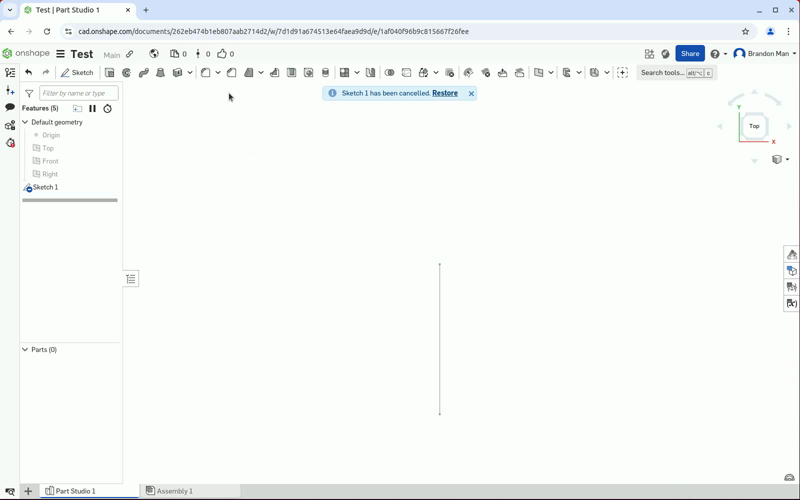
key(shift+h)
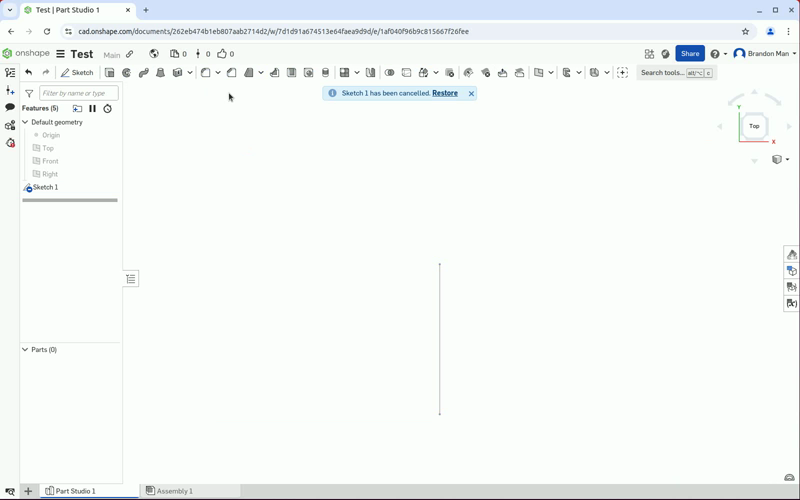
key(shift+s)
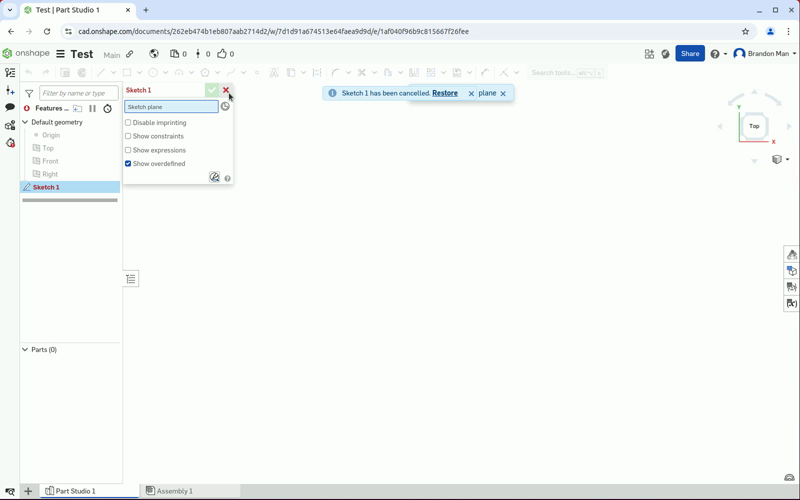
mouse_move(73, 150)
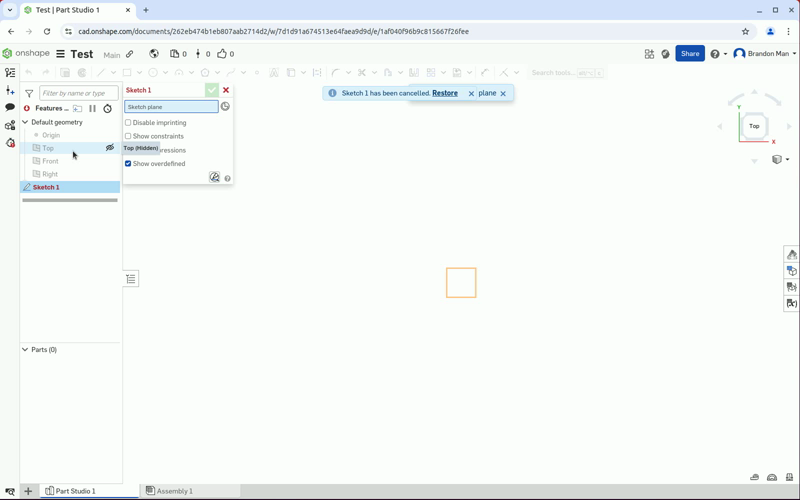
click(73, 150)
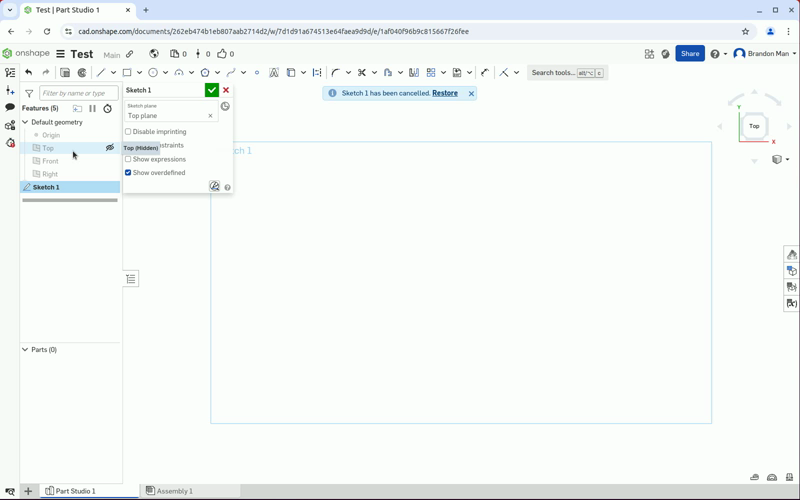
mouse_move(73, 352)
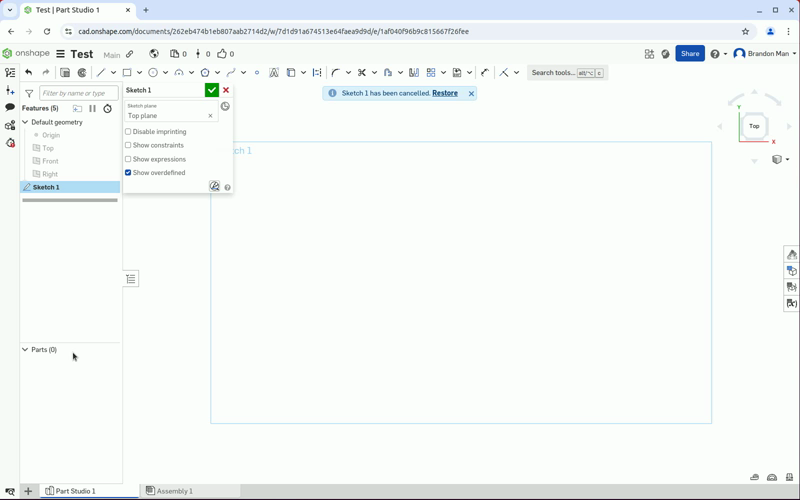
key(y)
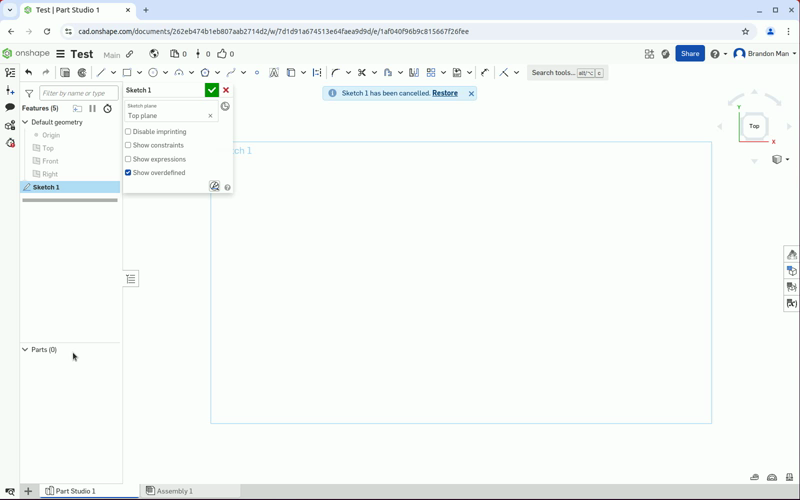
key(l)
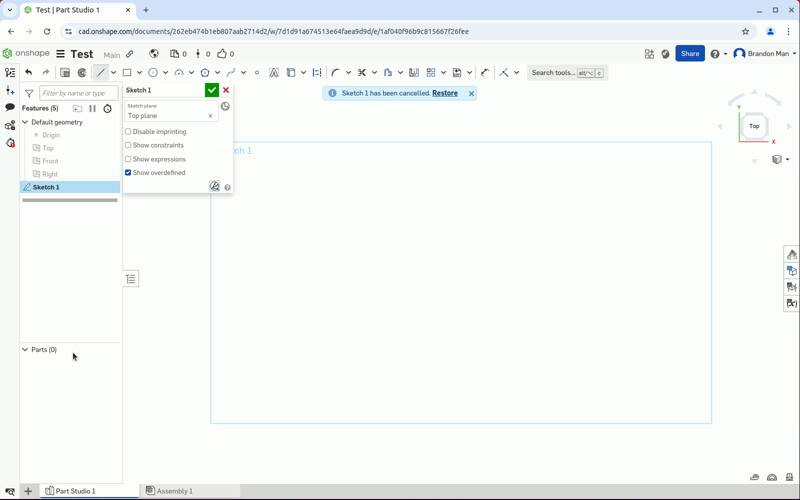
key_down(shift)
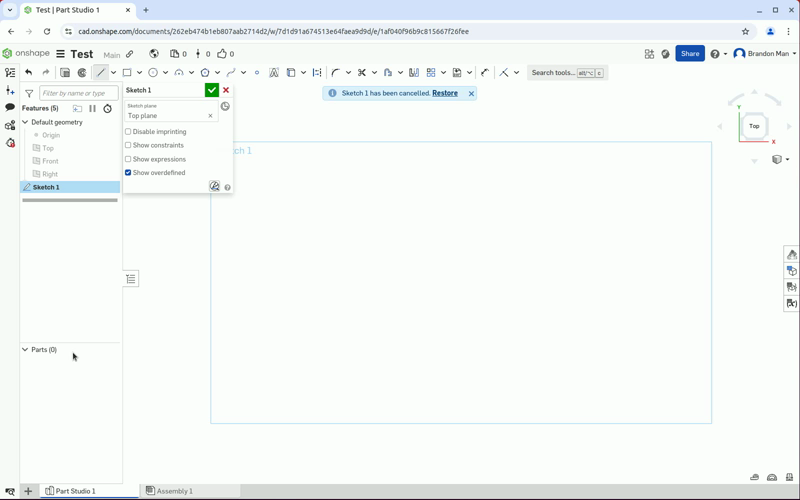
mouse_move(460, 286)
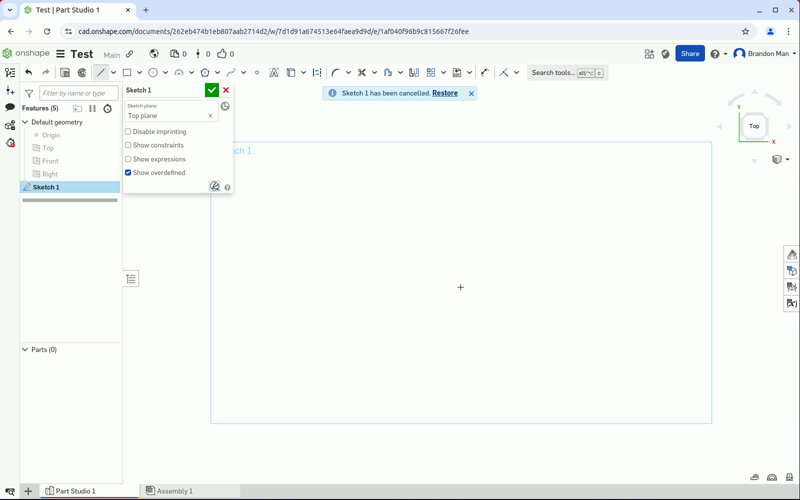
click(460, 286)
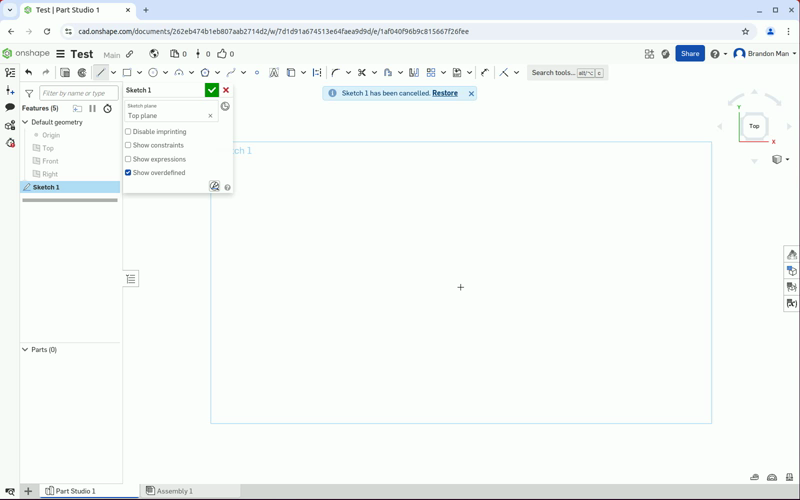
key_up(shift)
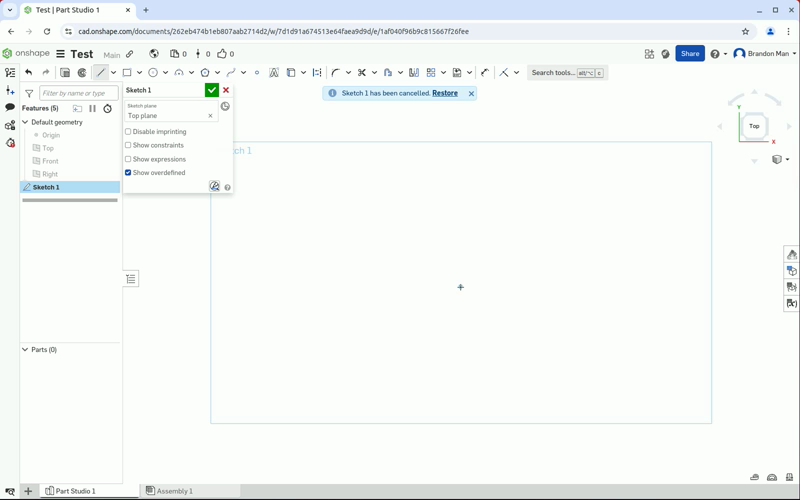
key_down(shift)
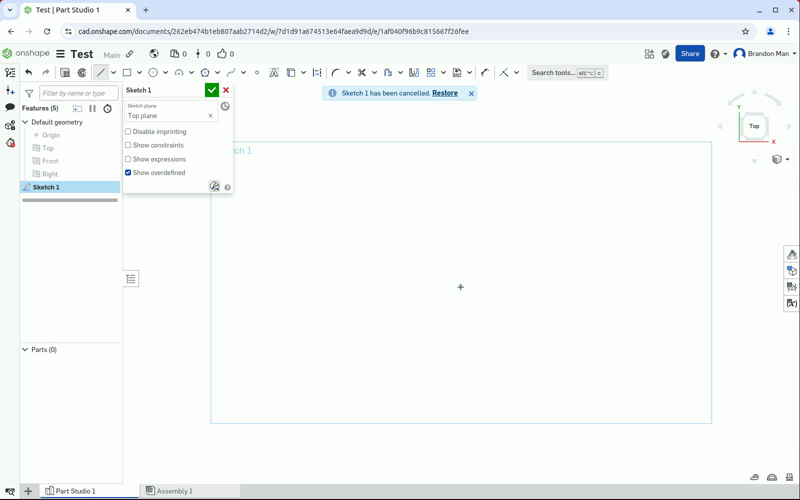
mouse_move(490, 286)
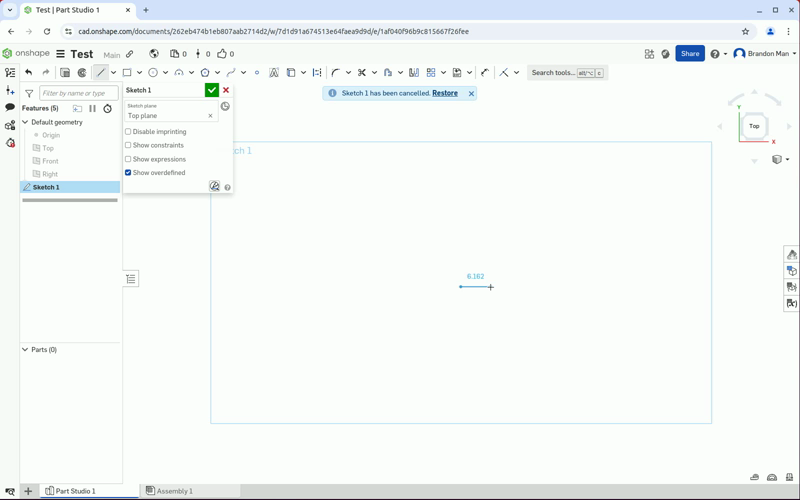
mouse_move(465, 286)
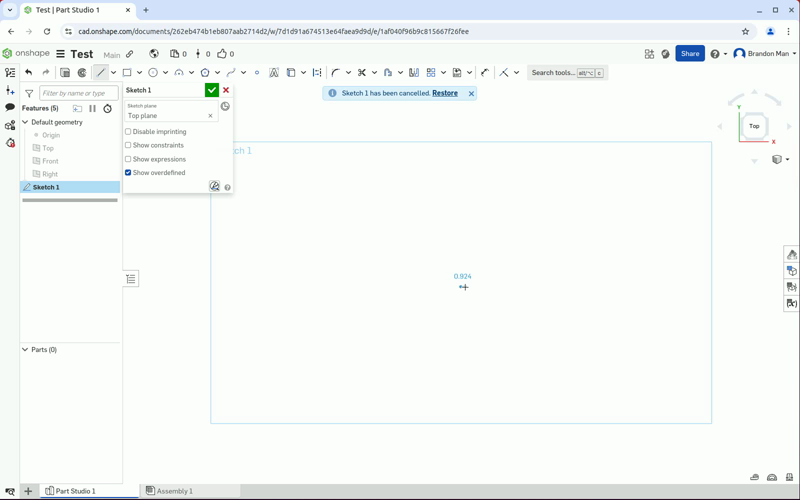
scroll(6)
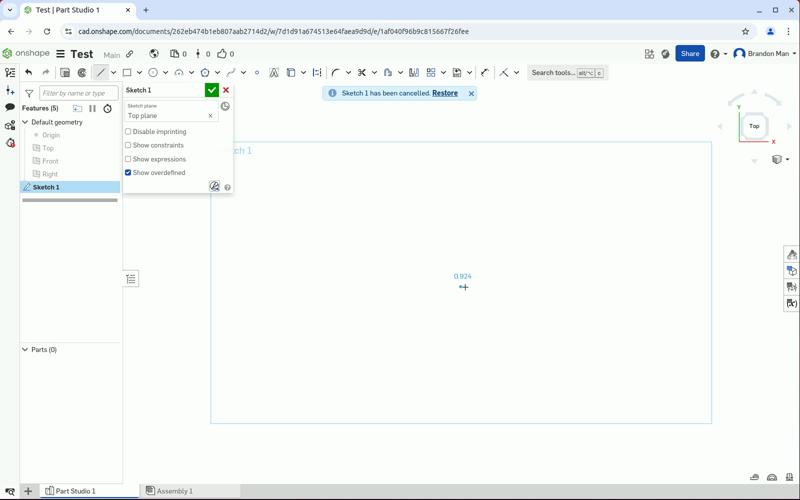
scroll(6)
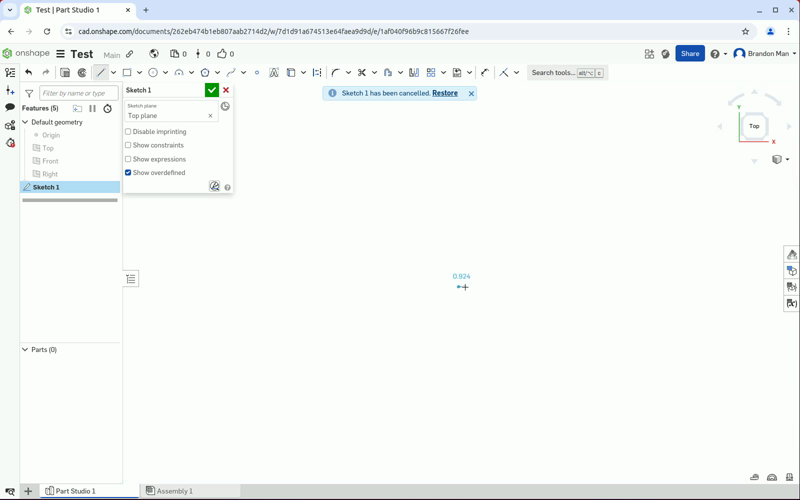
scroll(6)
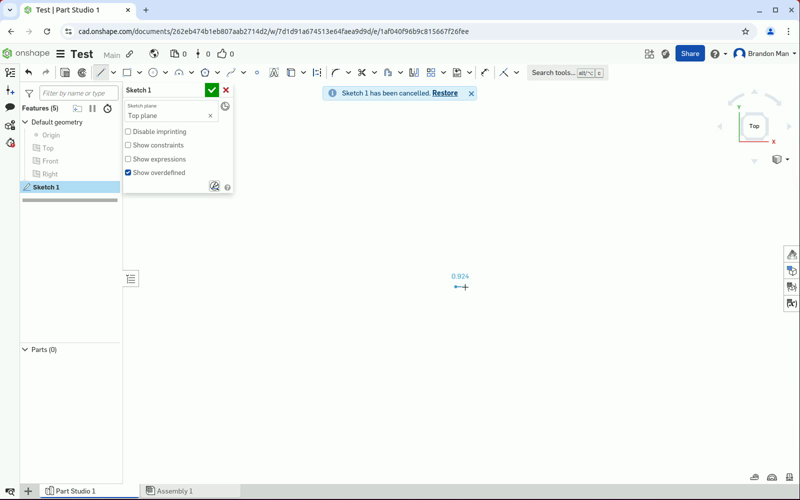
scroll(6)
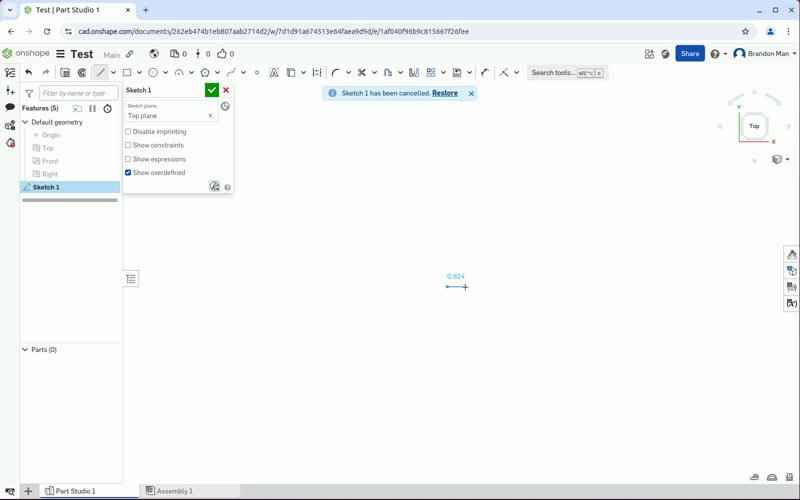
scroll(6)
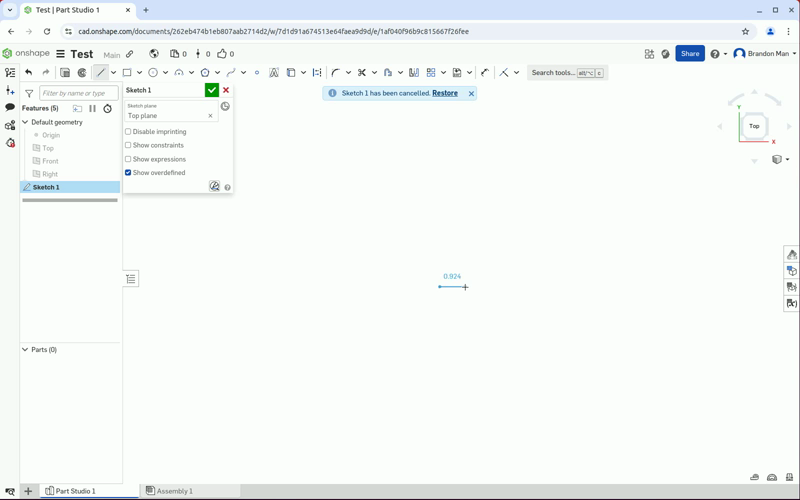
scroll(6)
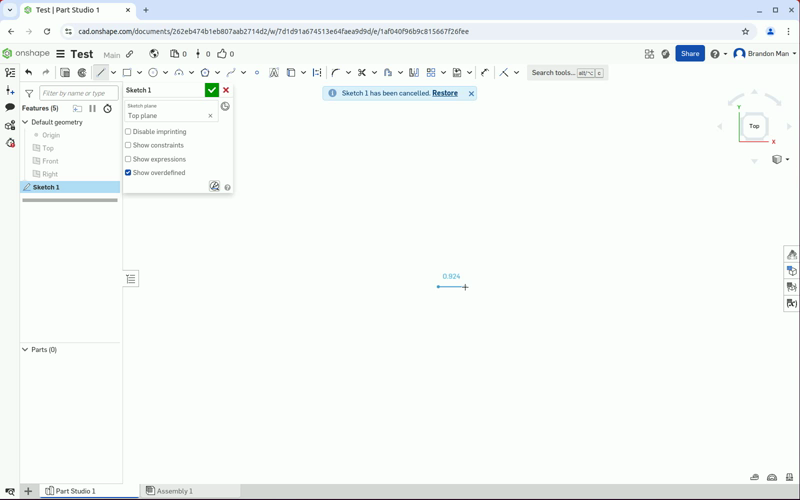
scroll(6)
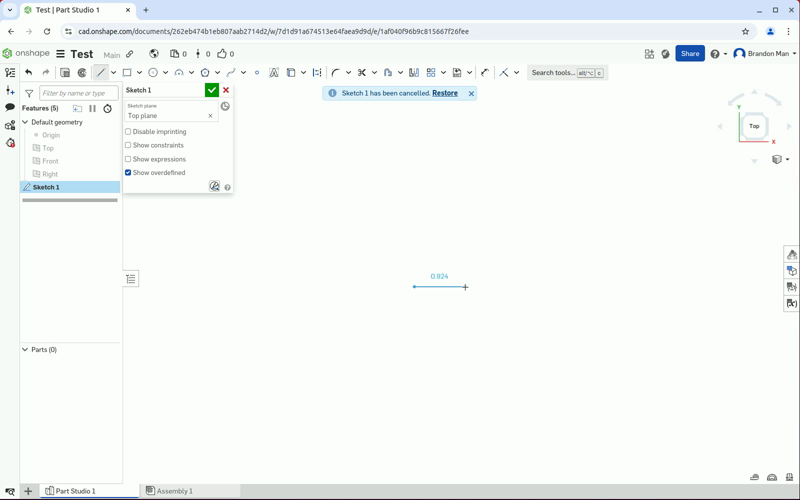
click(465, 286)
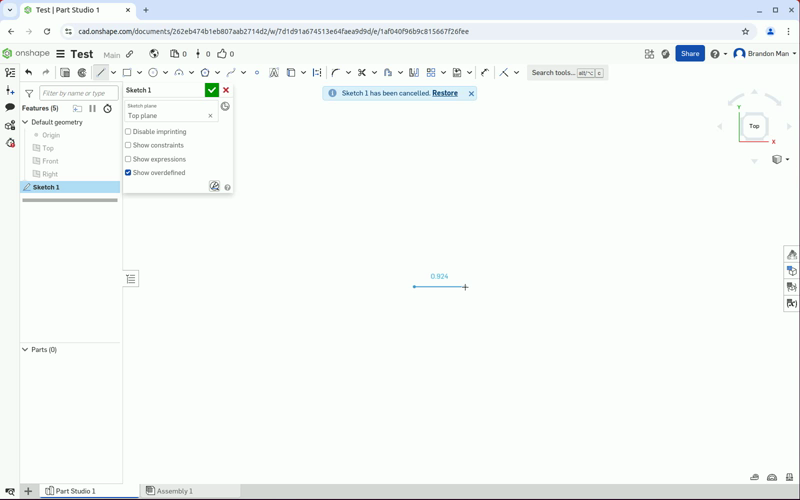
scroll(-6)
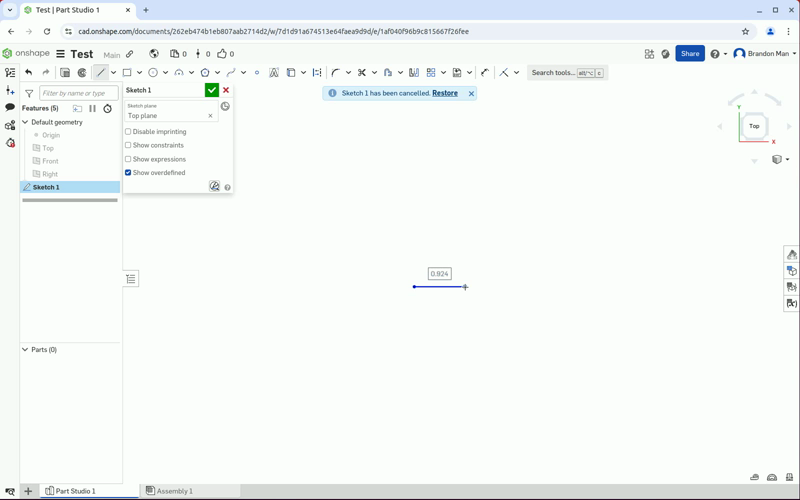
scroll(-6)
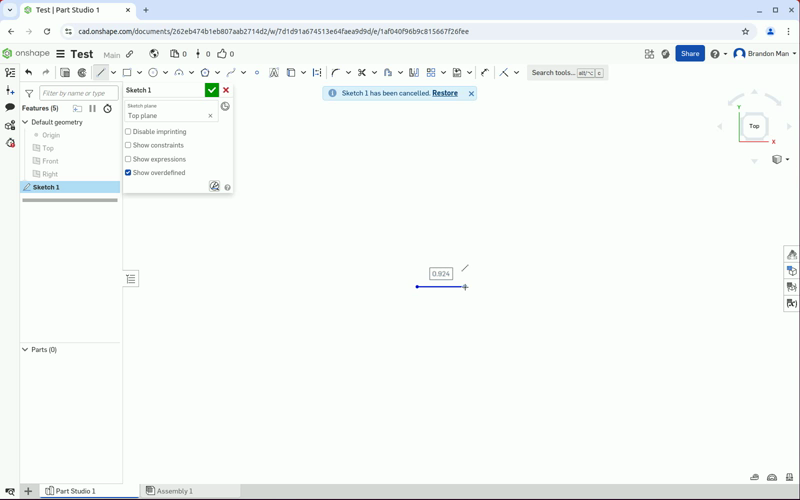
scroll(-6)
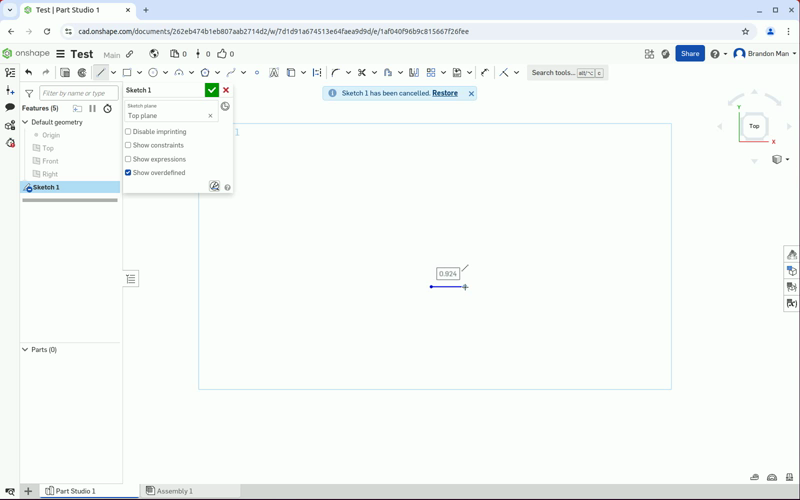
scroll(-6)
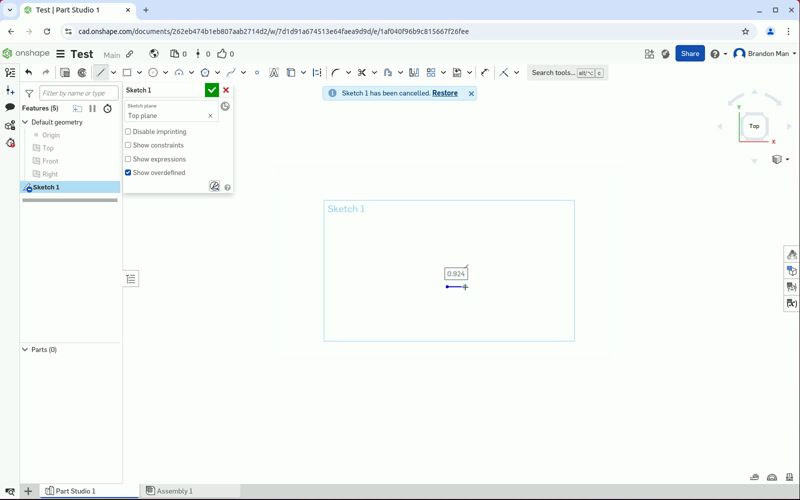
scroll(-6)
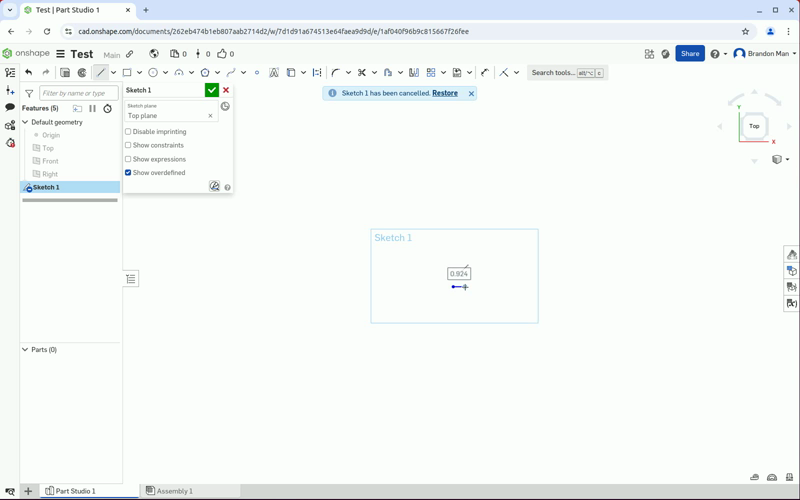
scroll(-6)
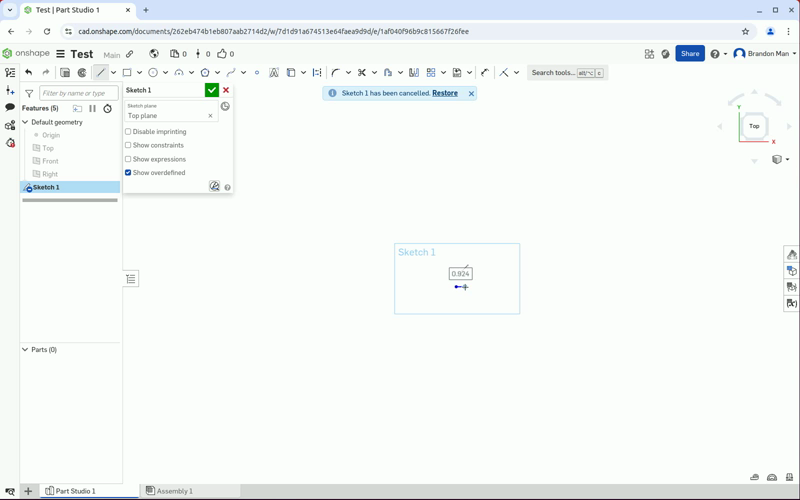
scroll(-6)
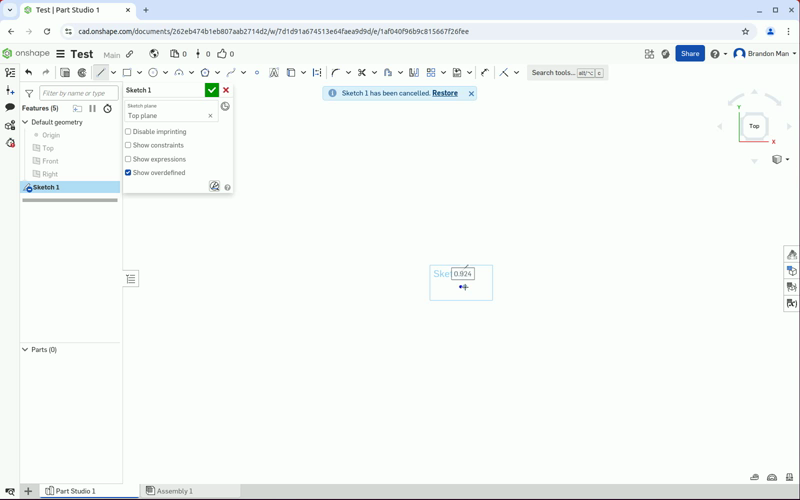
key_up(shift)
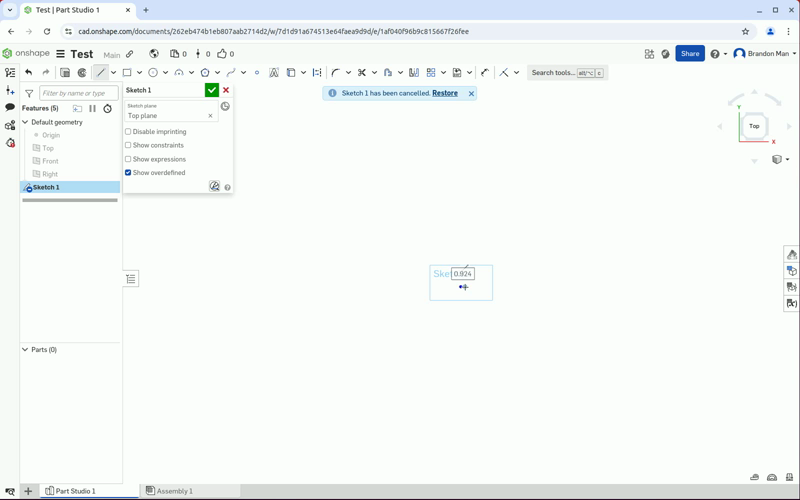
key_down(shift)
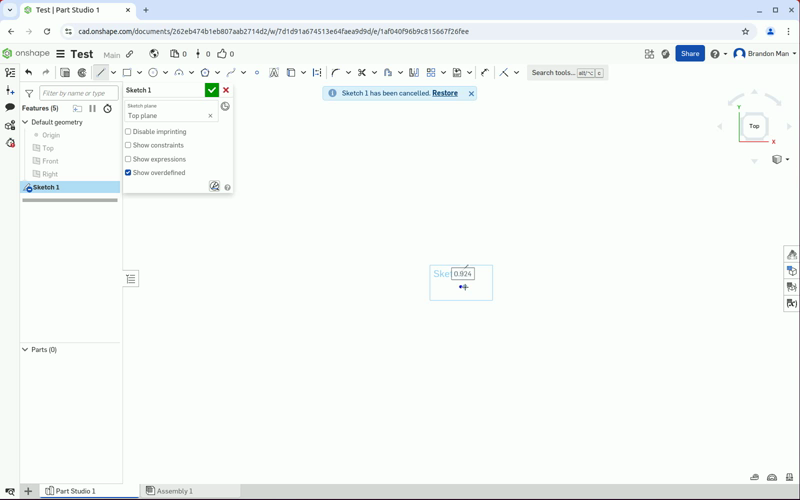
mouse_move(495, 286)
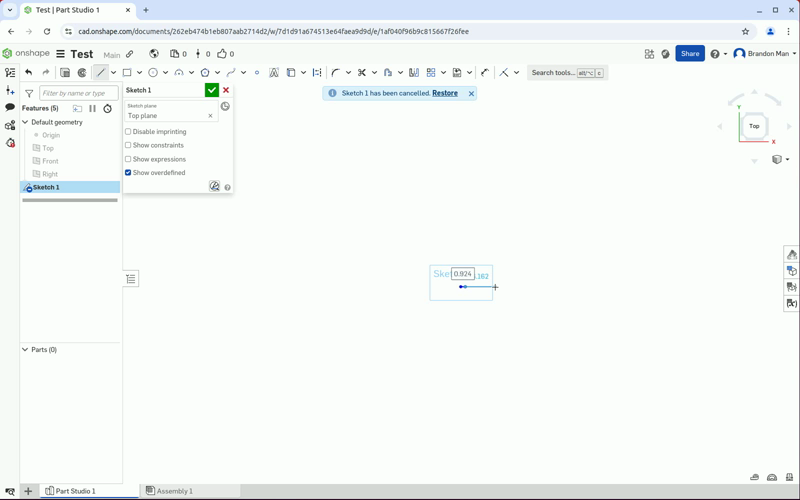
mouse_move(465, 281)
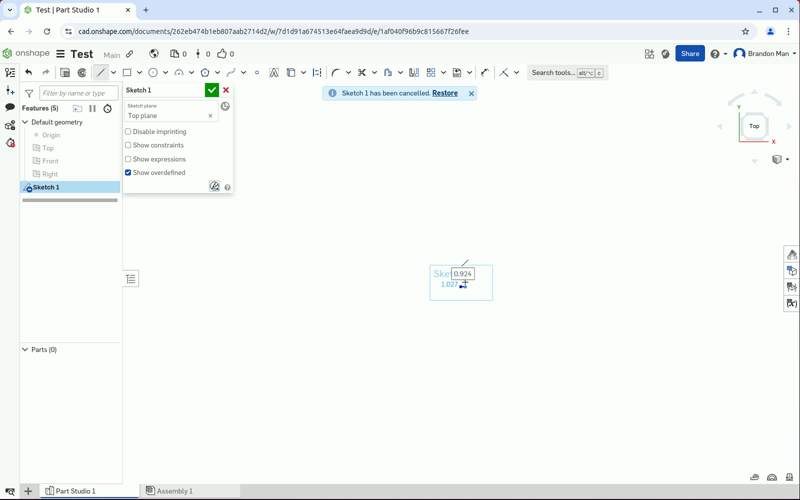
scroll(6)
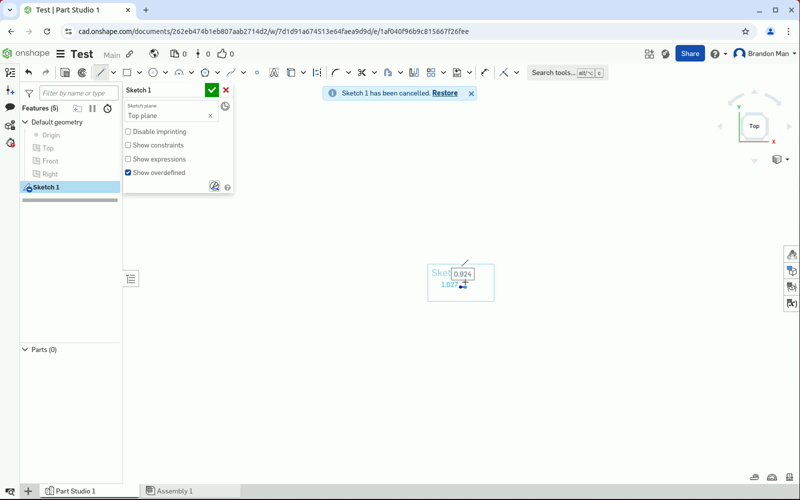
scroll(6)
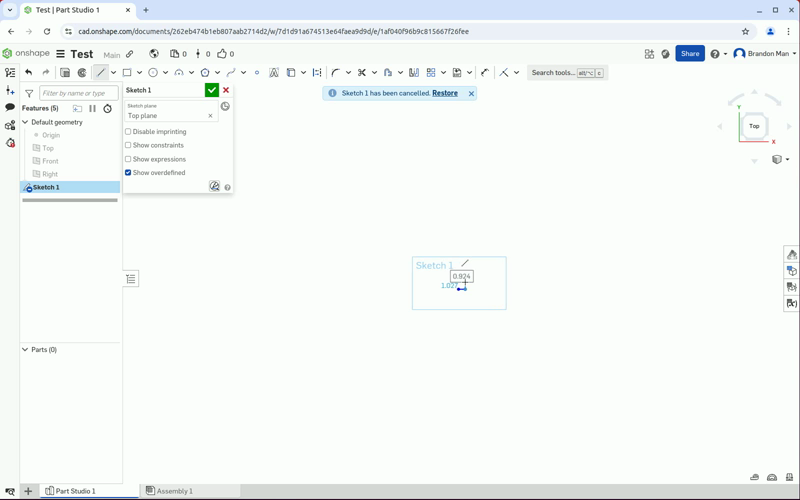
scroll(6)
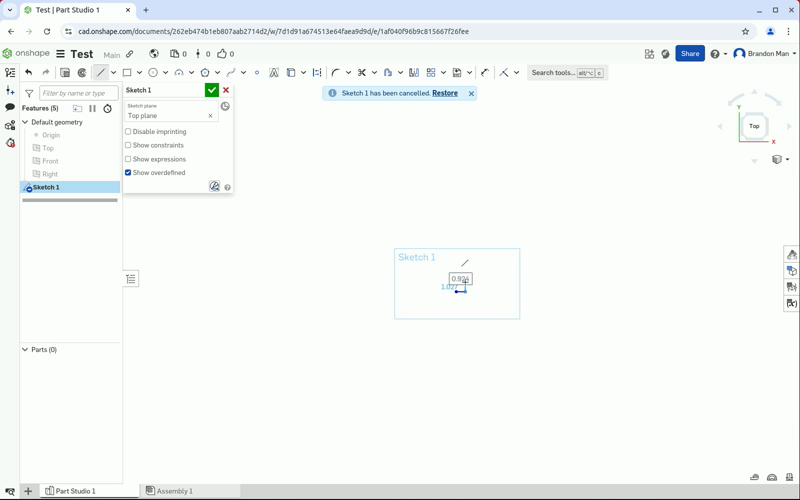
scroll(6)
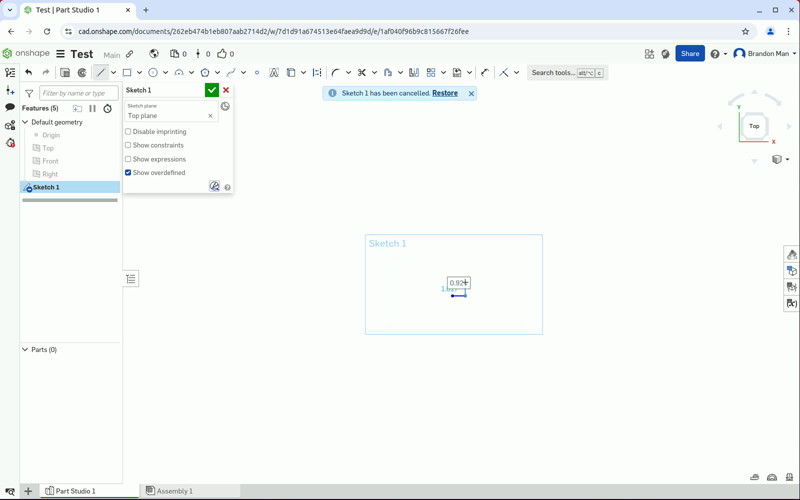
scroll(6)
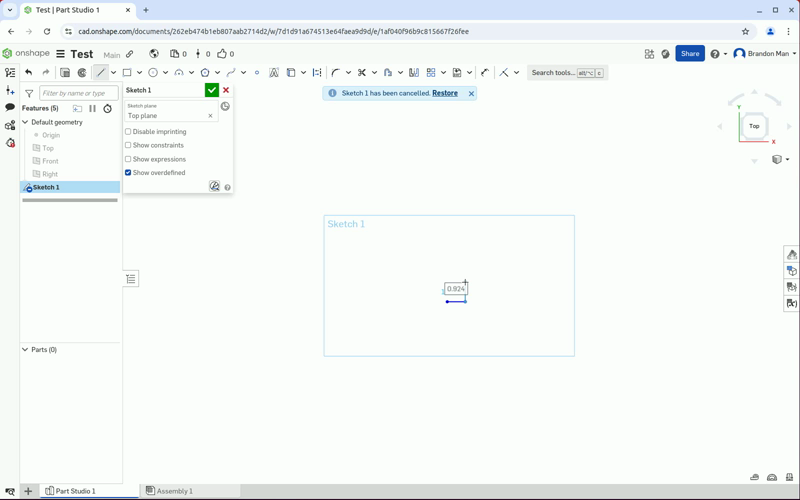
scroll(6)
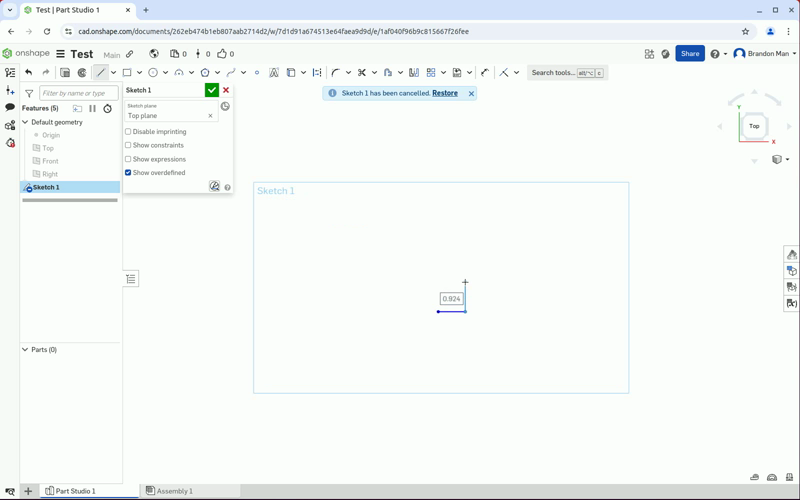
scroll(6)
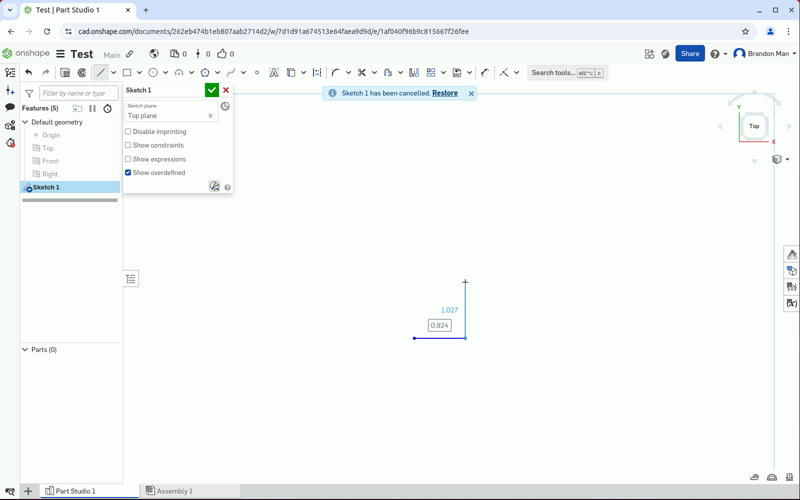
click(465, 281)
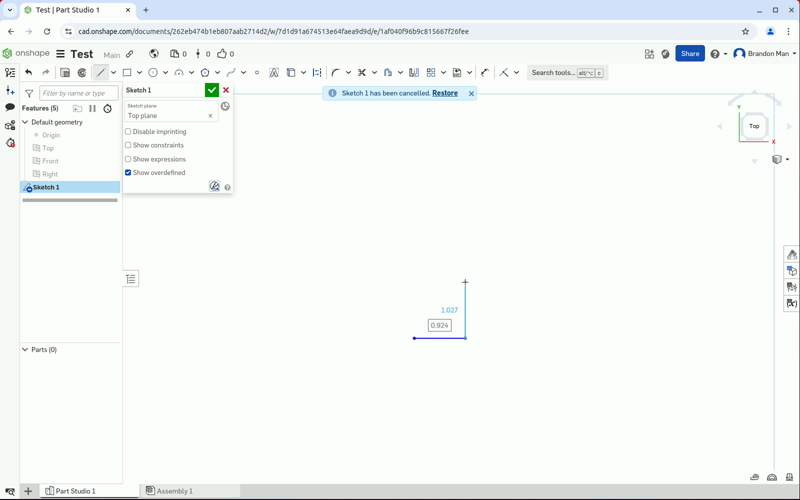
scroll(-6)
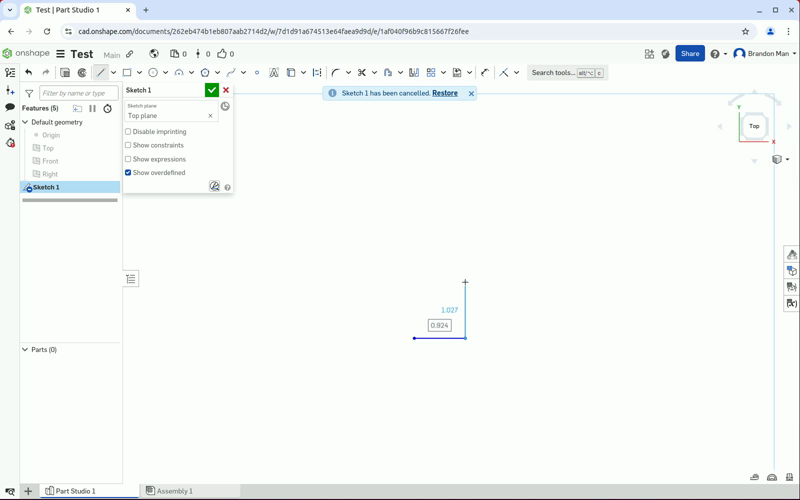
scroll(-6)
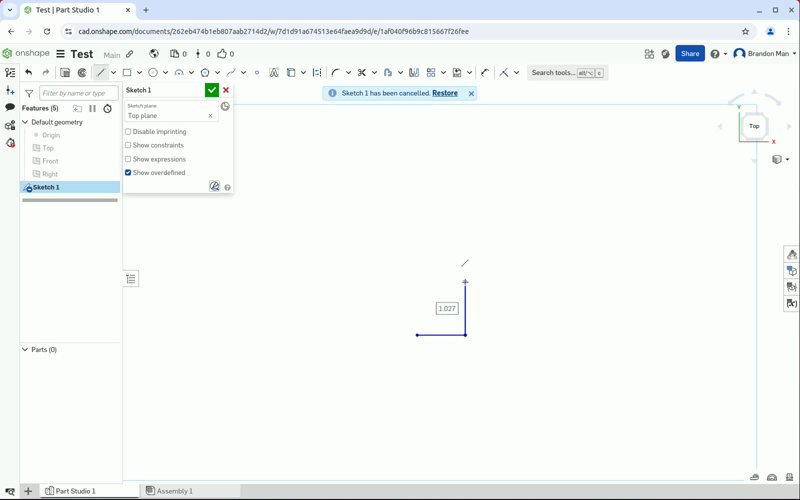
scroll(-6)
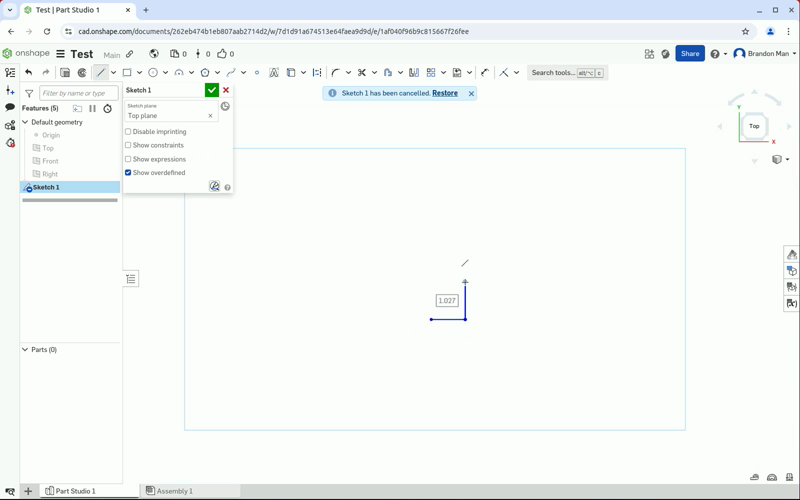
scroll(-6)
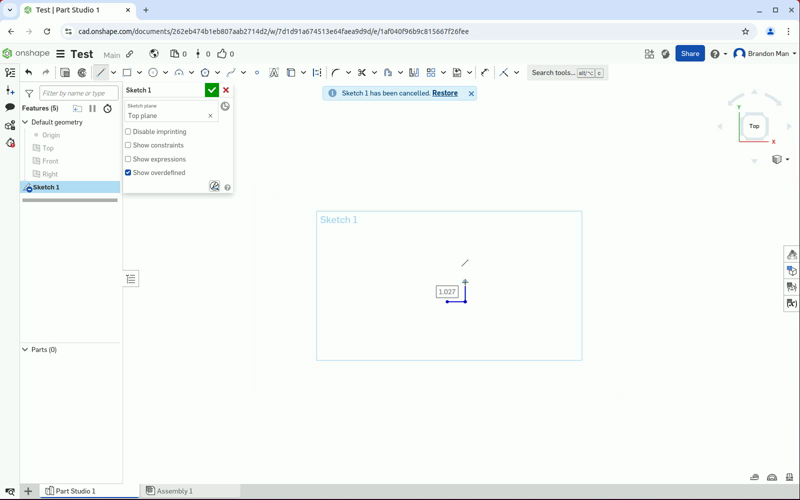
scroll(-6)
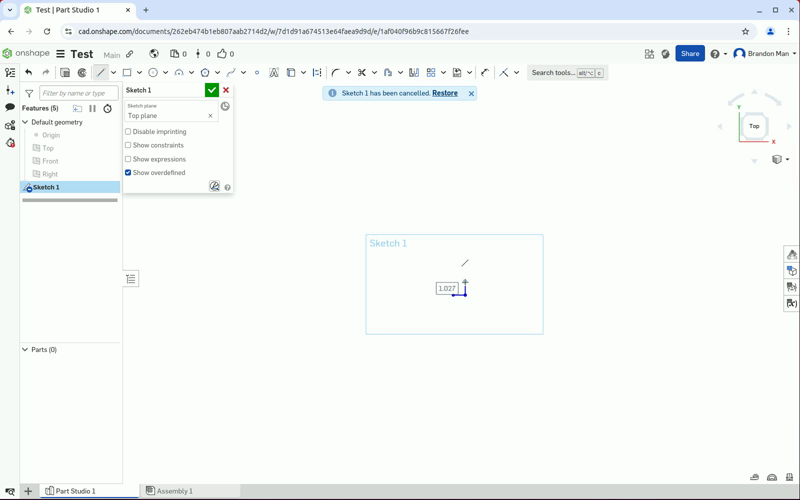
scroll(-6)
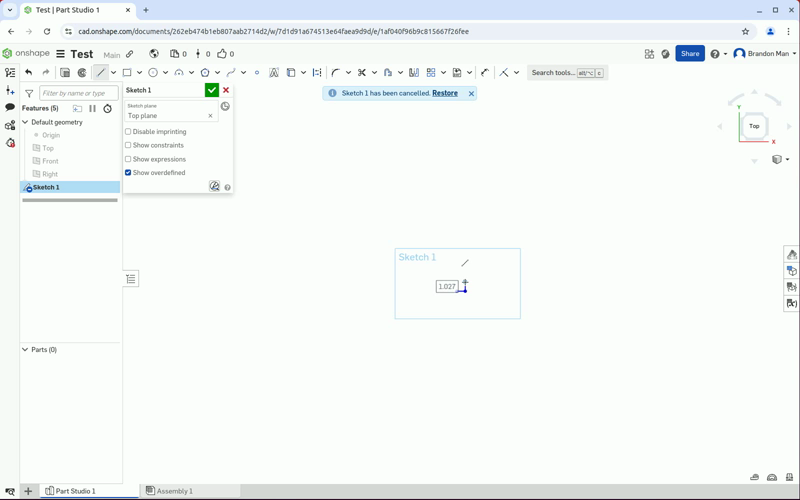
scroll(-6)
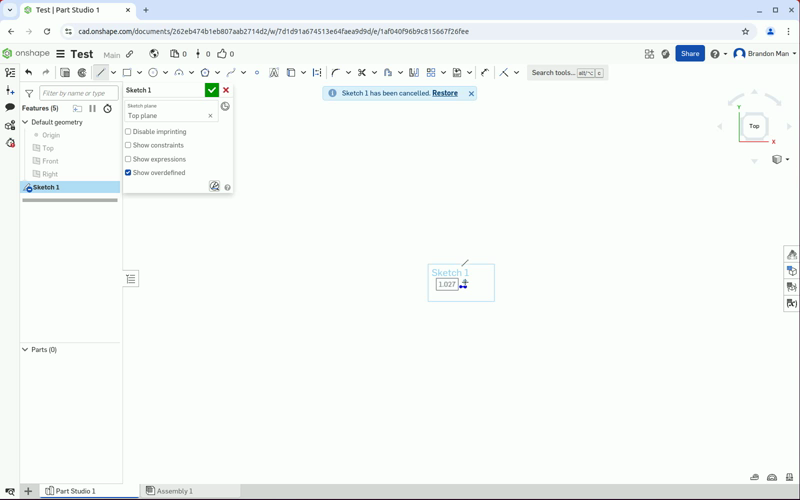
key_up(shift)
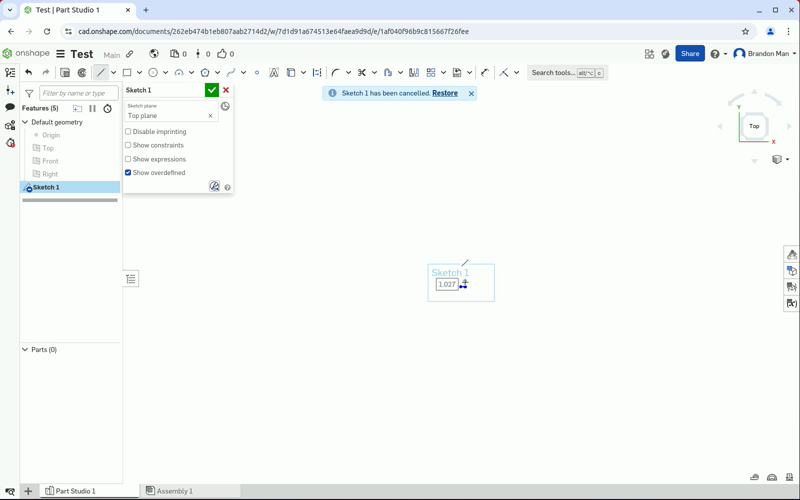
key_down(shift)
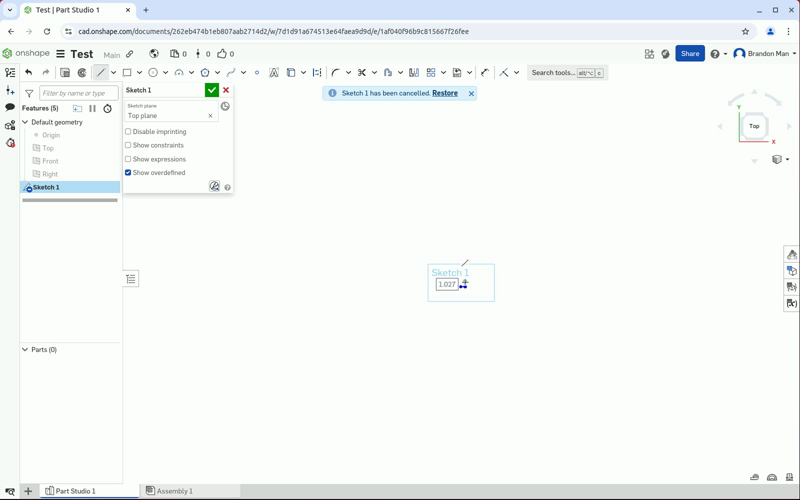
mouse_move(495, 281)
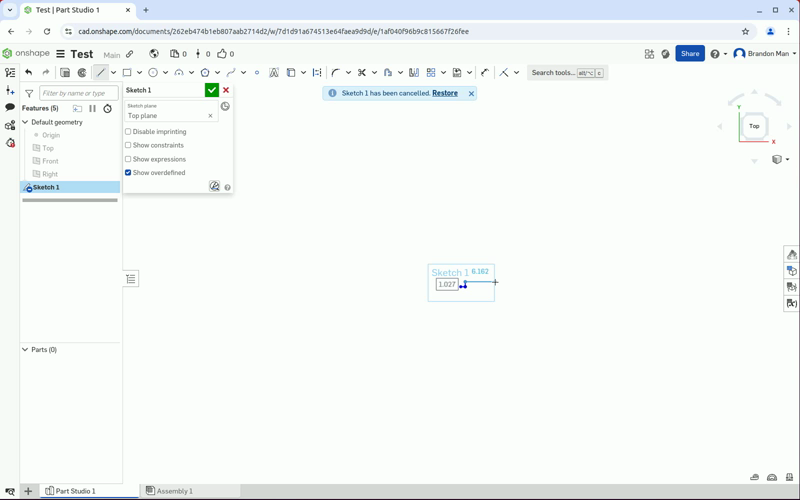
mouse_move(460, 281)
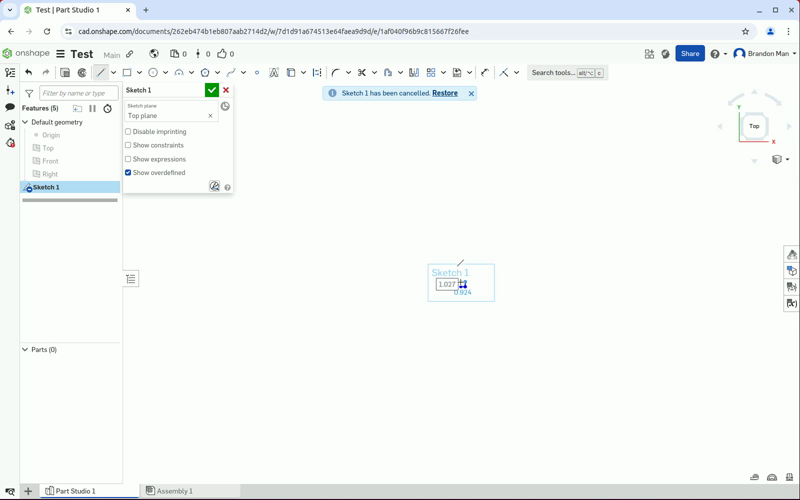
scroll(6)
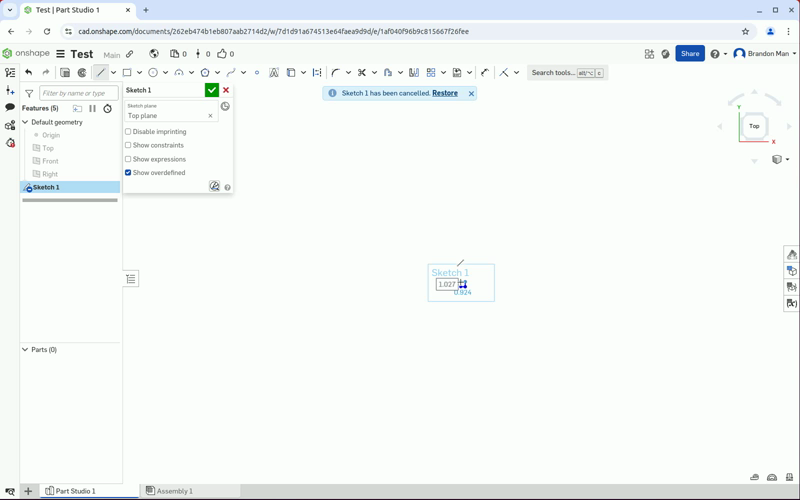
scroll(6)
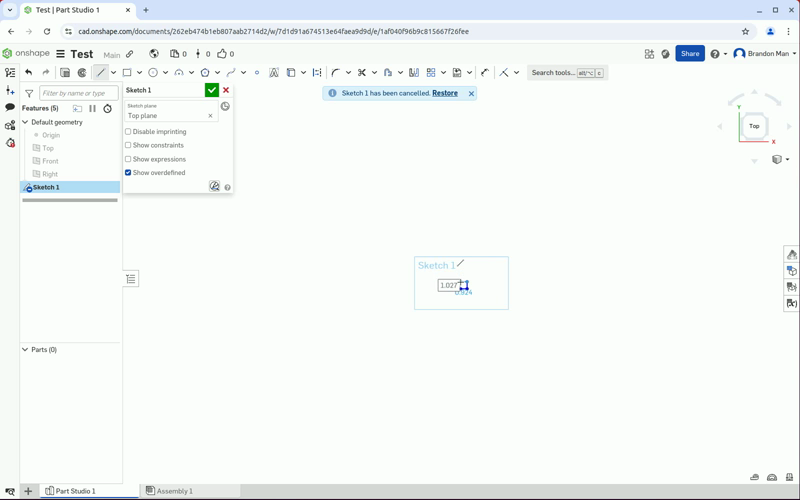
scroll(6)
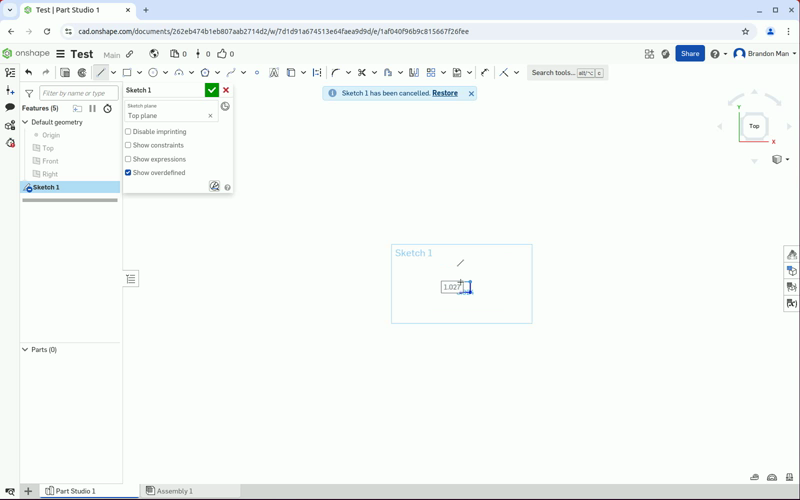
scroll(6)
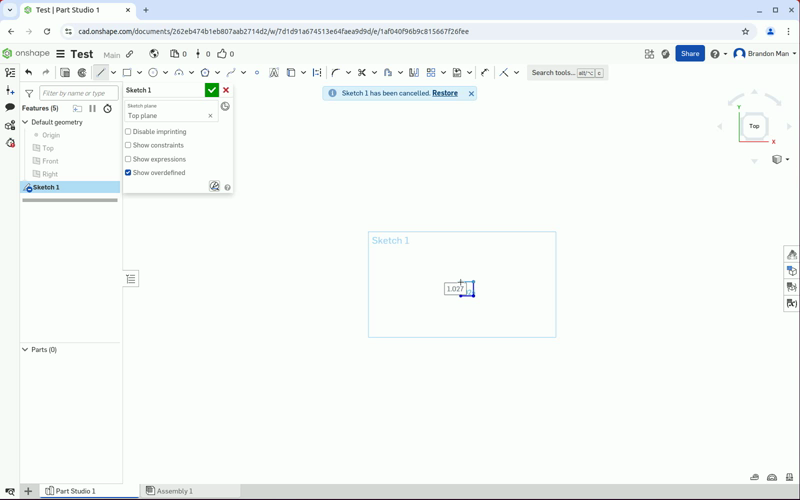
scroll(6)
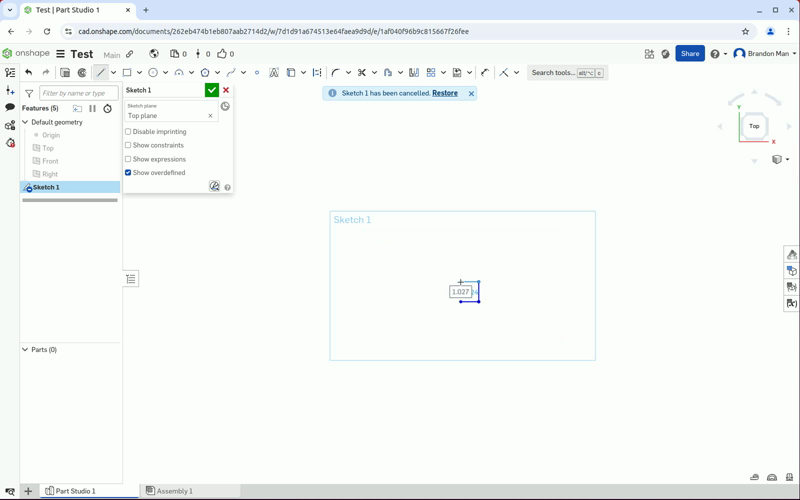
scroll(6)
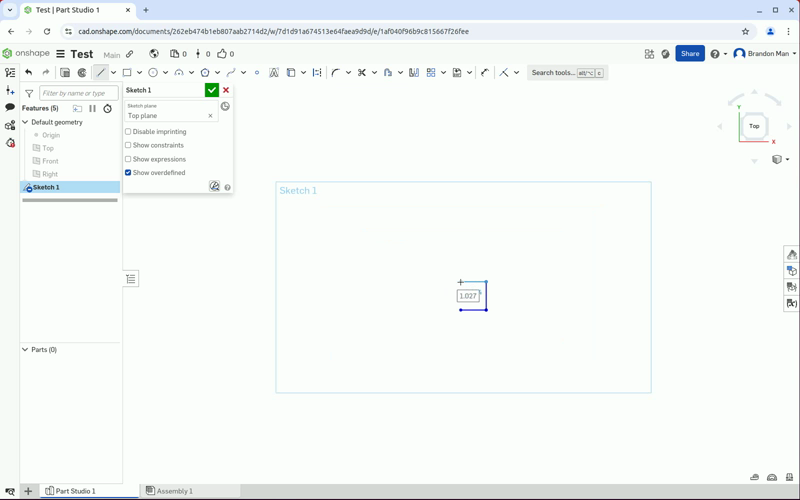
scroll(6)
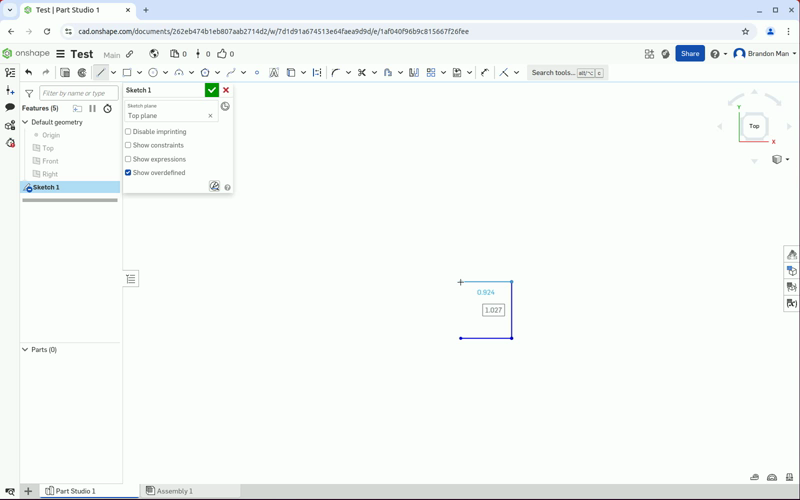
click(460, 281)
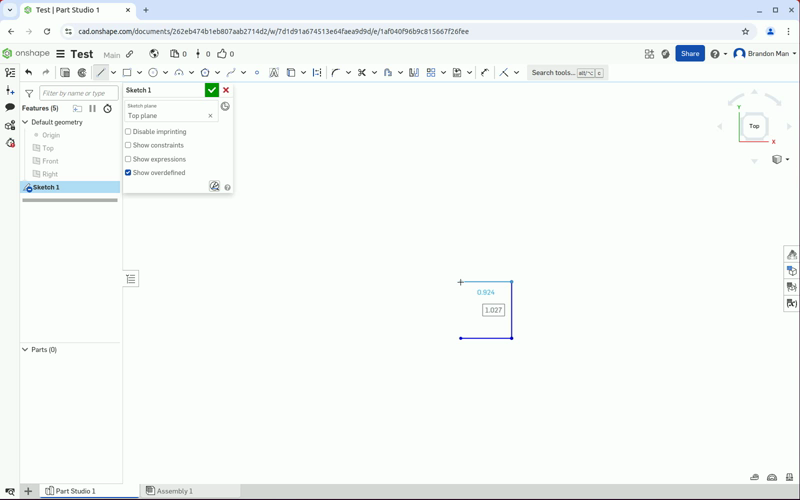
scroll(-6)
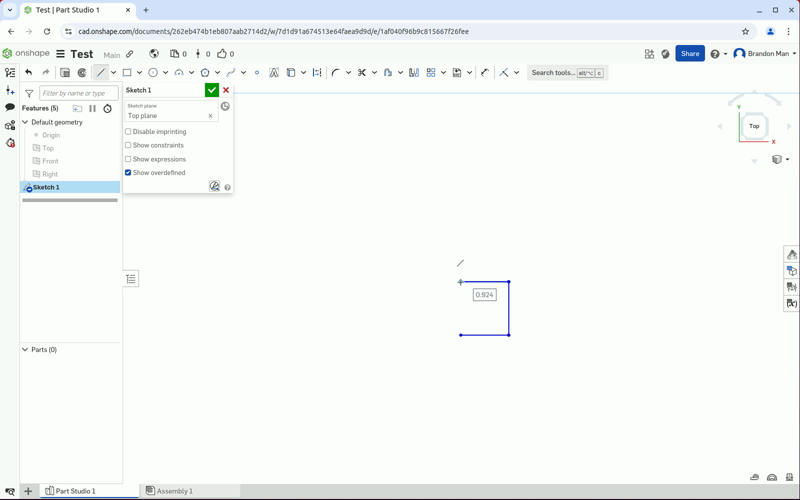
scroll(-6)
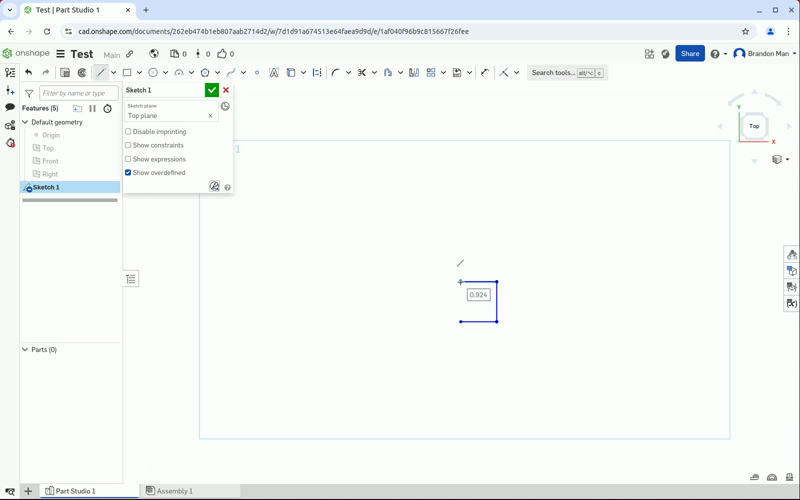
scroll(-6)
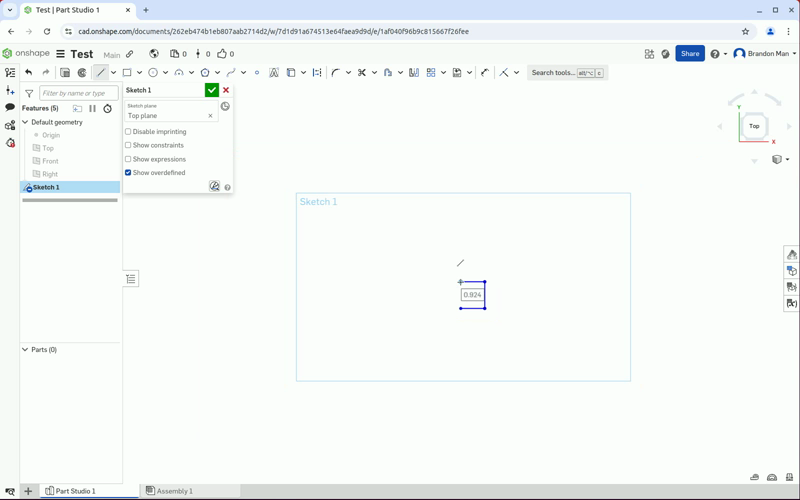
scroll(-6)
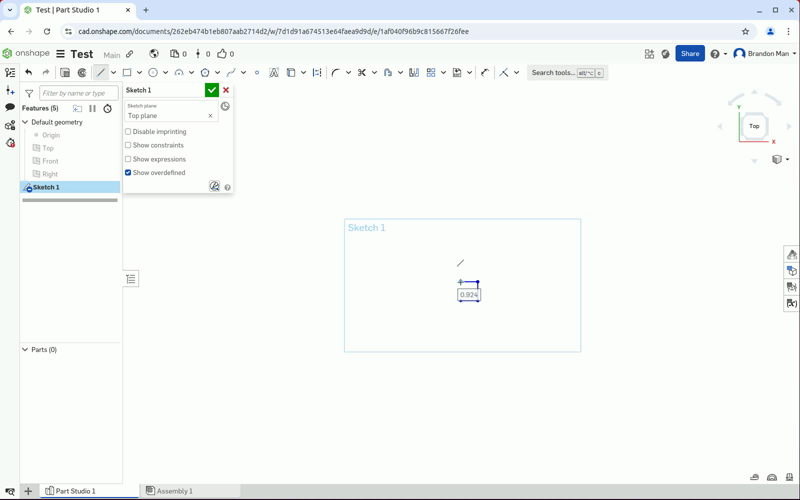
scroll(-6)
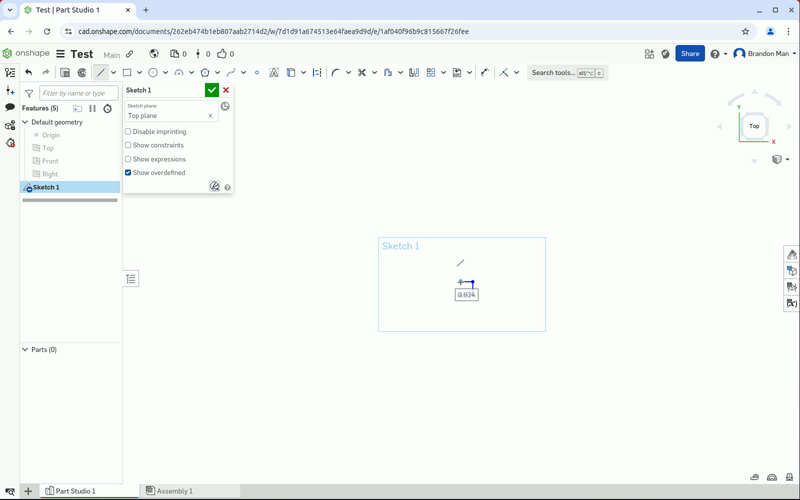
scroll(-6)
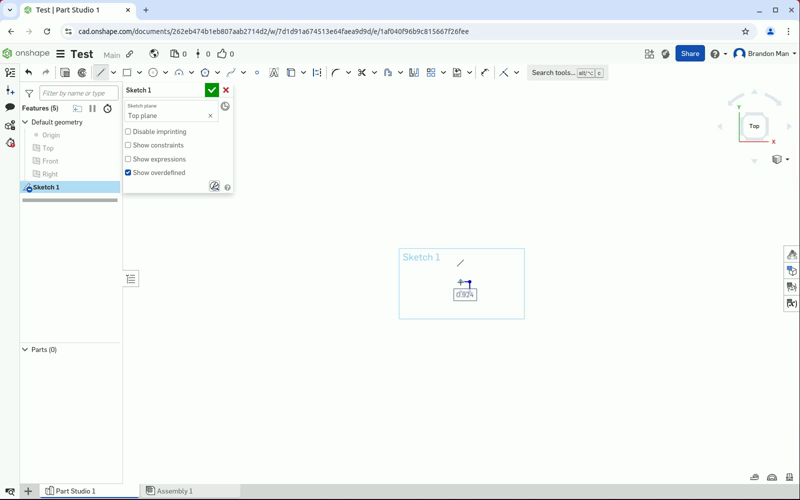
scroll(-6)
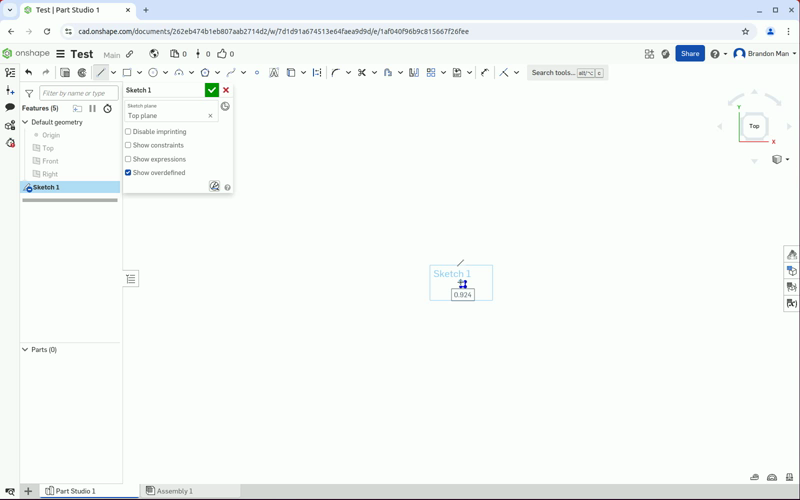
key_up(shift)
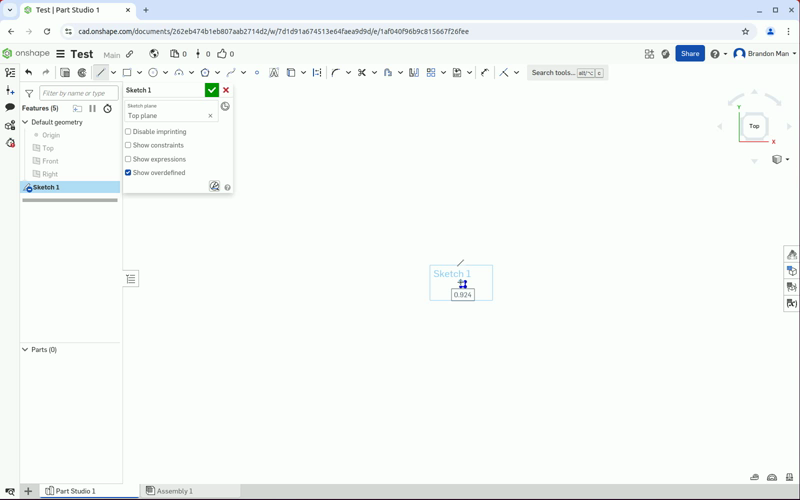
mouse_move(490, 281)
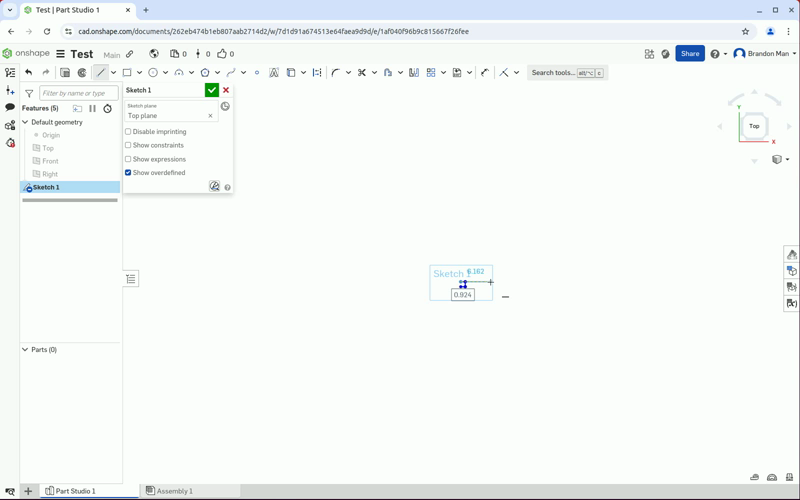
key_down(shift)
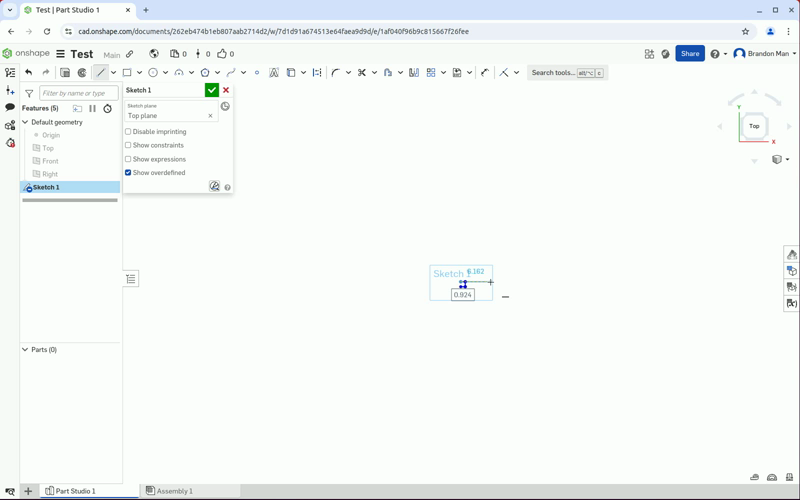
mouse_move(460, 286)
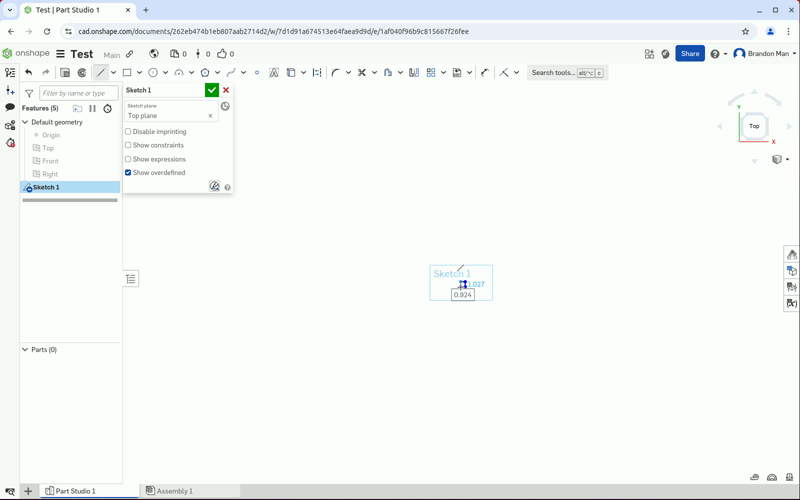
scroll(6)
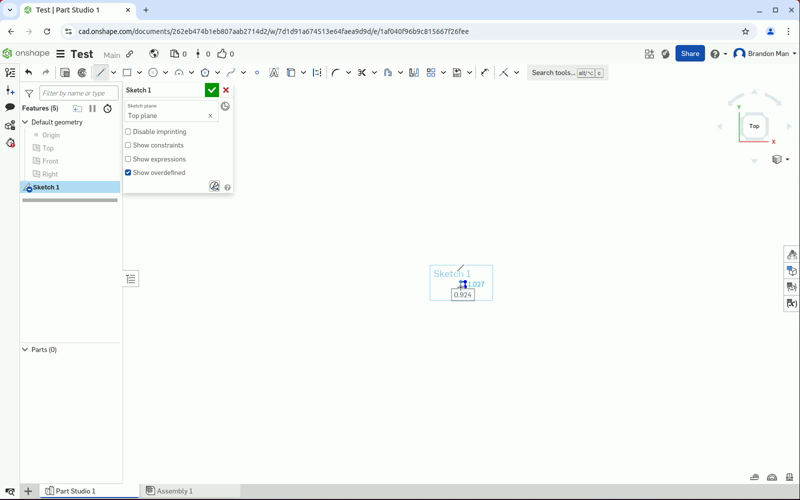
scroll(6)
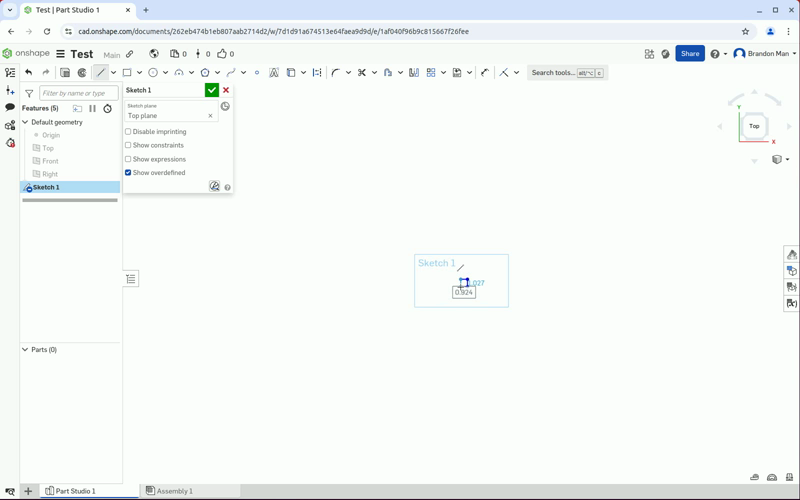
scroll(6)
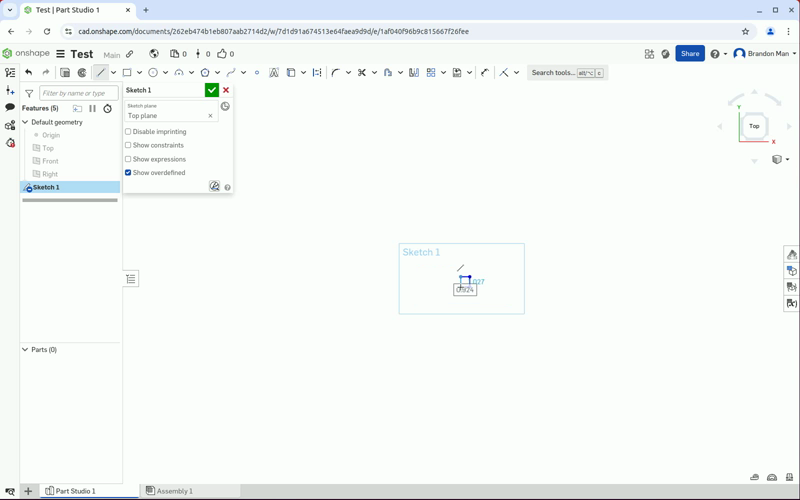
scroll(6)
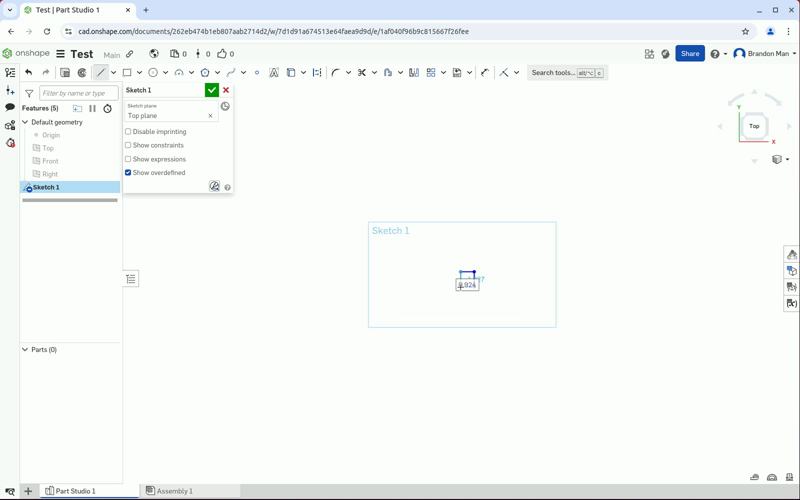
scroll(6)
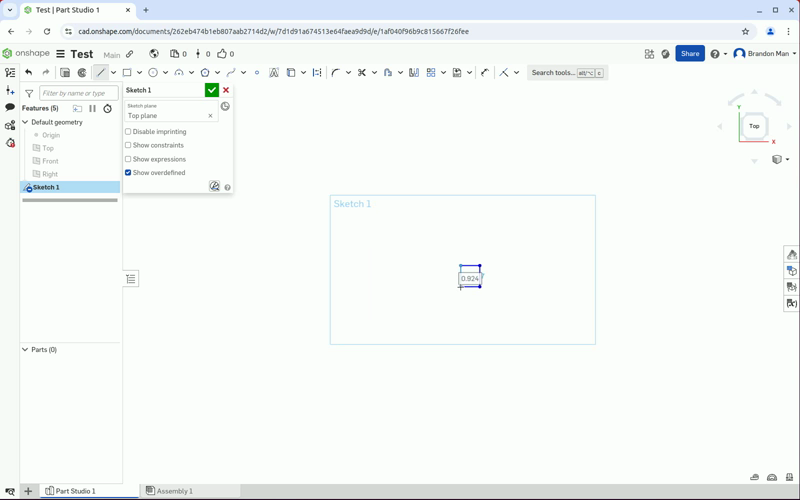
scroll(6)
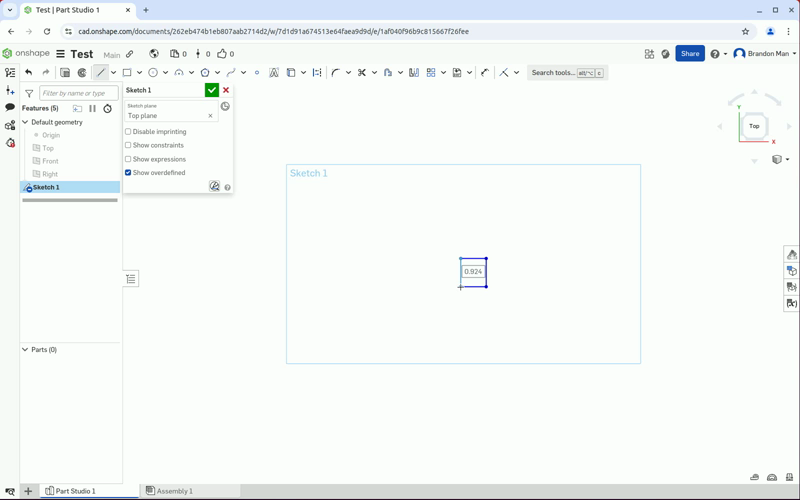
scroll(6)
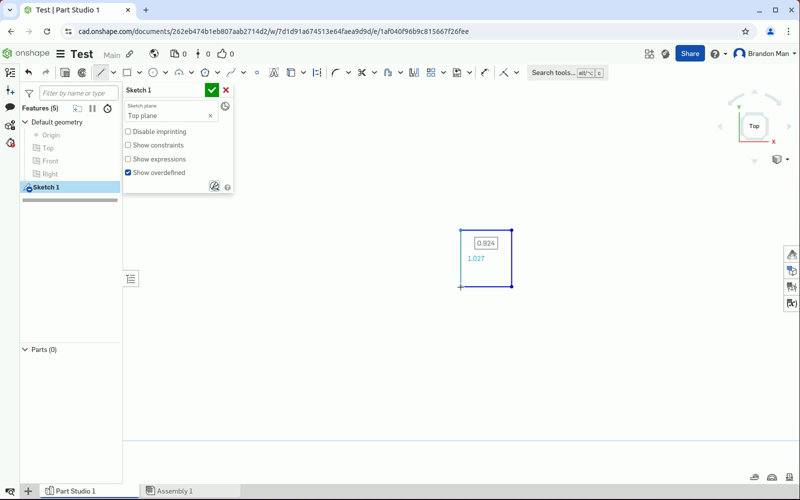
key_up(shift)
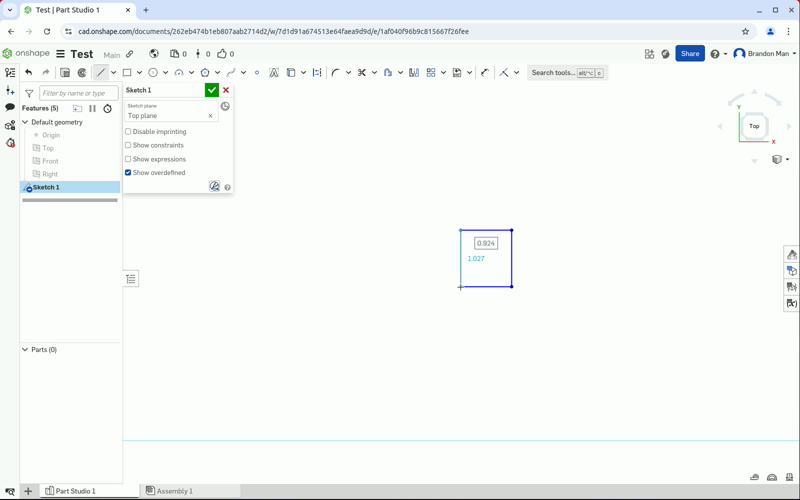
click(460, 286)
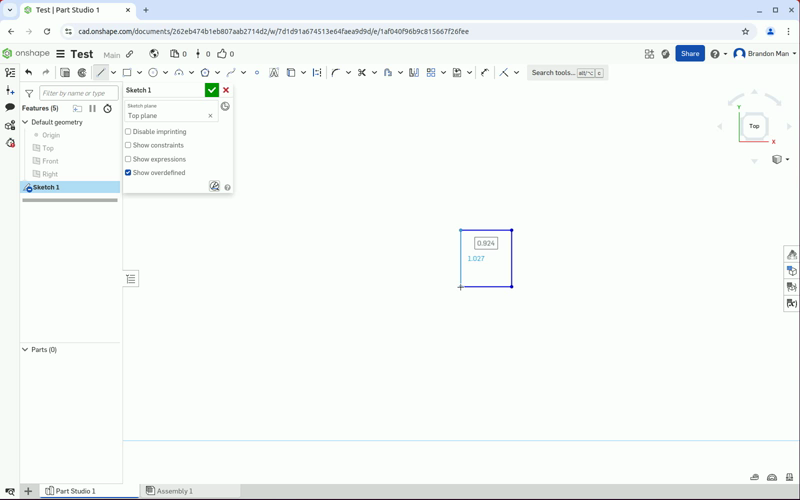
scroll(-6)
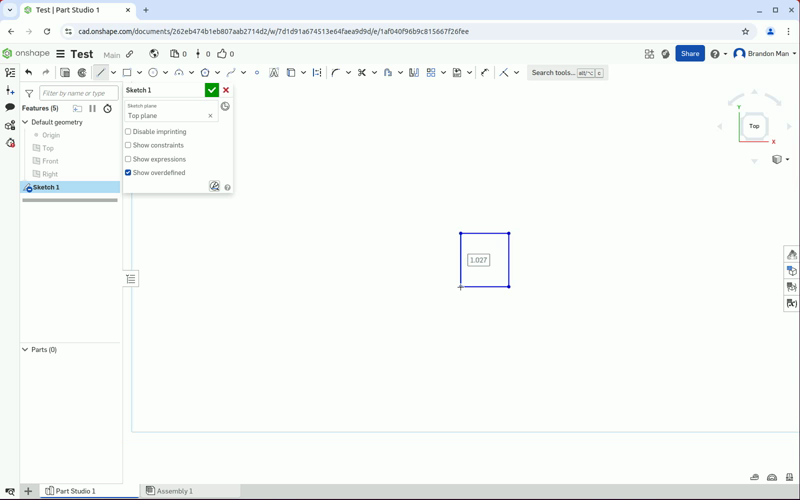
scroll(-6)
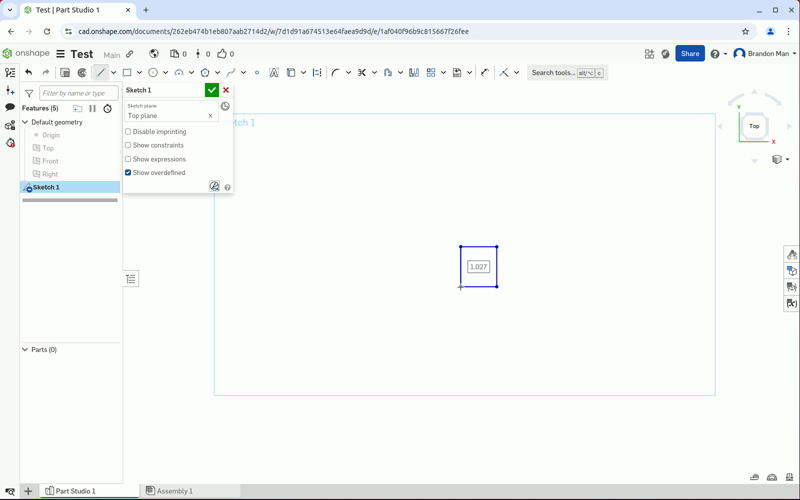
scroll(-6)
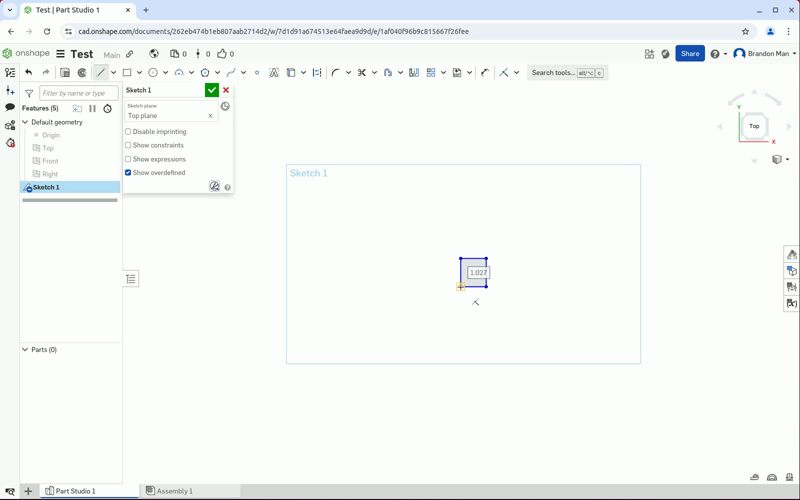
scroll(-6)
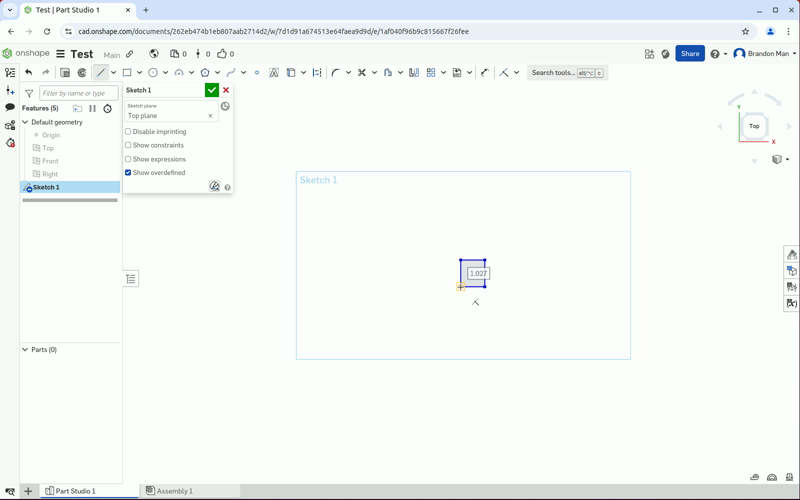
scroll(-6)
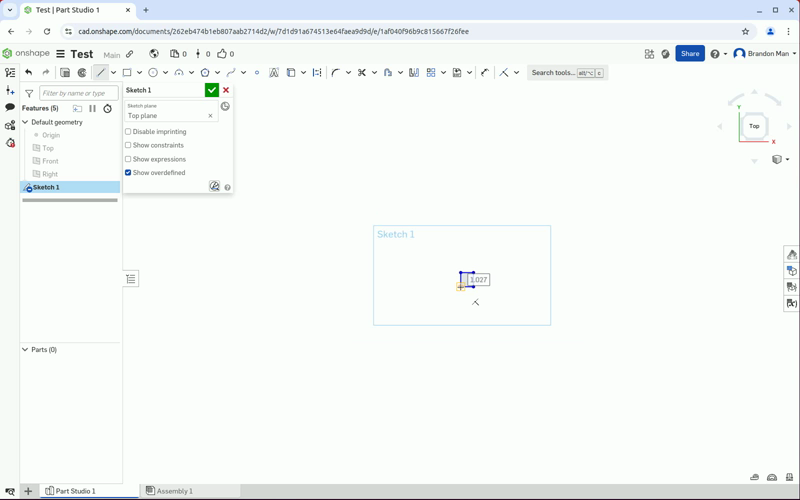
scroll(-6)
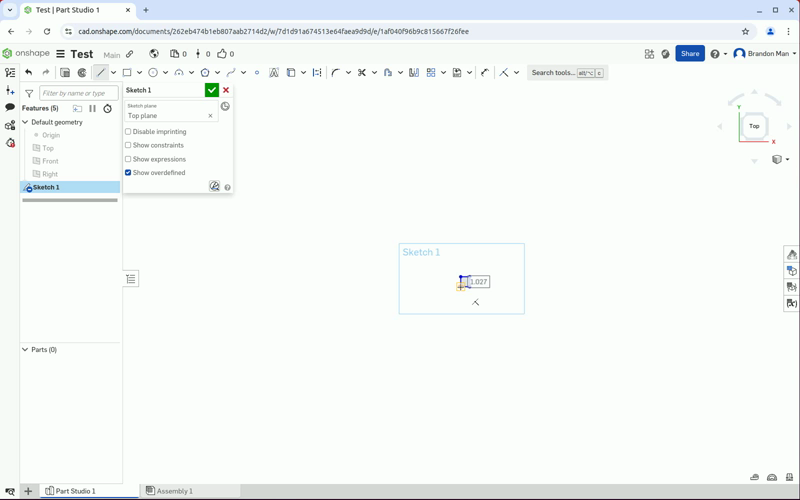
scroll(-6)
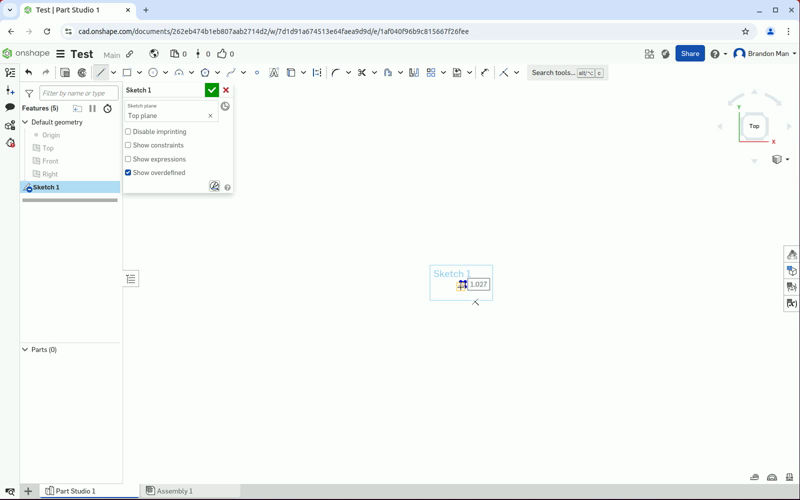
key(esc)
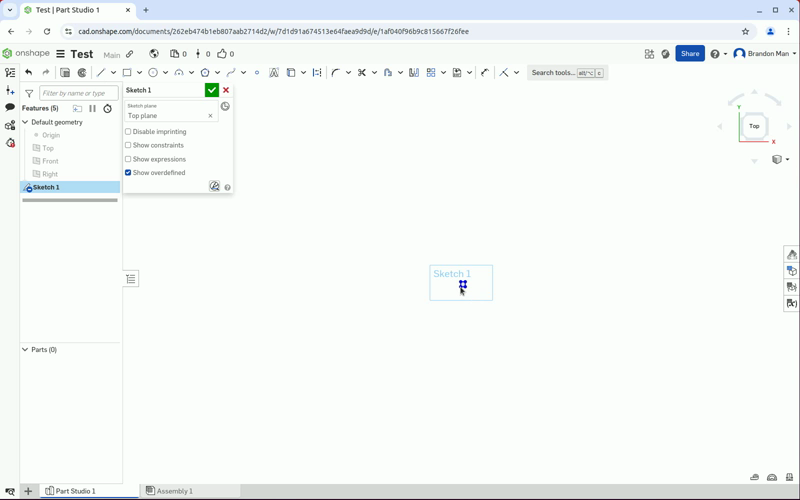
mouse_move(462, 282)
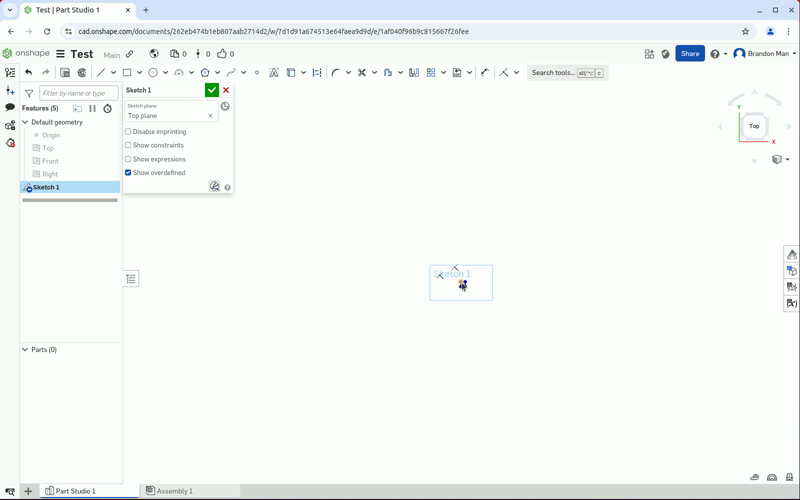
scroll(6)
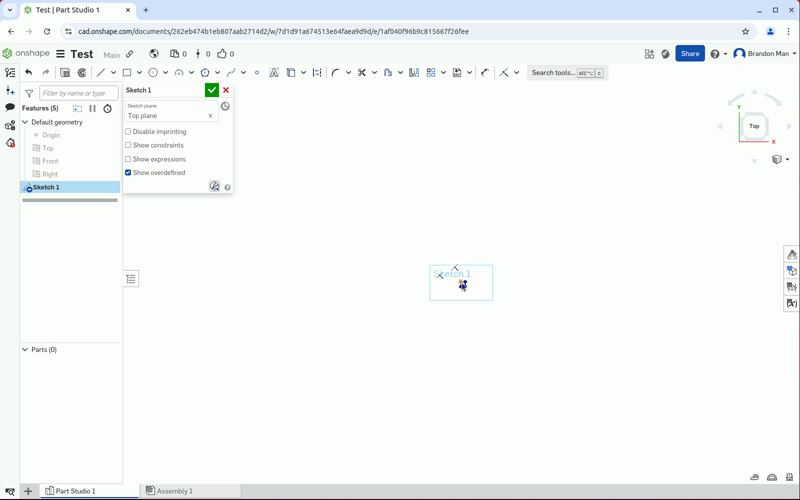
scroll(6)
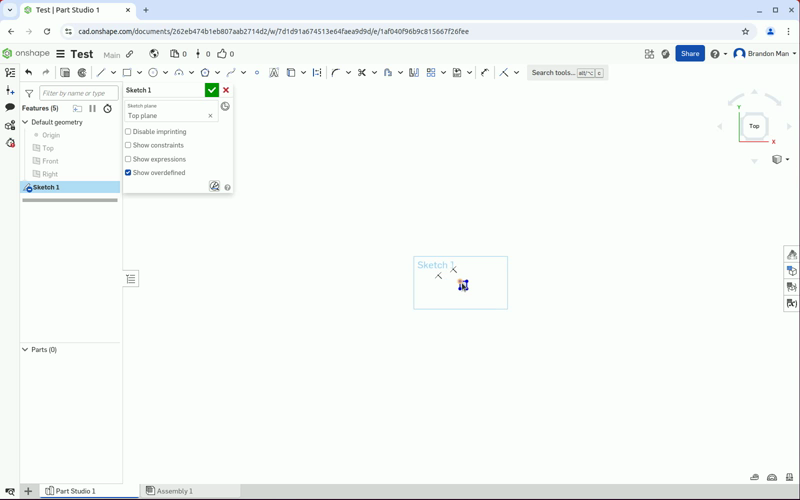
scroll(6)
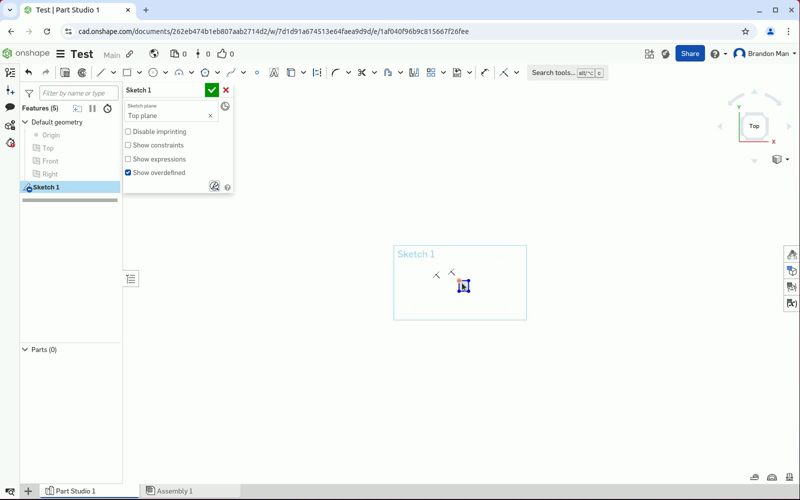
scroll(6)
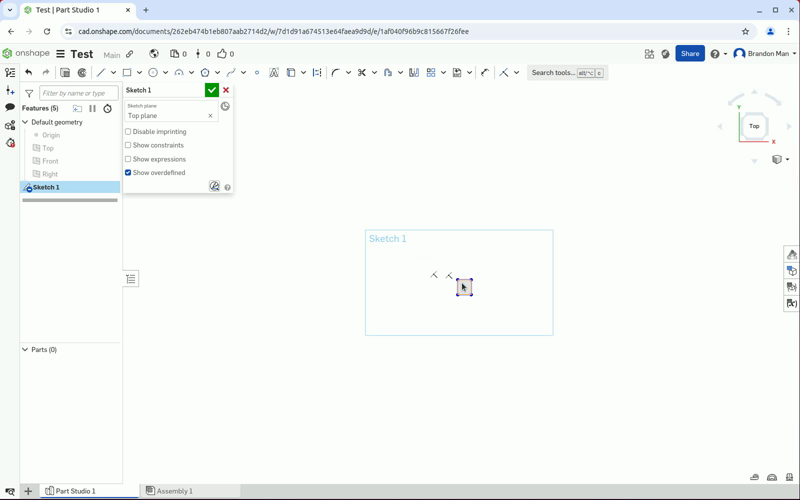
scroll(6)
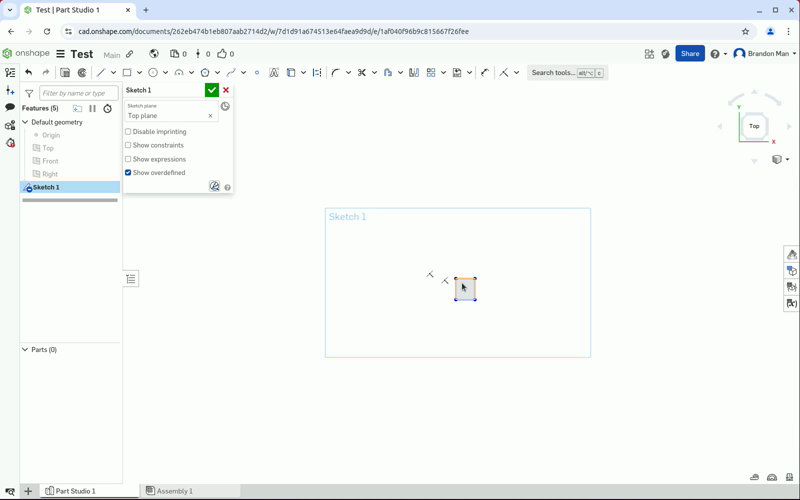
scroll(6)
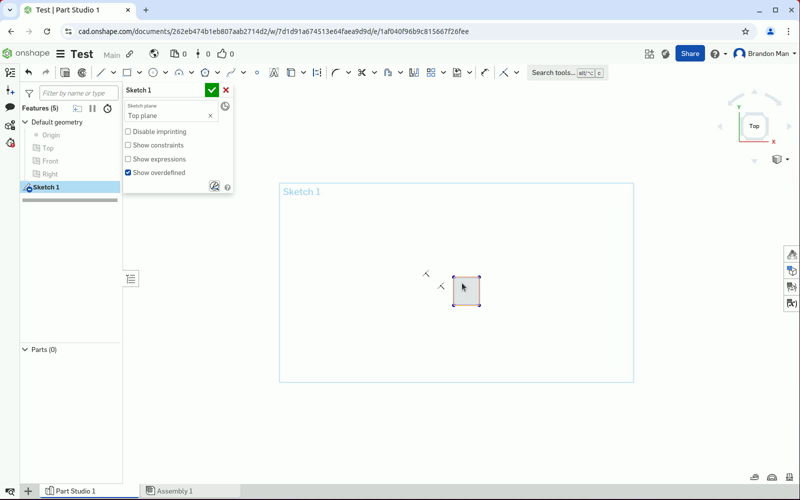
scroll(6)
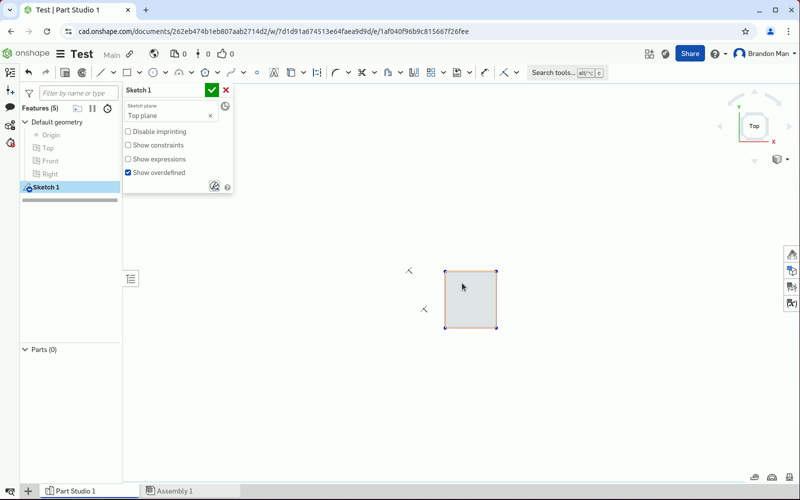
click(462, 282)
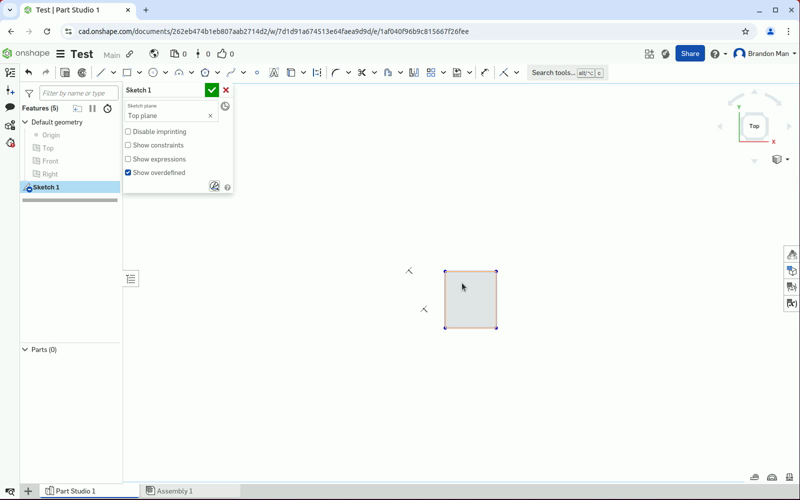
scroll(-6)
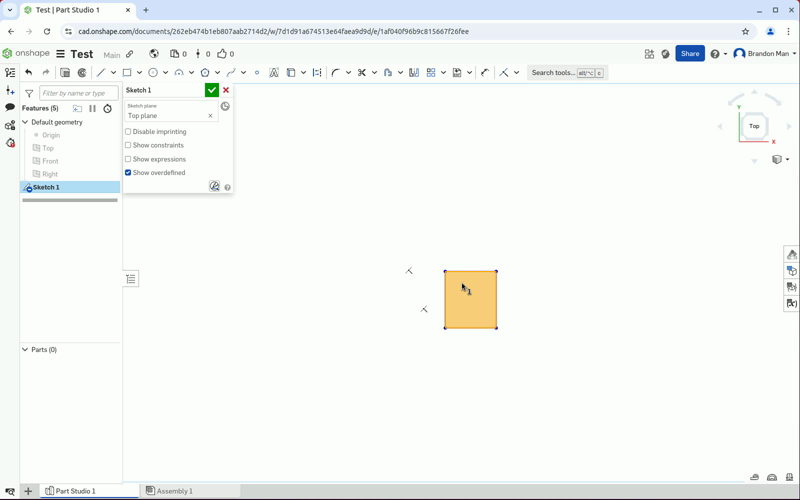
scroll(-6)
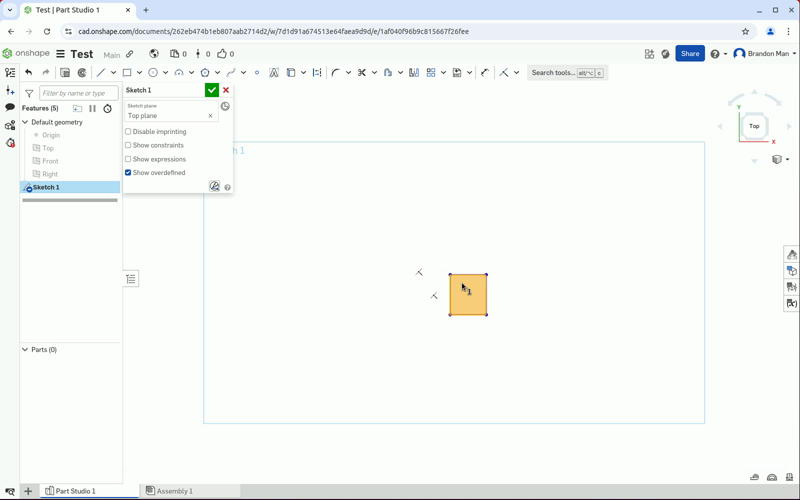
scroll(-6)
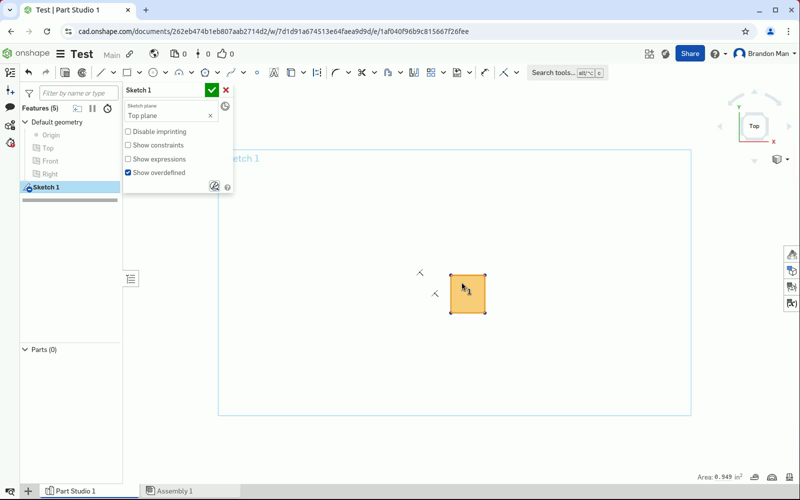
scroll(-6)
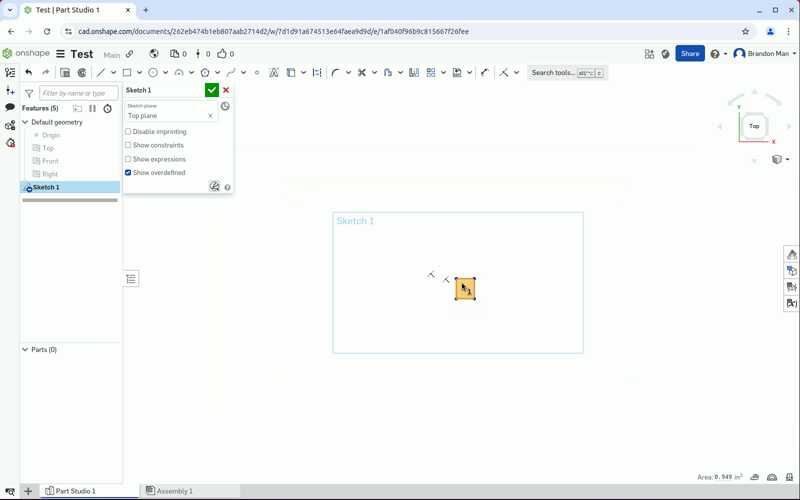
scroll(-6)
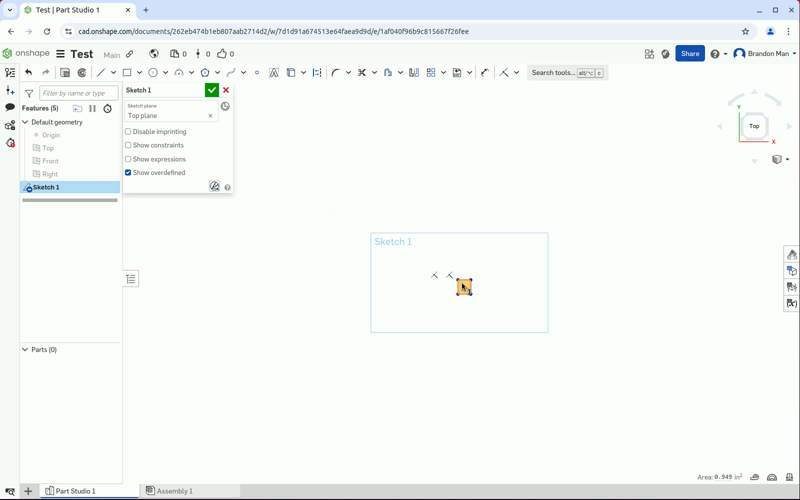
scroll(-6)
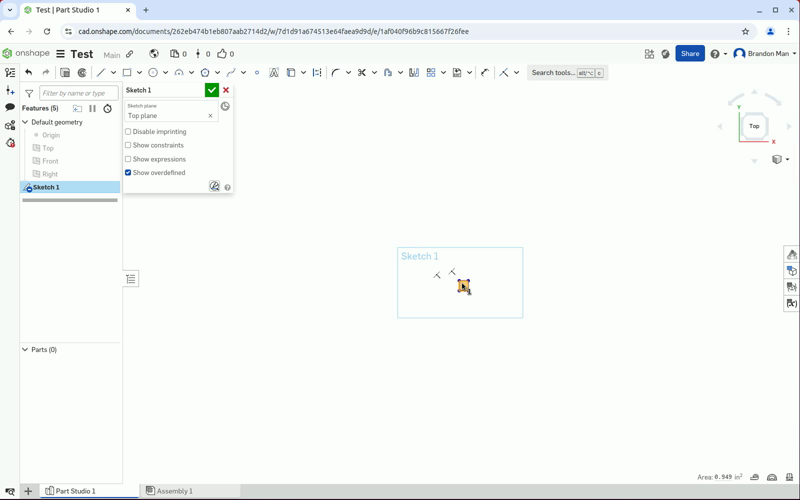
scroll(-6)
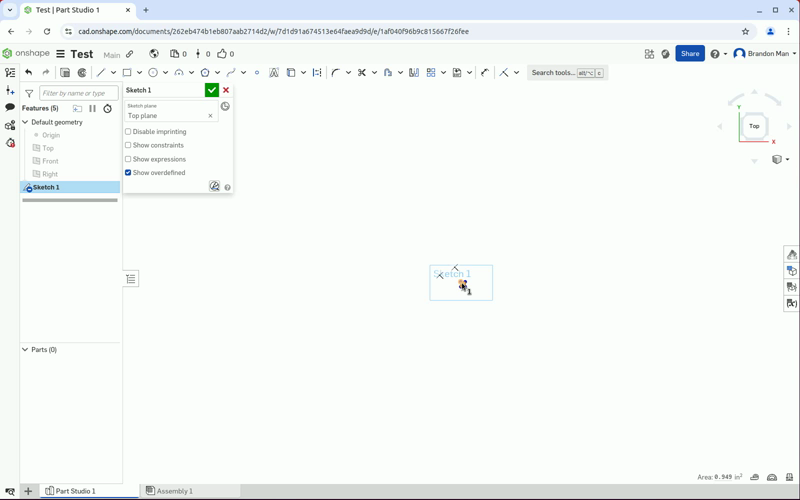
mouse_move(73, 352)
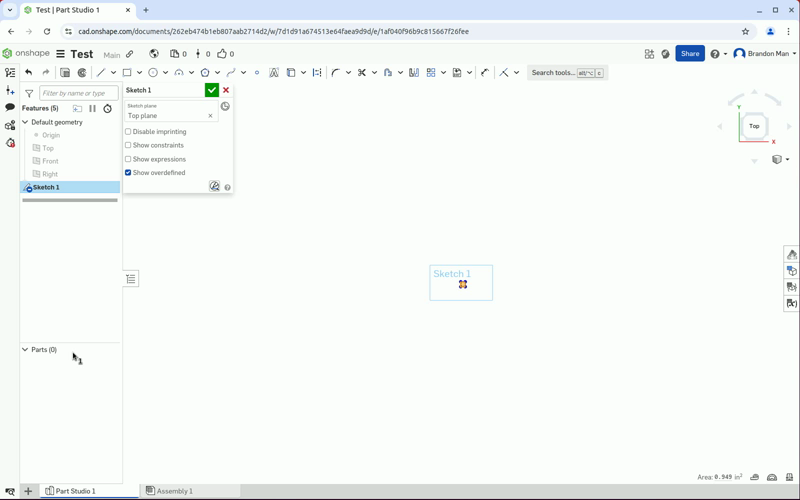
key(shift+y)
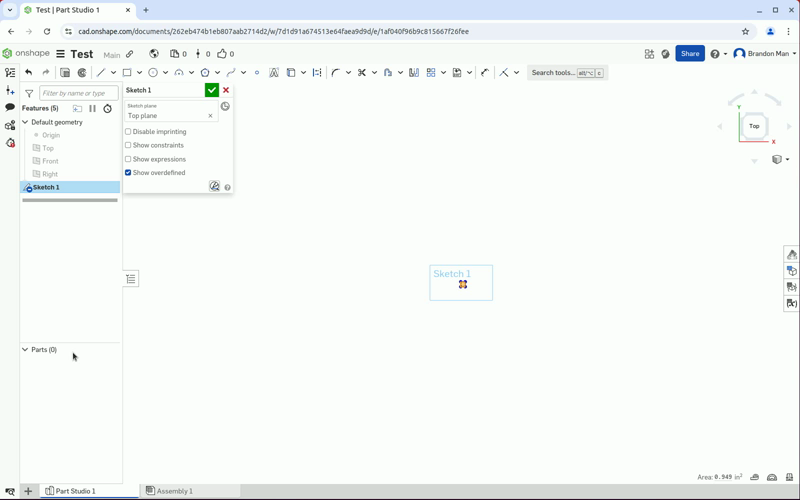
key(shift+e)
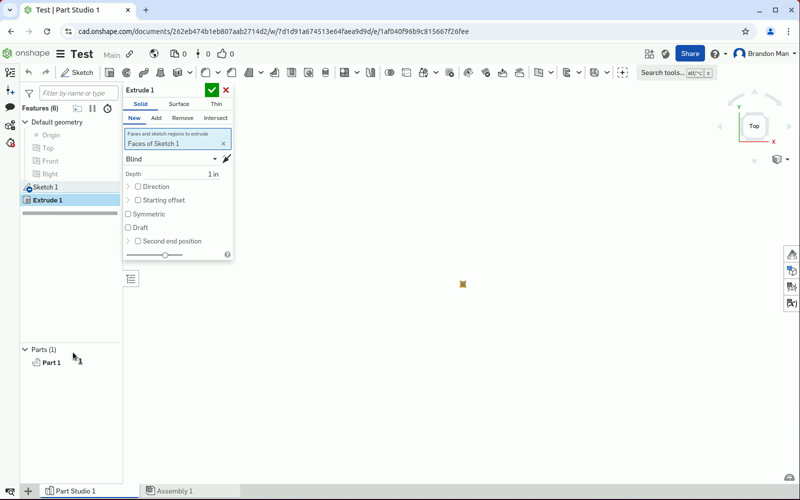
mouse_move(143, 106)
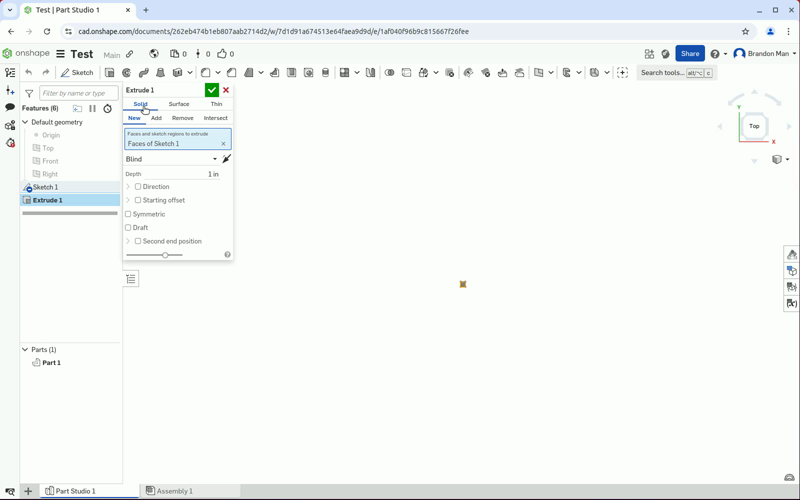
click(143, 106)
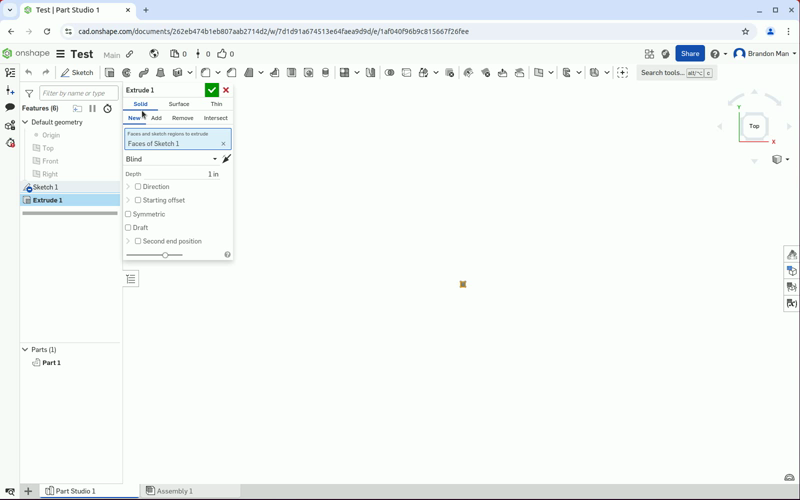
mouse_move(137, 120)
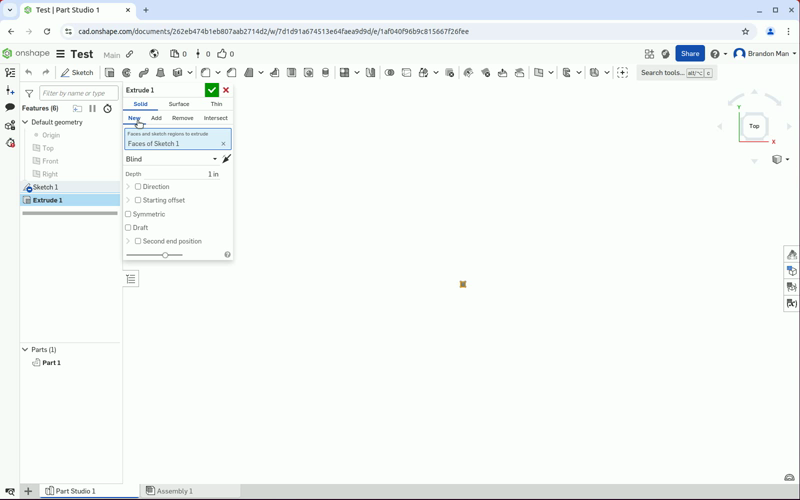
click(137, 120)
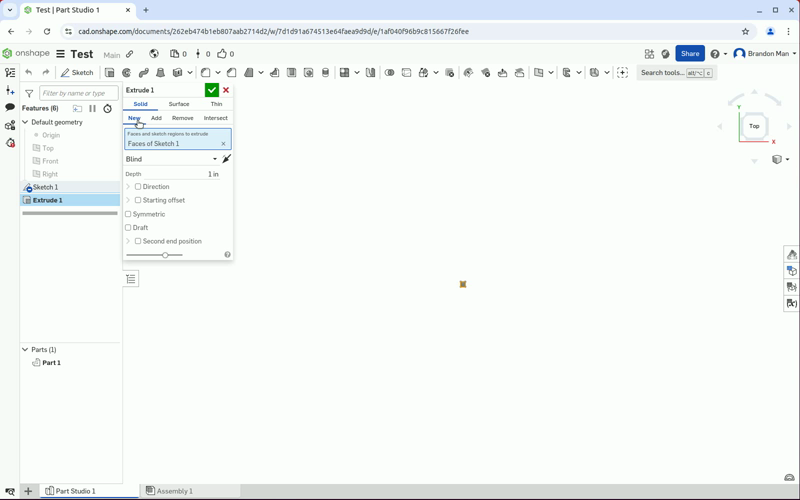
key(tab, 4)
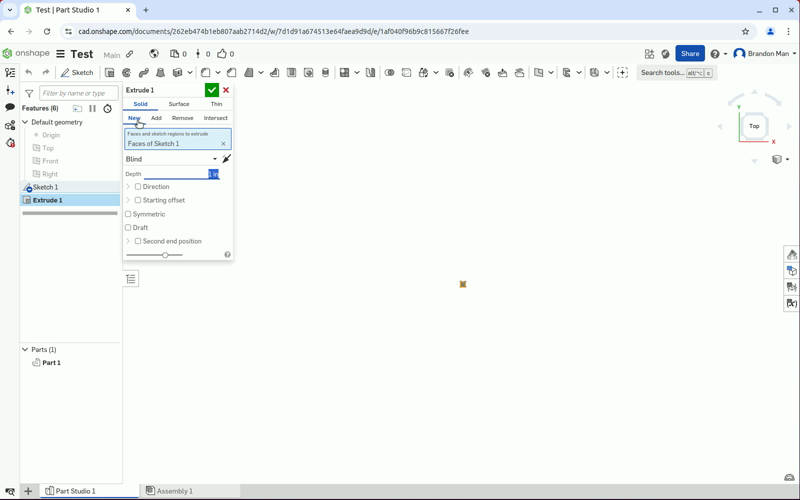
text(20.942)
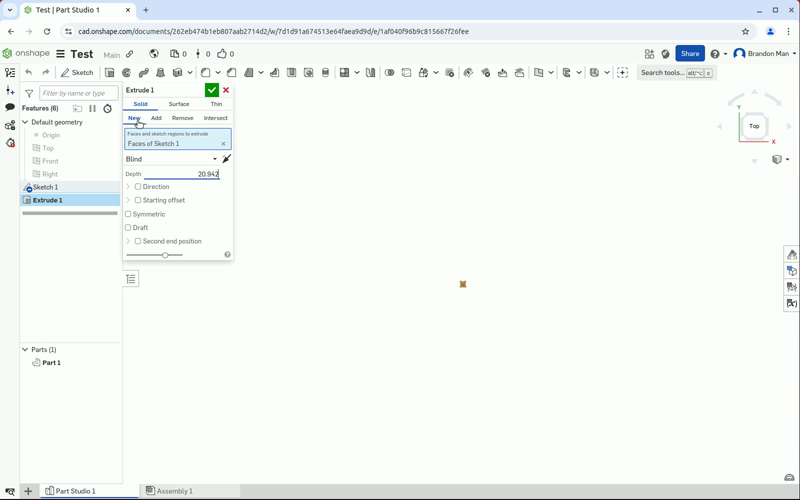
key(enter)
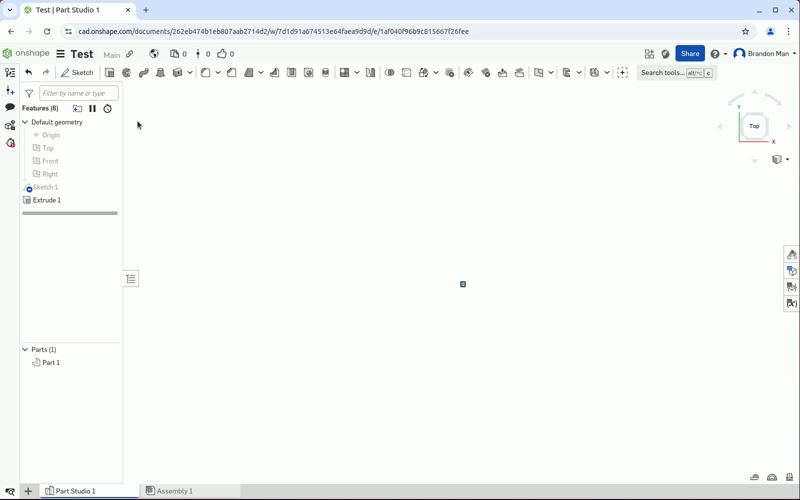
key(shift+h)
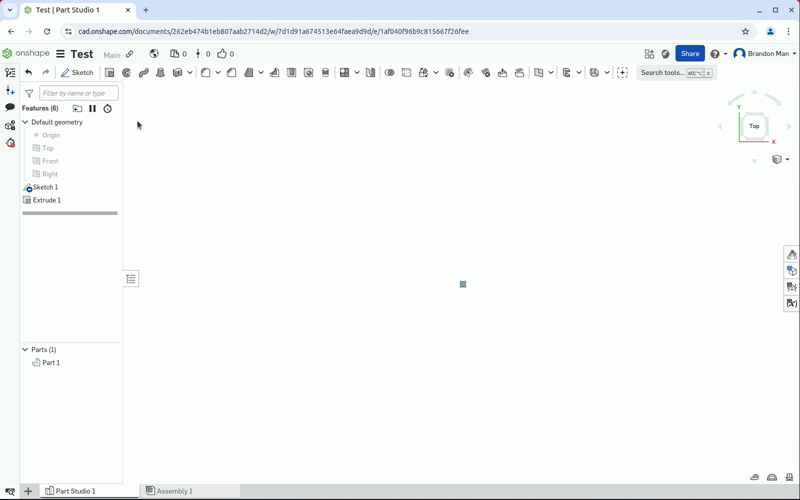
key(shift+h)
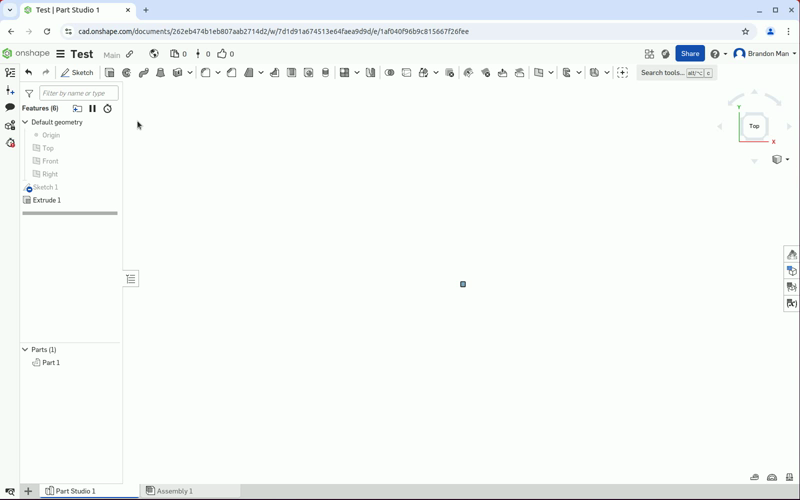
mouse_move(73, 189)
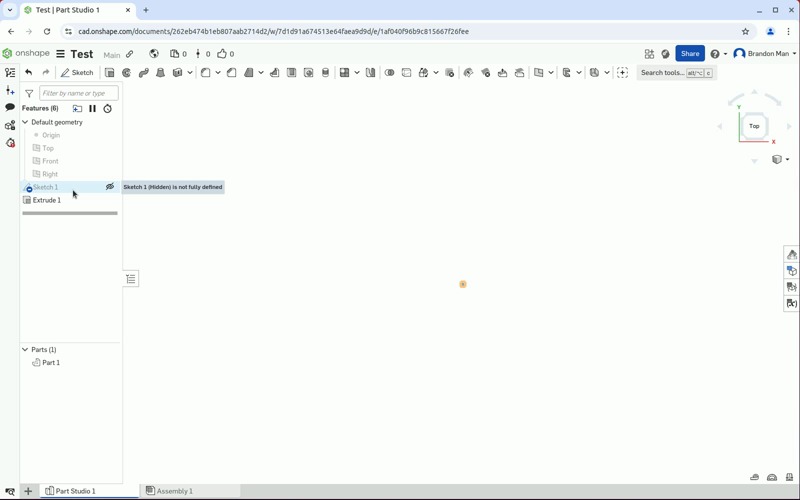
click(73, 189)
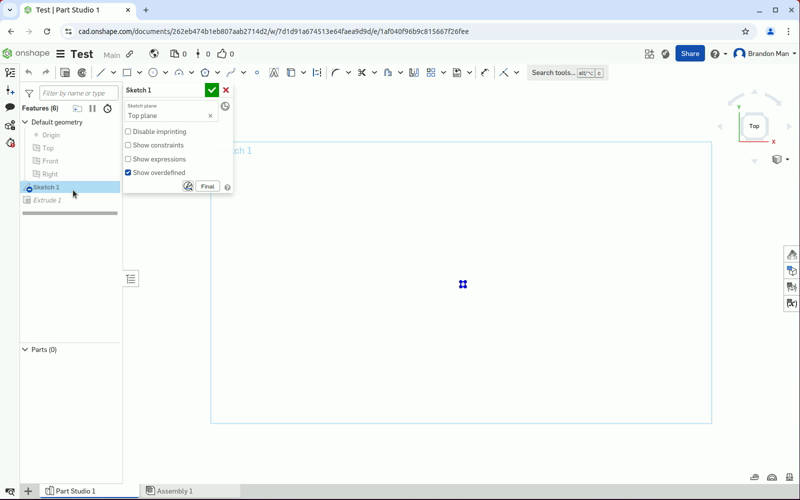
mouse_move(229, 92)
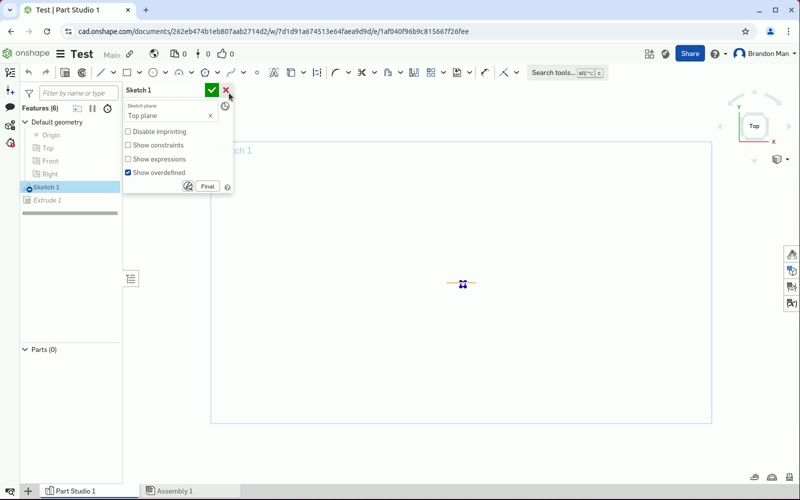
click(229, 92)
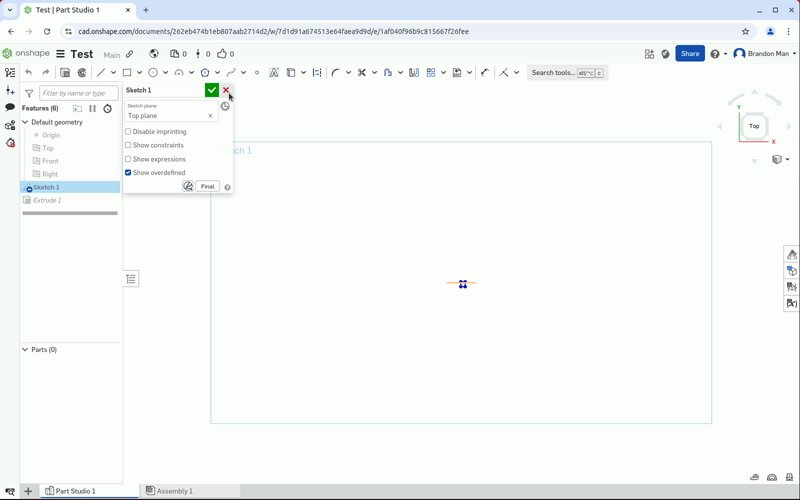
key(shift+s)
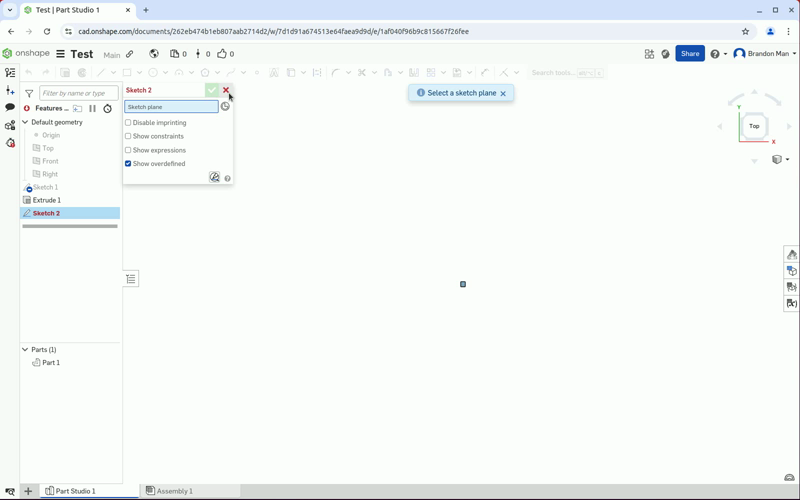
mouse_move(73, 150)
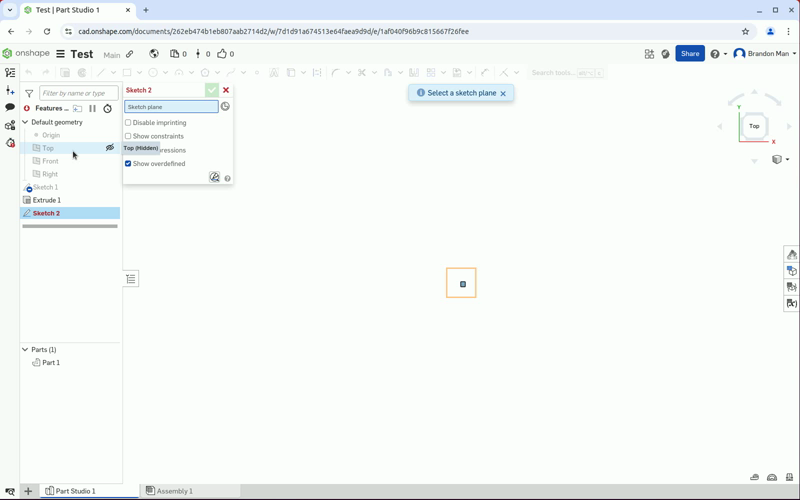
click(73, 150)
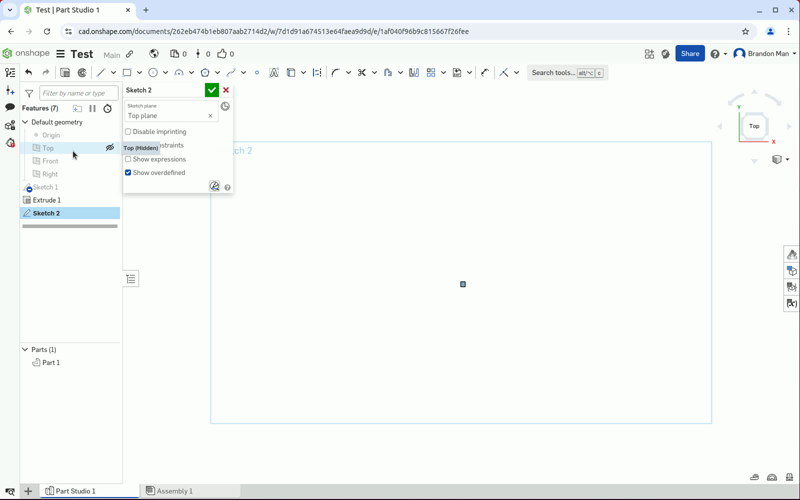
mouse_move(73, 352)
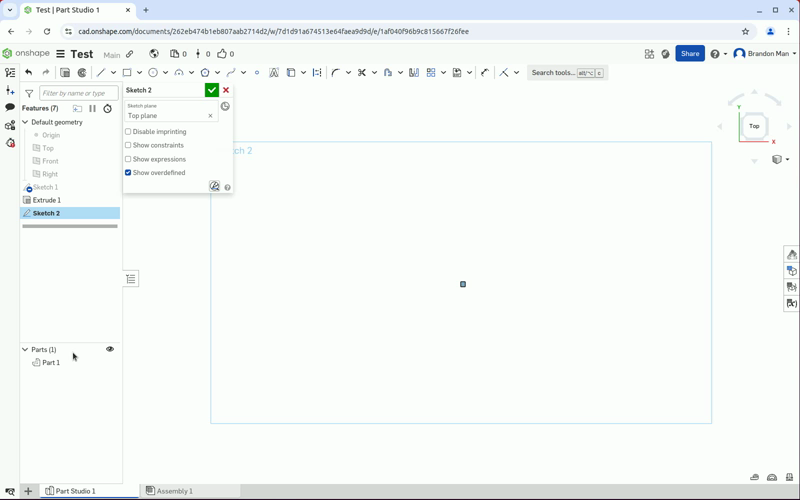
key(y)
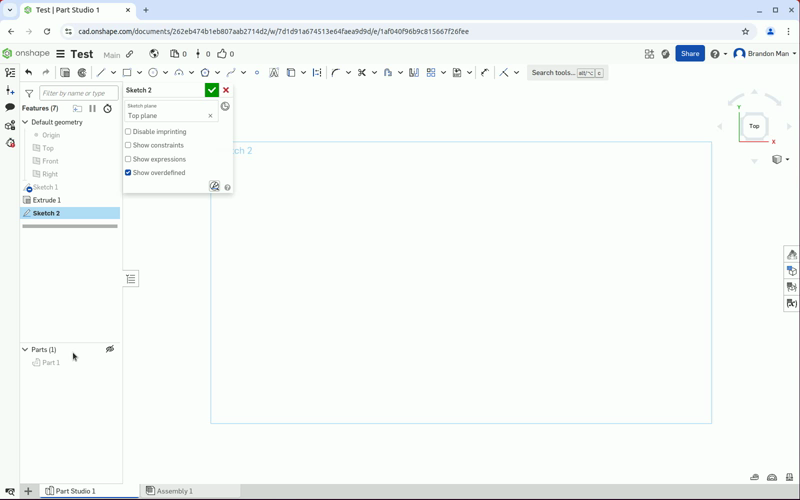
key(l)
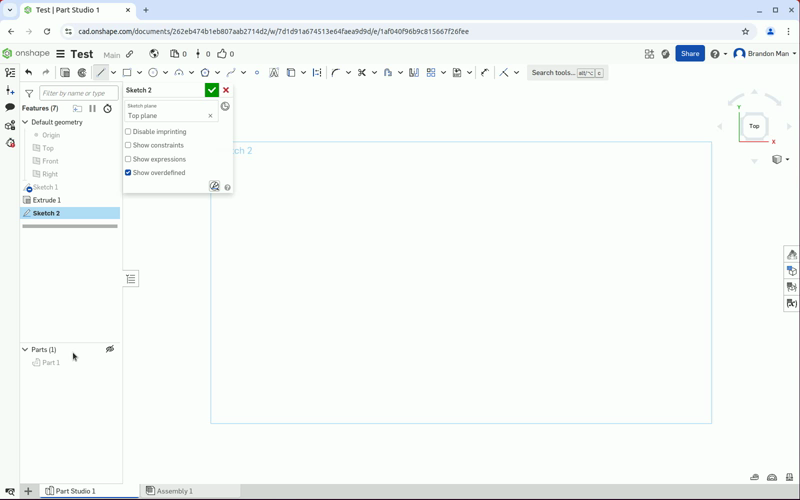
key_down(shift)
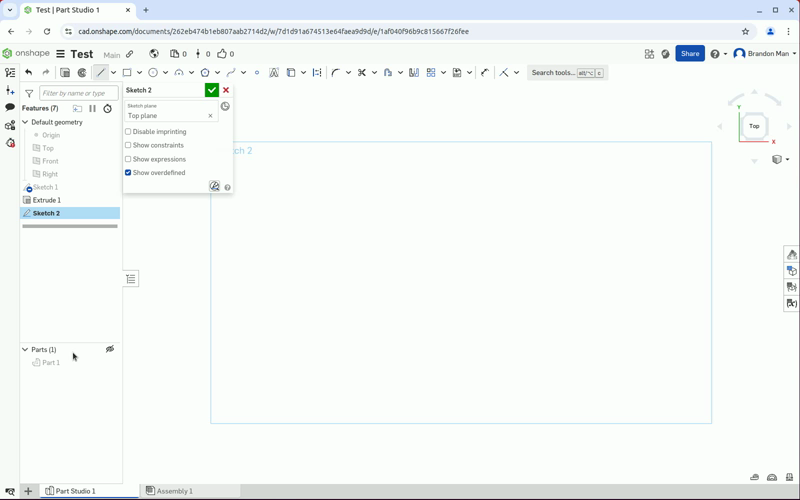
mouse_move(460, 345)
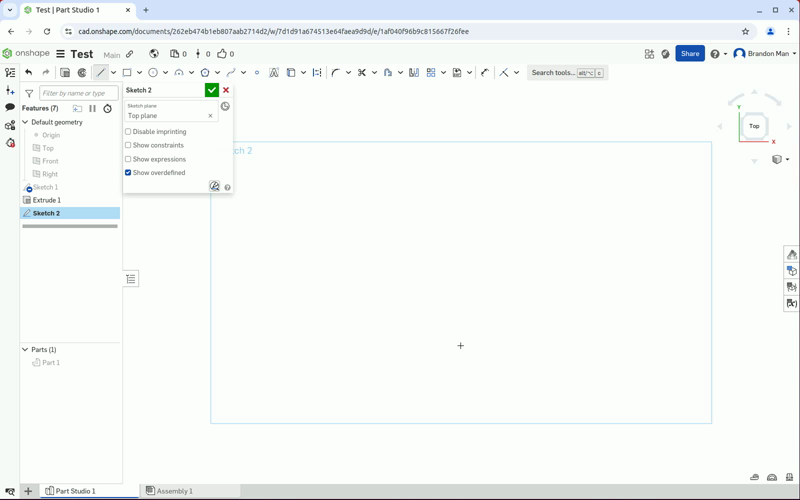
click(460, 345)
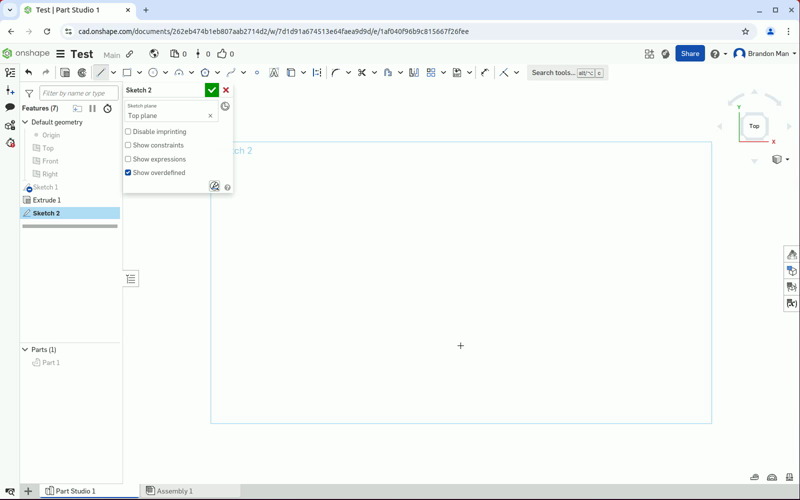
key_up(shift)
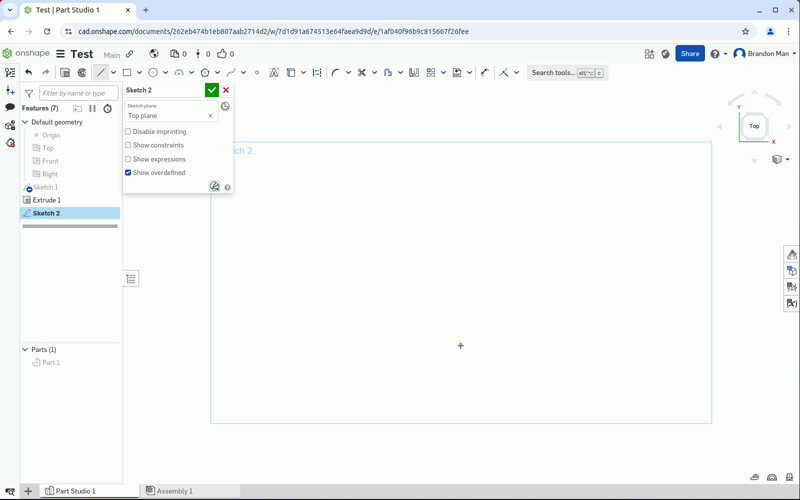
key_down(shift)
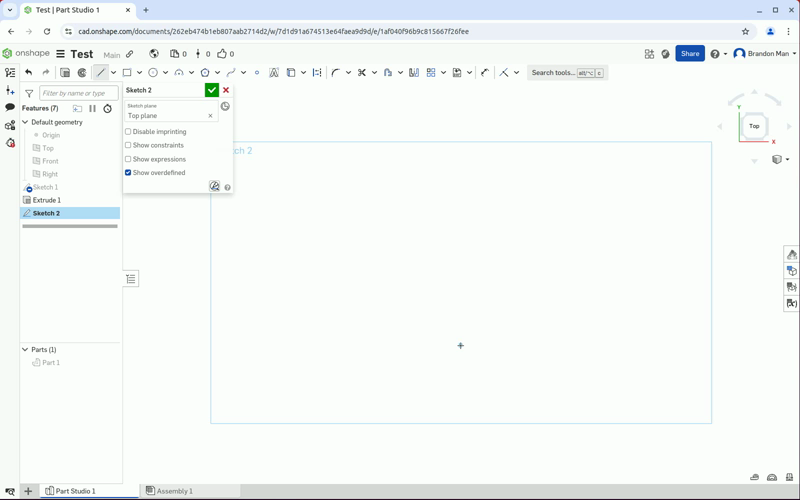
mouse_move(490, 345)
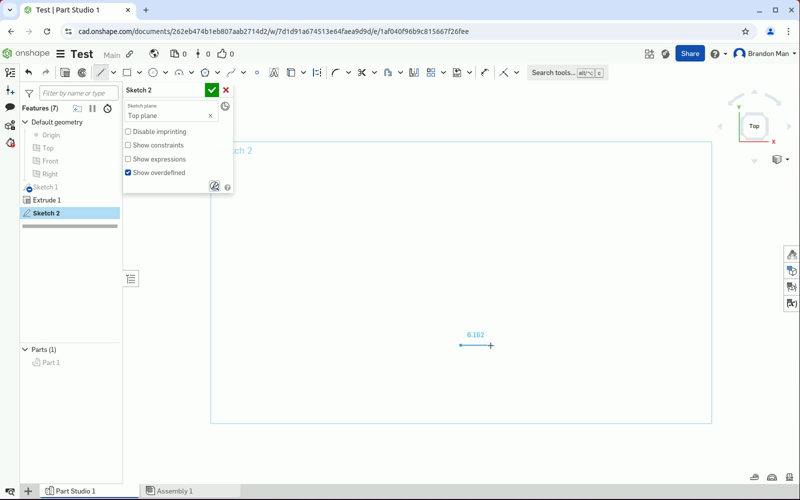
mouse_move(465, 345)
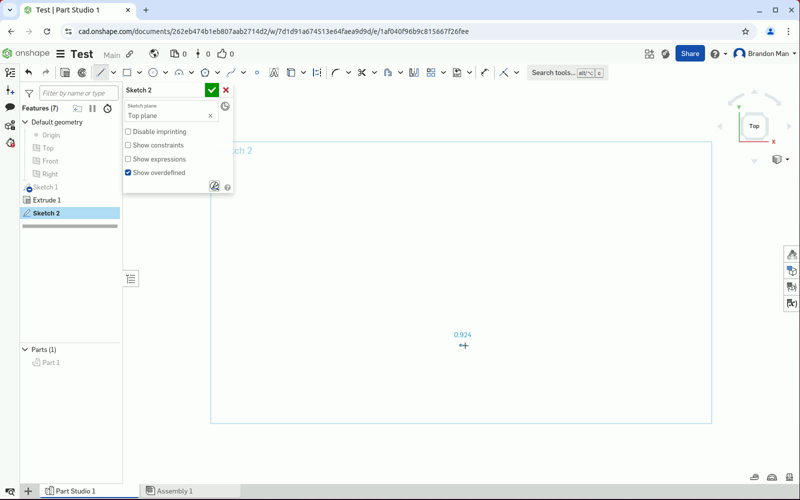
scroll(6)
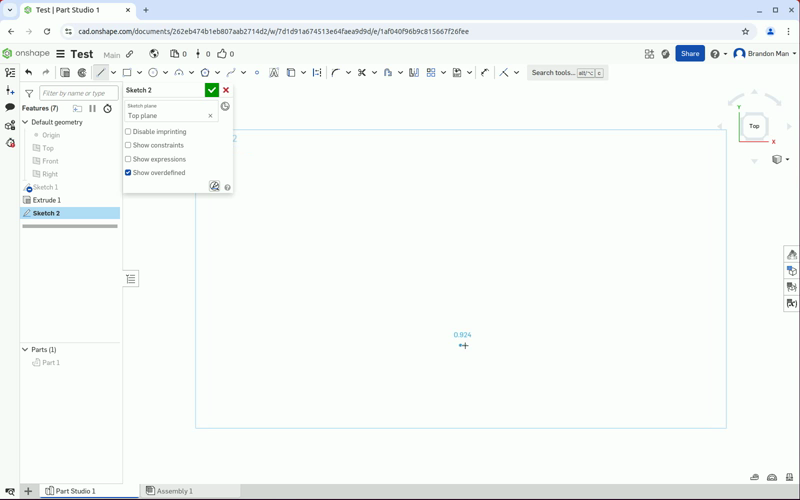
scroll(6)
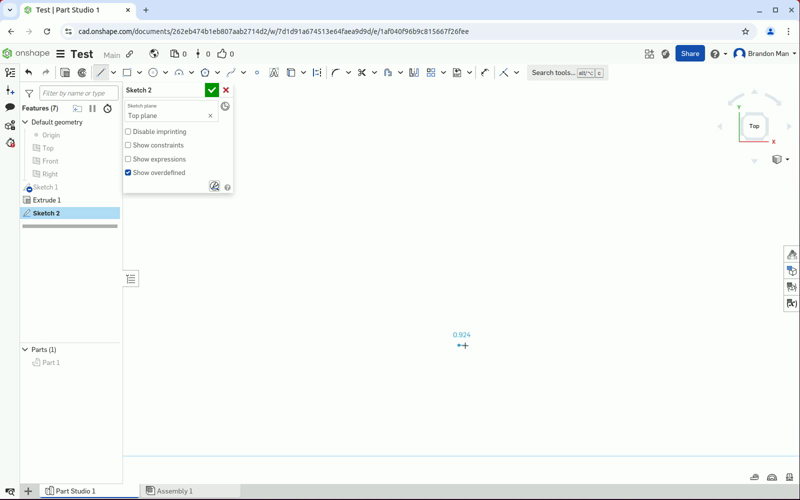
scroll(6)
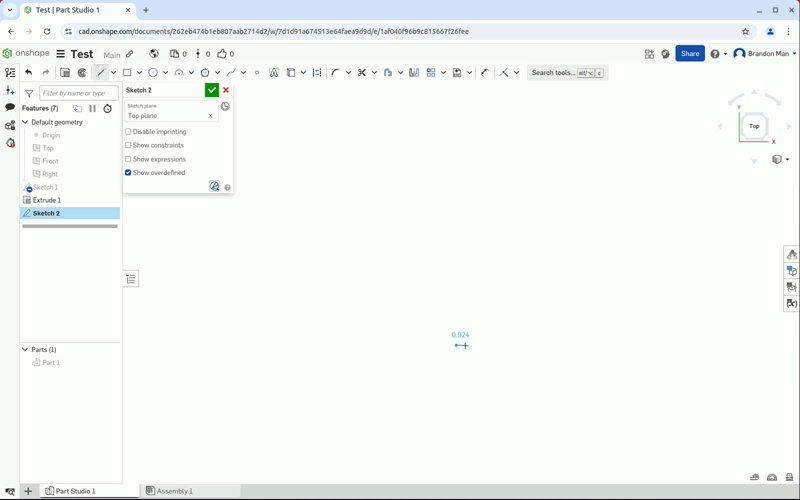
scroll(6)
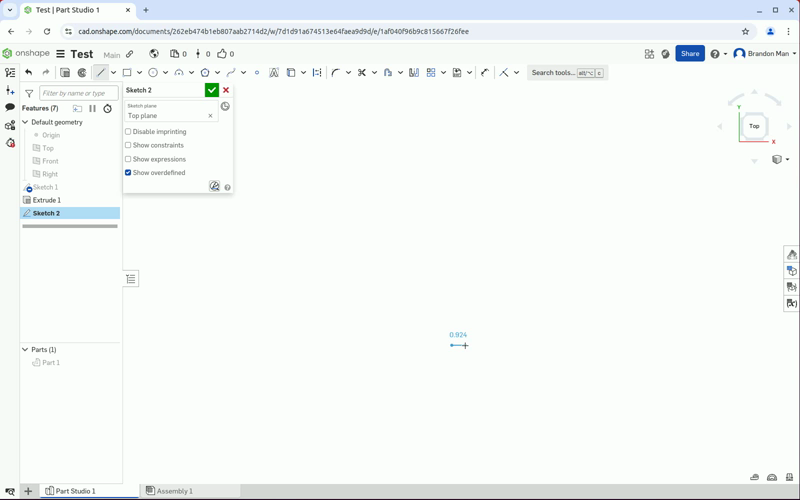
scroll(6)
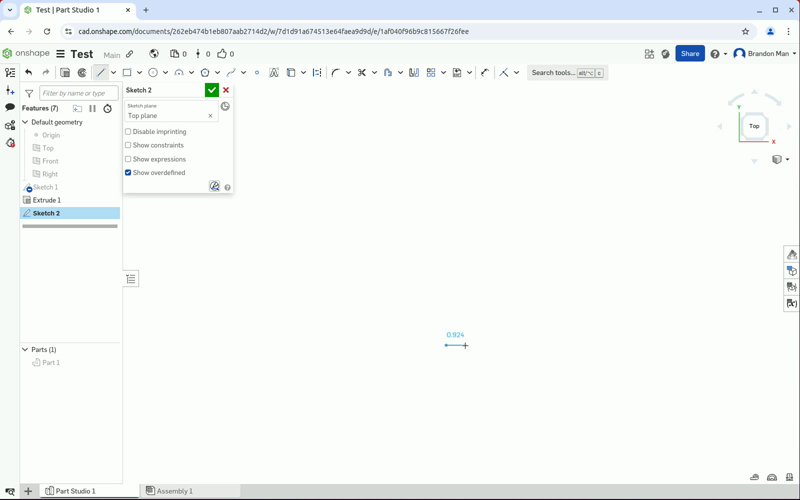
scroll(6)
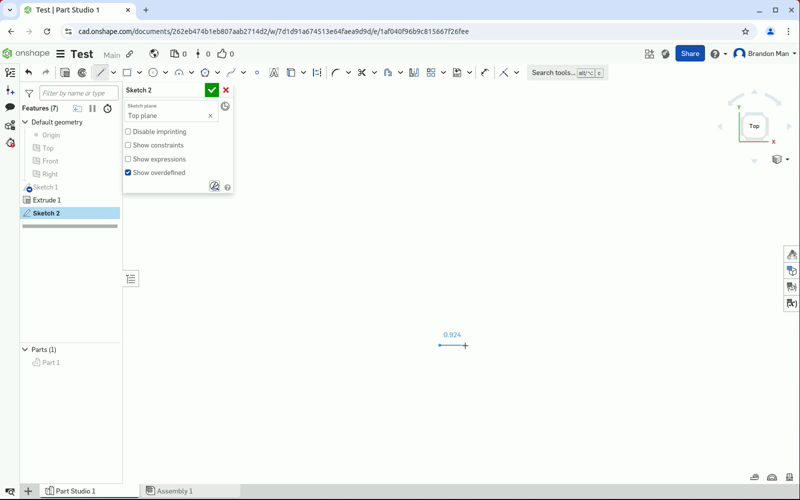
scroll(6)
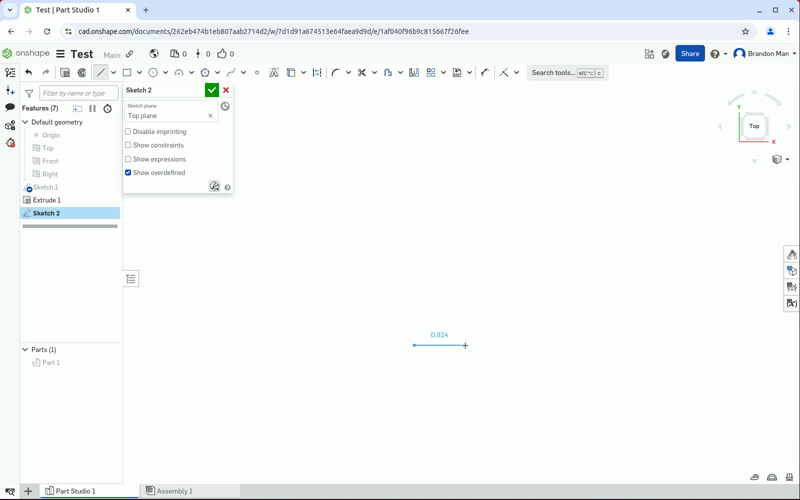
click(465, 345)
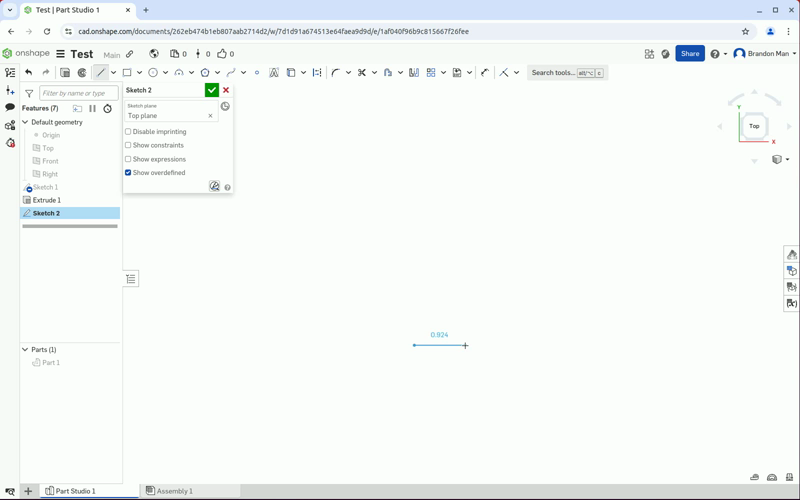
scroll(-6)
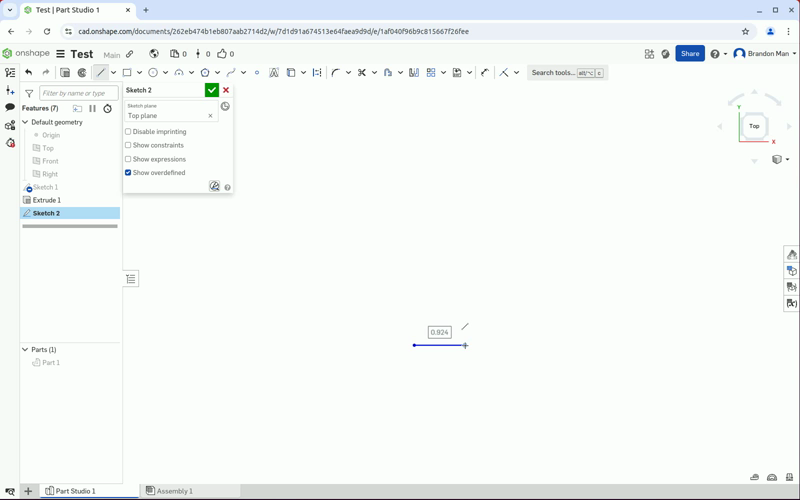
scroll(-6)
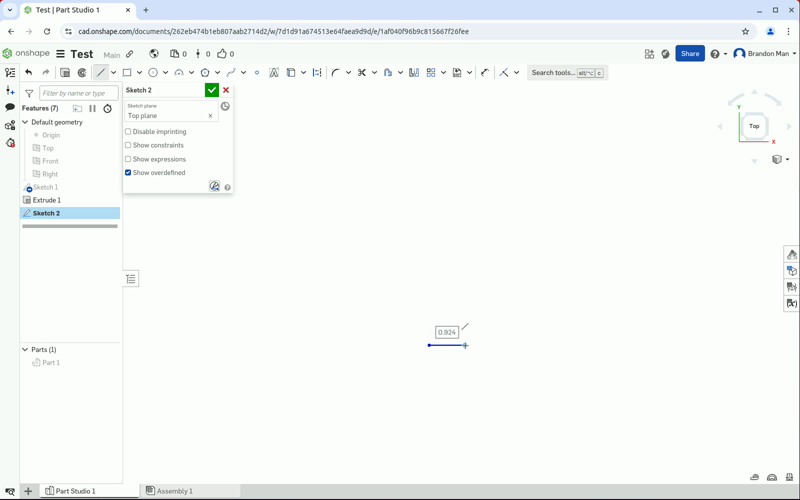
scroll(-6)
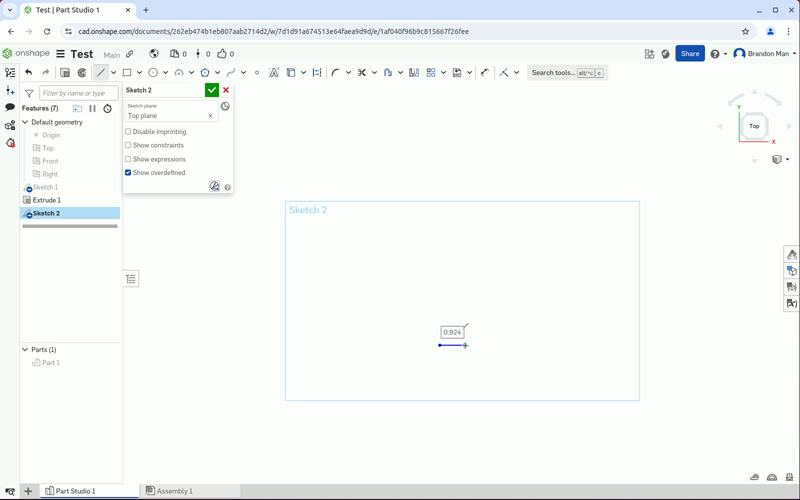
scroll(-6)
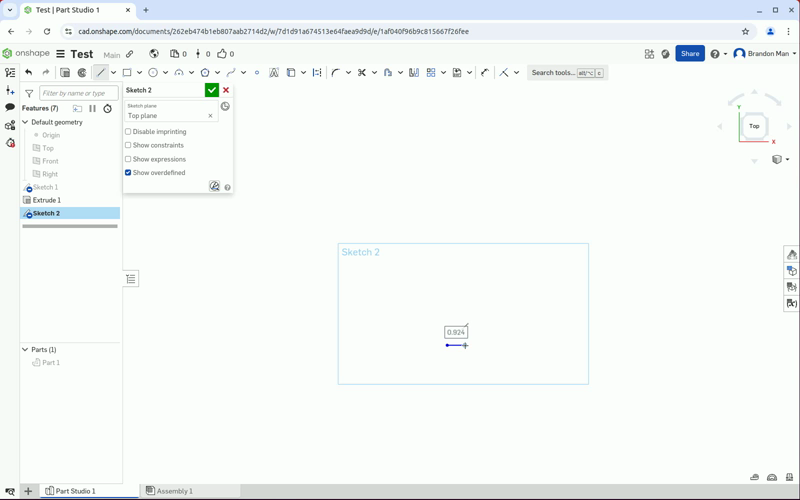
scroll(-6)
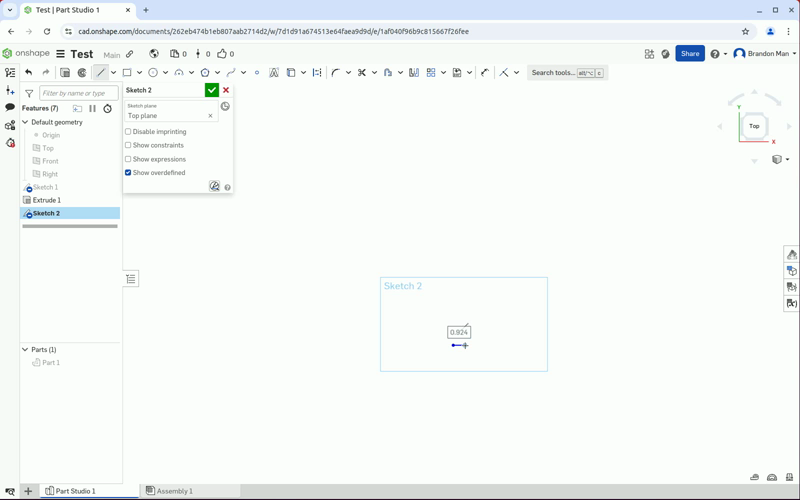
scroll(-6)
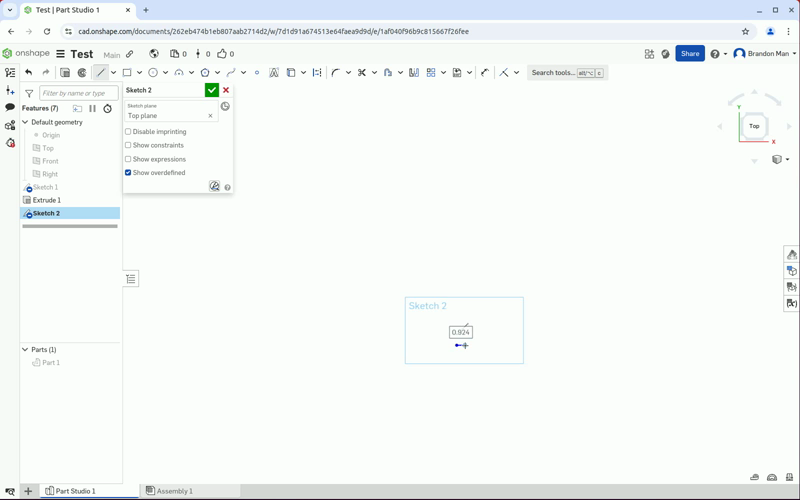
scroll(-6)
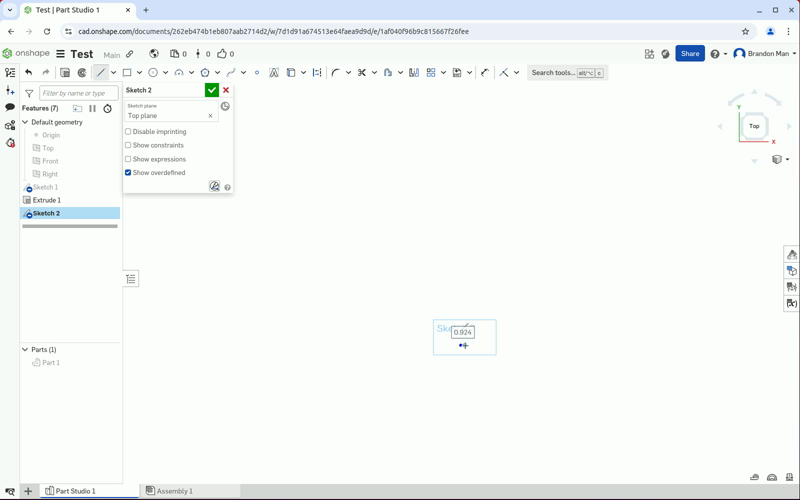
key_up(shift)
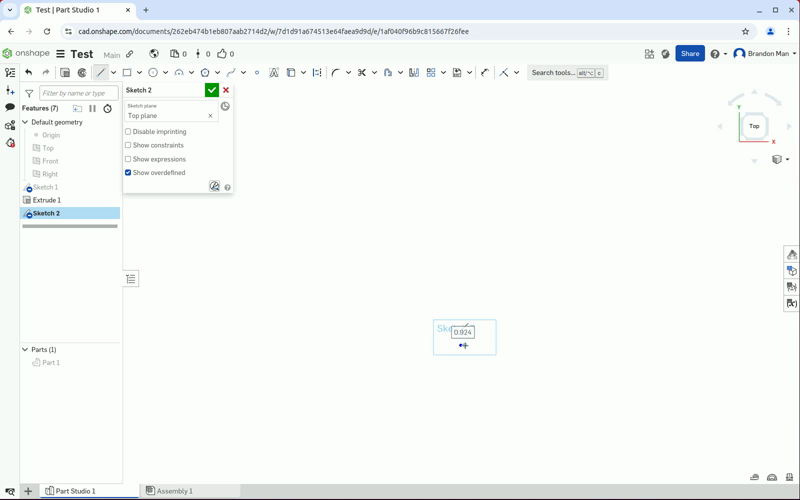
key_down(shift)
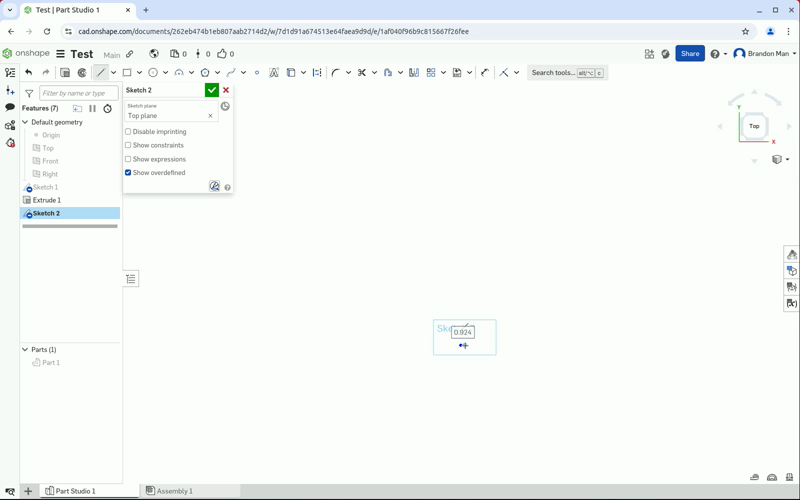
mouse_move(495, 345)
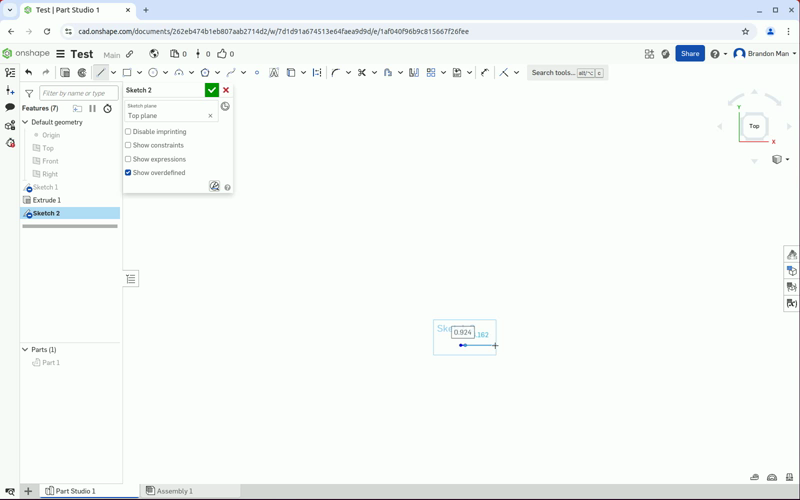
mouse_move(465, 285)
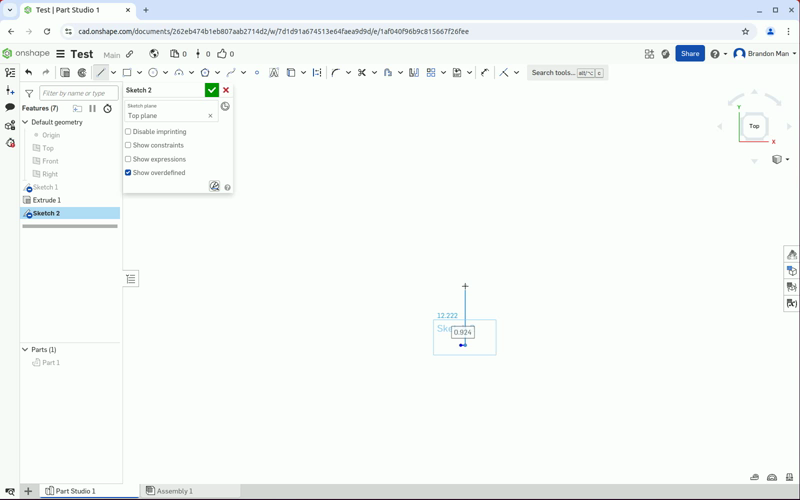
click(465, 285)
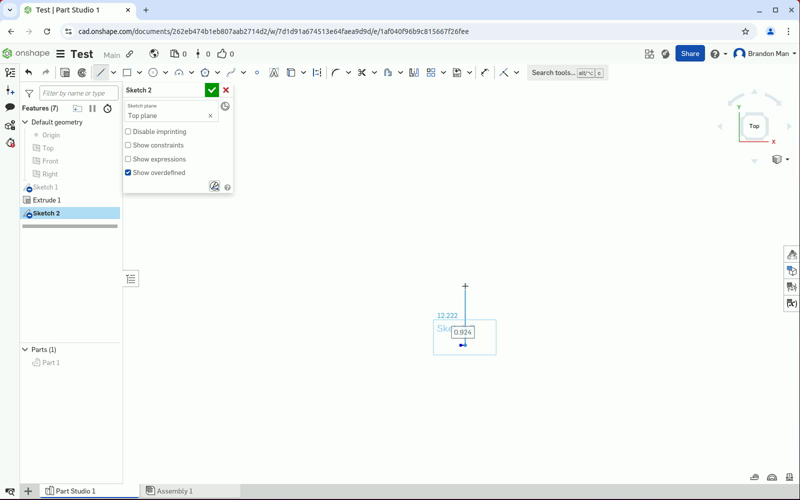
key_up(shift)
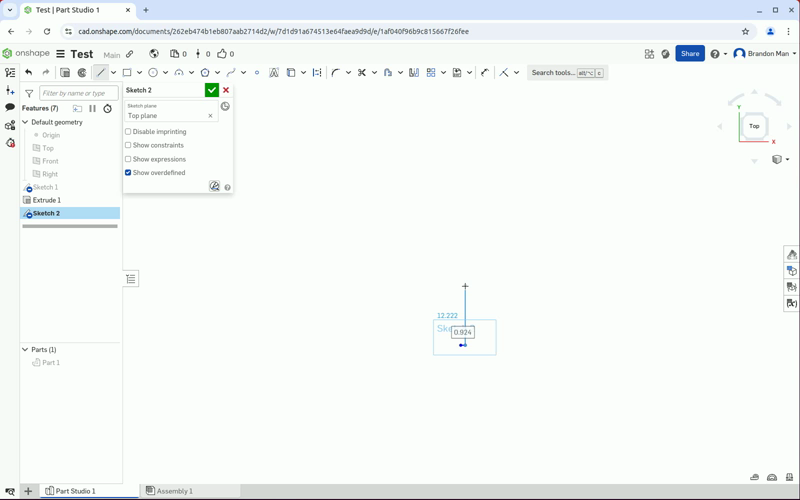
key_down(shift)
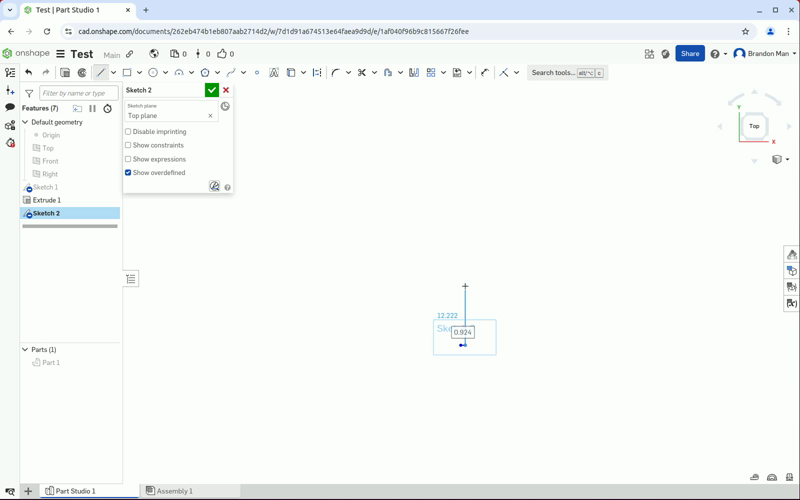
mouse_move(495, 285)
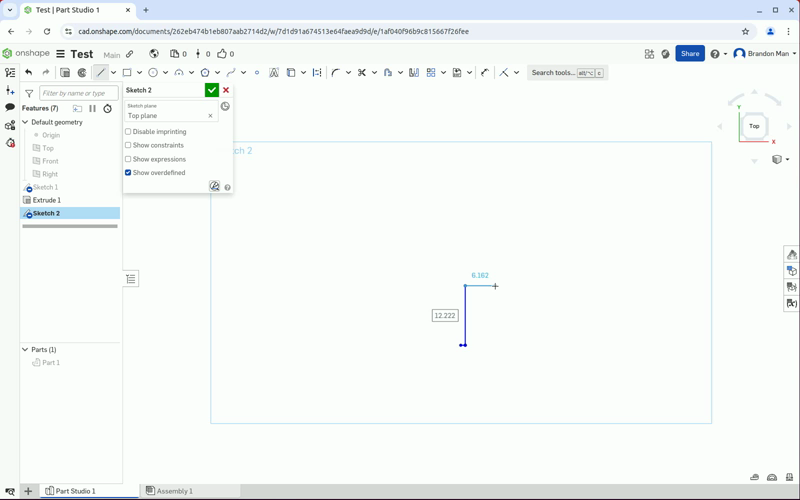
mouse_move(460, 285)
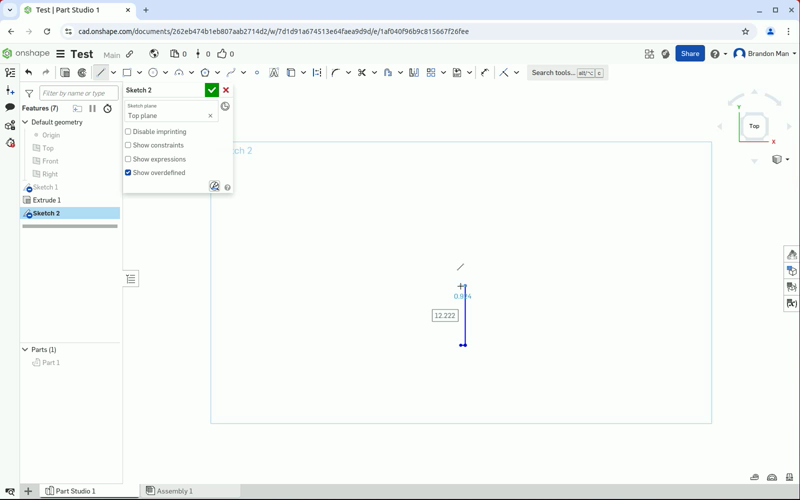
scroll(6)
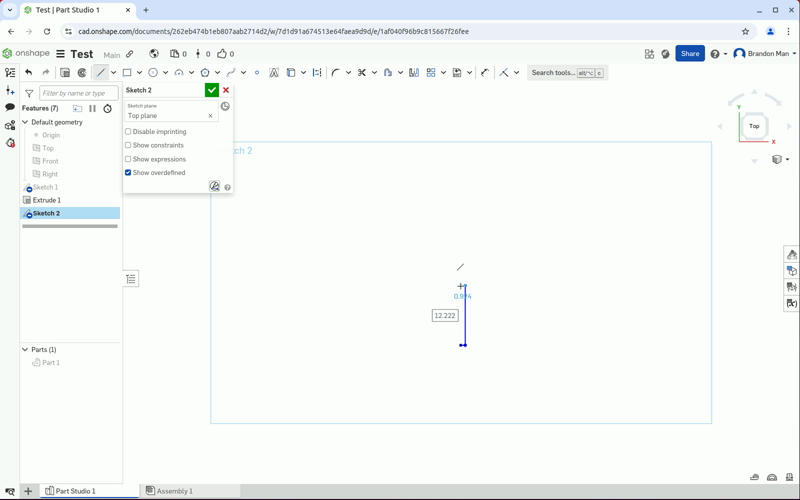
scroll(6)
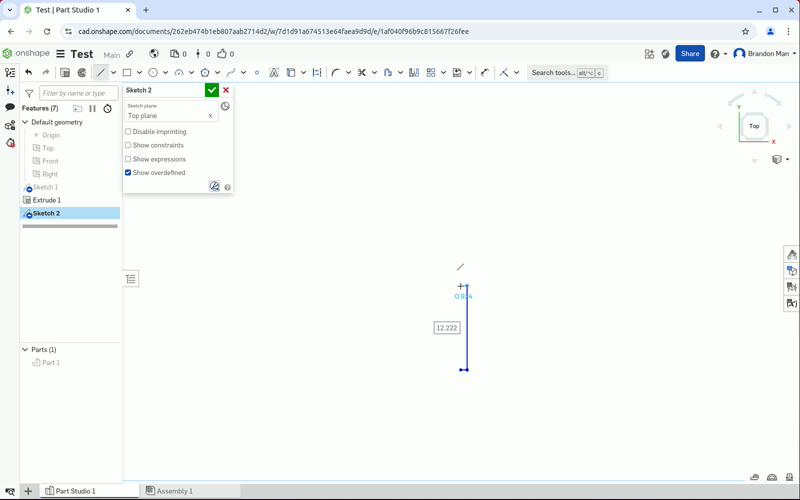
scroll(6)
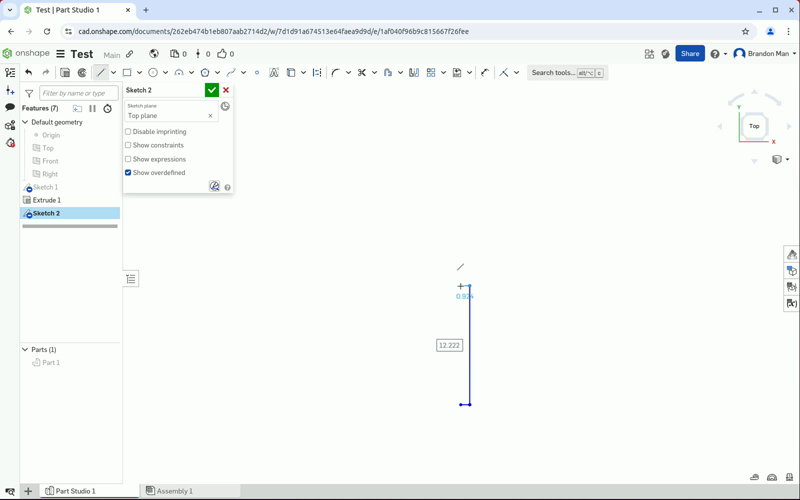
scroll(6)
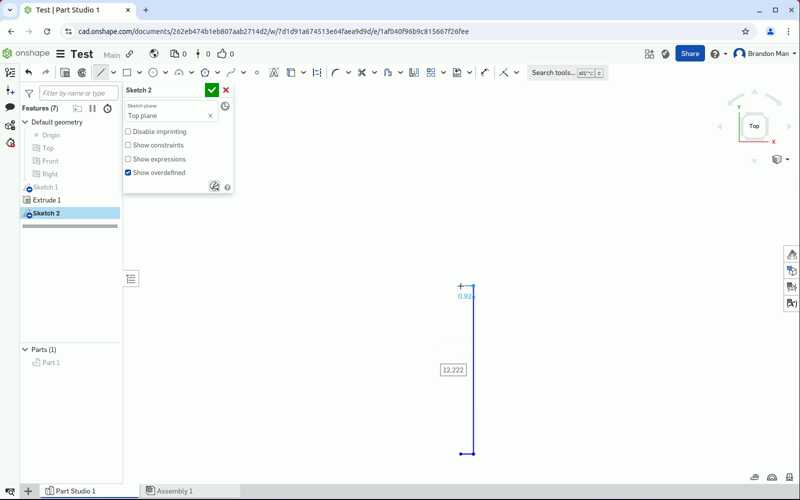
scroll(6)
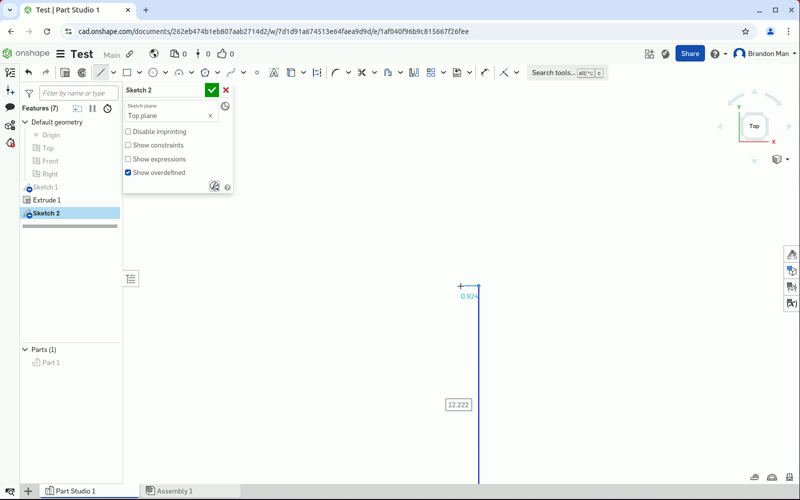
scroll(6)
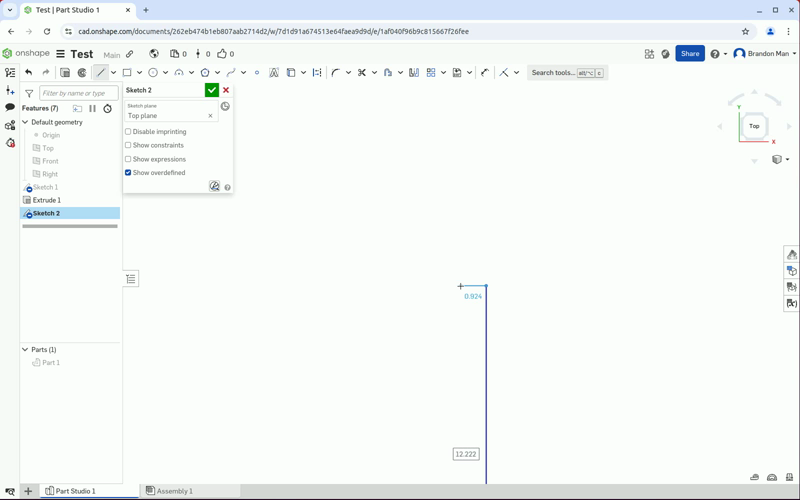
scroll(6)
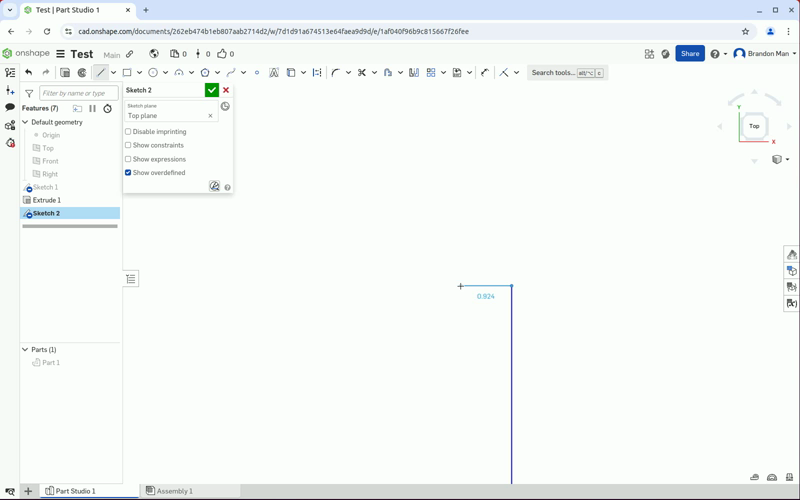
click(460, 285)
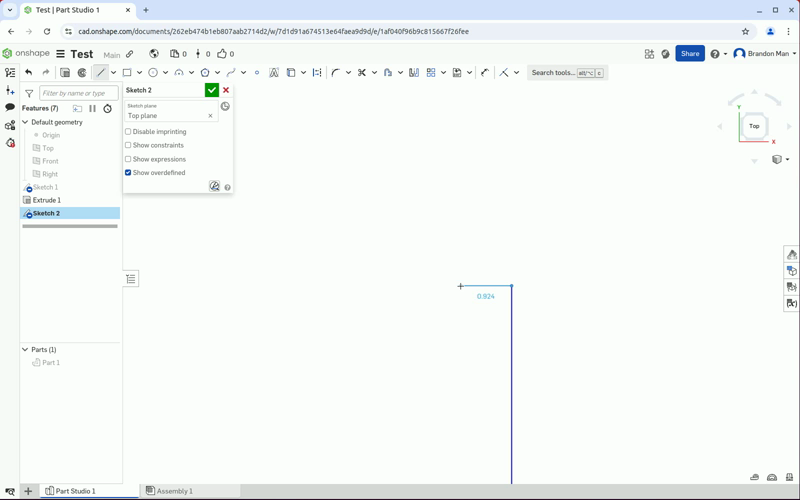
scroll(-6)
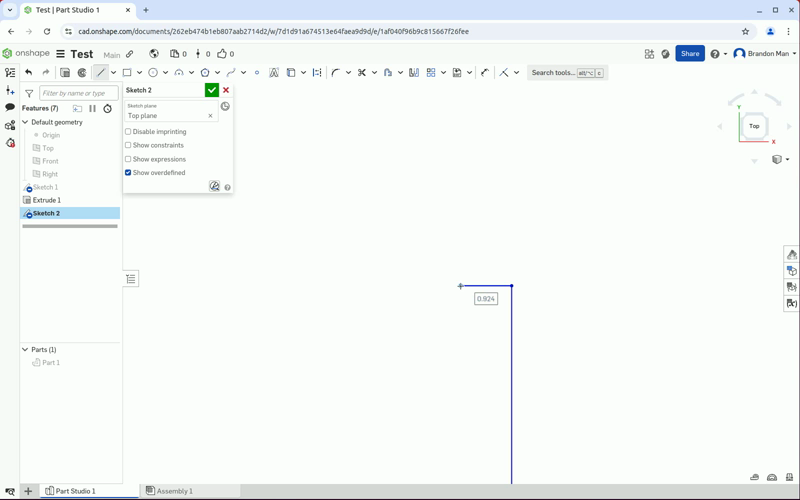
scroll(-6)
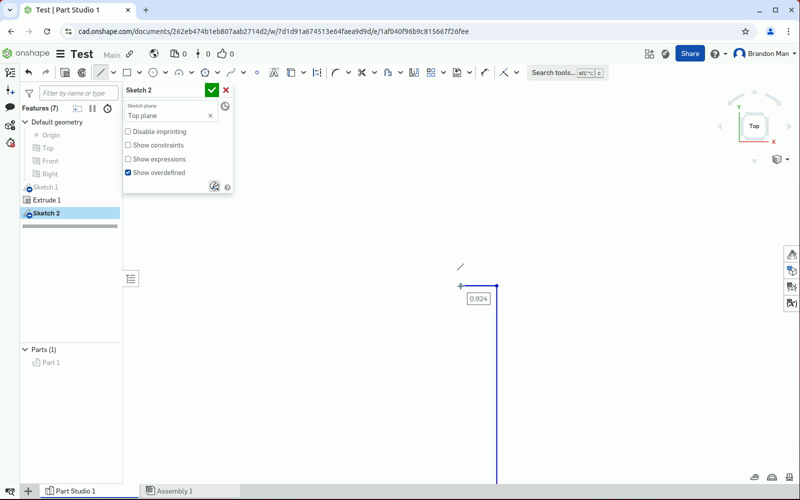
scroll(-6)
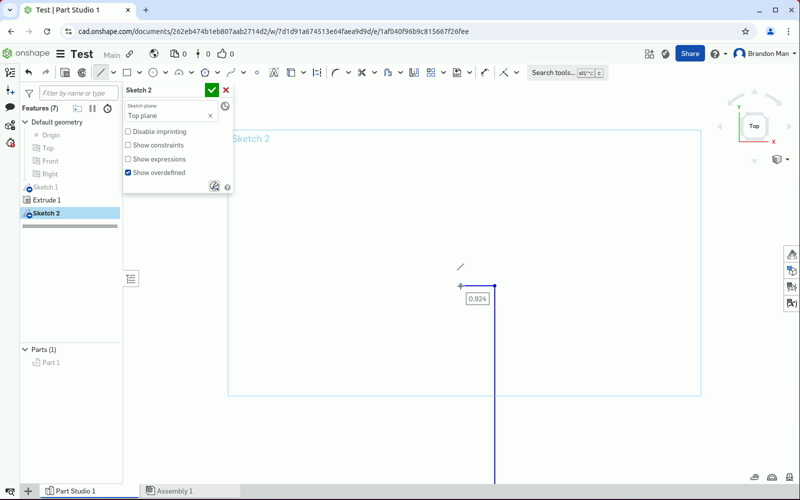
scroll(-6)
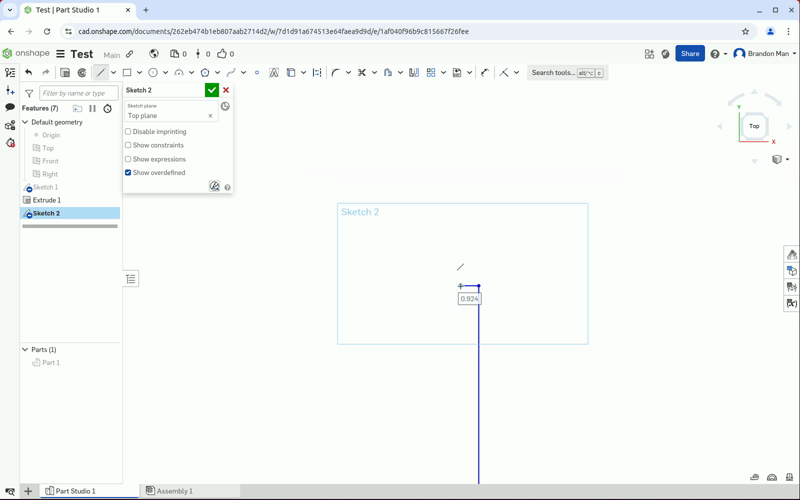
scroll(-6)
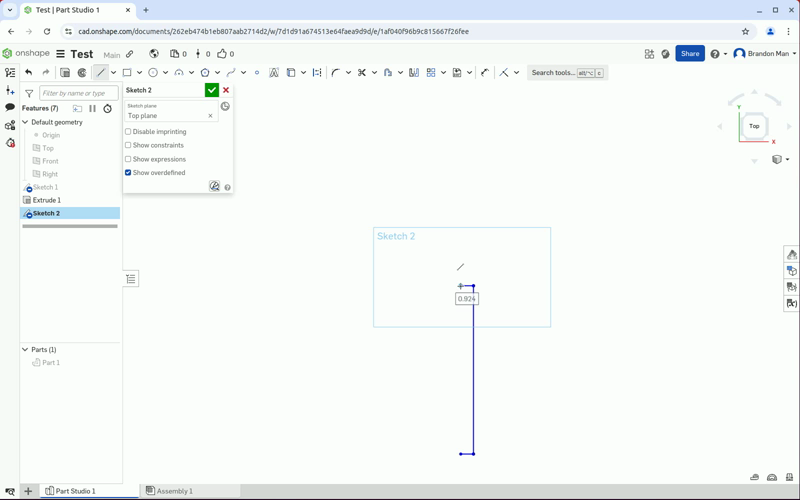
scroll(-6)
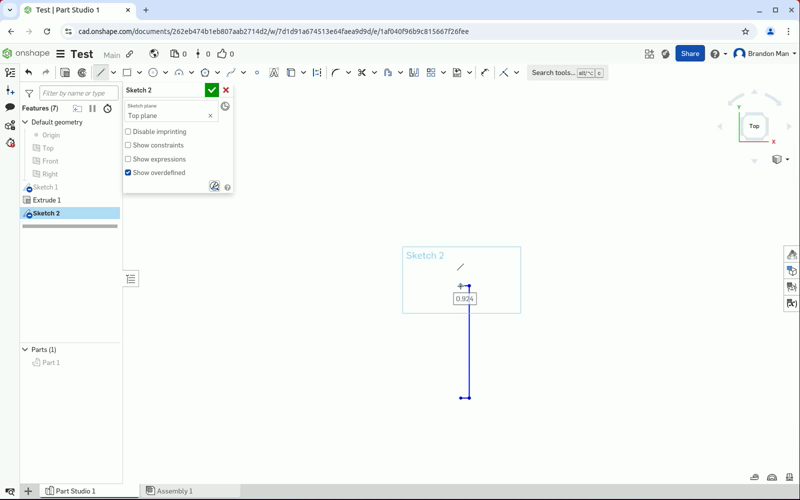
scroll(-6)
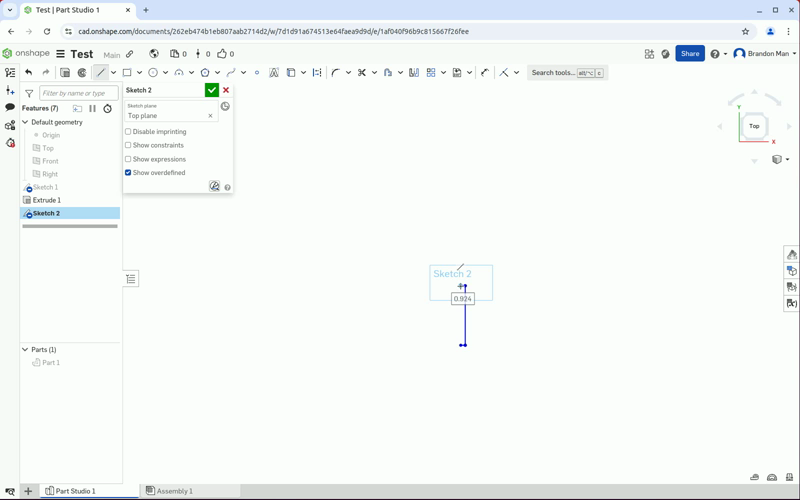
key_up(shift)
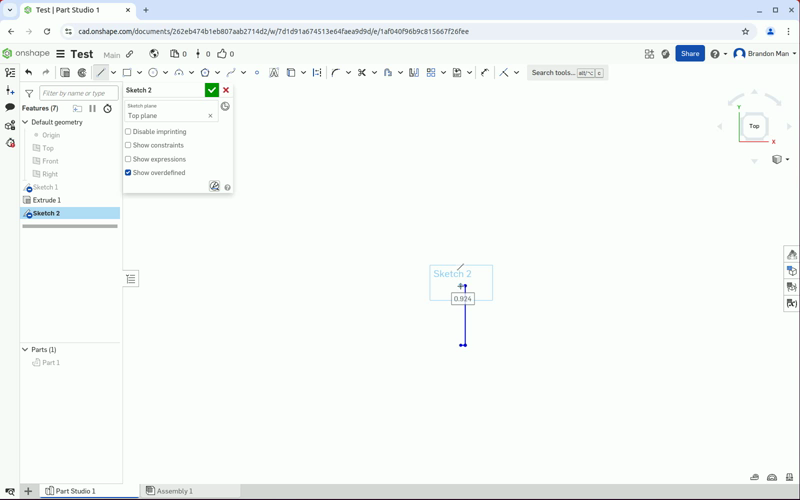
mouse_move(490, 285)
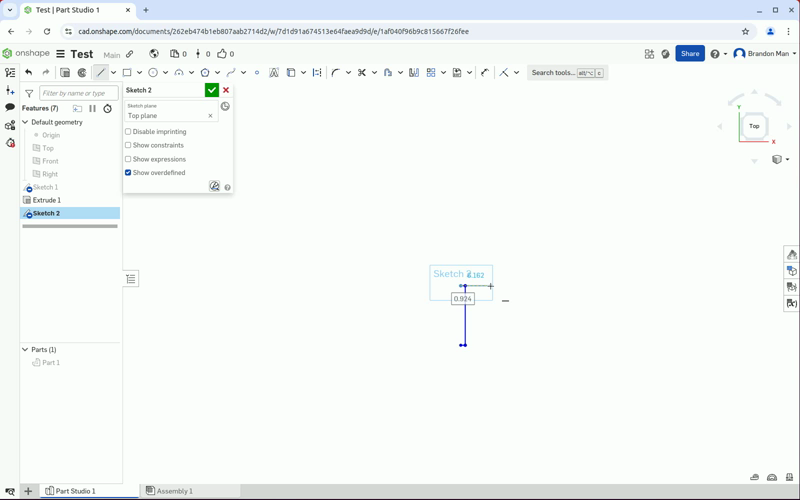
key_down(shift)
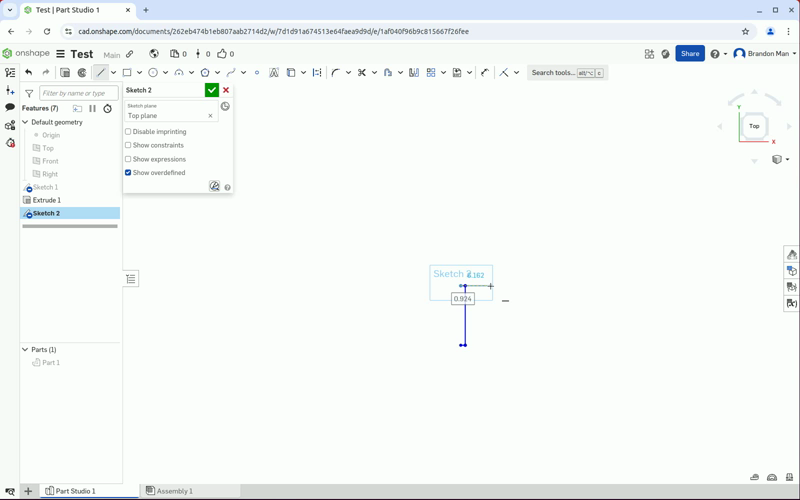
mouse_move(460, 345)
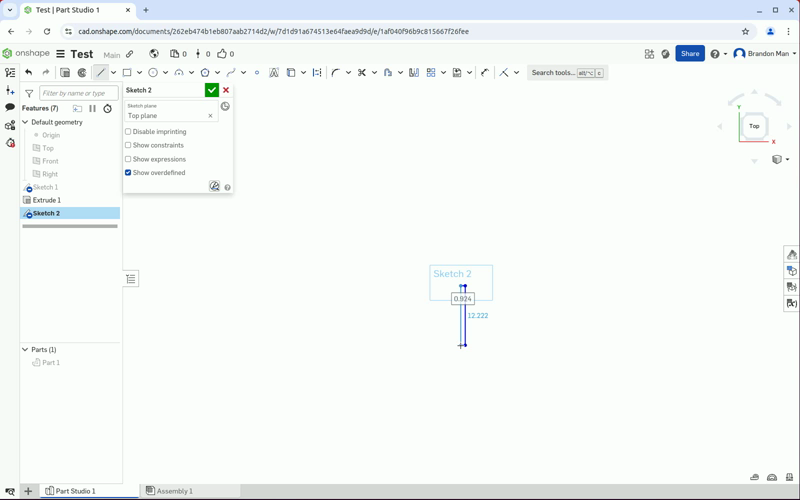
key_up(shift)
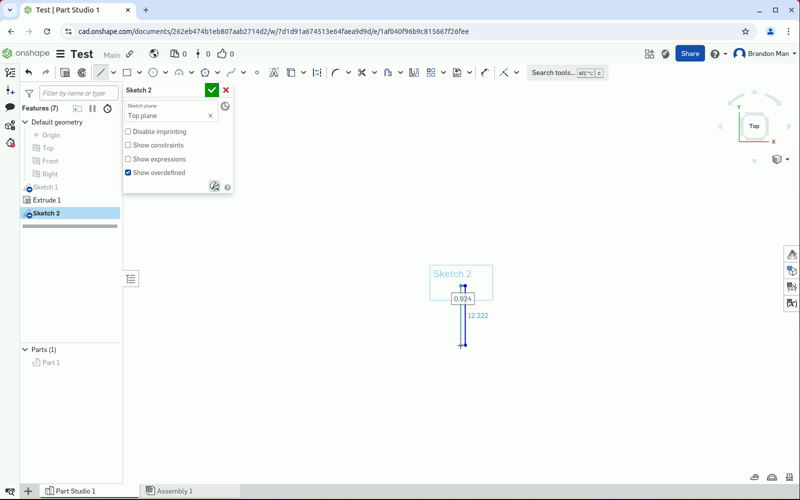
click(460, 345)
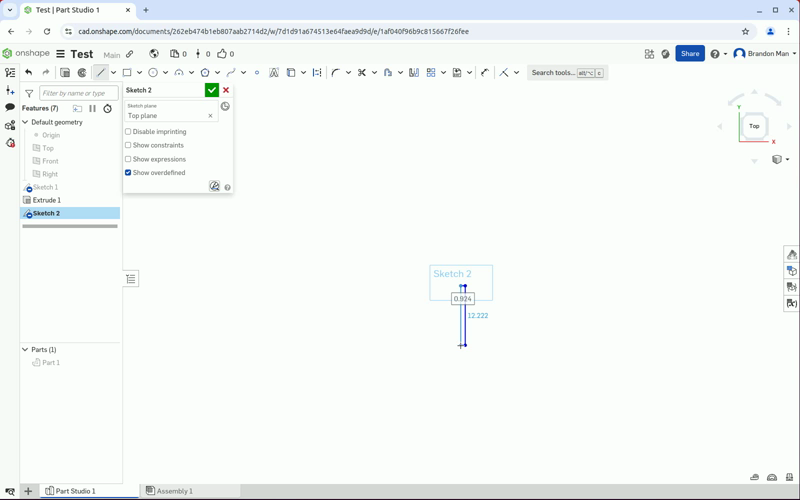
key(esc)
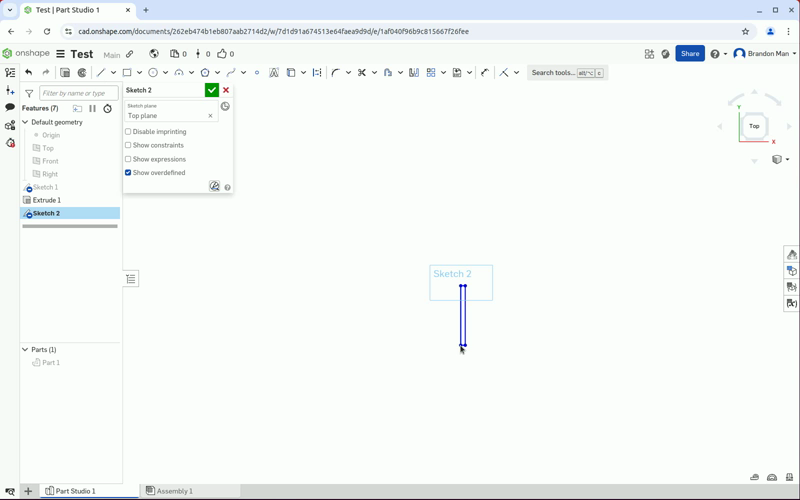
mouse_move(461, 338)
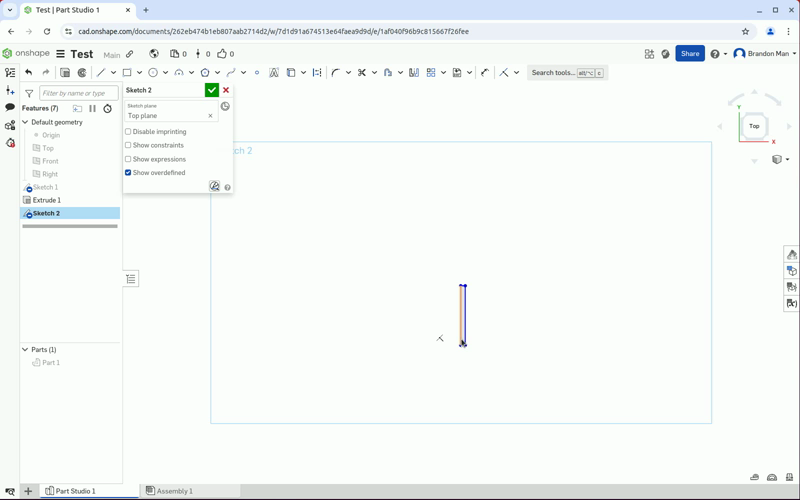
scroll(6)
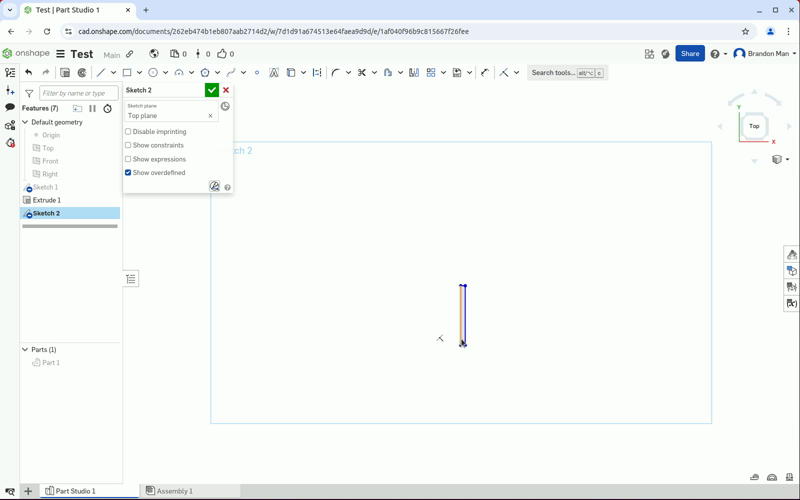
scroll(6)
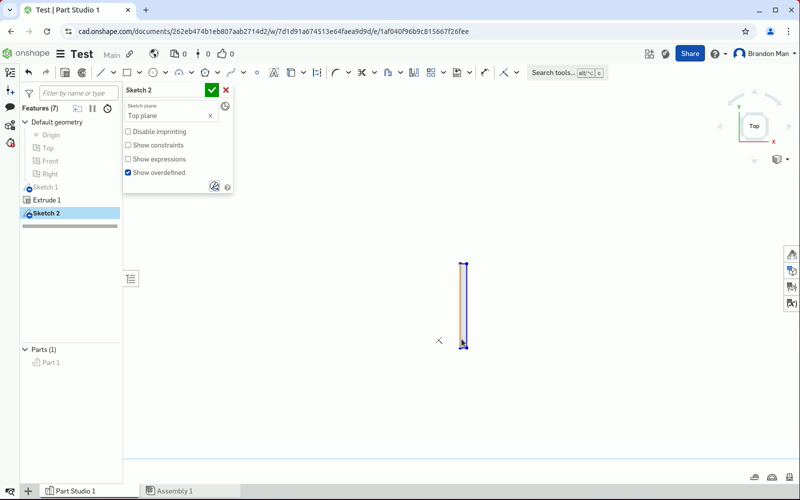
scroll(6)
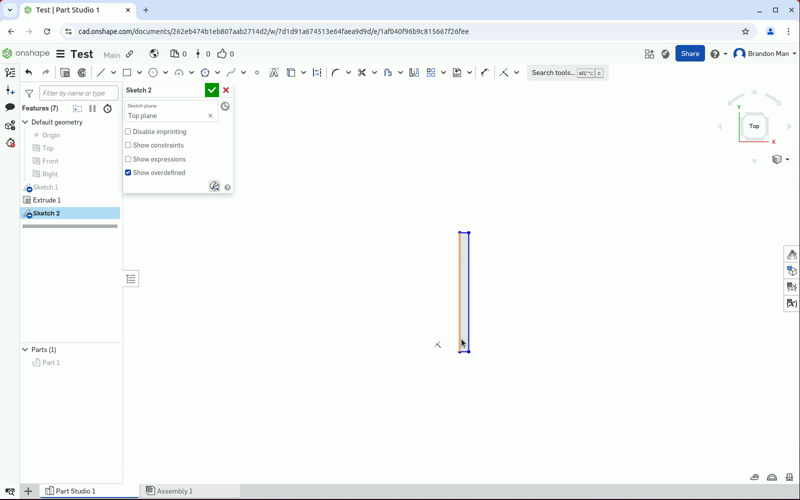
scroll(6)
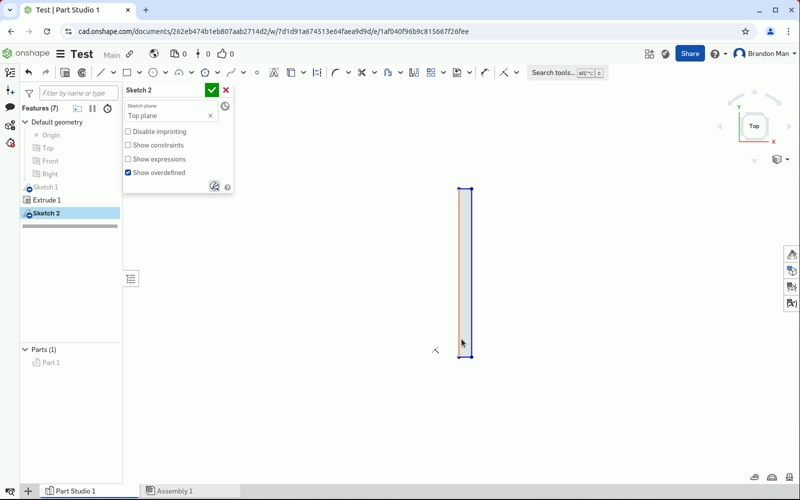
scroll(6)
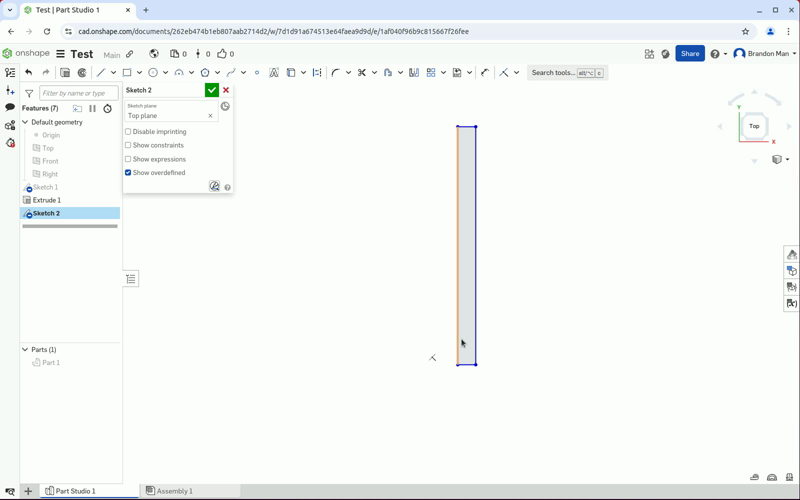
scroll(6)
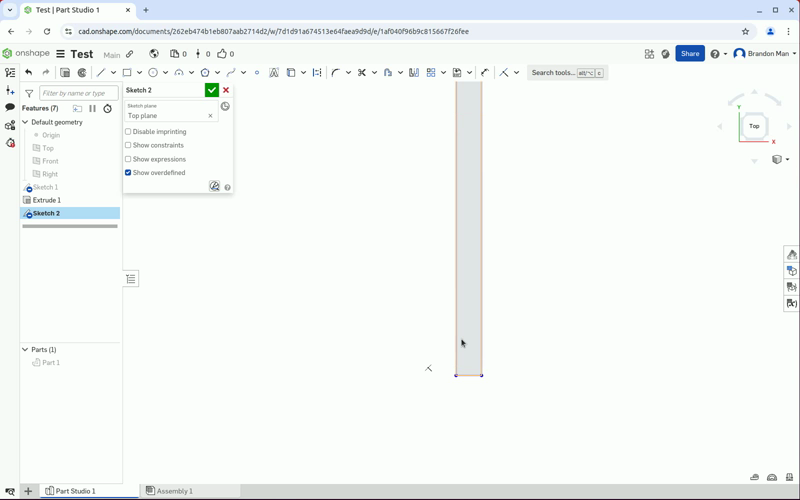
scroll(6)
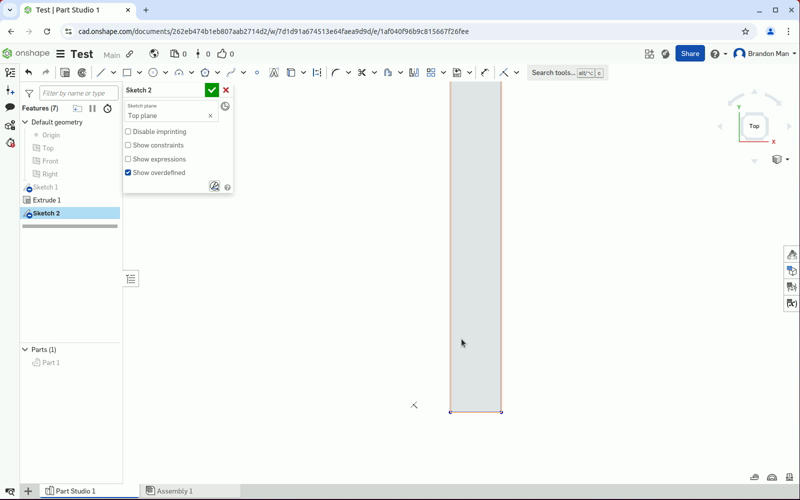
click(461, 338)
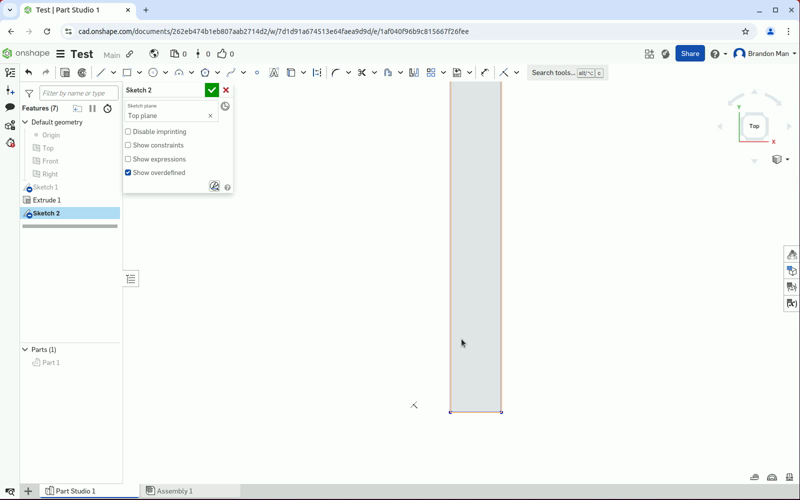
scroll(-6)
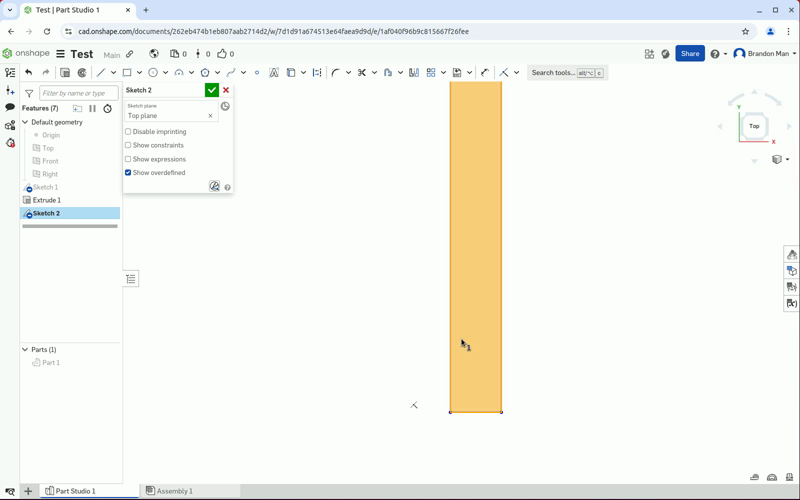
scroll(-6)
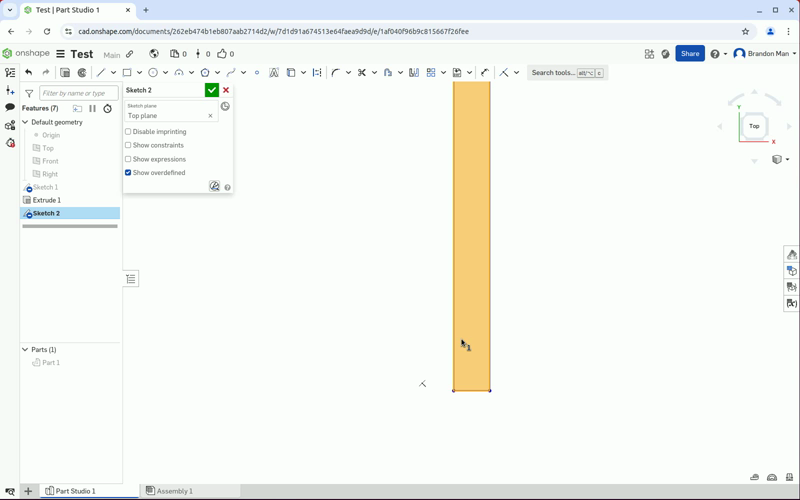
scroll(-6)
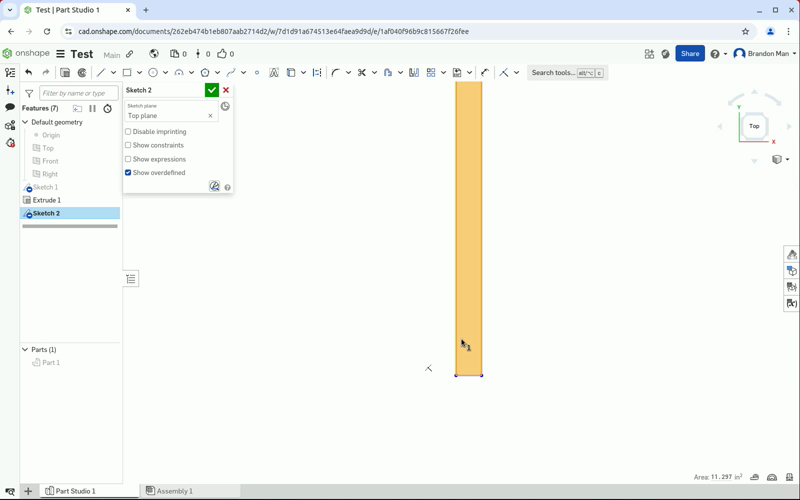
scroll(-6)
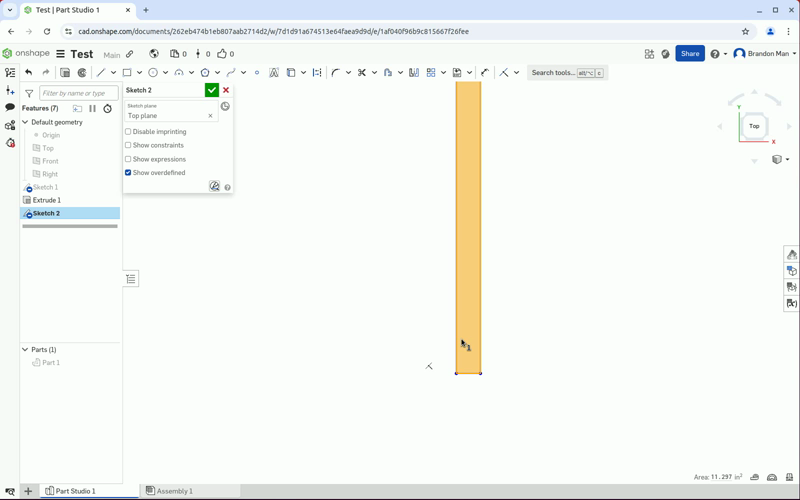
scroll(-6)
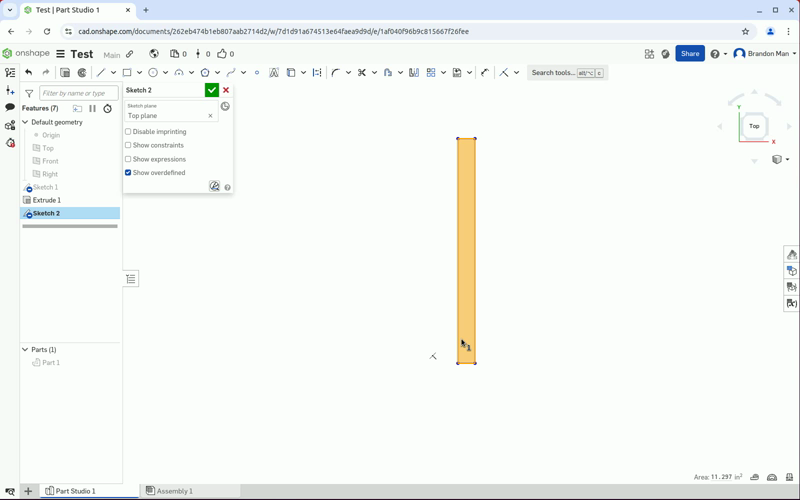
scroll(-6)
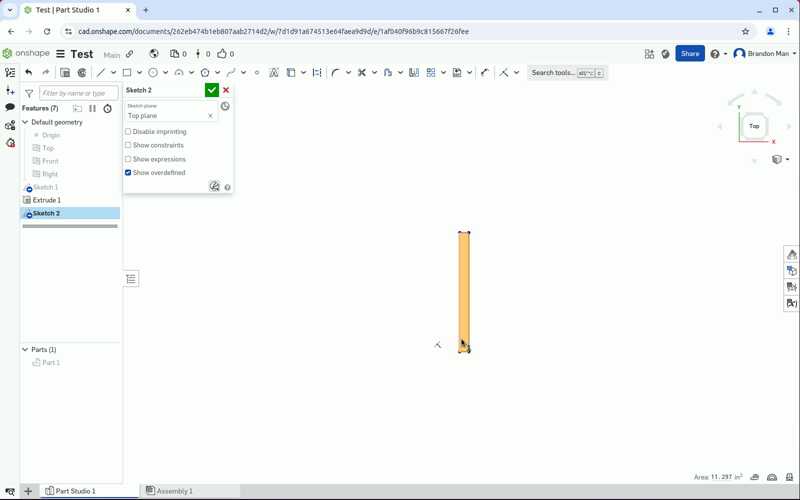
scroll(-6)
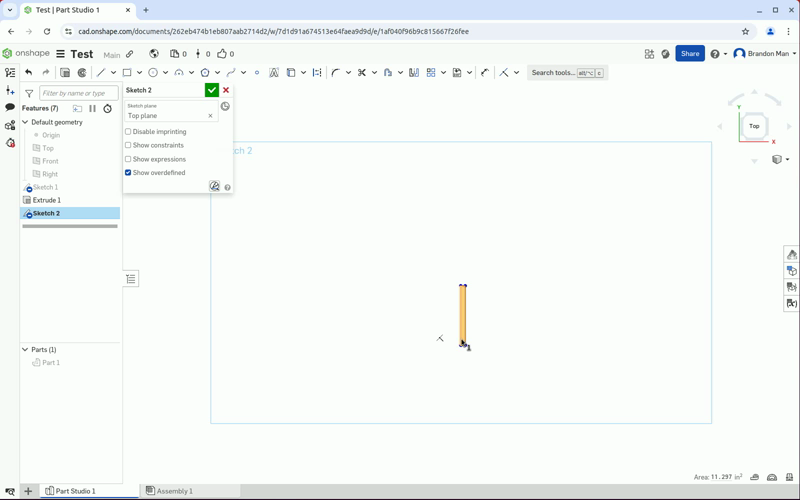
mouse_move(73, 352)
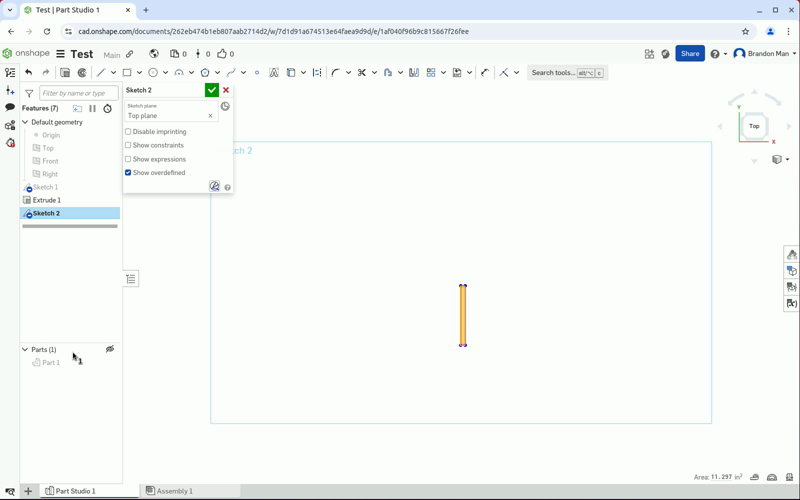
key(shift+y)
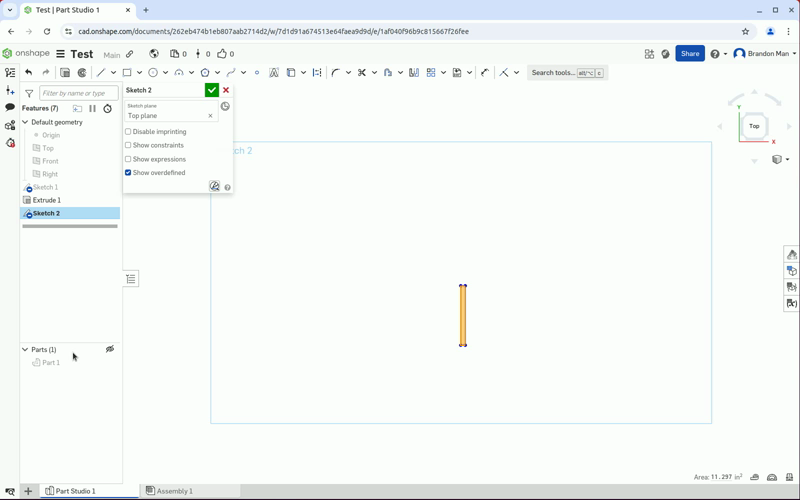
key(shift+e)
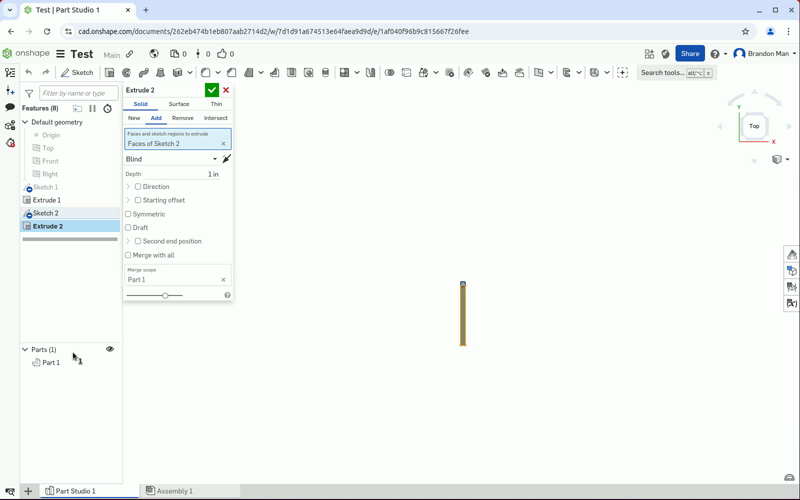
mouse_move(143, 106)
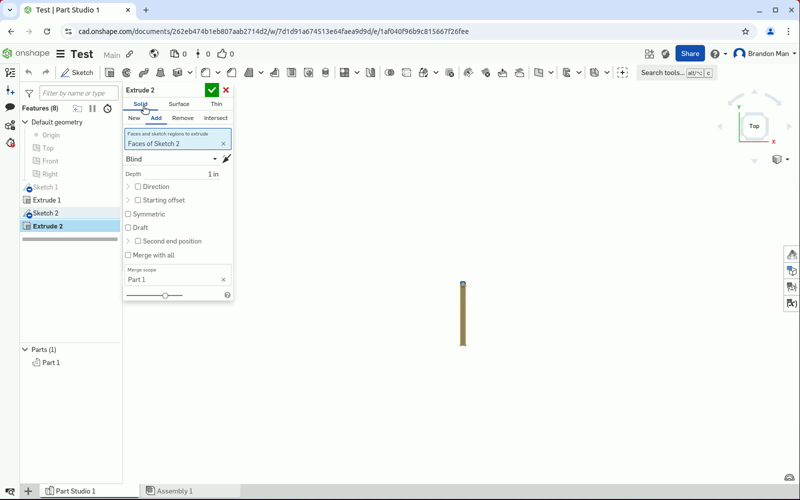
click(143, 106)
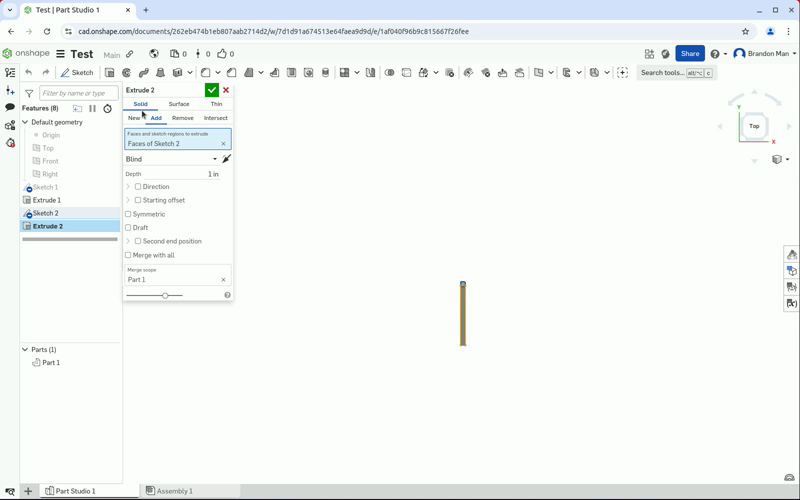
mouse_move(137, 120)
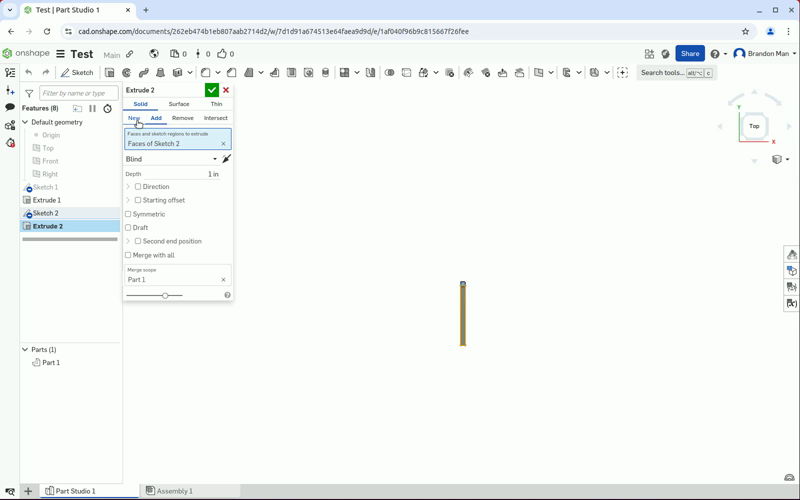
click(137, 120)
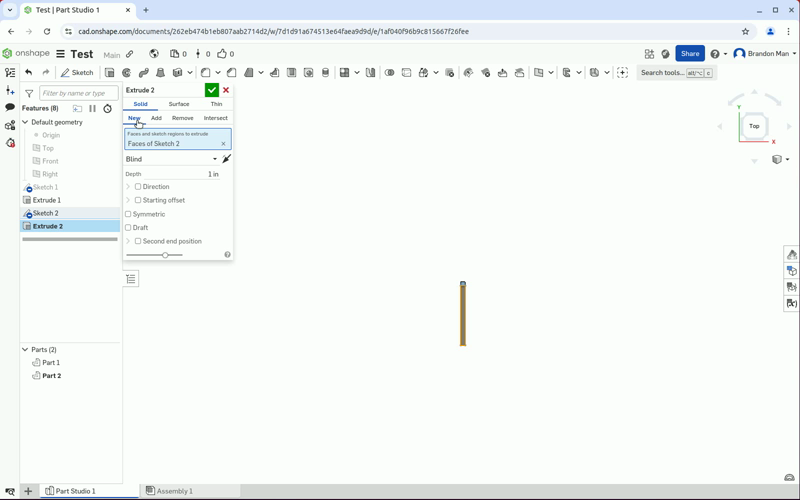
key(tab, 4)
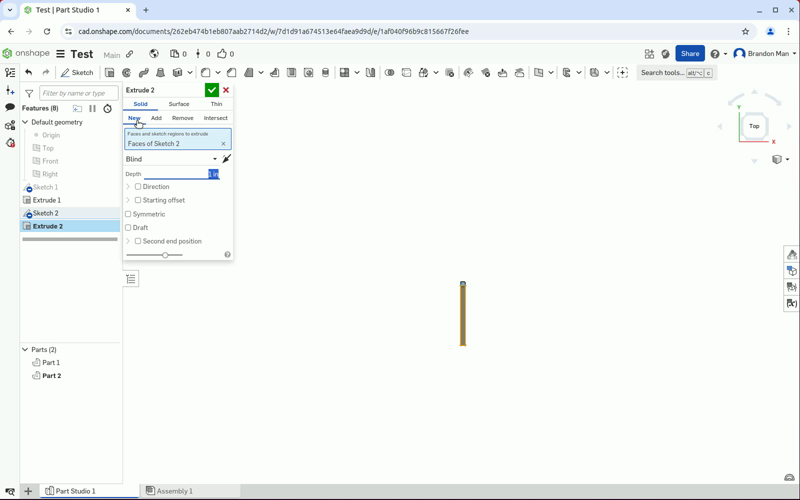
text(20.942)
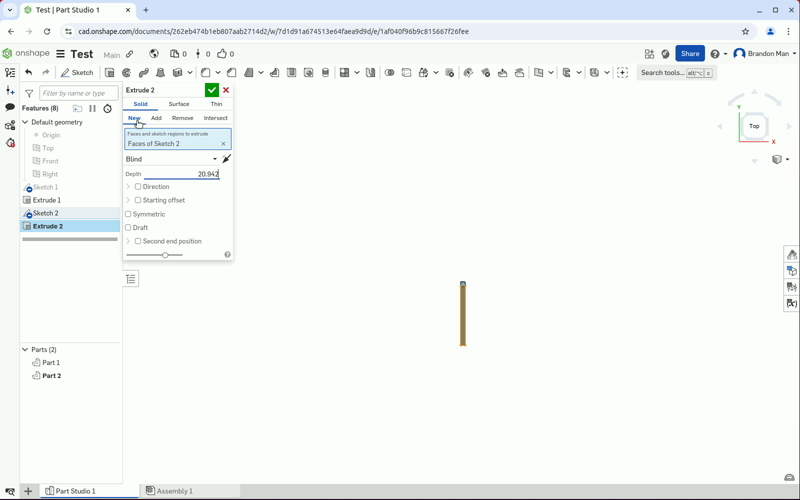
key(enter)
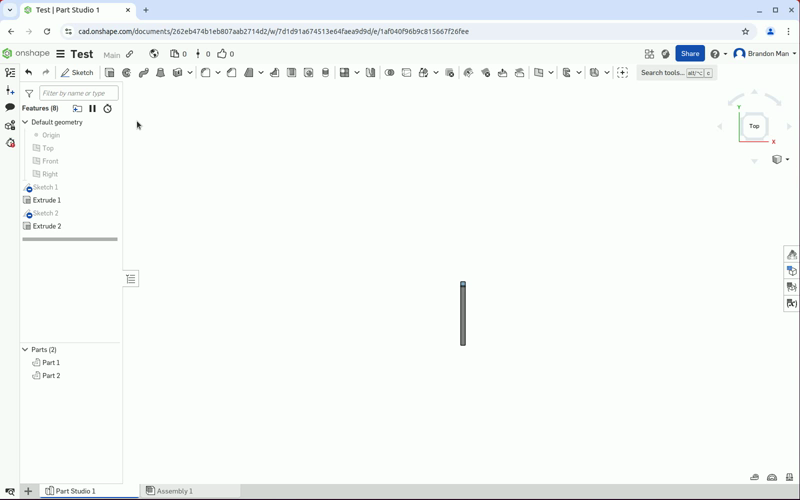
key(shift+h)
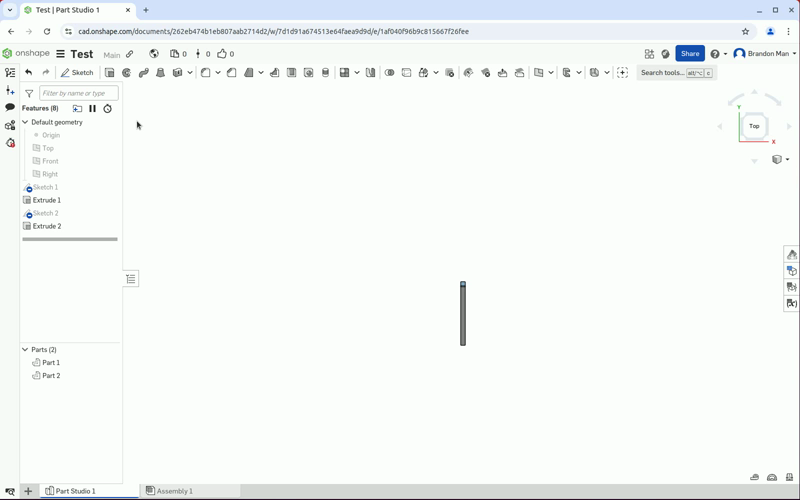
key(shift+h)
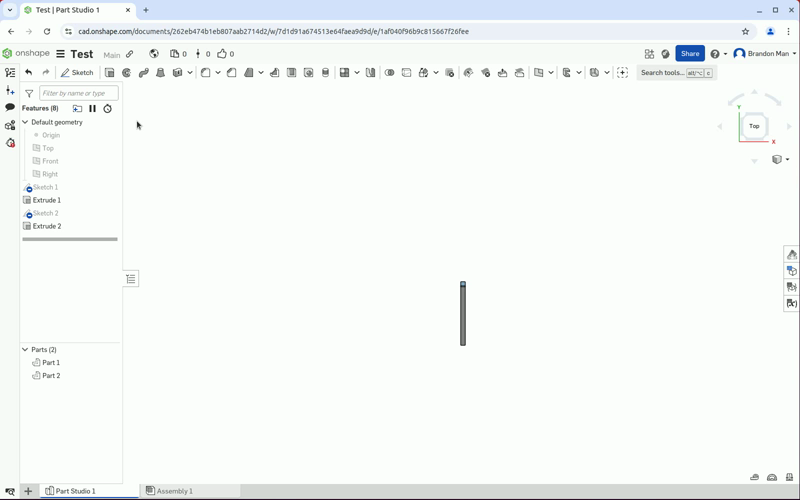
mouse_move(73, 189)
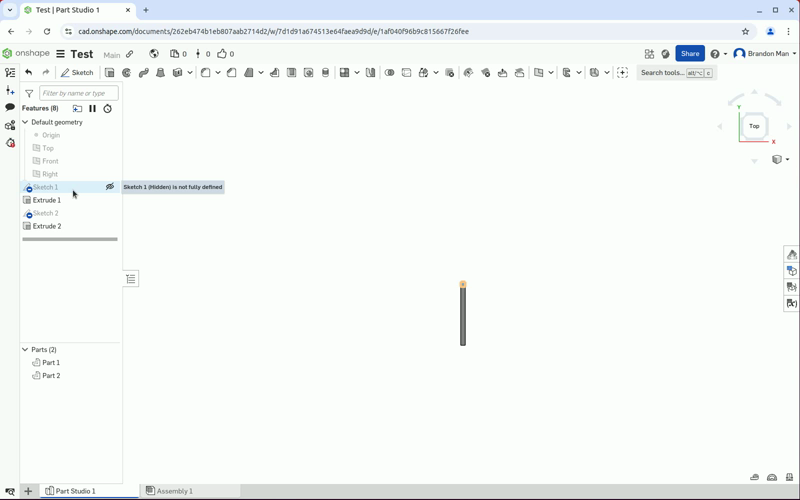
click(73, 189)
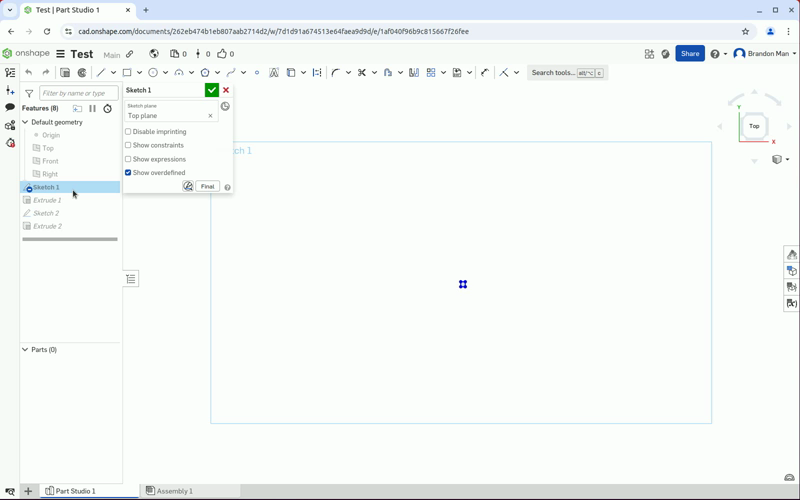
mouse_move(229, 92)
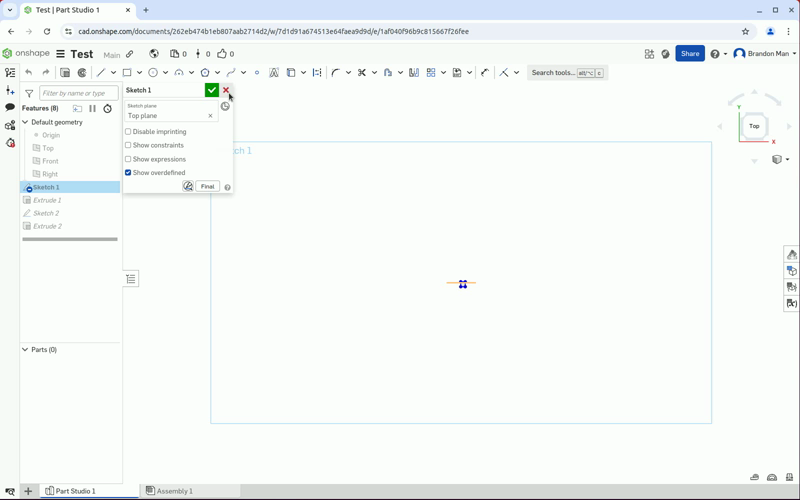
click(229, 92)
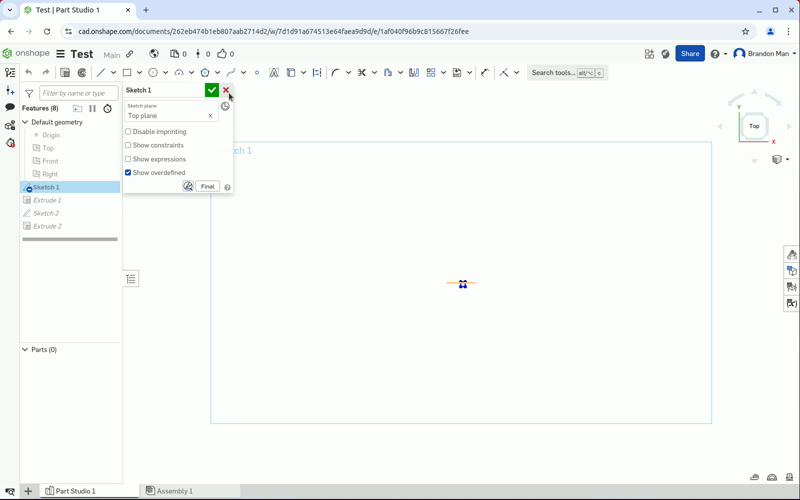
key(shift+s)
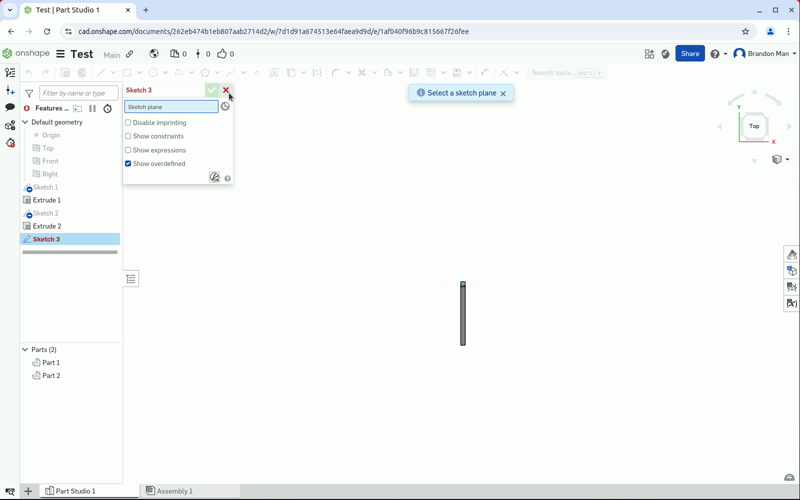
mouse_move(73, 150)
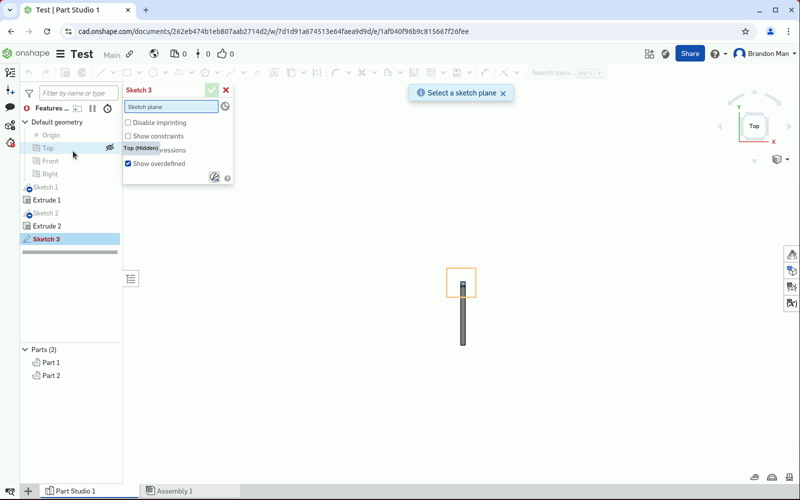
click(73, 150)
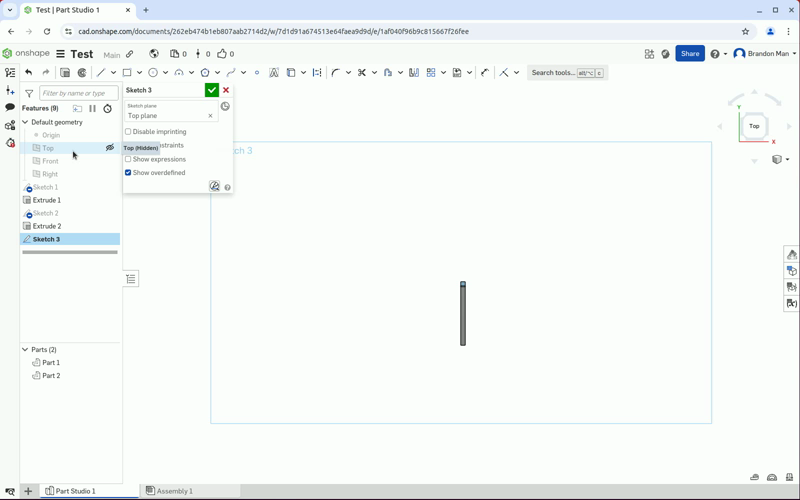
mouse_move(73, 352)
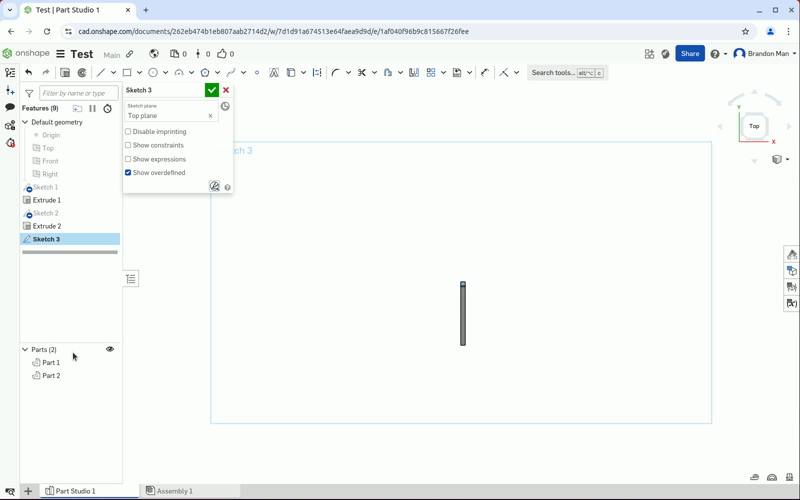
key(y)
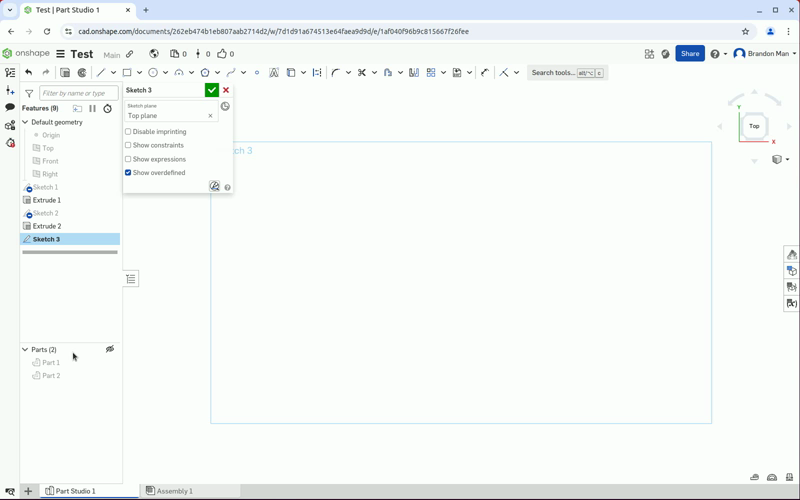
key(l)
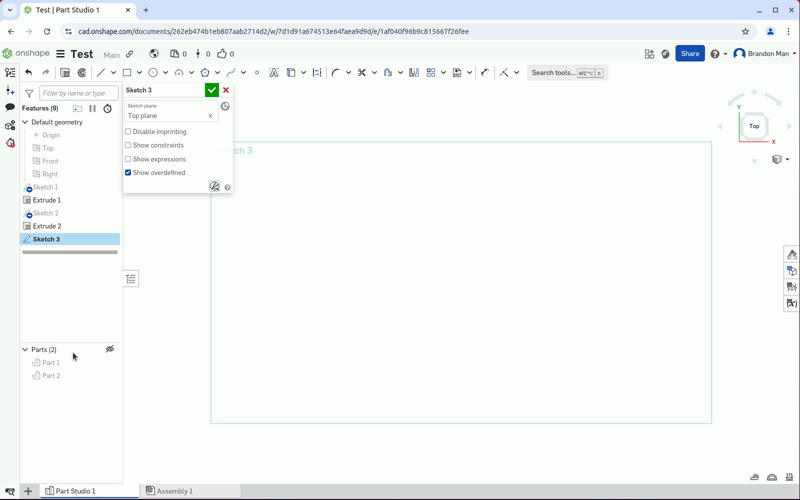
key_down(shift)
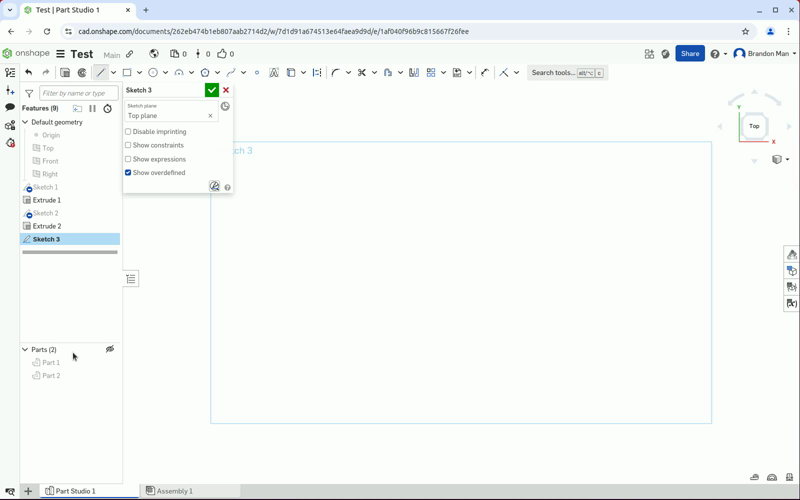
mouse_move(460, 349)
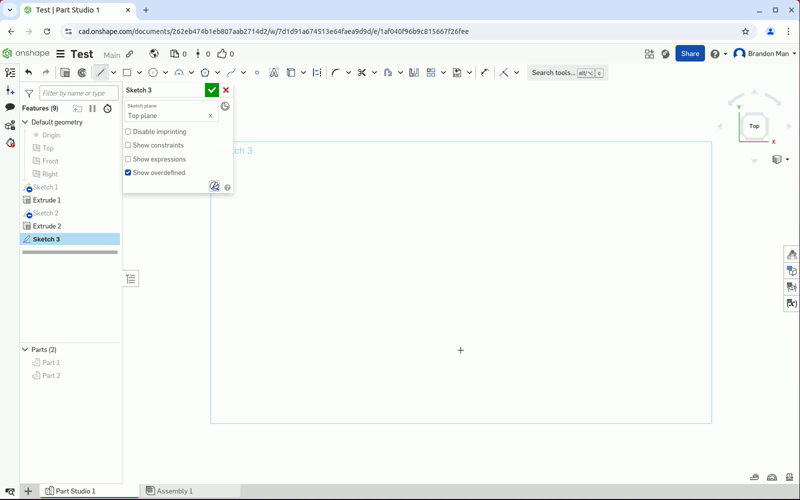
click(460, 349)
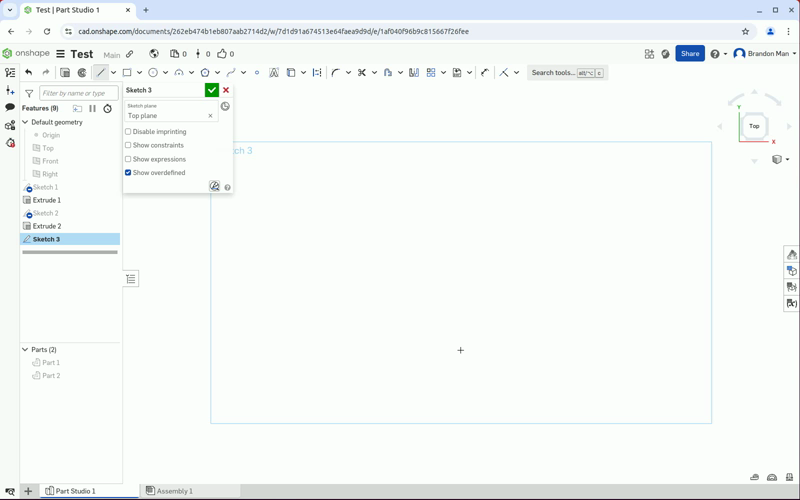
key_up(shift)
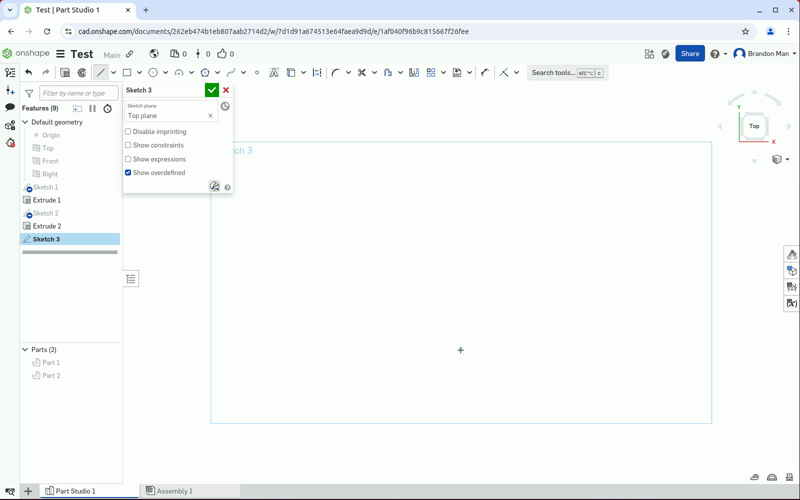
key_down(shift)
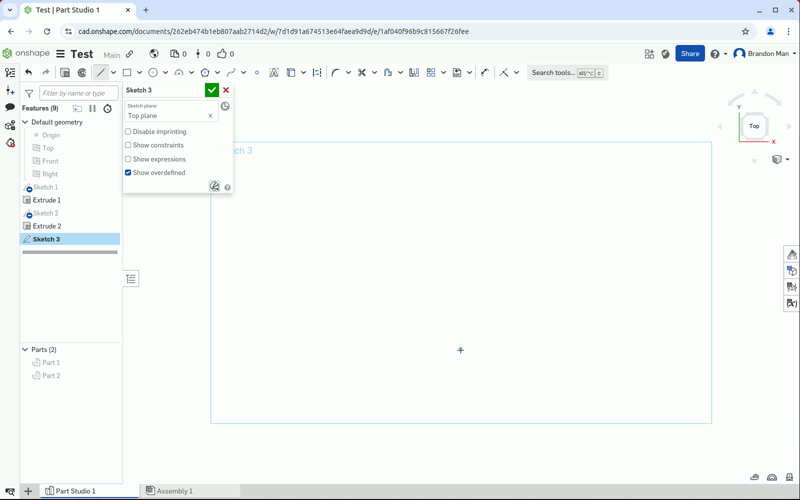
mouse_move(490, 349)
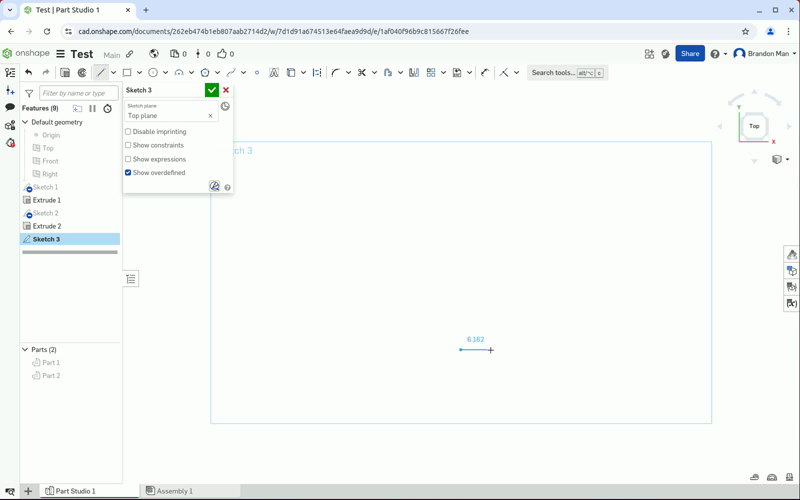
mouse_move(465, 349)
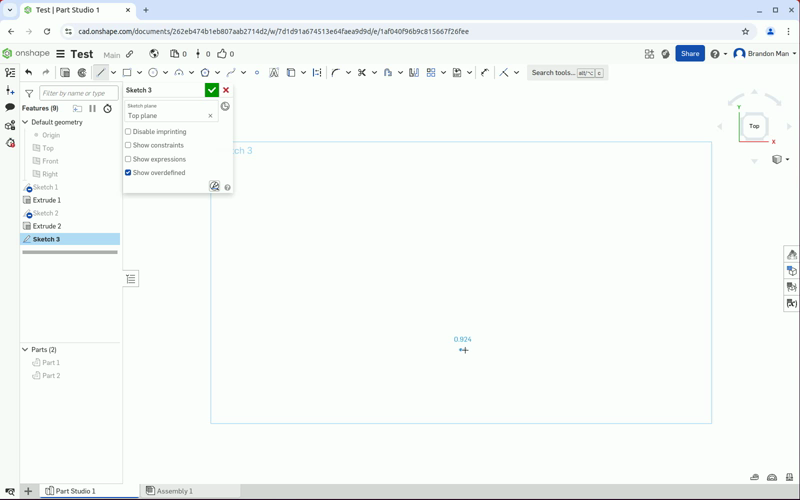
scroll(6)
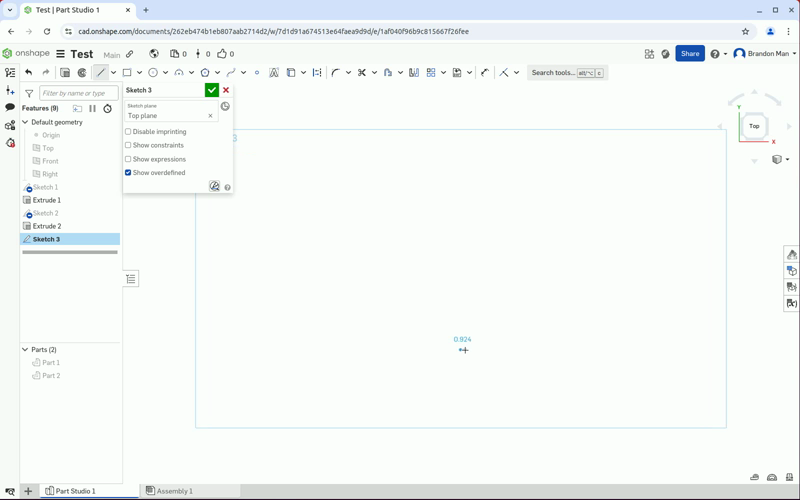
scroll(6)
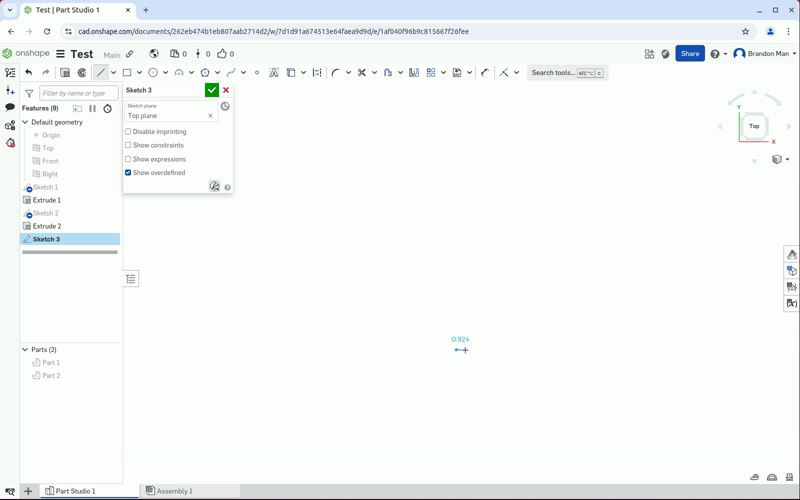
scroll(6)
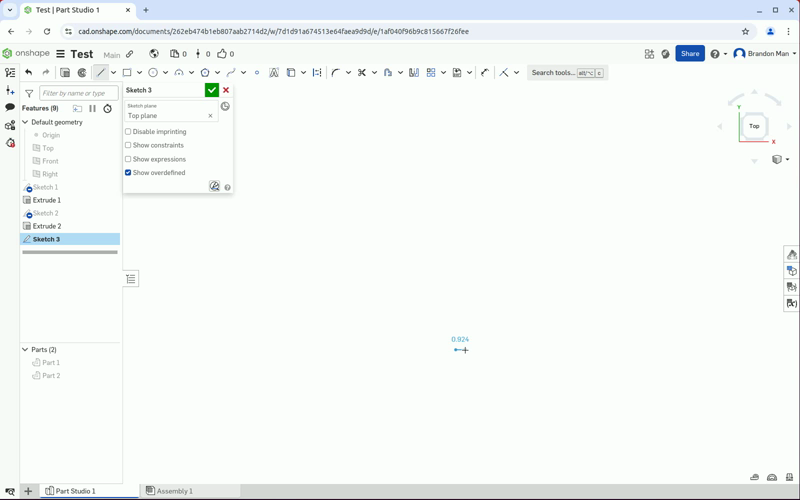
scroll(6)
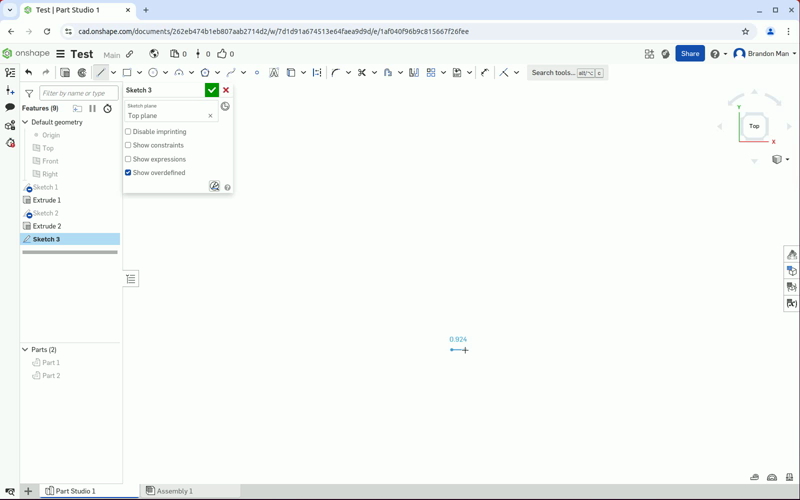
scroll(6)
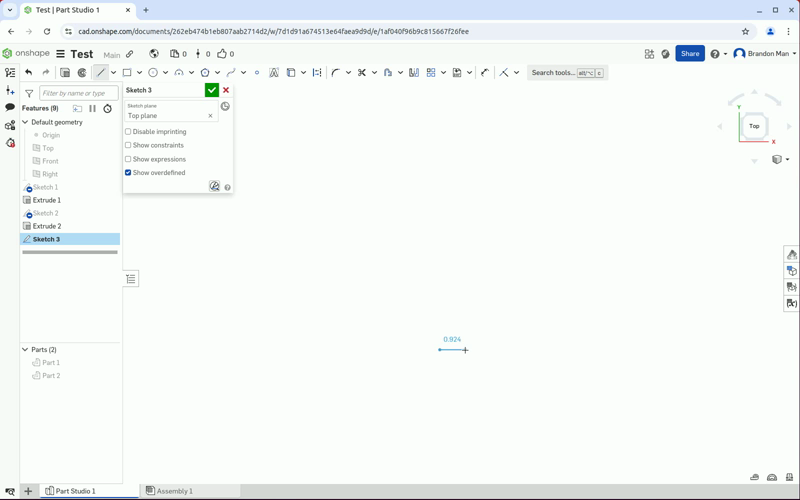
scroll(6)
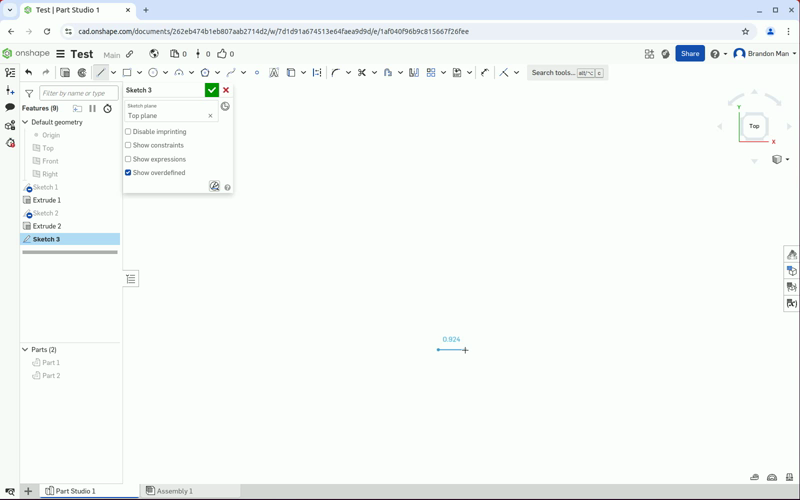
scroll(6)
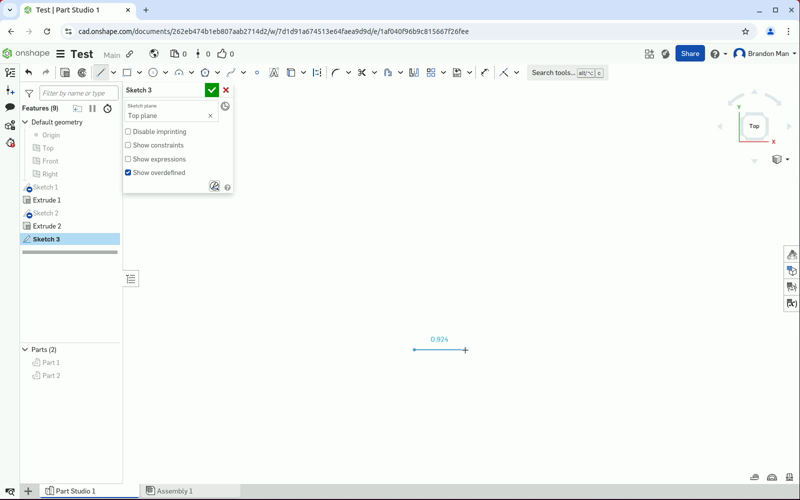
click(465, 349)
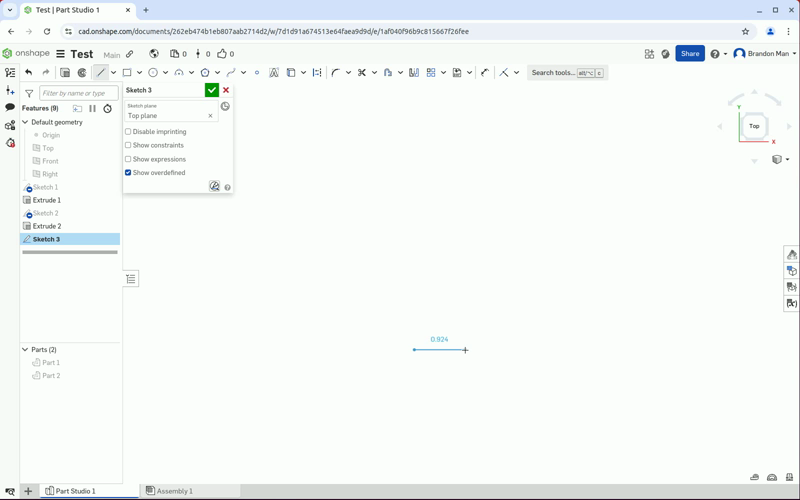
scroll(-6)
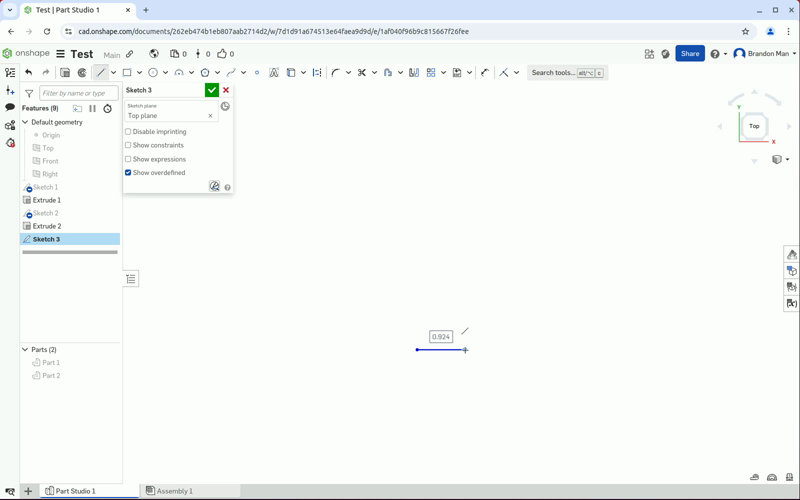
scroll(-6)
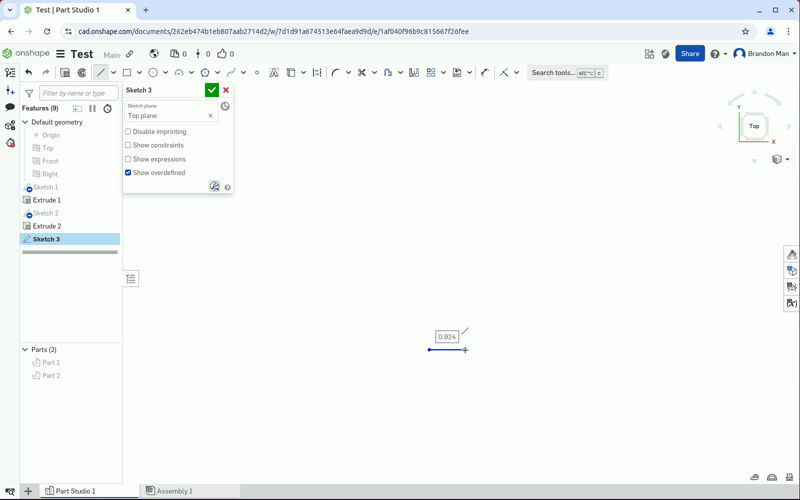
scroll(-6)
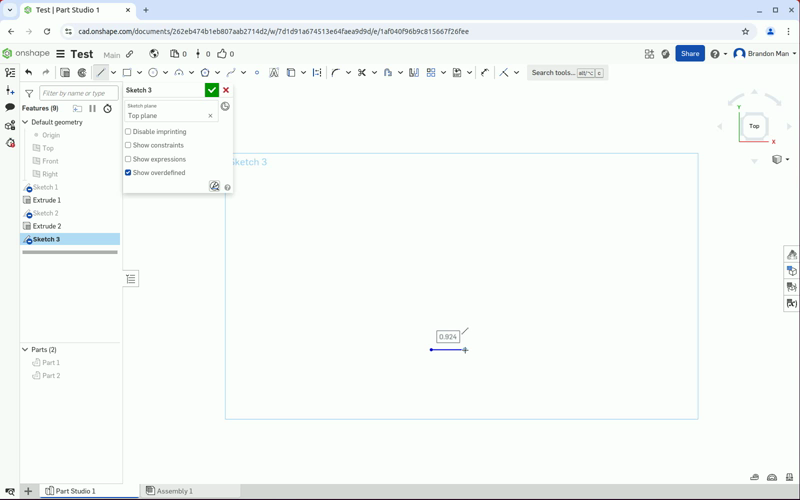
scroll(-6)
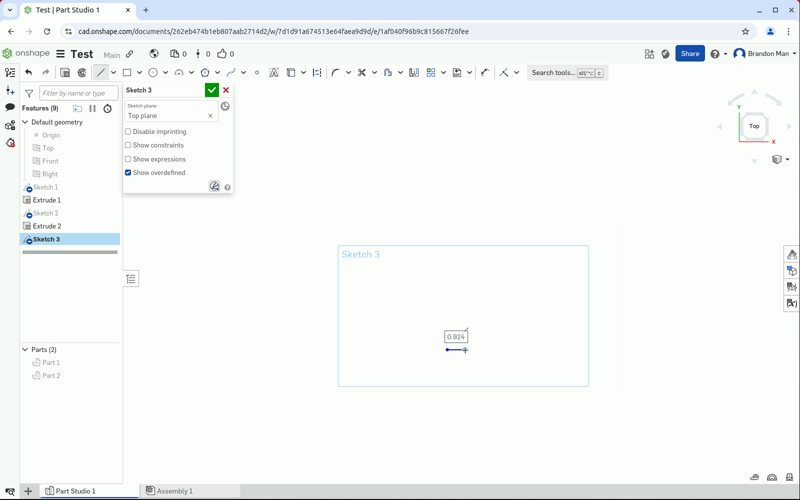
scroll(-6)
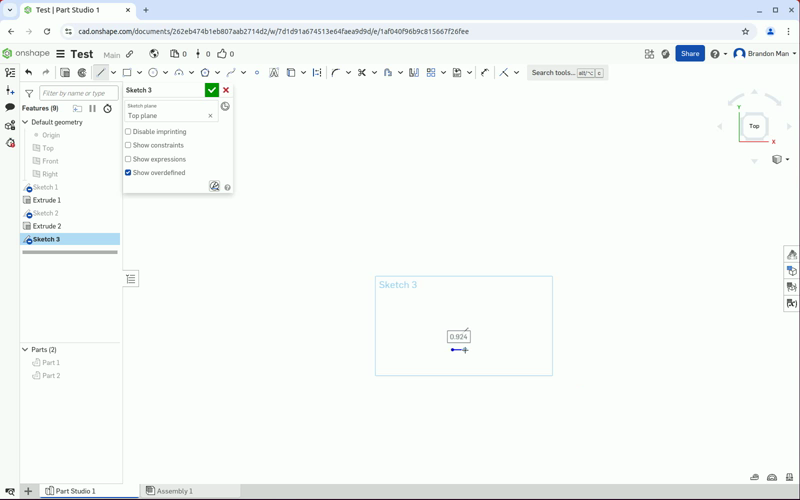
scroll(-6)
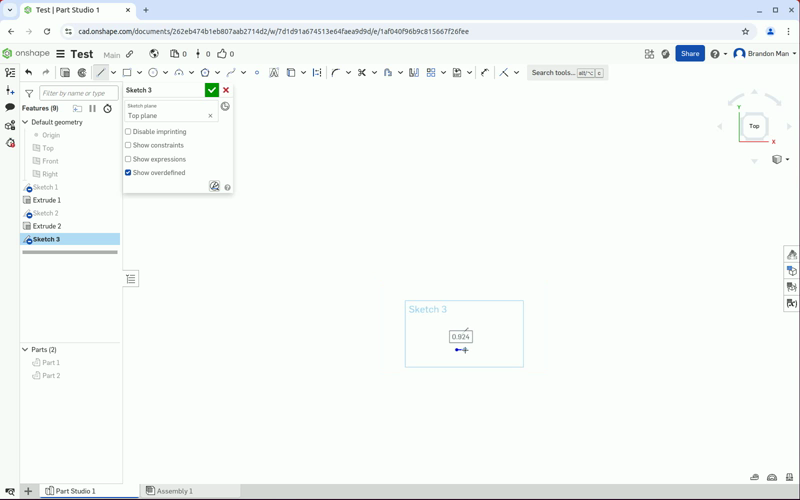
scroll(-6)
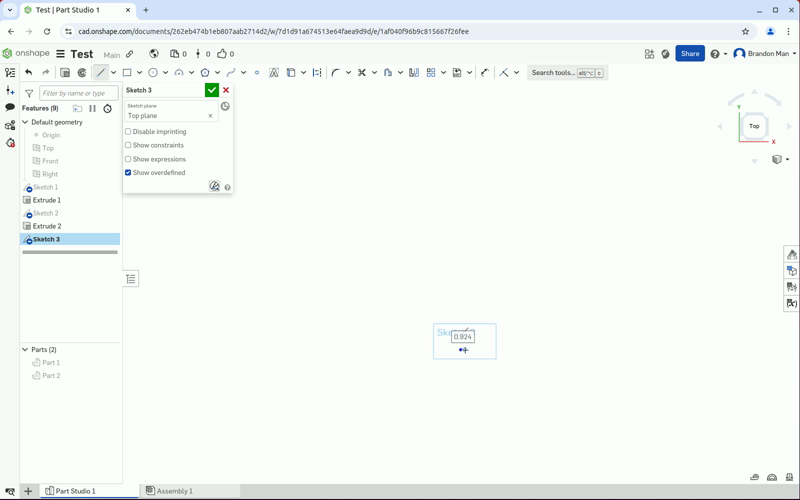
key_up(shift)
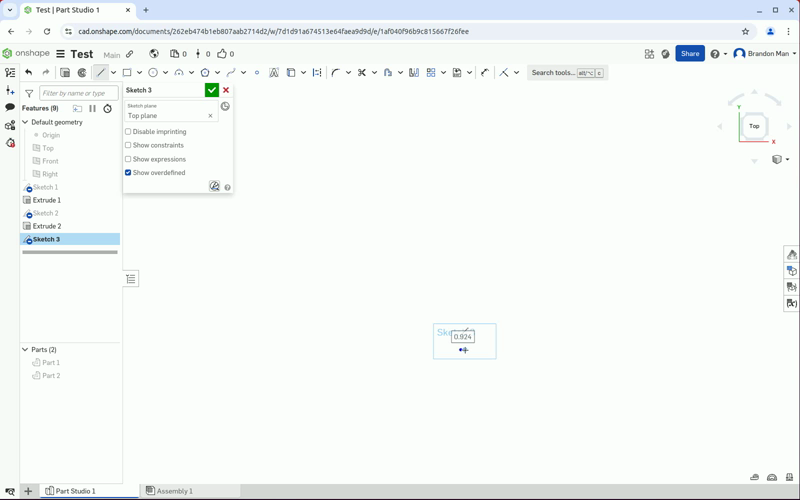
key_down(shift)
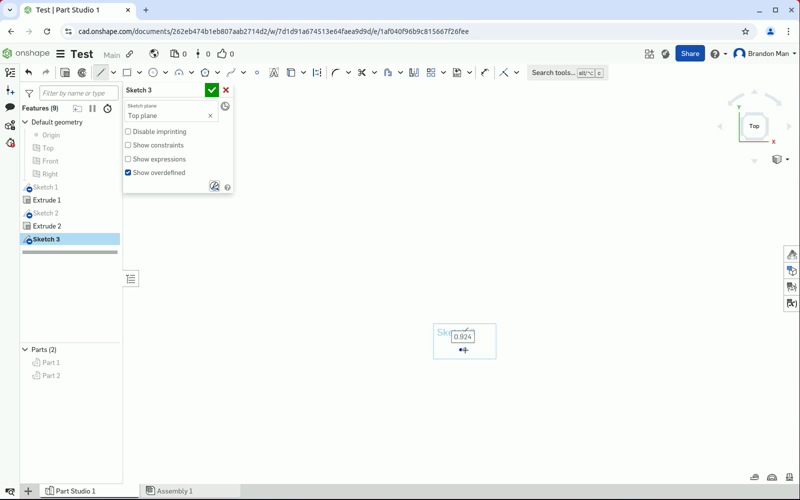
mouse_move(495, 349)
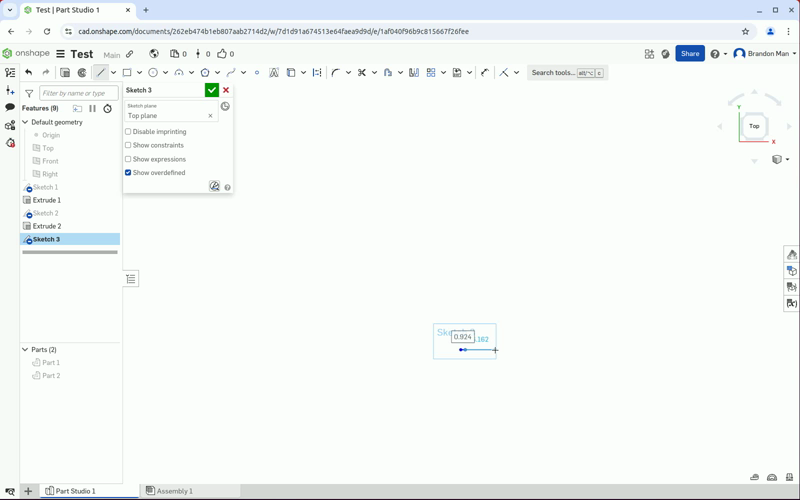
mouse_move(465, 345)
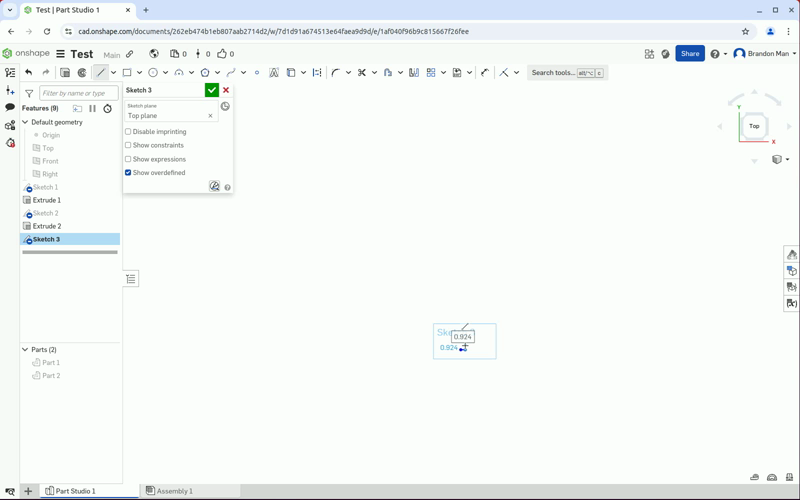
scroll(6)
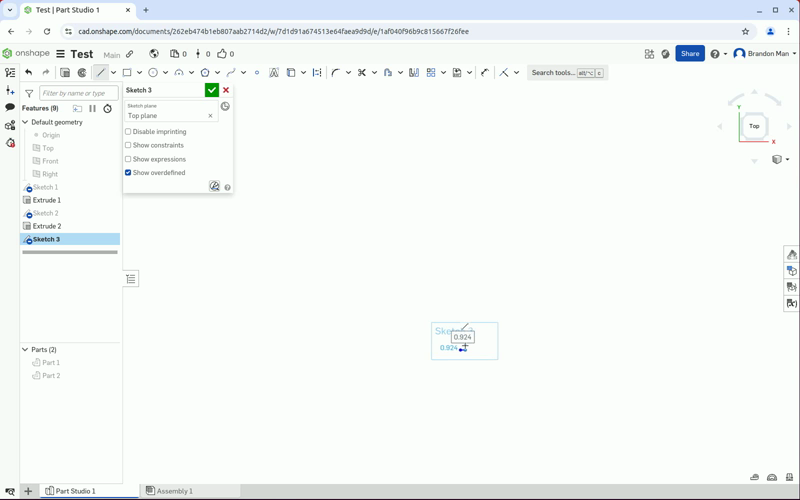
scroll(6)
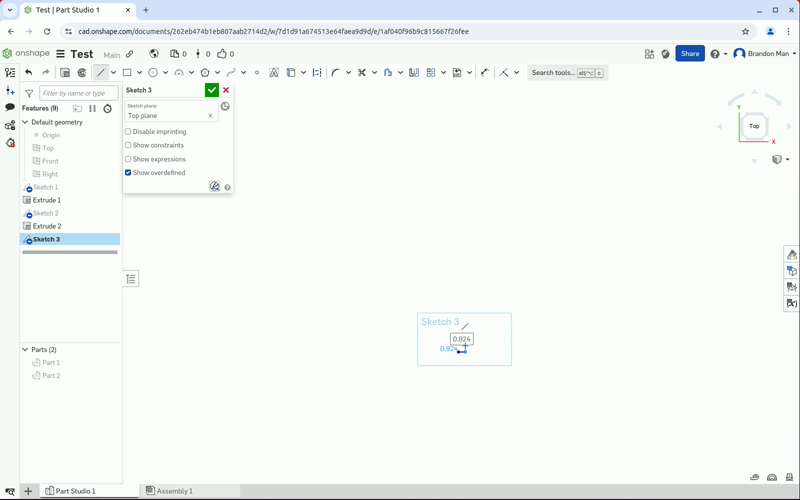
scroll(6)
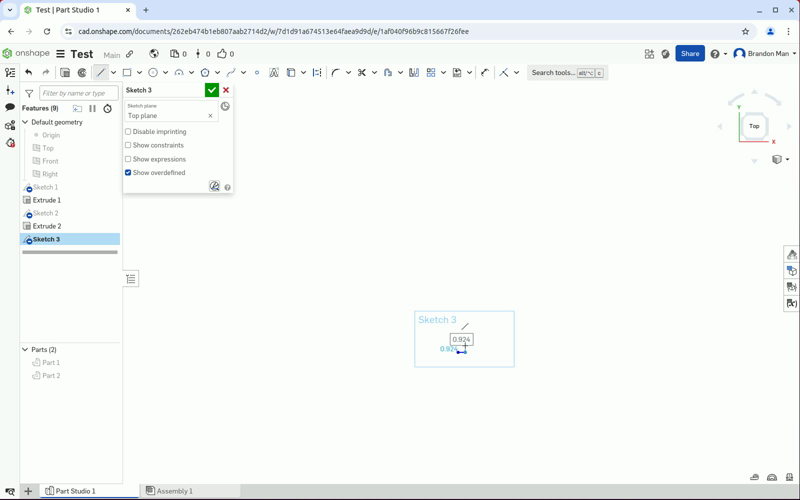
scroll(6)
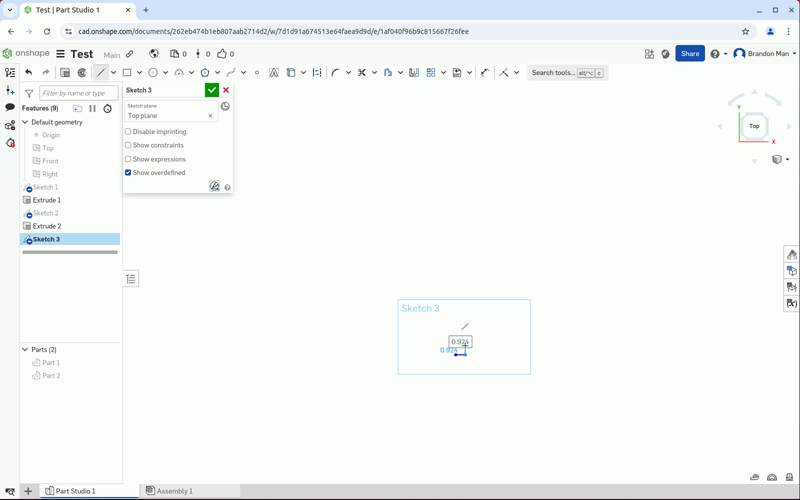
scroll(6)
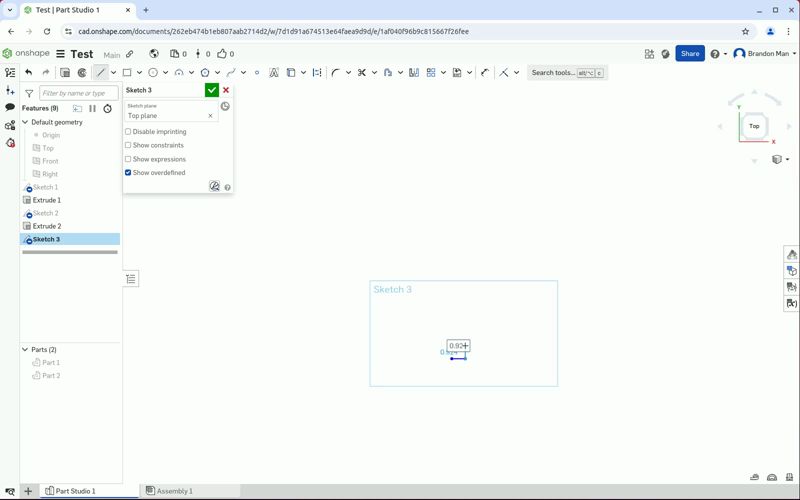
scroll(6)
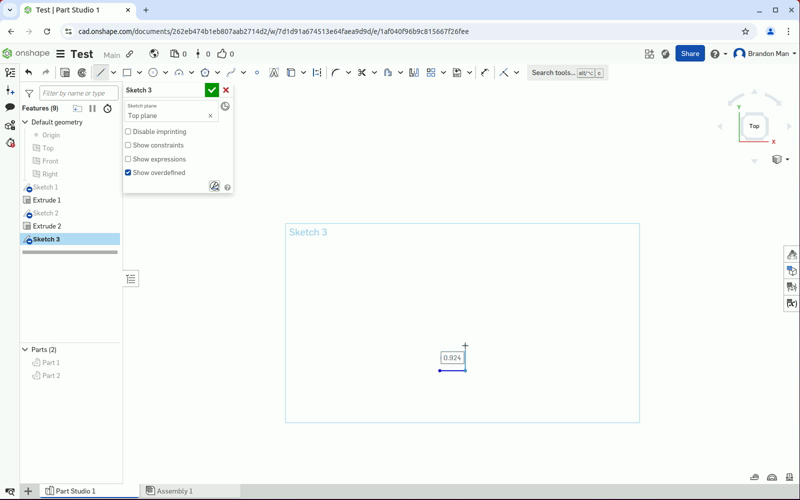
scroll(6)
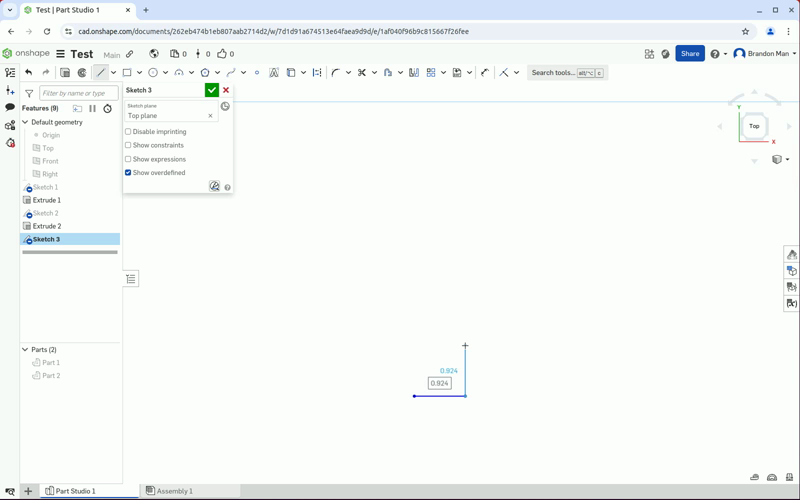
click(465, 345)
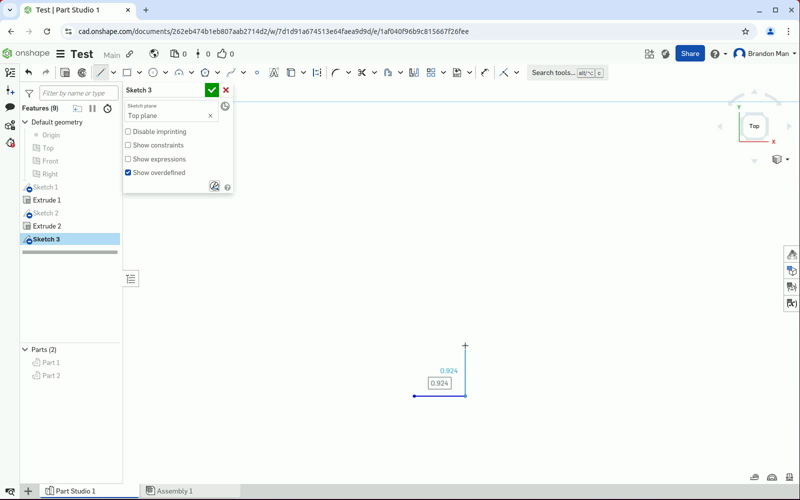
scroll(-6)
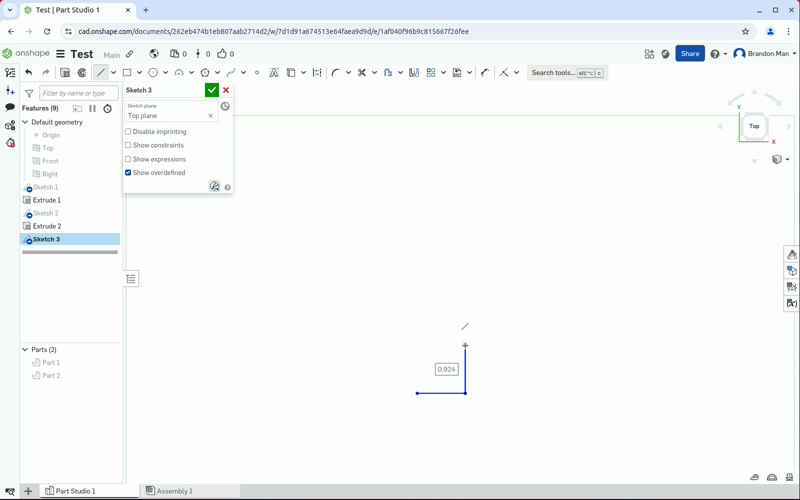
scroll(-6)
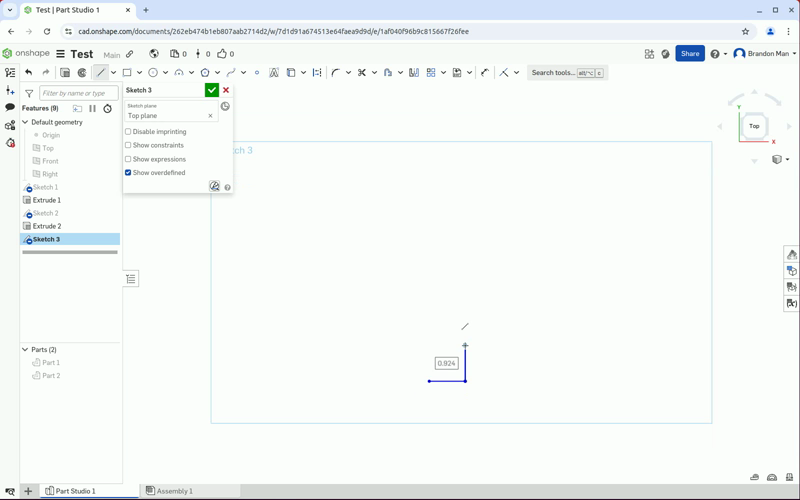
scroll(-6)
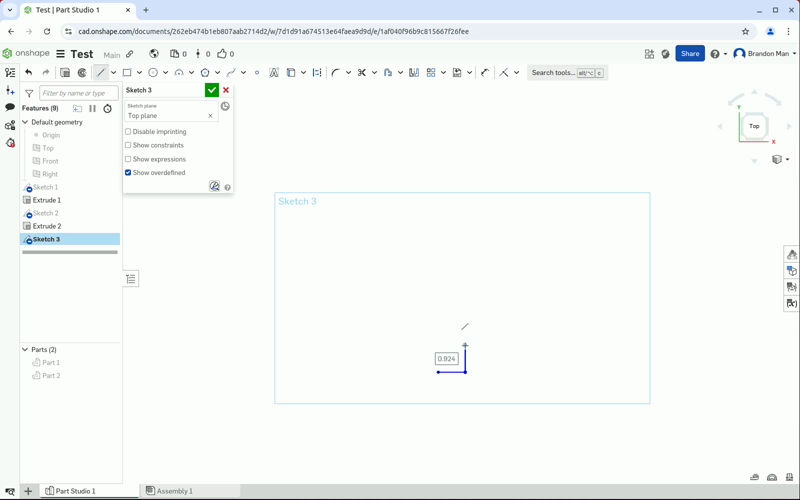
scroll(-6)
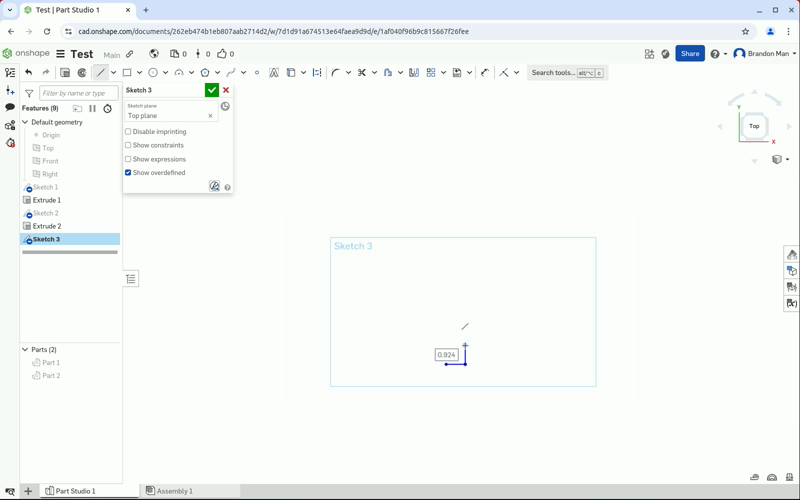
scroll(-6)
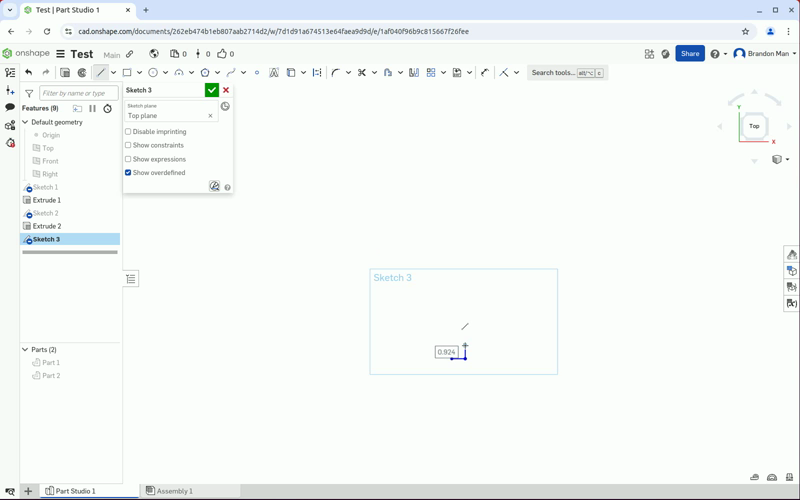
scroll(-6)
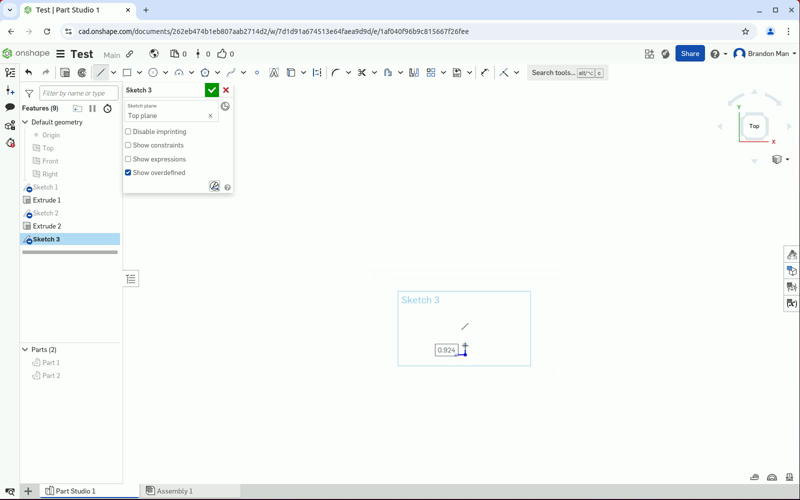
scroll(-6)
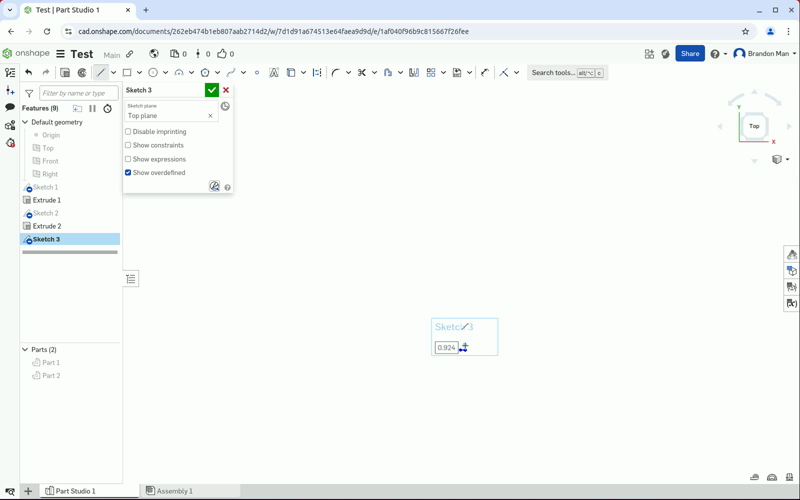
key_up(shift)
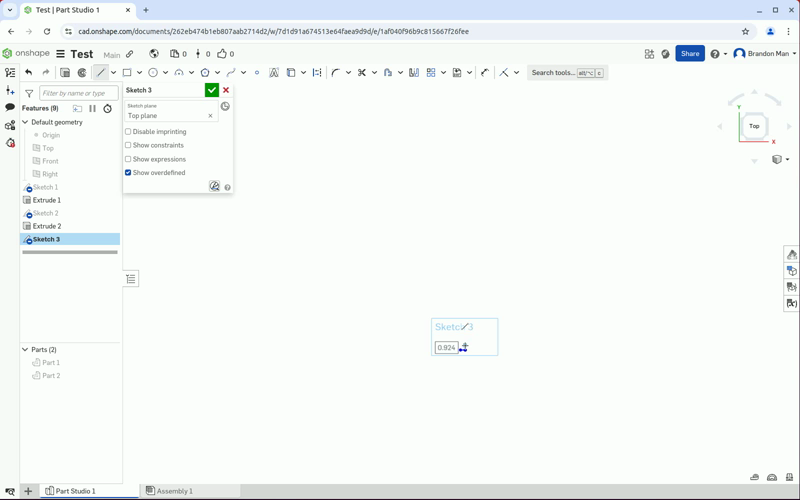
key_down(shift)
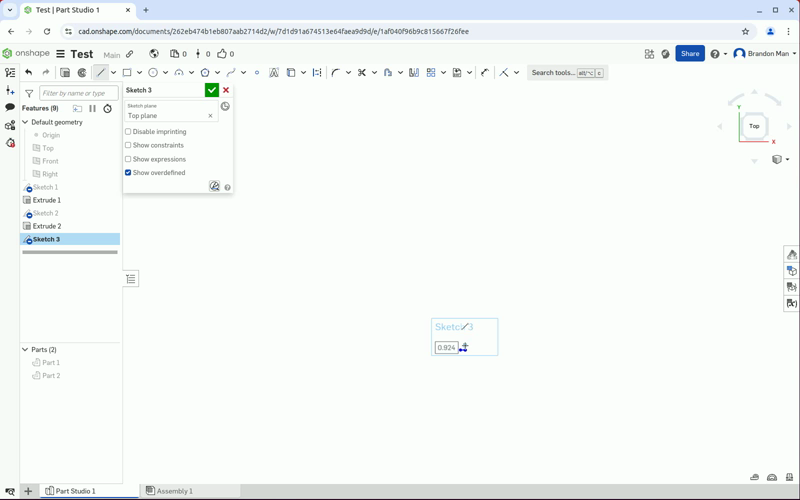
mouse_move(495, 345)
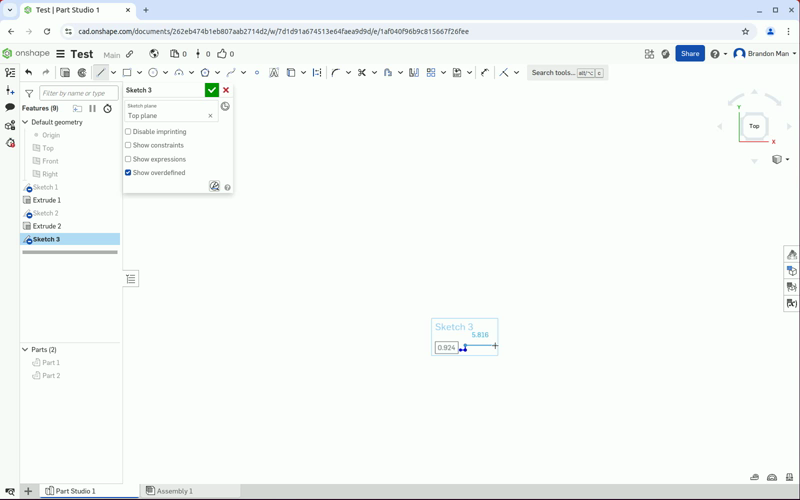
mouse_move(460, 345)
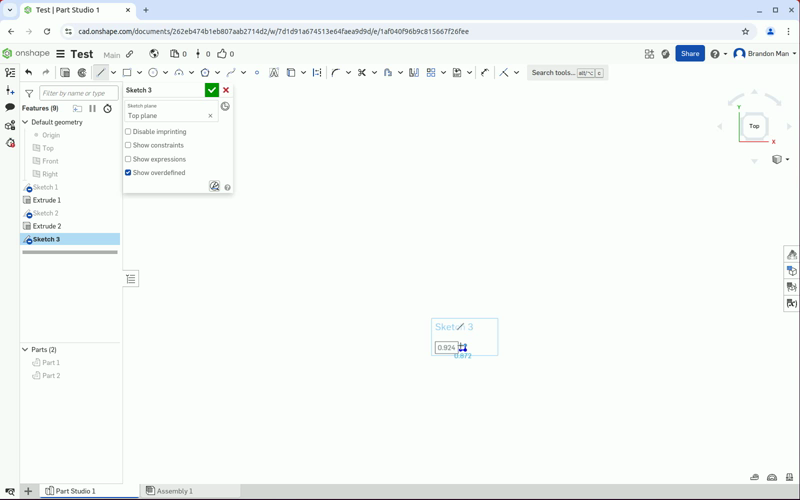
scroll(6)
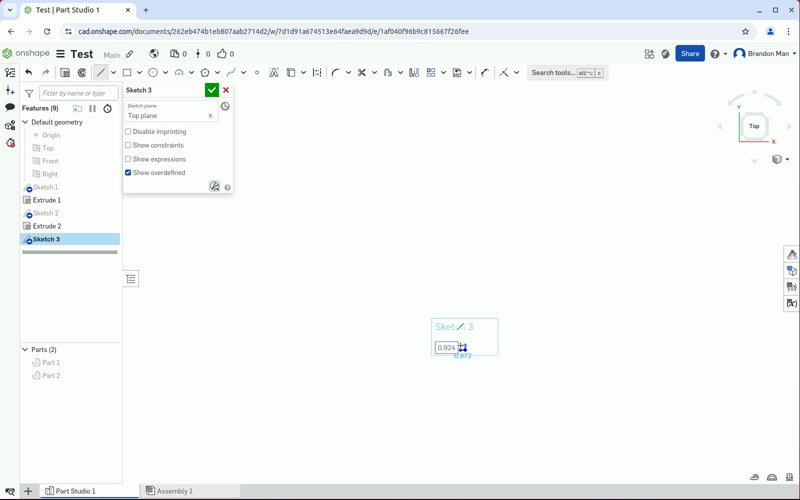
scroll(6)
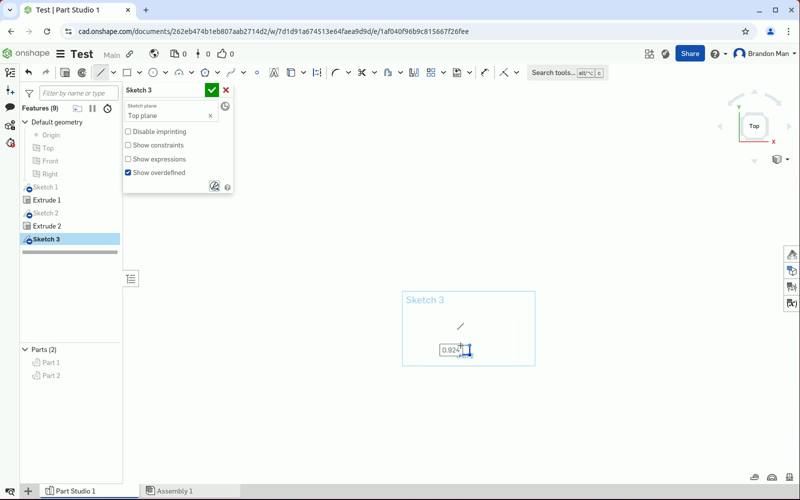
scroll(6)
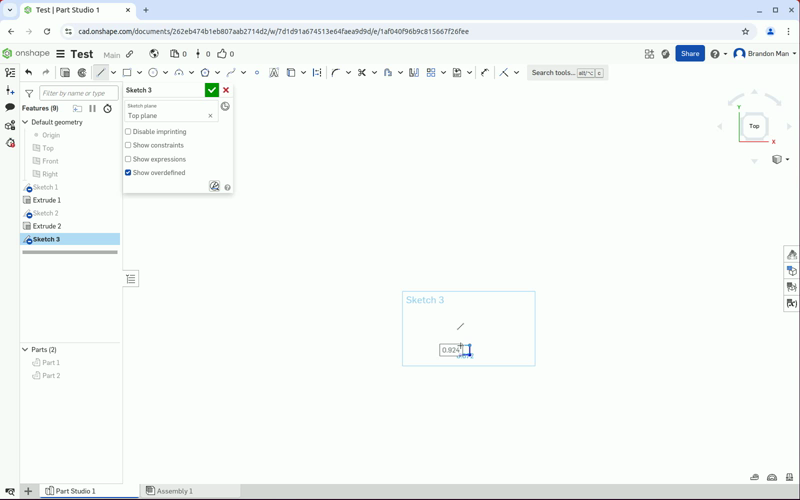
scroll(6)
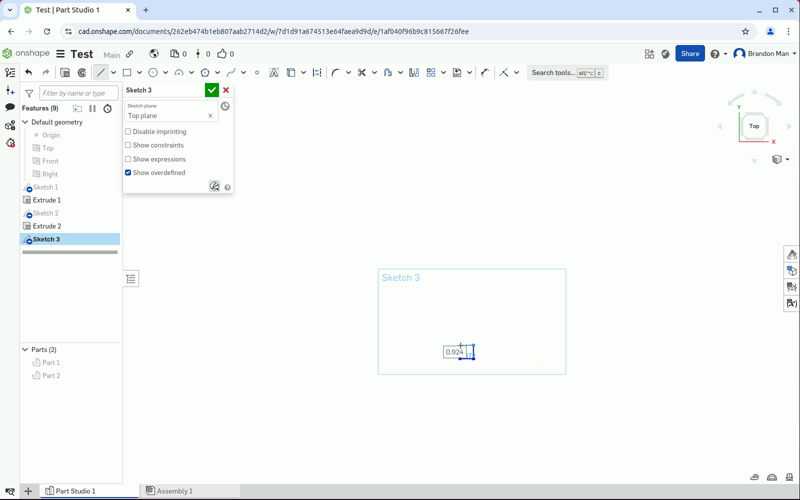
scroll(6)
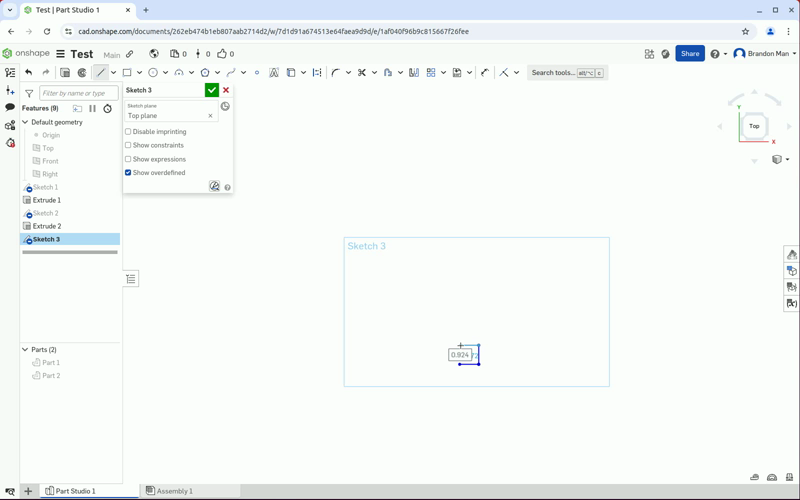
scroll(6)
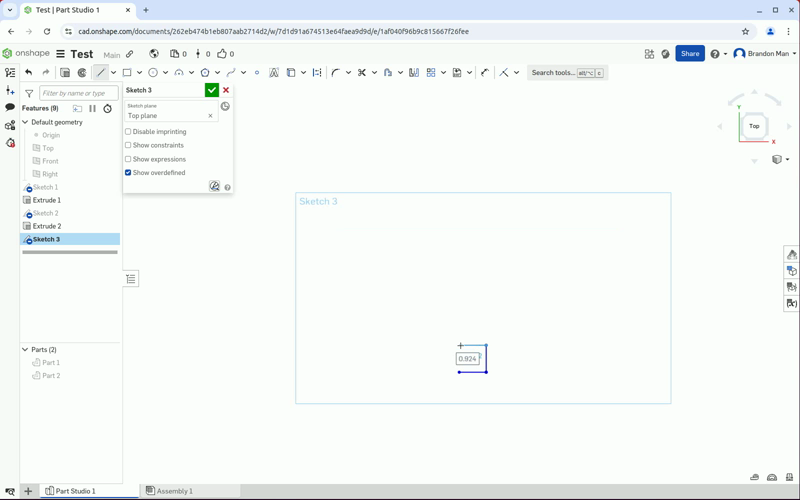
scroll(6)
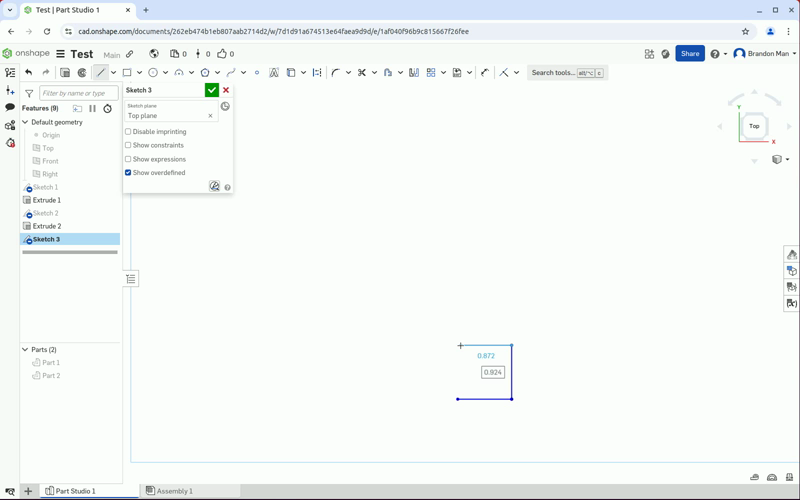
click(460, 345)
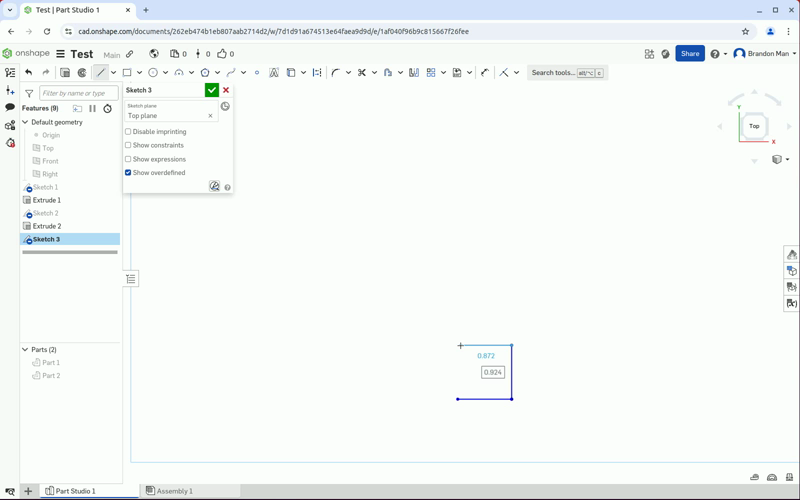
scroll(-6)
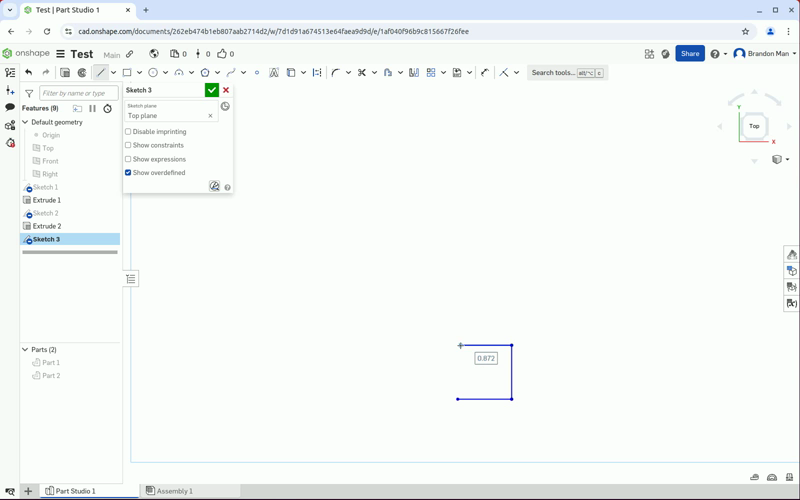
scroll(-6)
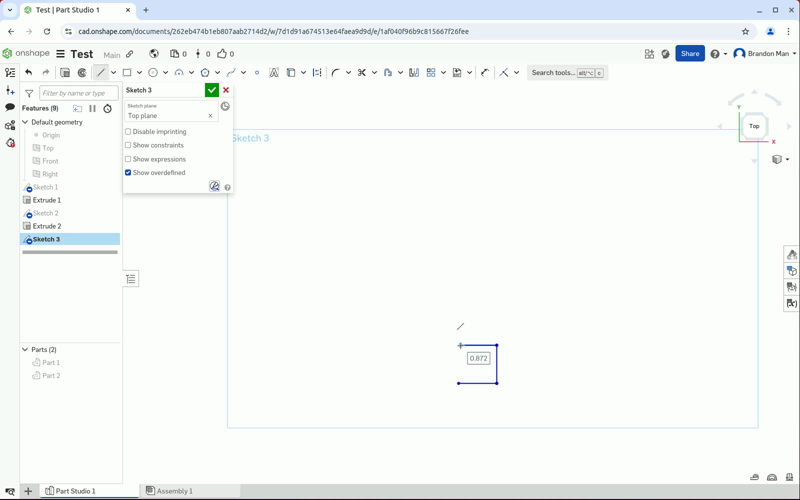
scroll(-6)
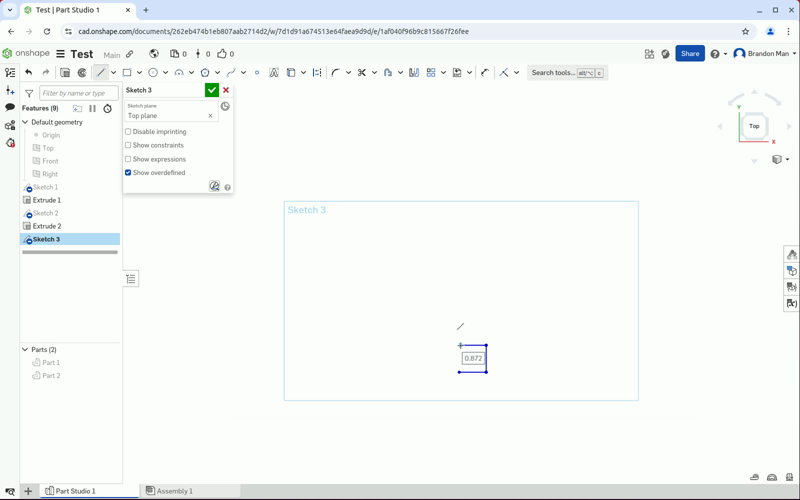
scroll(-6)
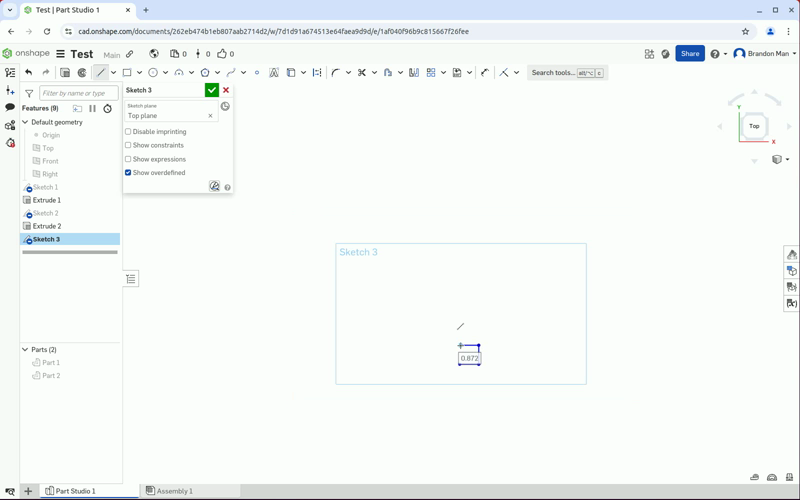
scroll(-6)
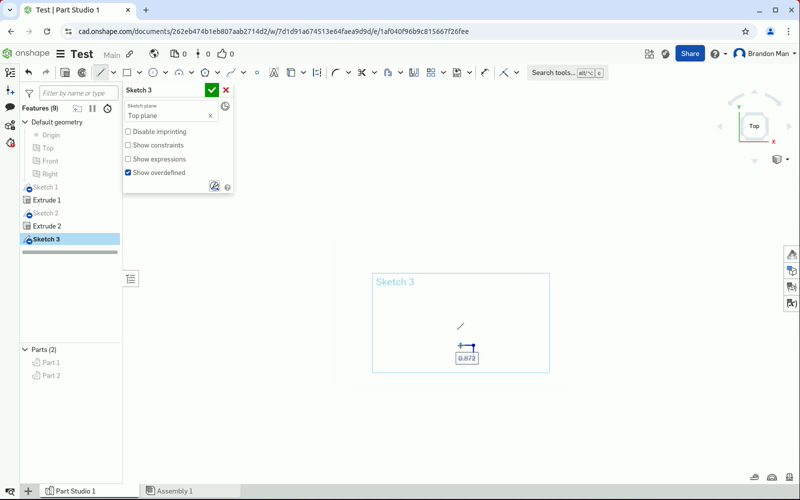
scroll(-6)
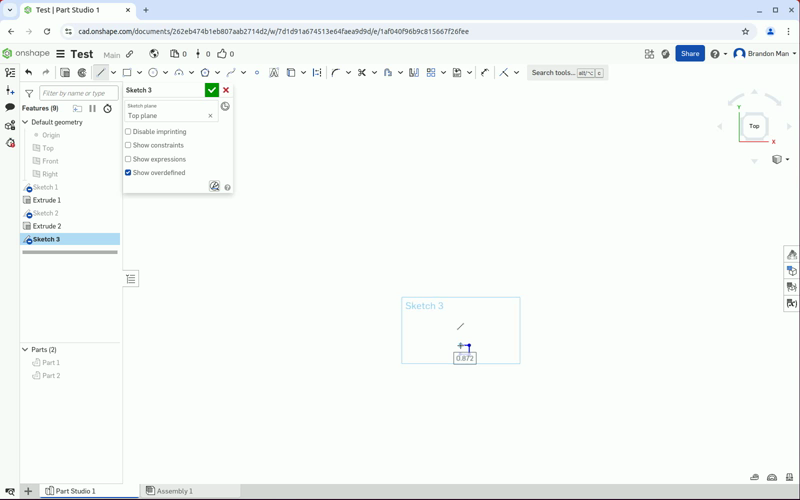
scroll(-6)
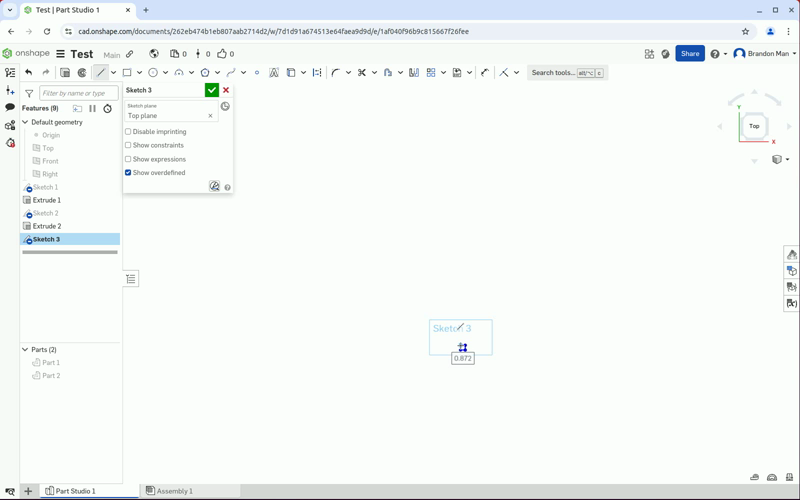
key_up(shift)
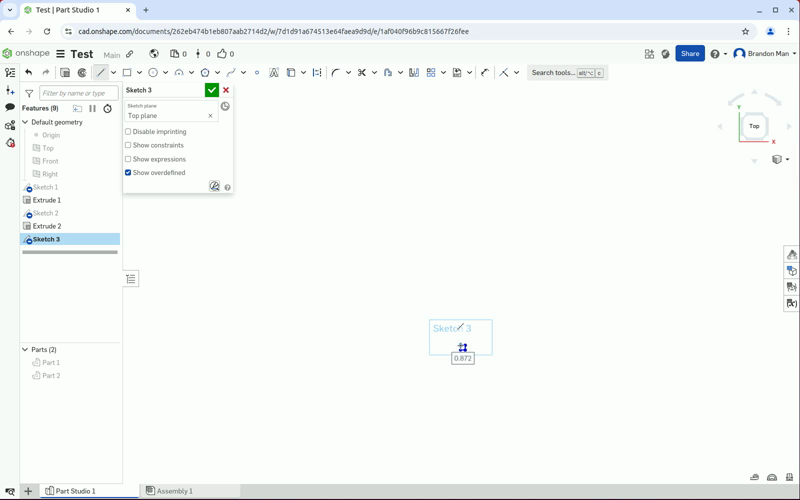
mouse_move(490, 345)
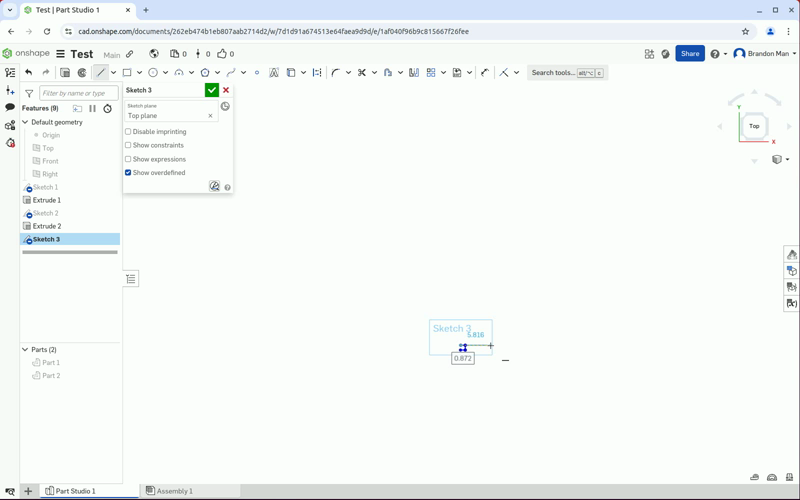
key_down(shift)
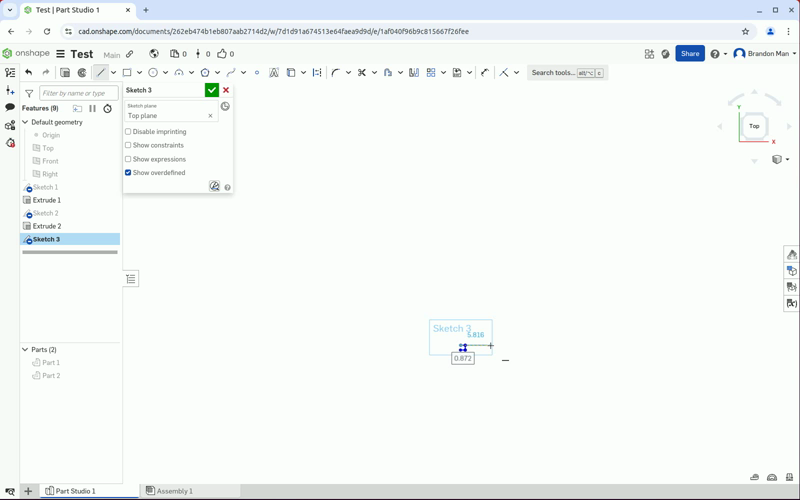
mouse_move(460, 349)
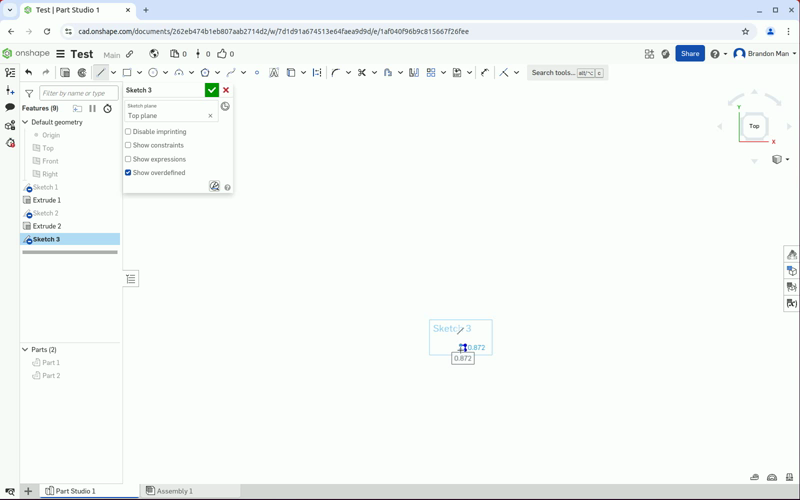
scroll(6)
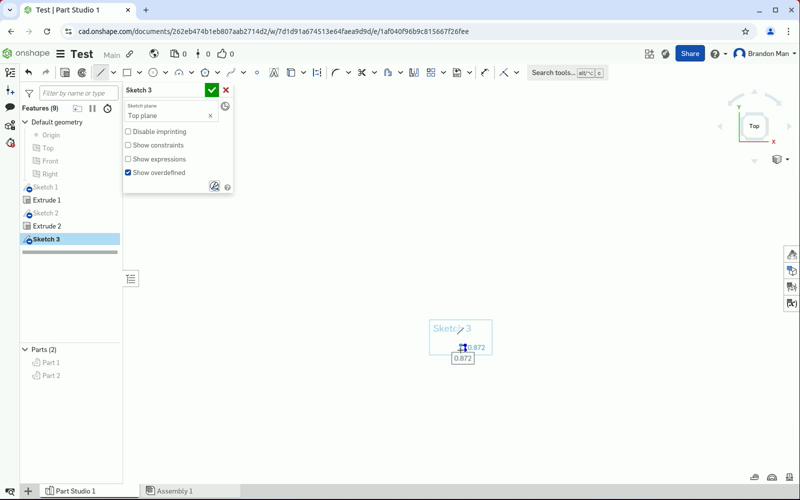
scroll(6)
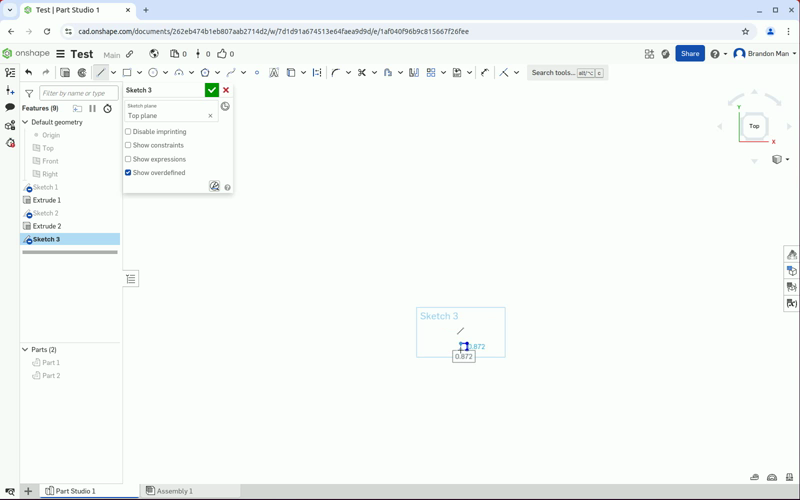
scroll(6)
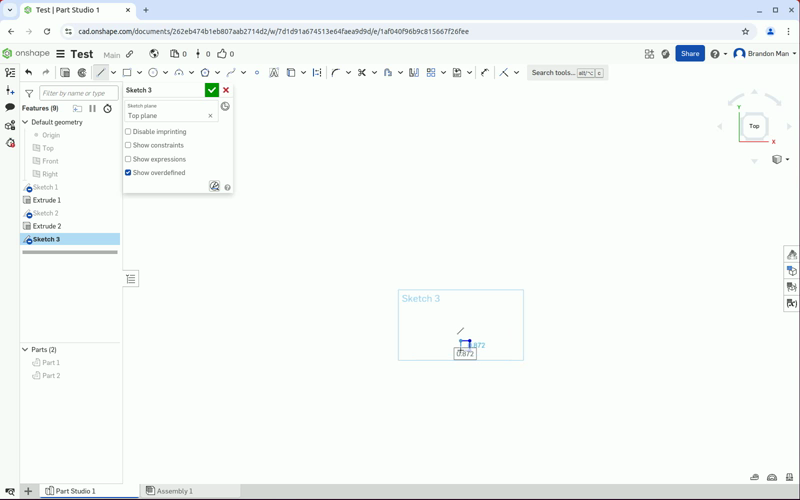
scroll(6)
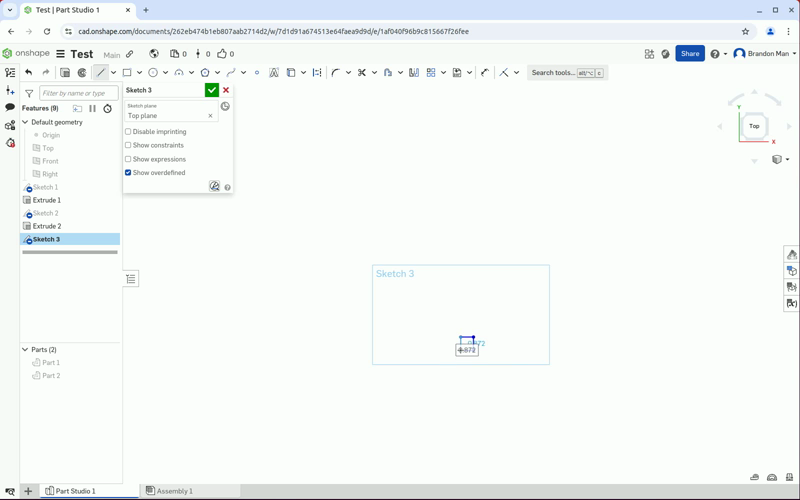
scroll(6)
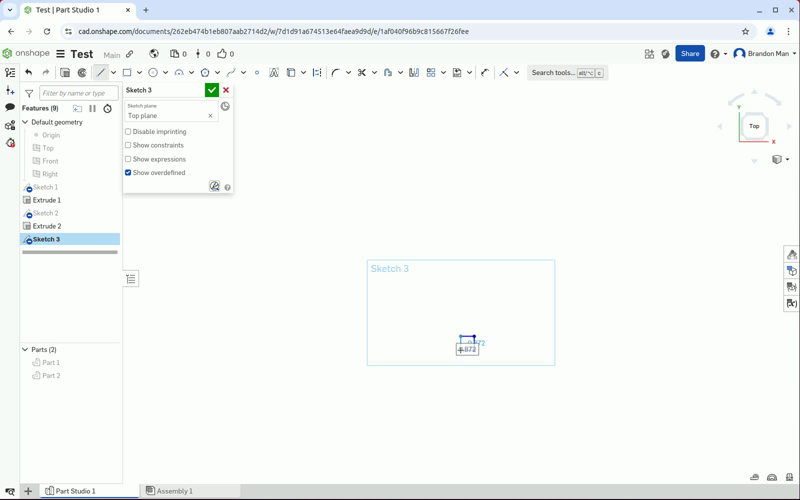
scroll(6)
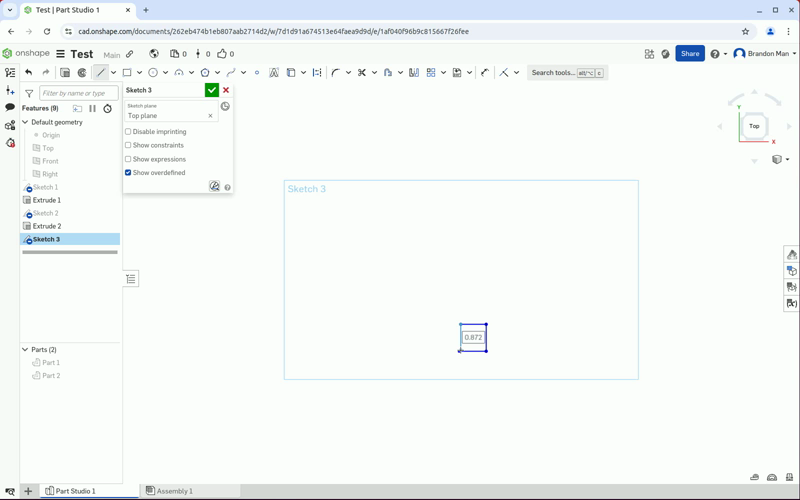
scroll(6)
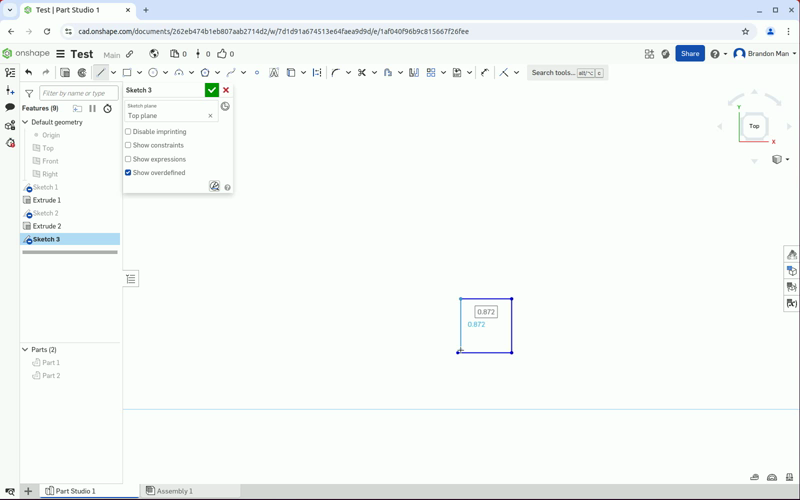
key_up(shift)
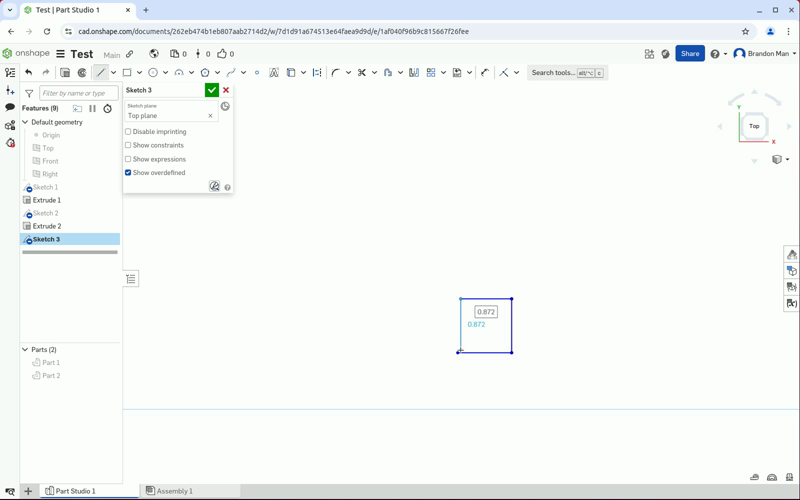
click(460, 349)
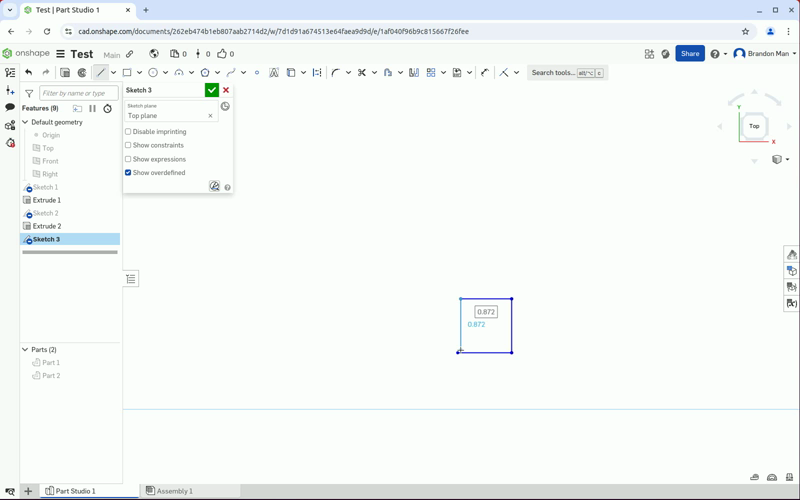
scroll(-6)
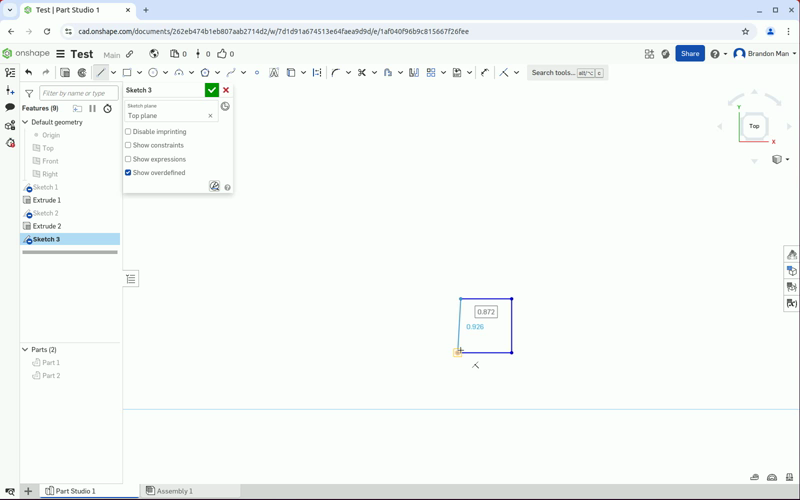
scroll(-6)
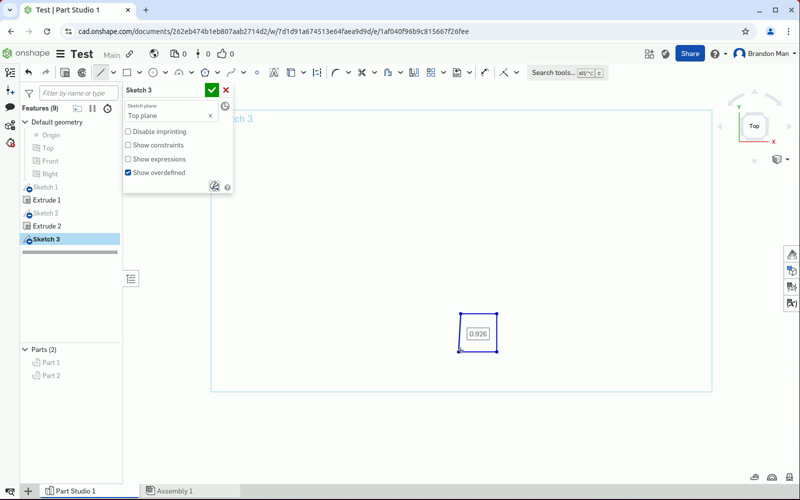
scroll(-6)
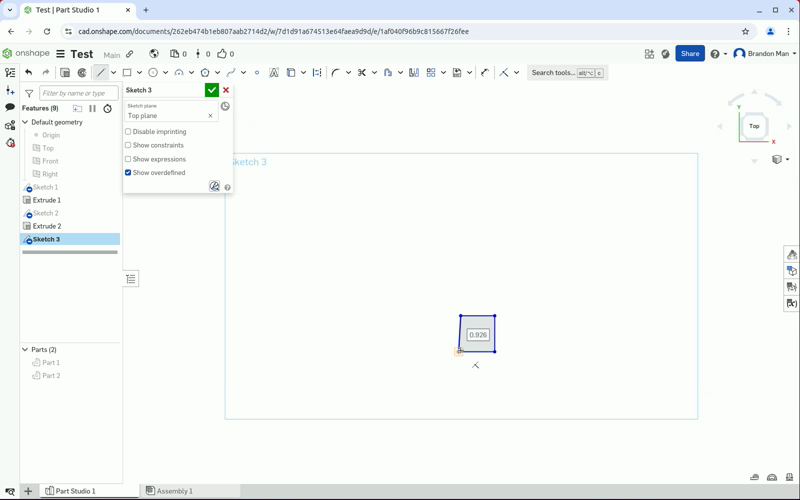
scroll(-6)
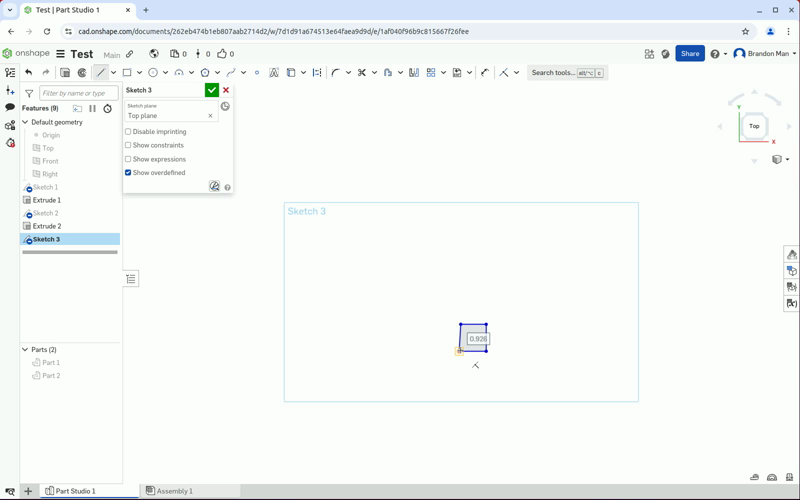
scroll(-6)
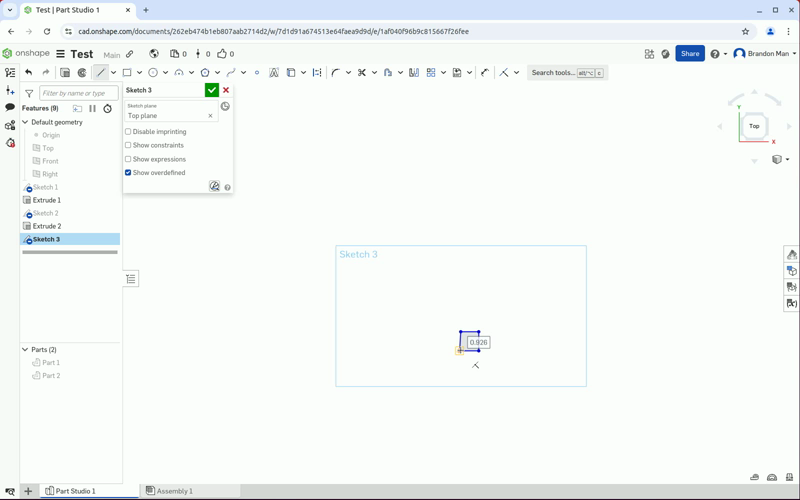
scroll(-6)
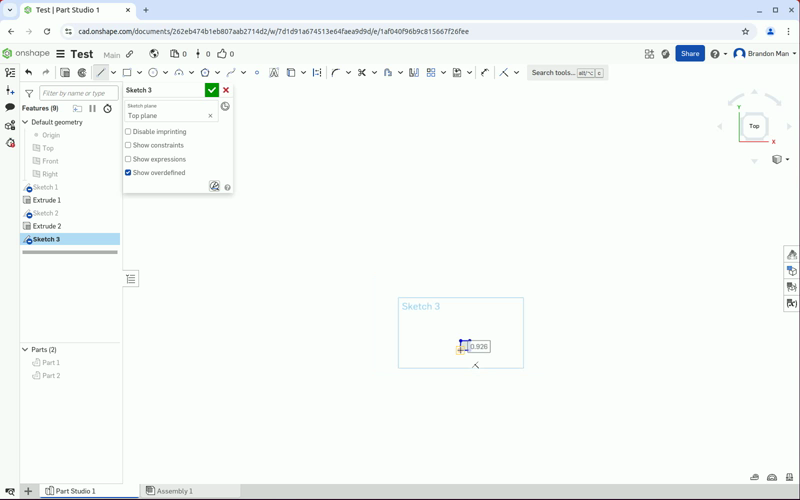
scroll(-6)
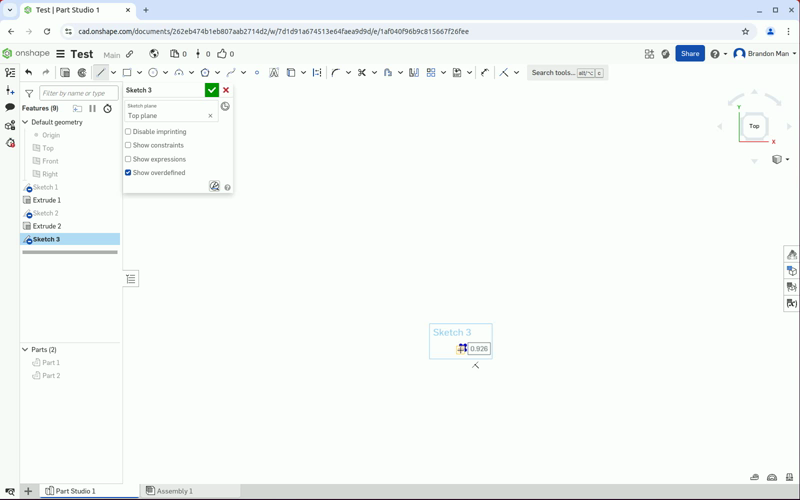
key(esc)
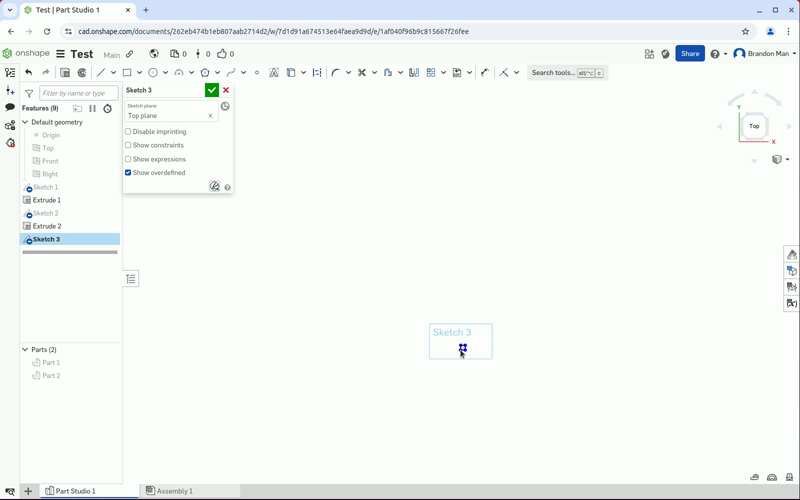
mouse_move(461, 345)
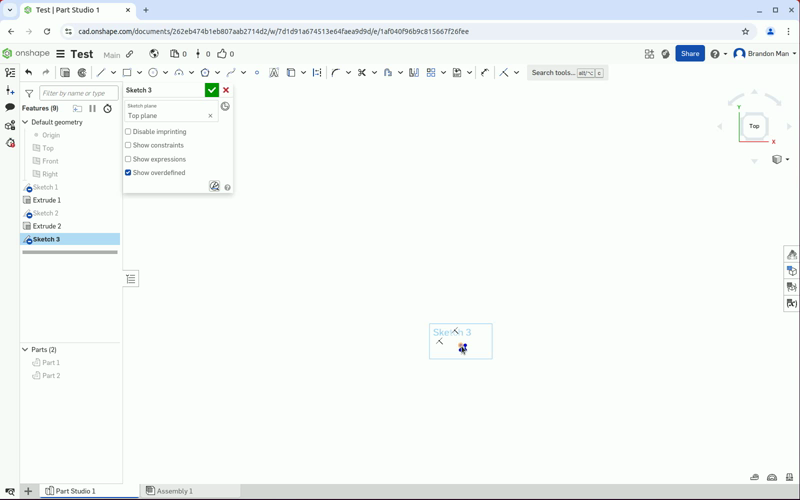
scroll(6)
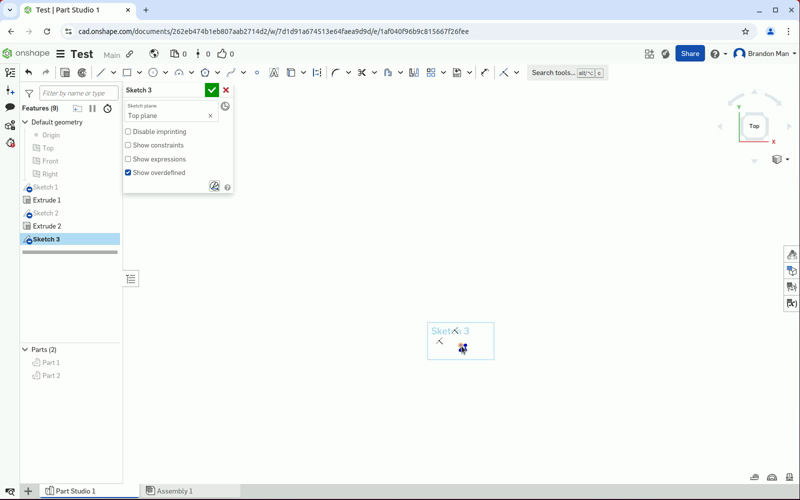
scroll(6)
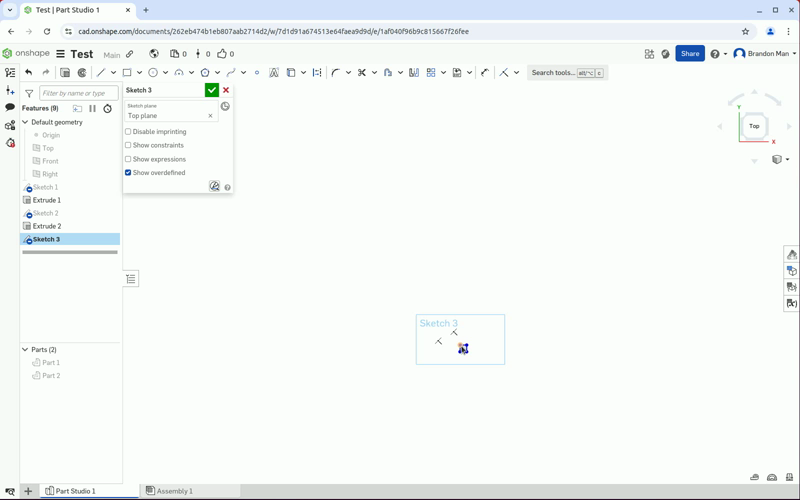
scroll(6)
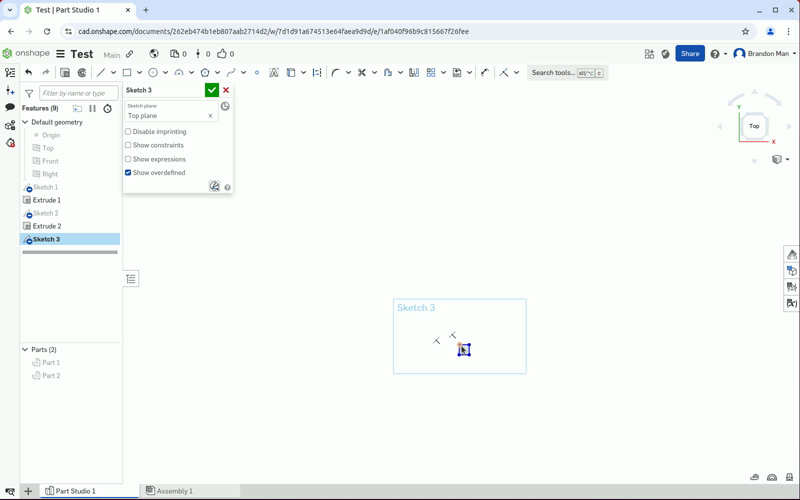
scroll(6)
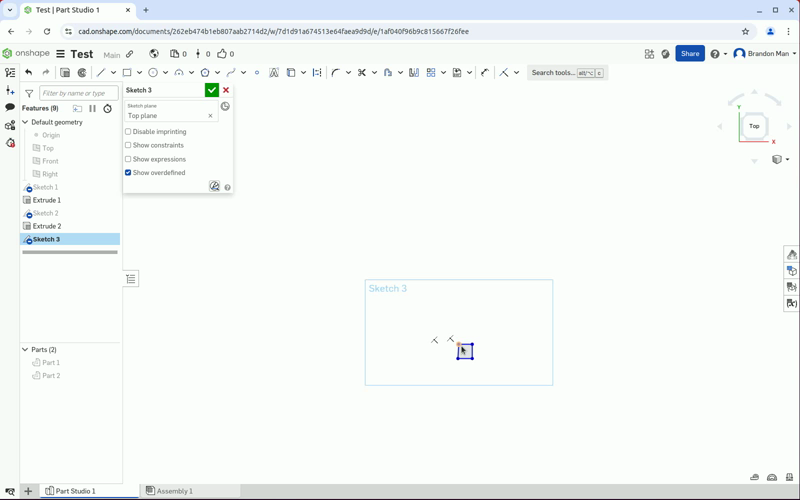
scroll(6)
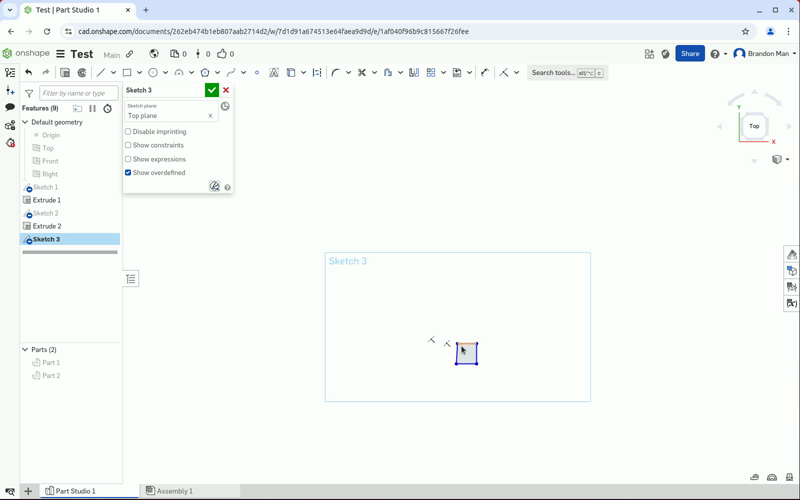
scroll(6)
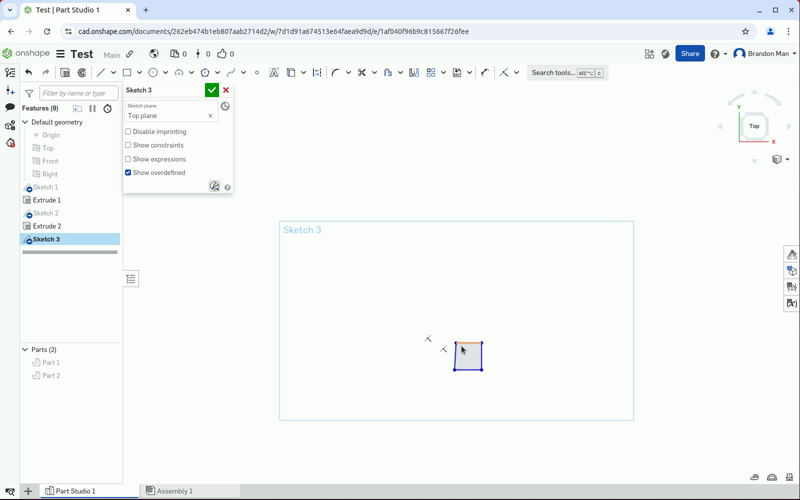
scroll(6)
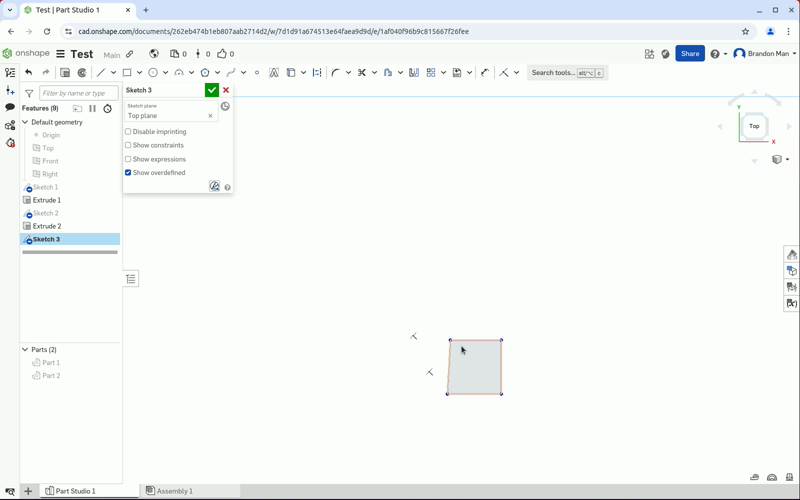
click(461, 345)
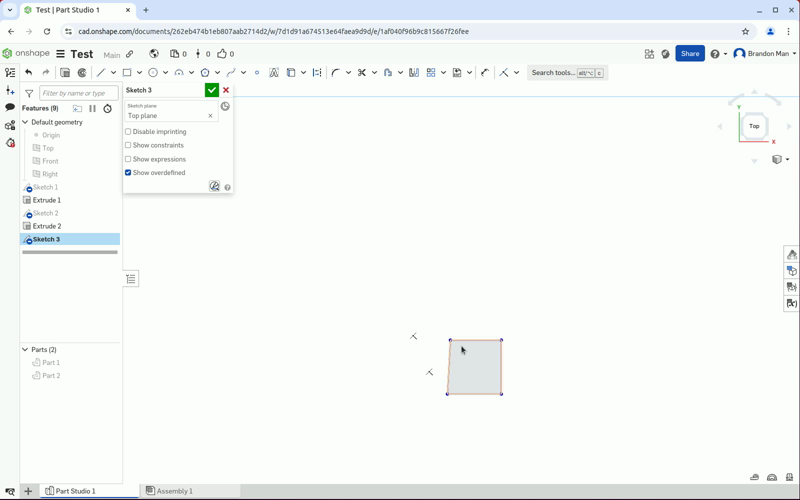
scroll(-6)
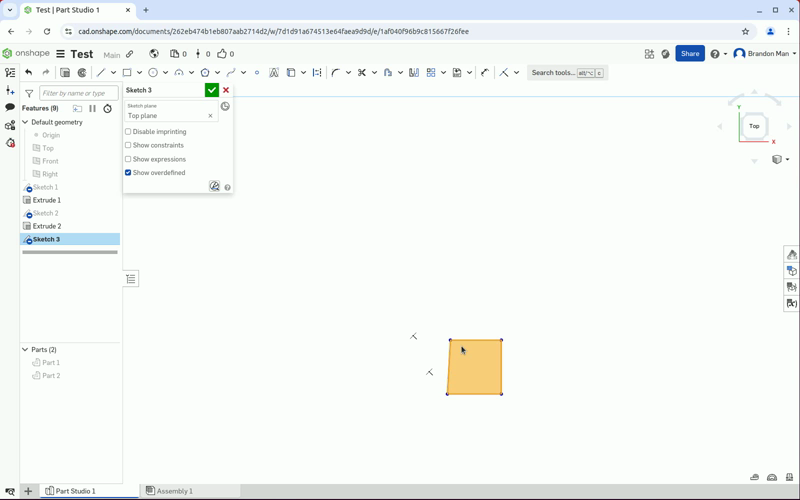
scroll(-6)
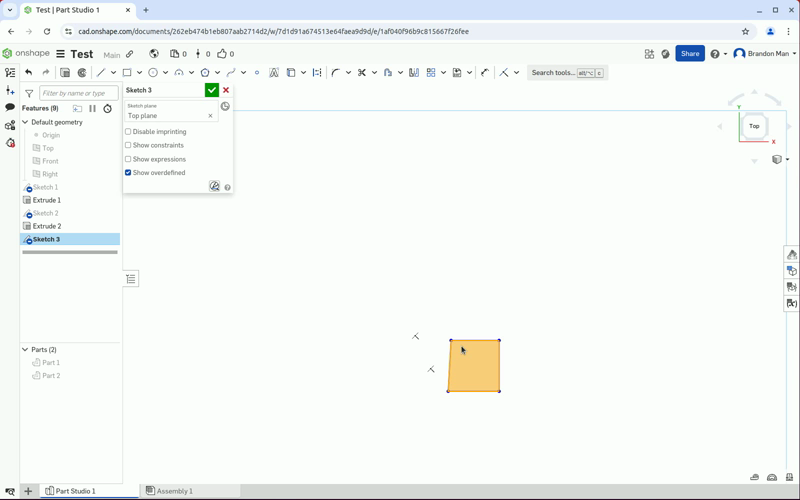
scroll(-6)
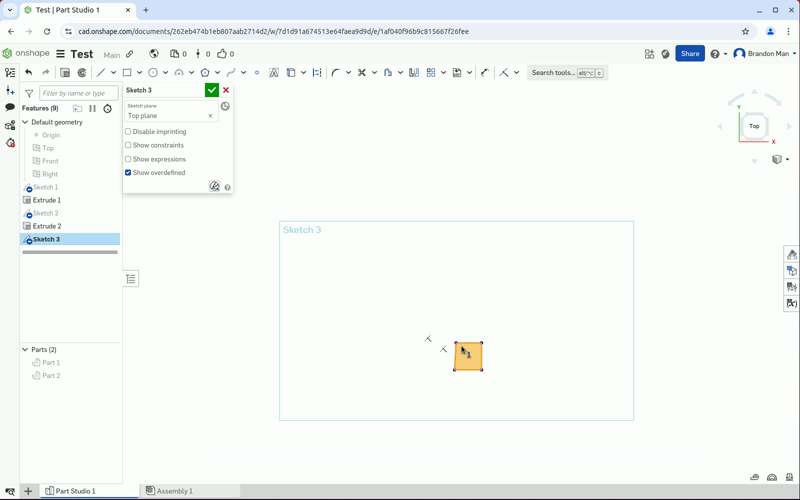
scroll(-6)
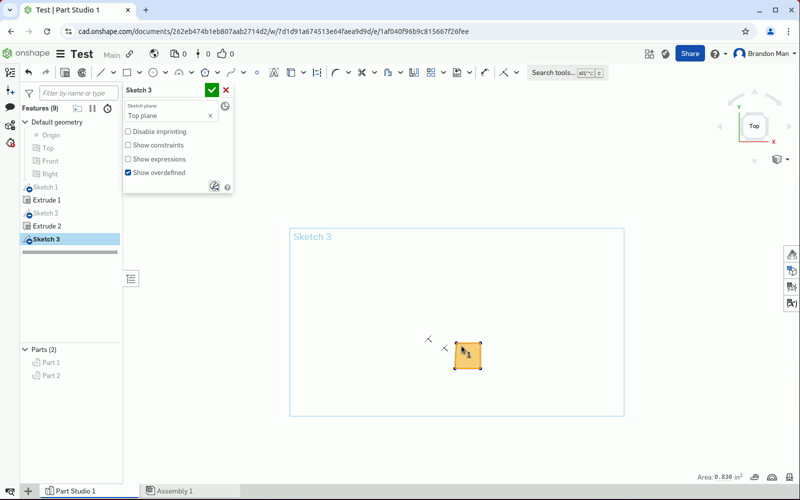
scroll(-6)
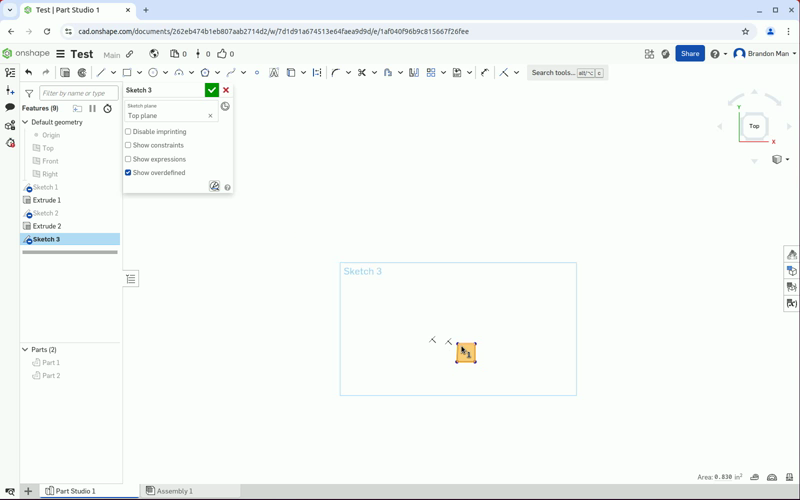
scroll(-6)
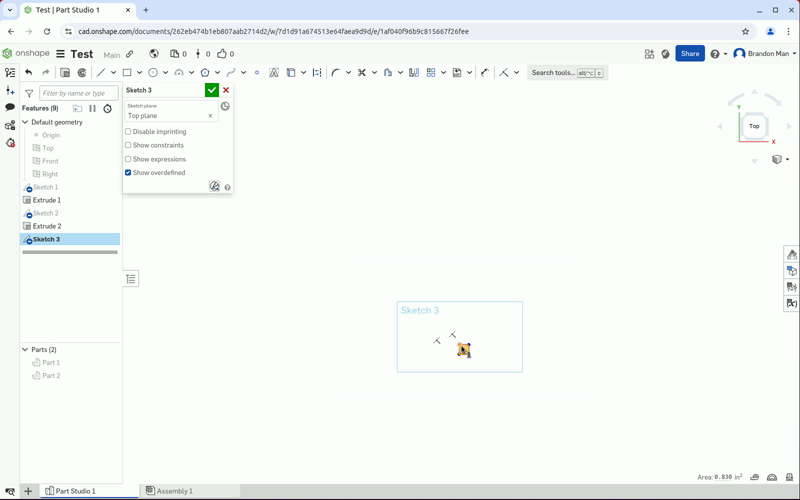
scroll(-6)
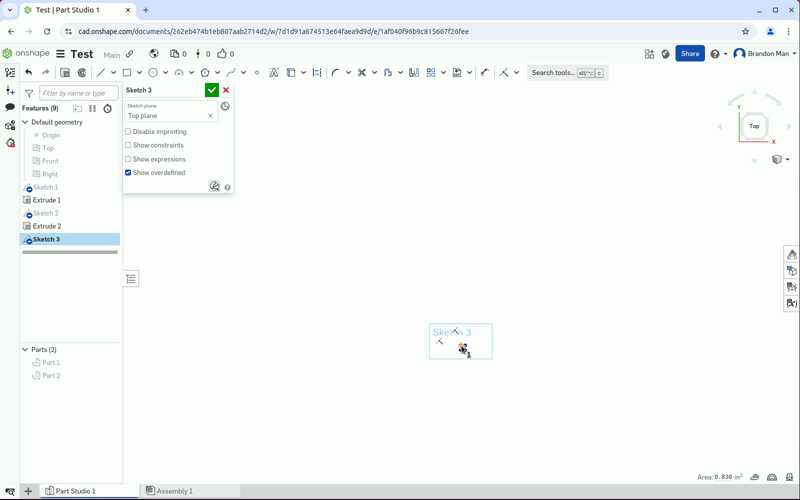
mouse_move(73, 352)
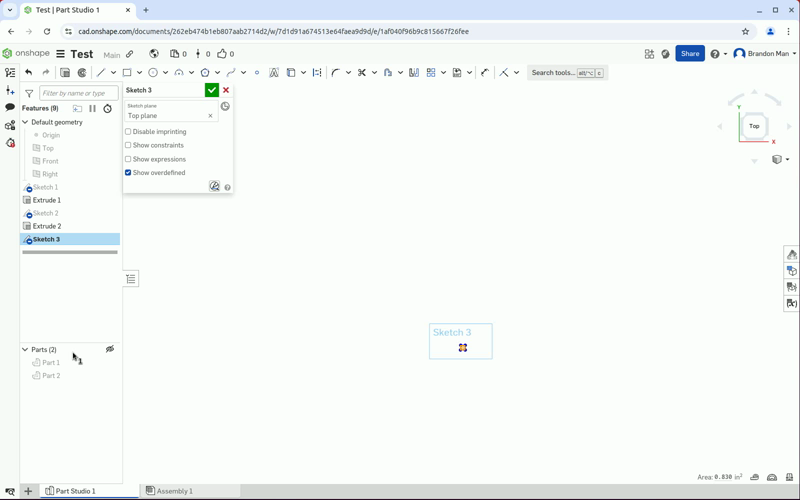
key(shift+y)
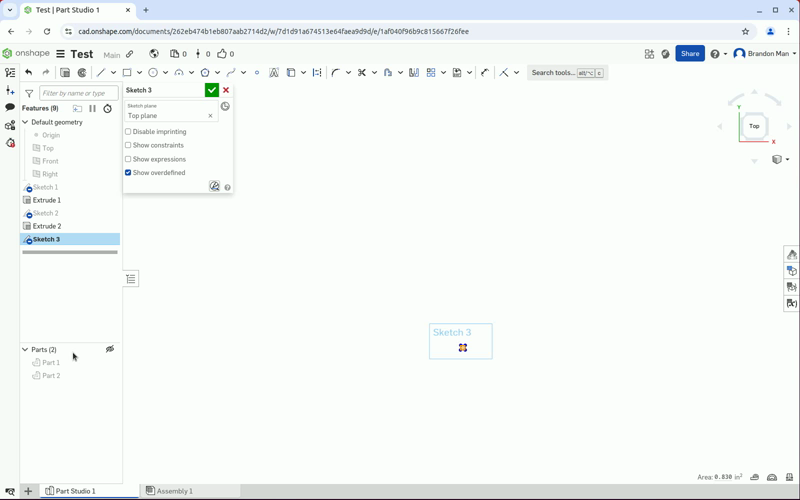
key(shift+e)
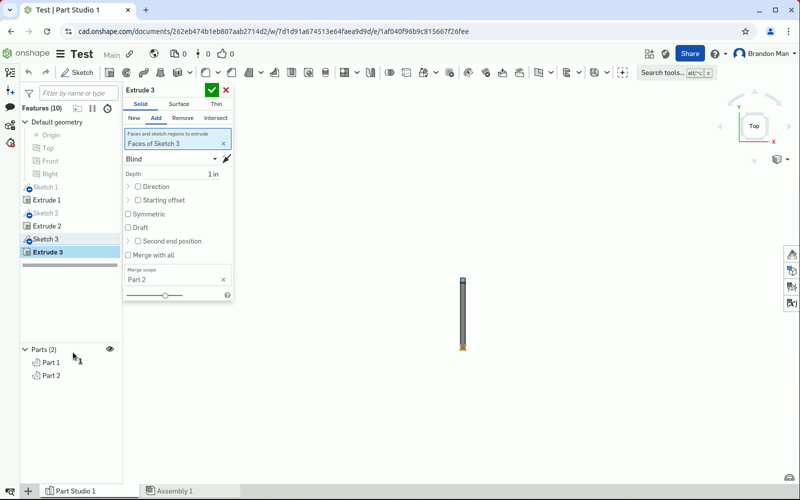
mouse_move(143, 106)
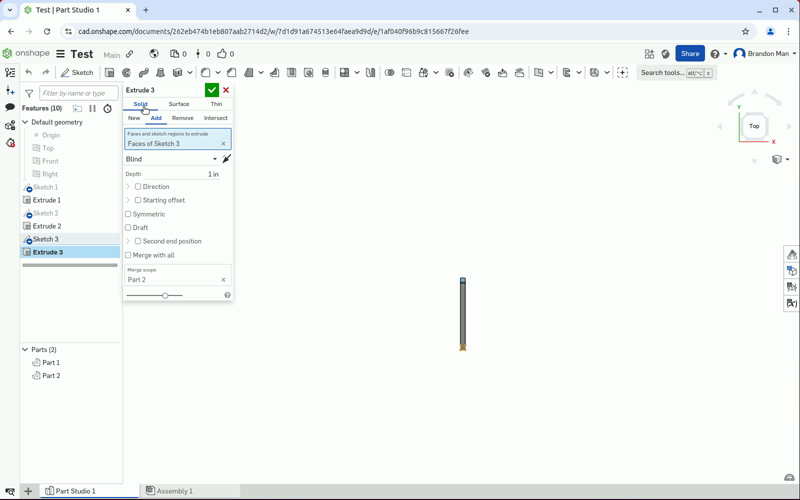
click(143, 106)
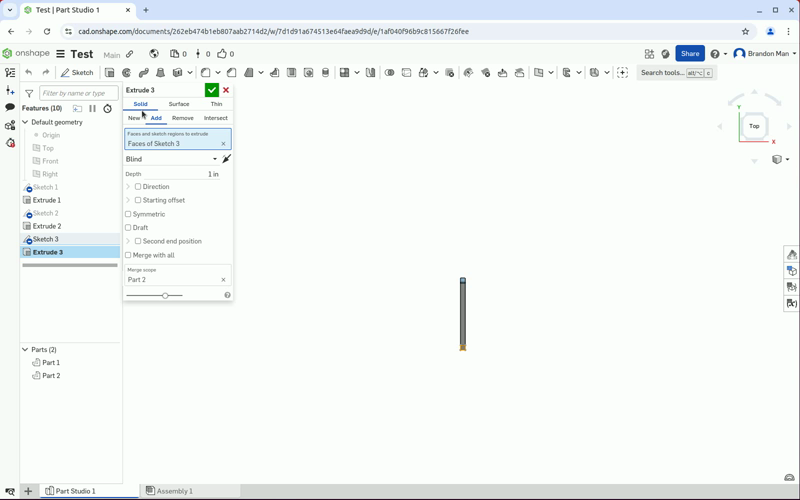
mouse_move(137, 120)
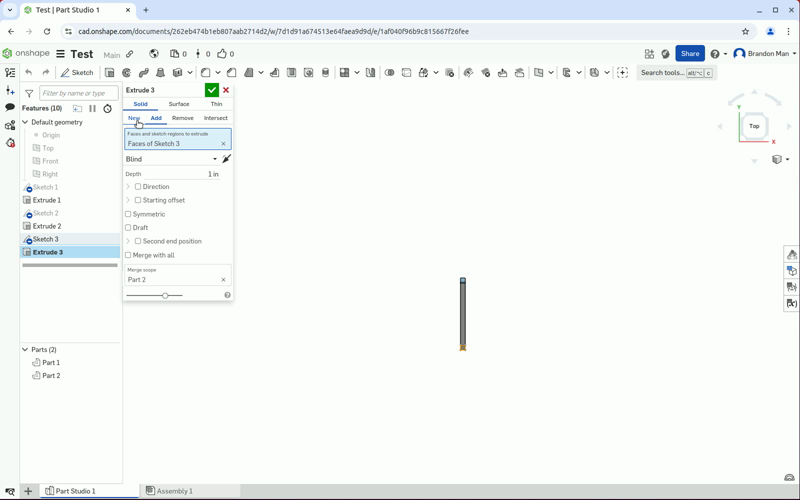
click(137, 120)
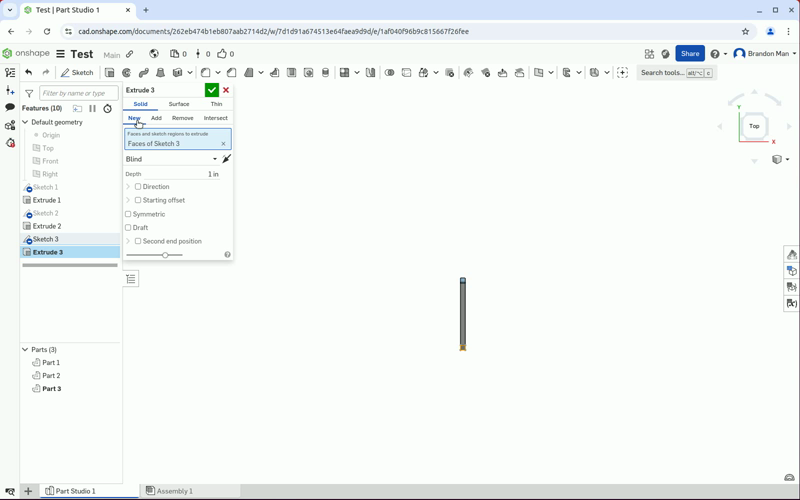
key(tab, 4)
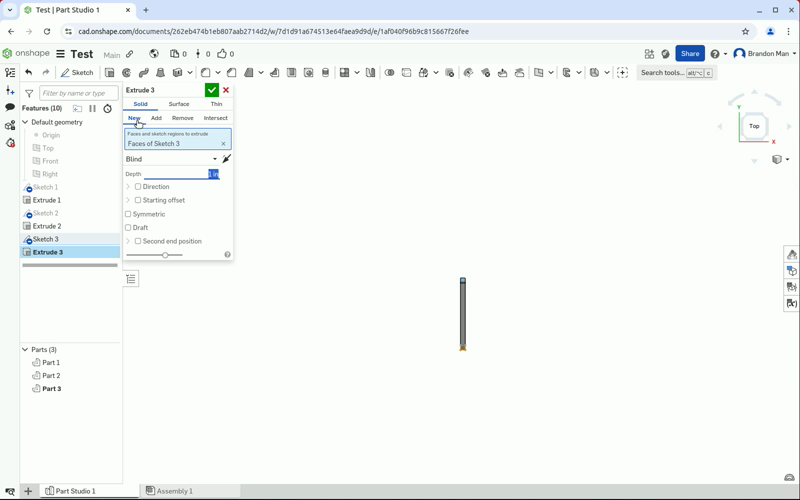
text(20.942)
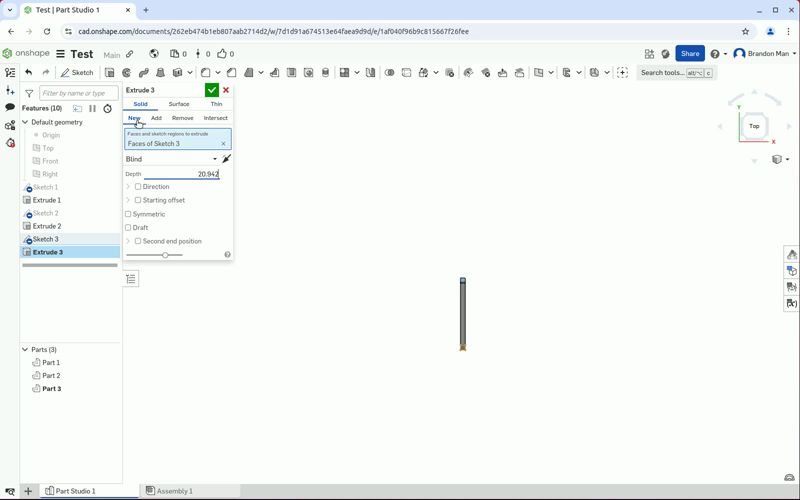
key(enter)
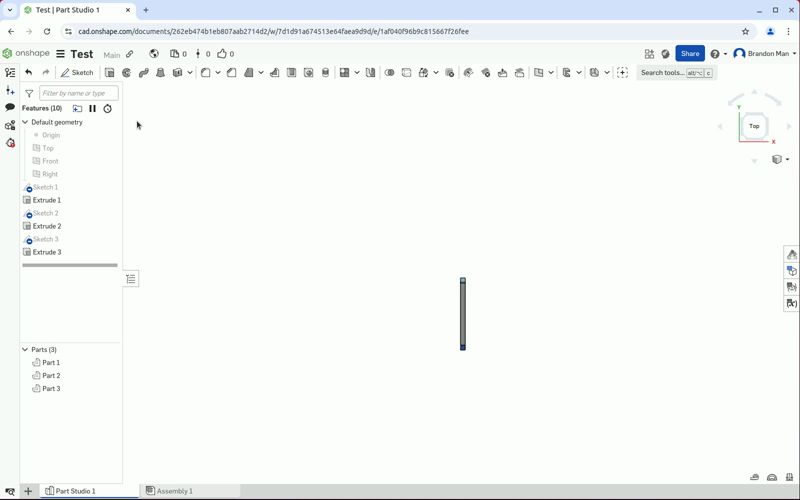
key(shift+h)
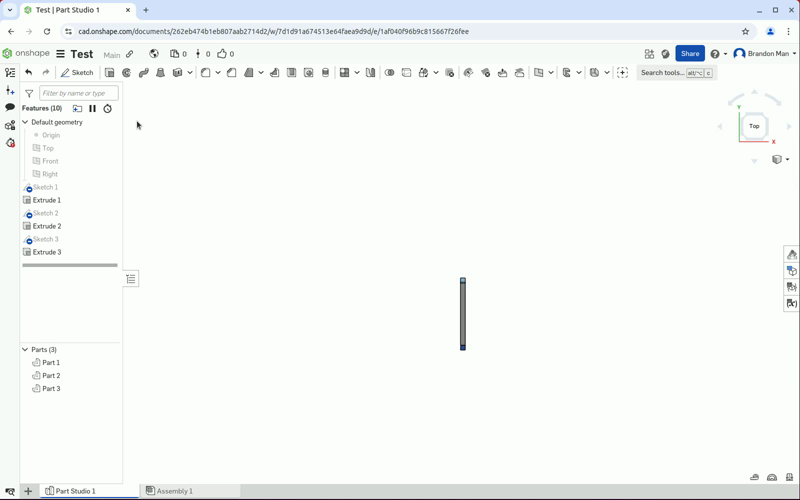
key(shift+h)
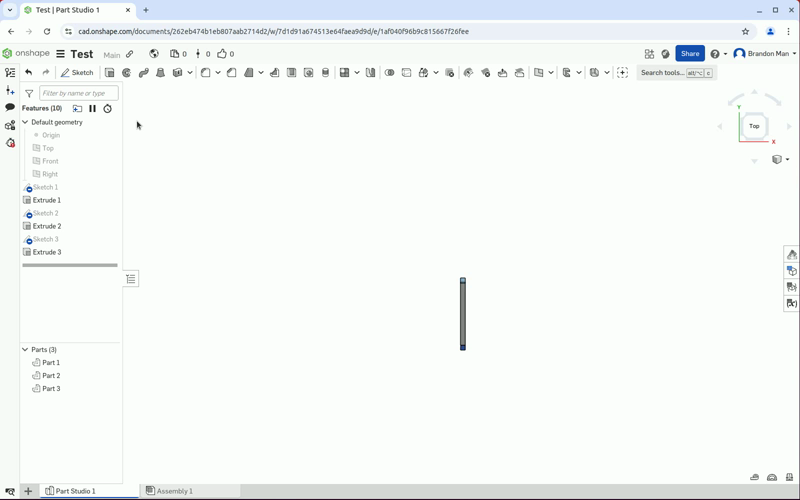
mouse_move(73, 189)
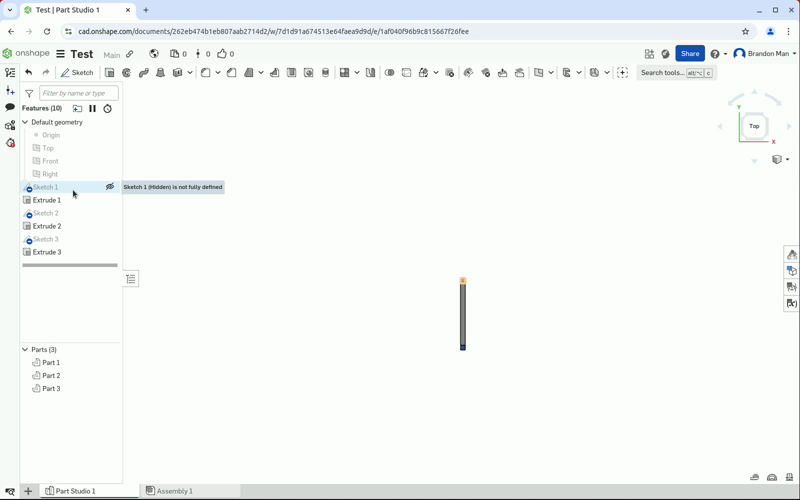
click(73, 189)
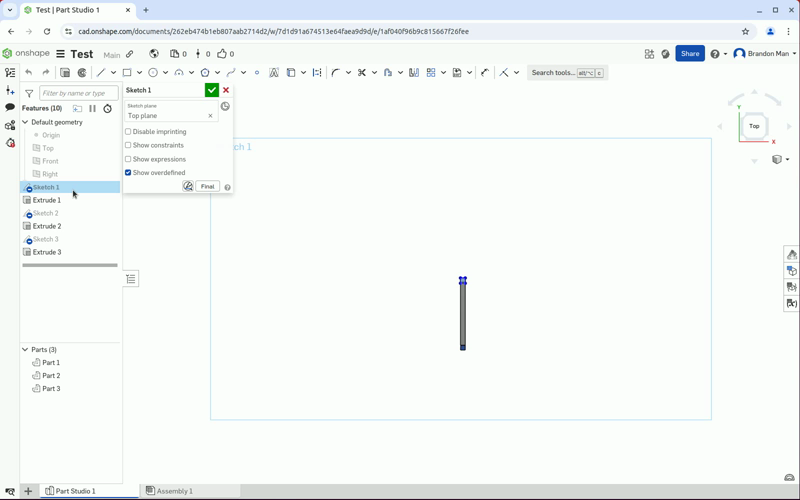
mouse_move(229, 92)
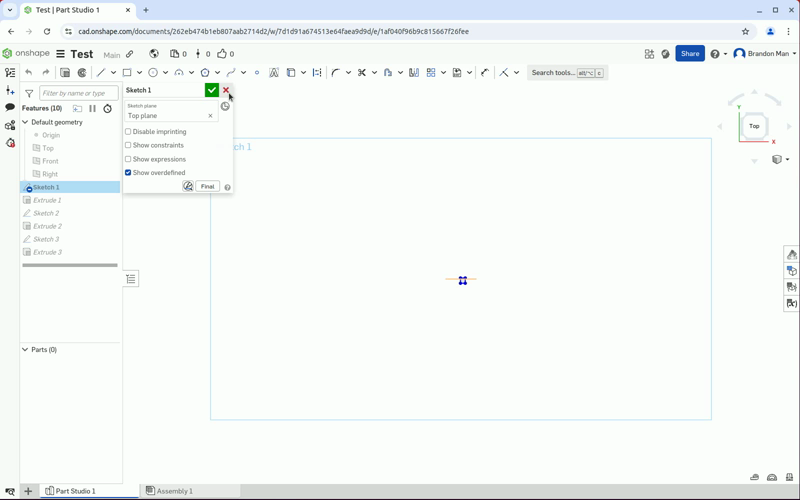
click(229, 92)
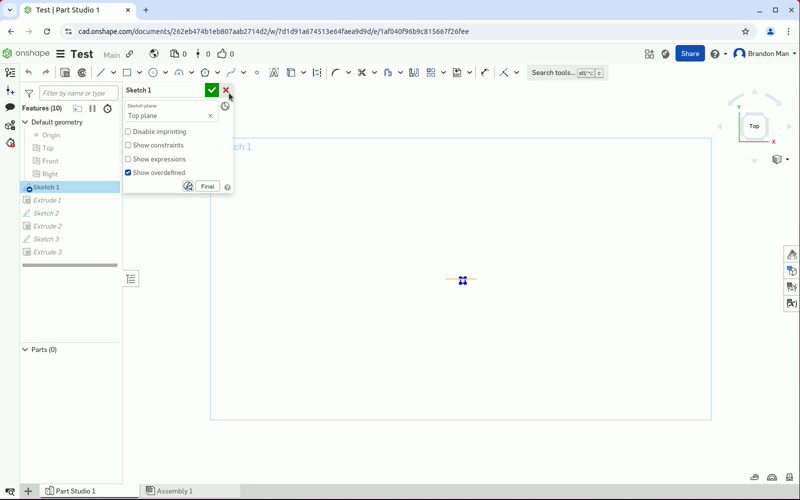
key(shift+s)
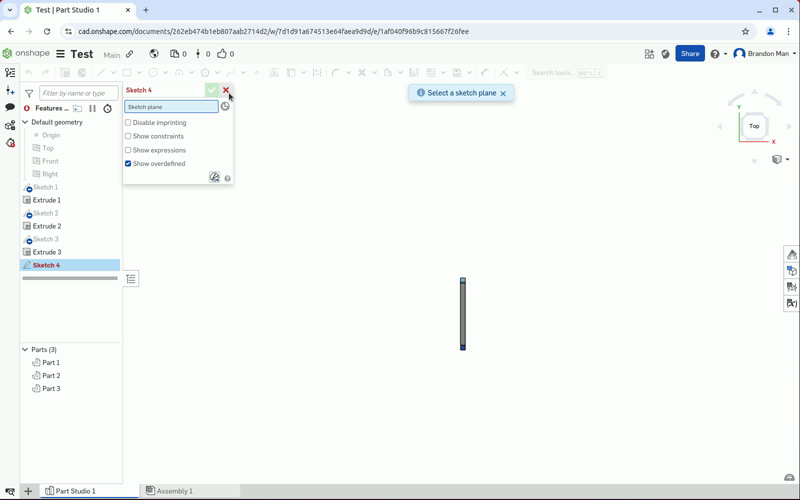
mouse_move(73, 150)
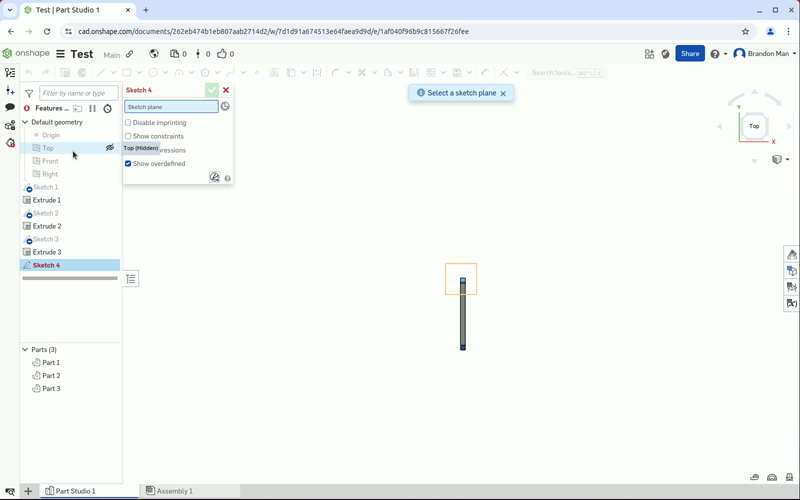
click(73, 150)
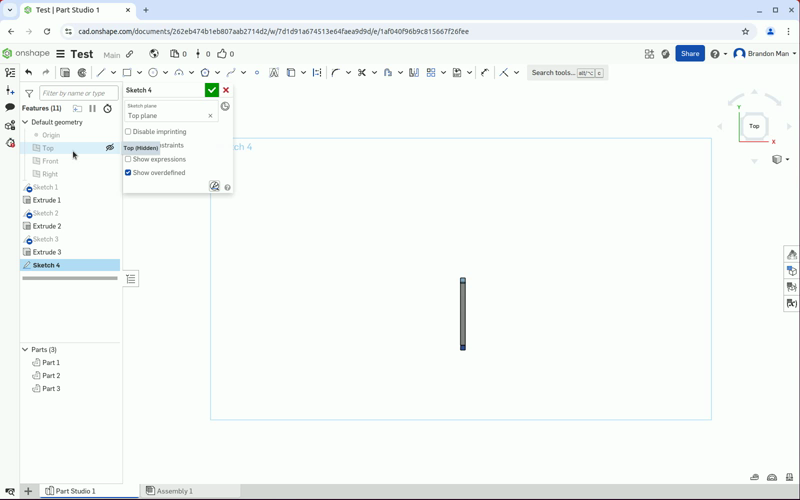
mouse_move(73, 352)
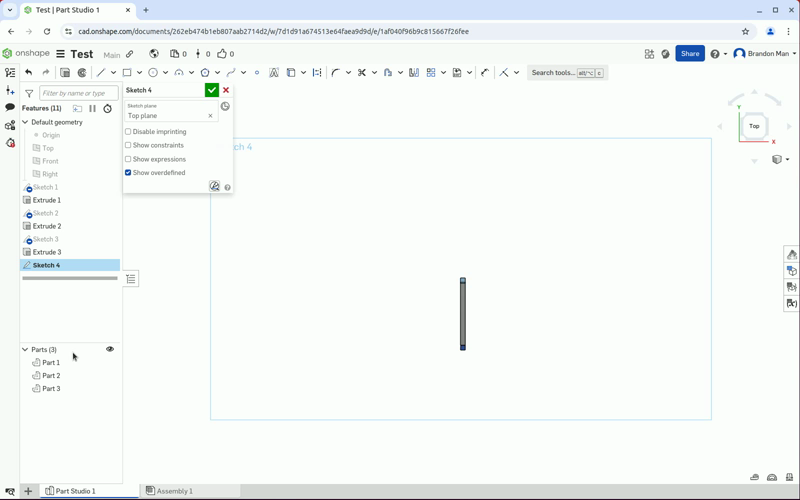
key(y)
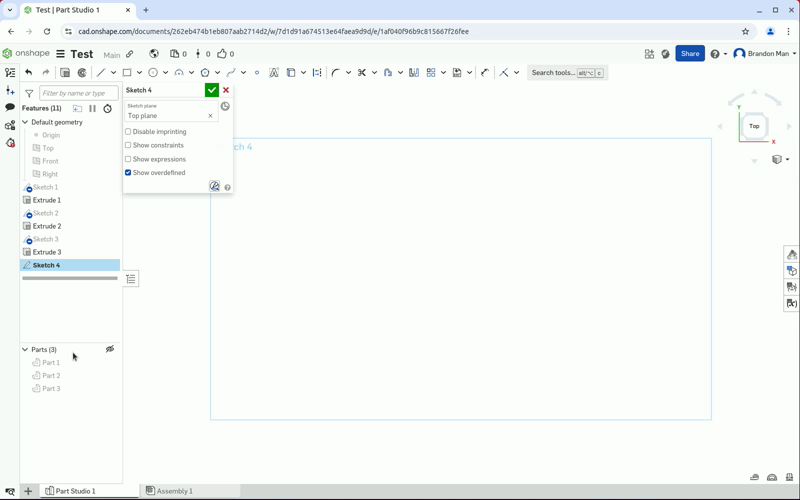
key(l)
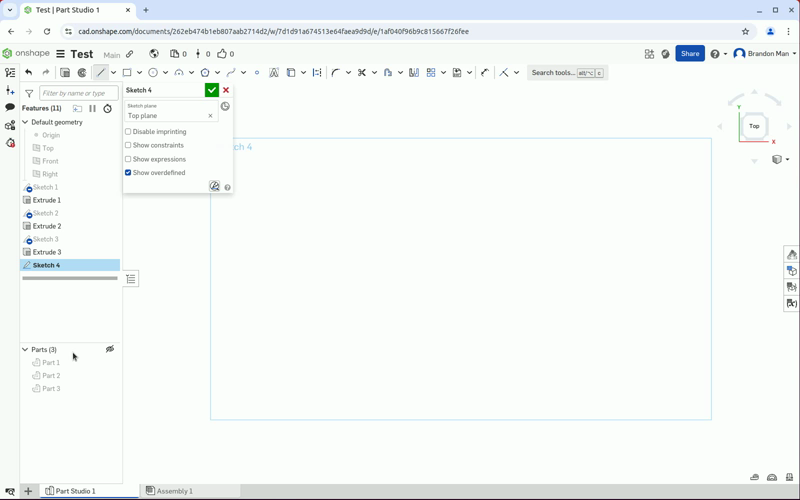
key_down(shift)
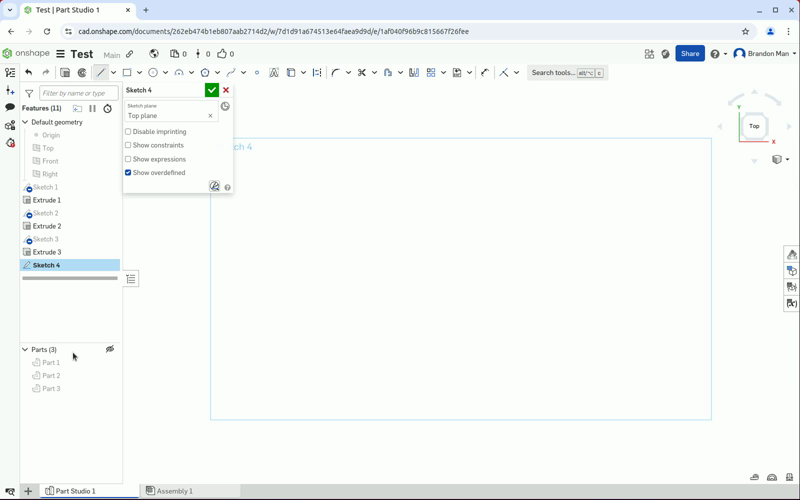
mouse_move(464, 349)
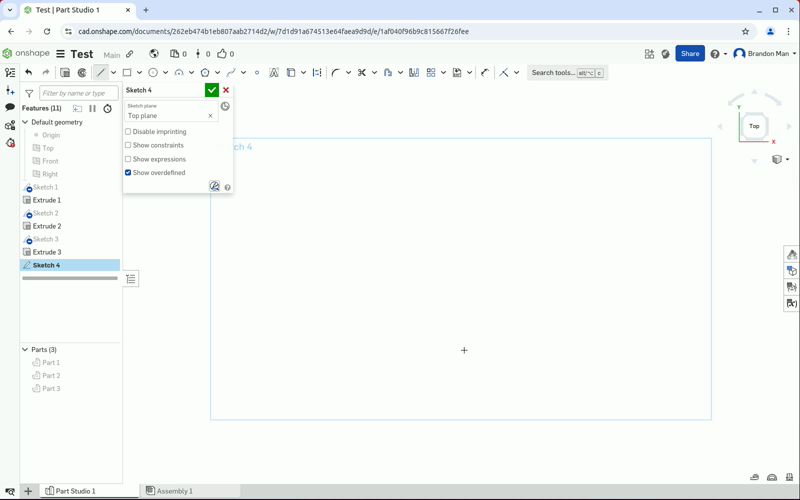
click(464, 349)
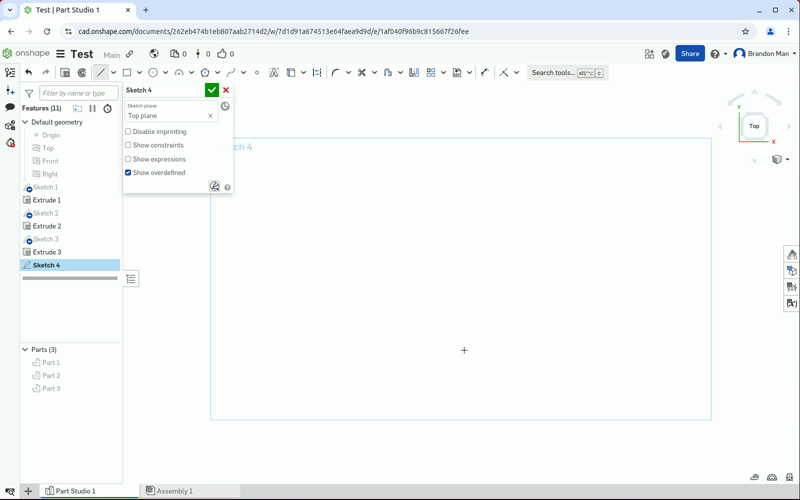
key_up(shift)
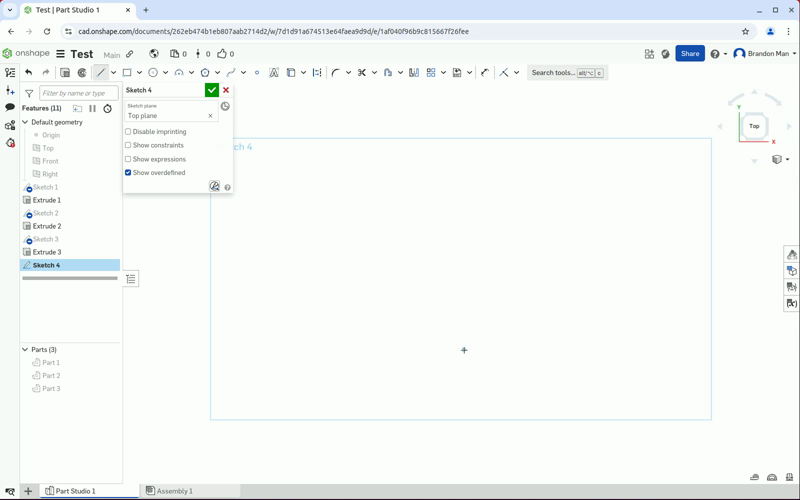
key_down(shift)
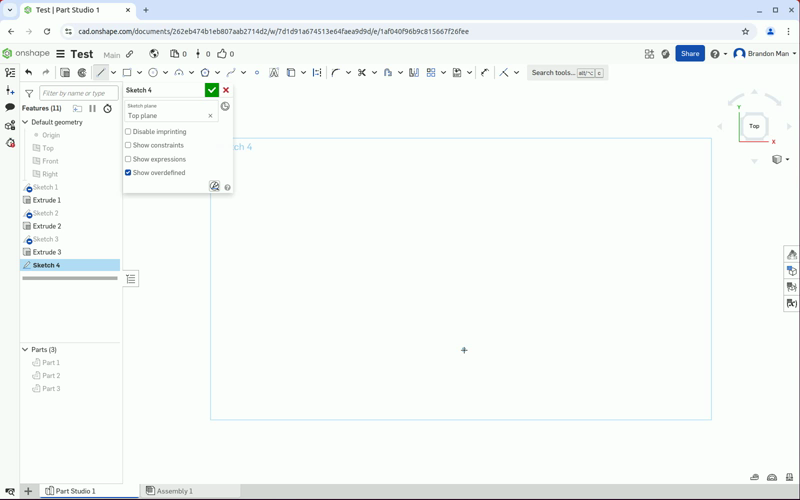
mouse_move(494, 349)
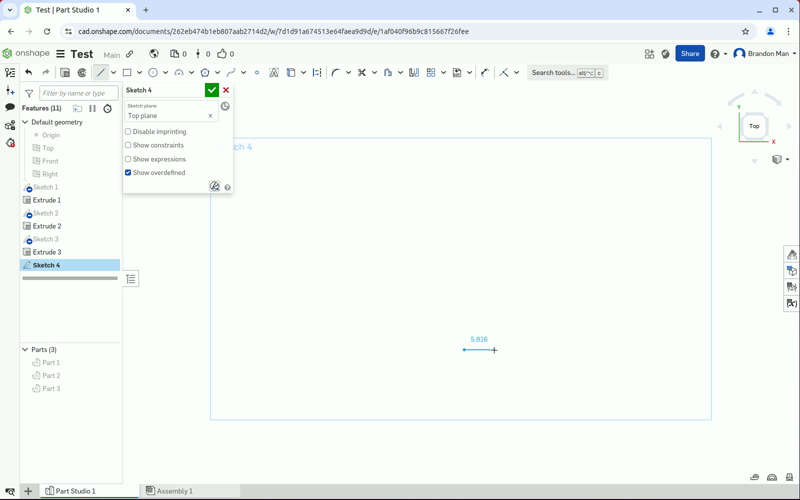
mouse_move(504, 349)
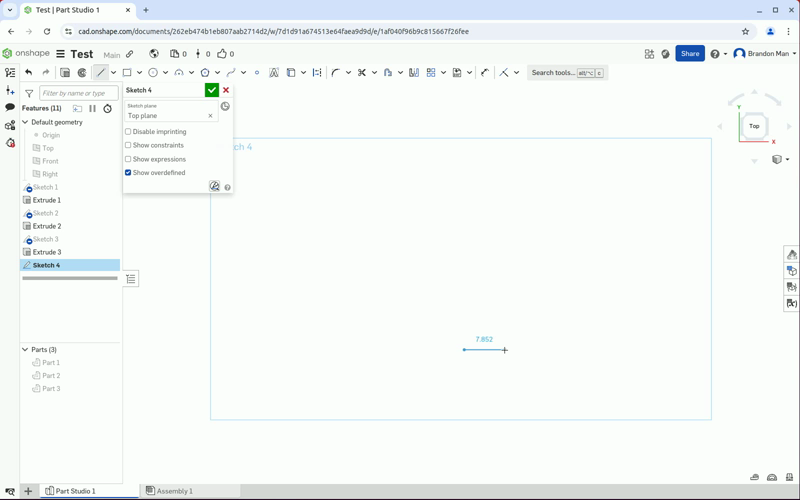
click(504, 349)
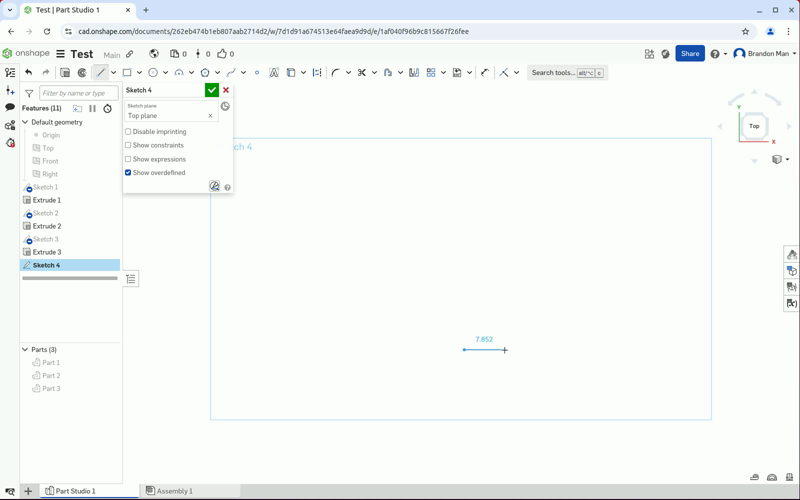
key_up(shift)
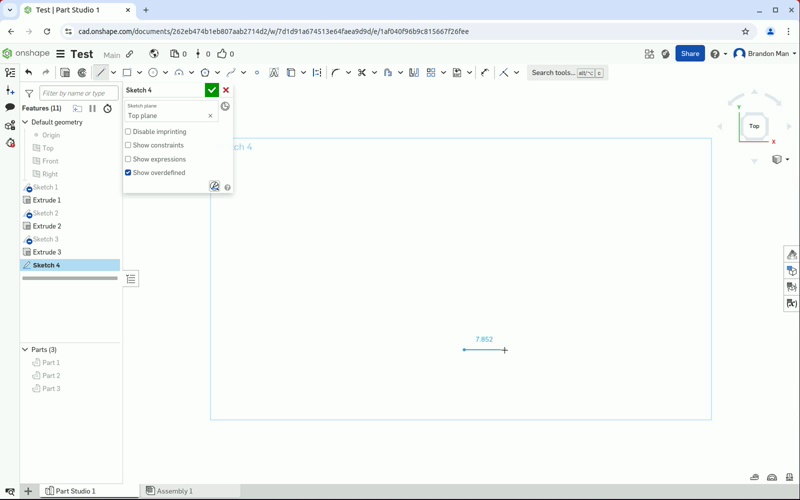
key_down(shift)
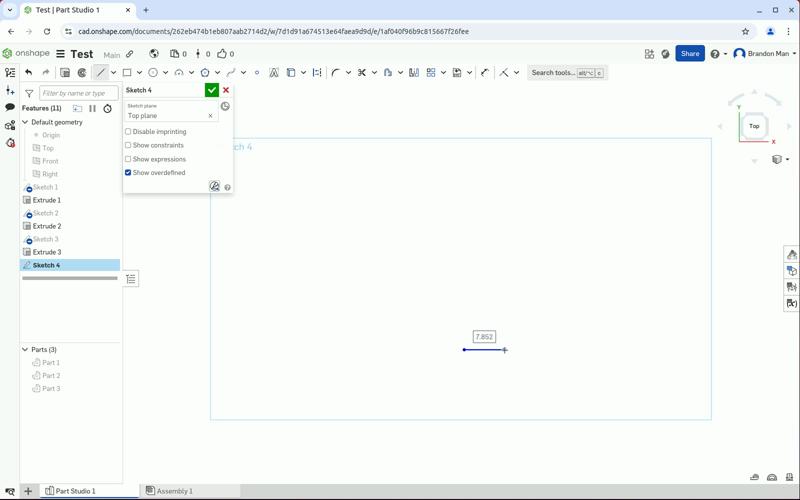
mouse_move(534, 349)
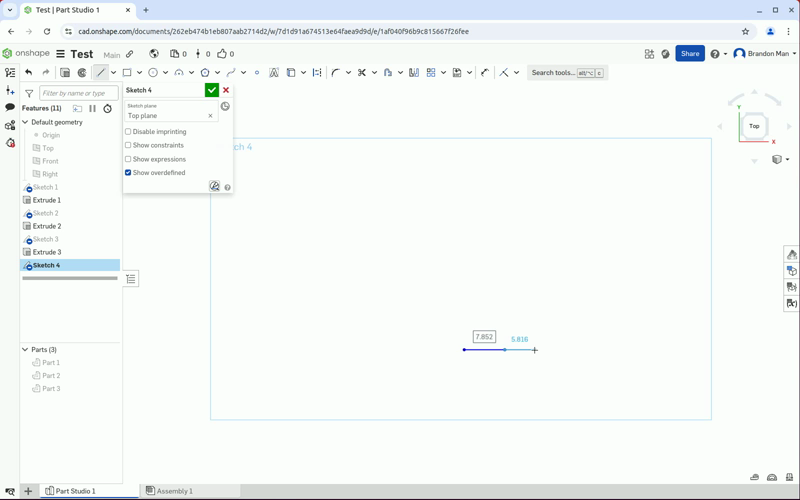
mouse_move(504, 345)
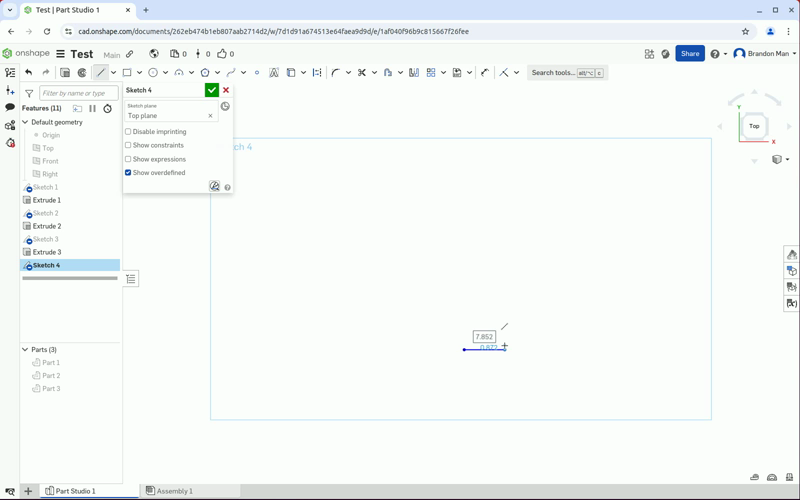
scroll(6)
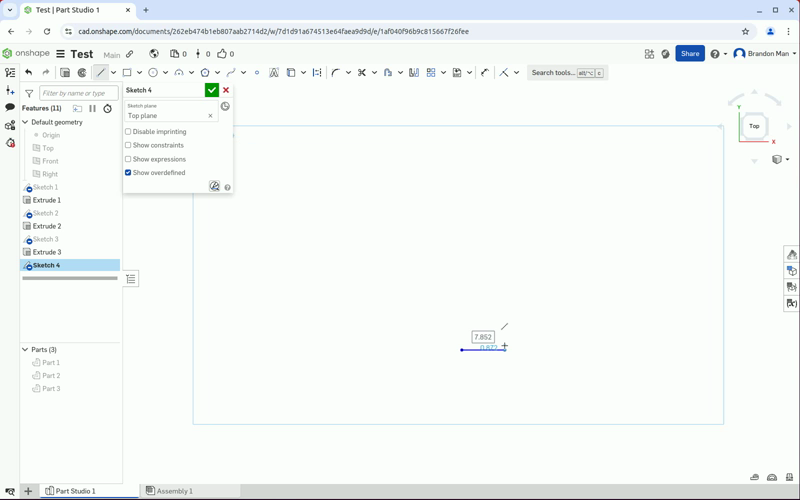
scroll(6)
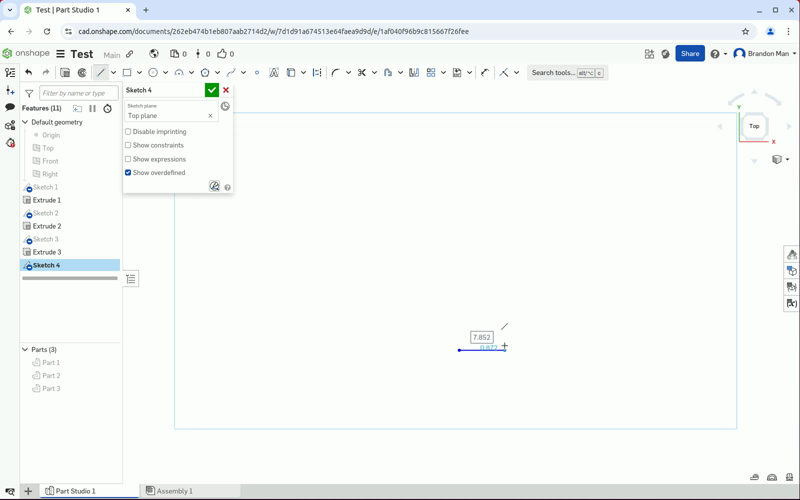
scroll(6)
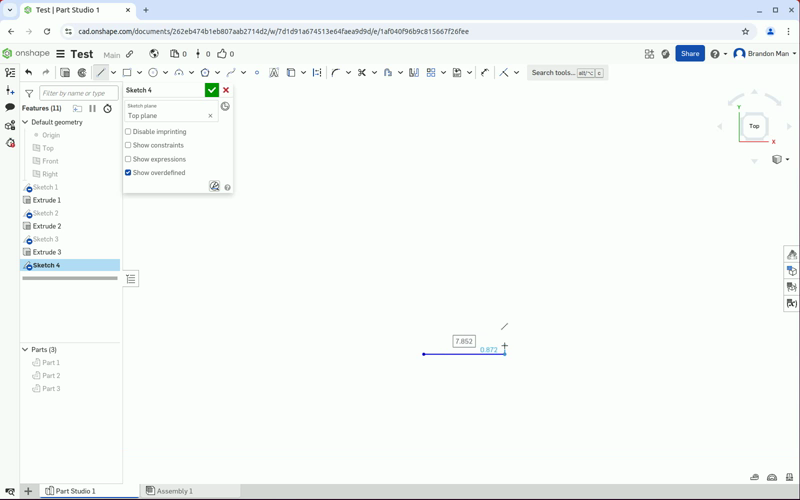
scroll(6)
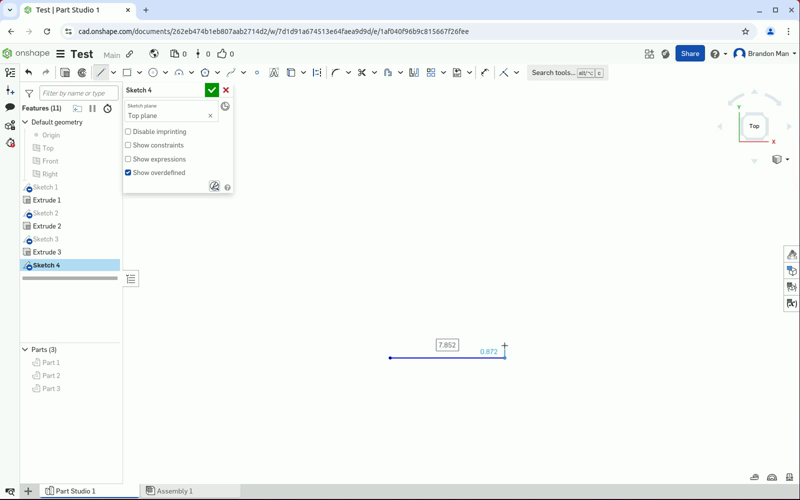
scroll(6)
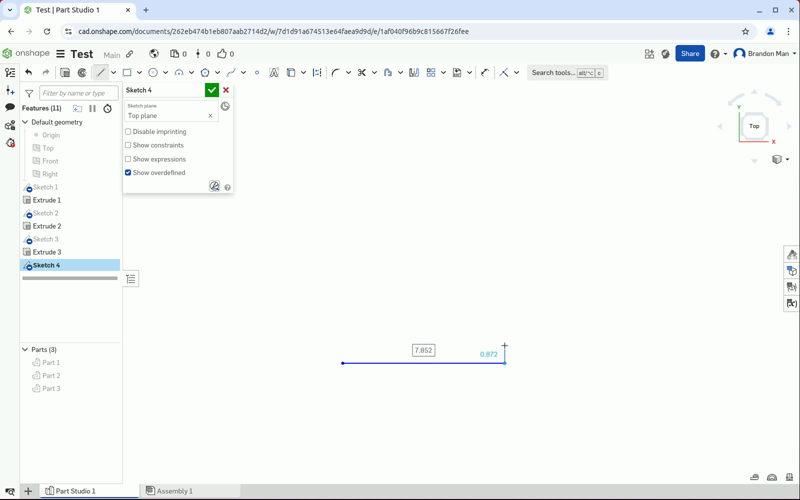
scroll(6)
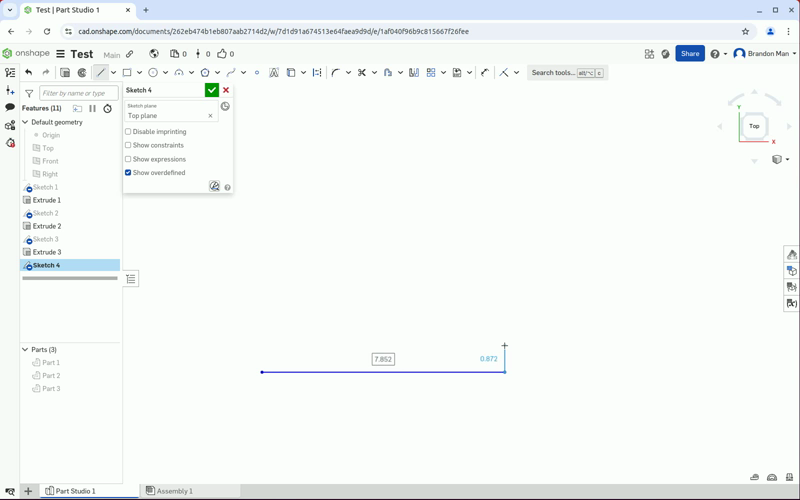
scroll(6)
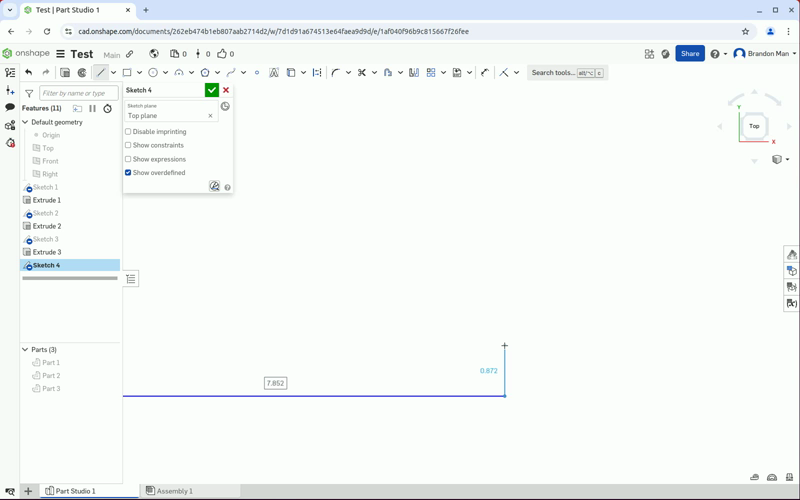
click(504, 345)
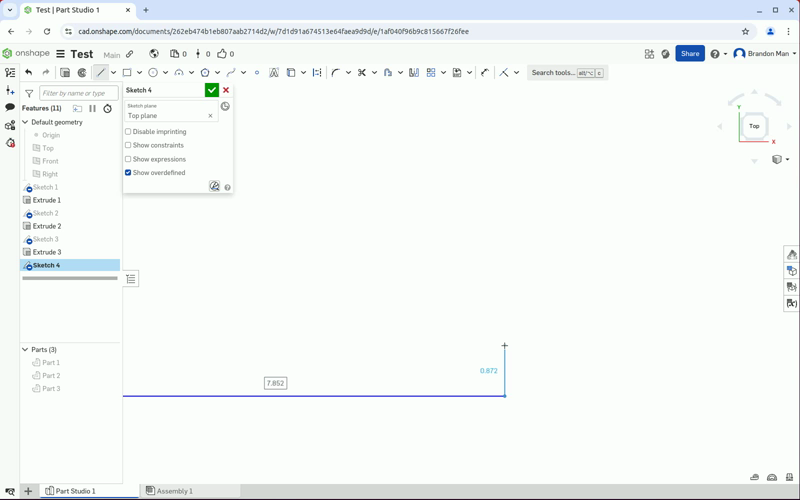
scroll(-6)
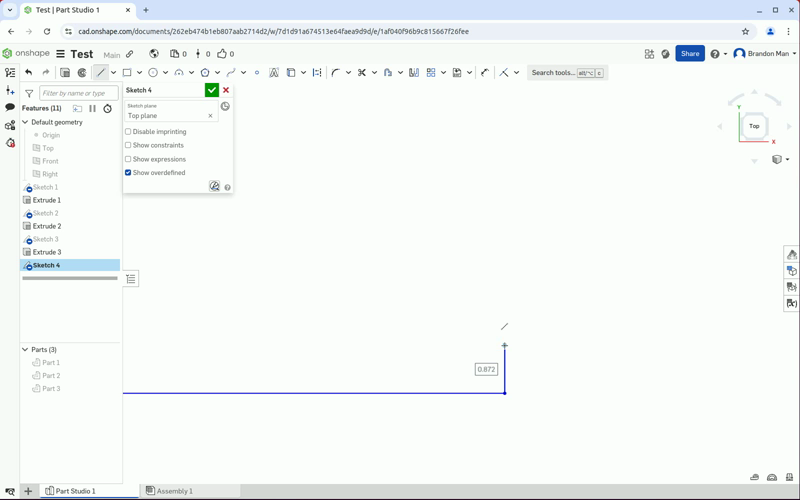
scroll(-6)
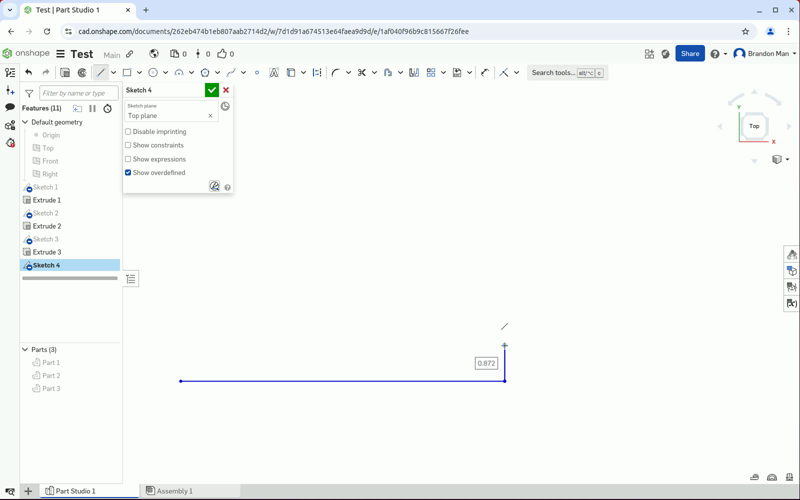
scroll(-6)
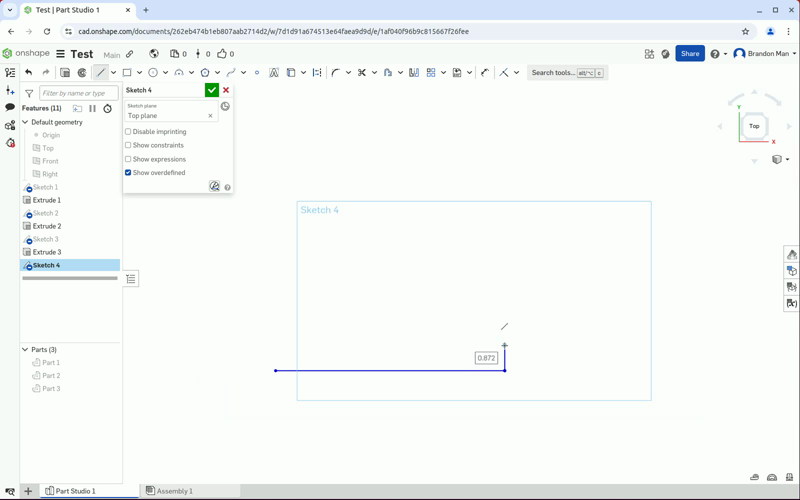
scroll(-6)
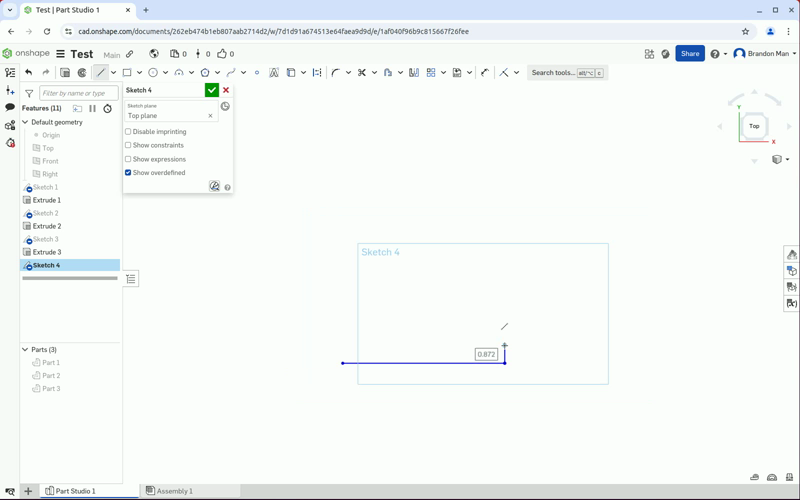
scroll(-6)
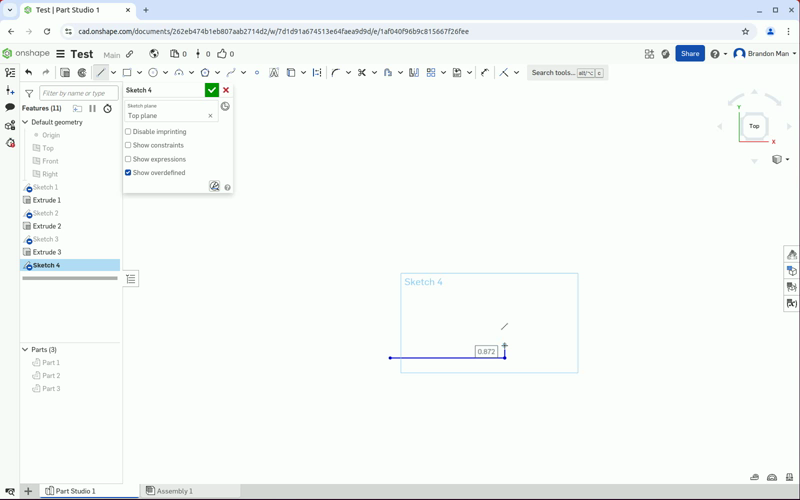
scroll(-6)
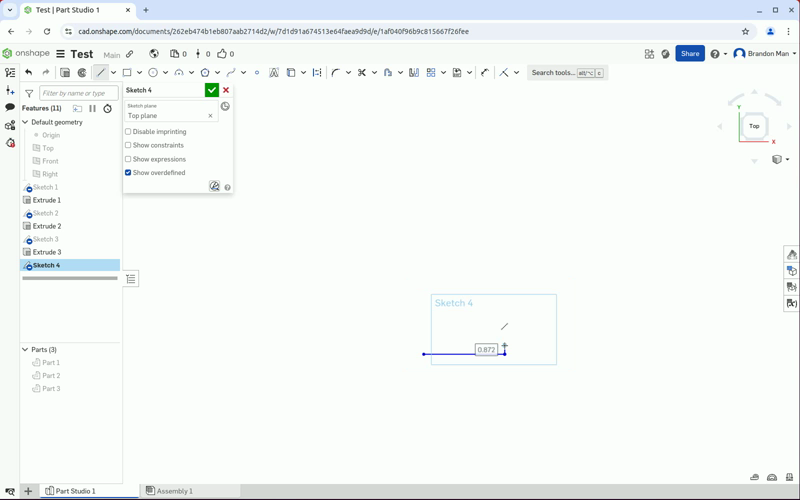
scroll(-6)
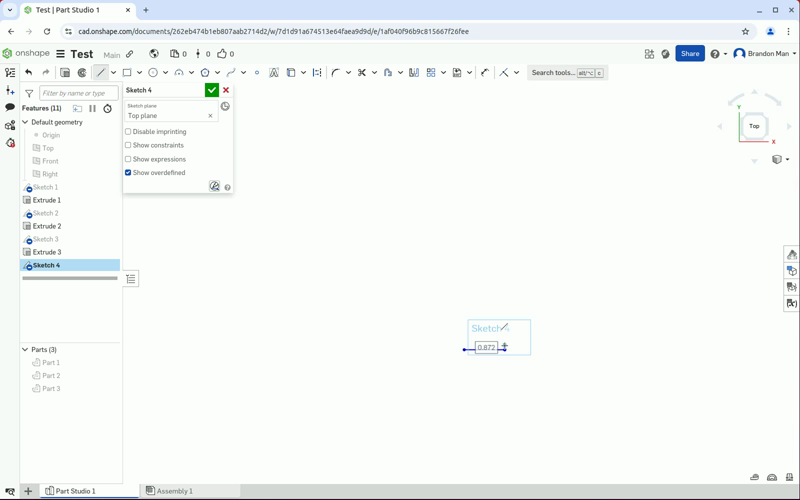
key_up(shift)
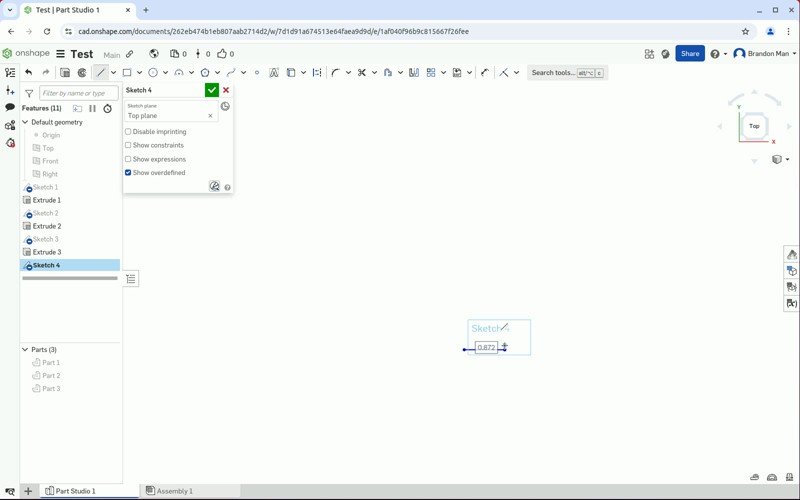
key_down(shift)
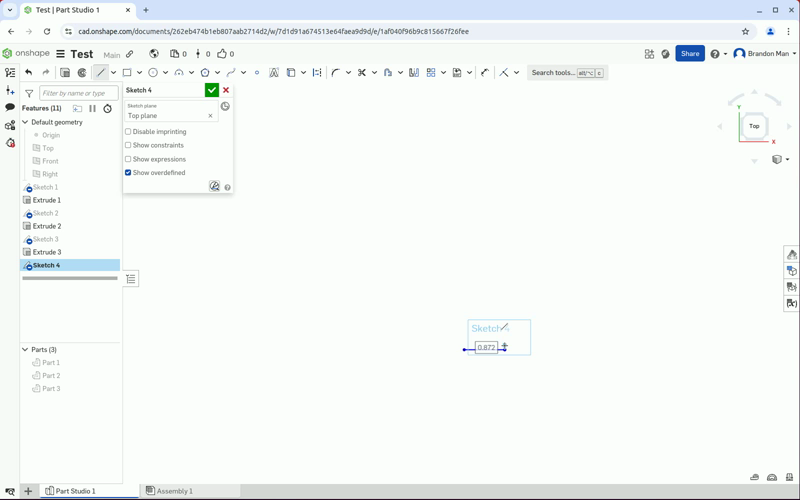
mouse_move(534, 345)
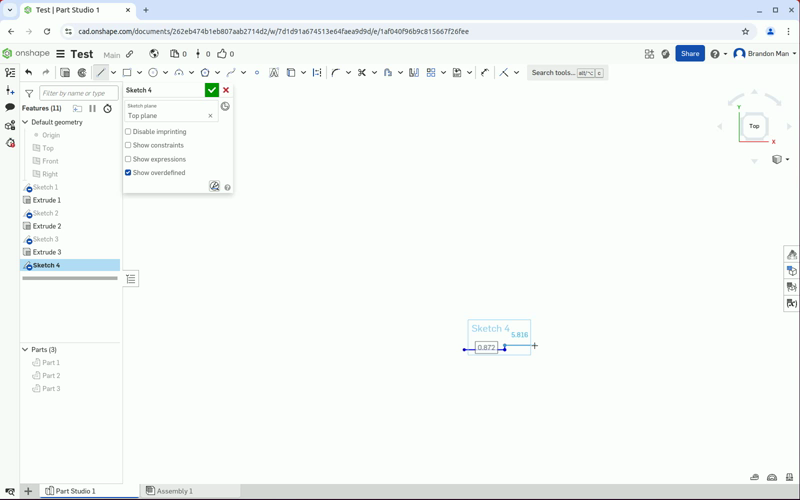
mouse_move(464, 345)
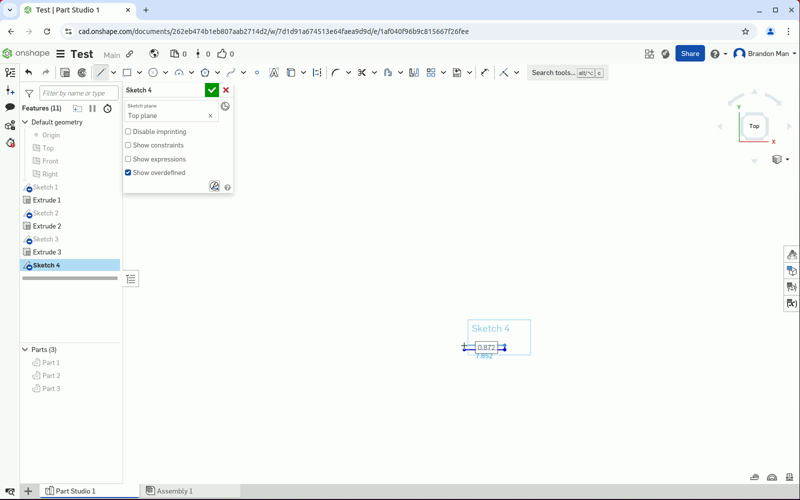
click(464, 345)
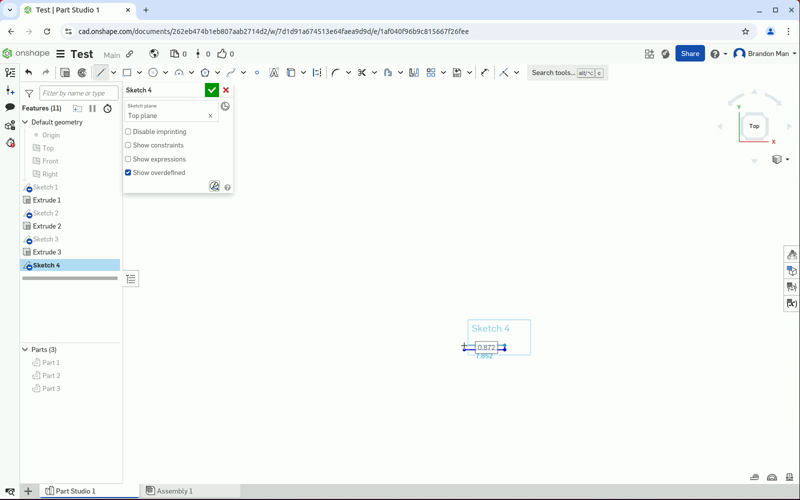
key_up(shift)
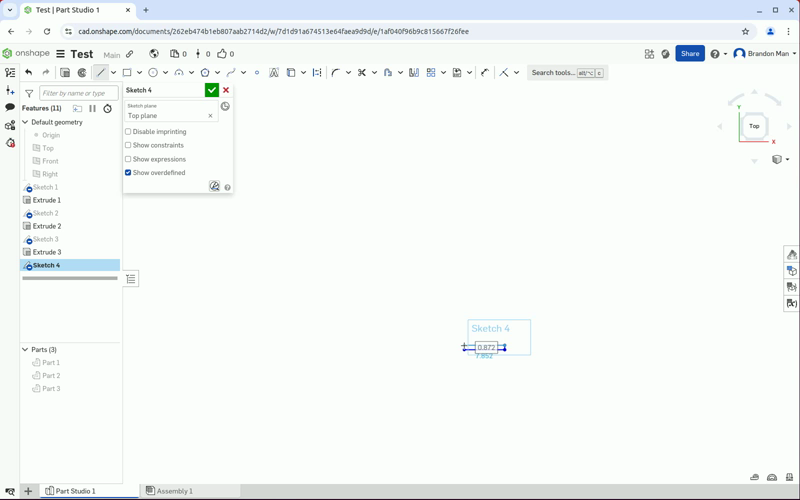
mouse_move(494, 345)
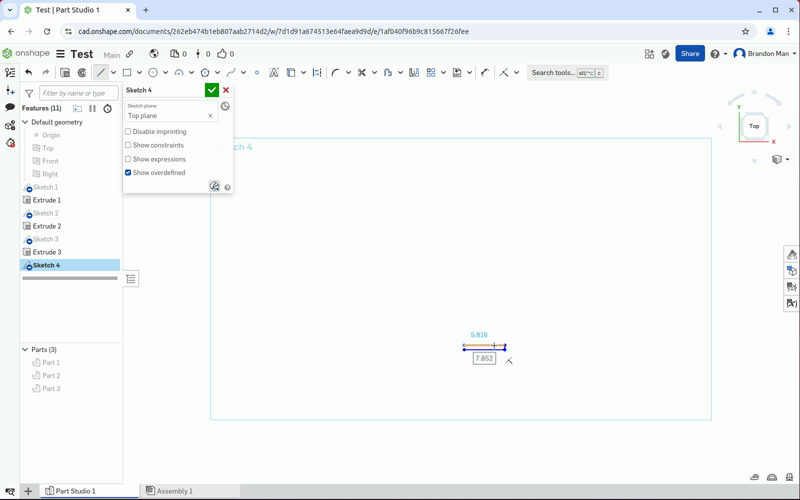
key_down(shift)
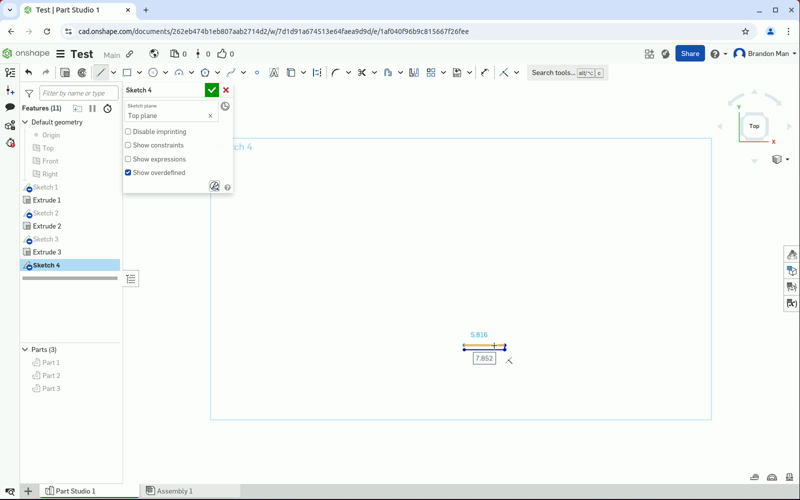
mouse_move(464, 349)
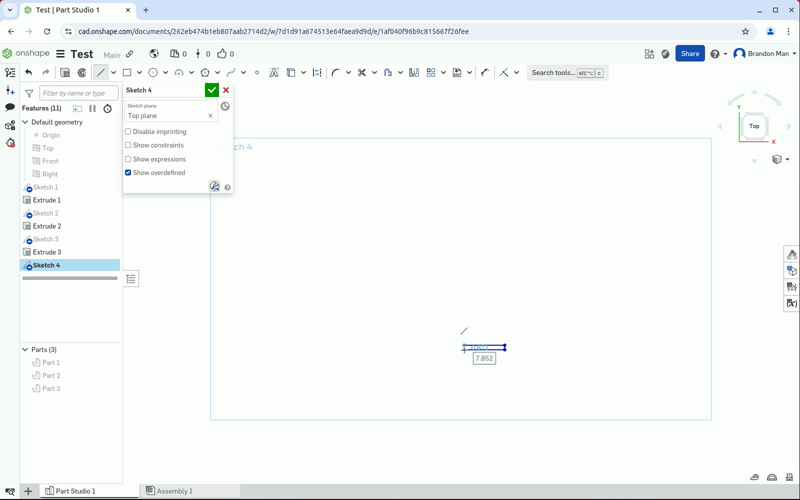
scroll(6)
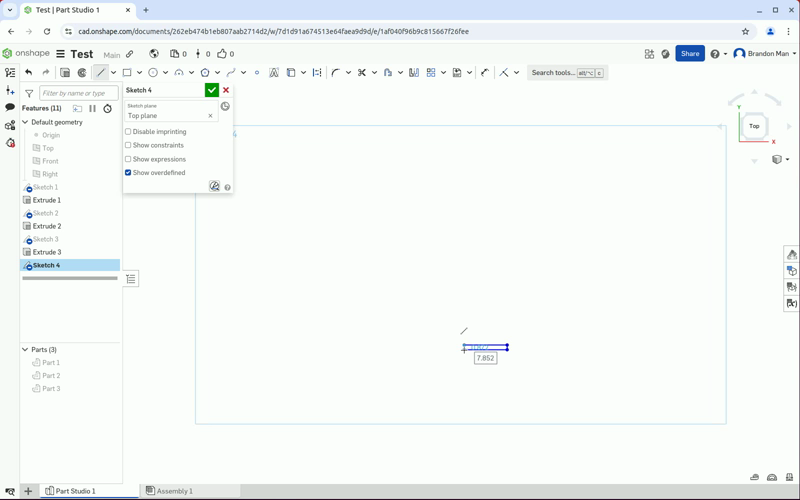
scroll(6)
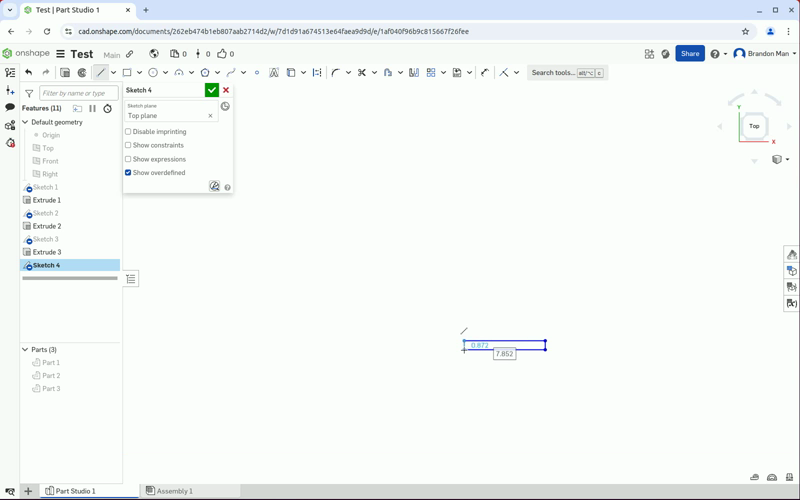
scroll(6)
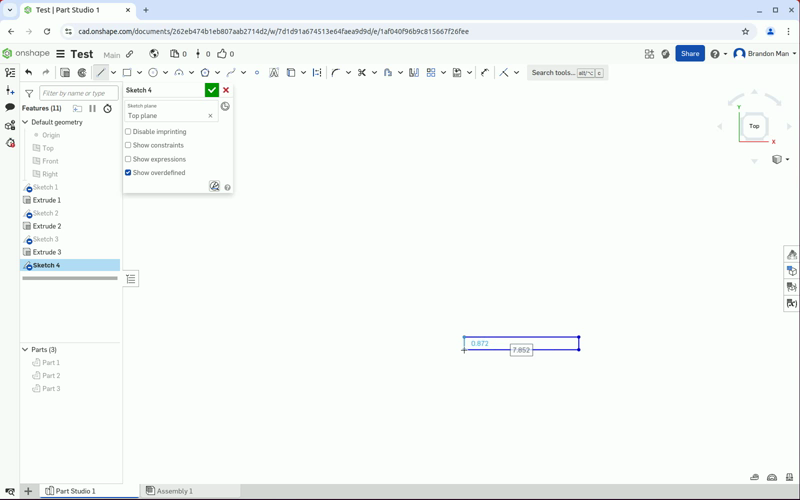
scroll(6)
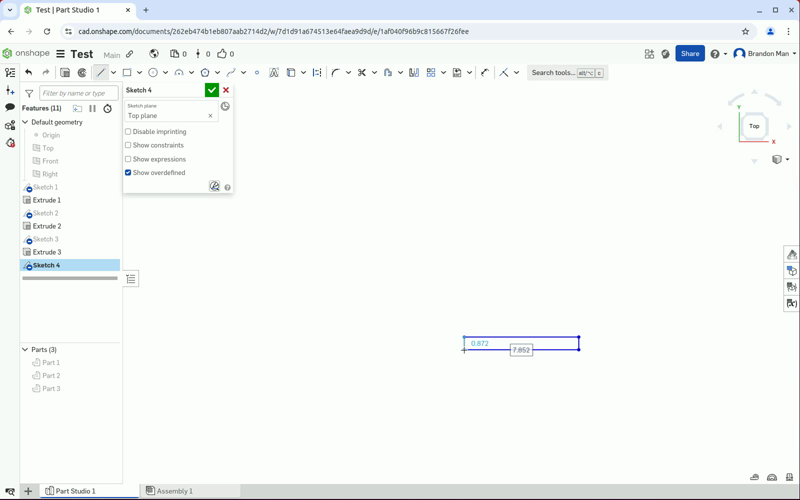
scroll(6)
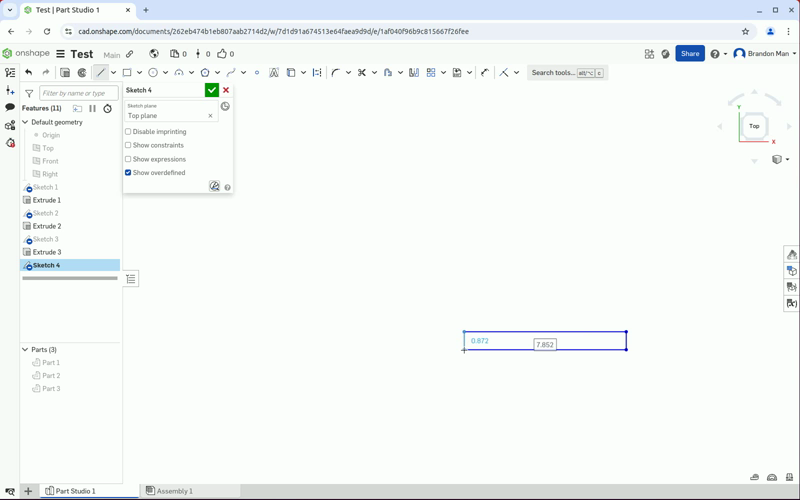
scroll(6)
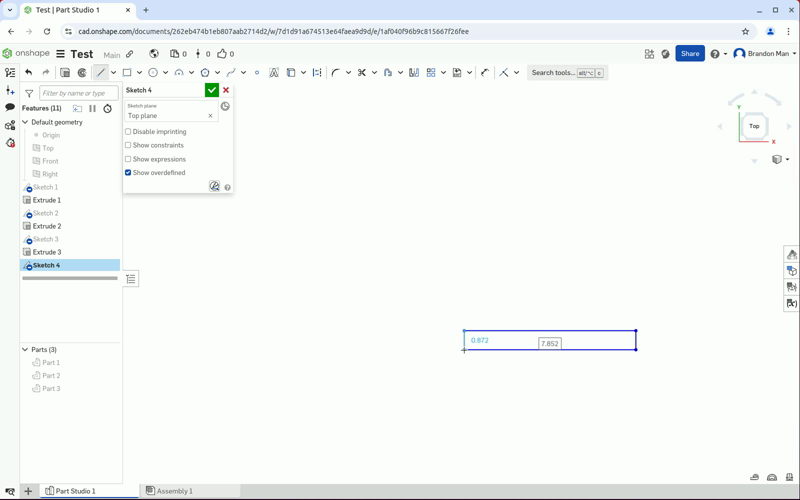
scroll(6)
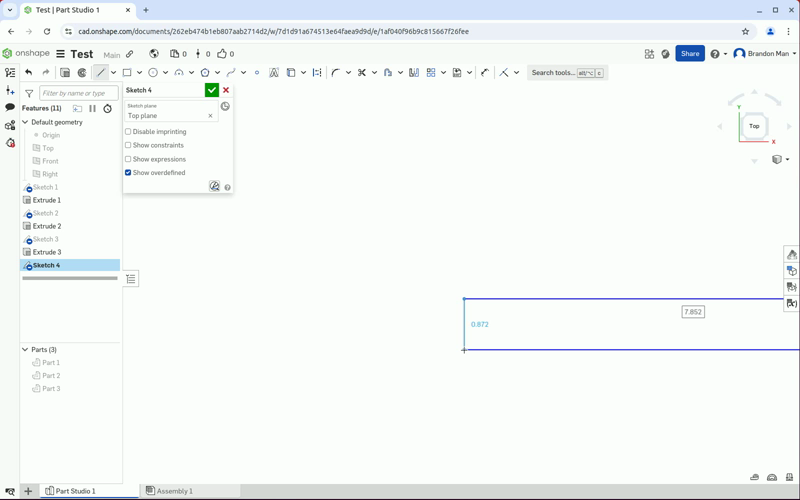
key_up(shift)
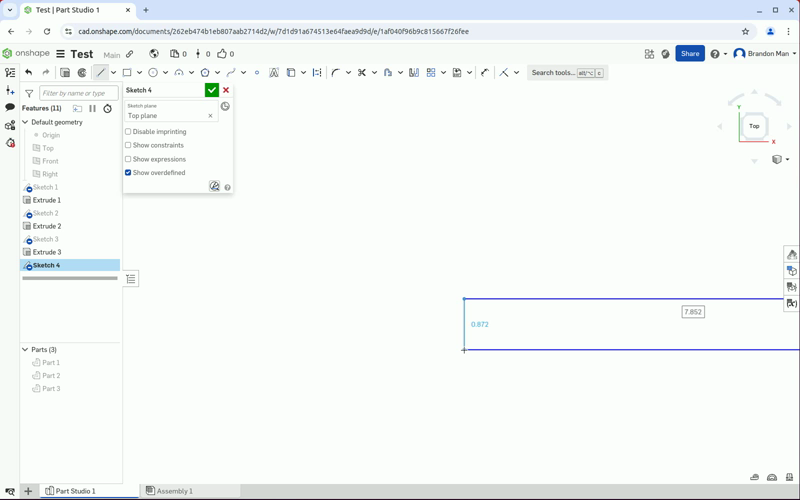
click(464, 349)
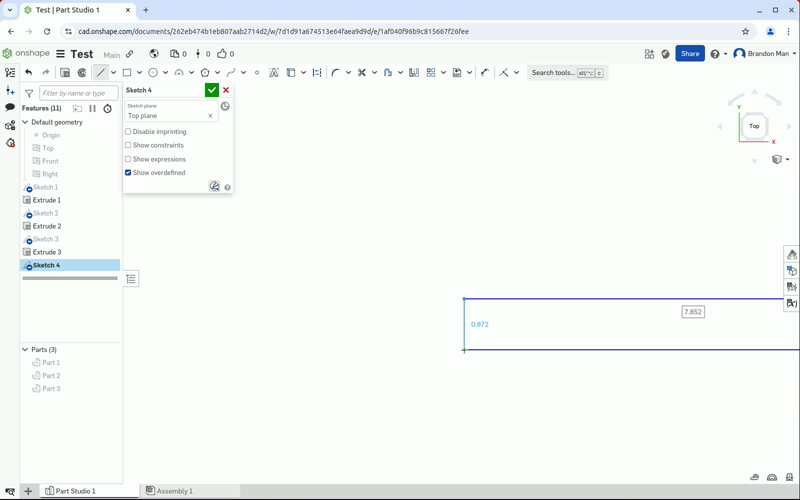
scroll(-6)
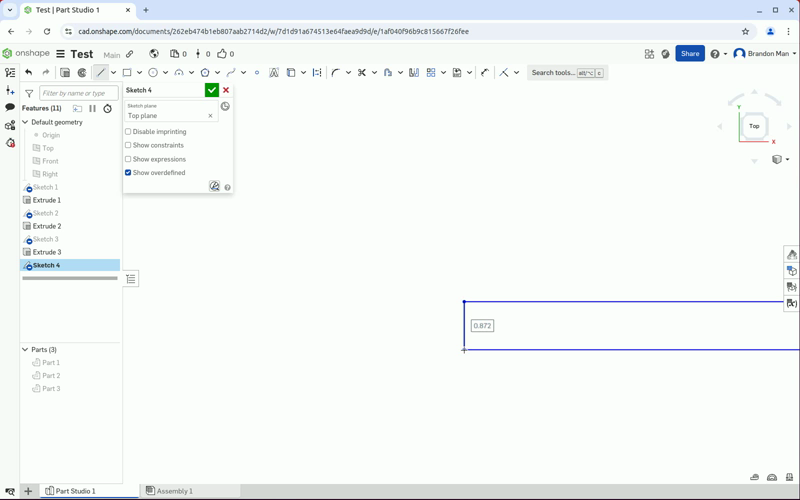
scroll(-6)
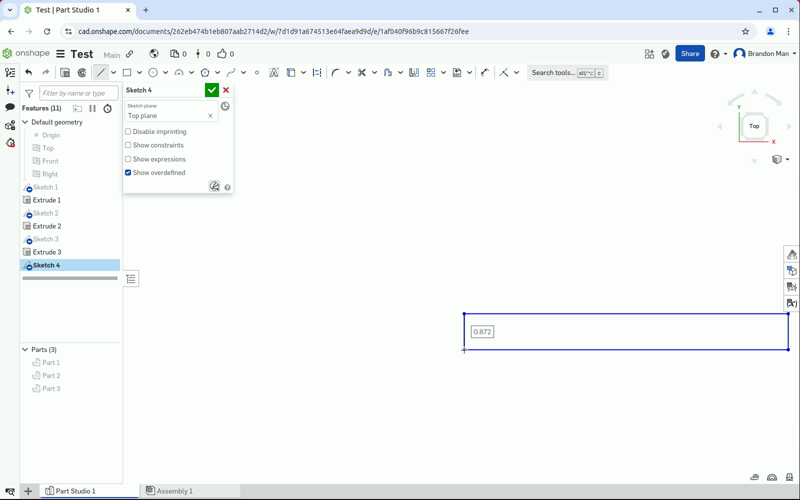
scroll(-6)
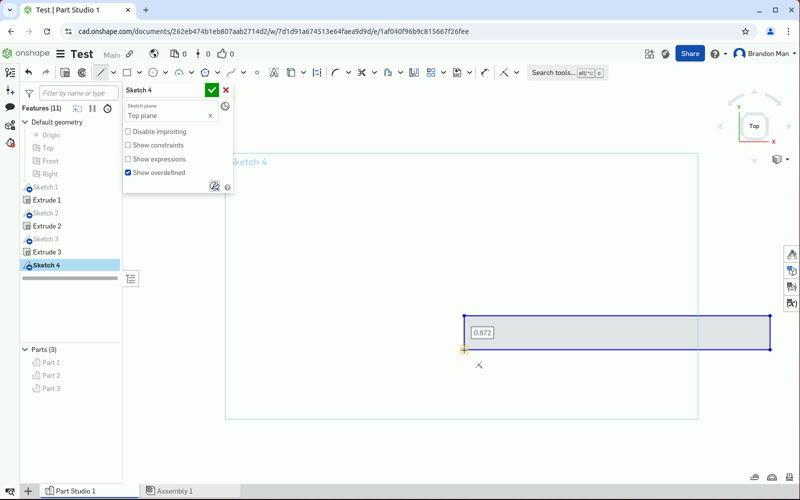
scroll(-6)
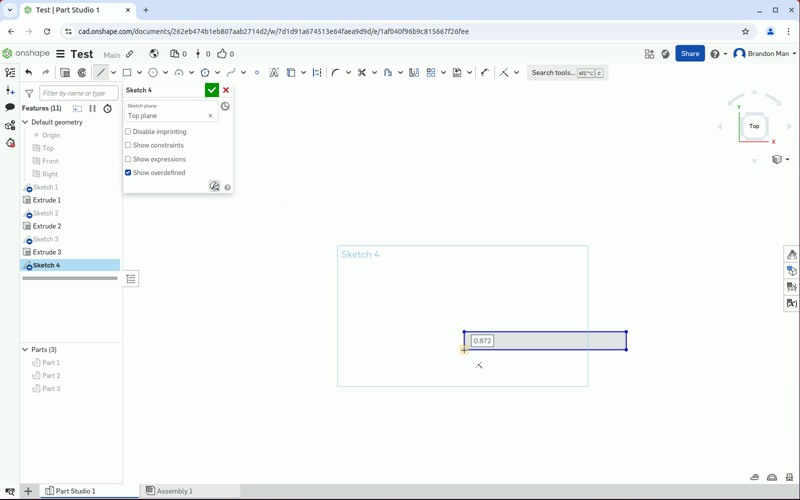
scroll(-6)
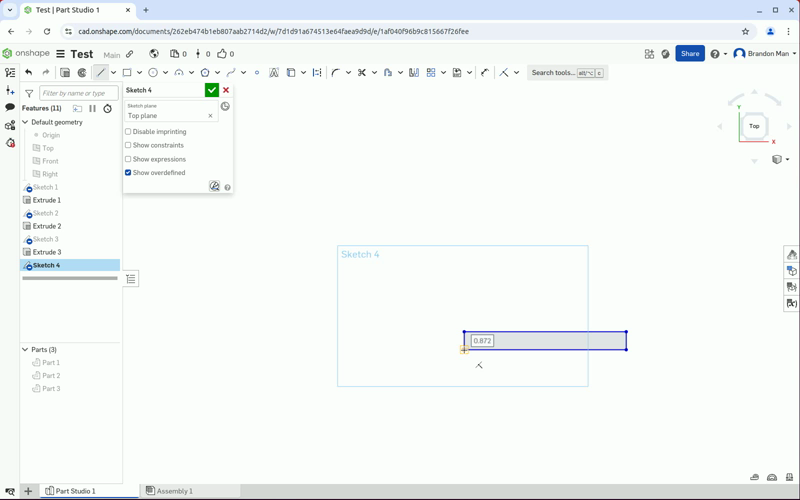
scroll(-6)
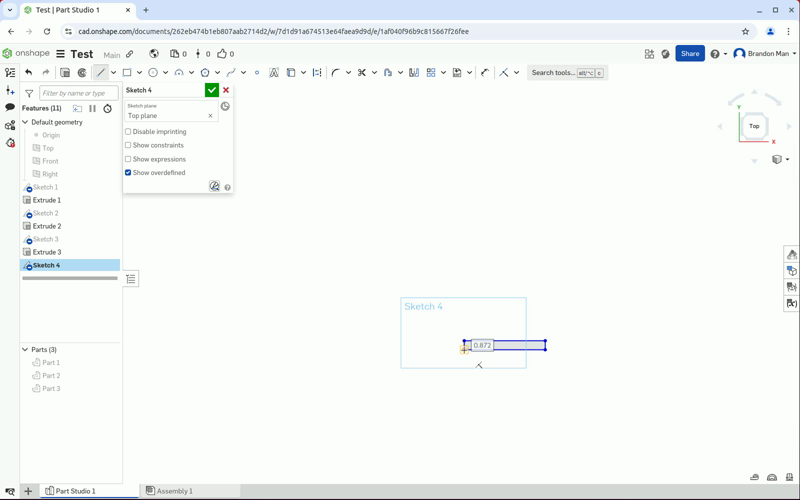
scroll(-6)
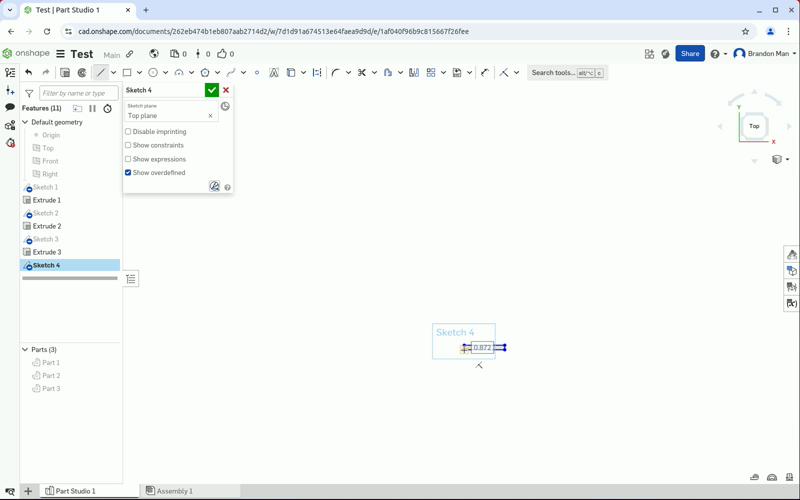
key(esc)
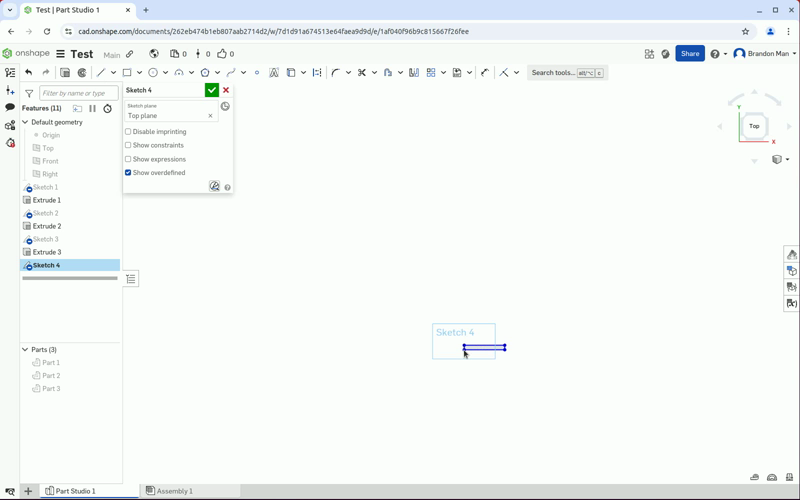
mouse_move(500, 347)
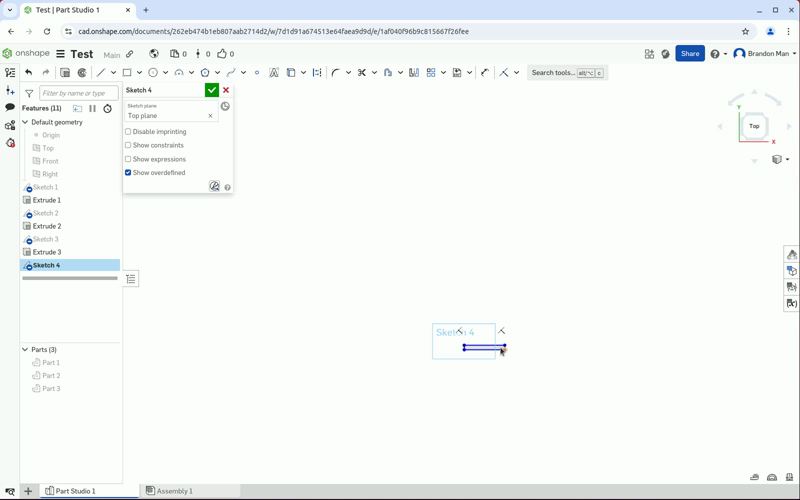
scroll(6)
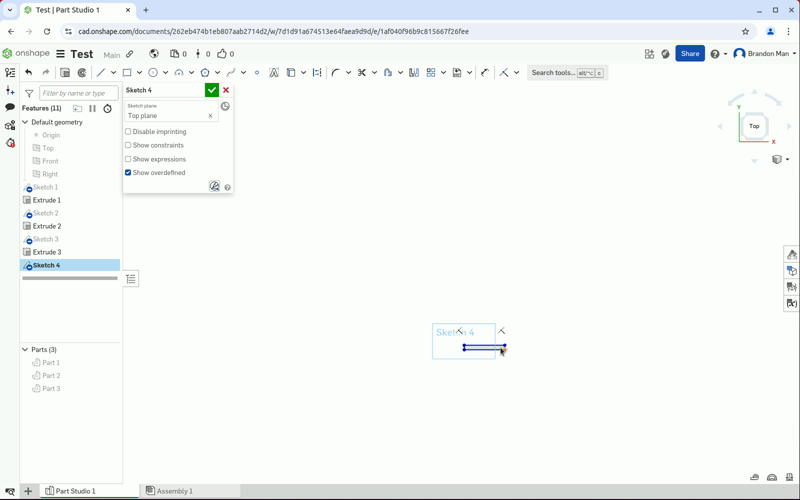
scroll(6)
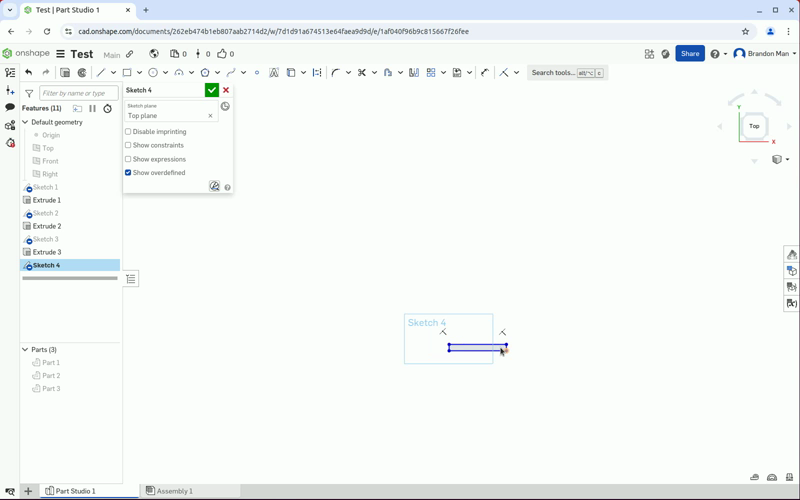
scroll(6)
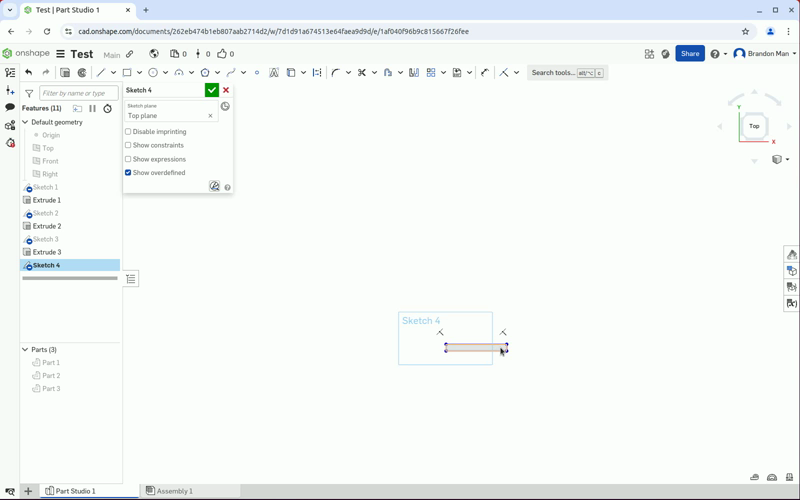
scroll(6)
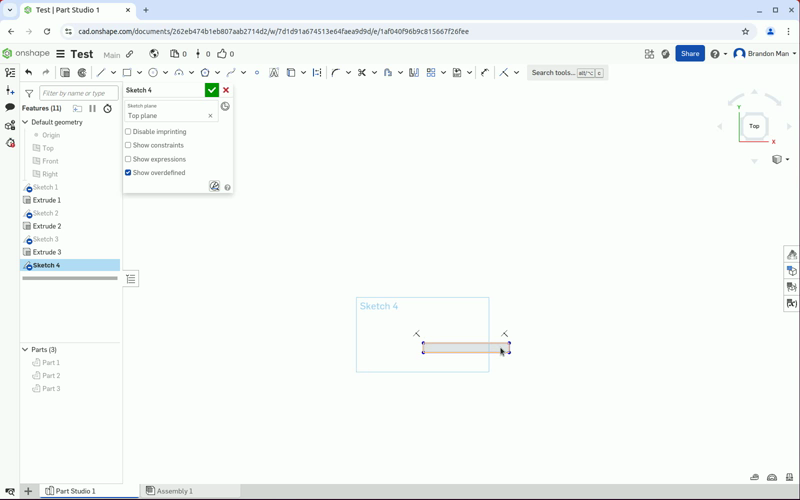
scroll(6)
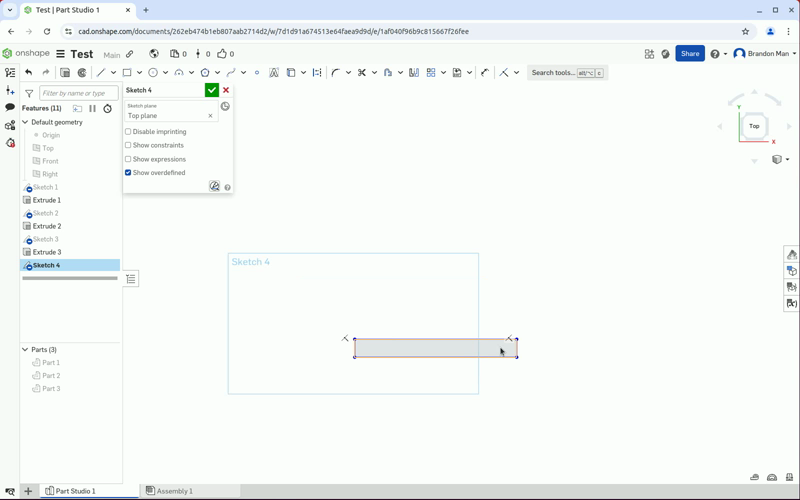
scroll(6)
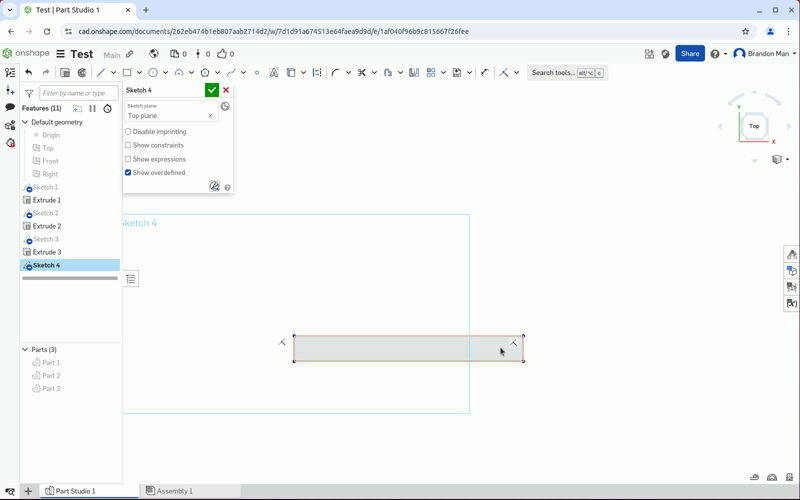
scroll(6)
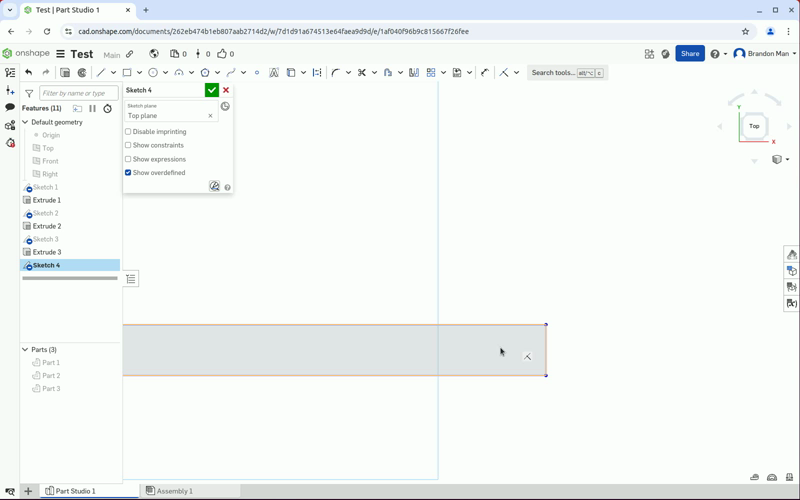
click(500, 347)
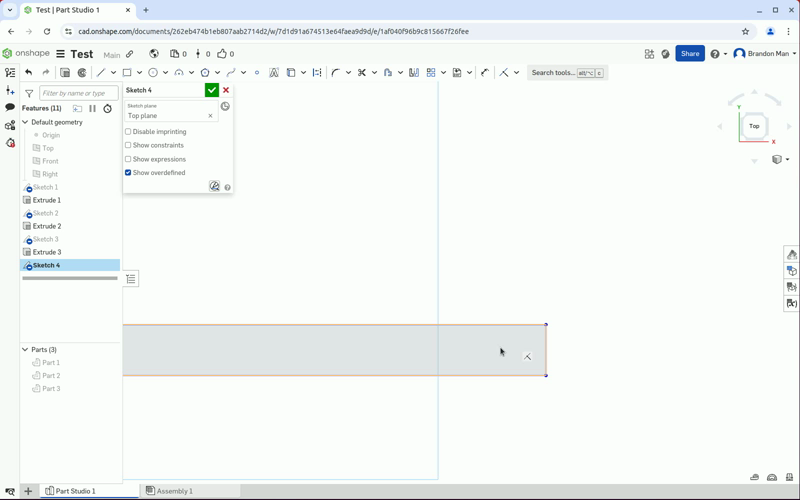
scroll(-6)
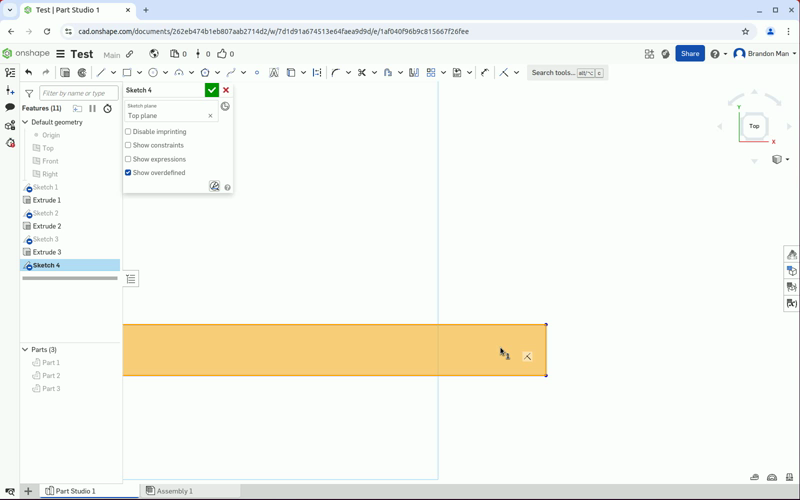
scroll(-6)
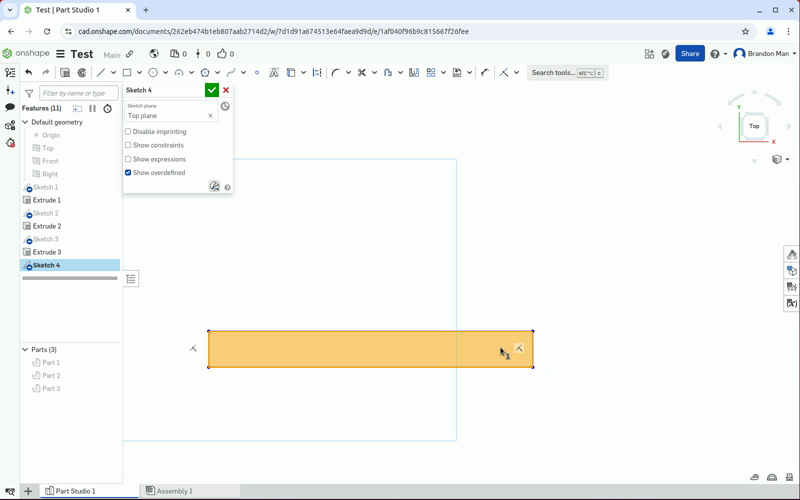
scroll(-6)
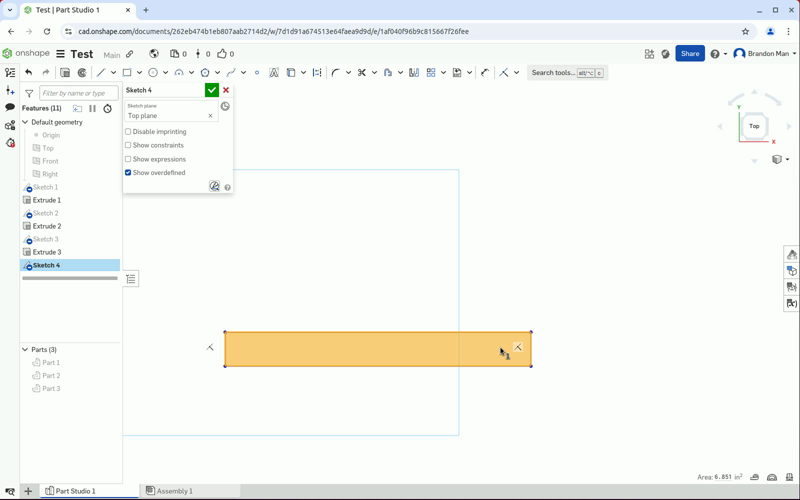
scroll(-6)
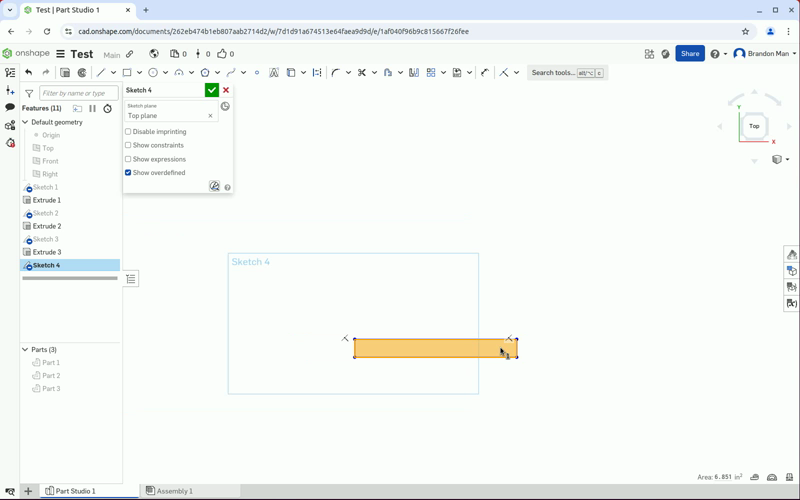
scroll(-6)
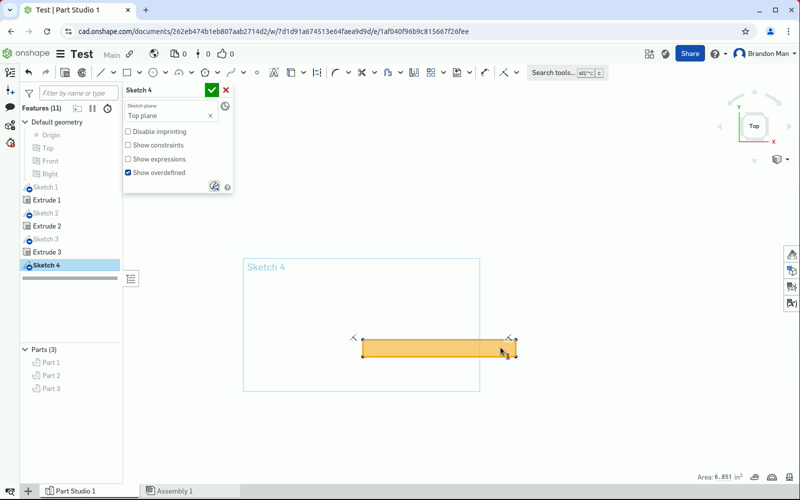
scroll(-6)
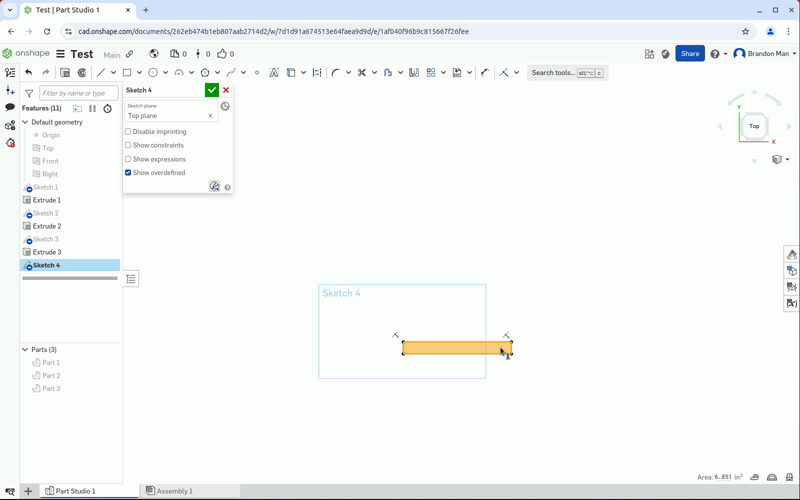
scroll(-6)
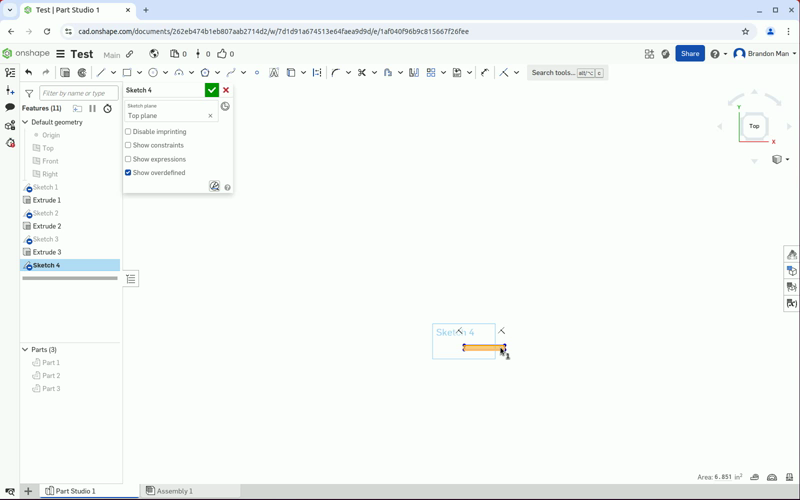
mouse_move(73, 352)
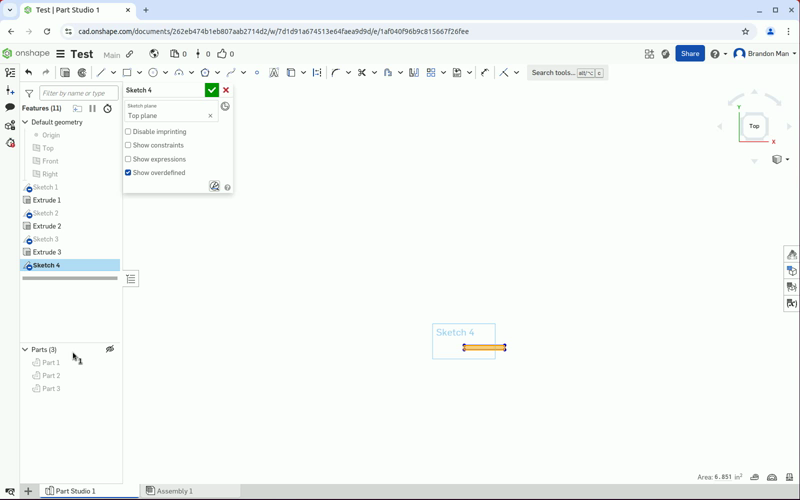
key(shift+y)
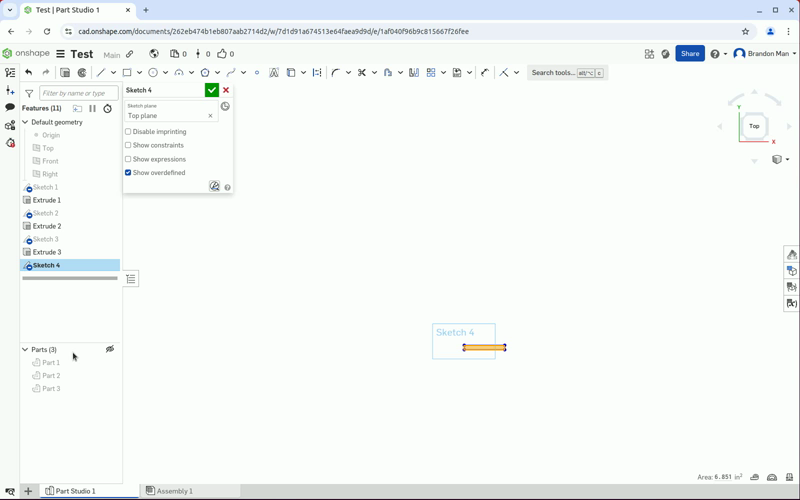
key(shift+e)
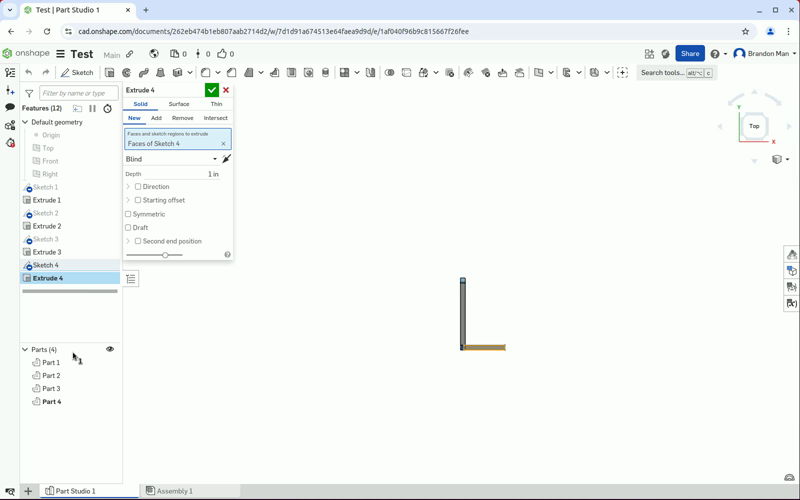
mouse_move(143, 106)
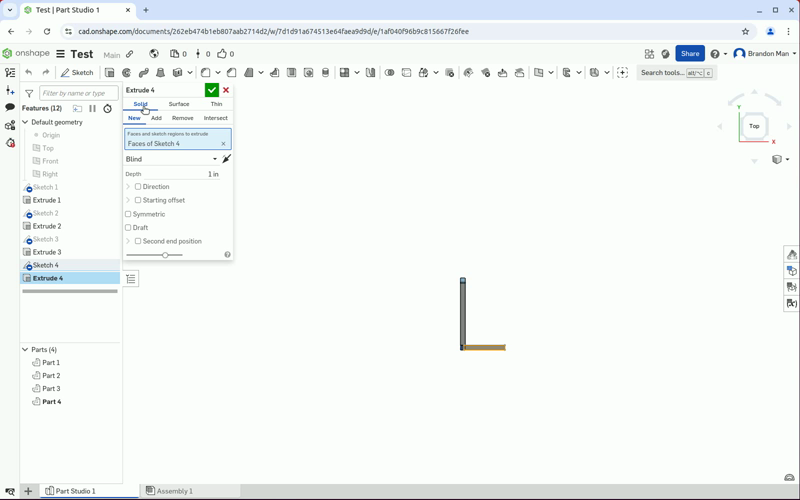
click(143, 106)
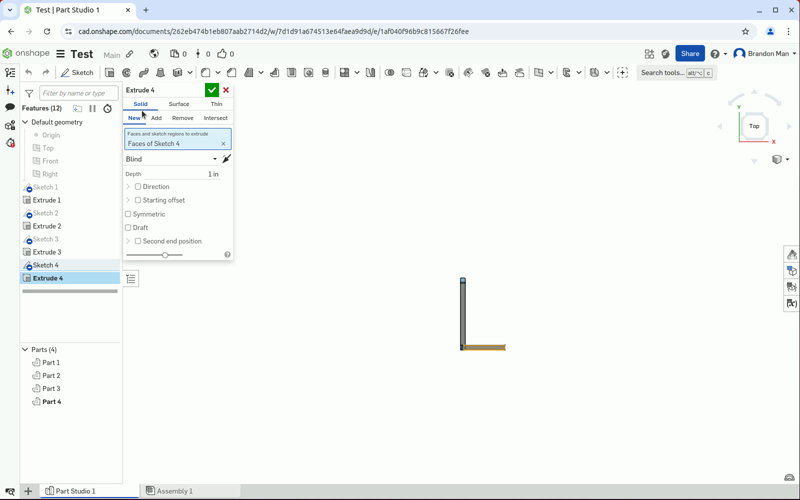
mouse_move(137, 120)
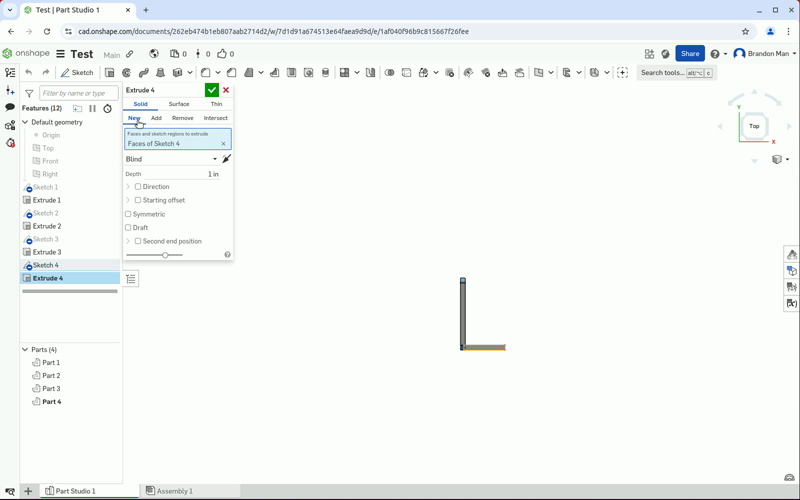
click(137, 120)
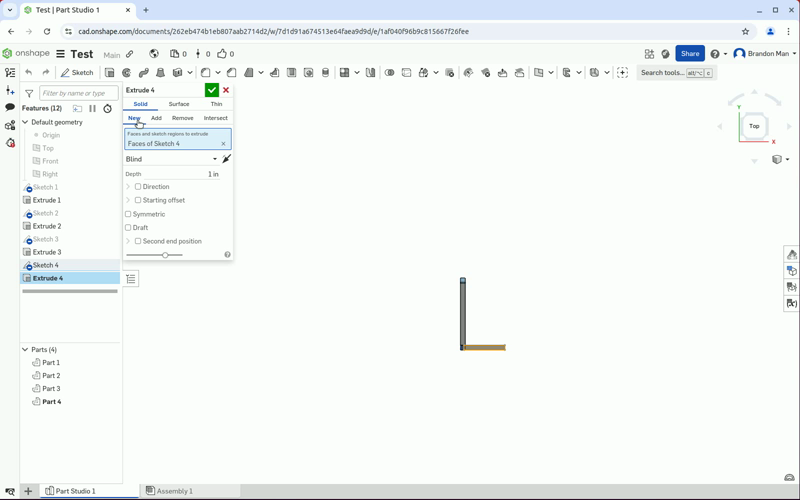
key(tab, 4)
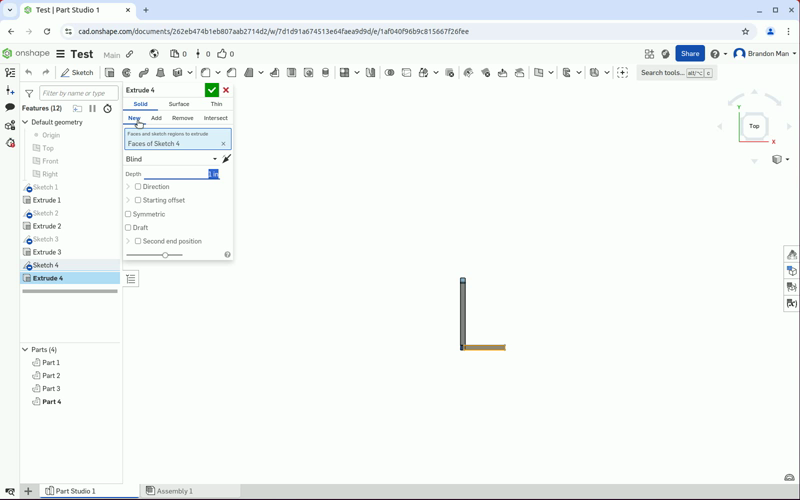
text(20.942)
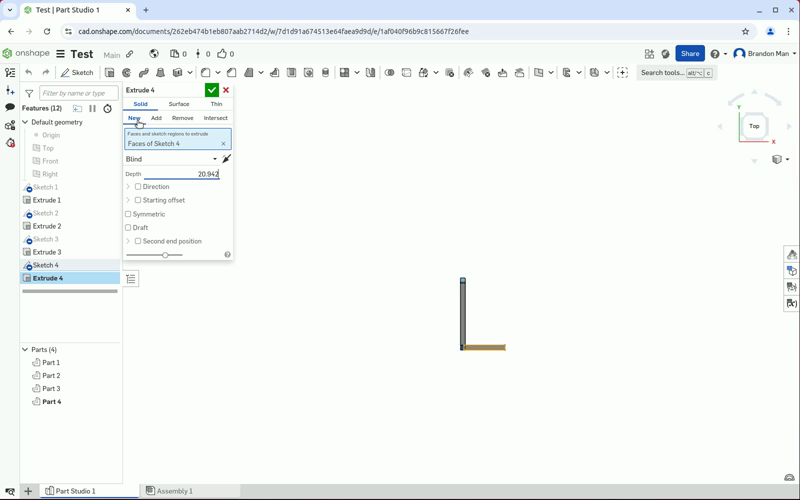
key(enter)
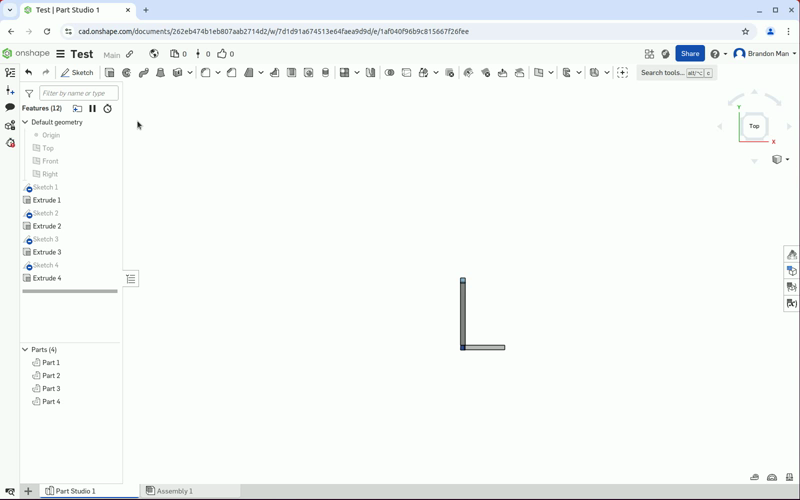
key(shift+h)
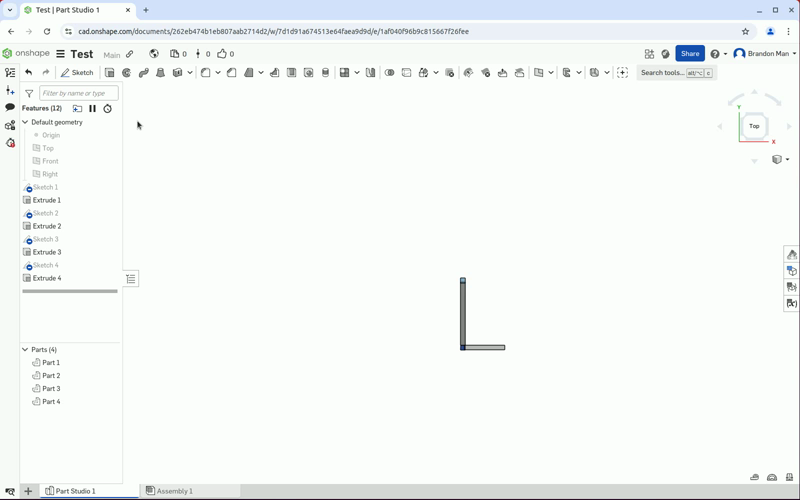
key(shift+h)
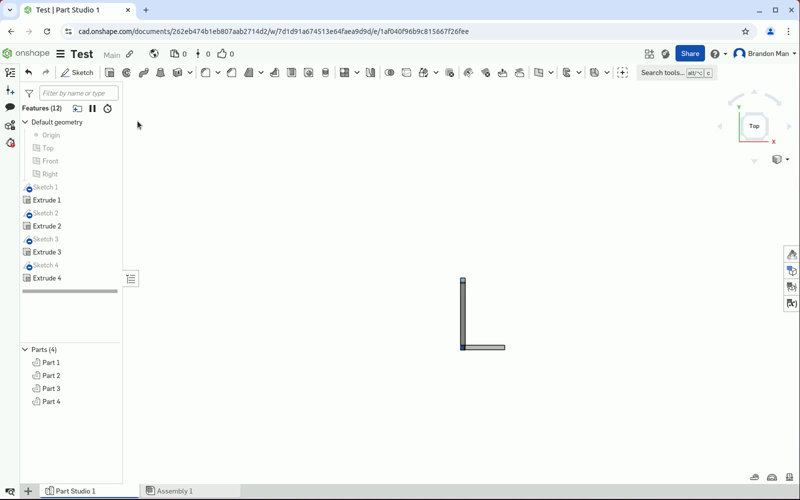
mouse_move(73, 189)
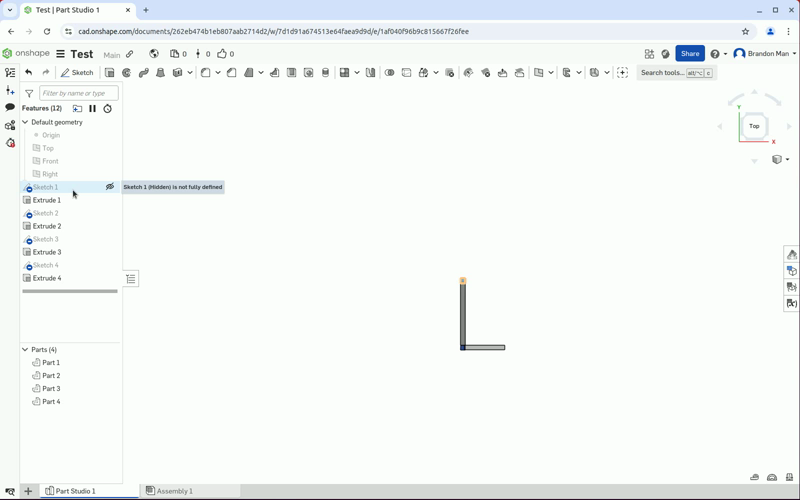
click(73, 189)
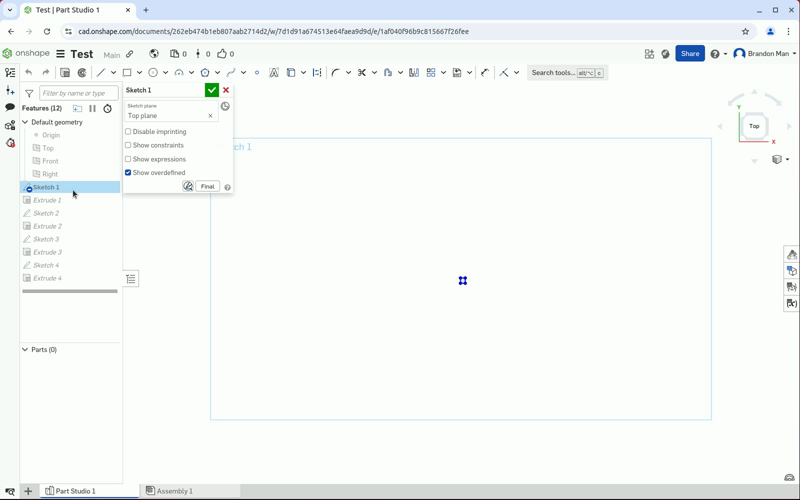
mouse_move(229, 92)
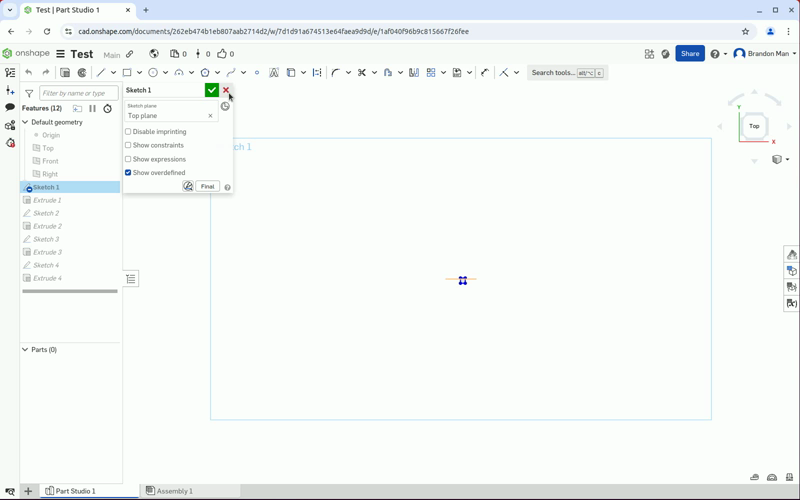
click(229, 92)
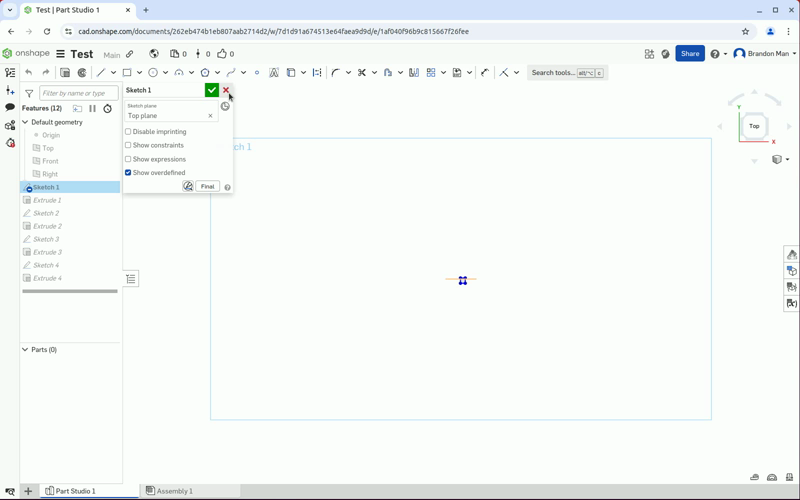
key(shift+s)
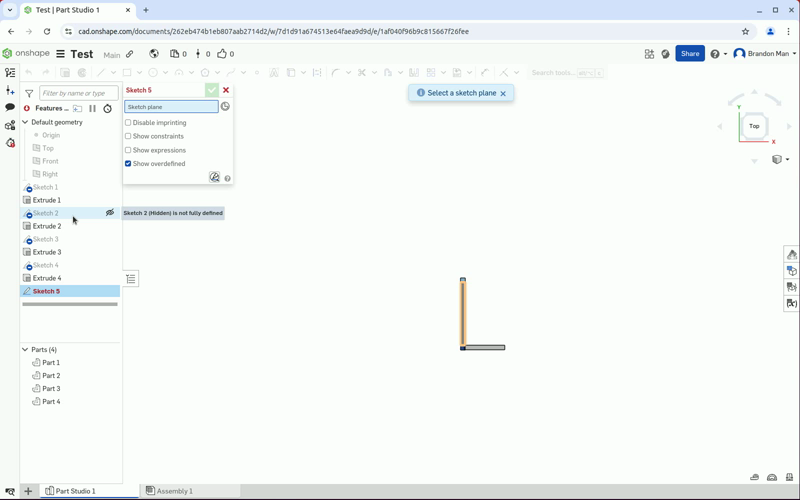
scroll(3)
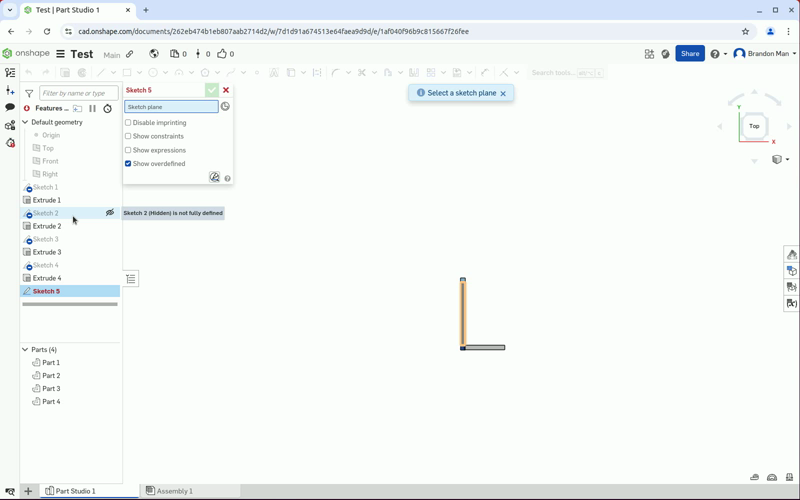
mouse_move(73, 150)
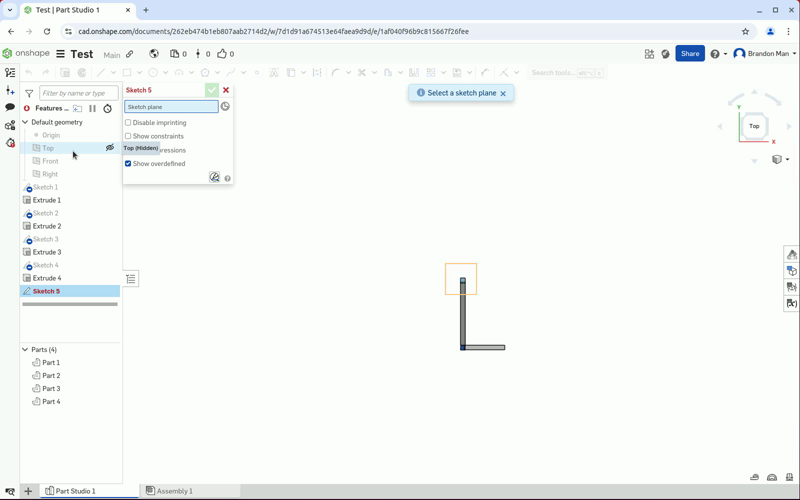
click(73, 150)
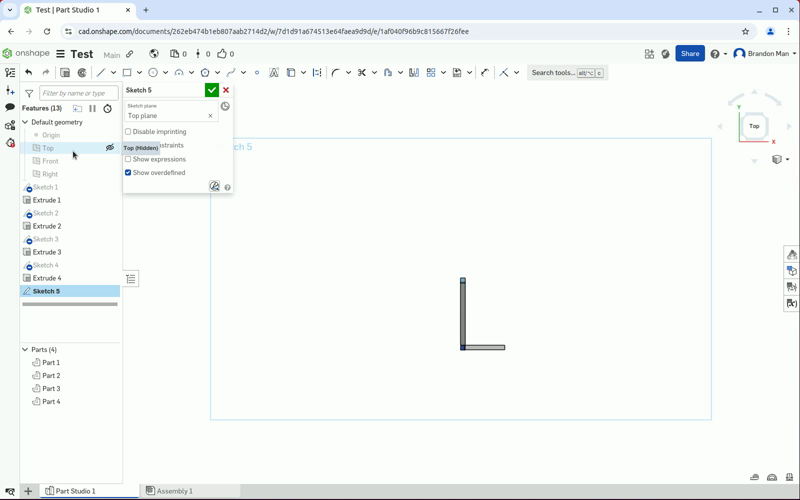
mouse_move(73, 352)
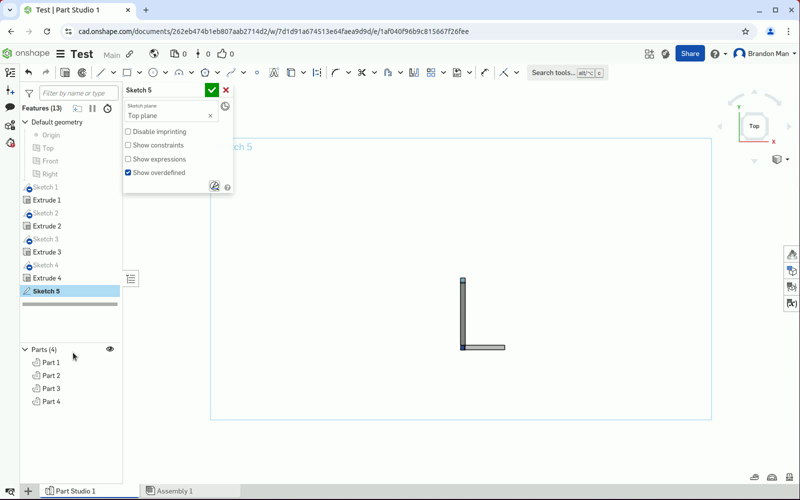
key(y)
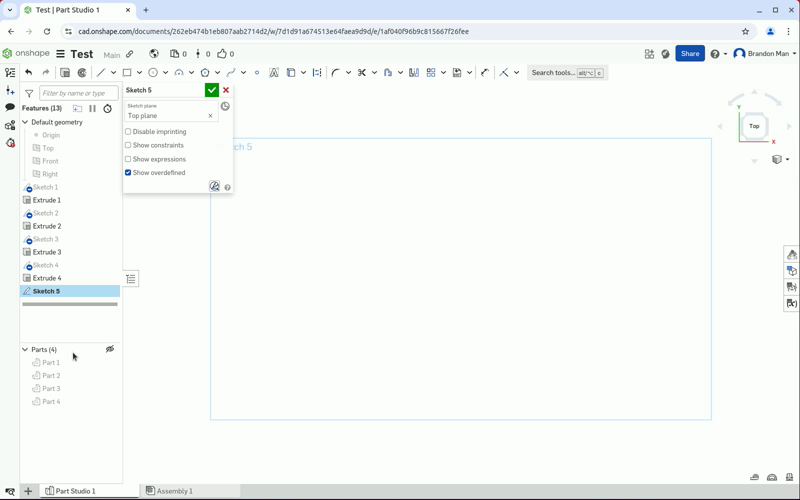
key(l)
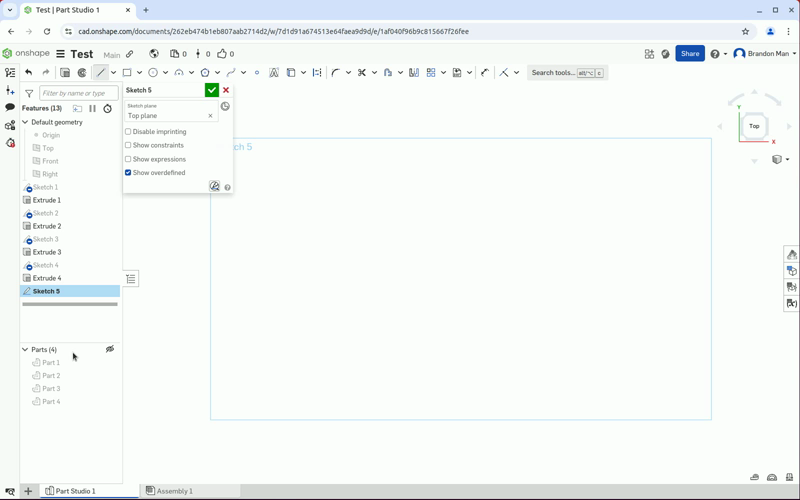
key_down(shift)
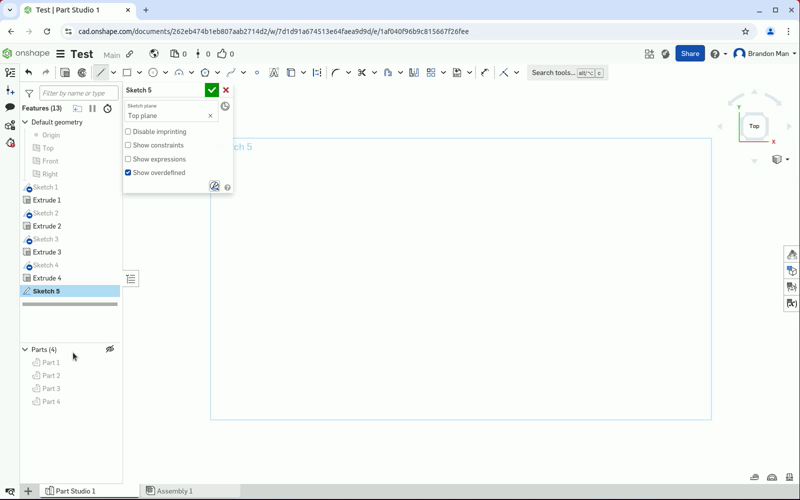
mouse_move(464, 286)
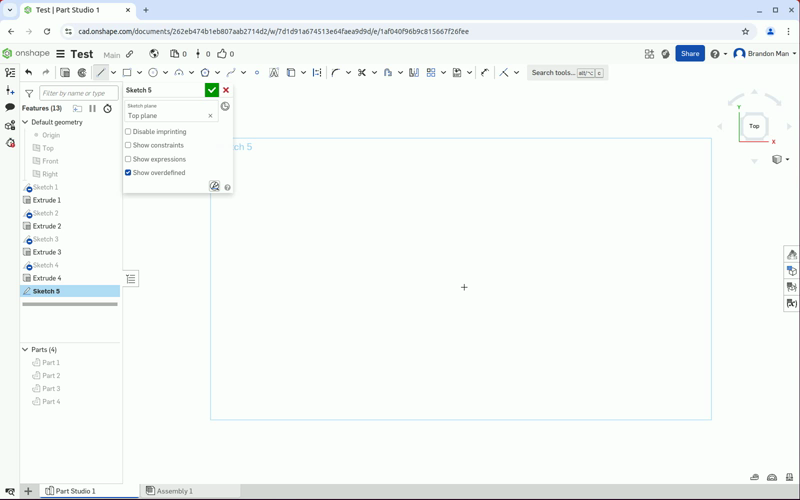
click(464, 286)
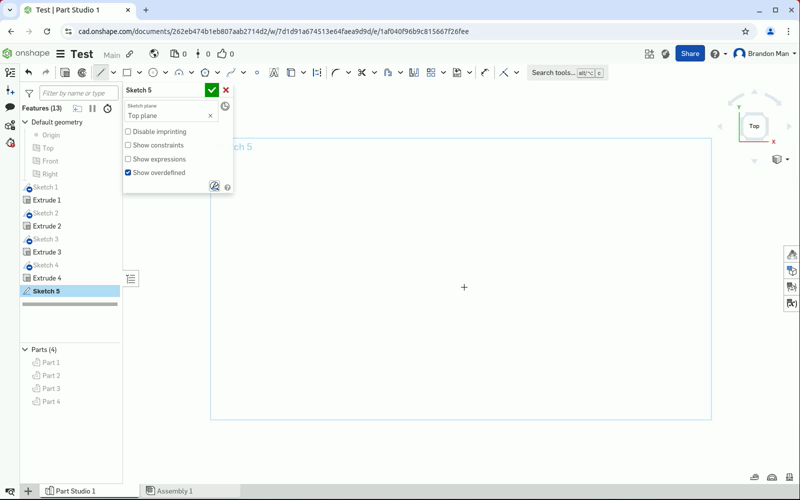
key_up(shift)
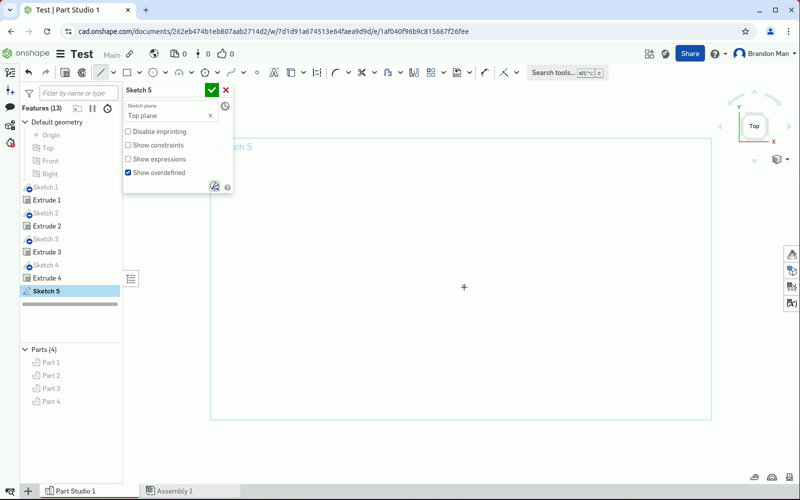
key_down(shift)
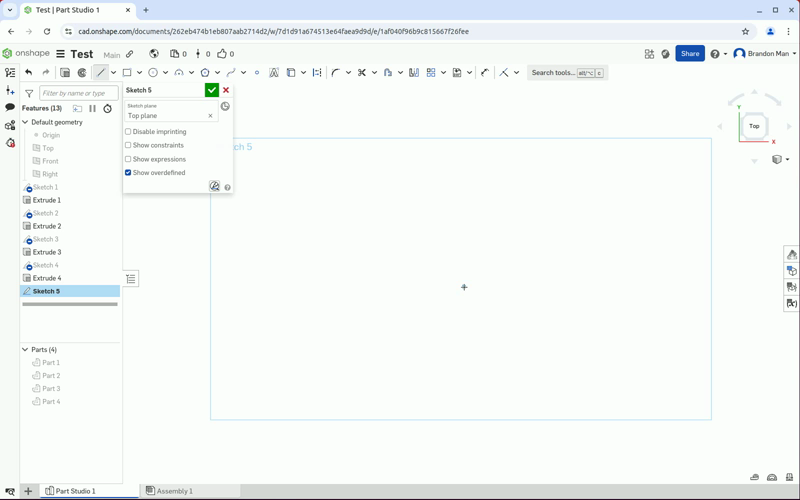
mouse_move(494, 286)
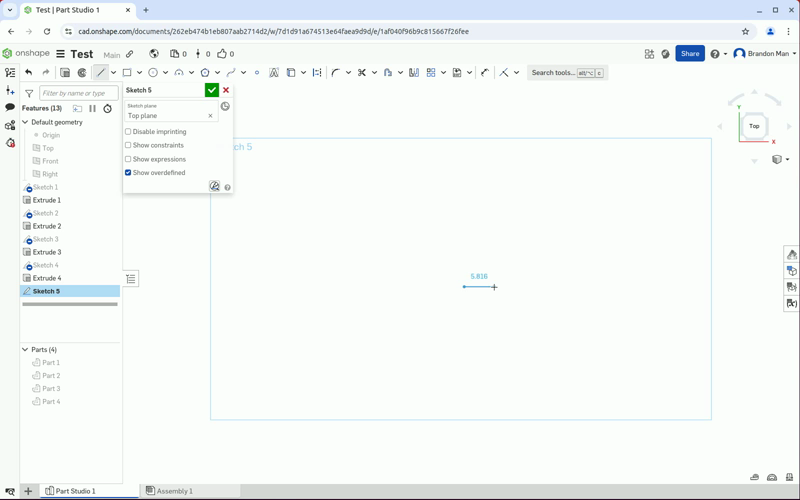
mouse_move(504, 286)
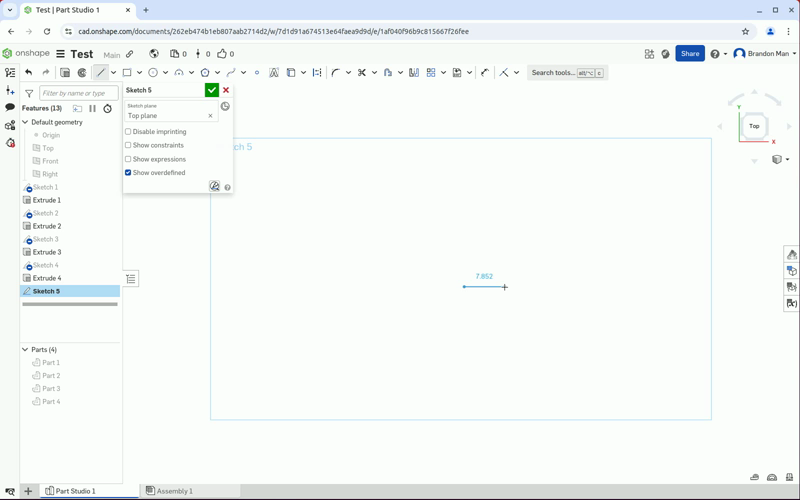
click(504, 286)
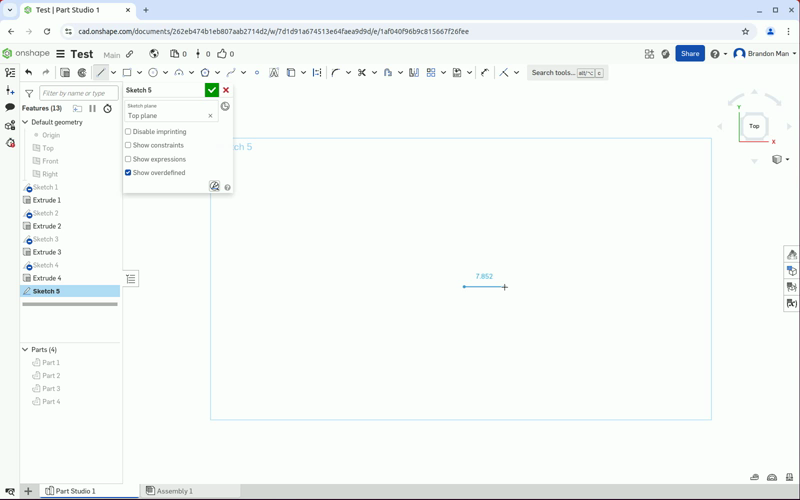
key_up(shift)
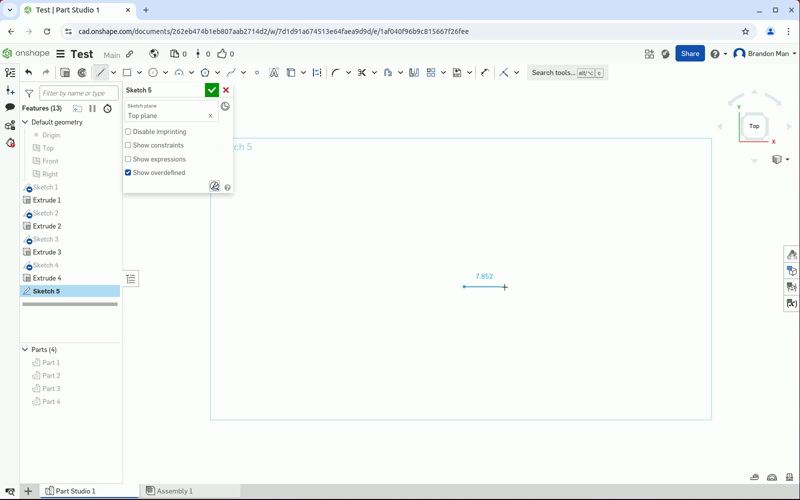
key_down(shift)
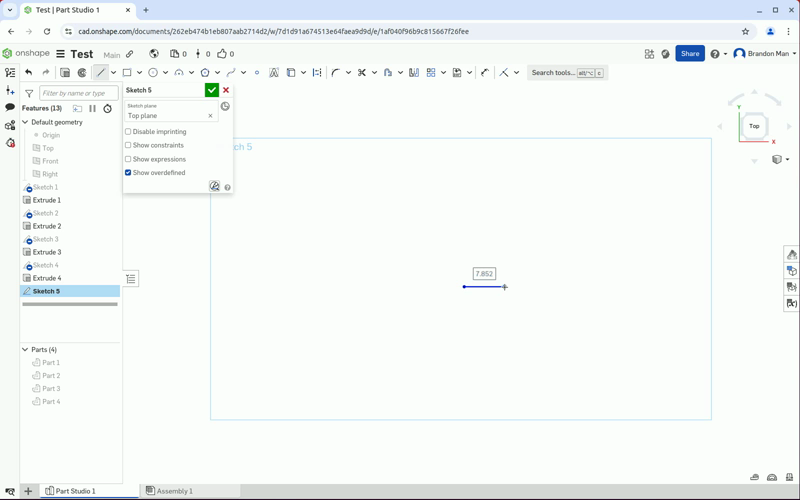
mouse_move(534, 286)
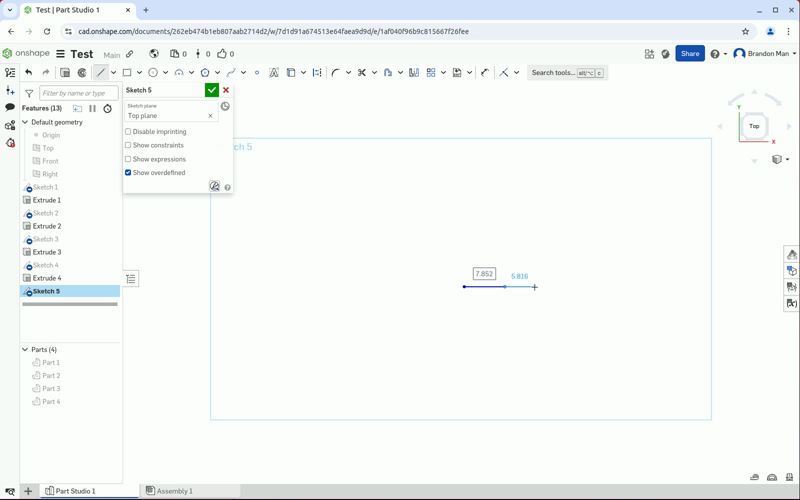
mouse_move(504, 282)
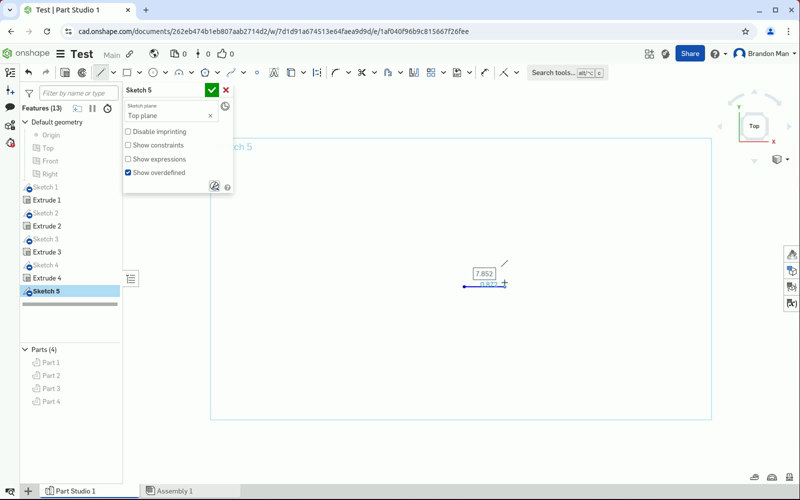
scroll(6)
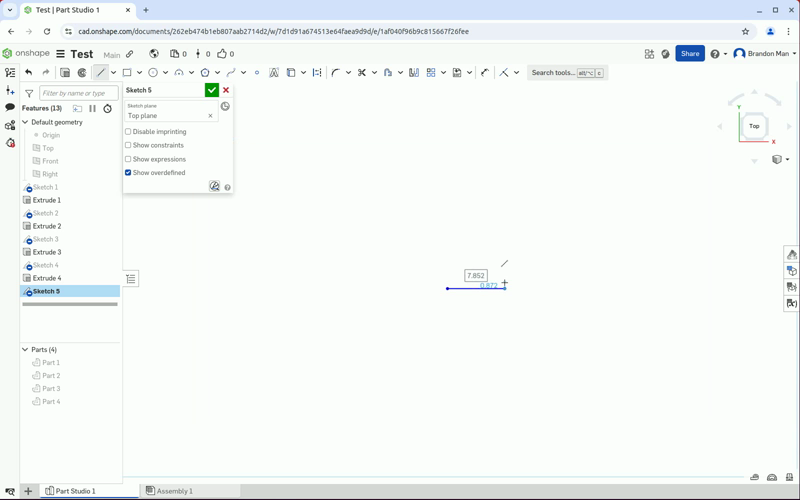
scroll(6)
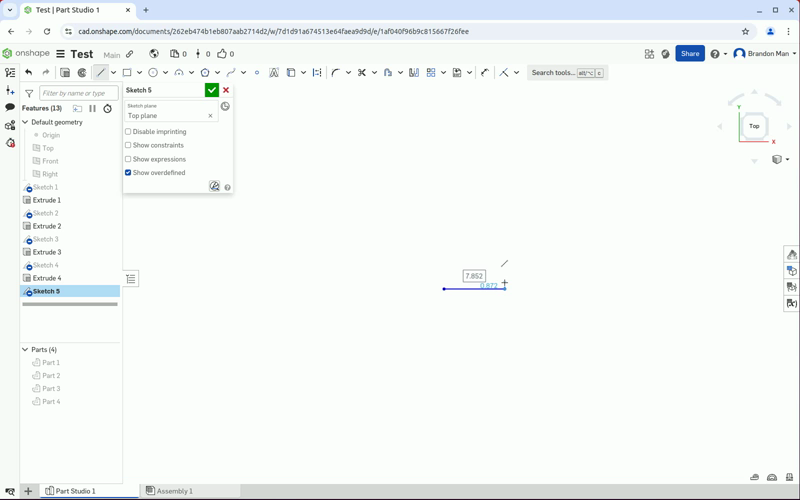
scroll(6)
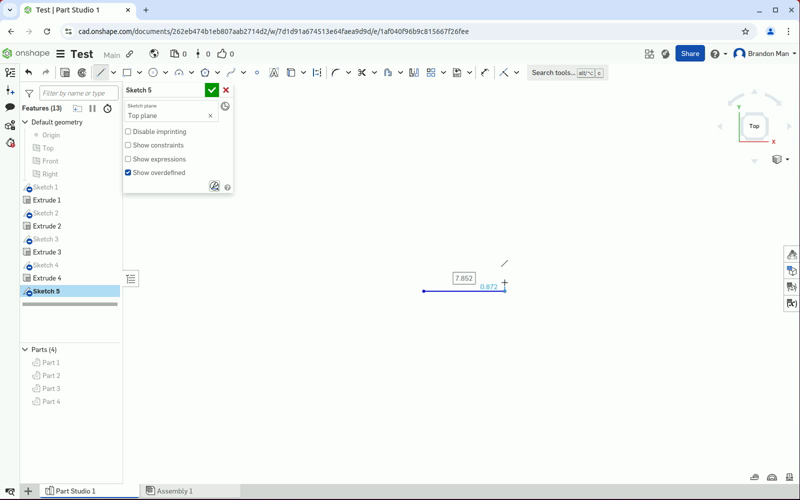
scroll(6)
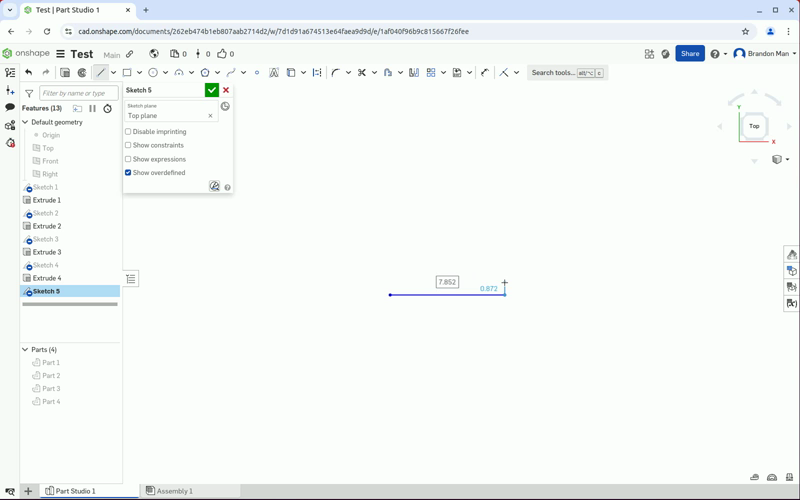
scroll(6)
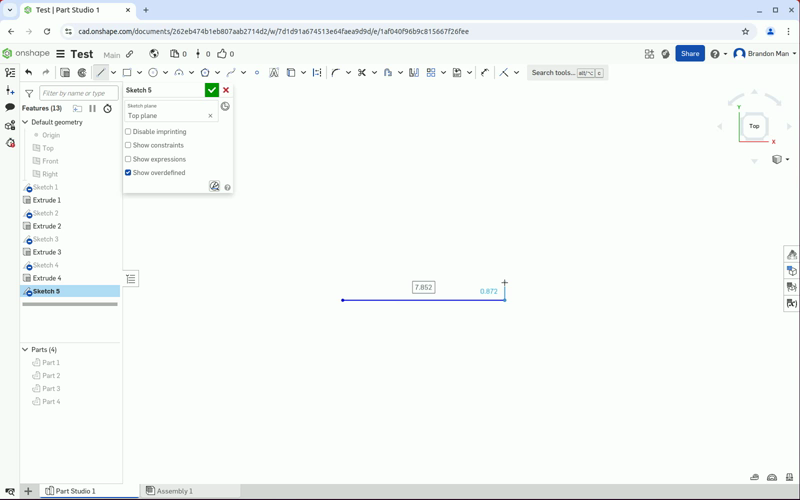
scroll(6)
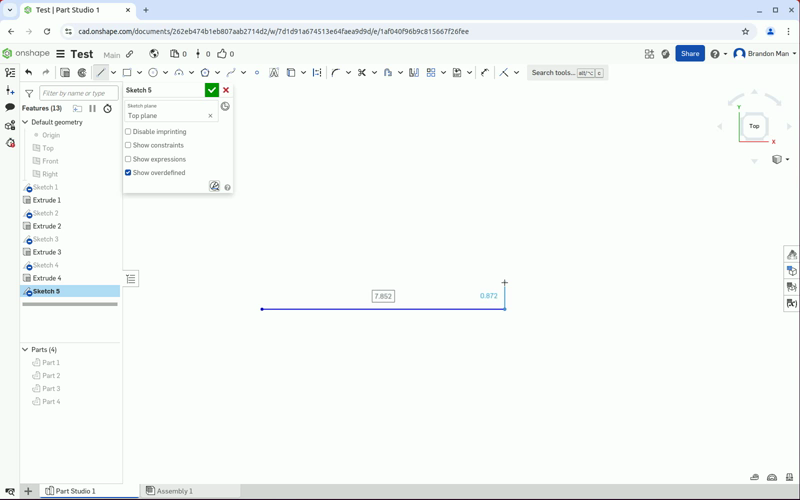
scroll(6)
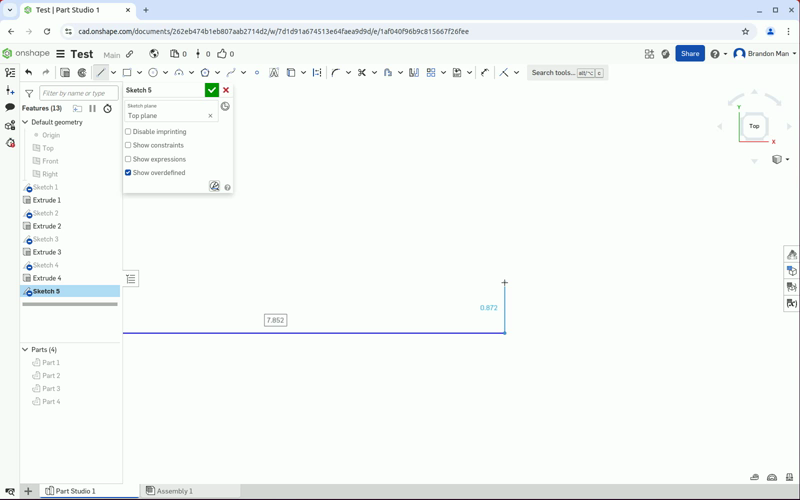
click(504, 282)
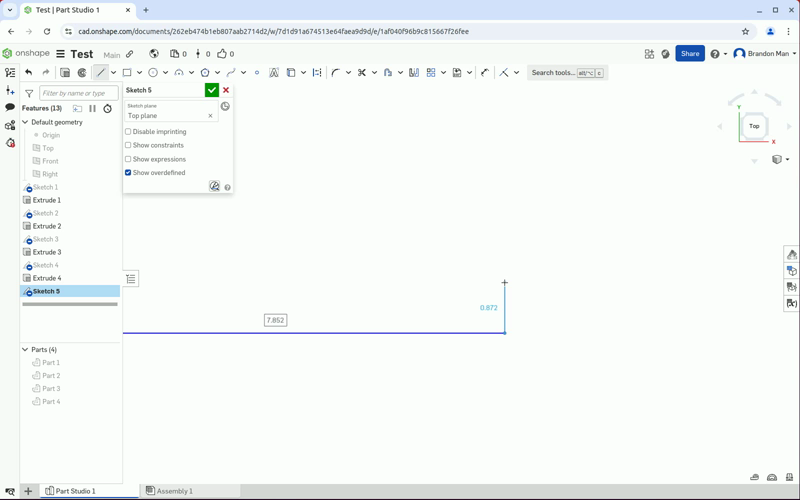
scroll(-6)
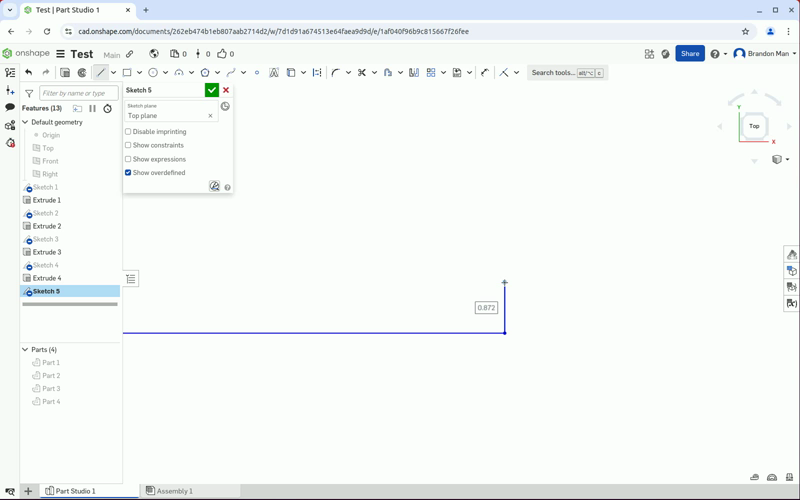
scroll(-6)
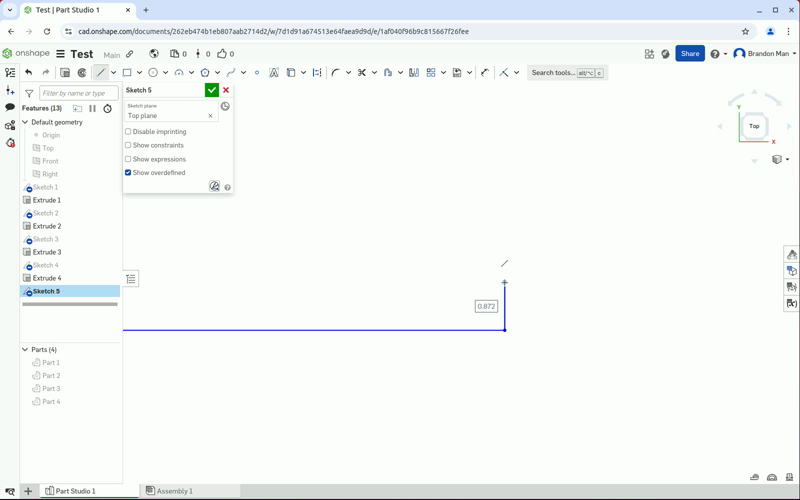
scroll(-6)
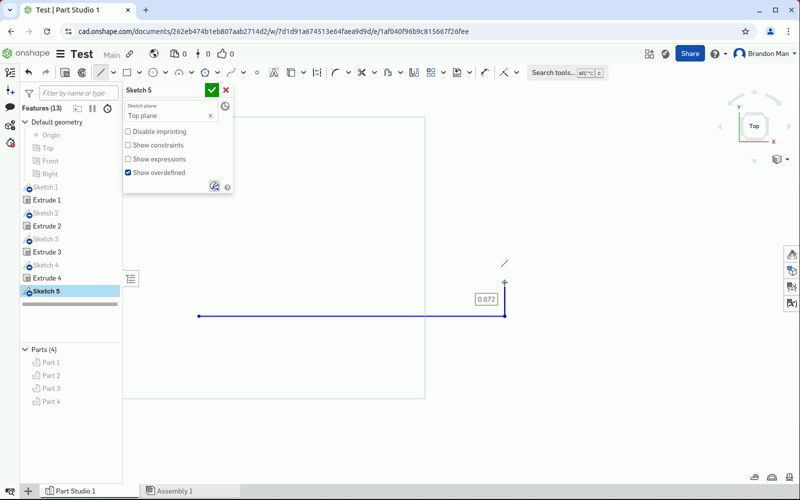
scroll(-6)
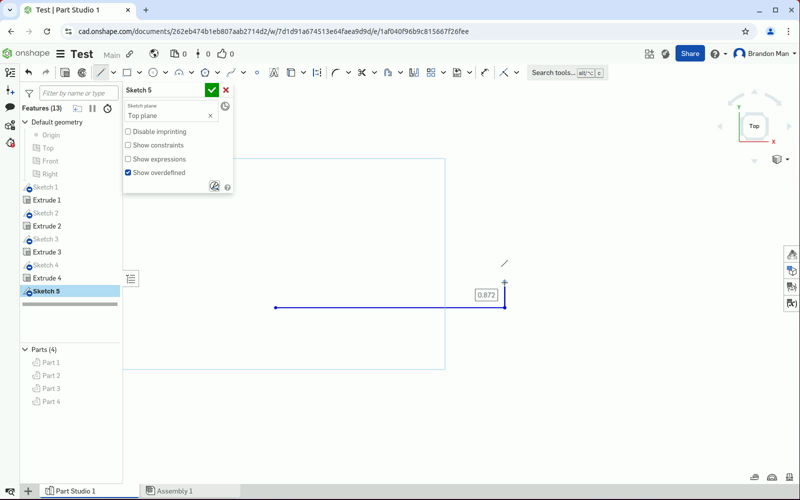
scroll(-6)
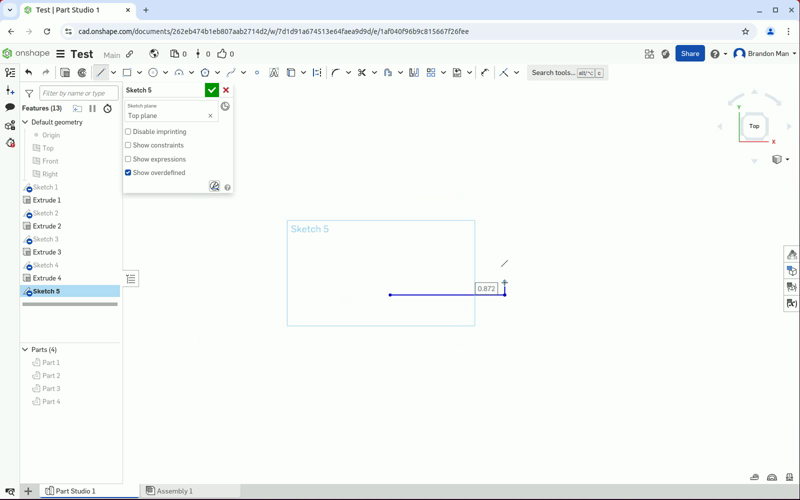
scroll(-6)
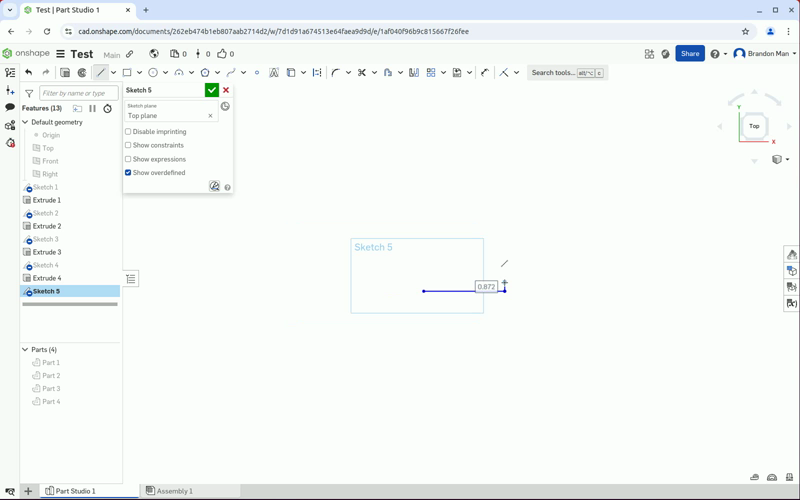
scroll(-6)
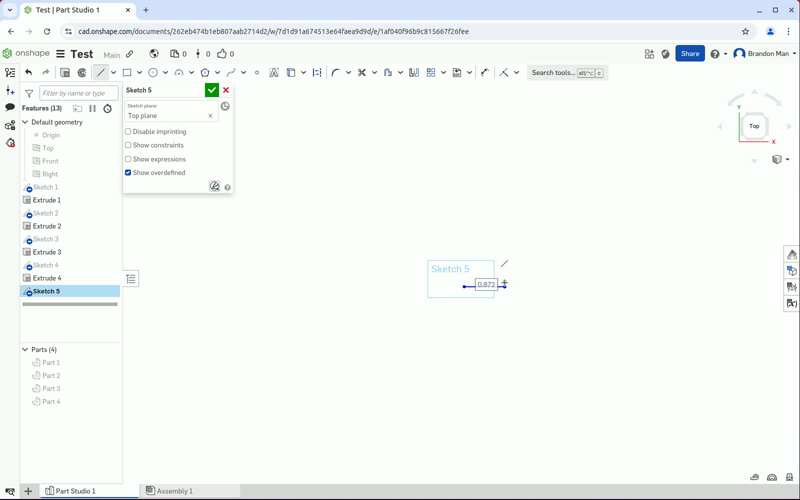
key_up(shift)
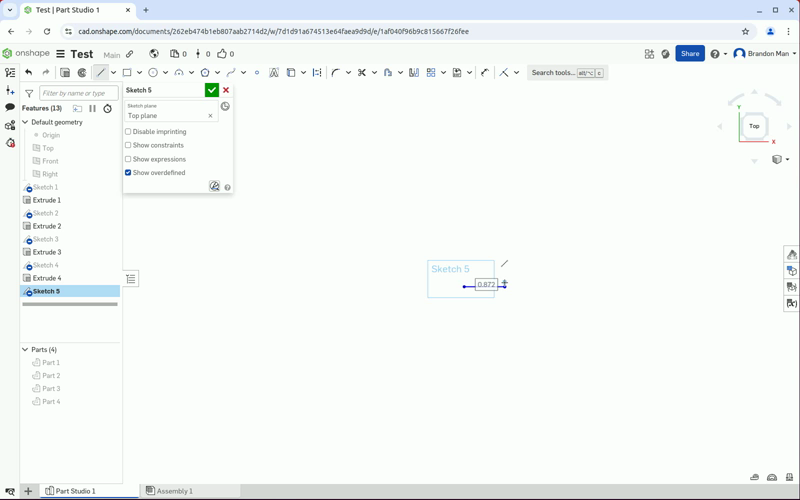
key_down(shift)
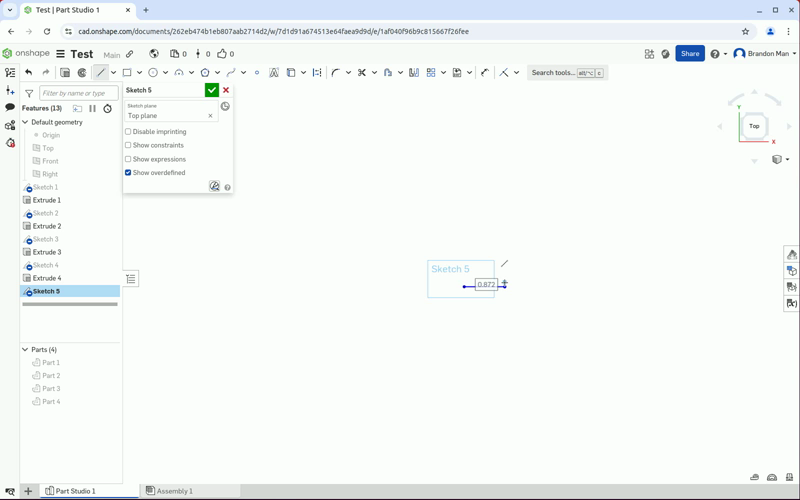
mouse_move(534, 282)
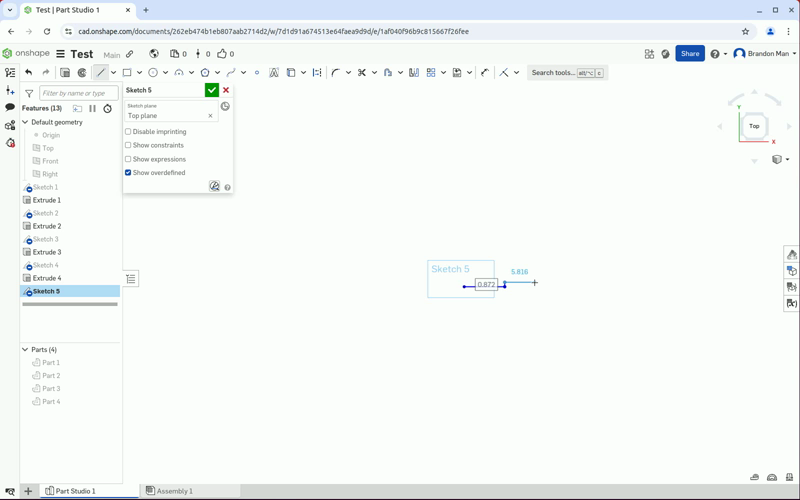
mouse_move(464, 282)
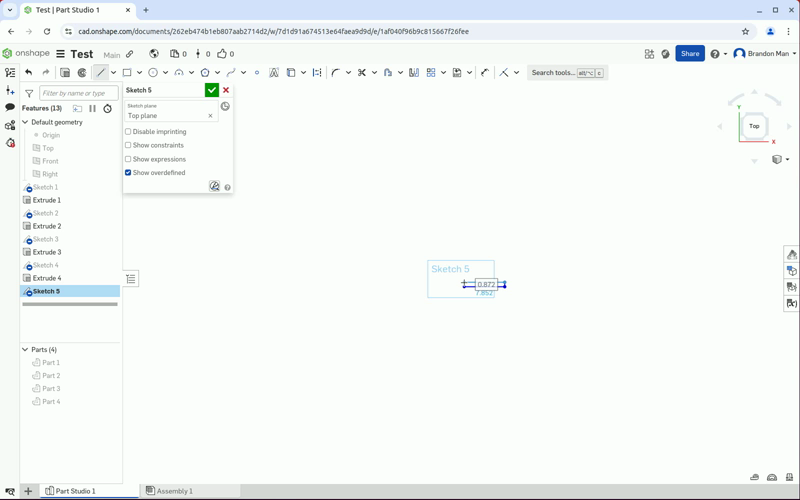
click(464, 282)
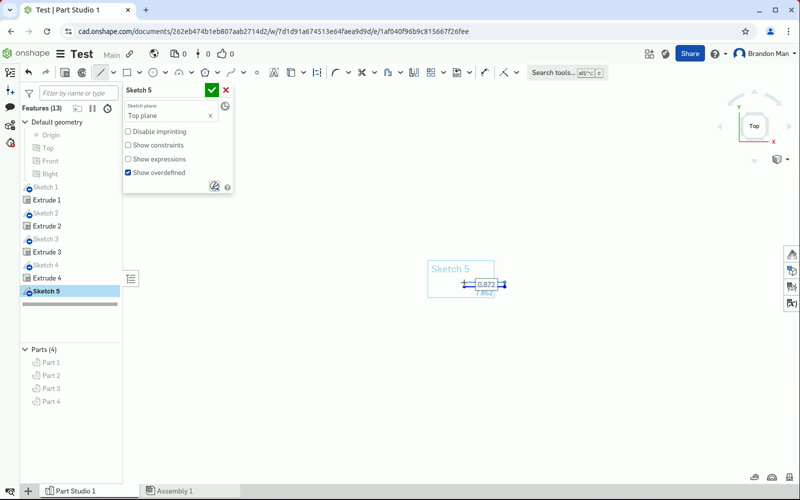
key_up(shift)
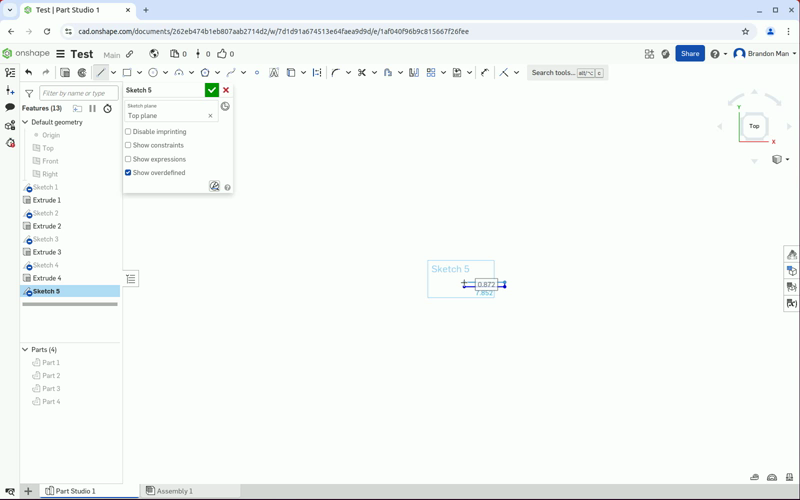
mouse_move(494, 282)
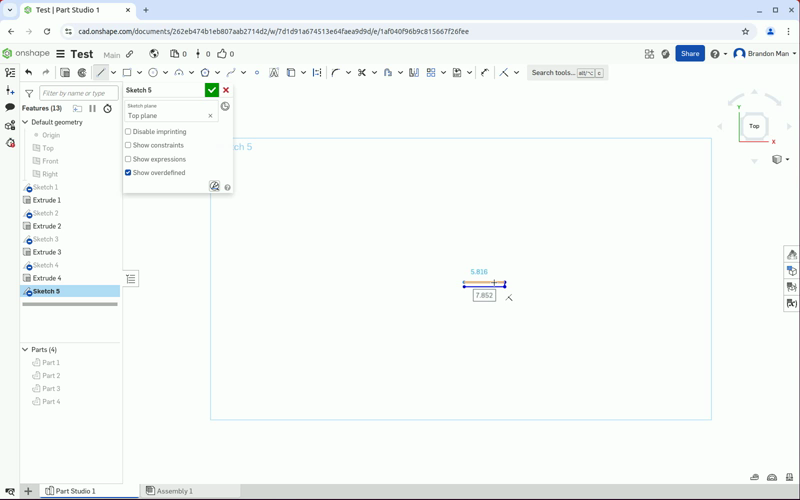
key_down(shift)
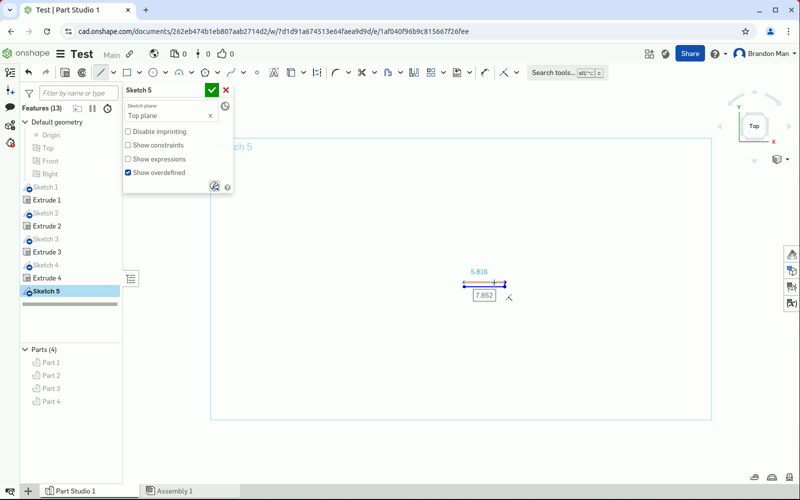
mouse_move(464, 286)
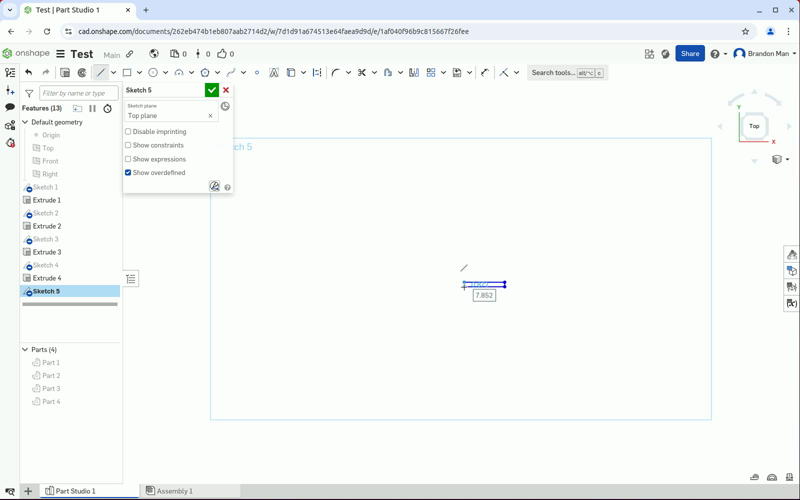
scroll(6)
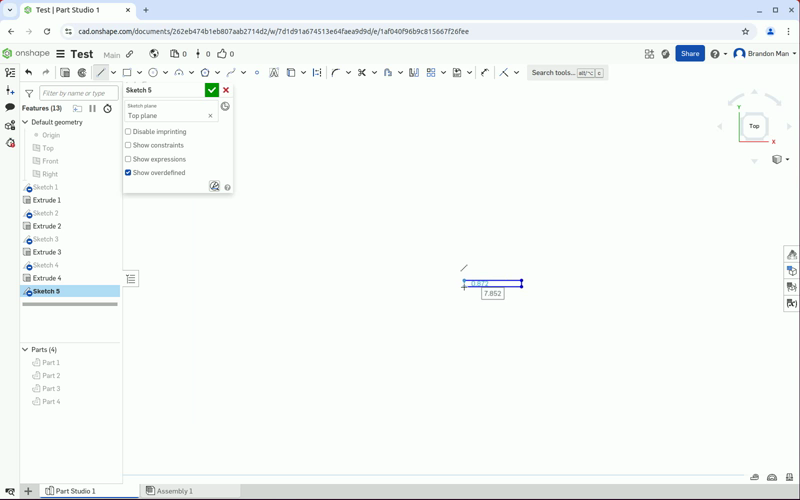
scroll(6)
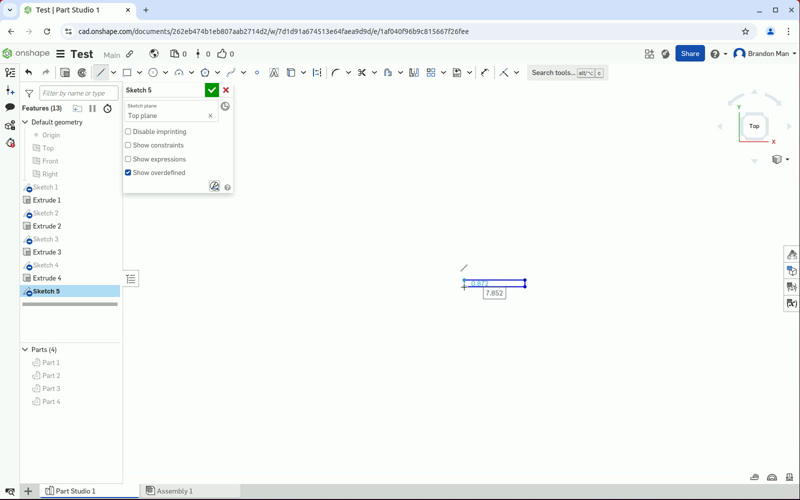
scroll(6)
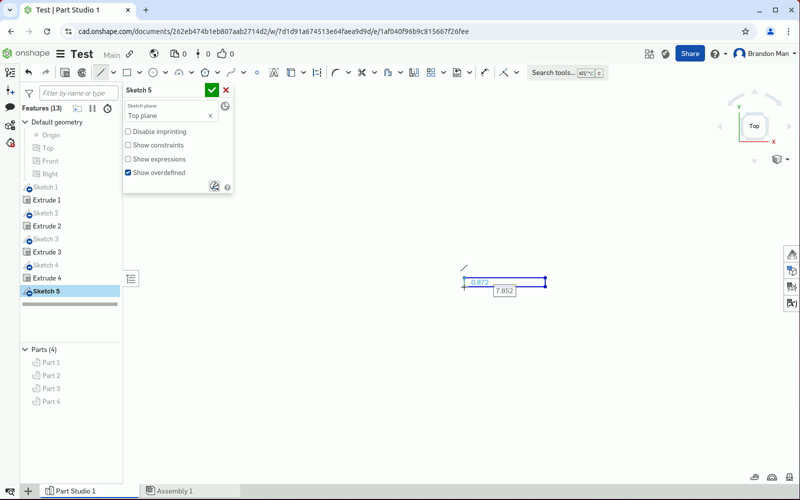
scroll(6)
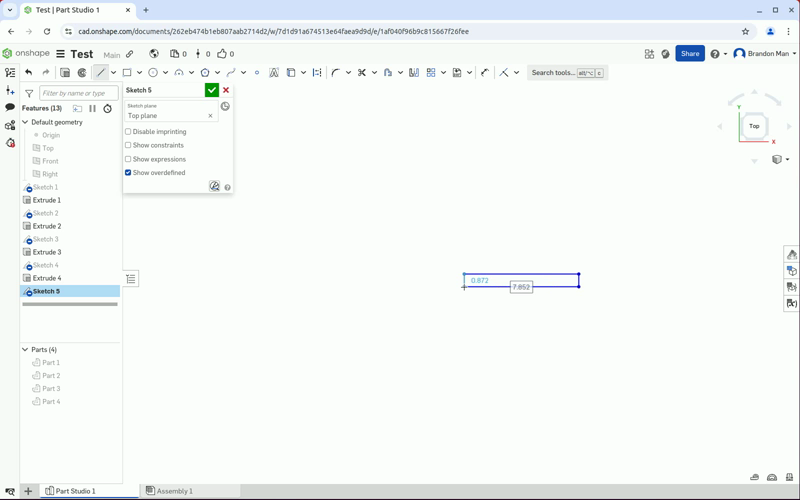
scroll(6)
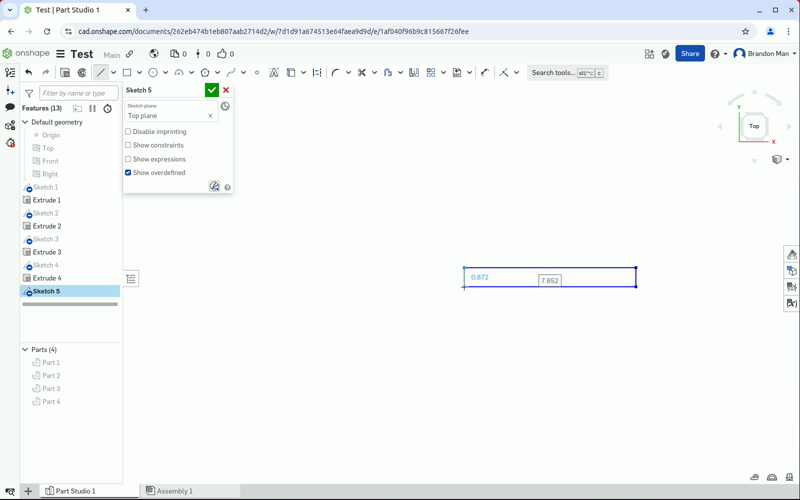
scroll(6)
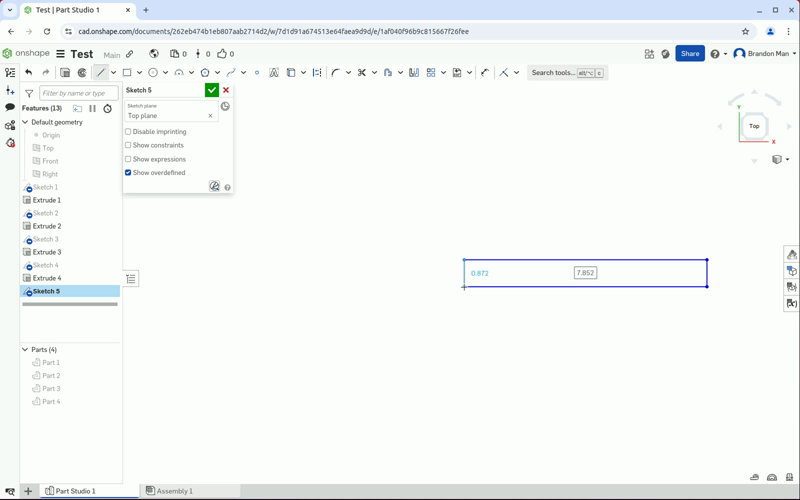
scroll(6)
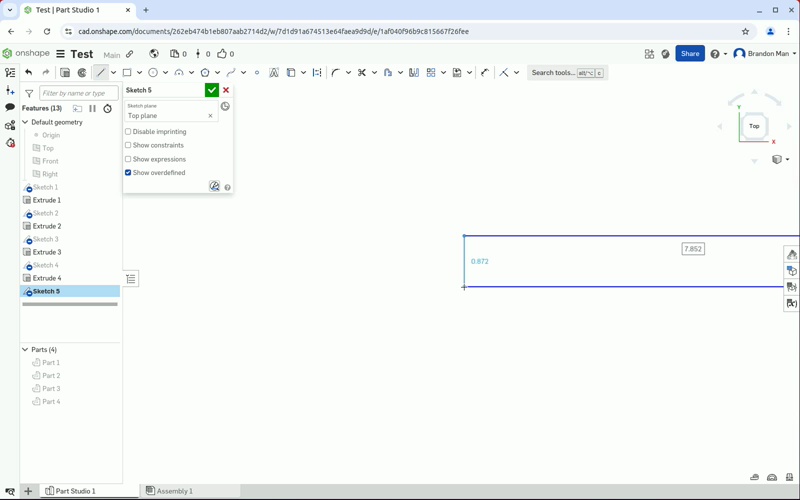
key_up(shift)
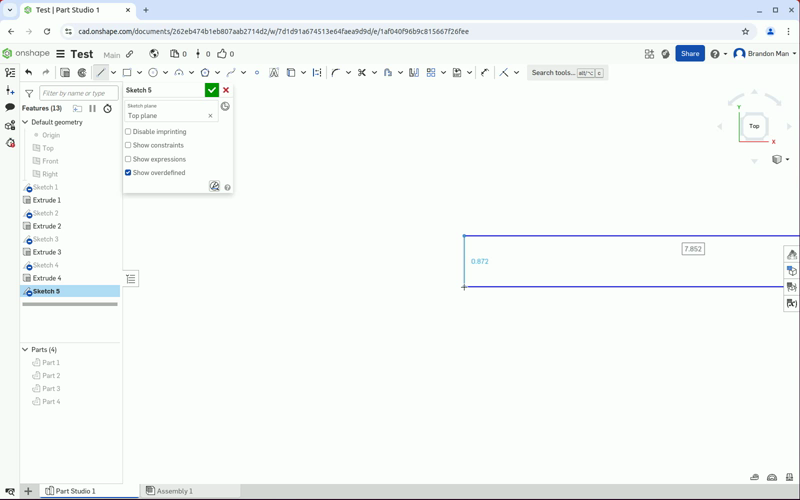
click(464, 286)
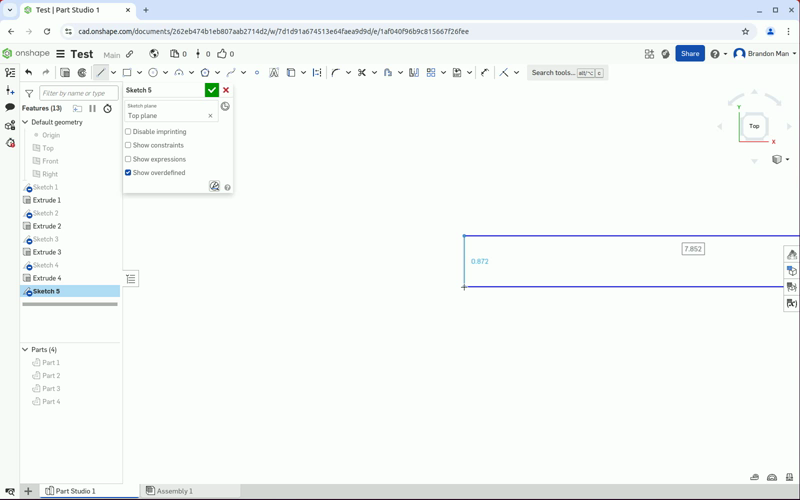
scroll(-6)
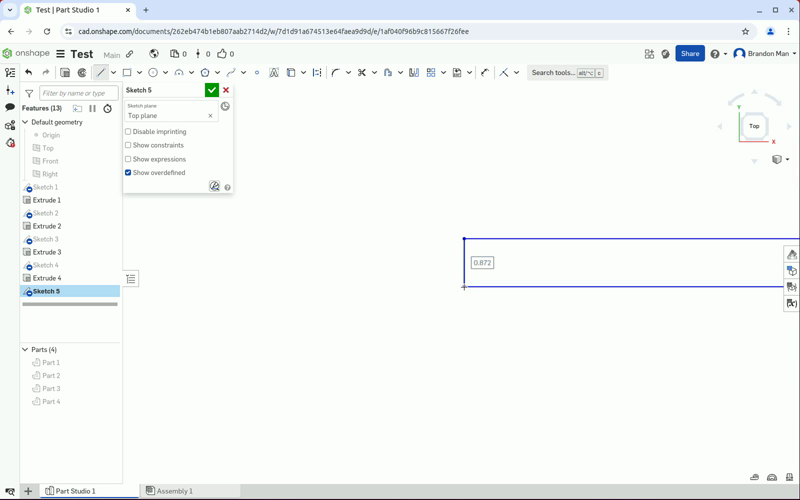
scroll(-6)
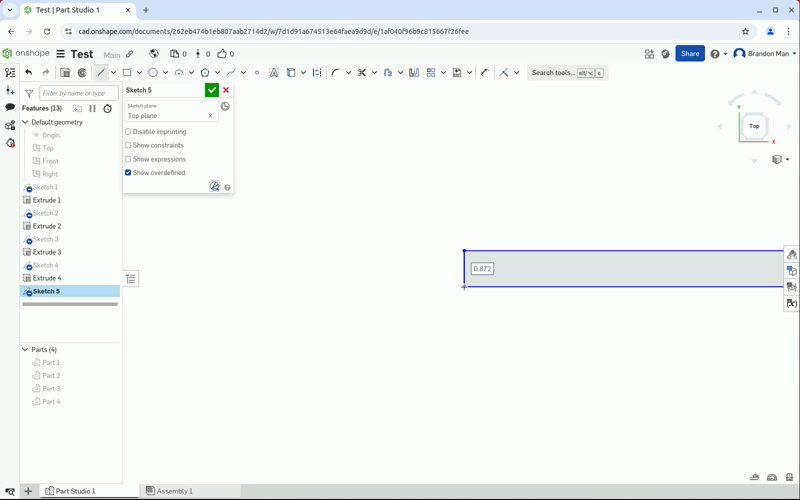
scroll(-6)
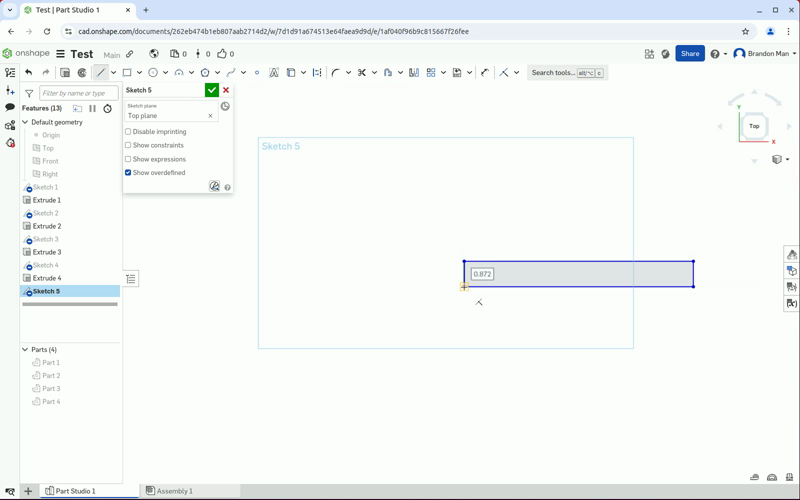
scroll(-6)
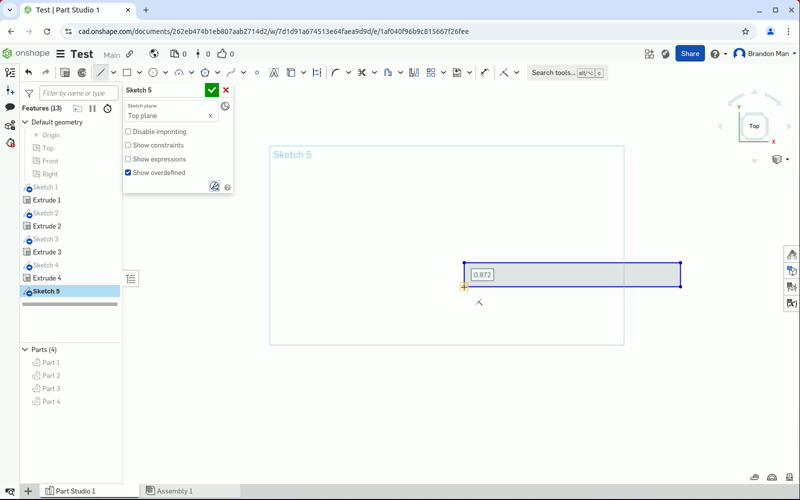
scroll(-6)
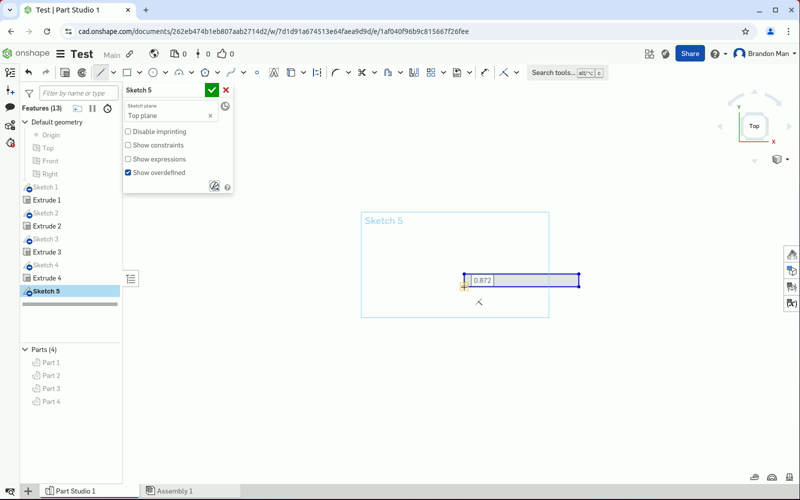
scroll(-6)
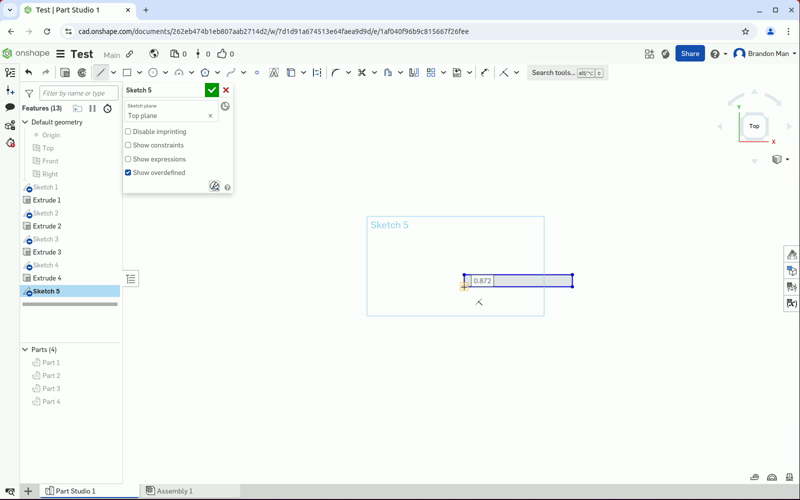
scroll(-6)
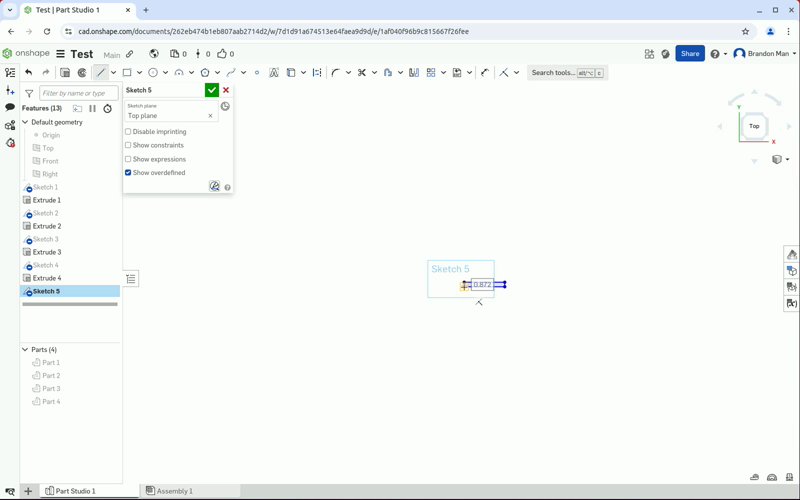
key(esc)
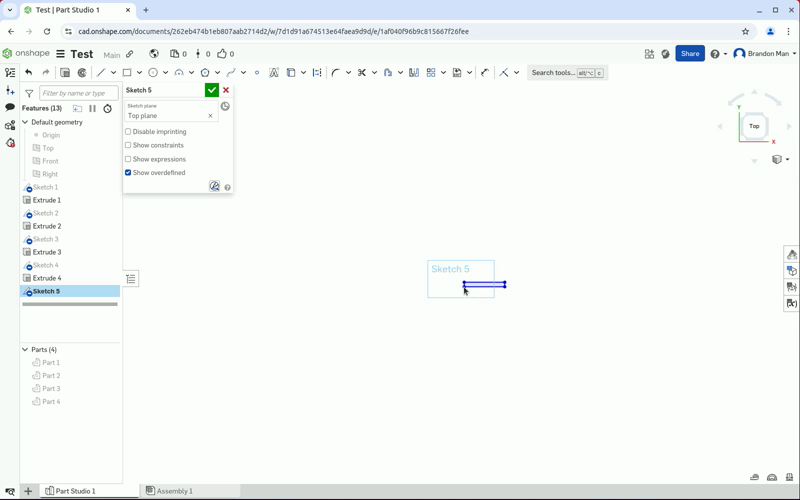
mouse_move(472, 283)
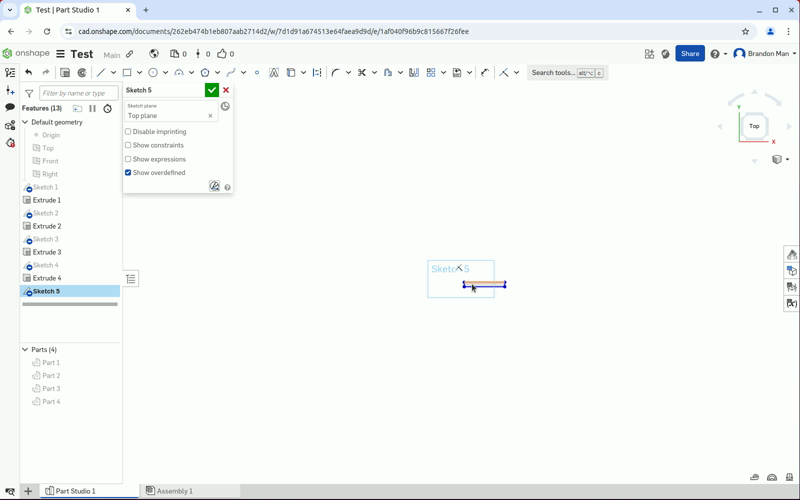
scroll(6)
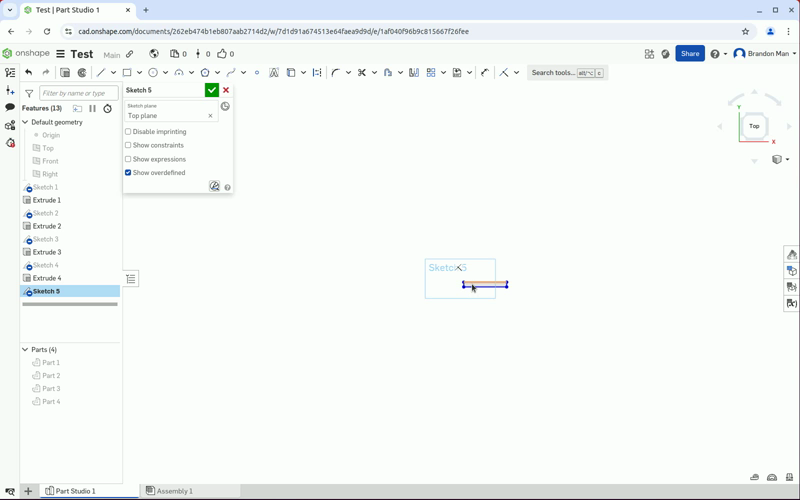
scroll(6)
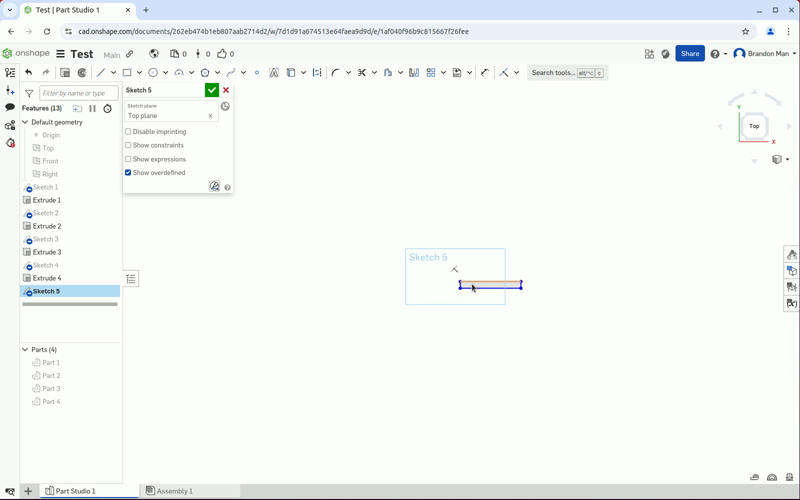
scroll(6)
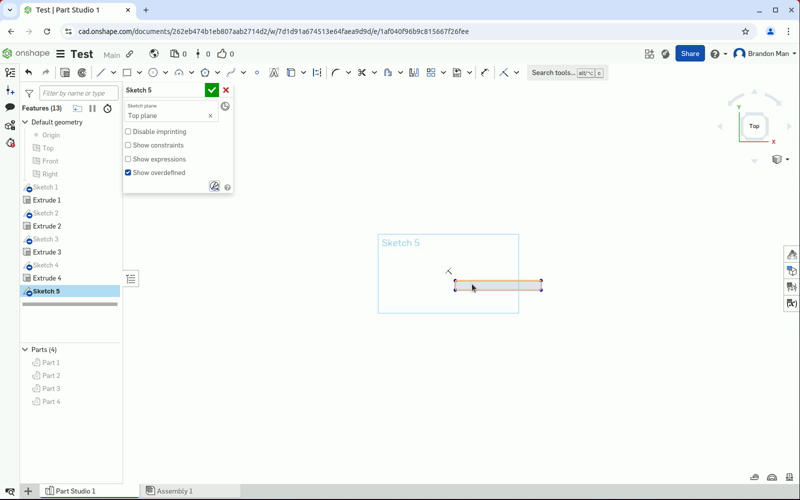
scroll(6)
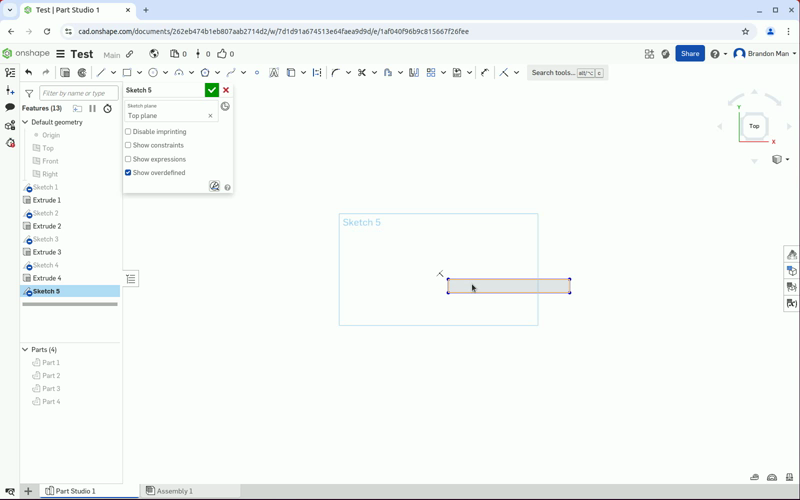
scroll(6)
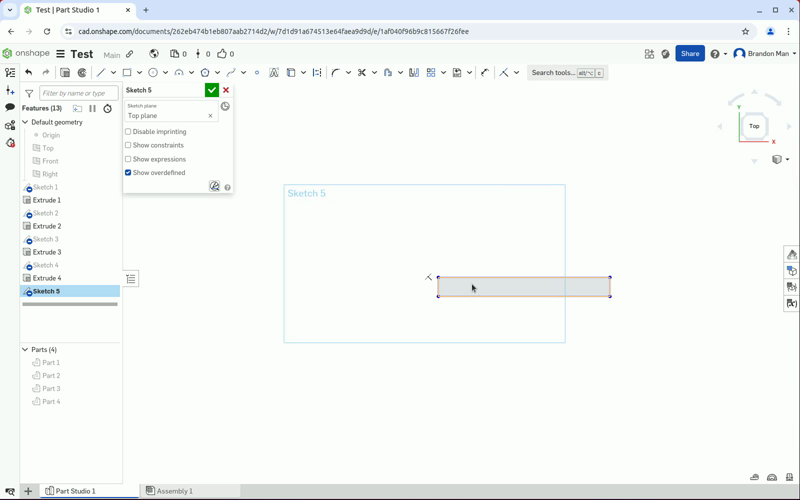
scroll(6)
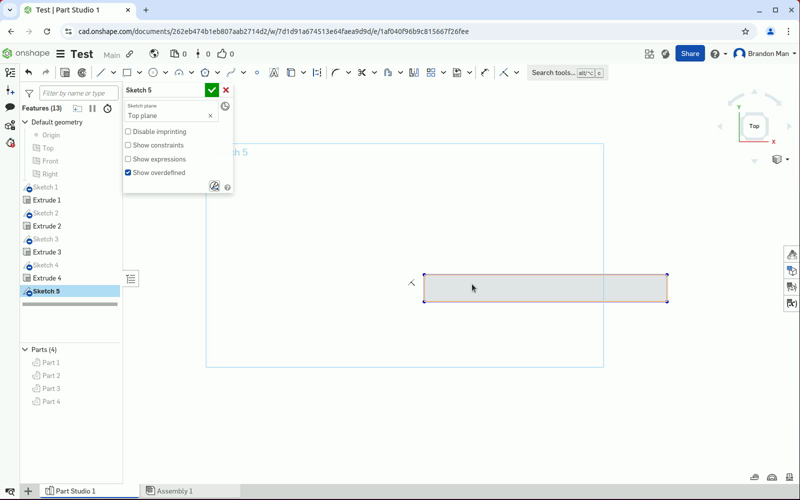
scroll(6)
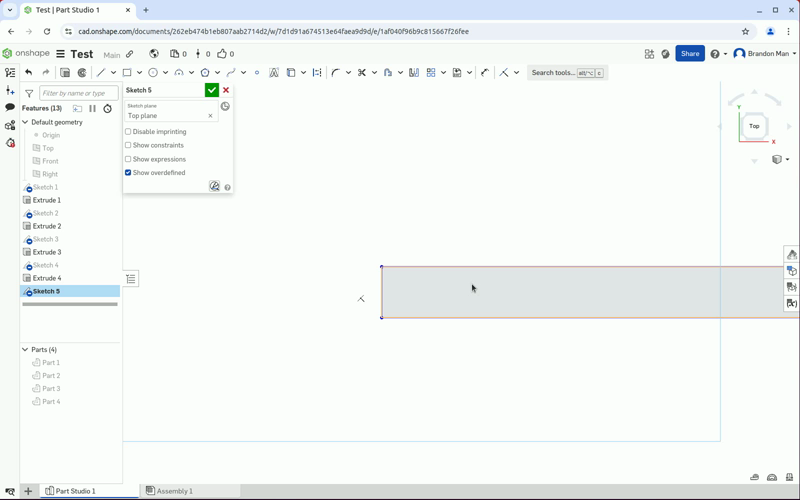
click(472, 283)
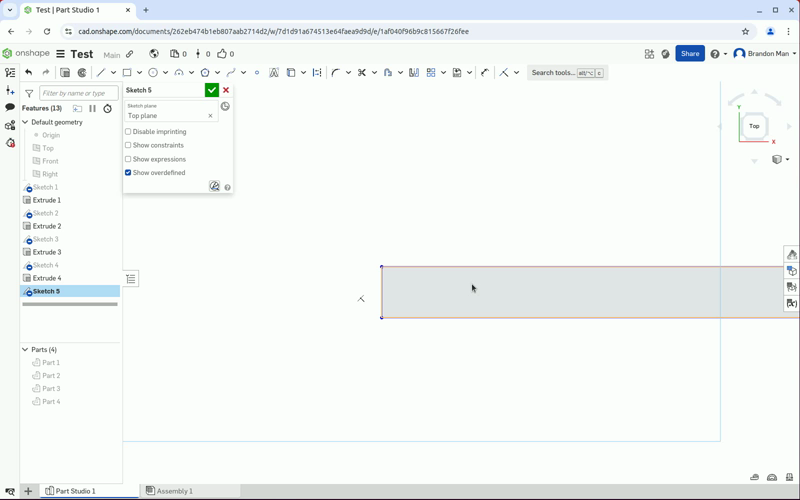
scroll(-6)
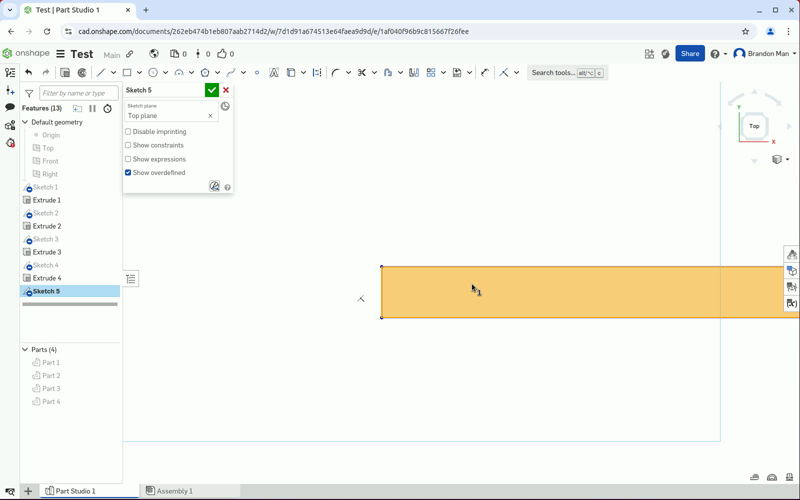
scroll(-6)
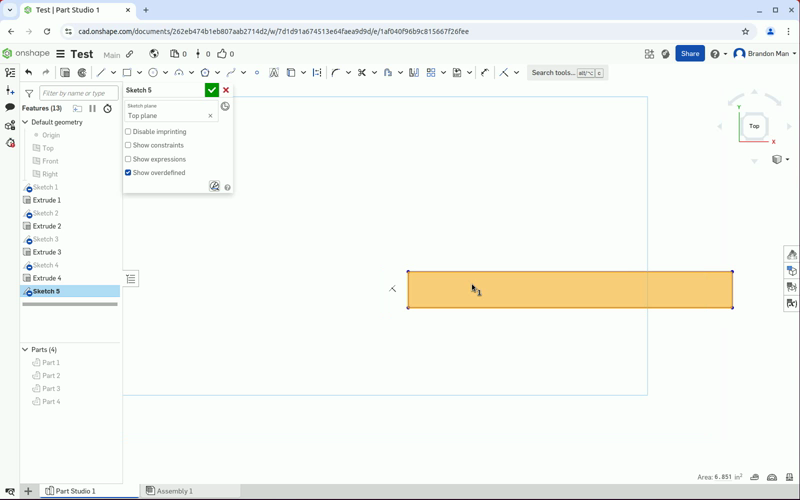
scroll(-6)
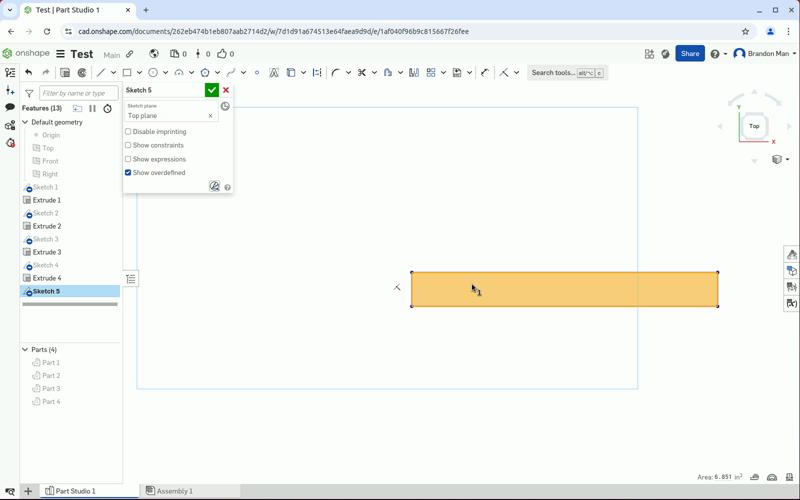
scroll(-6)
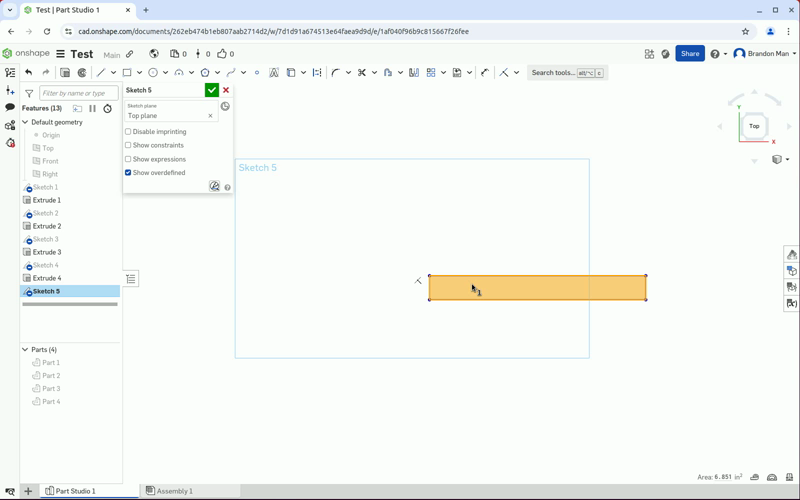
scroll(-6)
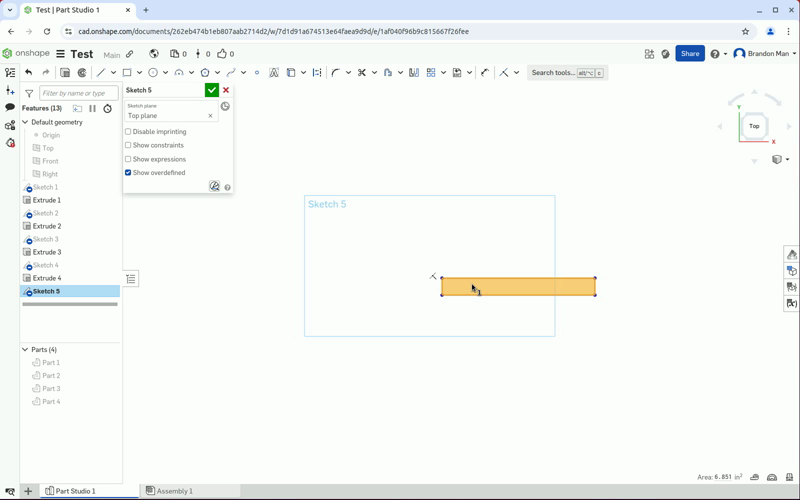
scroll(-6)
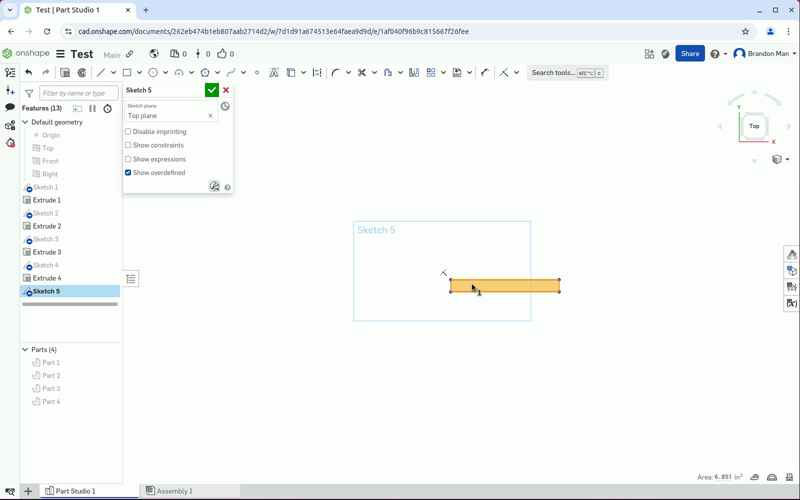
scroll(-6)
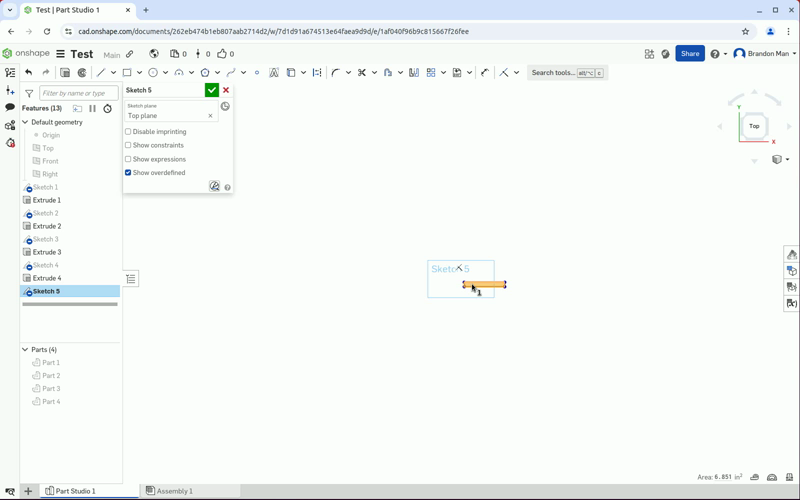
mouse_move(73, 352)
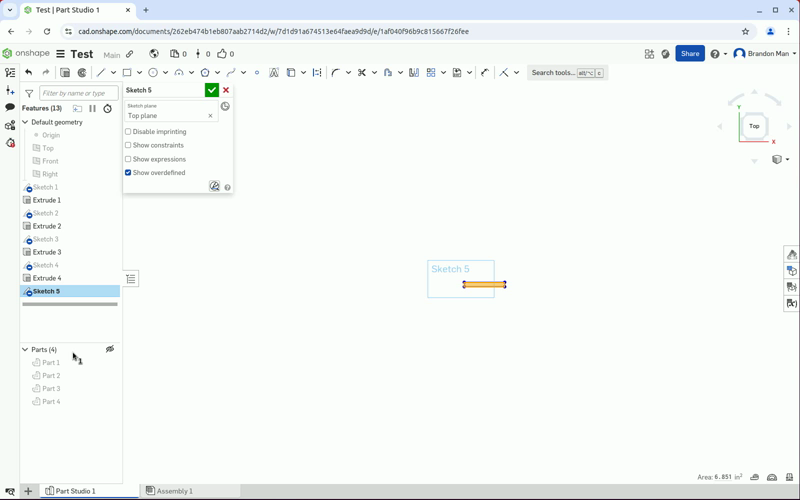
key(shift+y)
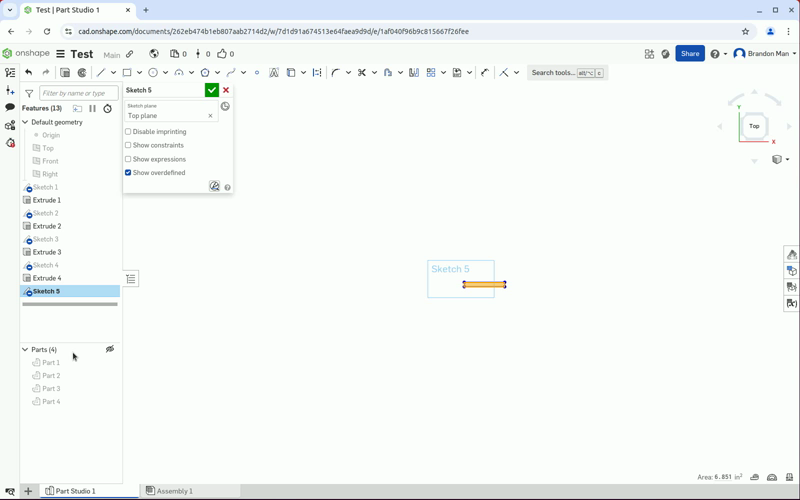
key(shift+e)
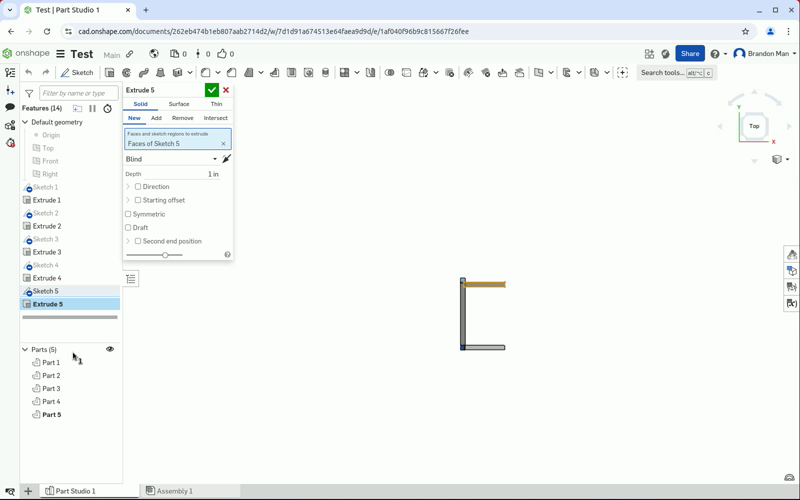
mouse_move(143, 106)
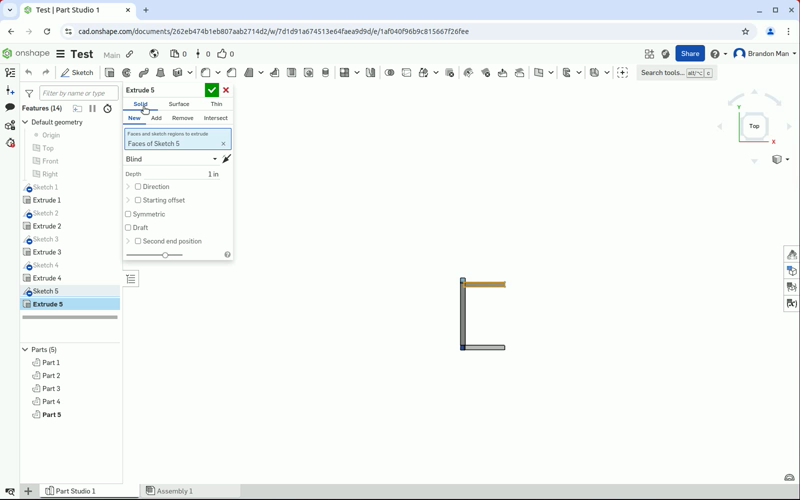
click(143, 106)
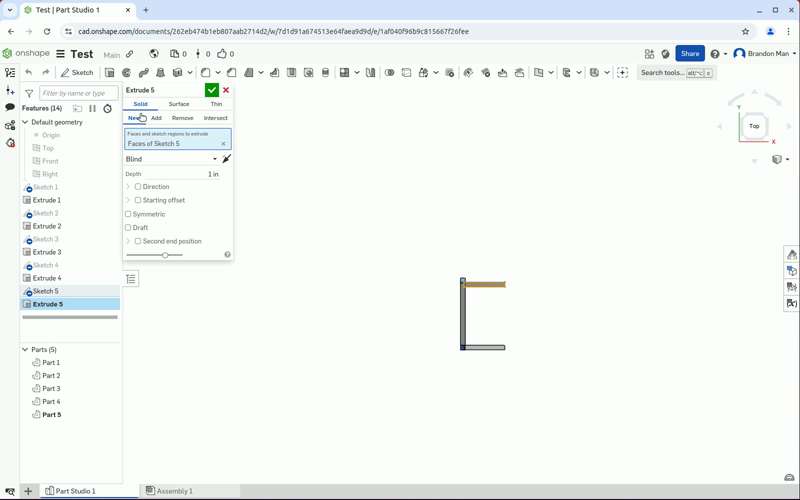
mouse_move(137, 120)
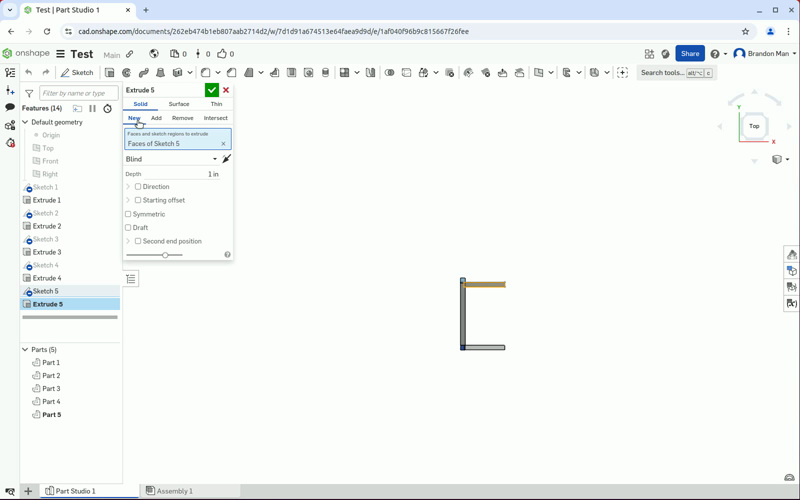
click(137, 120)
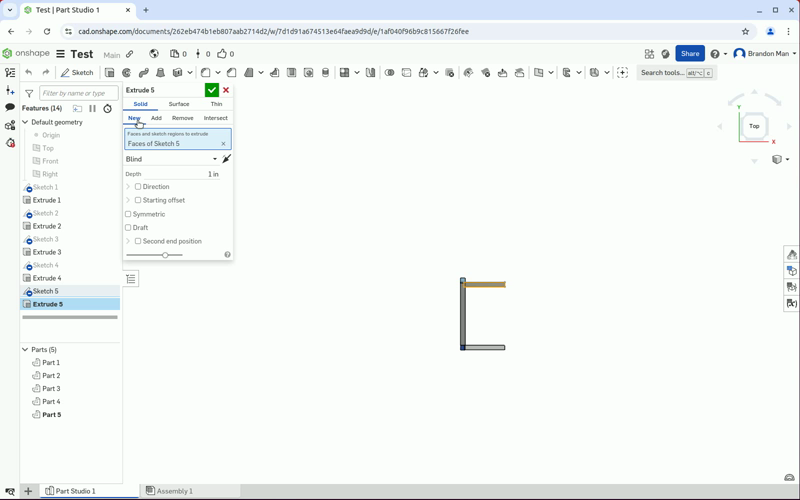
key(tab, 4)
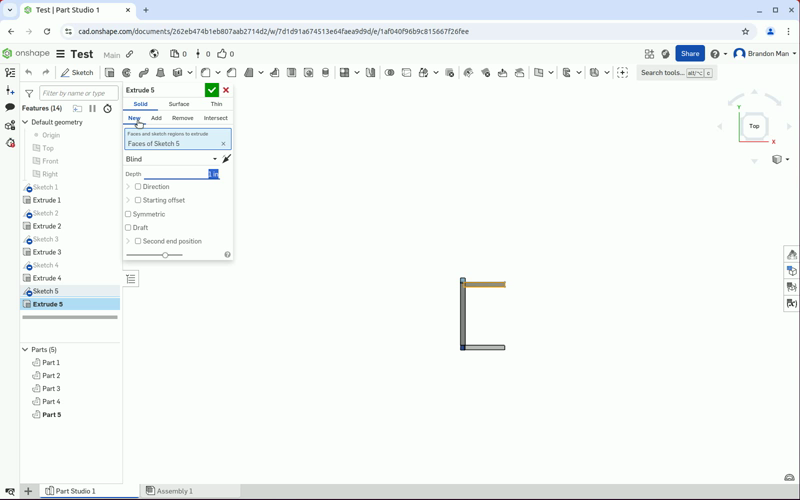
text(20.942)
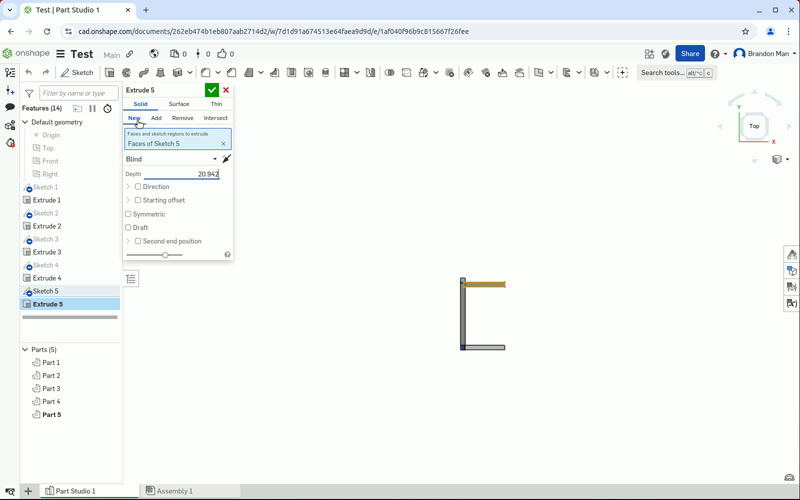
key(enter)
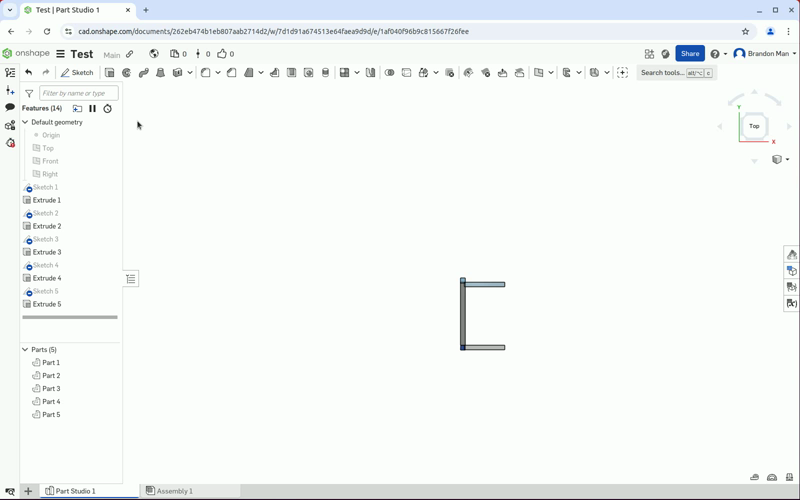
key(shift+h)
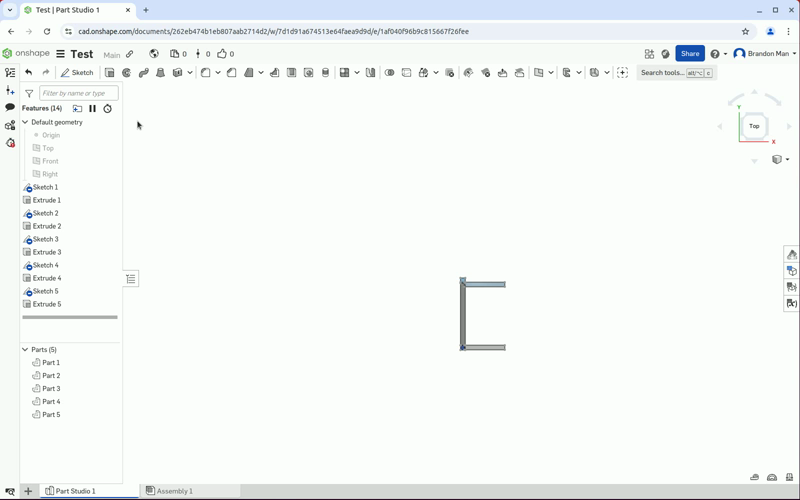
key(shift+h)
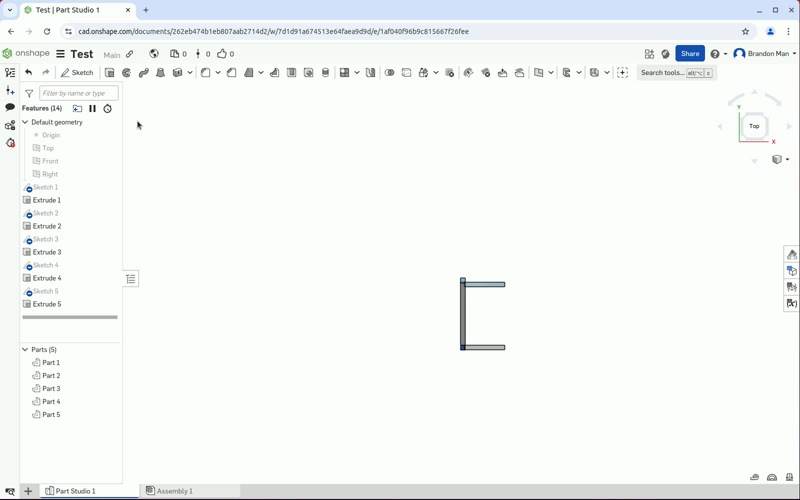
mouse_move(73, 189)
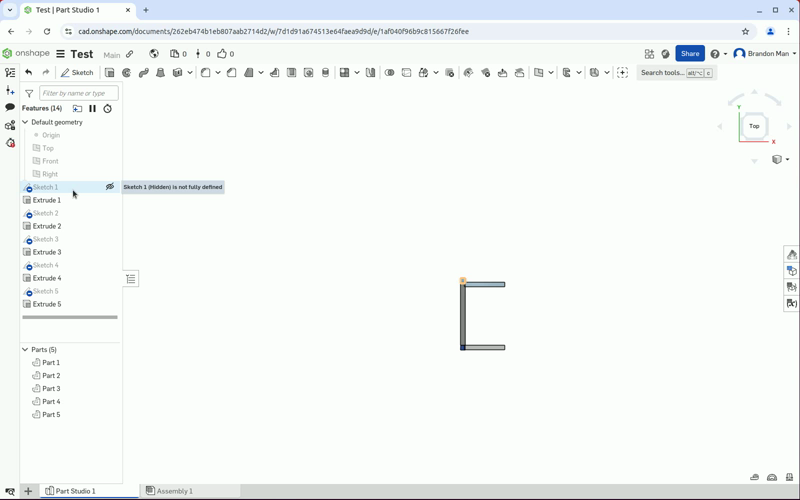
click(73, 189)
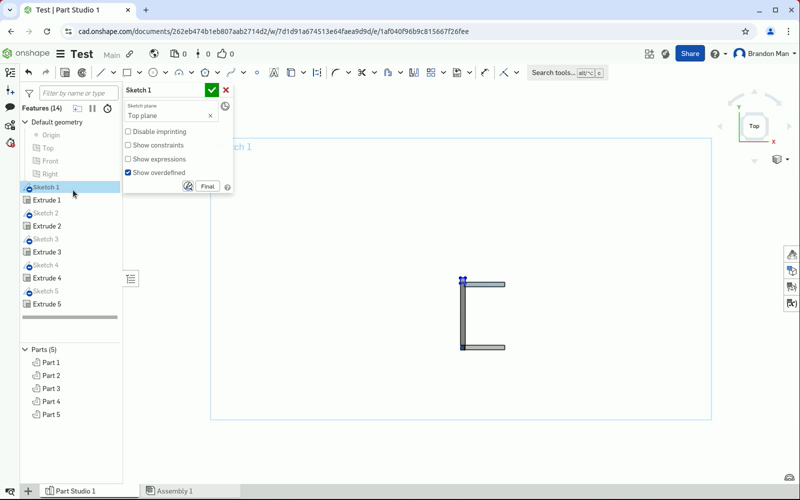
mouse_move(229, 92)
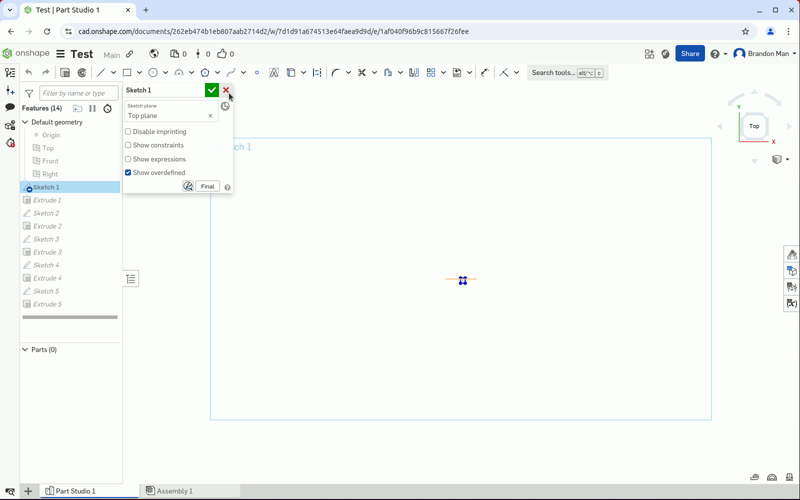
click(229, 92)
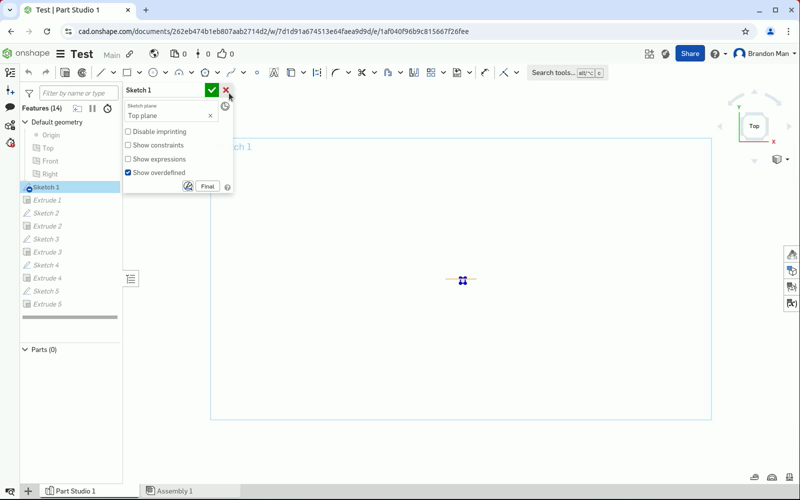
key(shift+s)
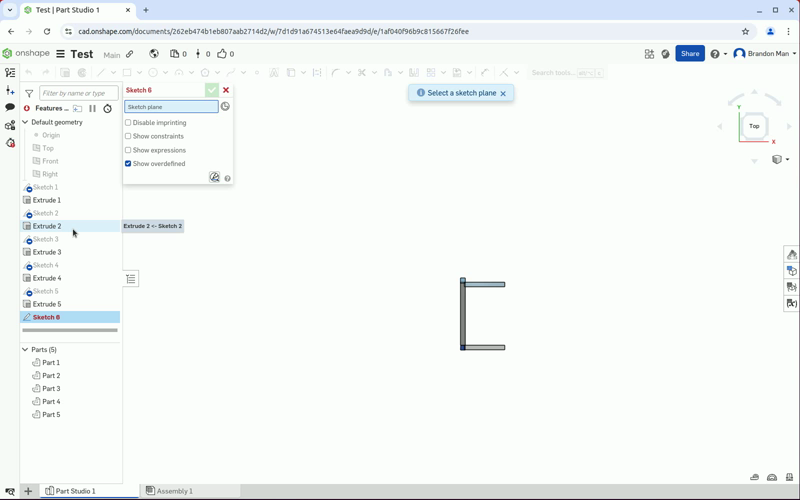
scroll(3)
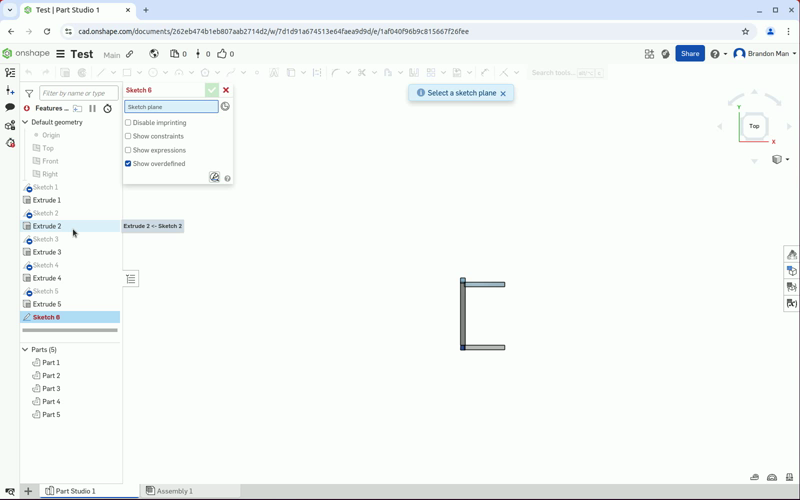
mouse_move(73, 150)
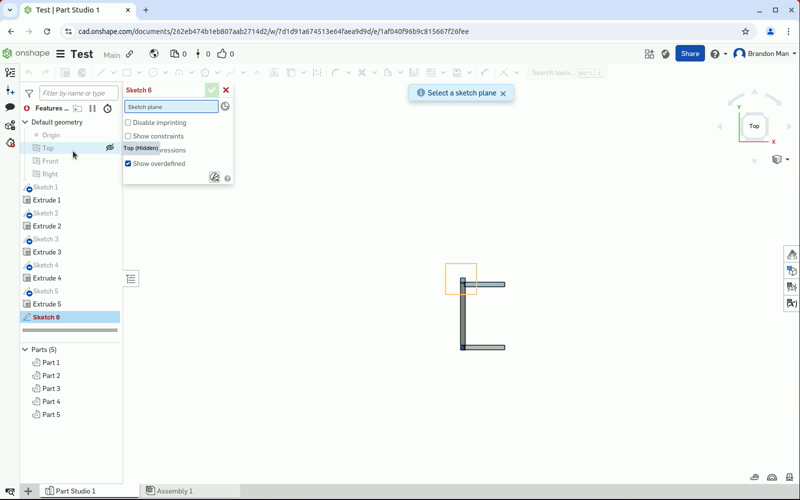
click(73, 150)
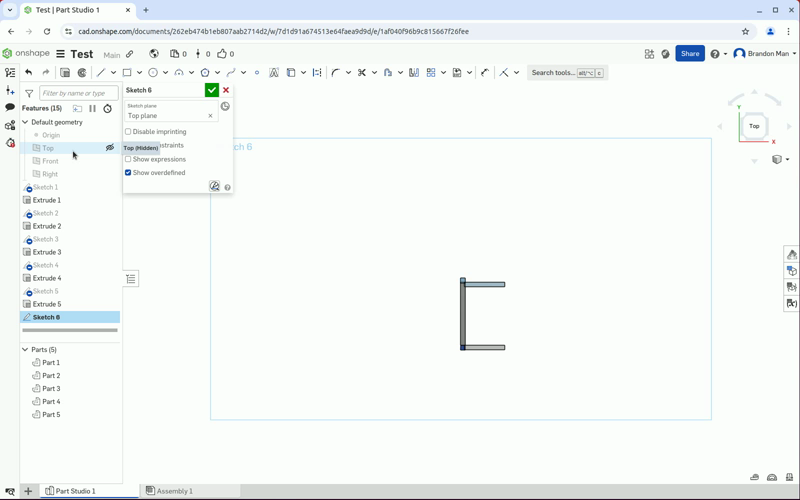
mouse_move(73, 352)
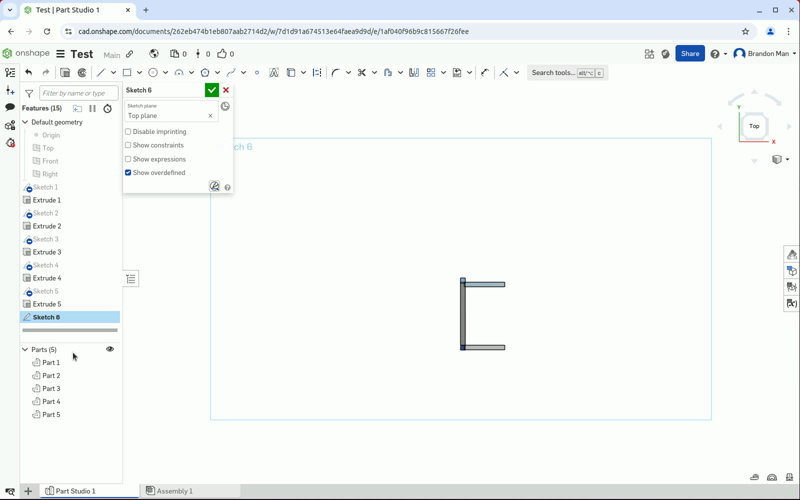
key(y)
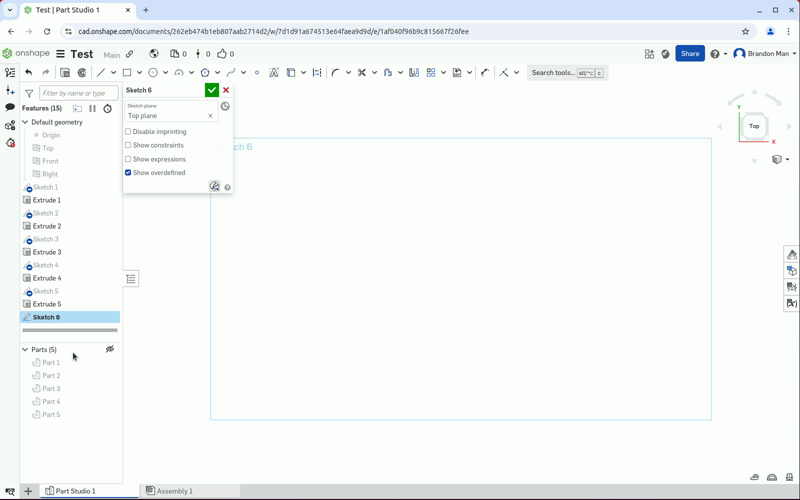
key(l)
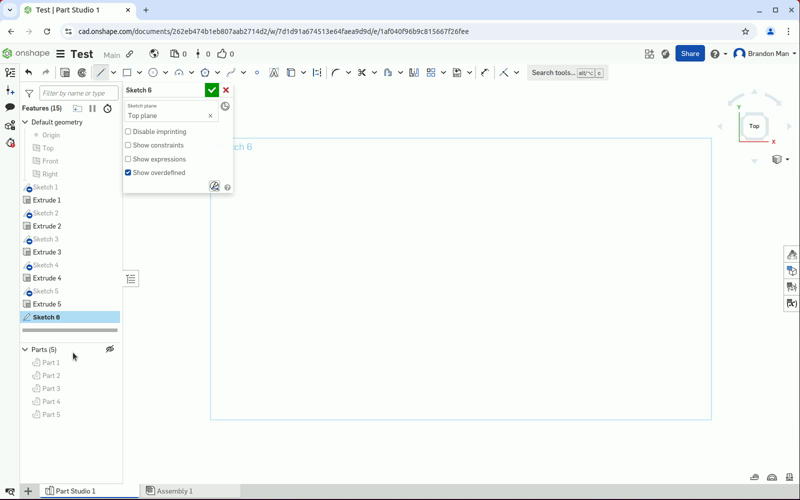
key_down(shift)
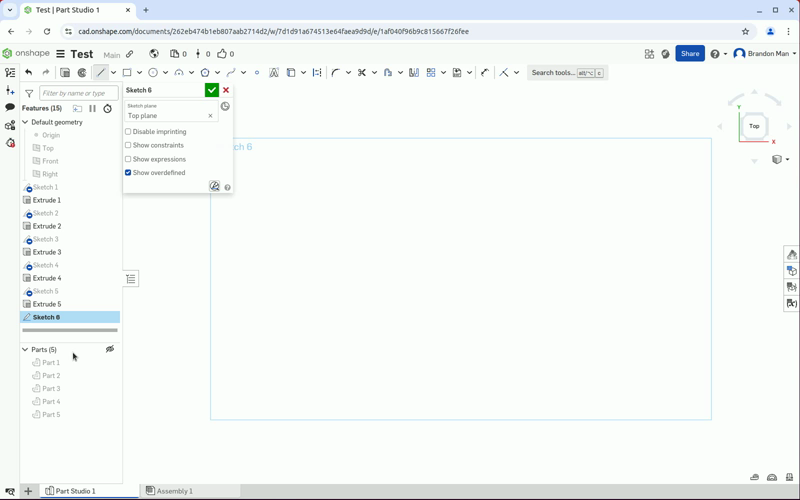
mouse_move(505, 286)
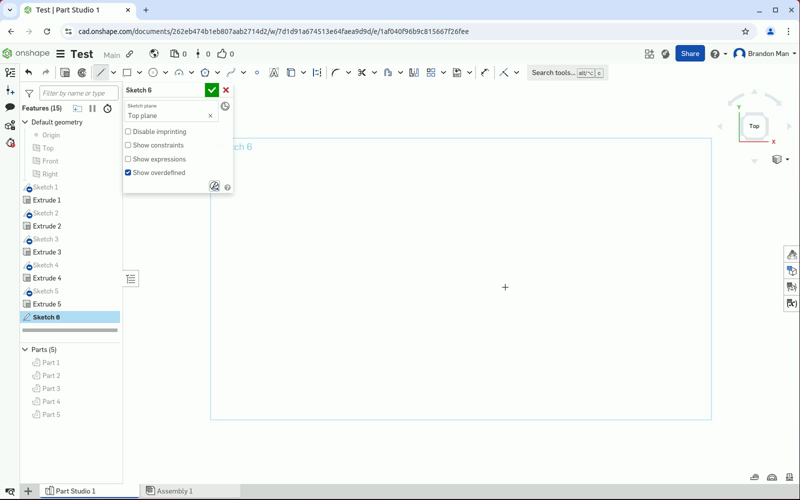
click(505, 286)
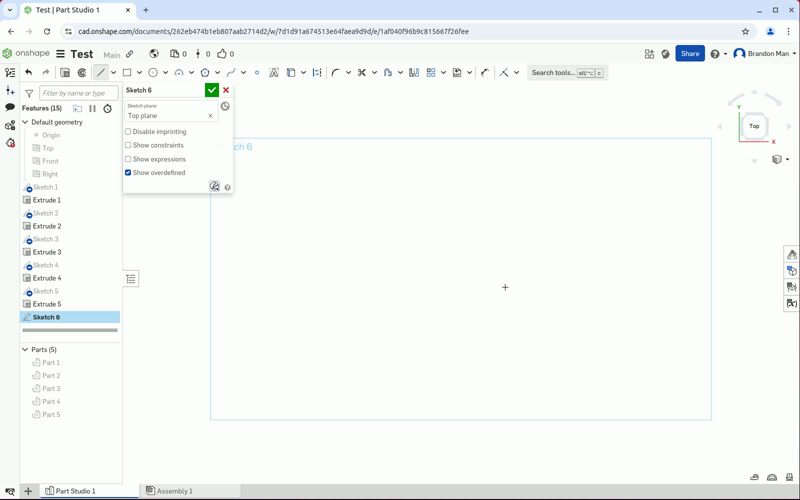
key_up(shift)
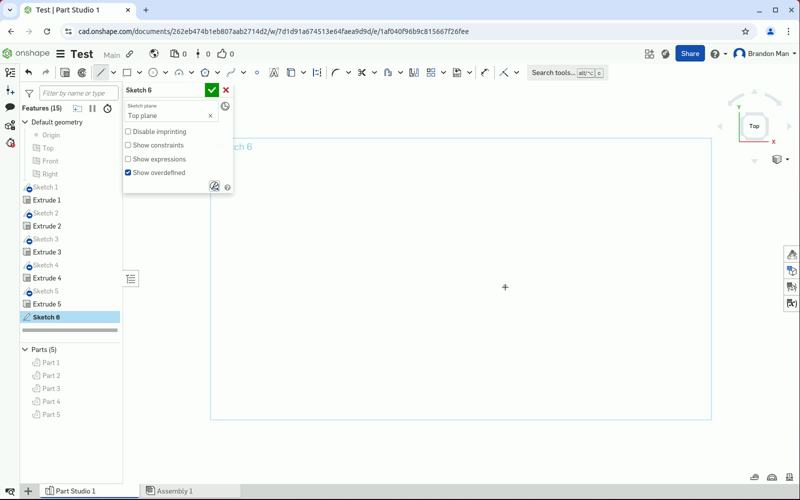
key_down(shift)
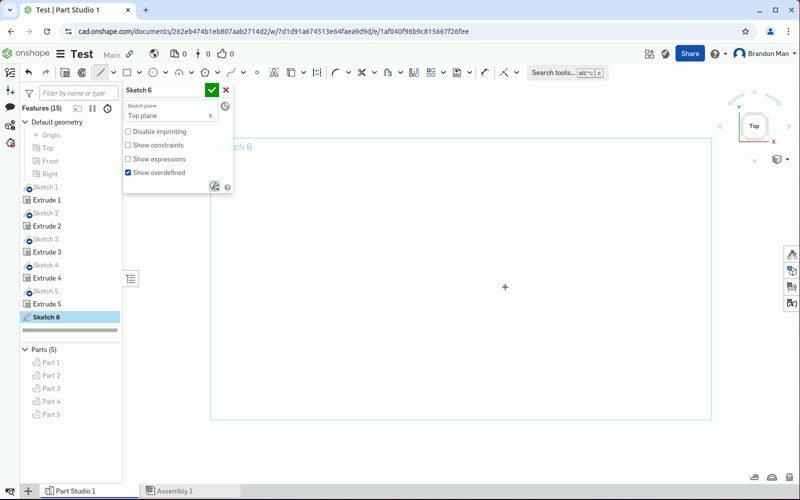
mouse_move(535, 286)
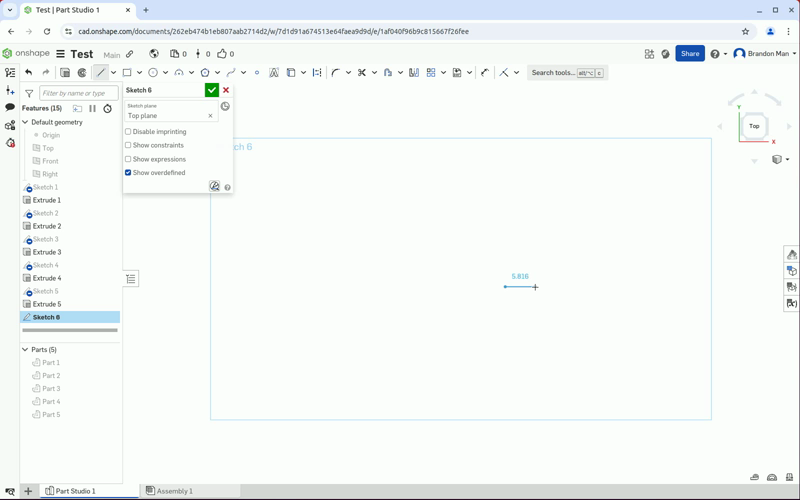
mouse_move(510, 286)
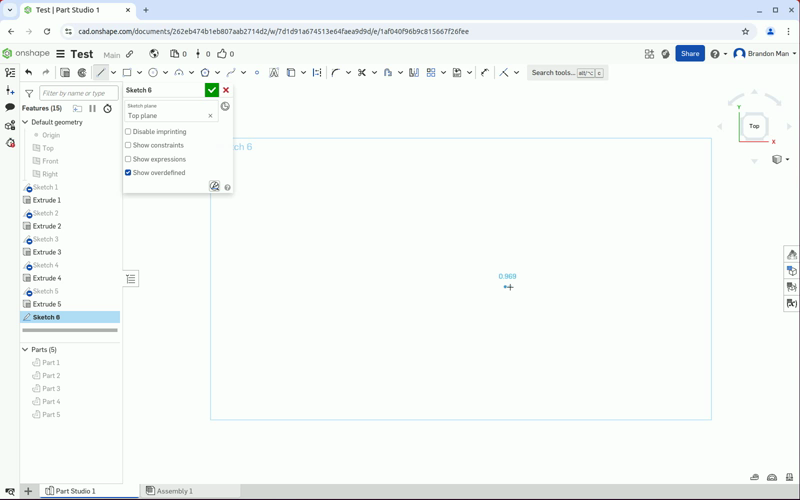
scroll(6)
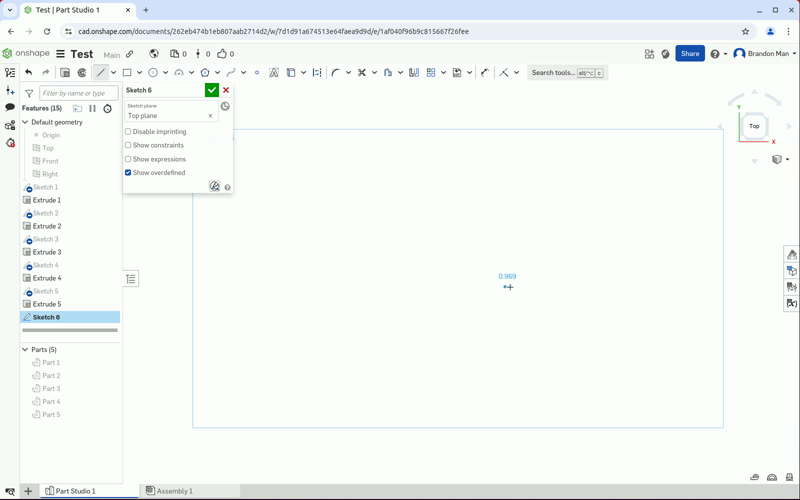
scroll(6)
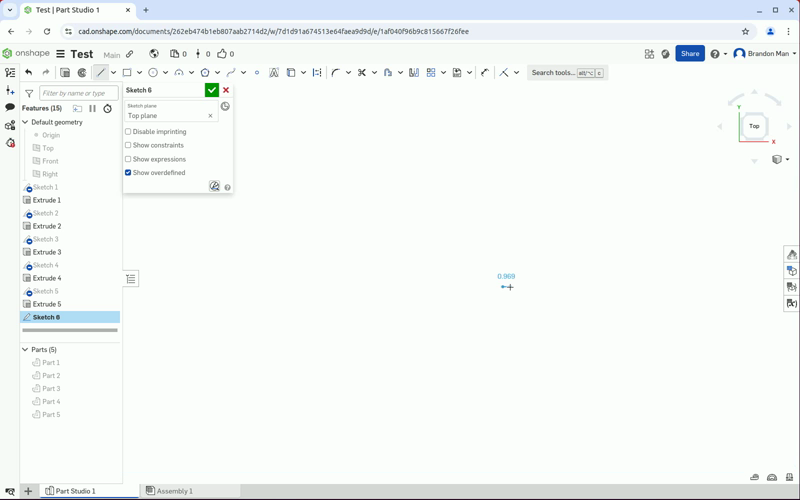
scroll(6)
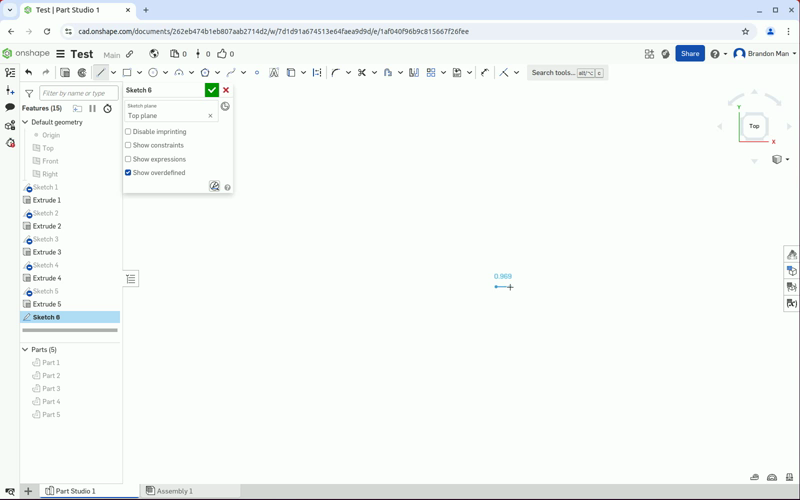
scroll(6)
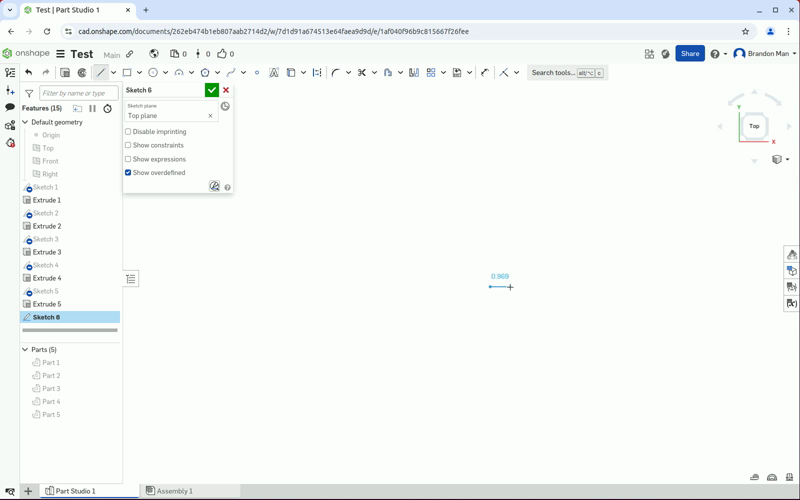
scroll(6)
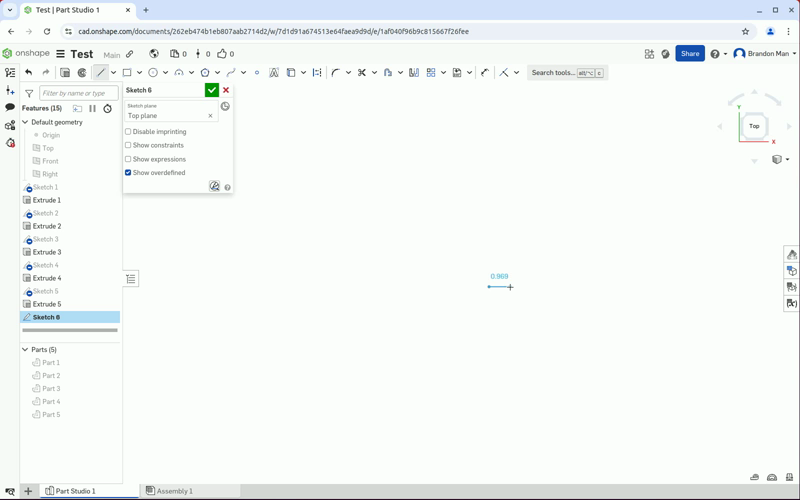
scroll(6)
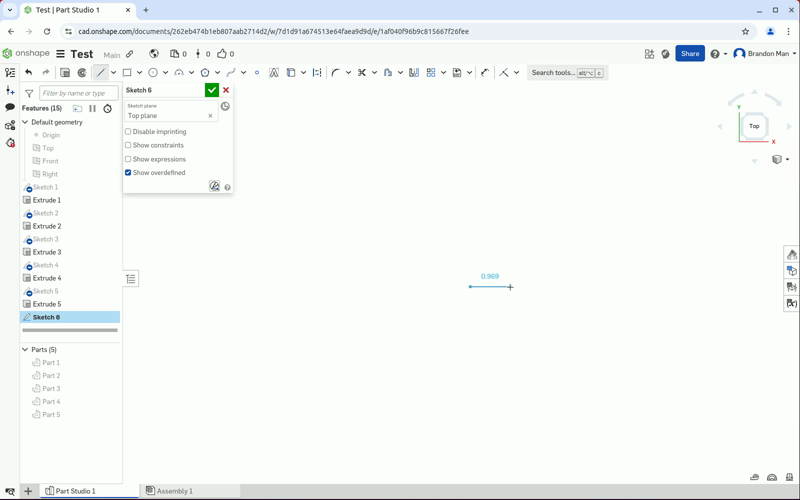
scroll(6)
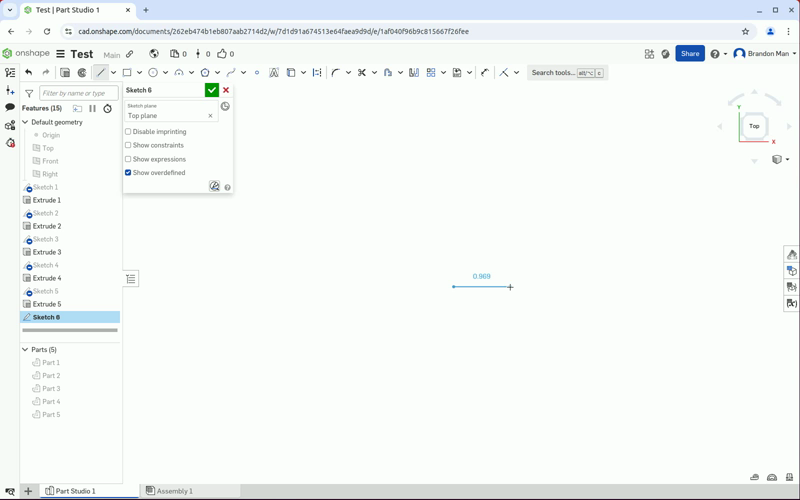
click(510, 286)
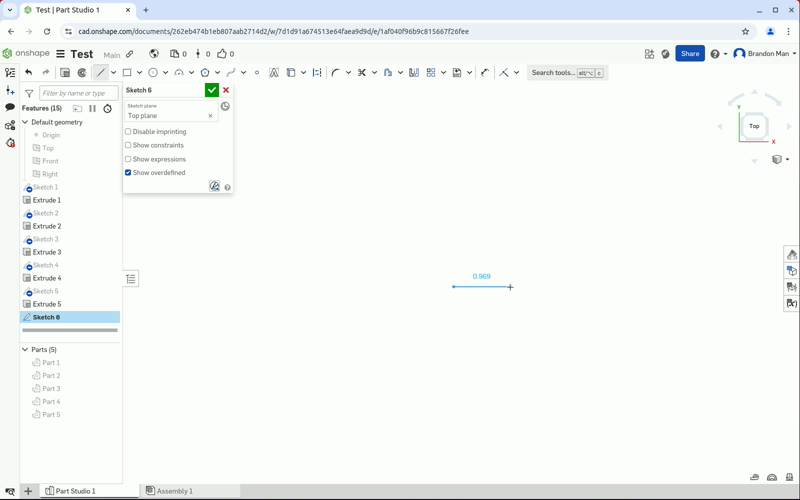
scroll(-6)
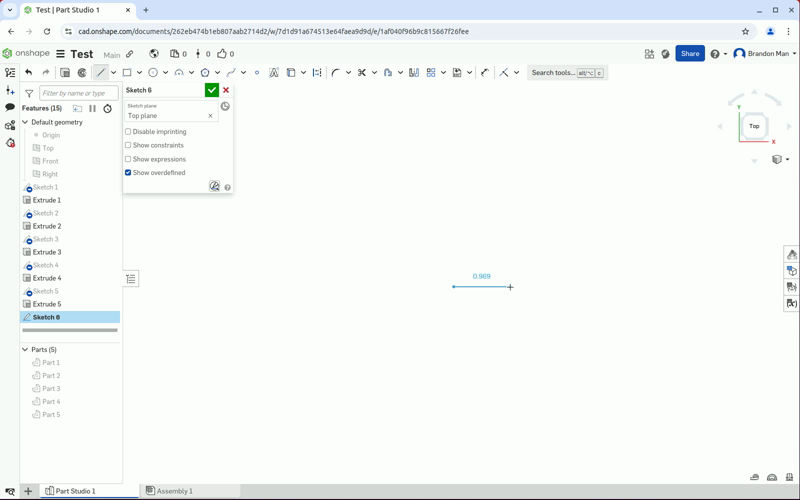
scroll(-6)
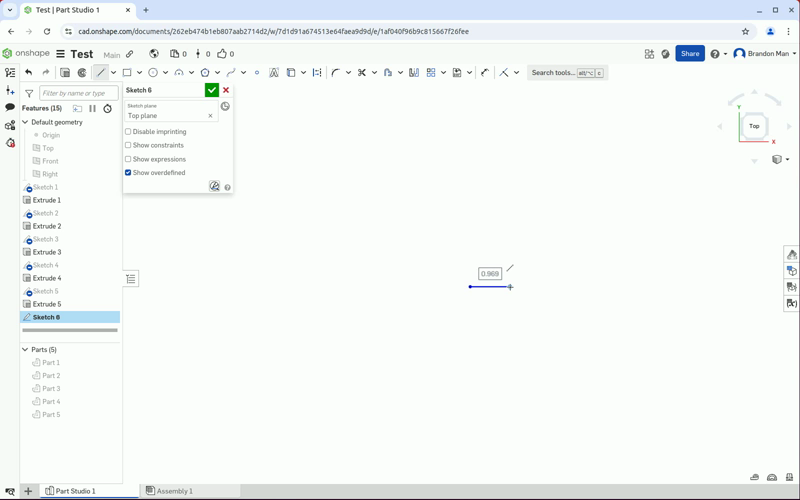
scroll(-6)
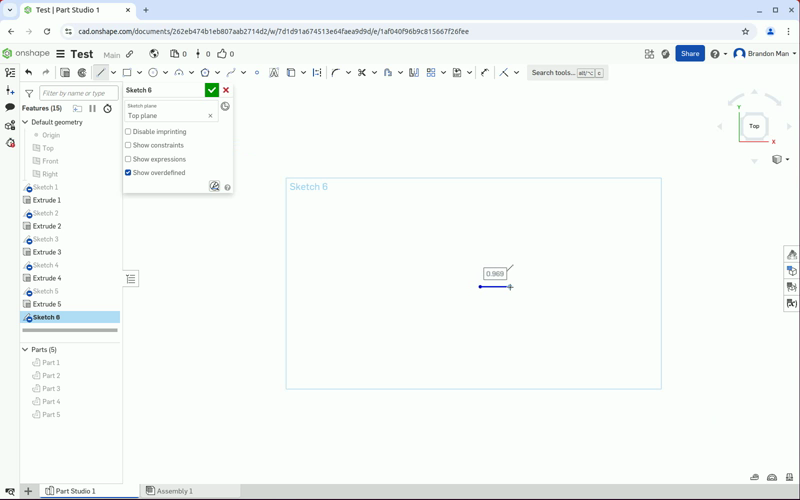
scroll(-6)
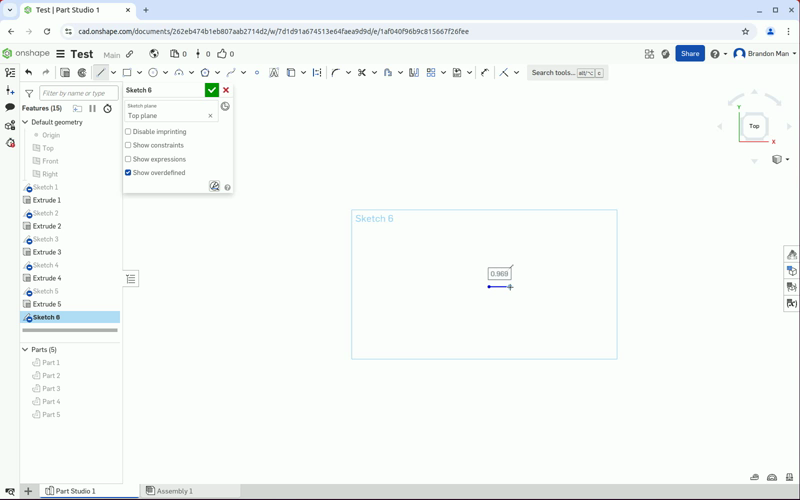
scroll(-6)
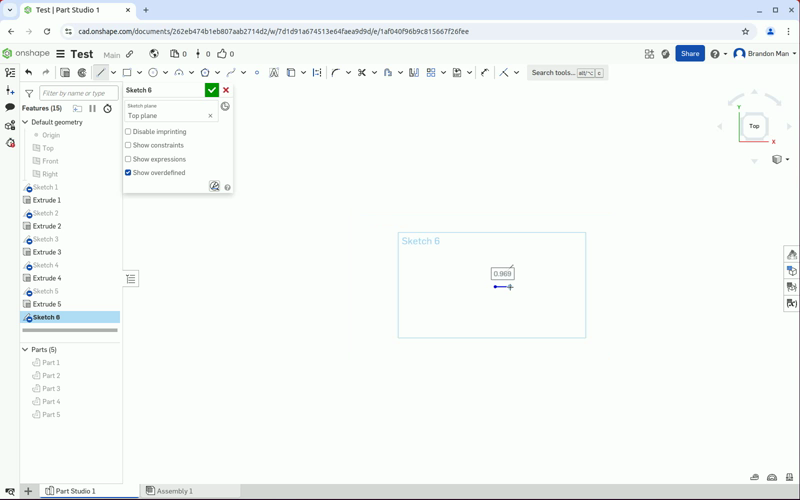
scroll(-6)
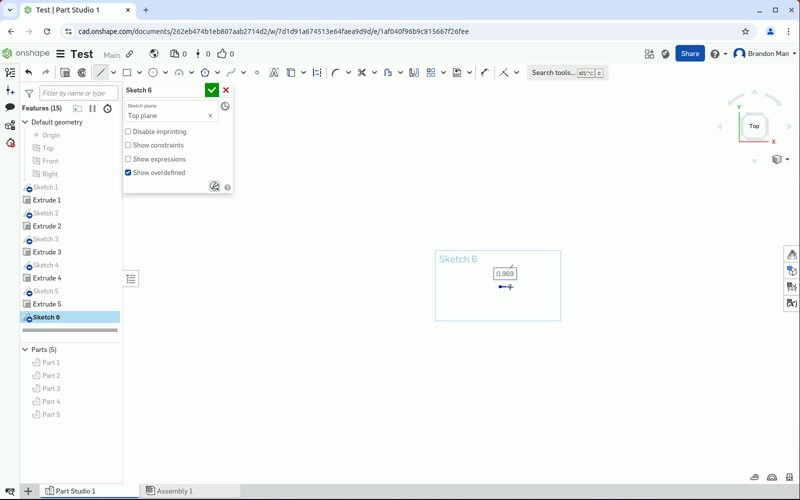
scroll(-6)
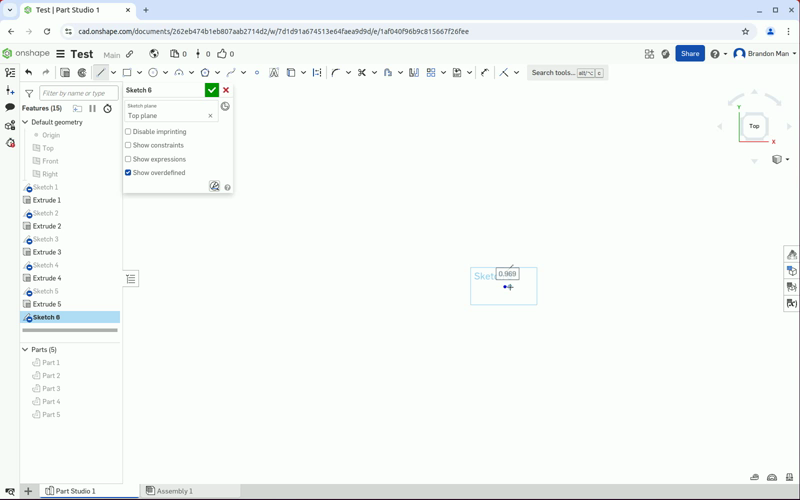
key_up(shift)
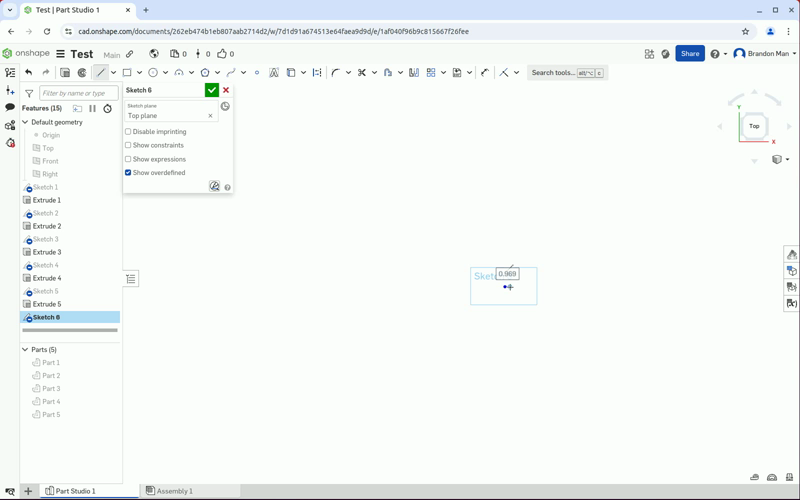
key_down(shift)
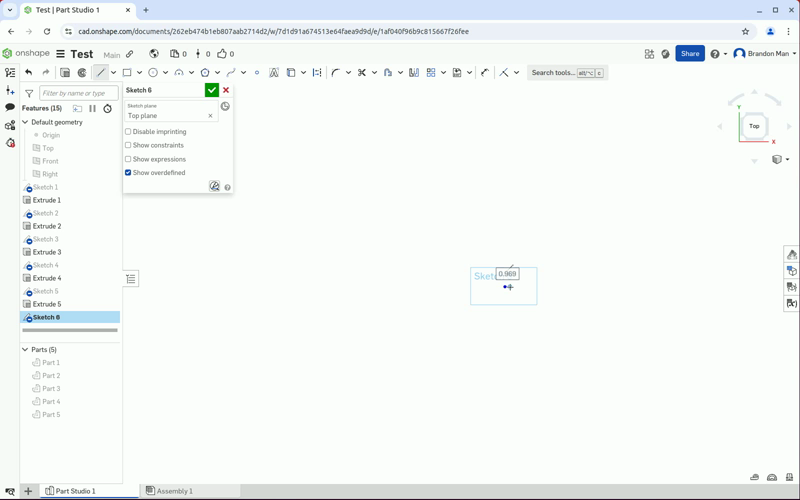
mouse_move(540, 286)
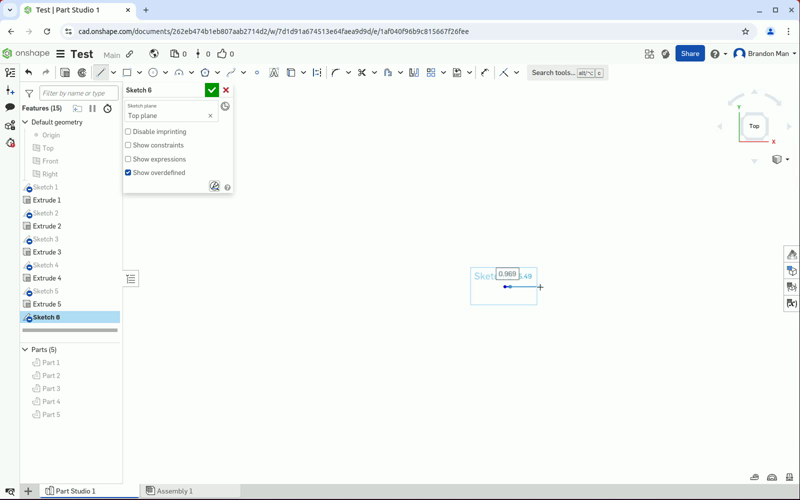
mouse_move(510, 281)
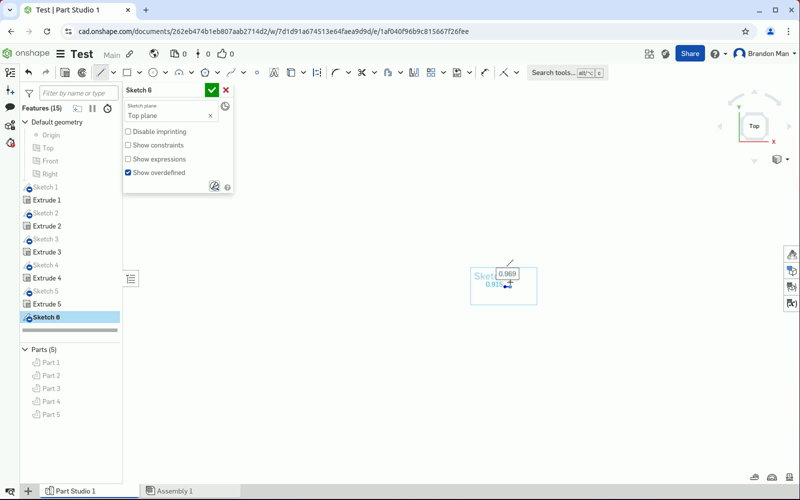
scroll(6)
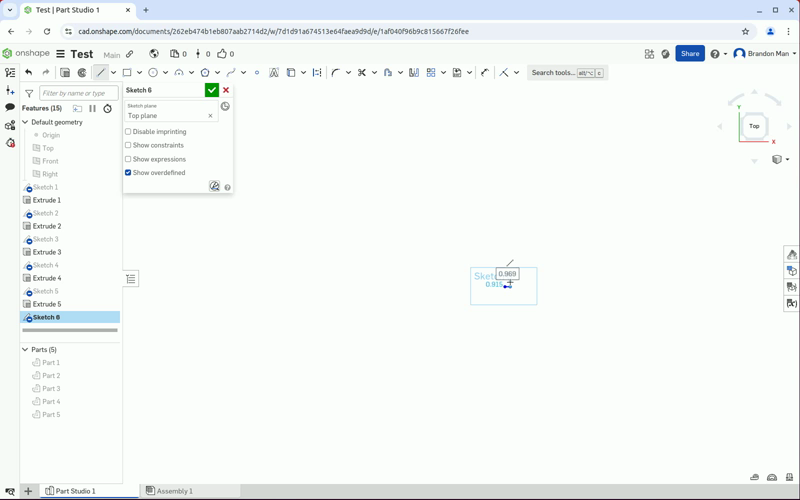
scroll(6)
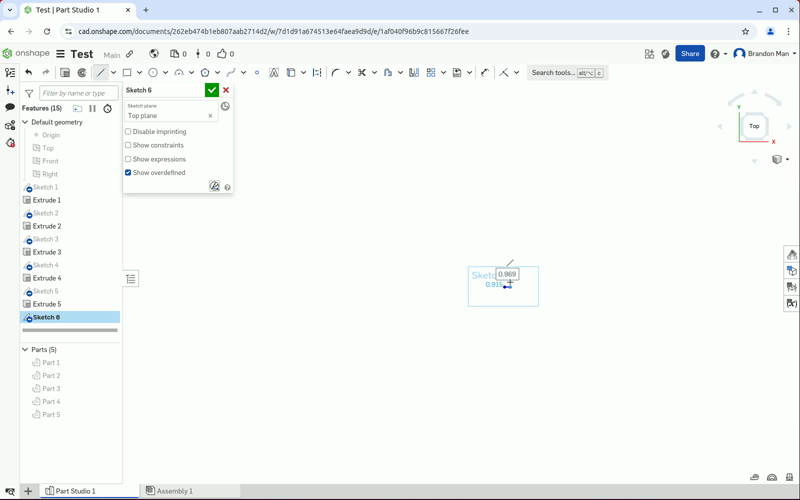
scroll(6)
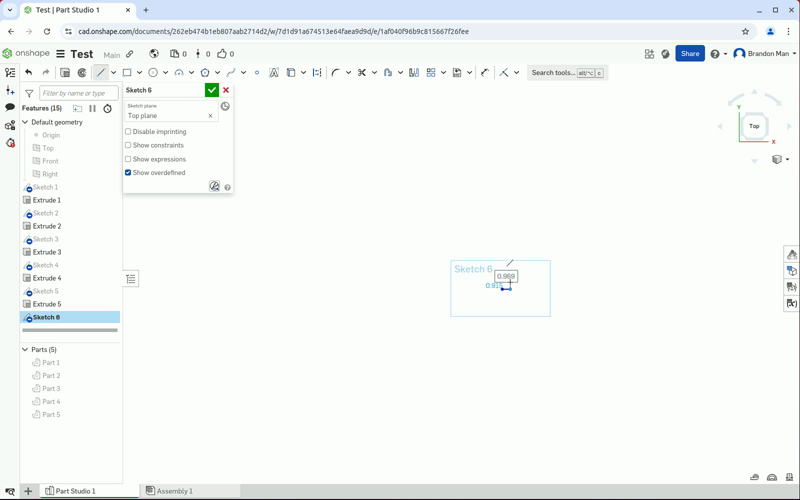
scroll(6)
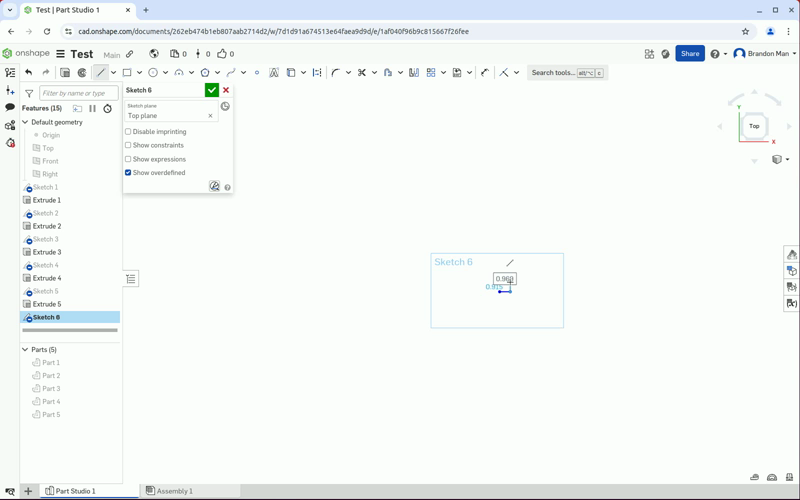
scroll(6)
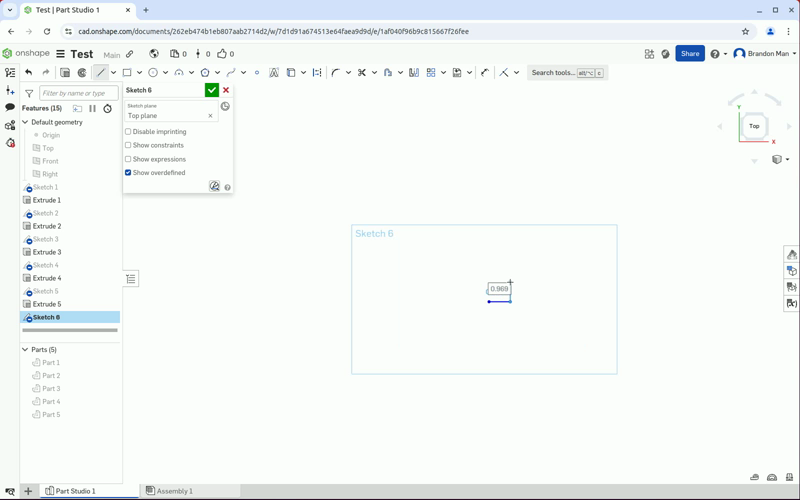
scroll(6)
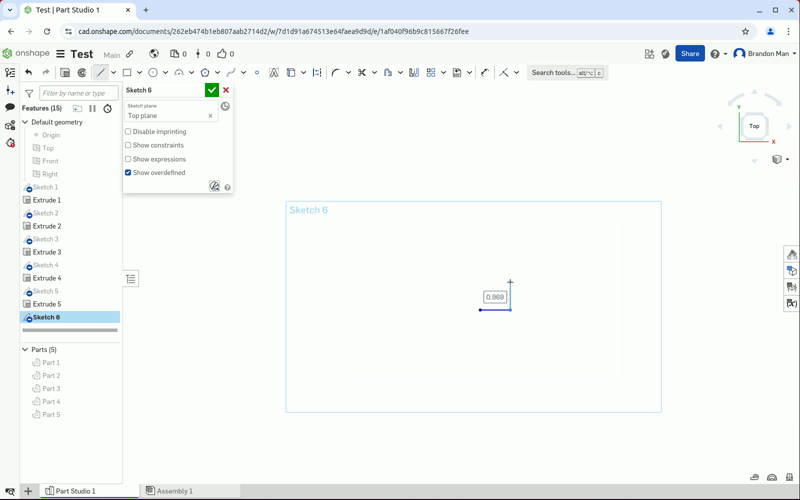
scroll(6)
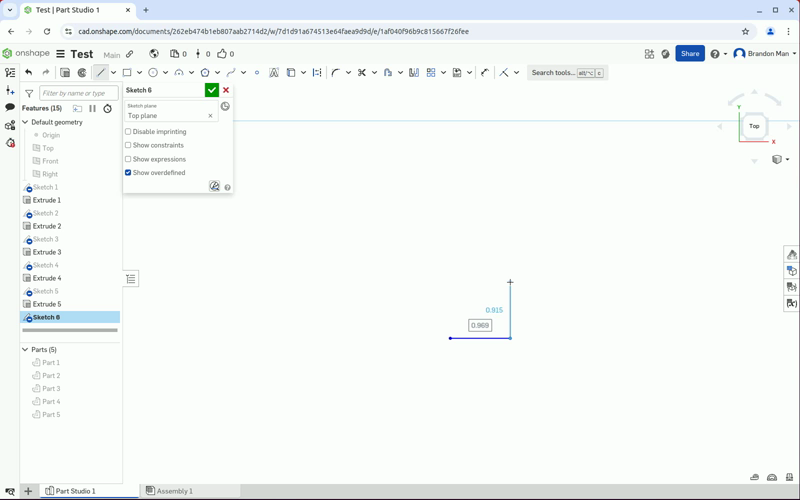
click(510, 281)
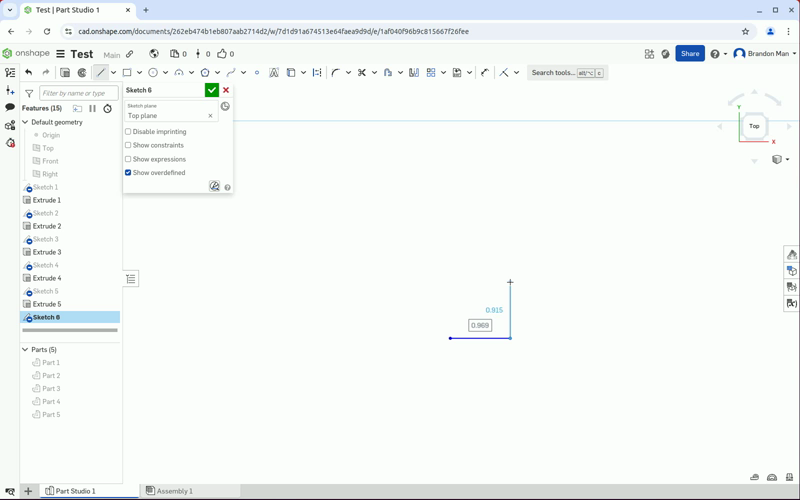
scroll(-6)
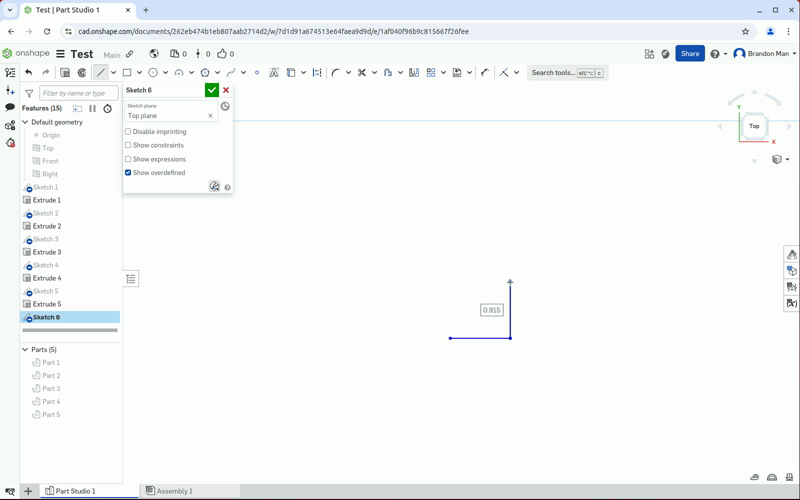
scroll(-6)
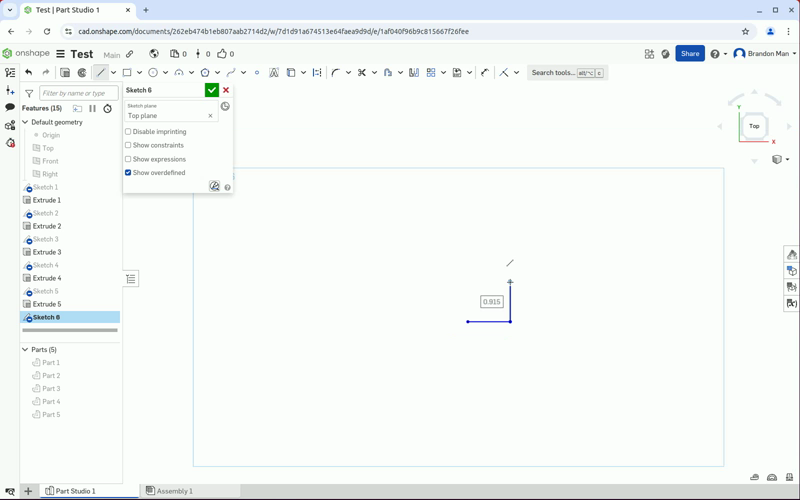
scroll(-6)
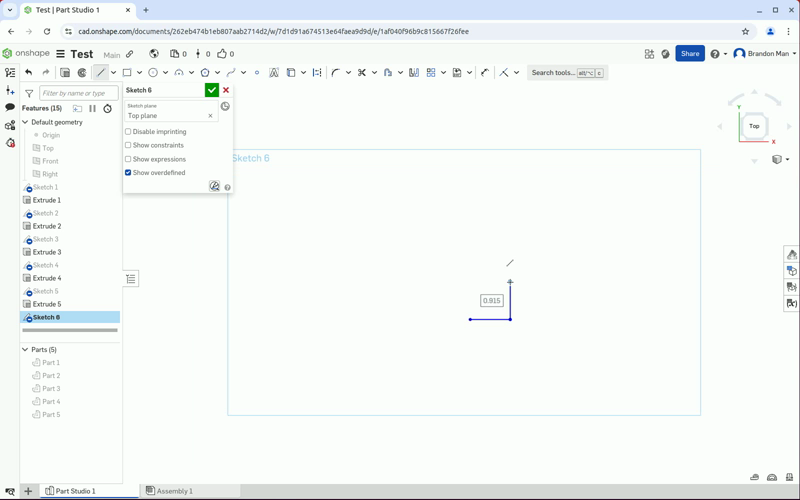
scroll(-6)
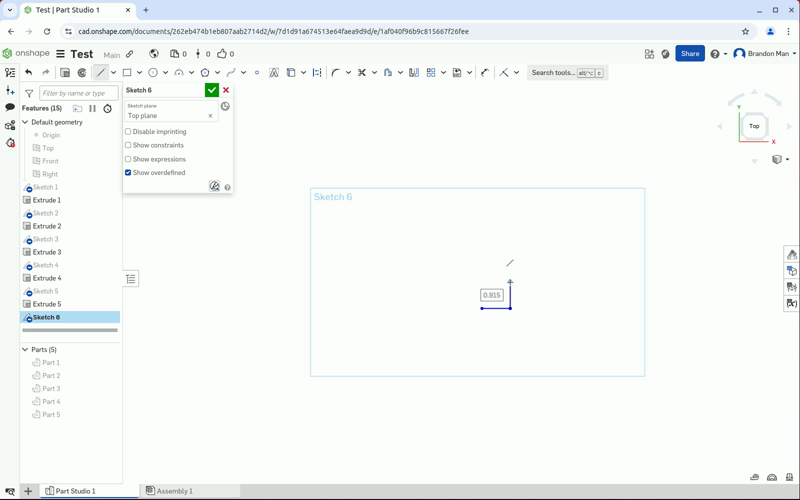
scroll(-6)
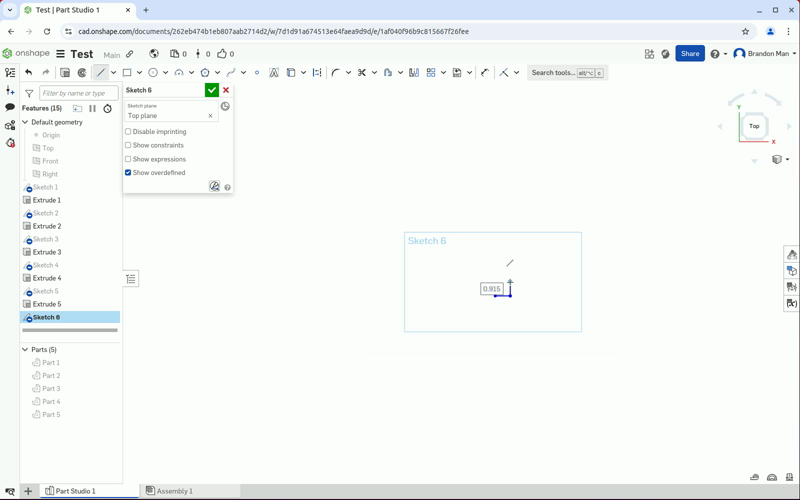
scroll(-6)
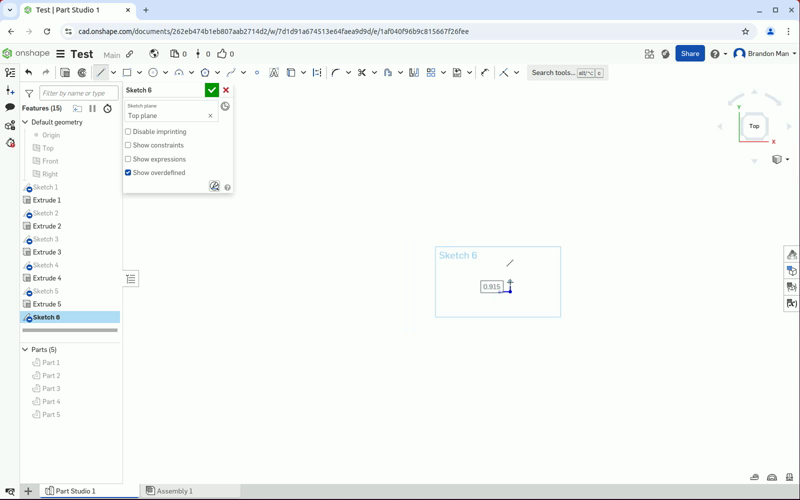
scroll(-6)
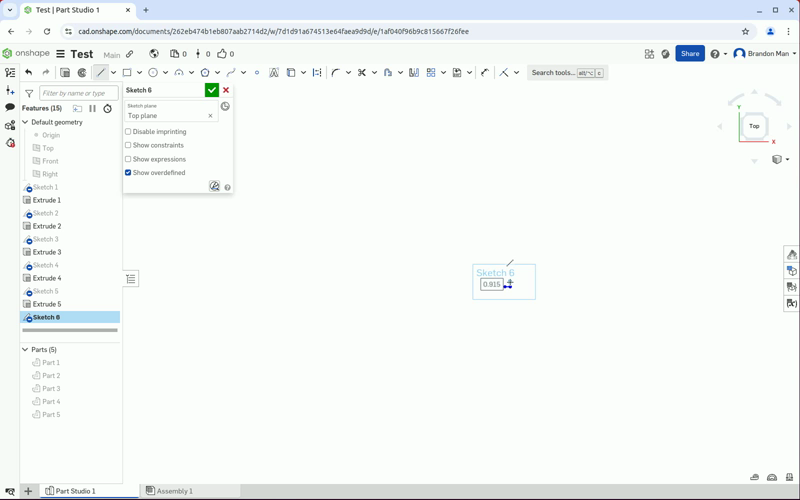
key_up(shift)
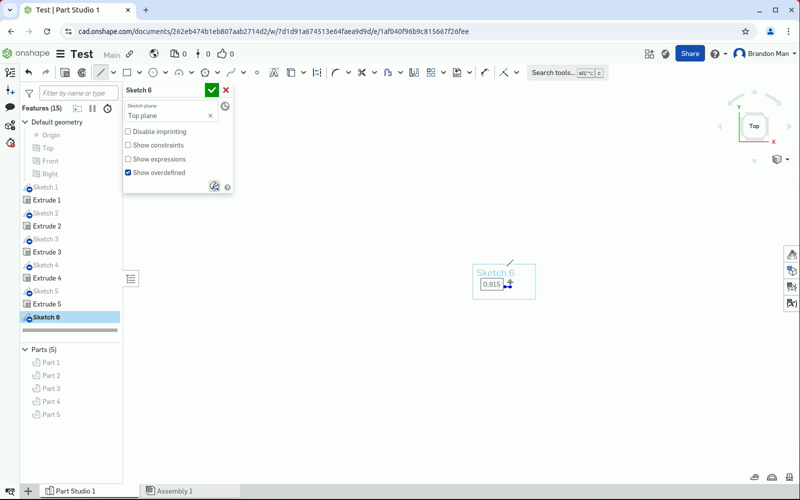
key_down(shift)
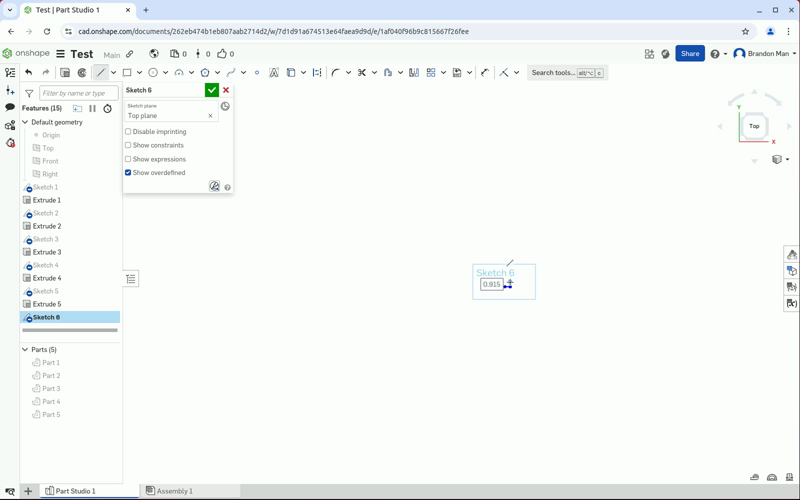
mouse_move(540, 281)
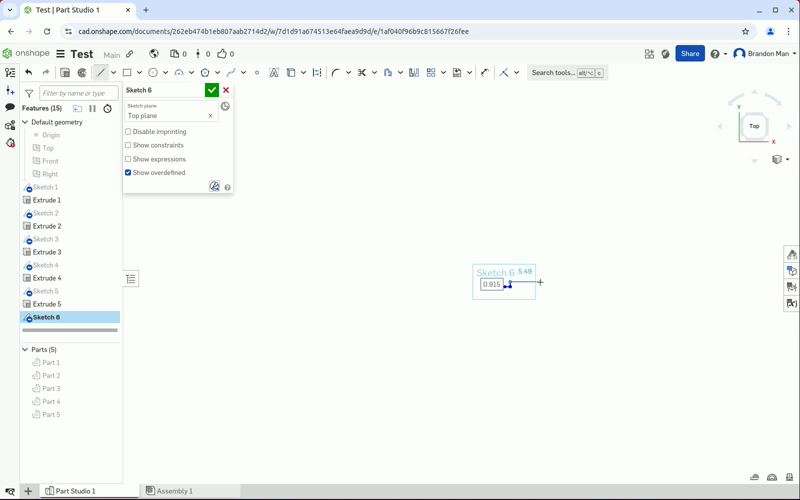
mouse_move(505, 281)
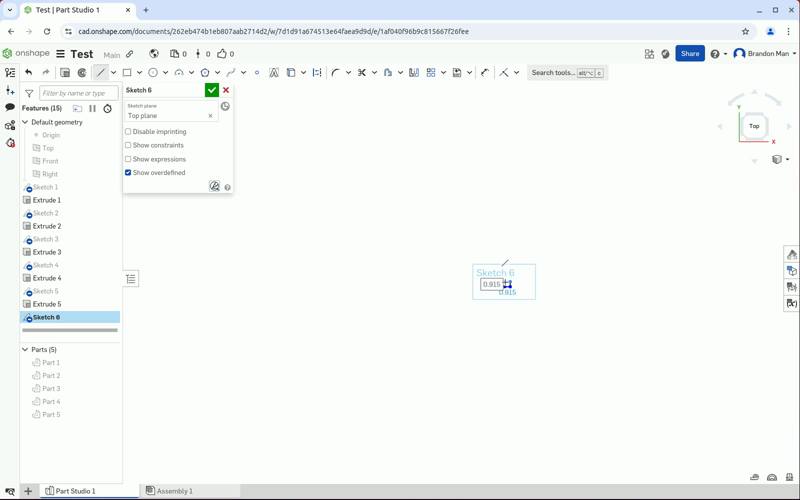
scroll(6)
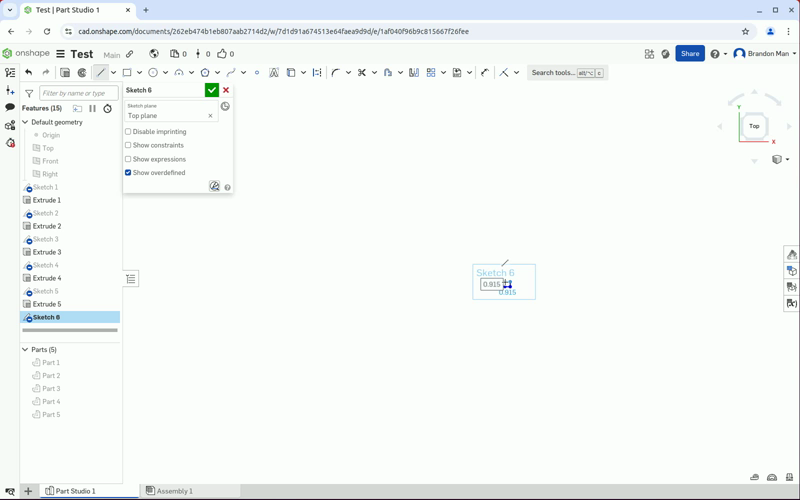
scroll(6)
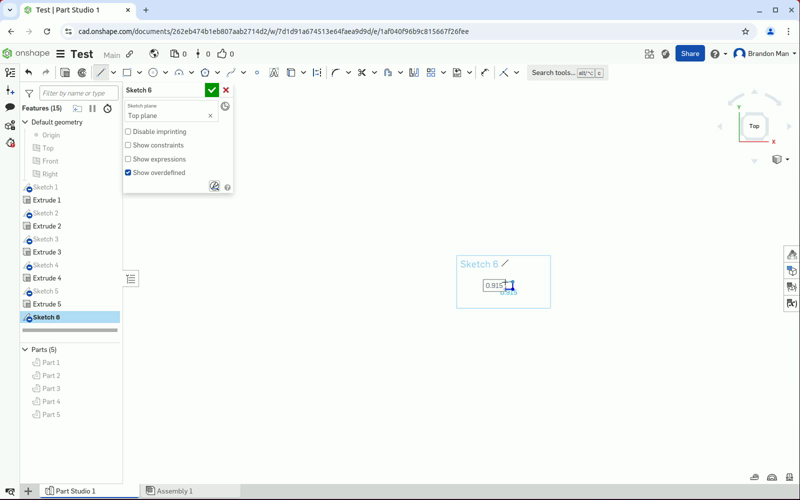
scroll(6)
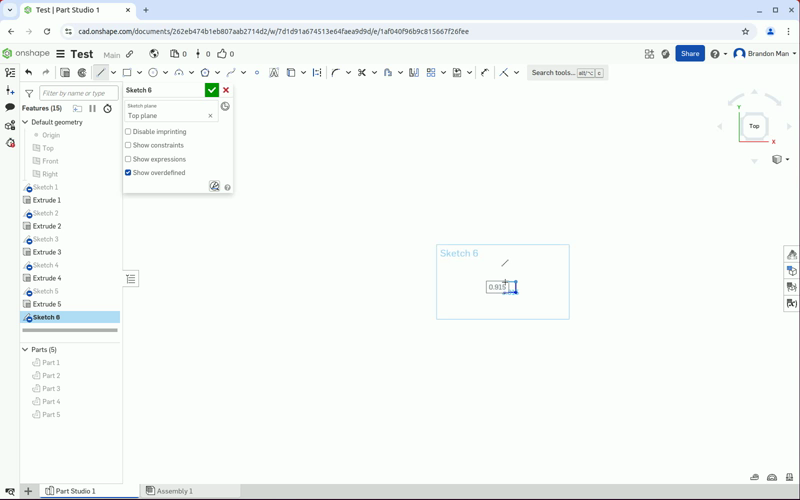
scroll(6)
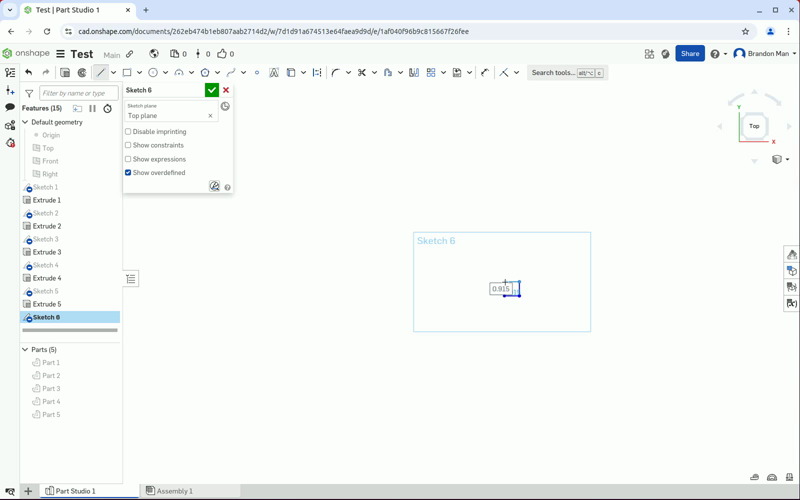
scroll(6)
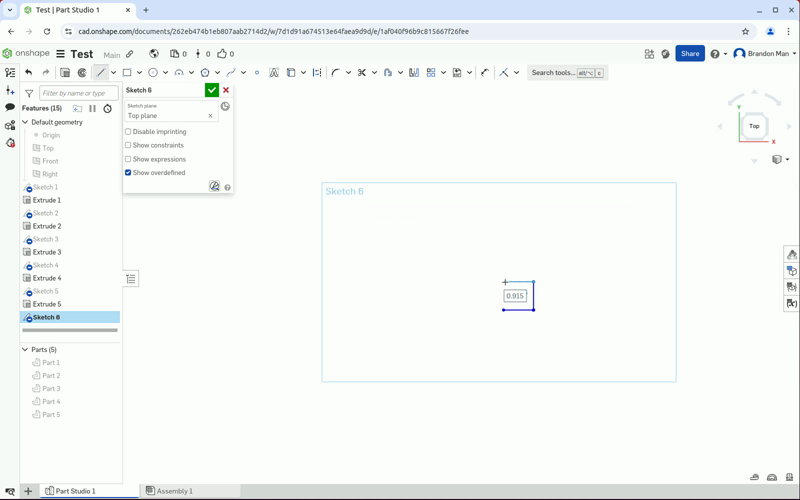
scroll(6)
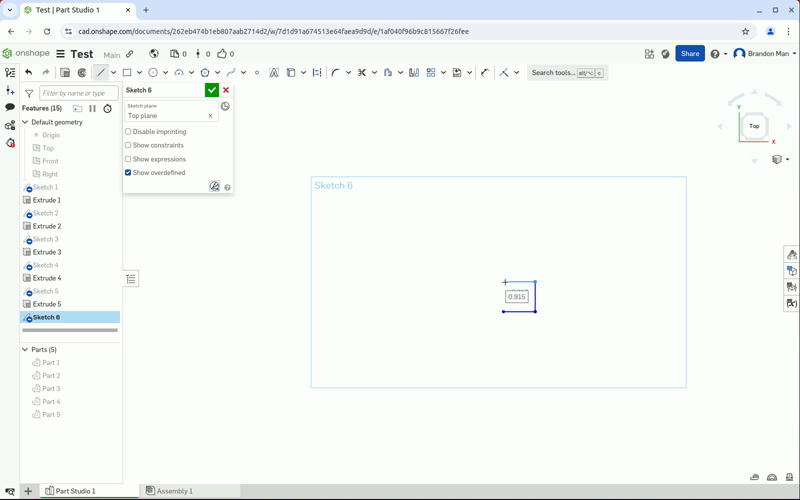
scroll(6)
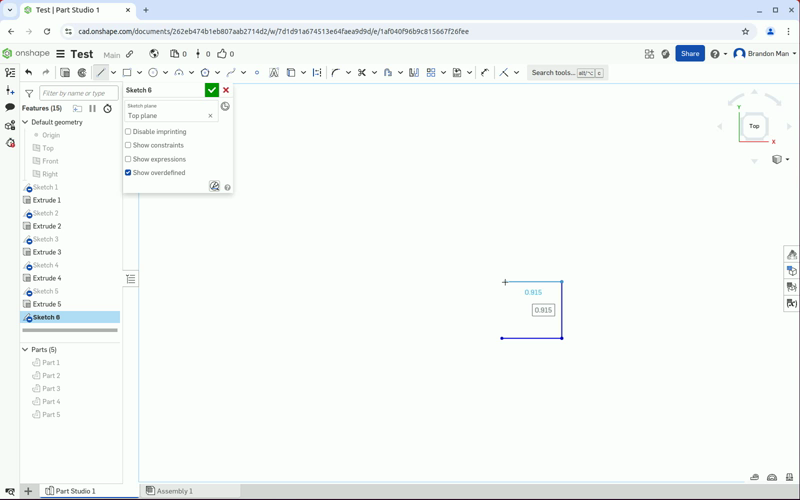
click(505, 281)
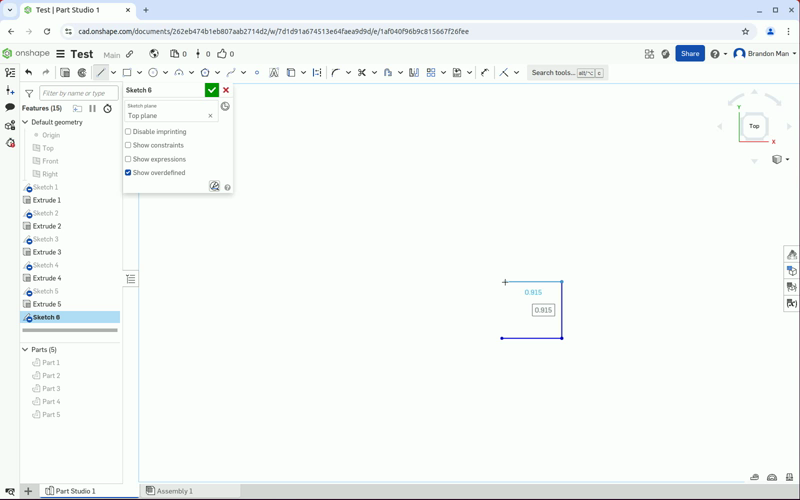
scroll(-6)
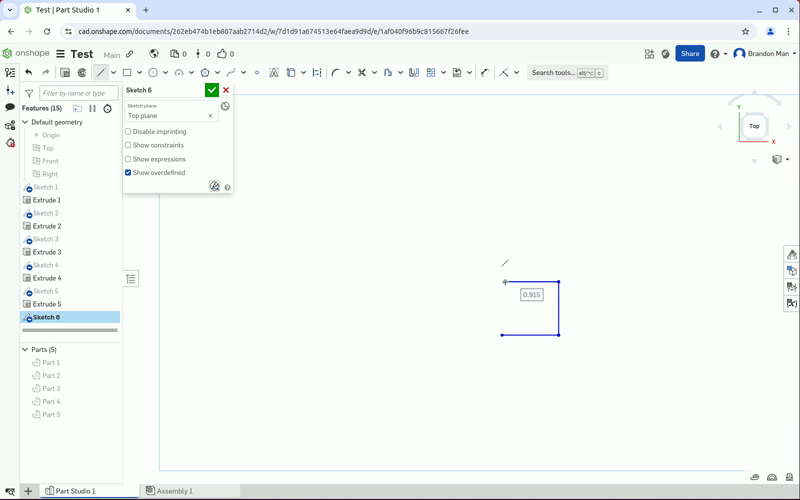
scroll(-6)
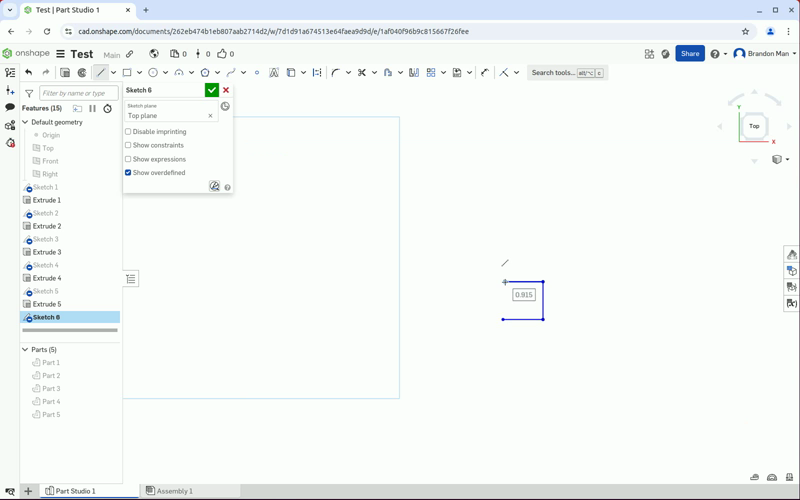
scroll(-6)
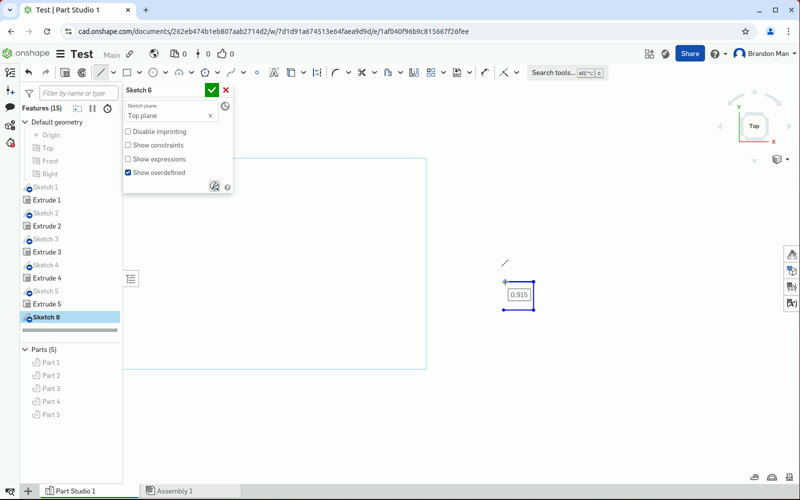
scroll(-6)
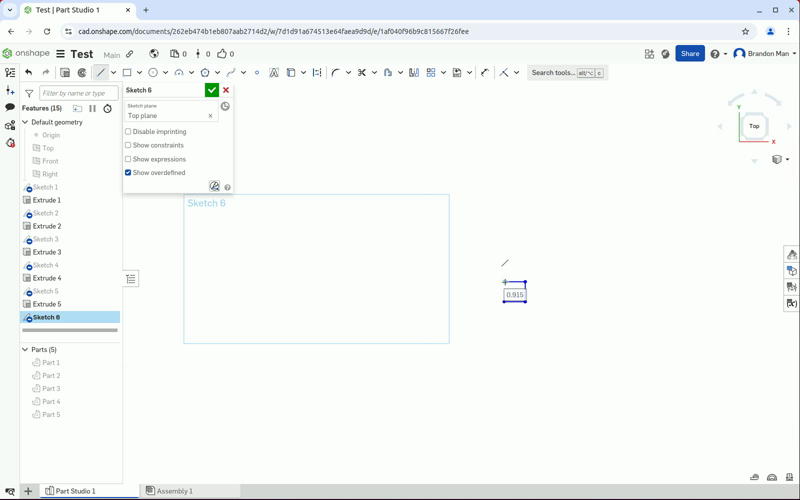
scroll(-6)
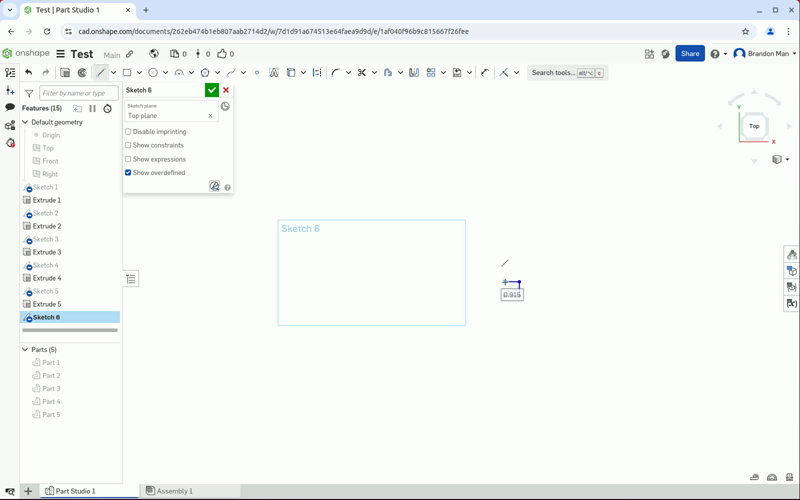
scroll(-6)
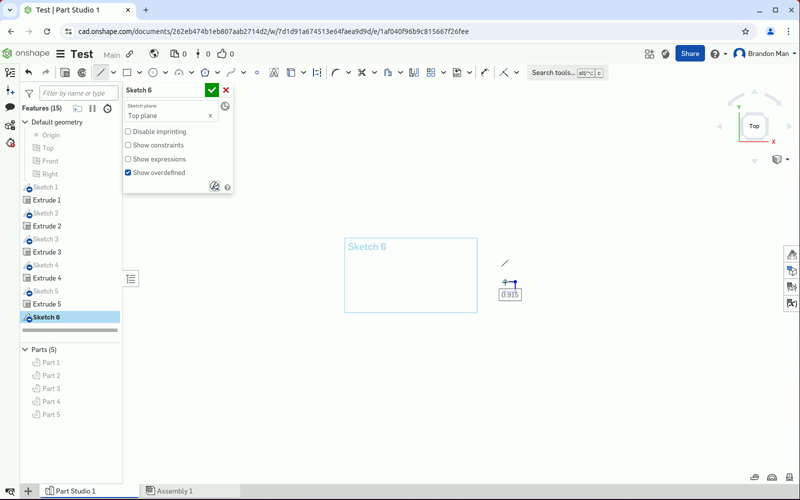
scroll(-6)
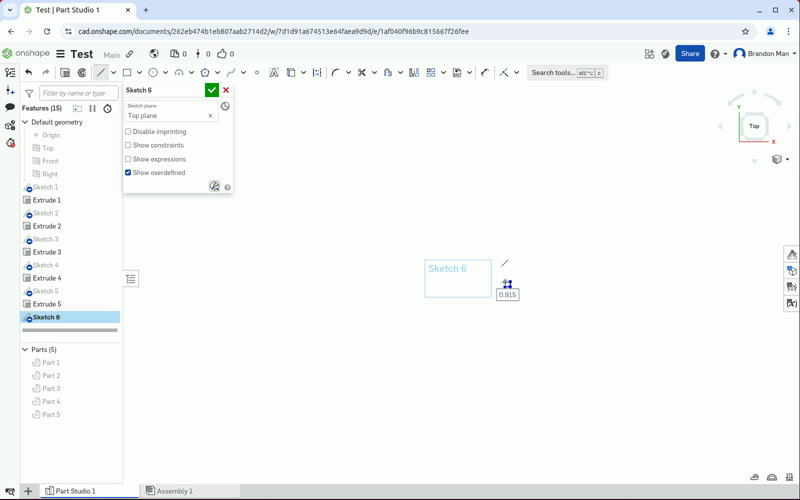
key_up(shift)
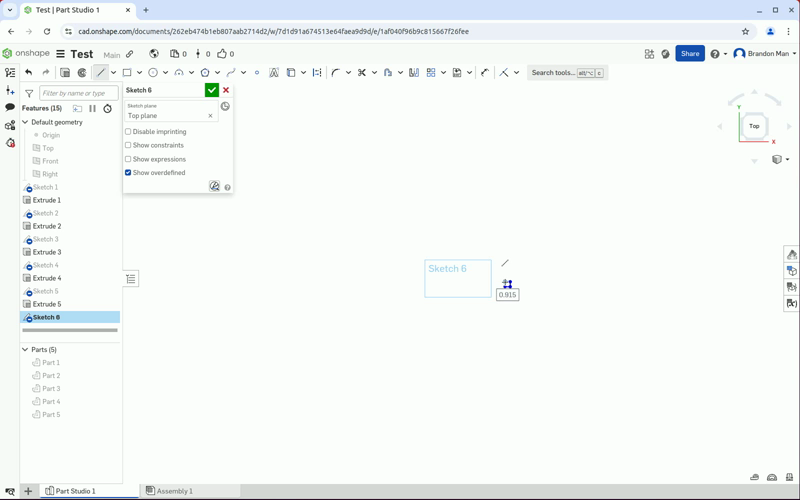
mouse_move(535, 281)
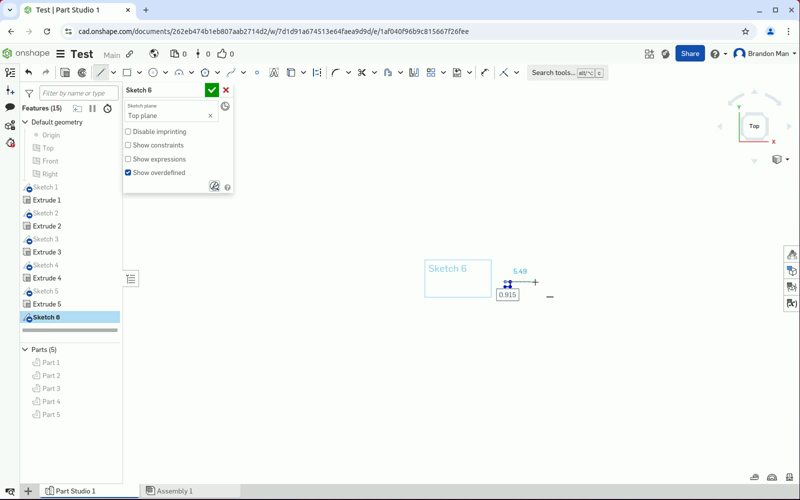
key_down(shift)
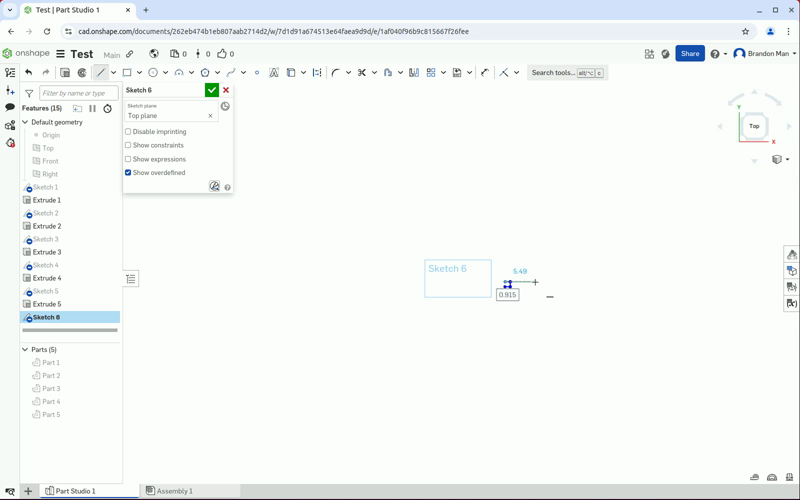
mouse_move(505, 286)
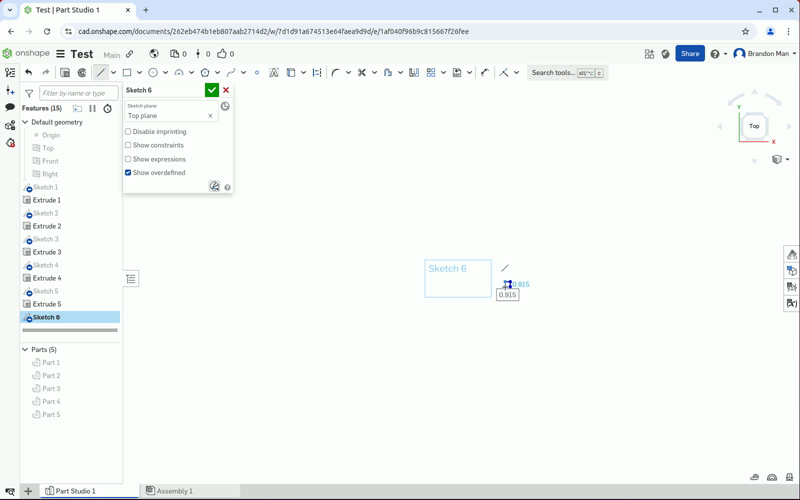
scroll(6)
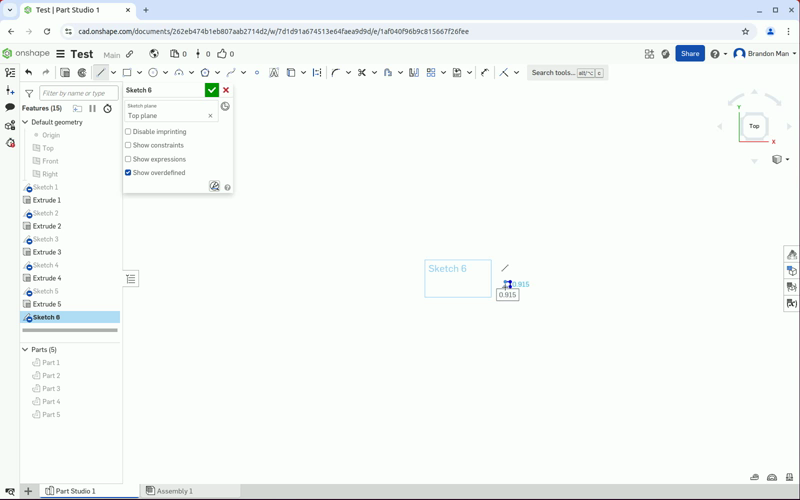
scroll(6)
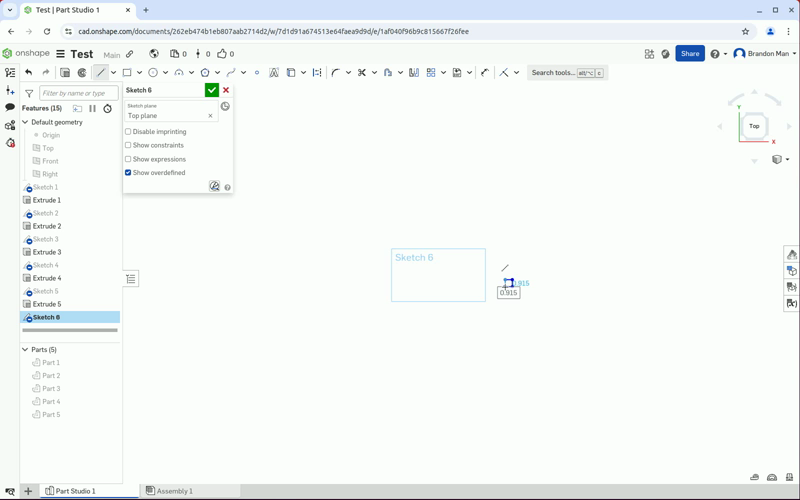
scroll(6)
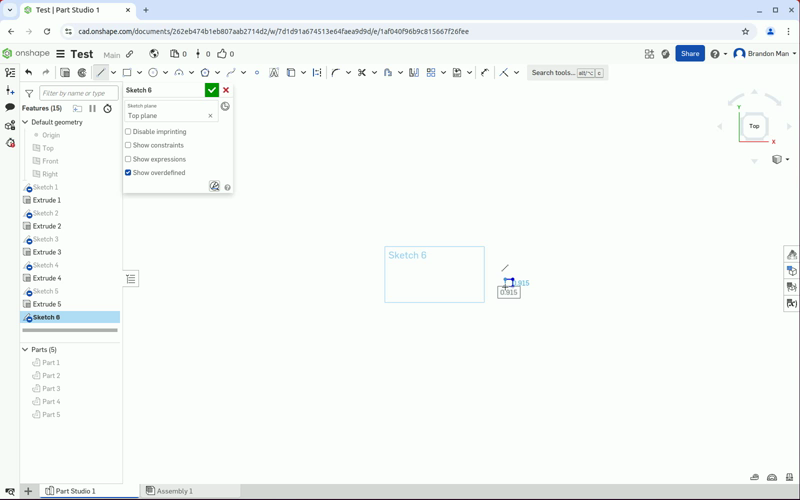
scroll(6)
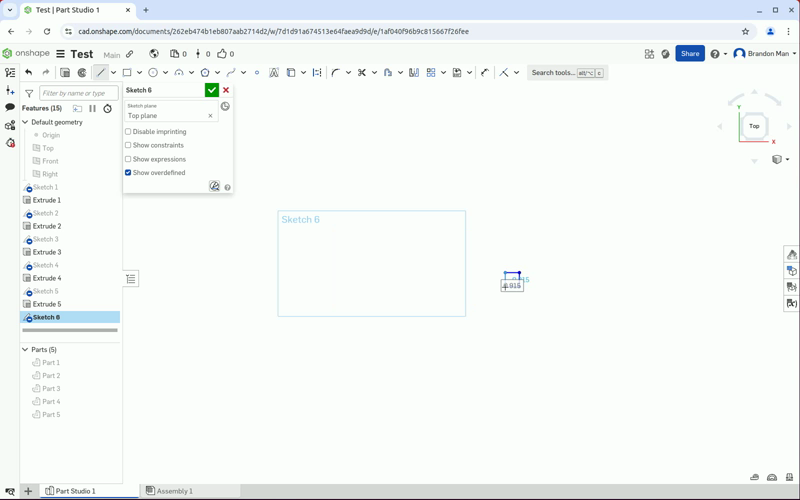
scroll(6)
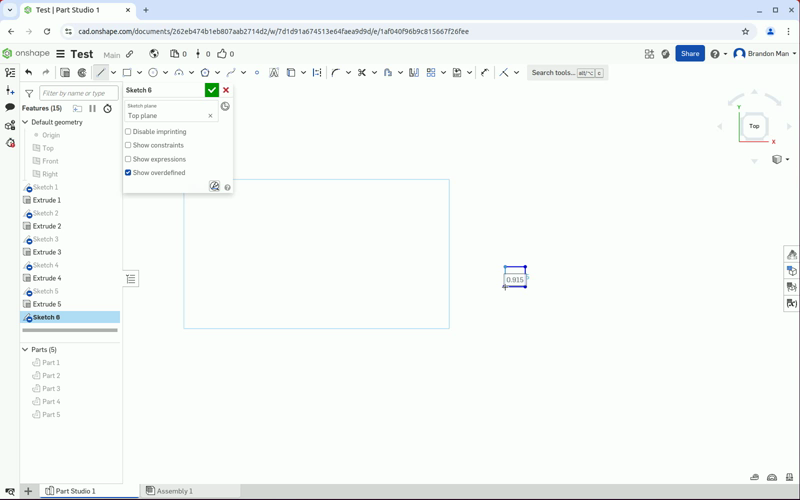
scroll(6)
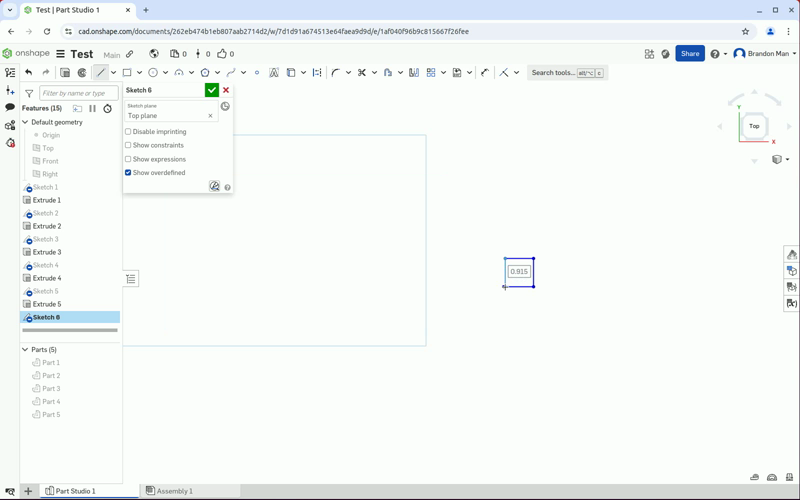
scroll(6)
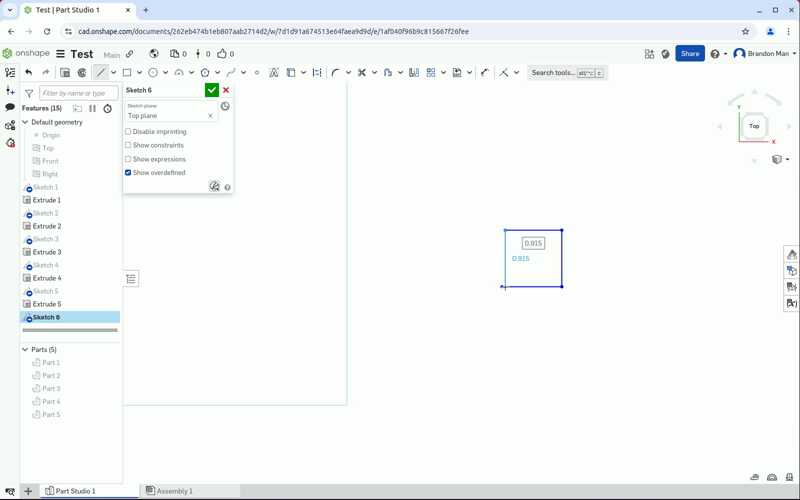
key_up(shift)
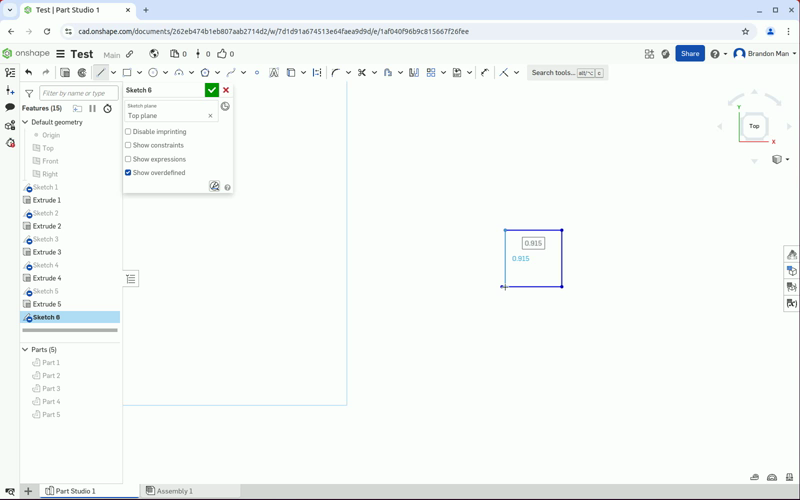
click(505, 286)
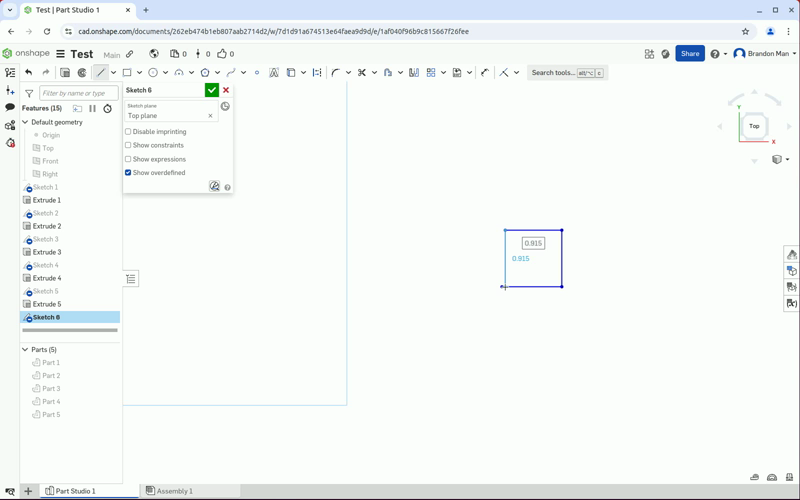
scroll(-6)
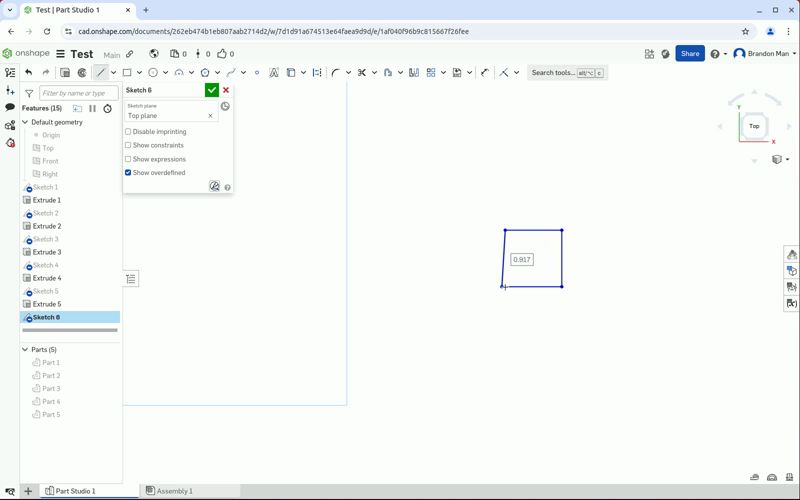
scroll(-6)
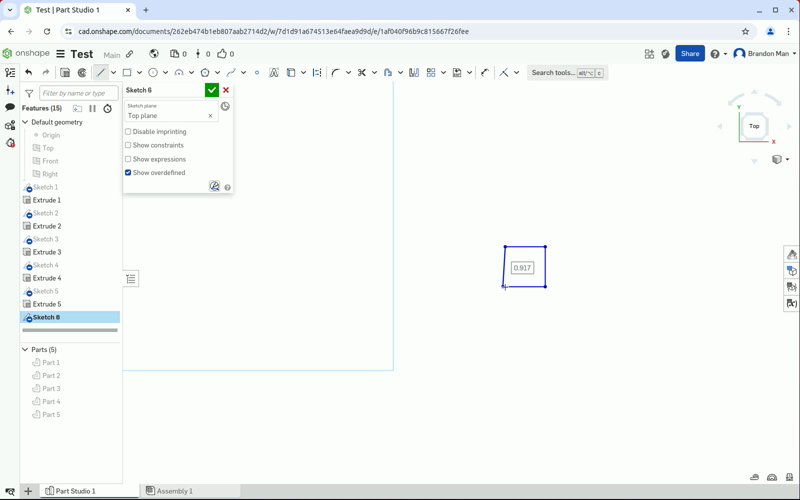
scroll(-6)
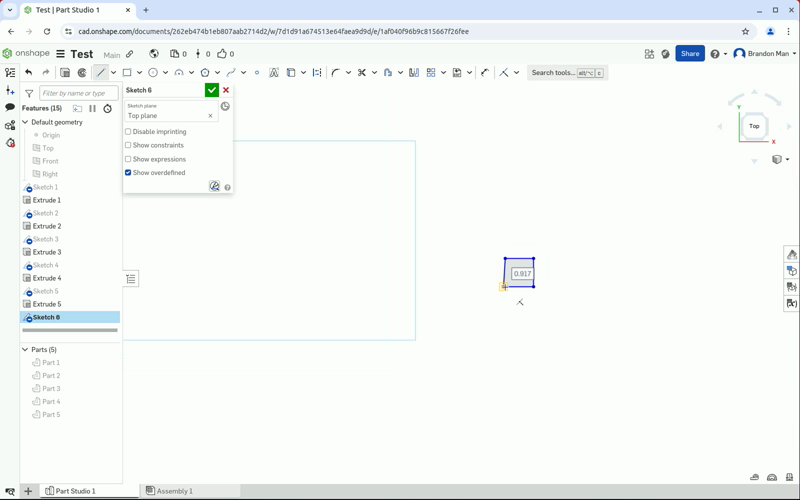
scroll(-6)
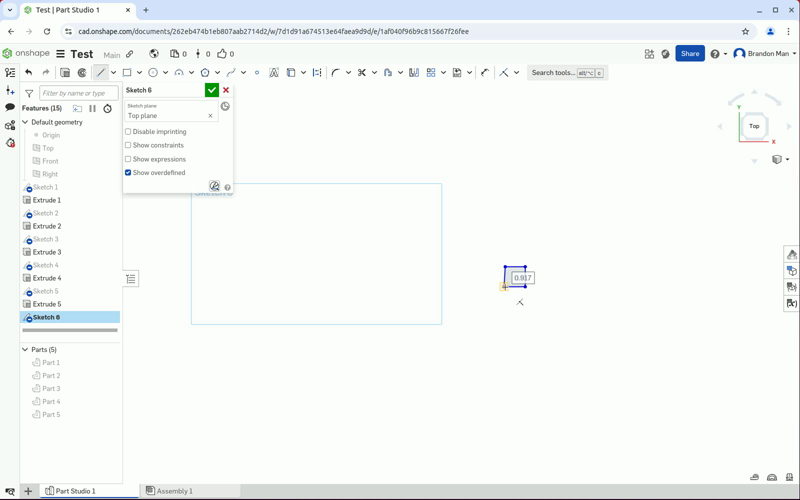
scroll(-6)
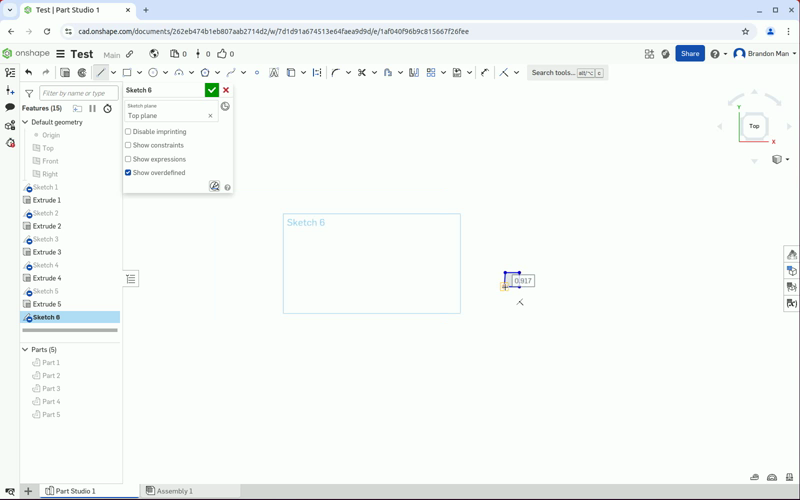
scroll(-6)
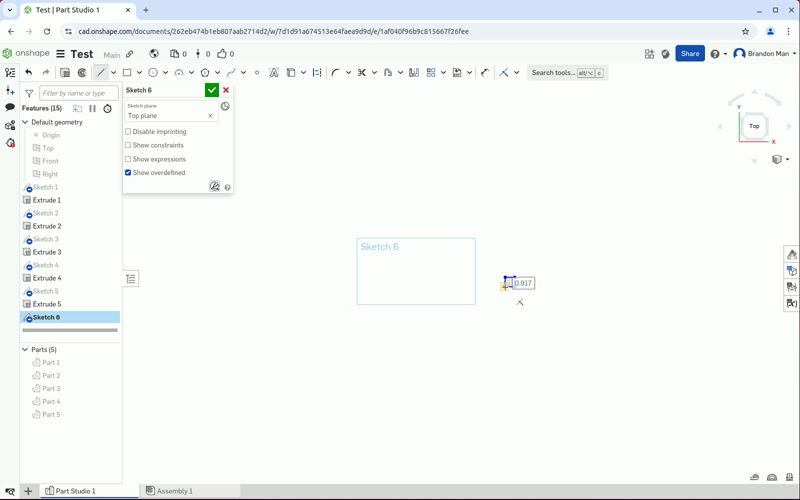
scroll(-6)
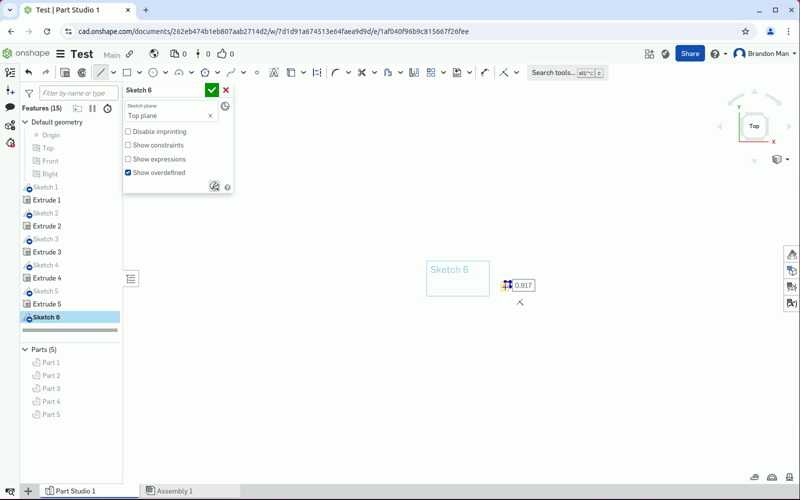
key(esc)
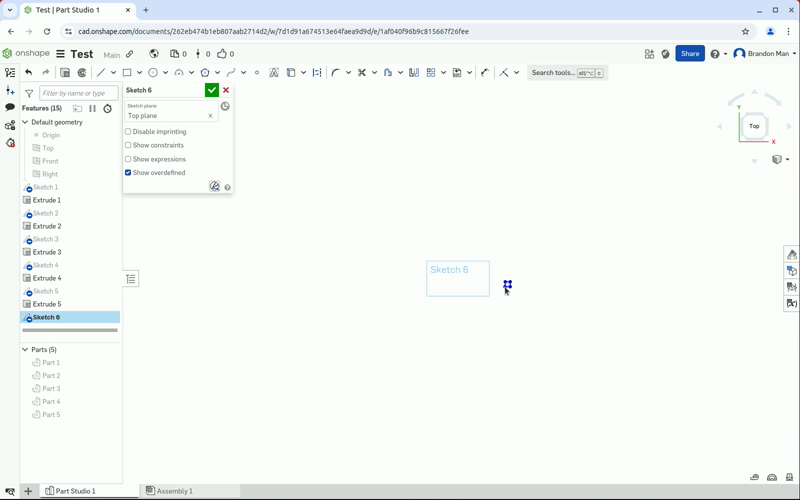
mouse_move(508, 286)
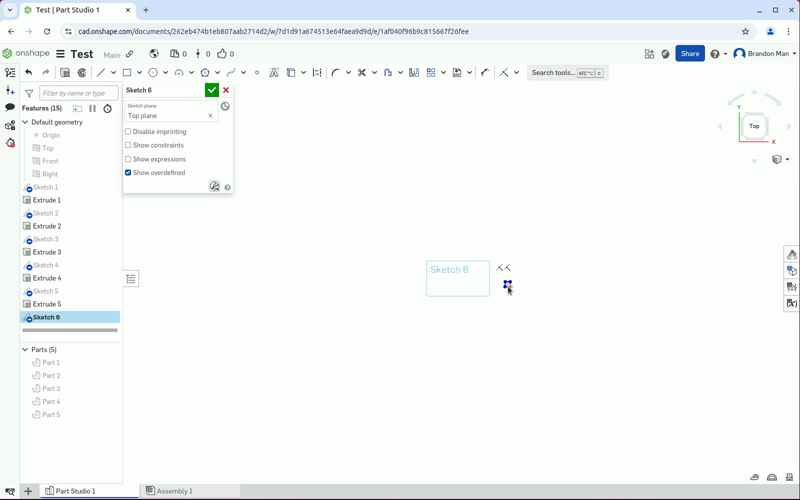
scroll(6)
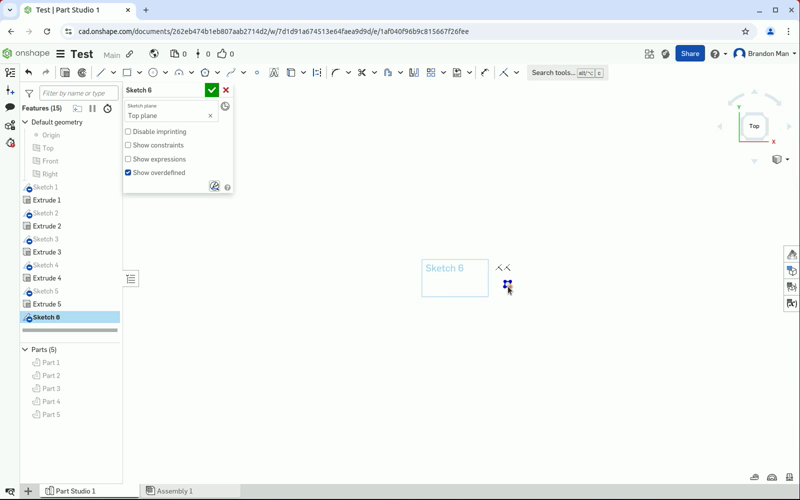
scroll(6)
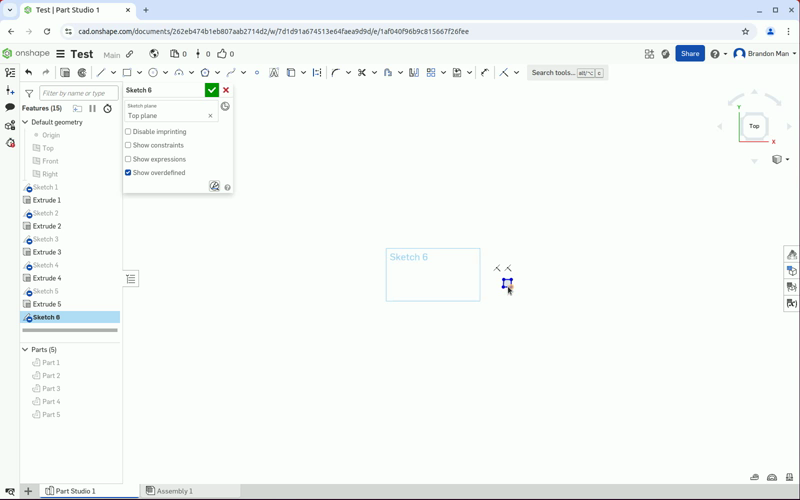
scroll(6)
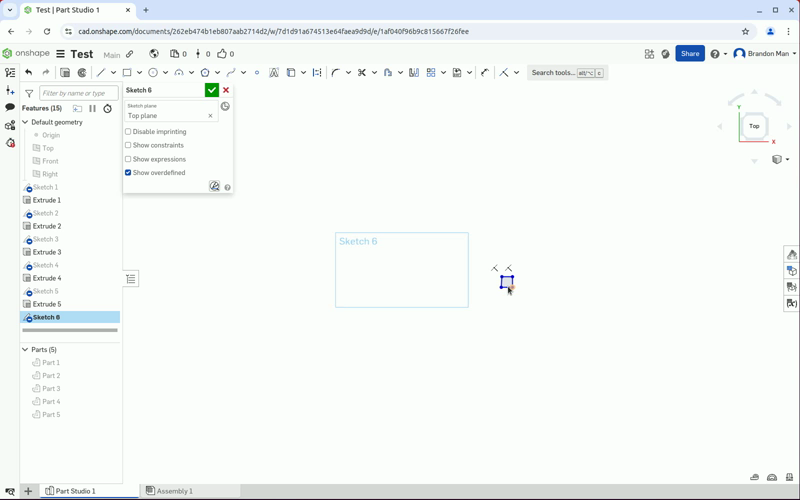
scroll(6)
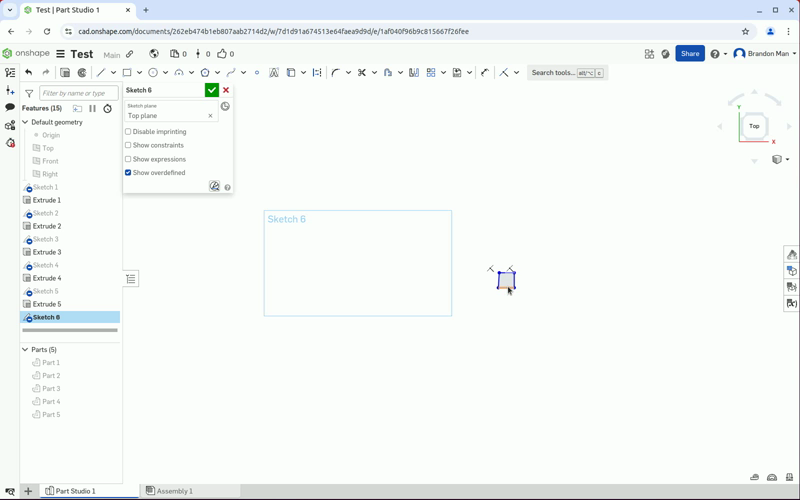
scroll(6)
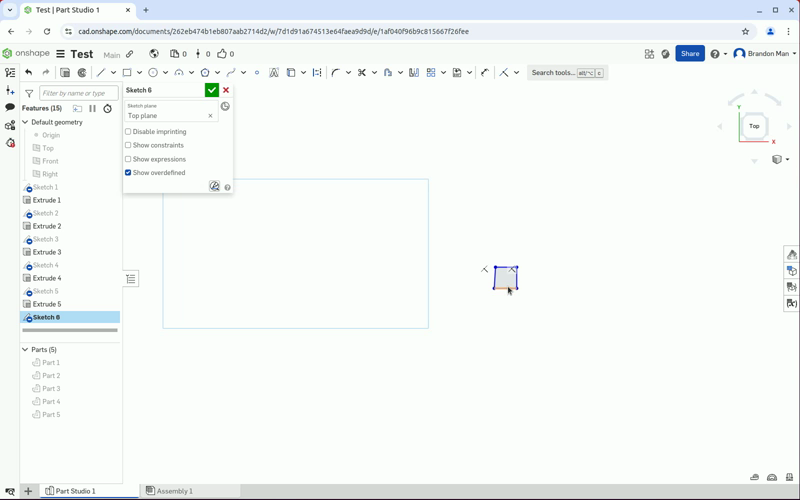
scroll(6)
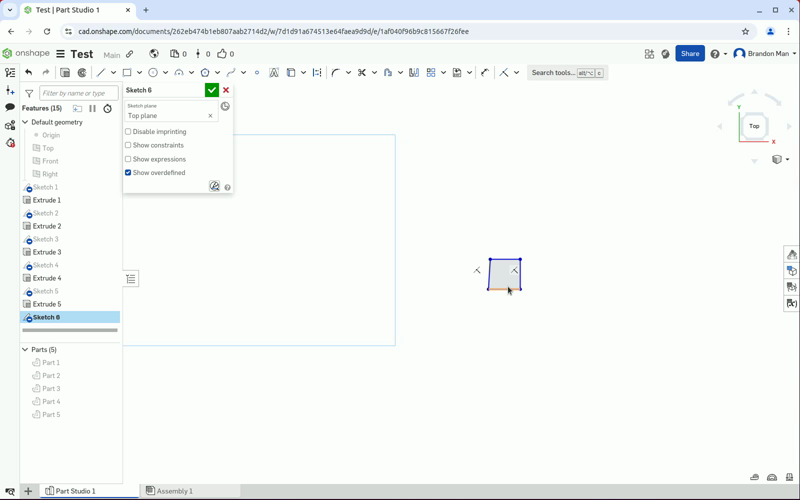
scroll(6)
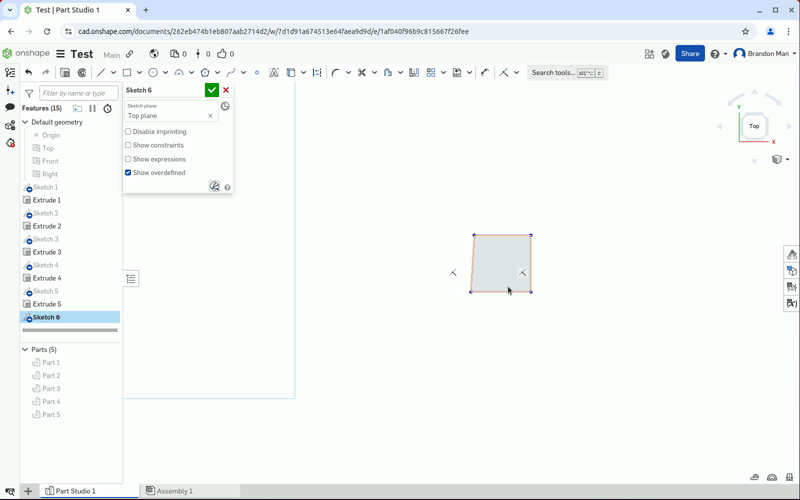
click(508, 286)
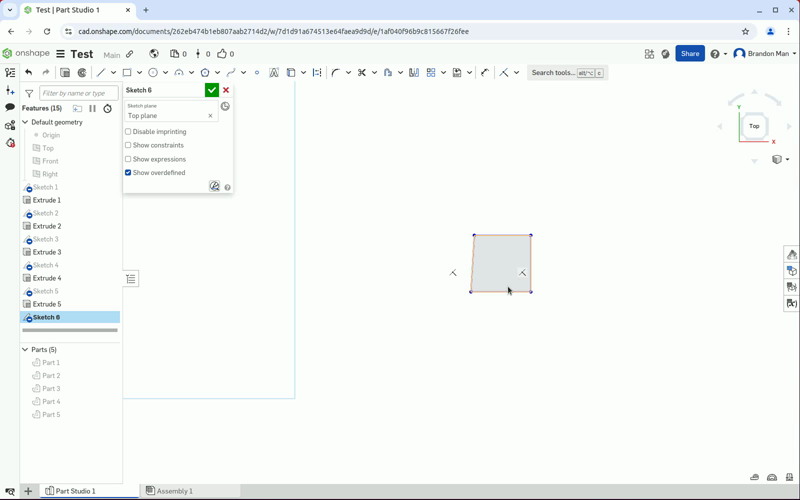
scroll(-6)
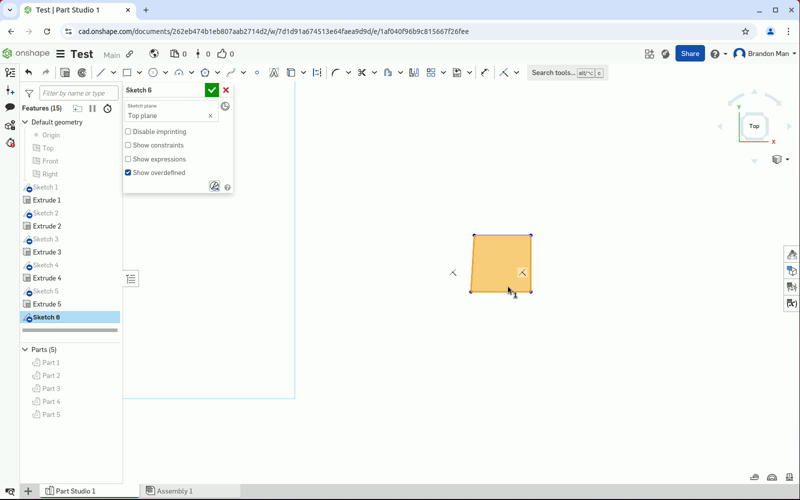
scroll(-6)
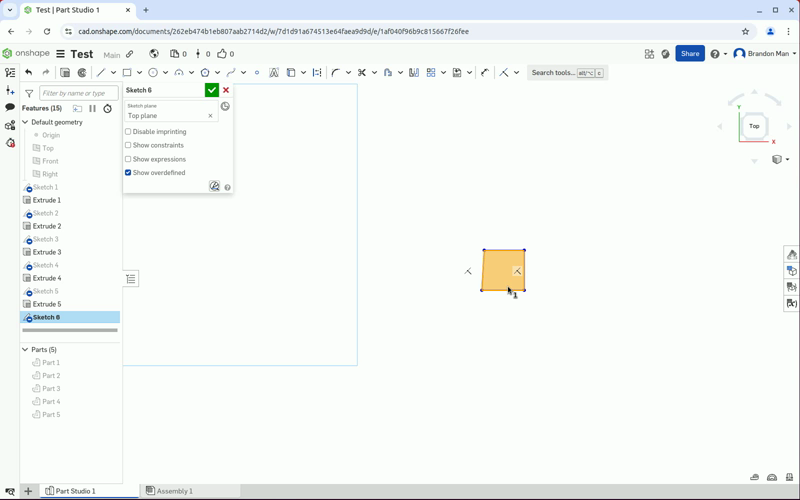
scroll(-6)
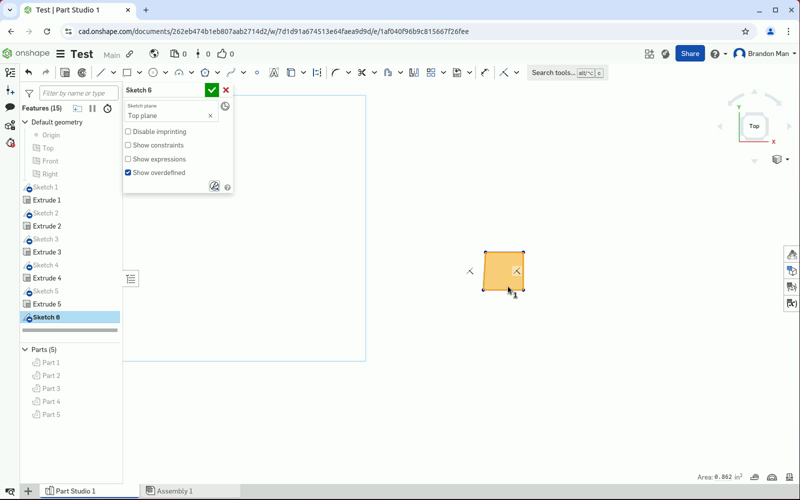
scroll(-6)
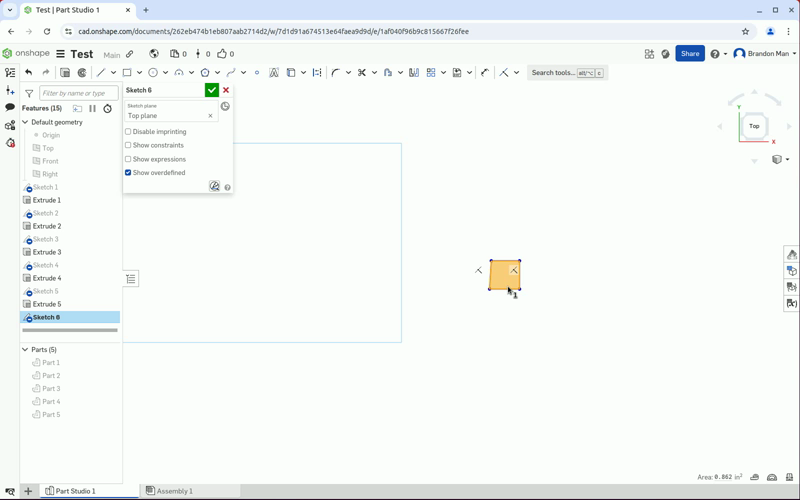
scroll(-6)
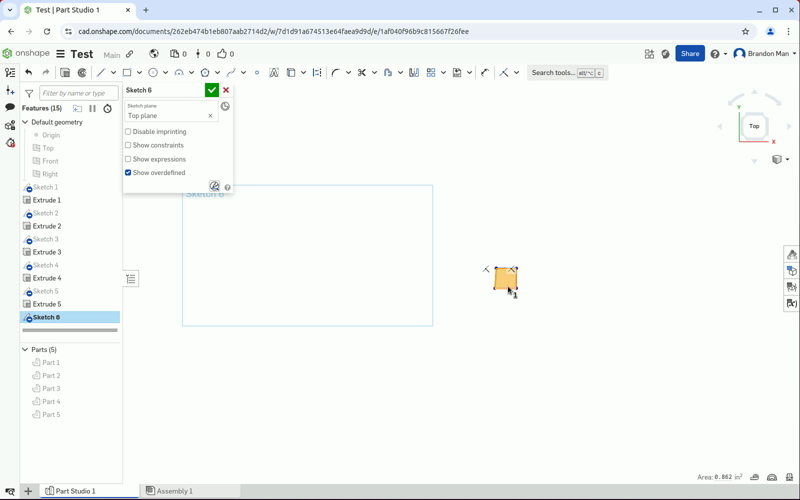
scroll(-6)
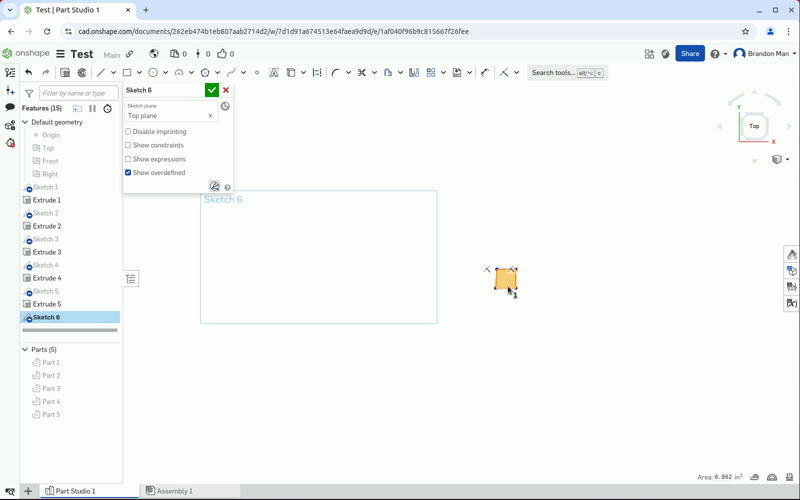
scroll(-6)
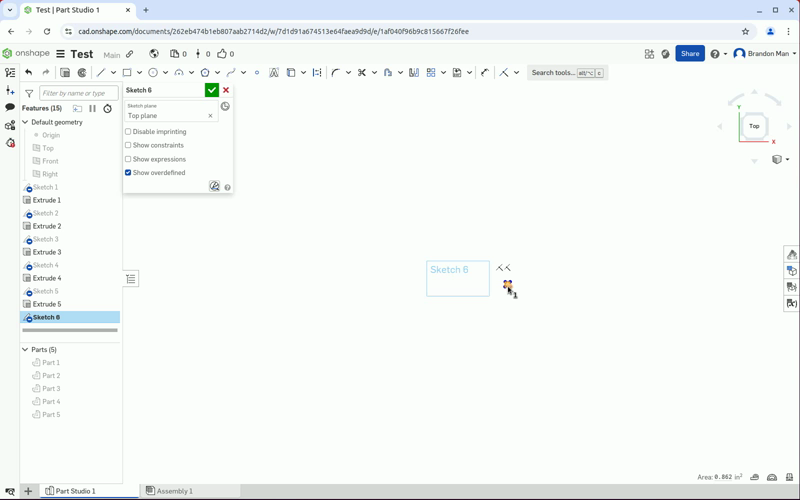
mouse_move(73, 352)
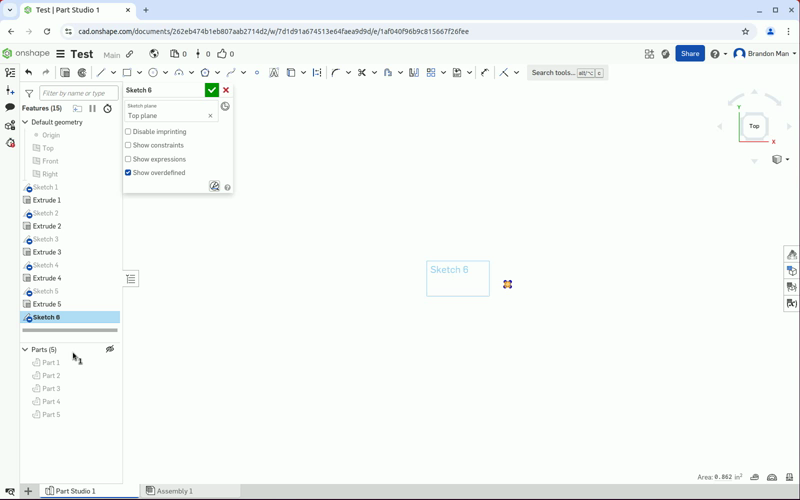
key(shift+y)
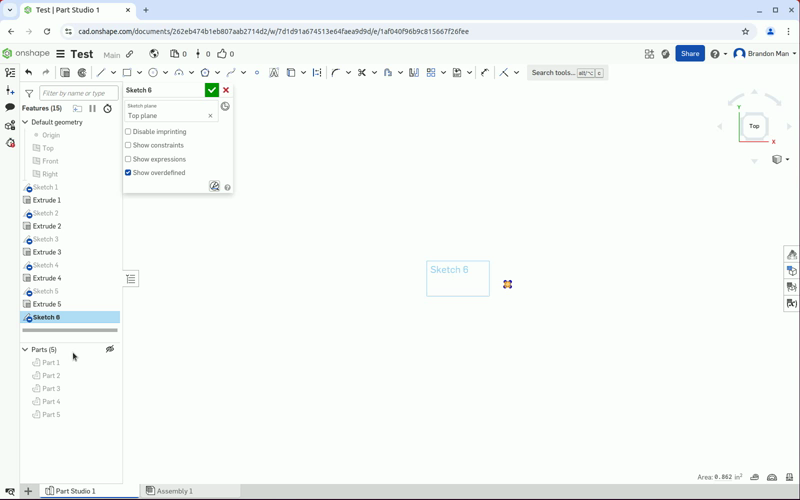
key(shift+e)
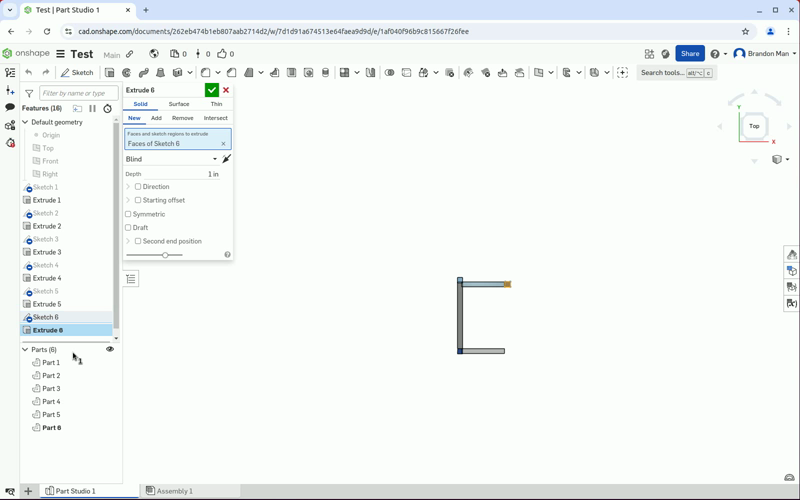
mouse_move(143, 106)
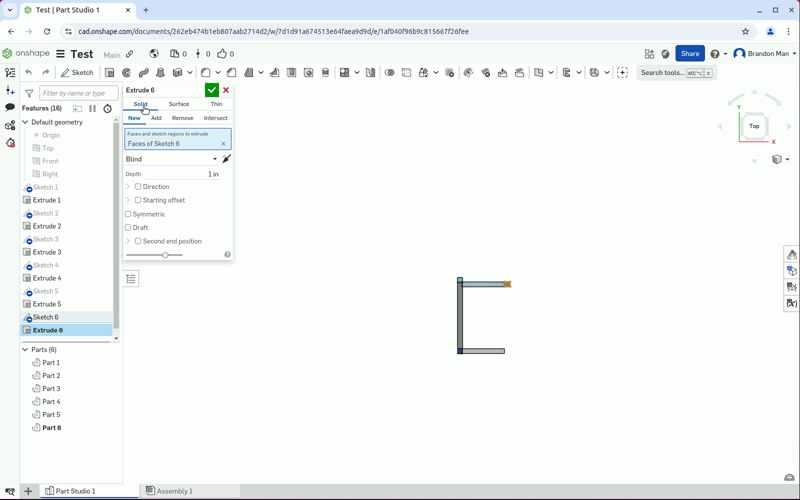
click(143, 106)
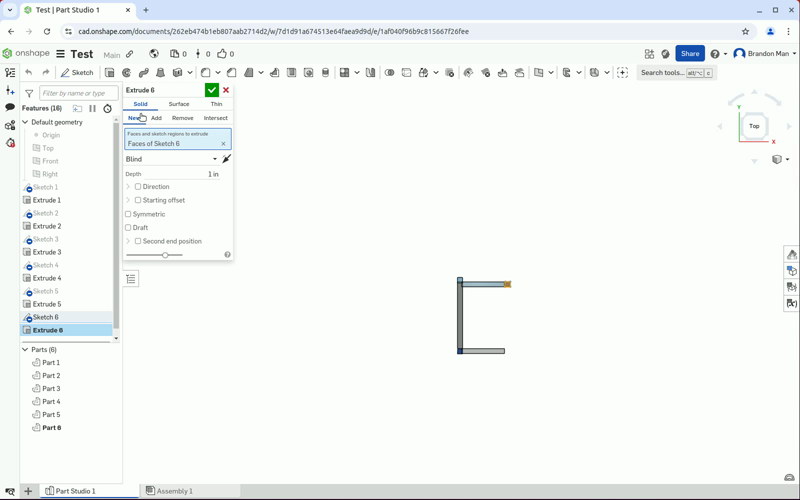
mouse_move(137, 120)
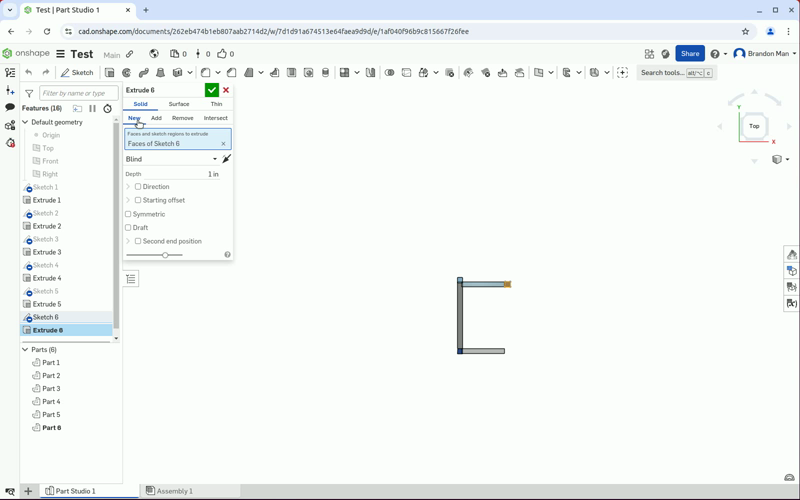
click(137, 120)
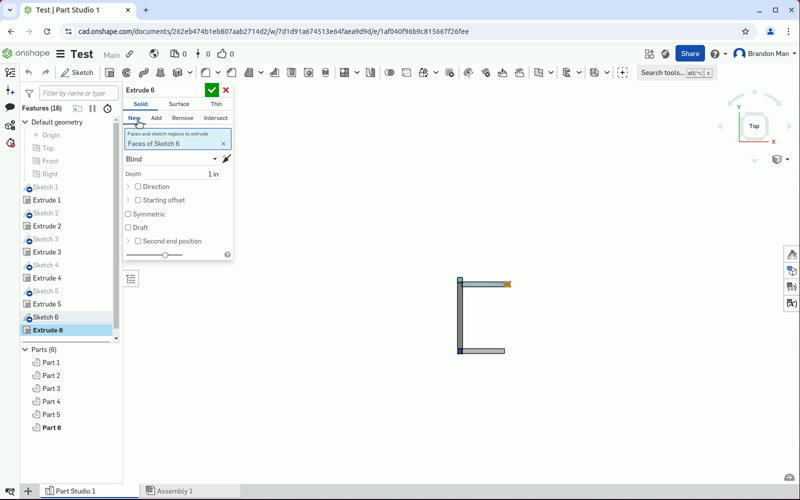
key(tab, 4)
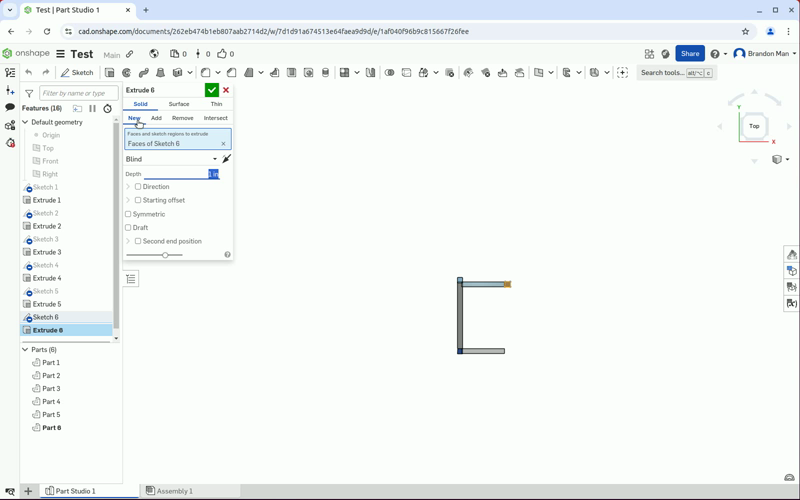
text(20.942)
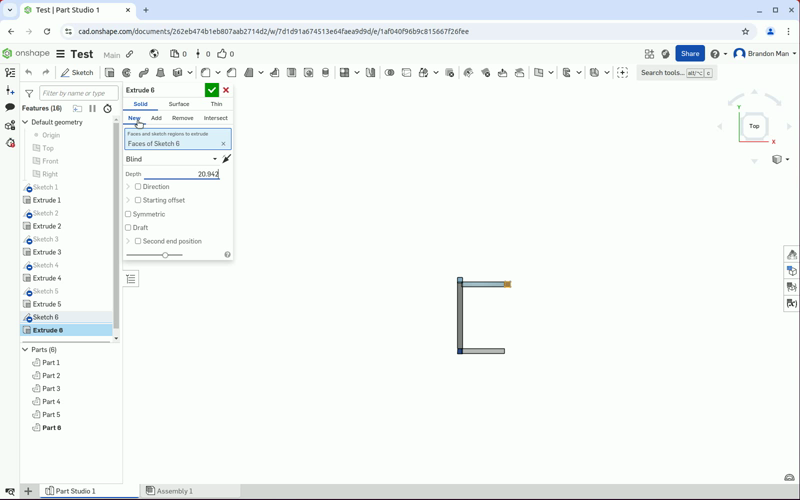
key(enter)
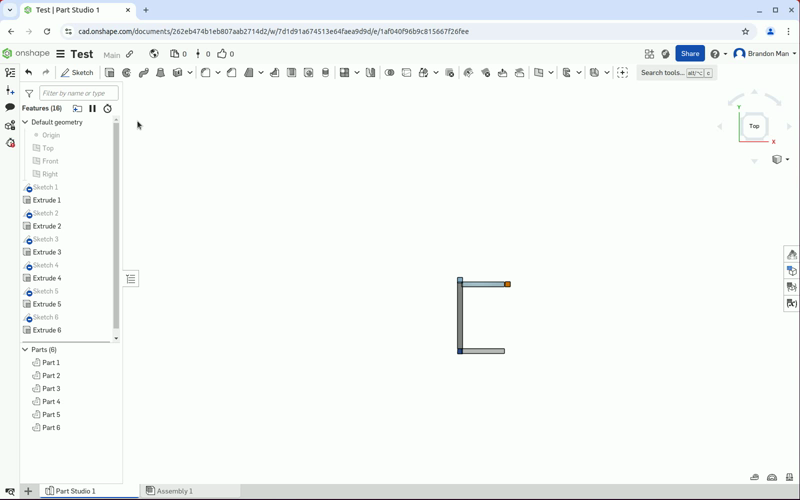
key(shift+h)
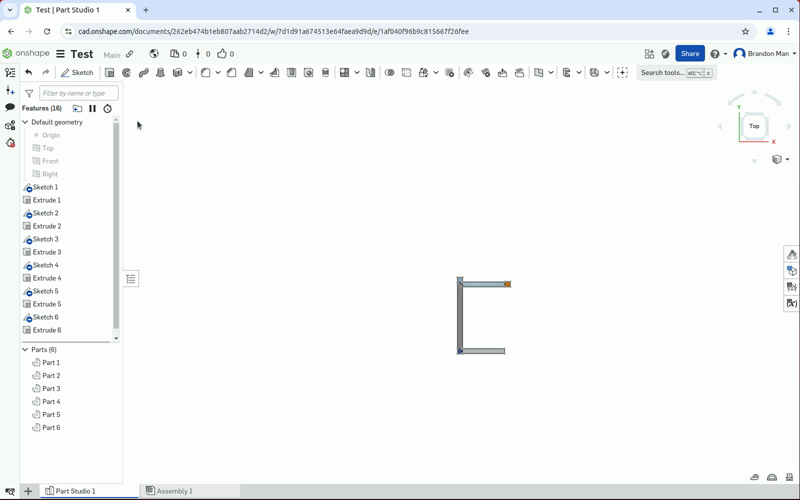
key(shift+h)
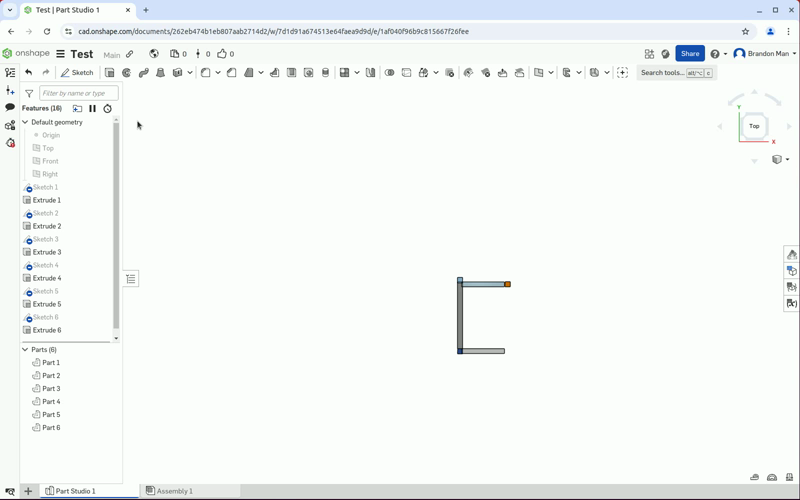
mouse_move(69, 189)
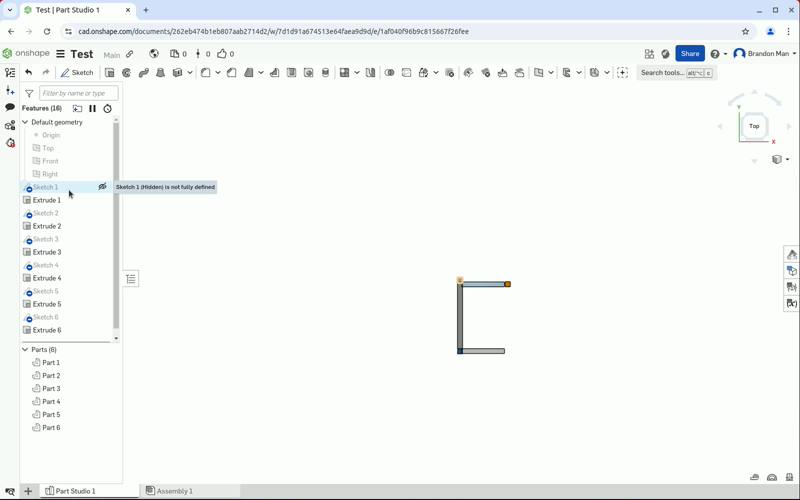
click(69, 189)
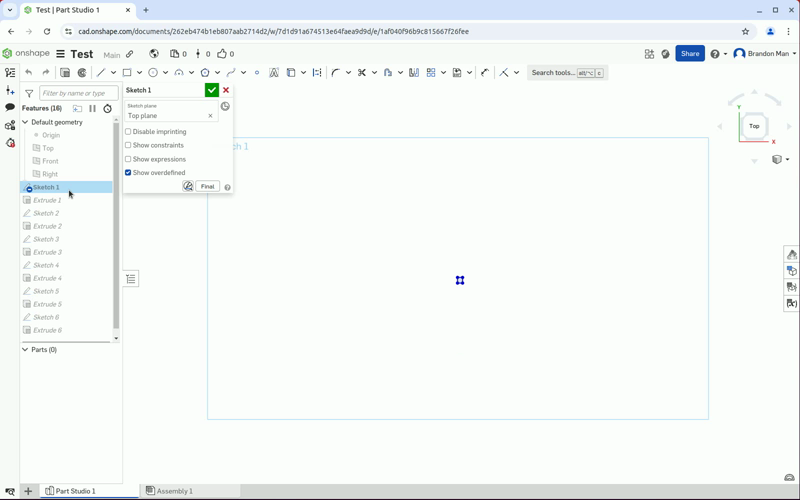
mouse_move(229, 92)
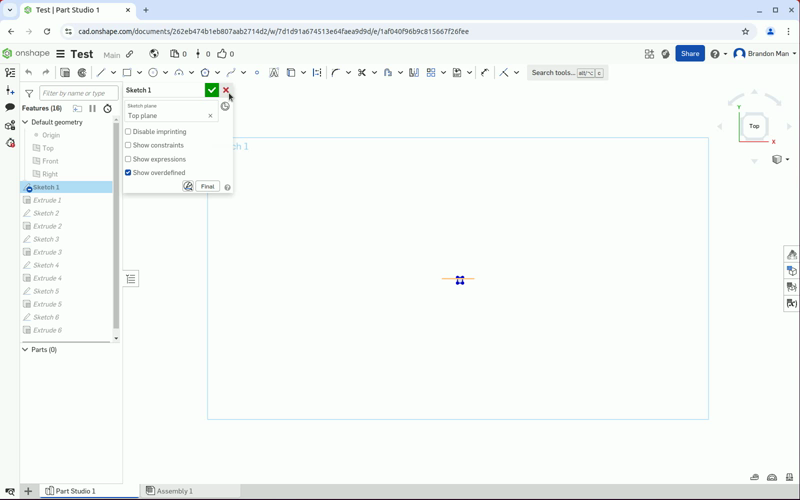
click(229, 92)
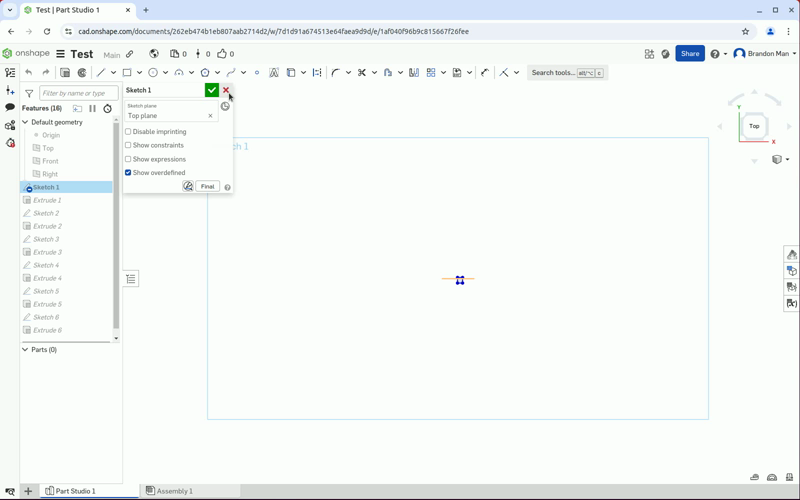
key(shift+s)
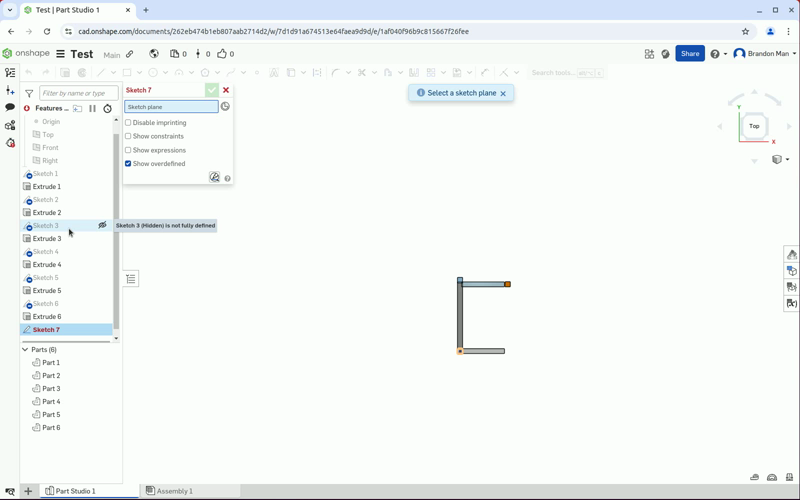
scroll(3)
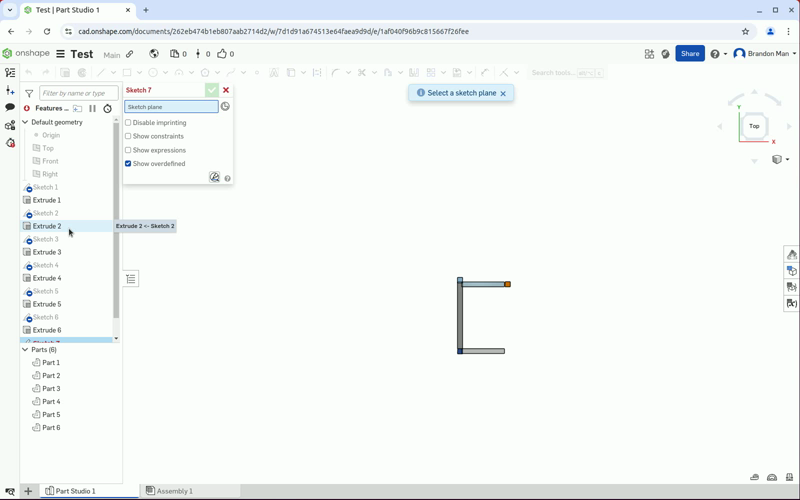
mouse_move(69, 150)
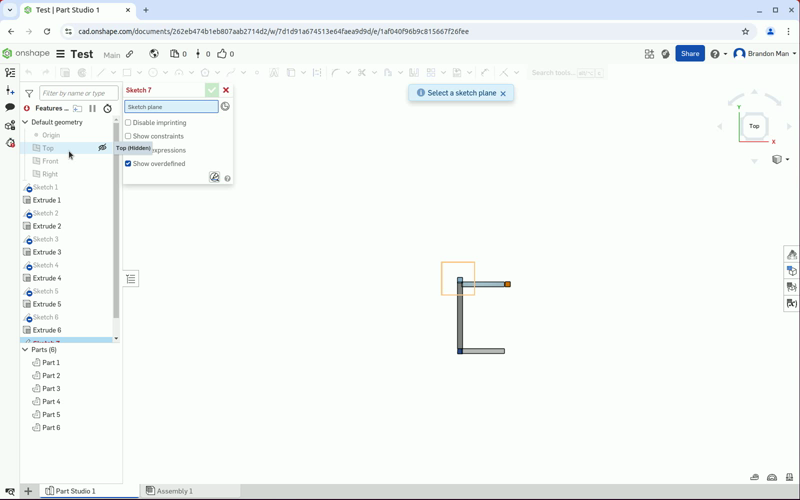
click(69, 150)
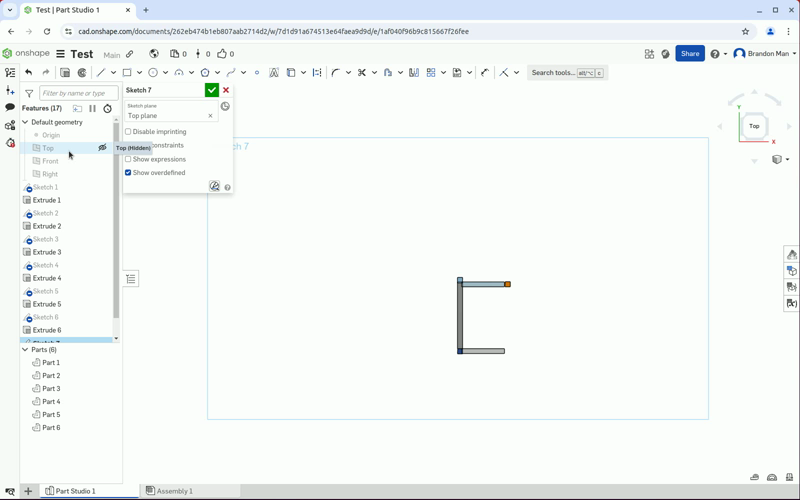
mouse_move(73, 352)
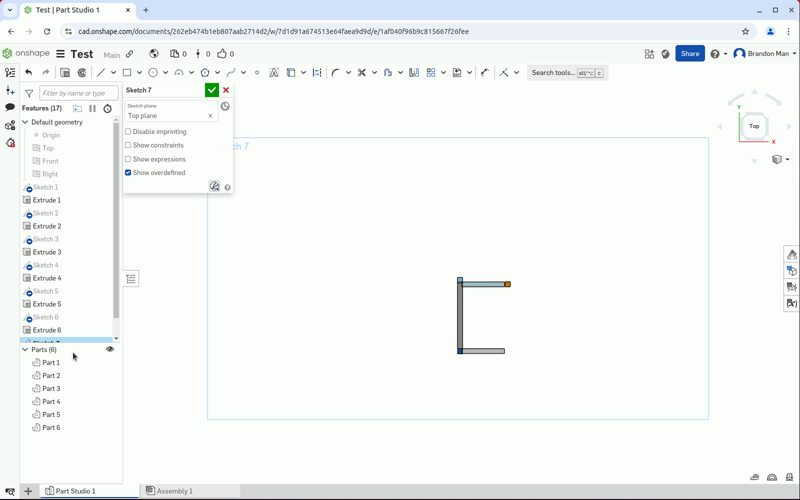
key(y)
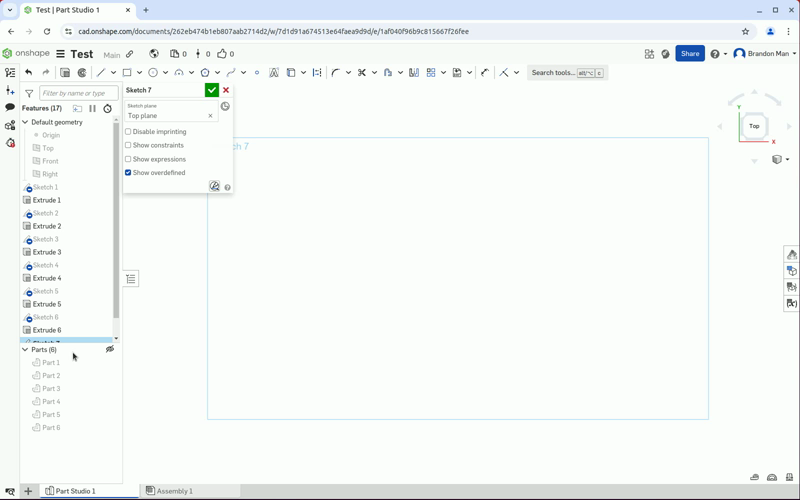
key(l)
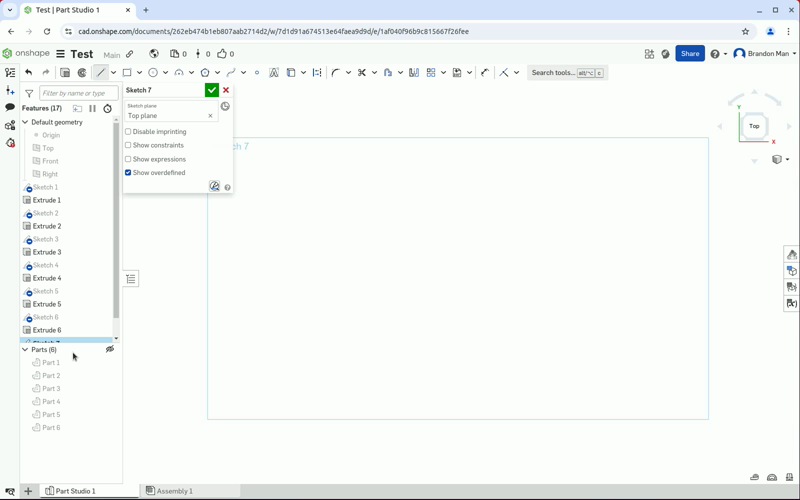
key_down(shift)
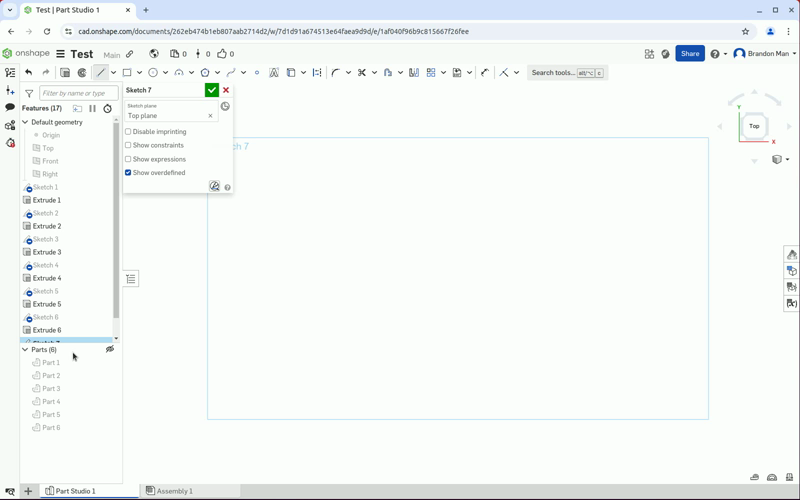
mouse_move(505, 345)
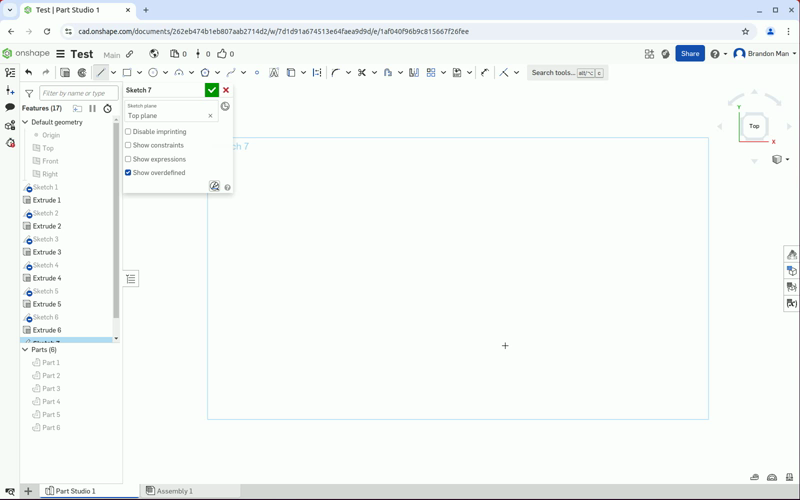
click(505, 345)
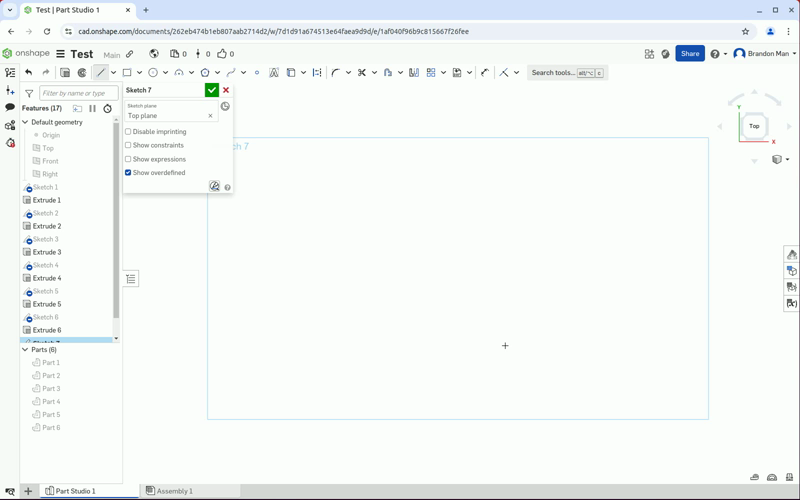
key_up(shift)
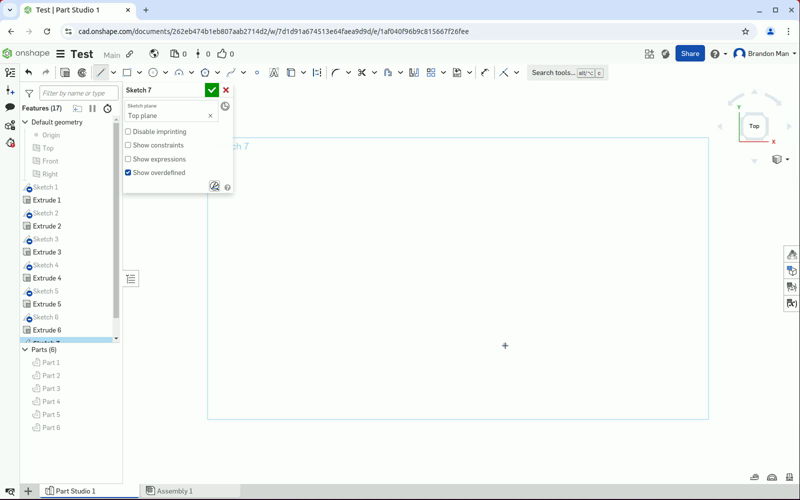
key_down(shift)
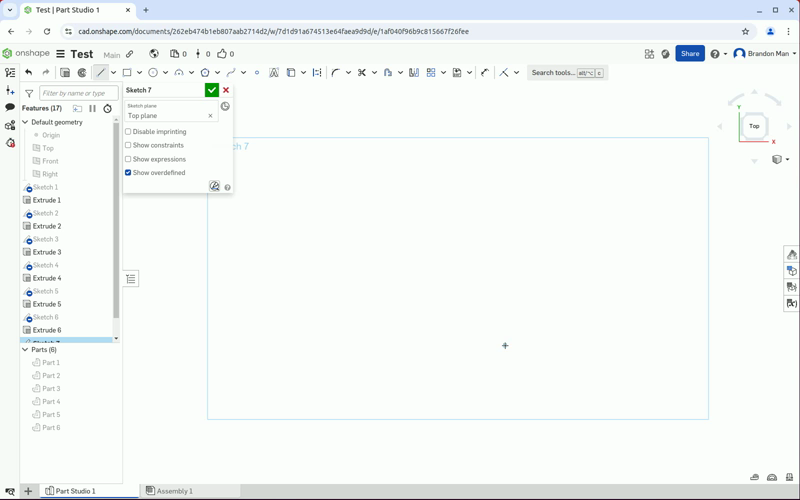
mouse_move(535, 345)
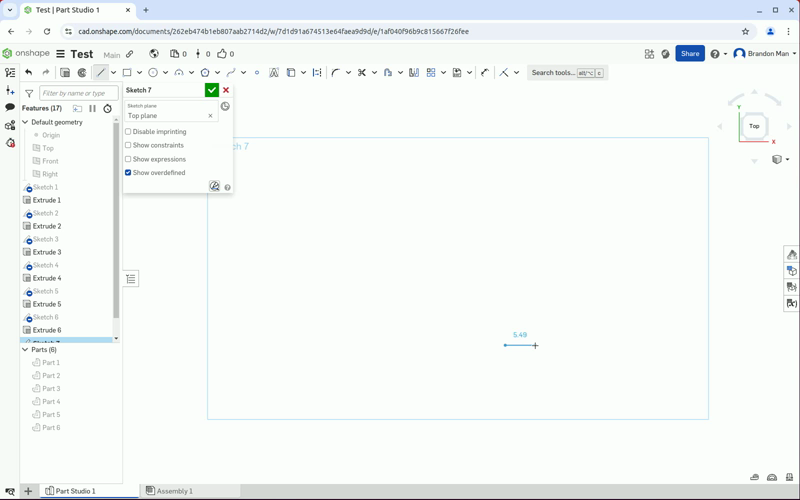
mouse_move(509, 345)
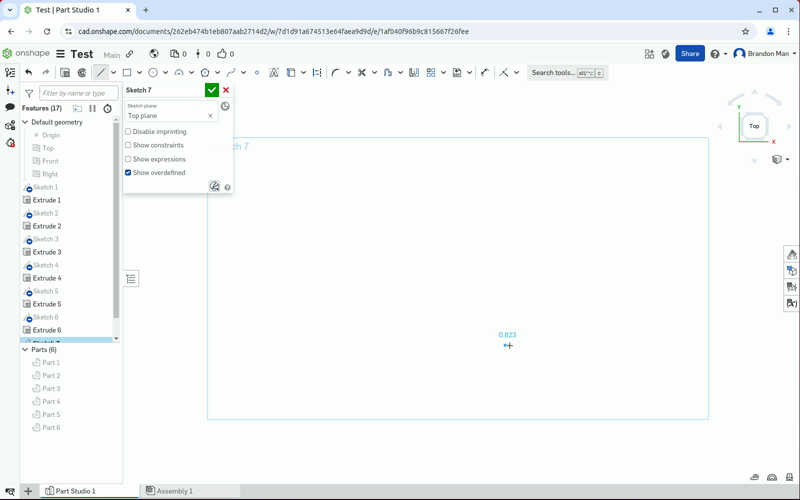
scroll(6)
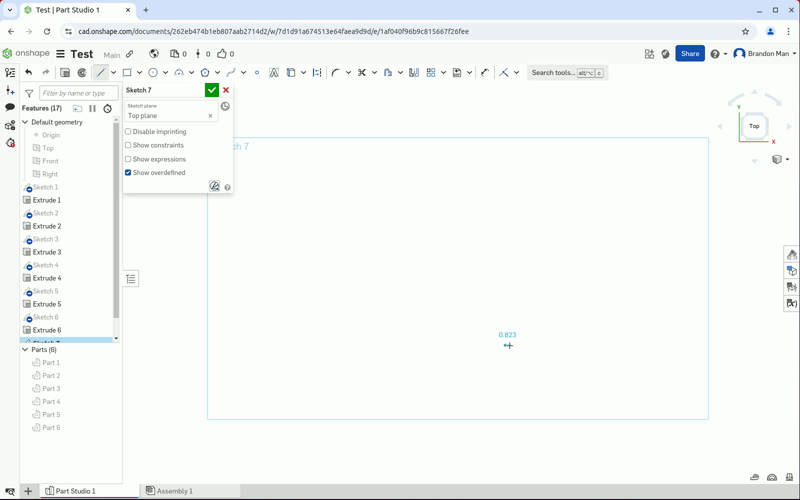
scroll(6)
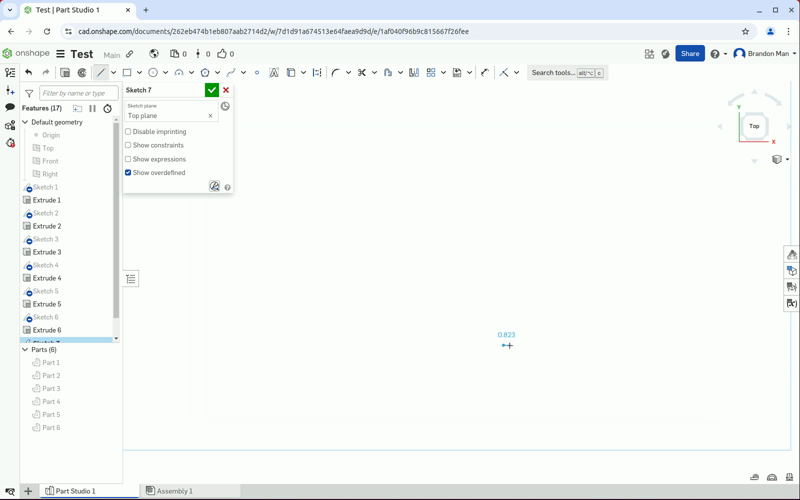
scroll(6)
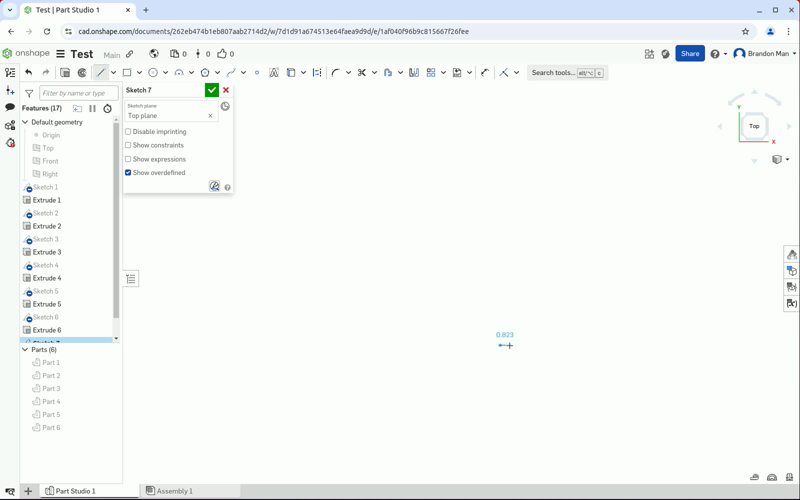
scroll(6)
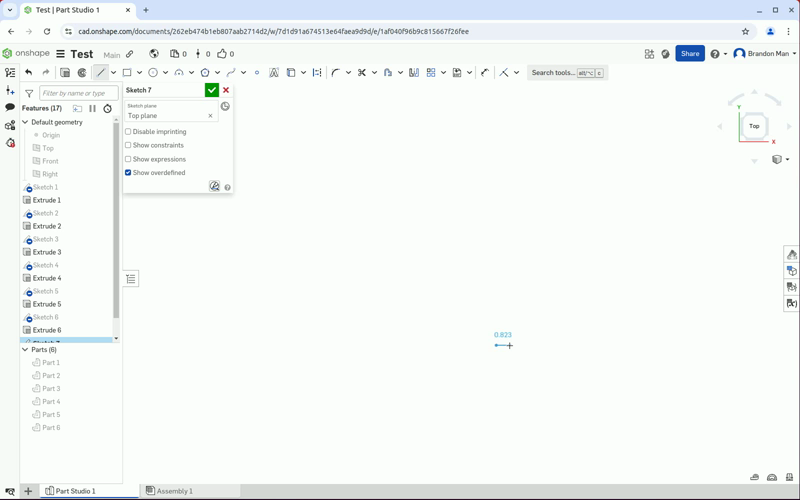
scroll(6)
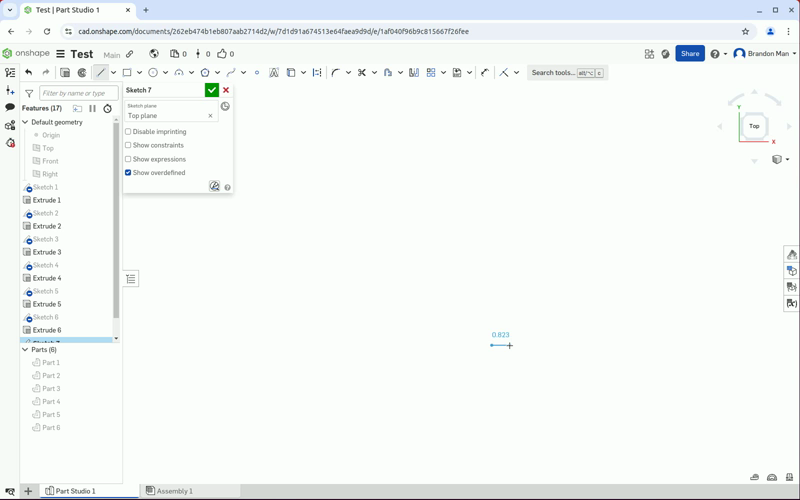
scroll(6)
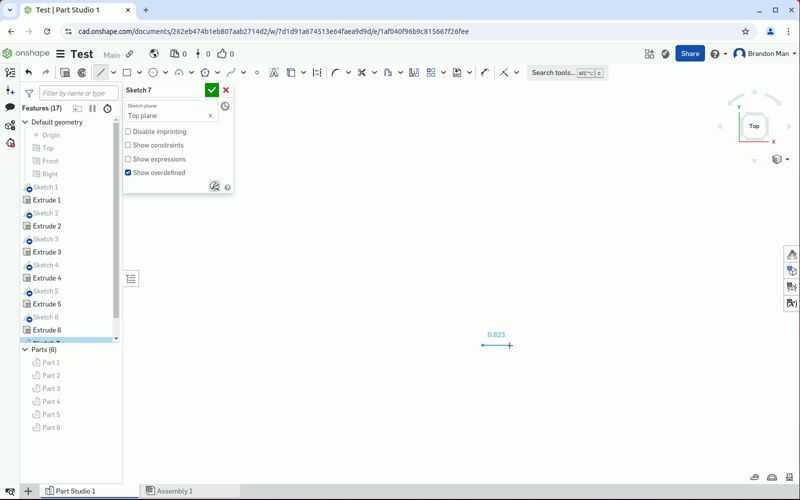
scroll(6)
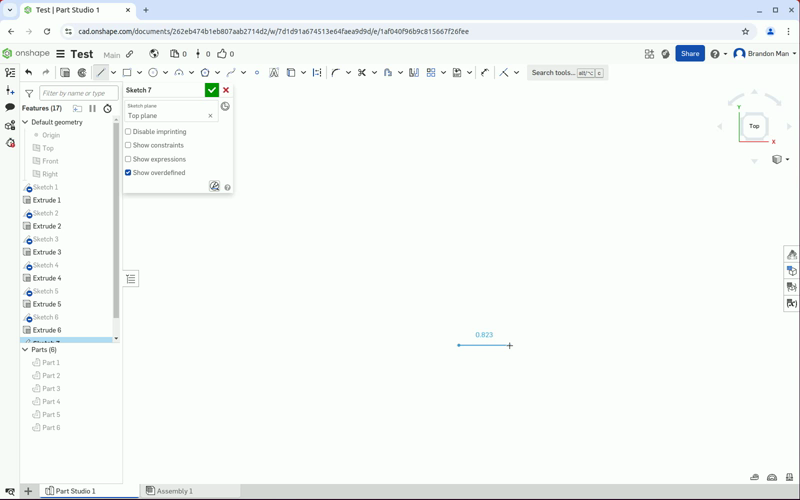
click(509, 345)
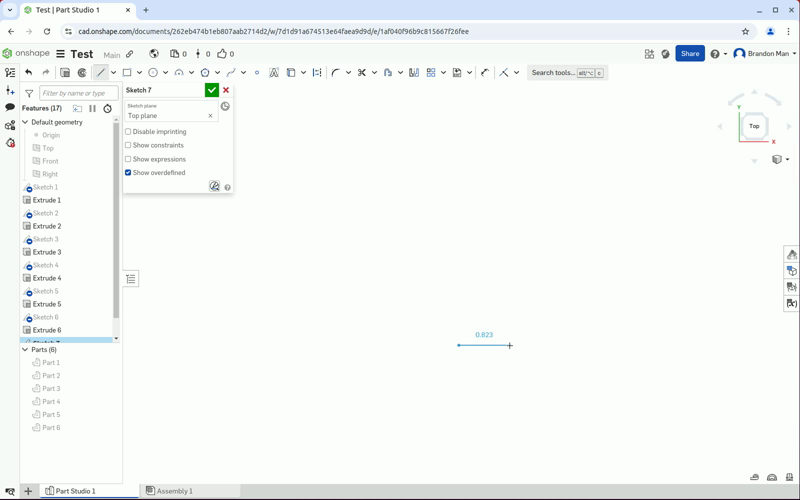
scroll(-6)
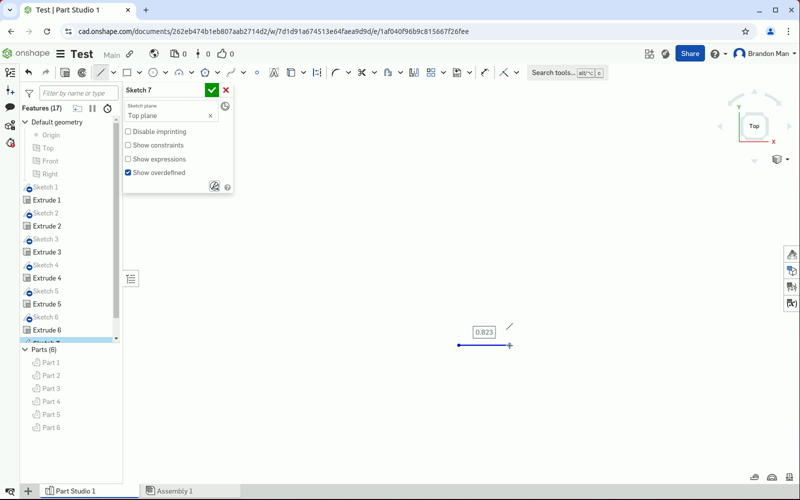
scroll(-6)
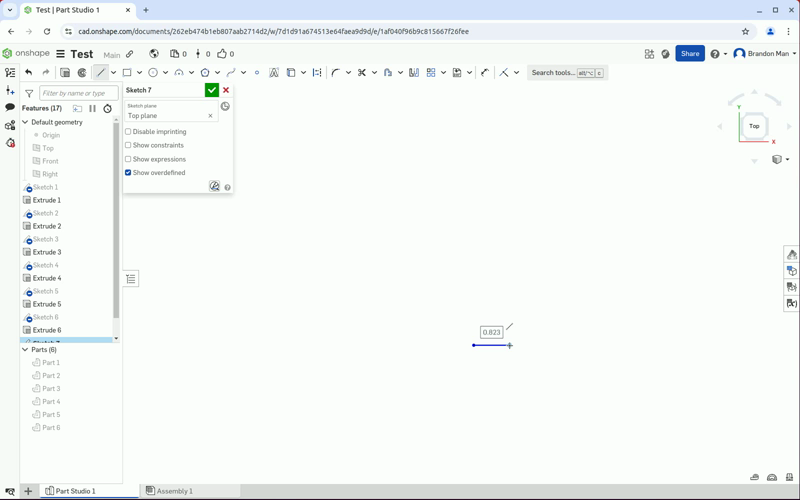
scroll(-6)
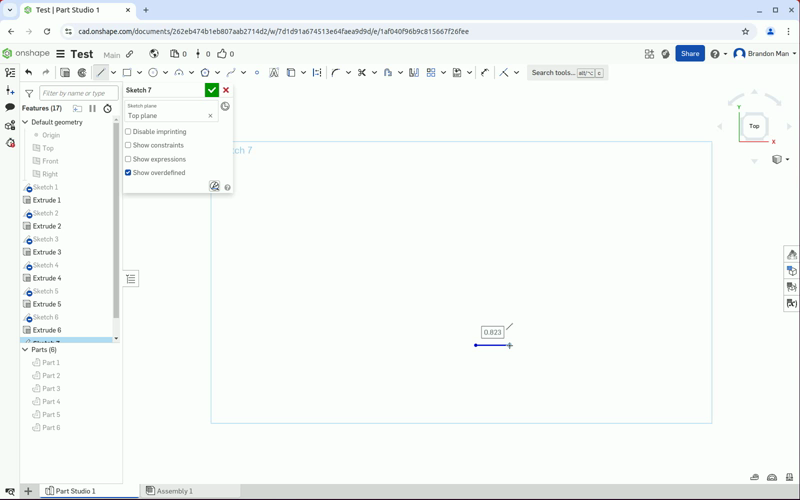
scroll(-6)
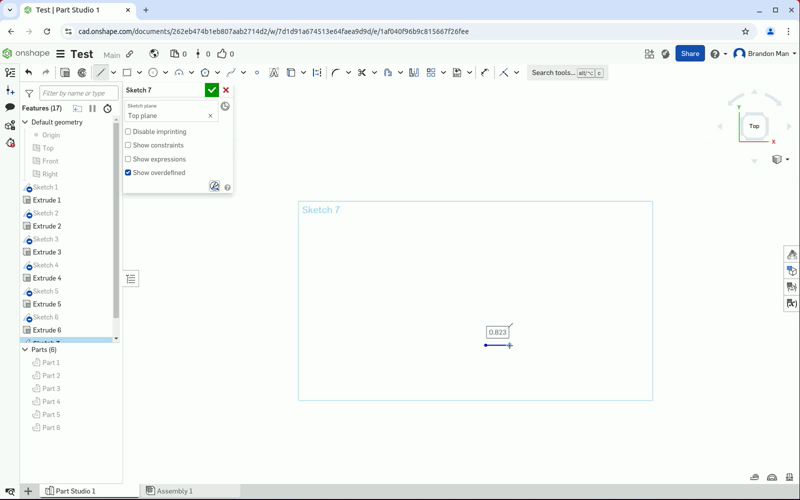
scroll(-6)
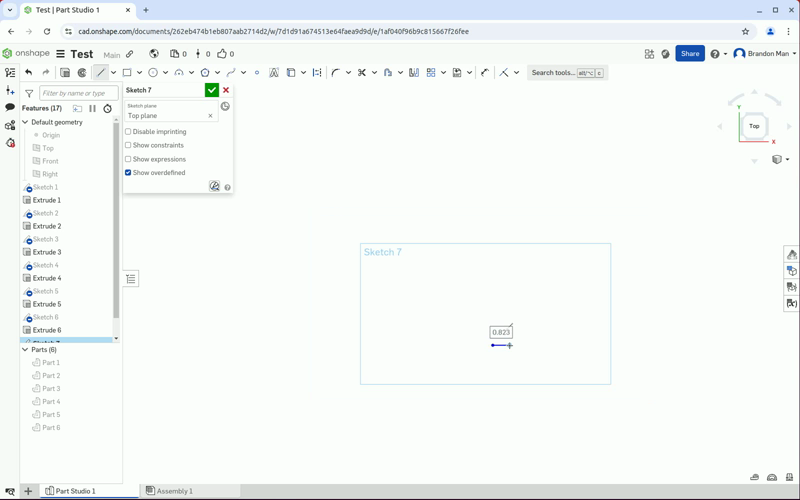
scroll(-6)
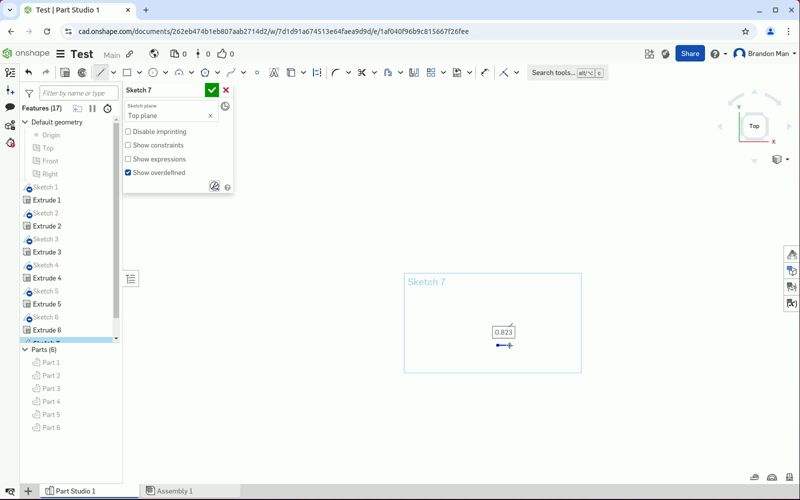
scroll(-6)
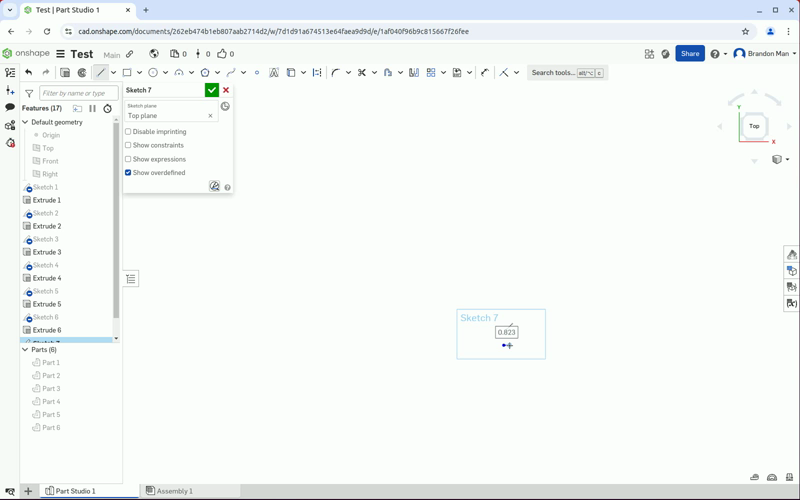
key_up(shift)
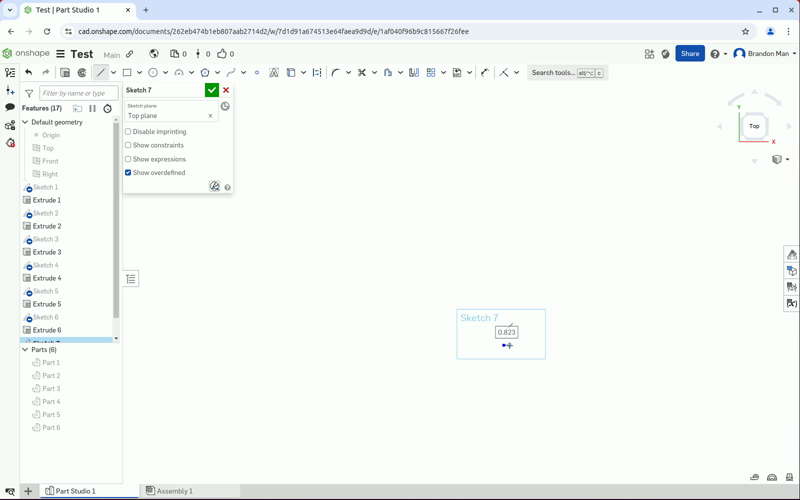
key_down(shift)
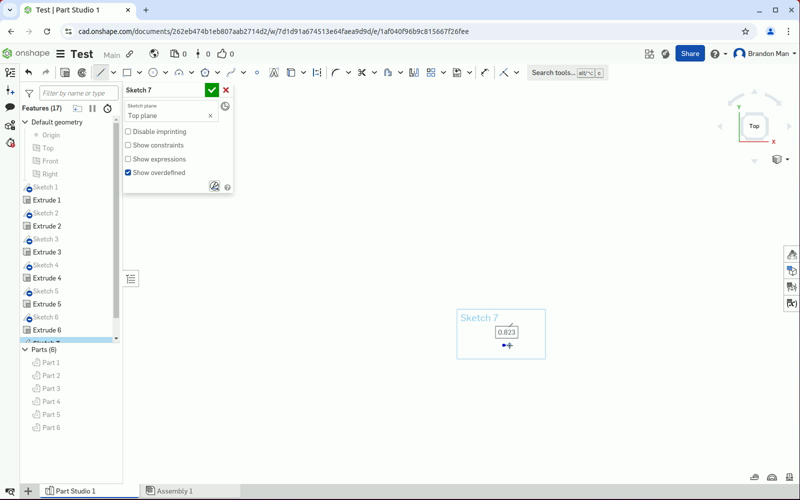
mouse_move(539, 345)
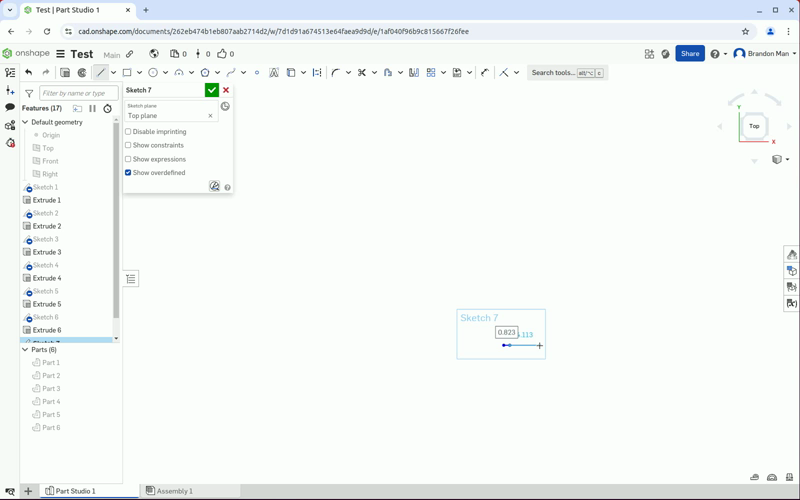
mouse_move(509, 285)
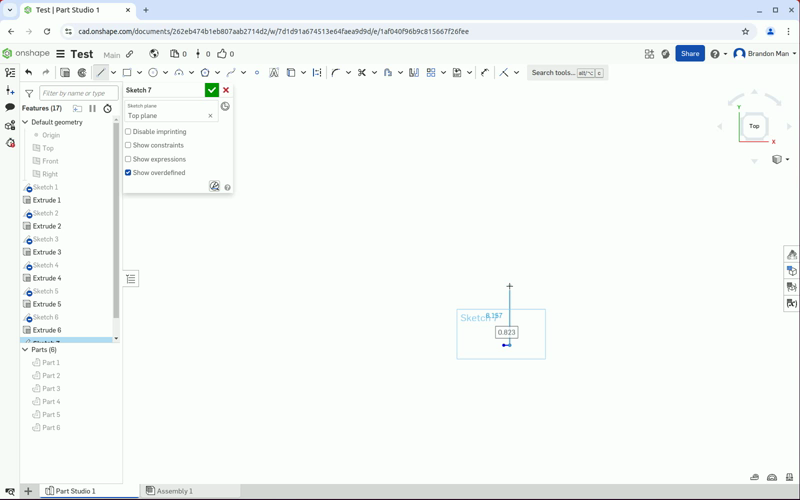
click(509, 285)
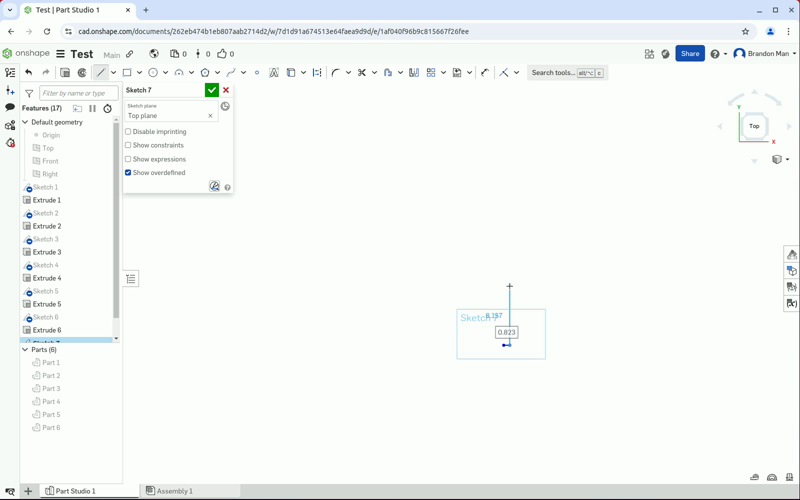
key_up(shift)
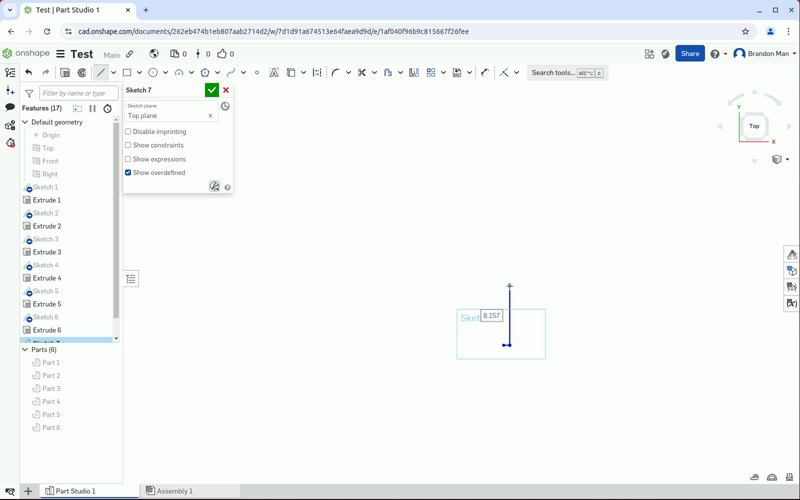
key_down(shift)
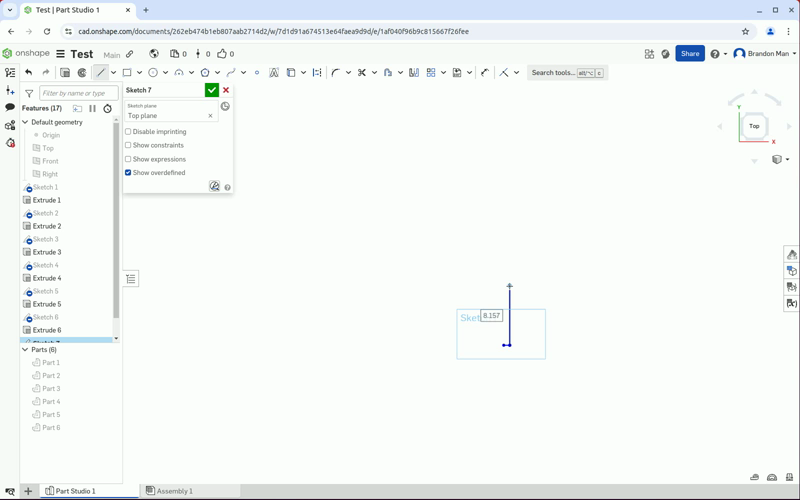
mouse_move(539, 285)
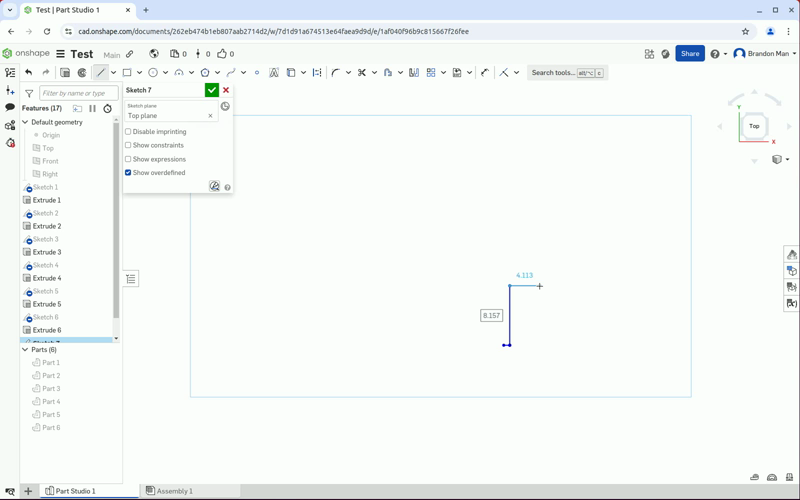
mouse_move(505, 285)
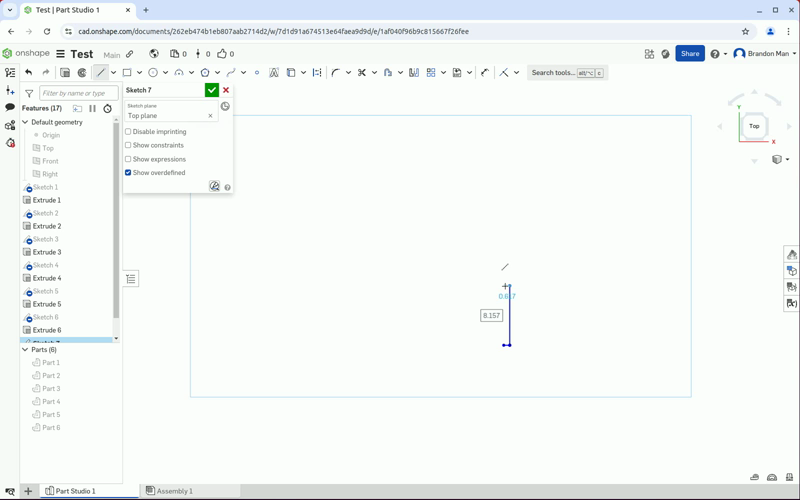
scroll(6)
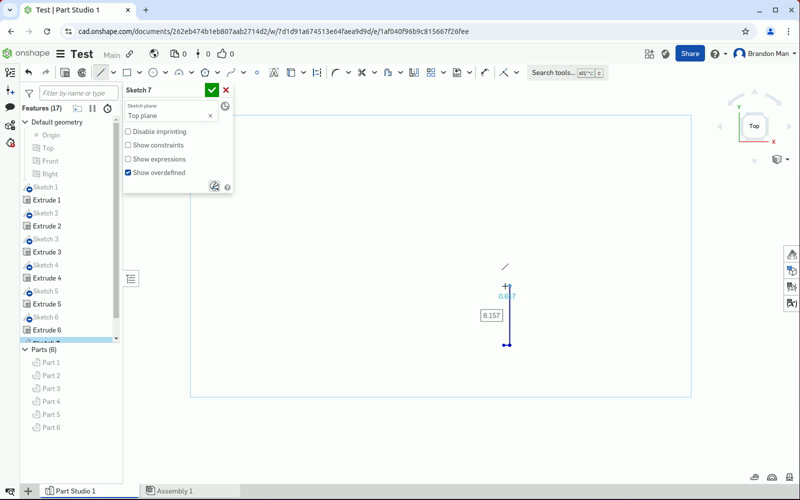
scroll(6)
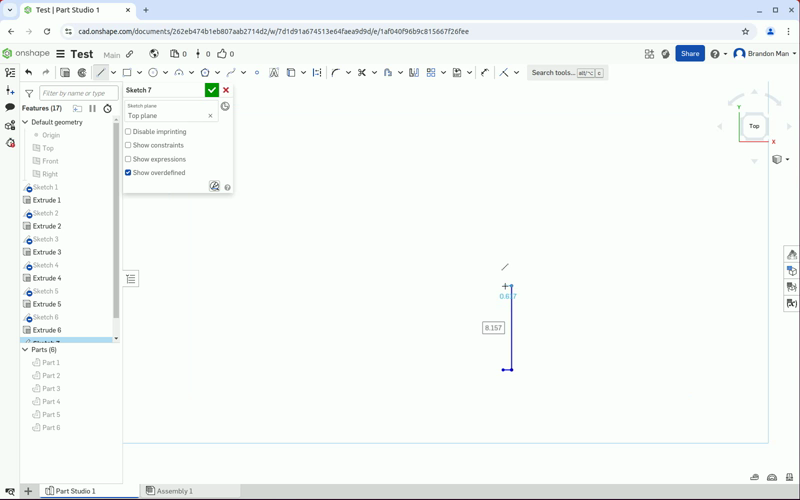
scroll(6)
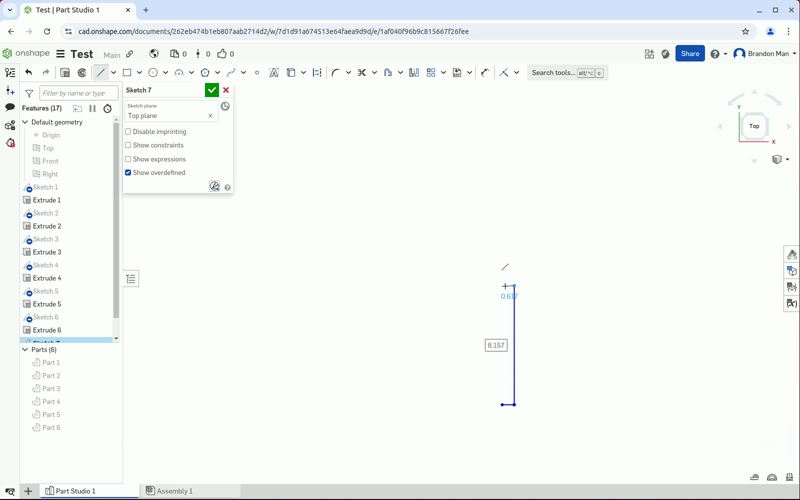
scroll(6)
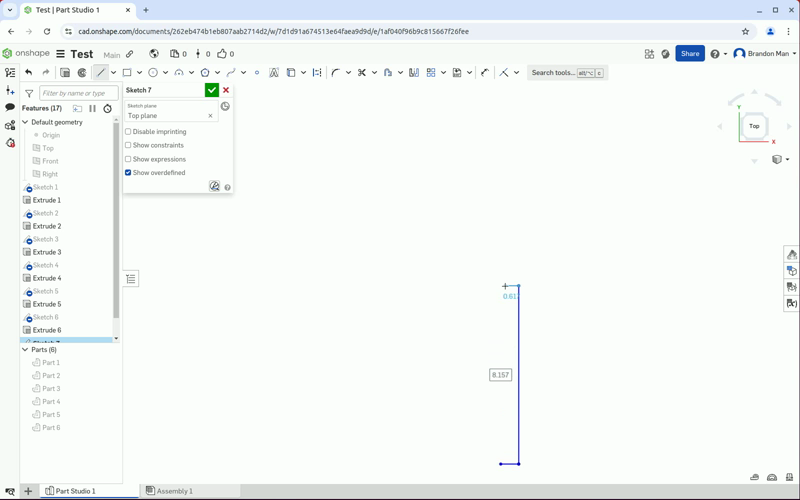
scroll(6)
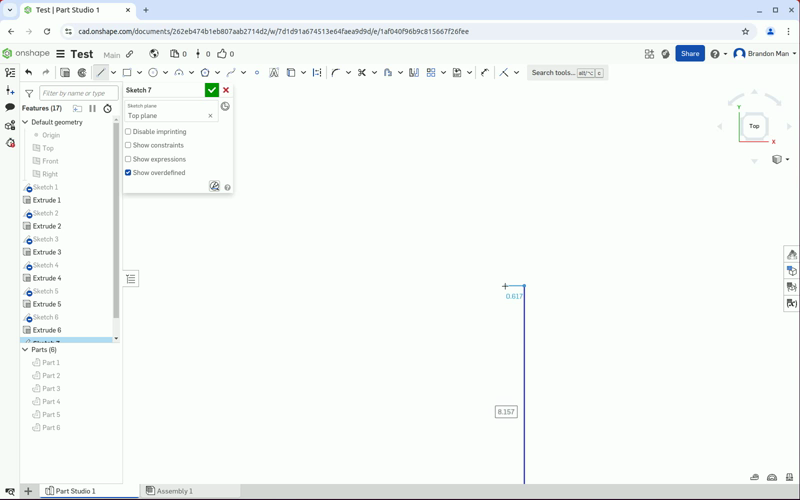
scroll(6)
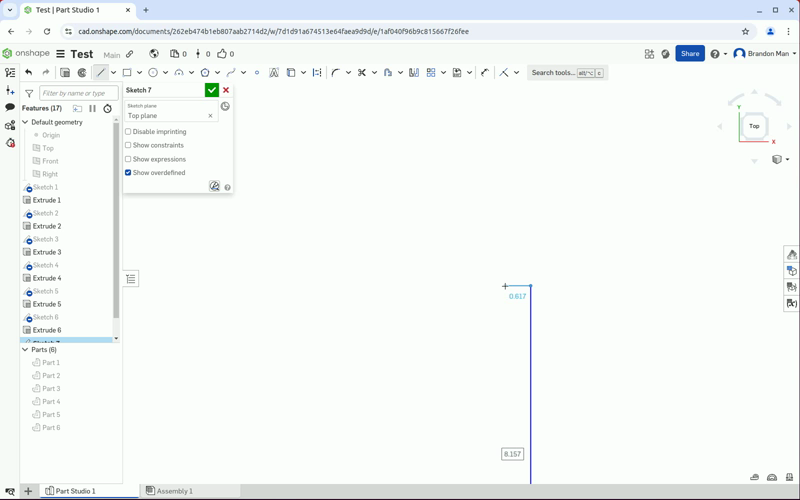
scroll(6)
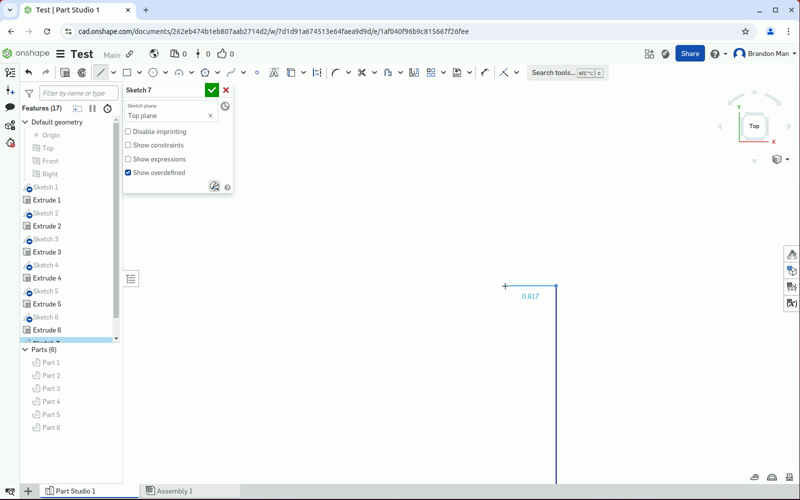
click(505, 285)
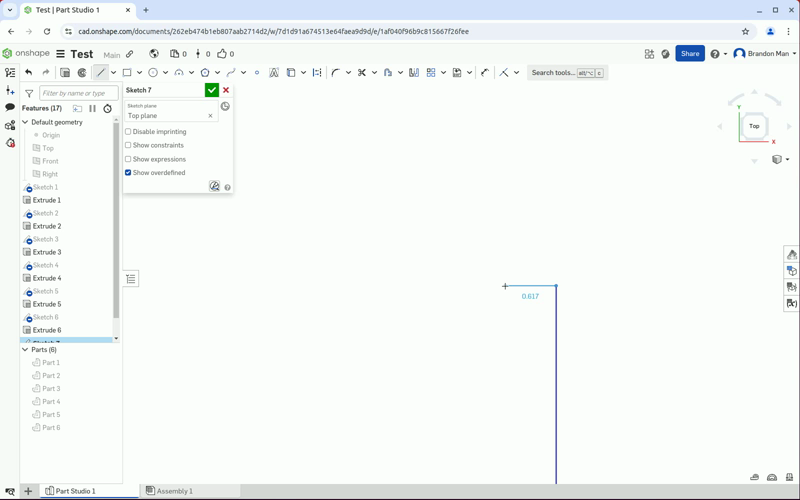
scroll(-6)
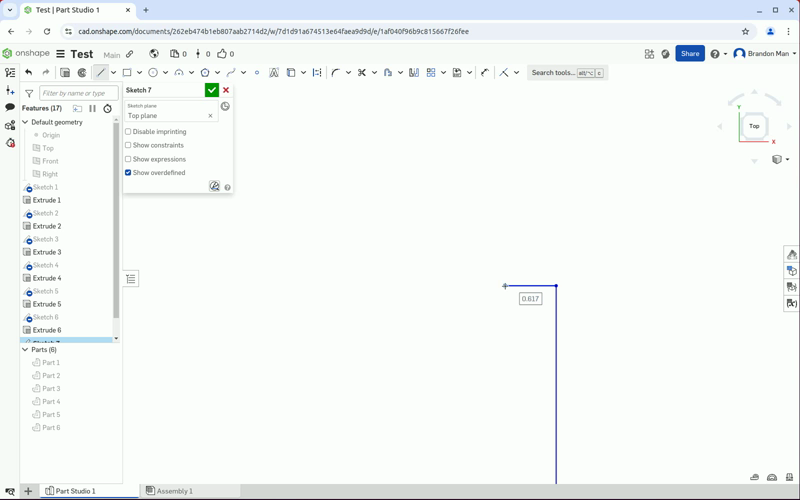
scroll(-6)
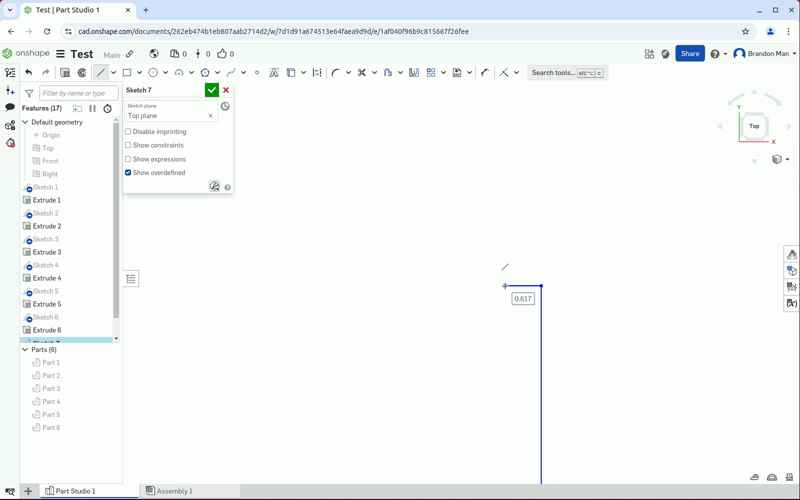
scroll(-6)
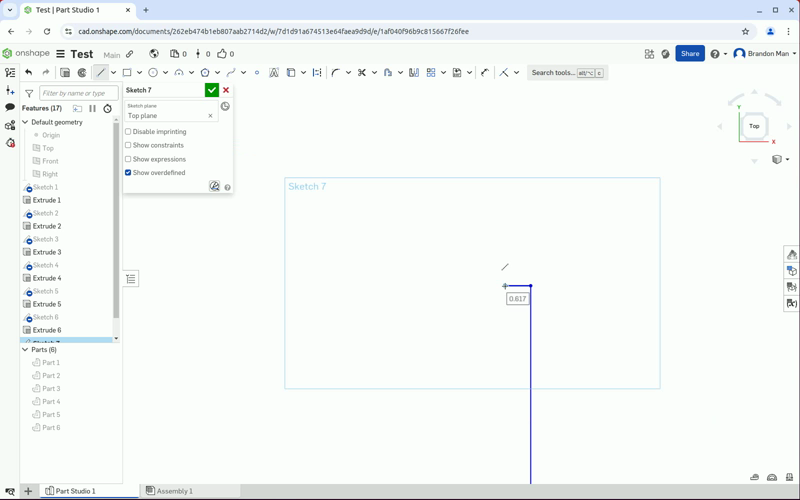
scroll(-6)
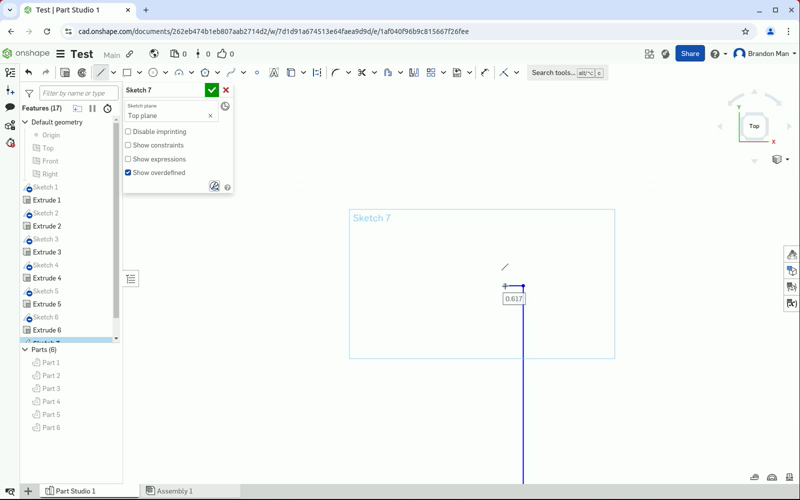
scroll(-6)
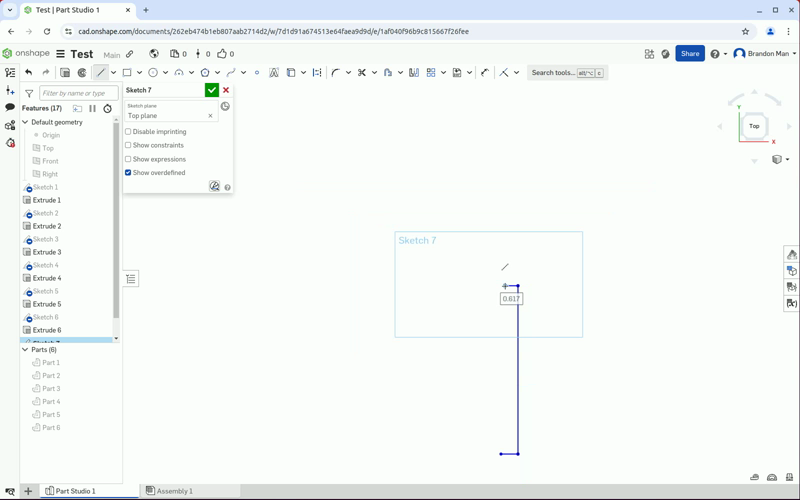
scroll(-6)
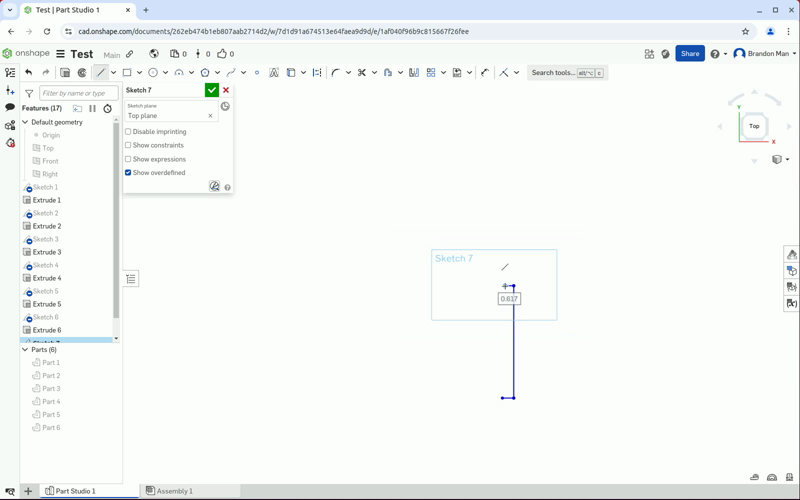
scroll(-6)
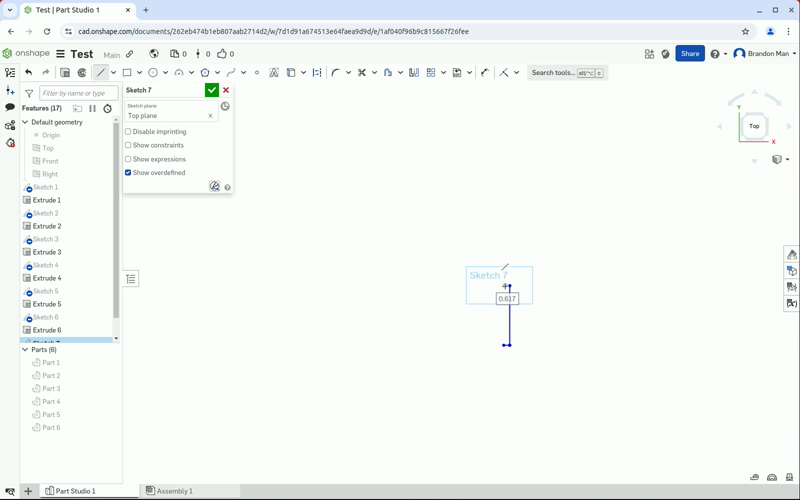
key_up(shift)
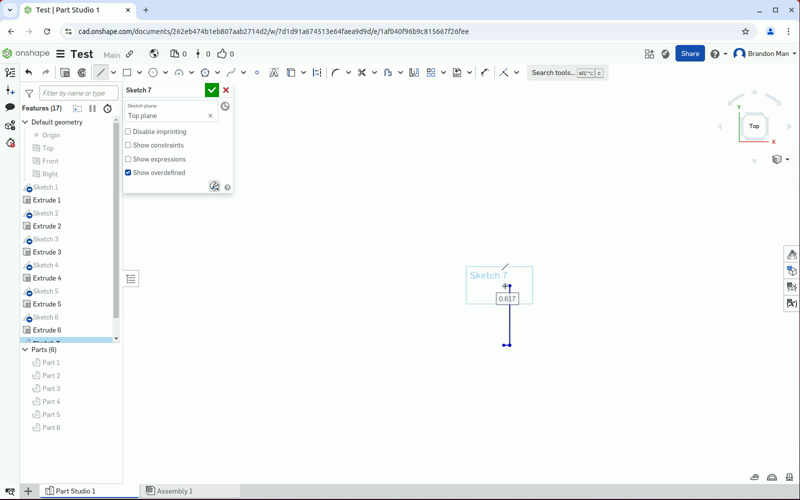
mouse_move(535, 285)
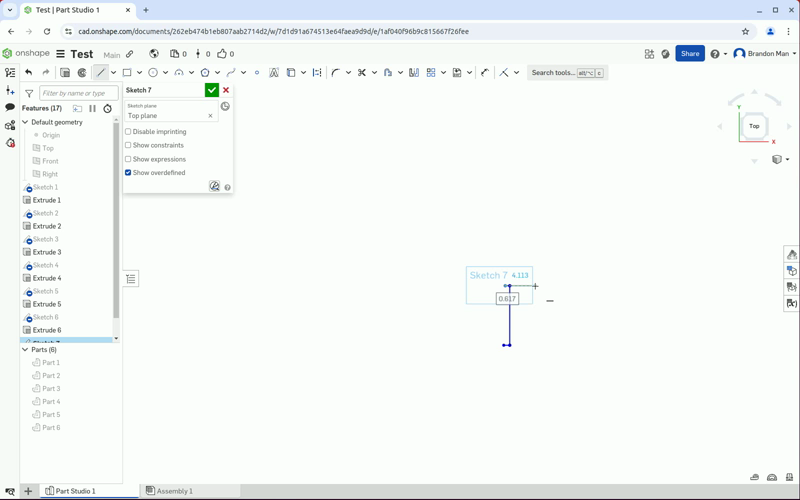
key_down(shift)
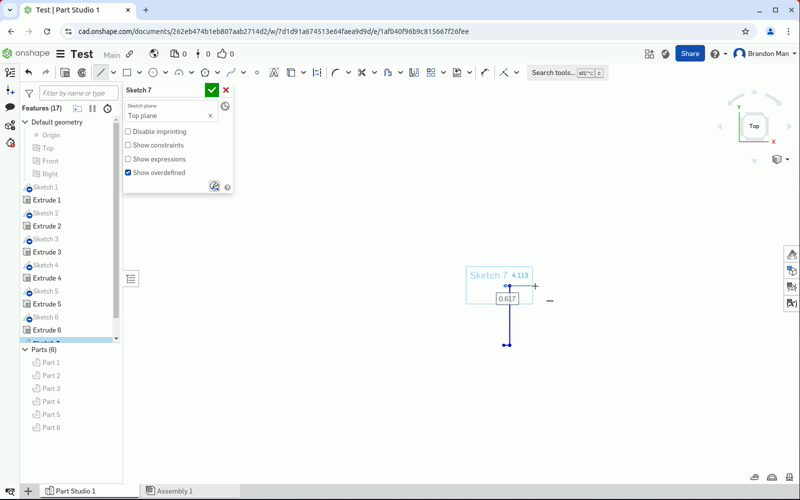
mouse_move(505, 345)
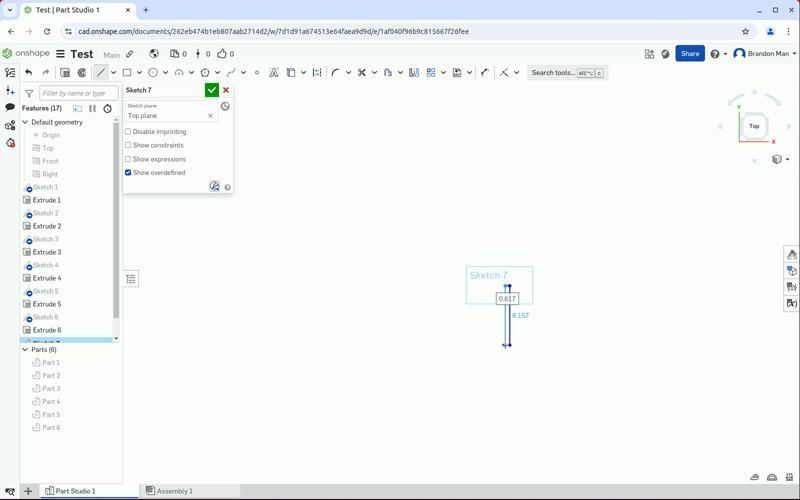
key_up(shift)
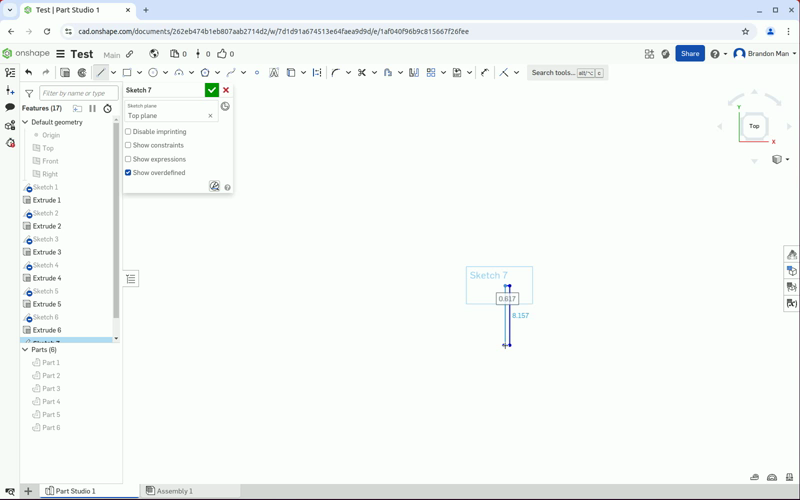
click(505, 345)
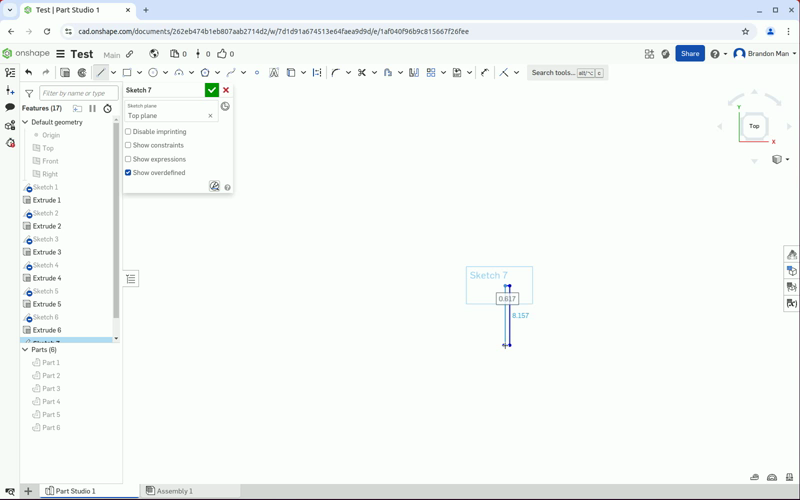
key(esc)
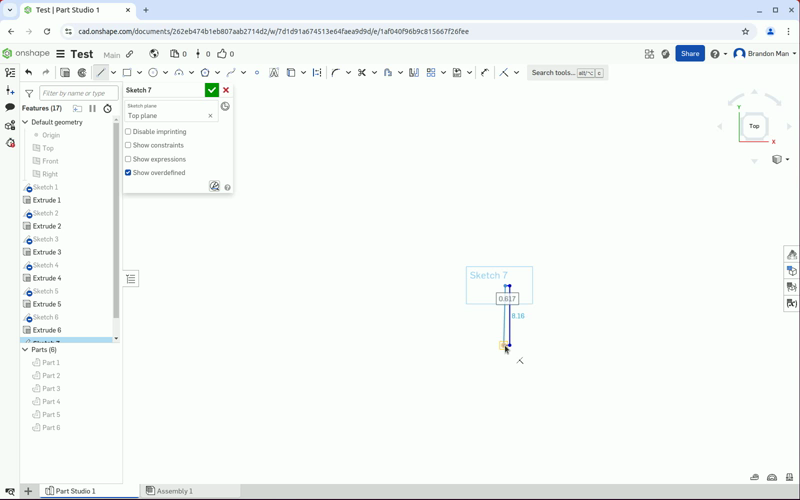
mouse_move(509, 336)
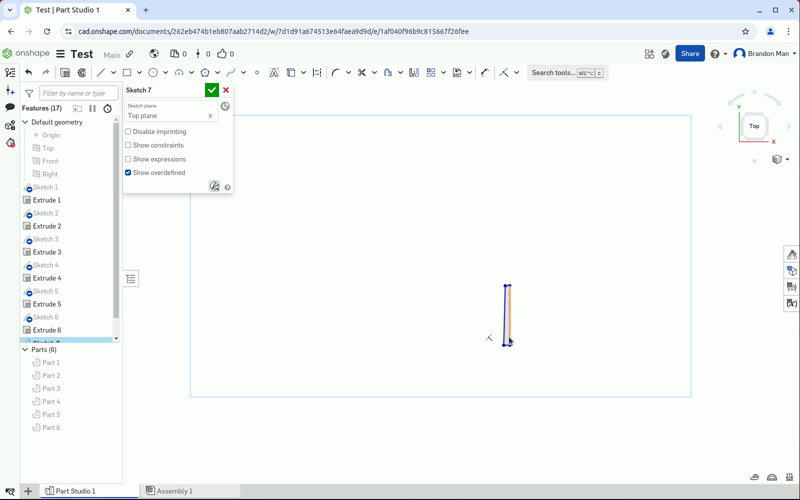
scroll(6)
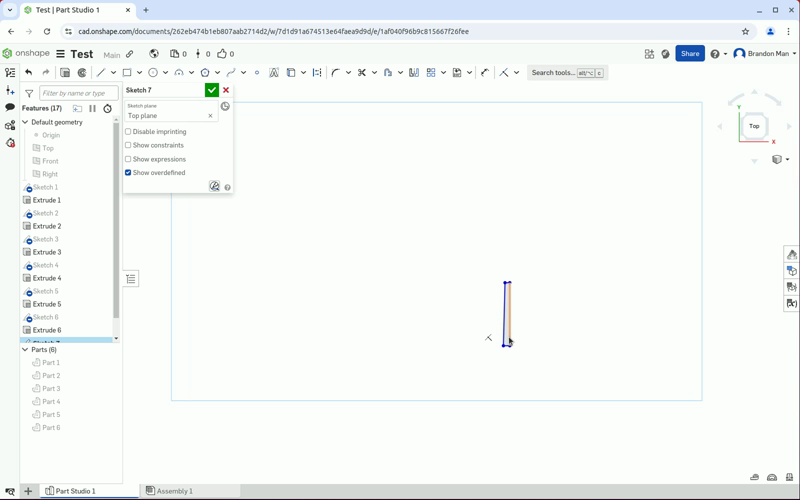
scroll(6)
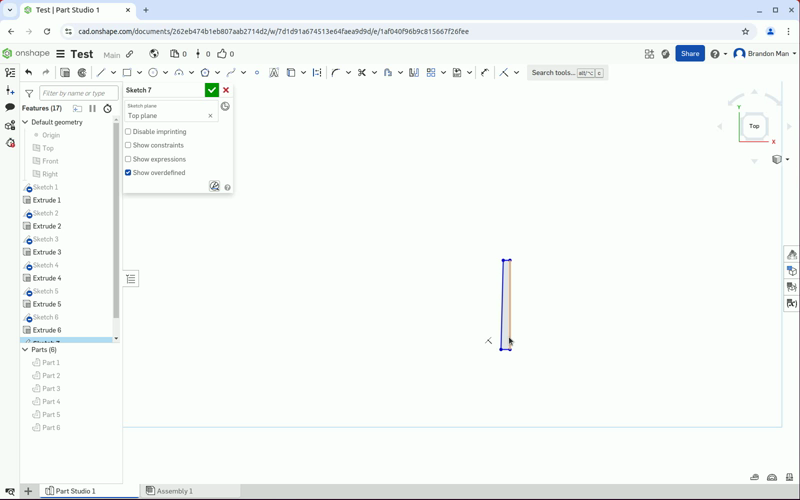
scroll(6)
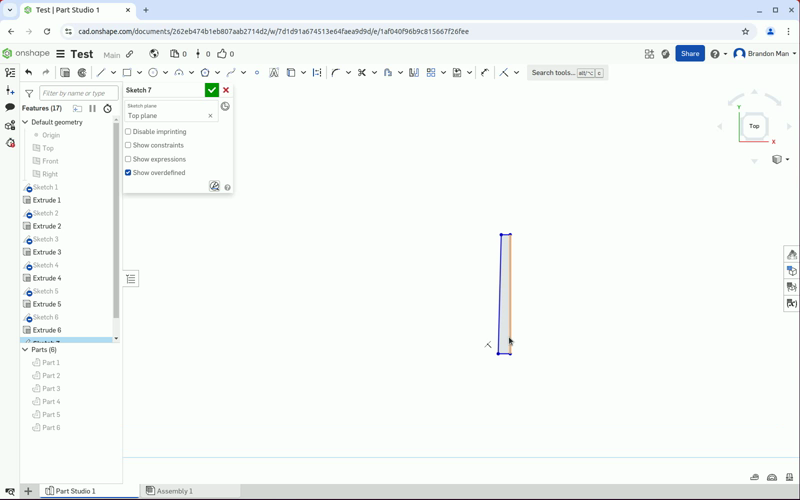
scroll(6)
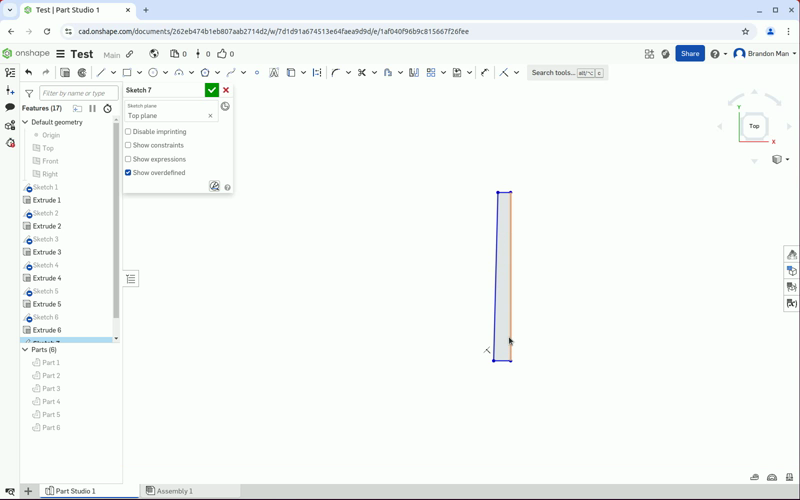
scroll(6)
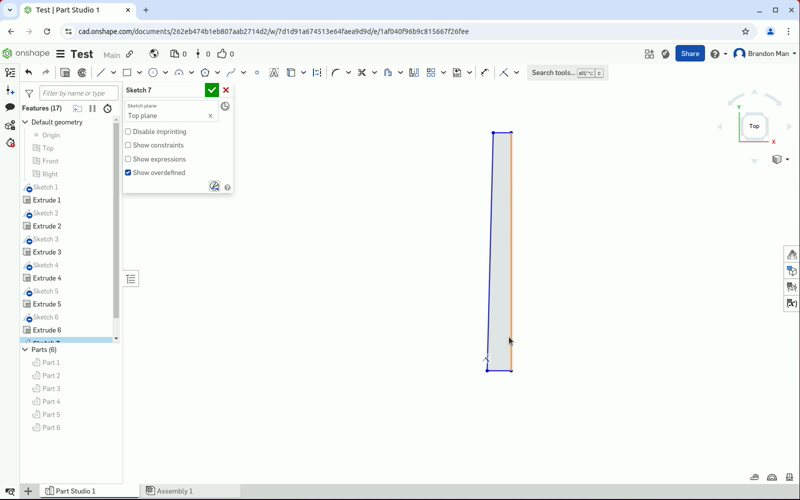
scroll(6)
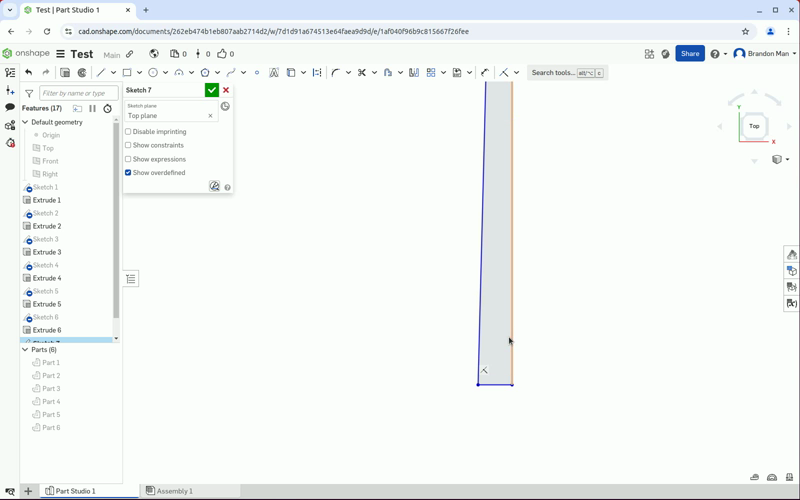
scroll(6)
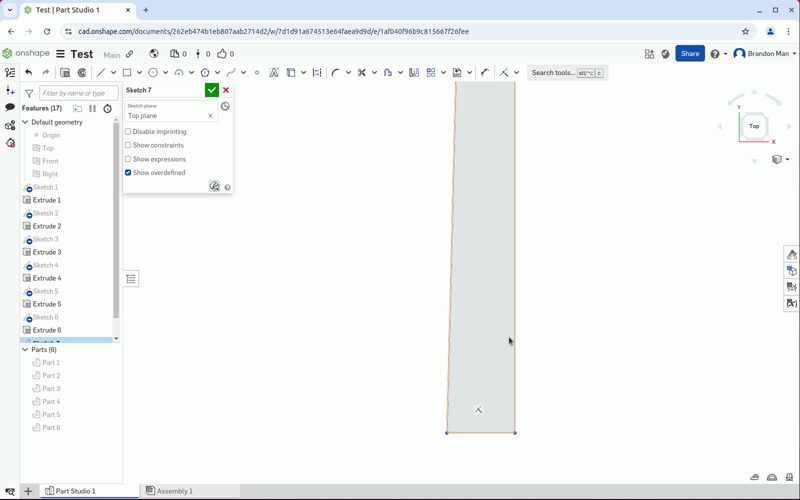
click(509, 336)
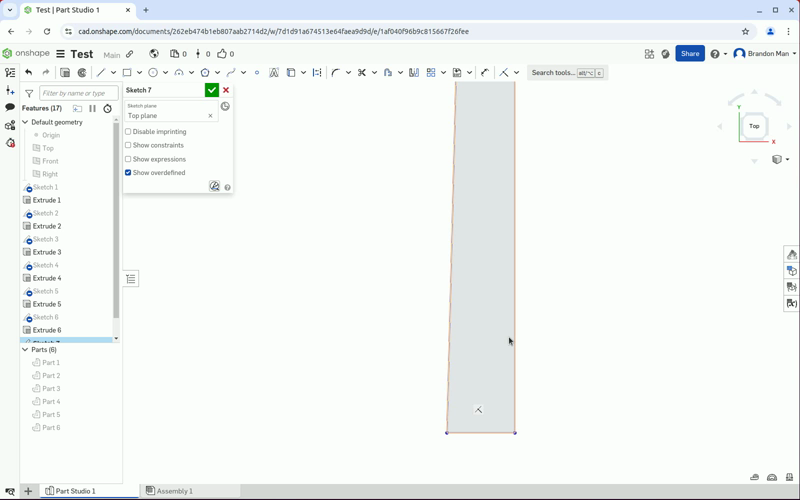
scroll(-6)
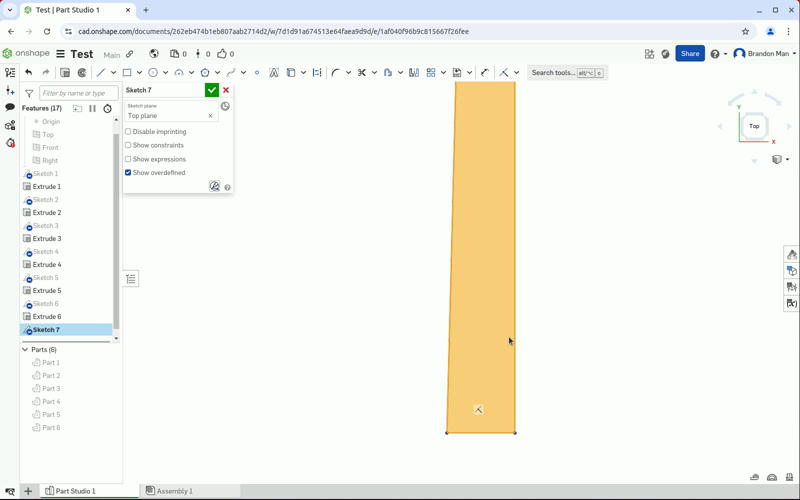
scroll(-6)
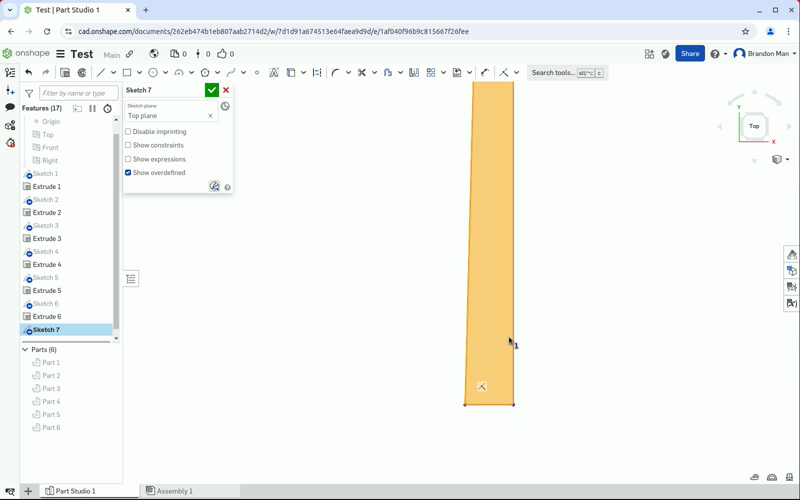
scroll(-6)
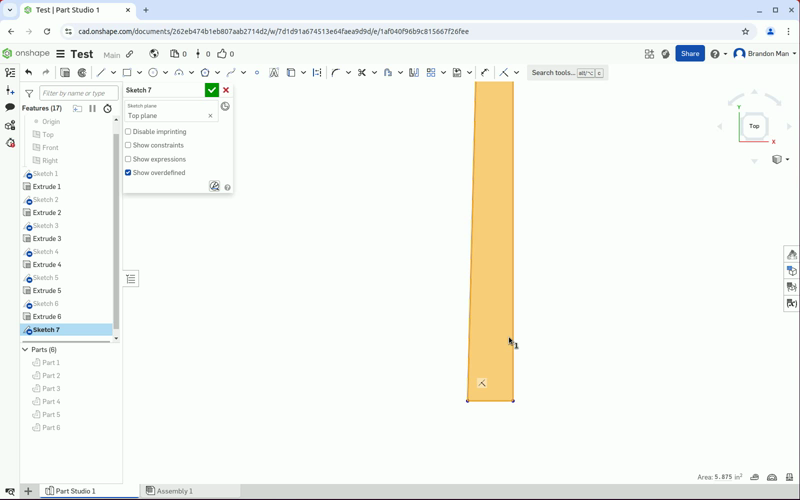
scroll(-6)
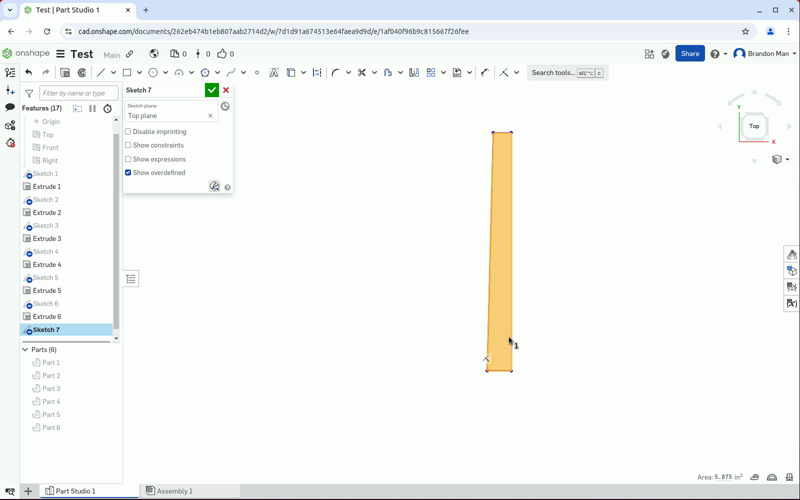
scroll(-6)
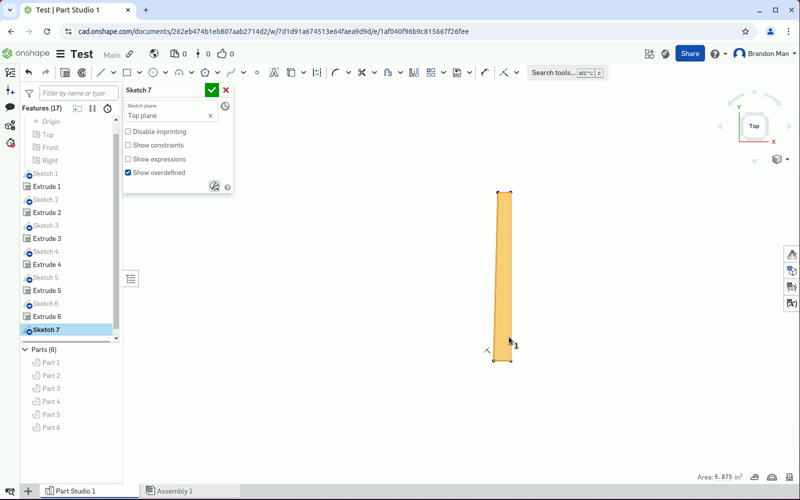
scroll(-6)
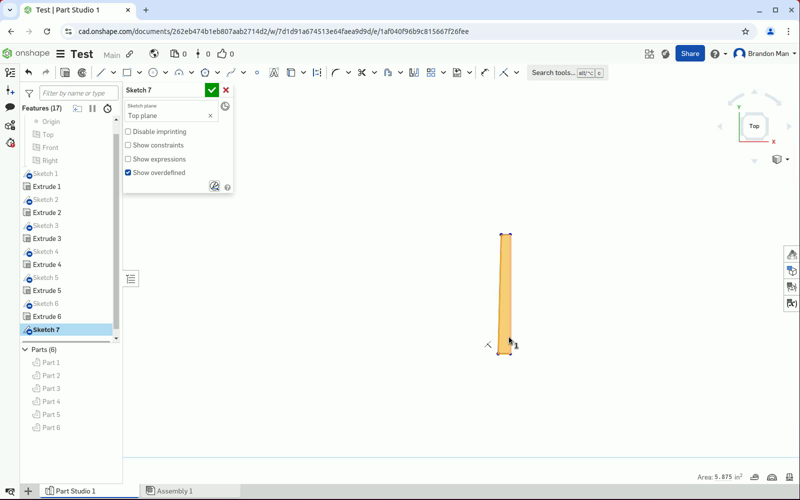
scroll(-6)
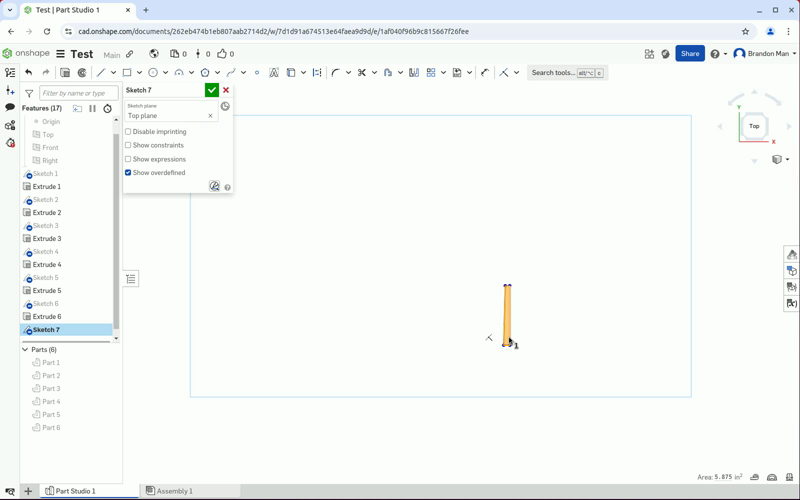
mouse_move(73, 352)
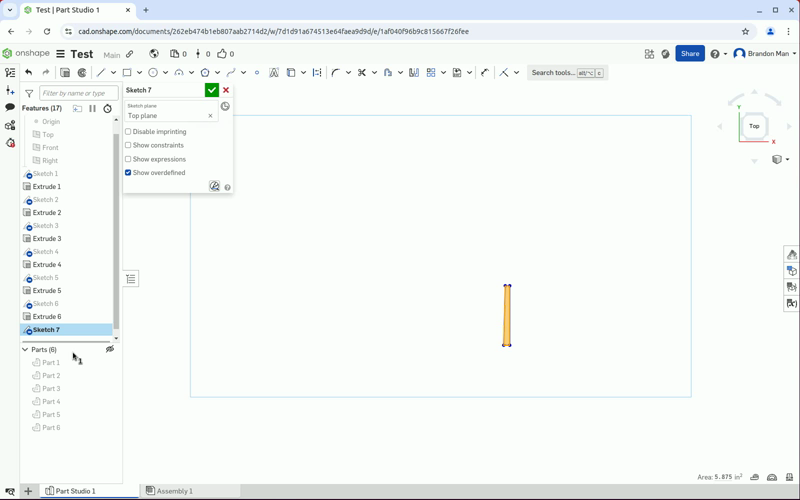
key(shift+y)
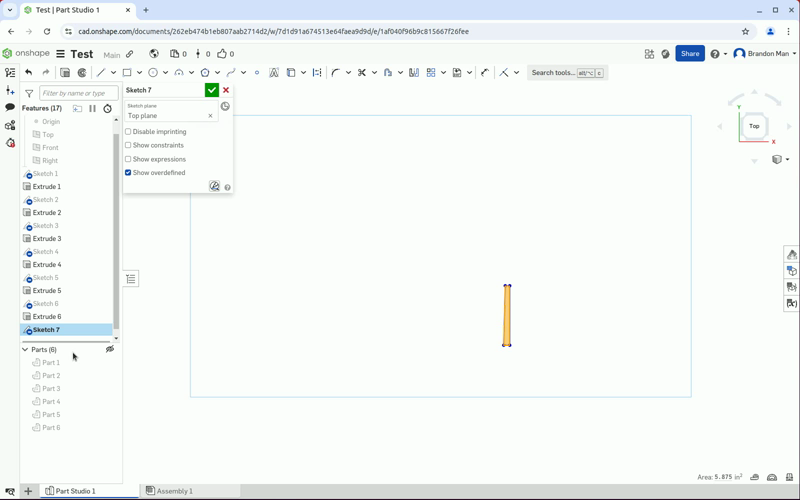
key(shift+e)
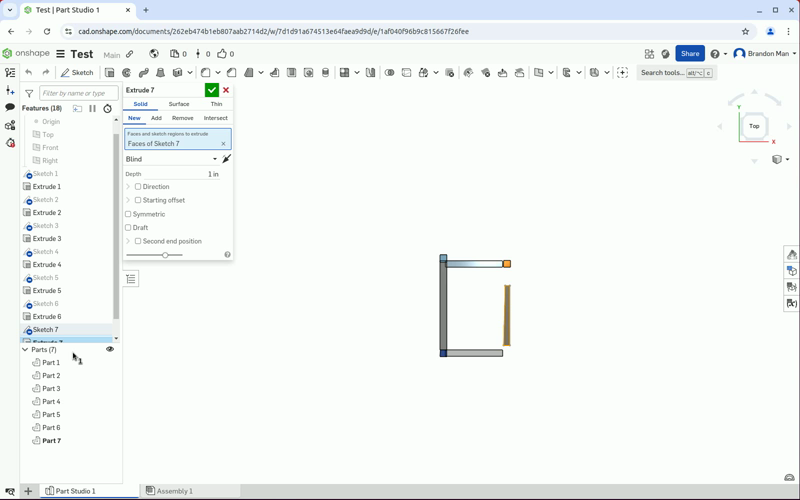
mouse_move(143, 106)
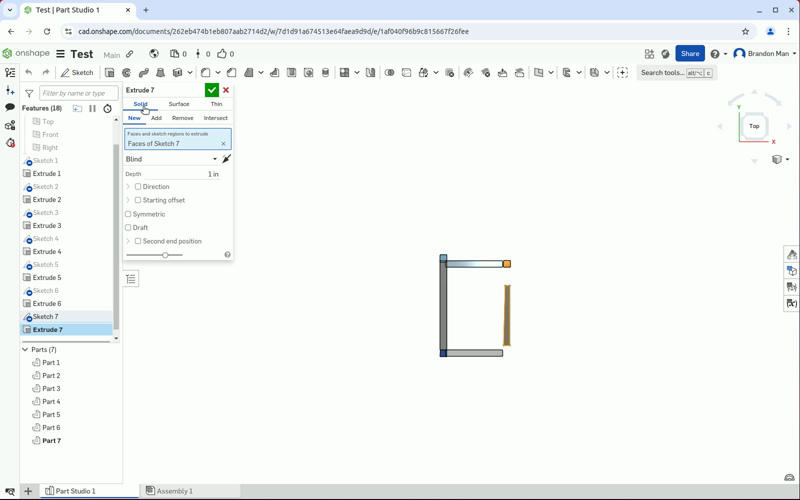
click(143, 106)
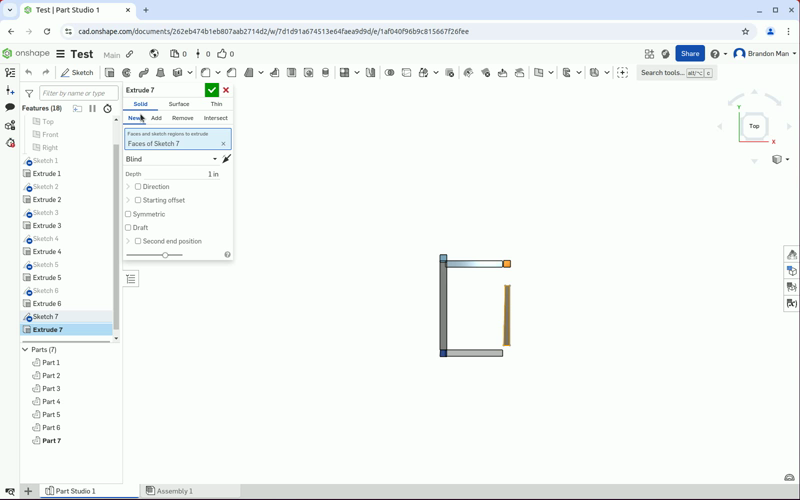
mouse_move(137, 120)
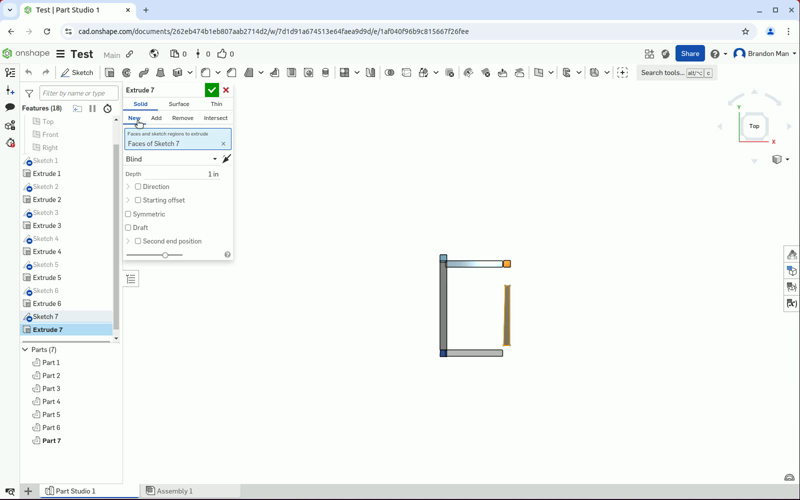
click(137, 120)
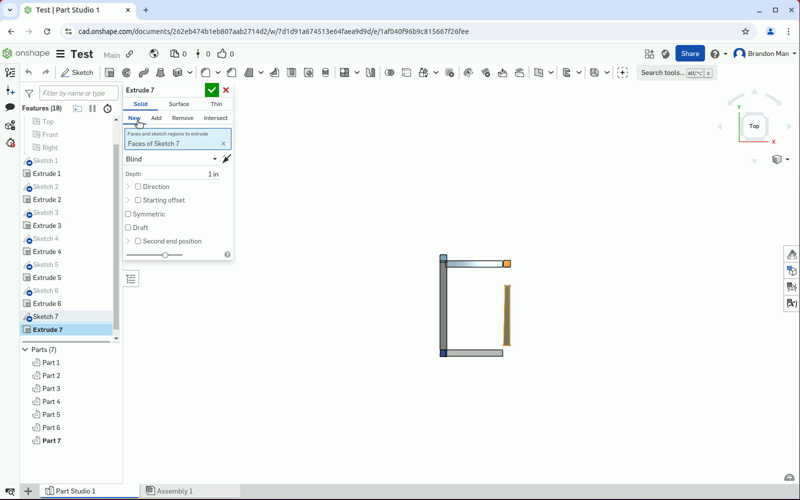
key(tab, 4)
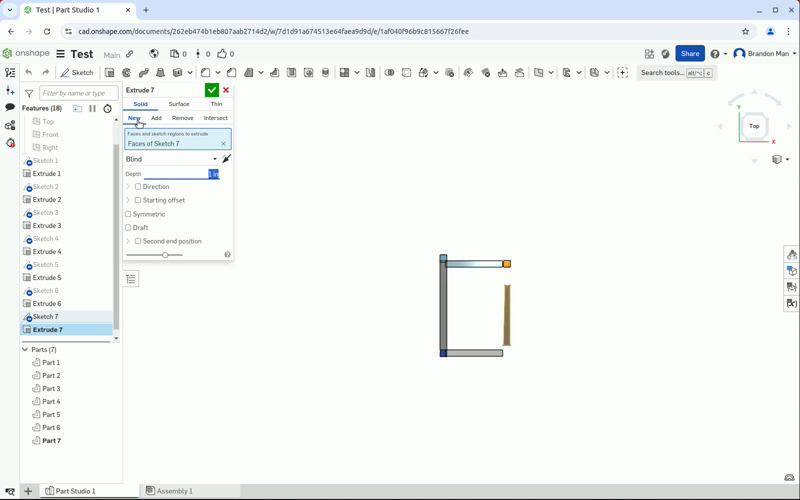
text(20.942)
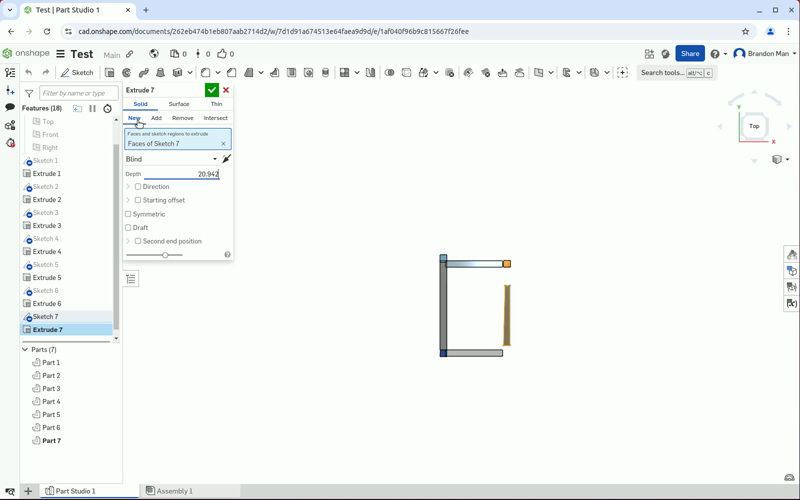
key(enter)
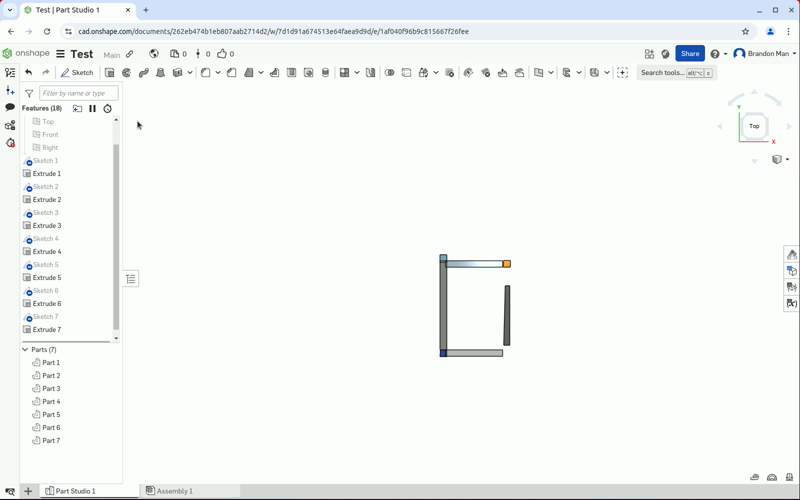
key(shift+h)
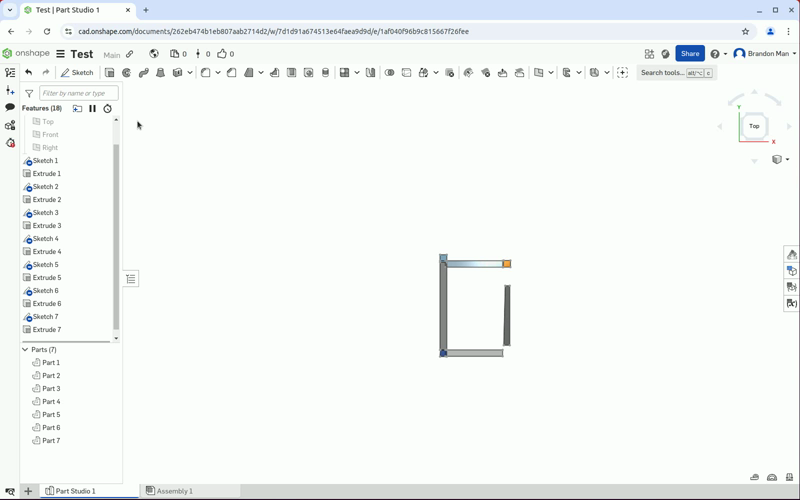
key(shift+h)
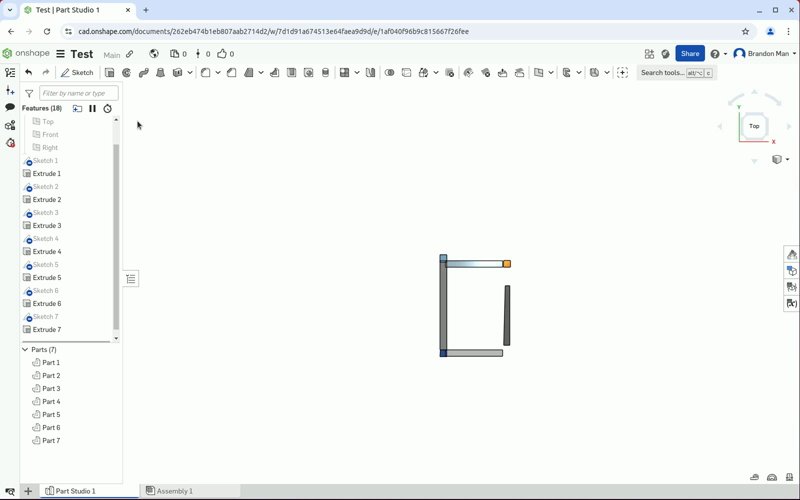
mouse_move(69, 163)
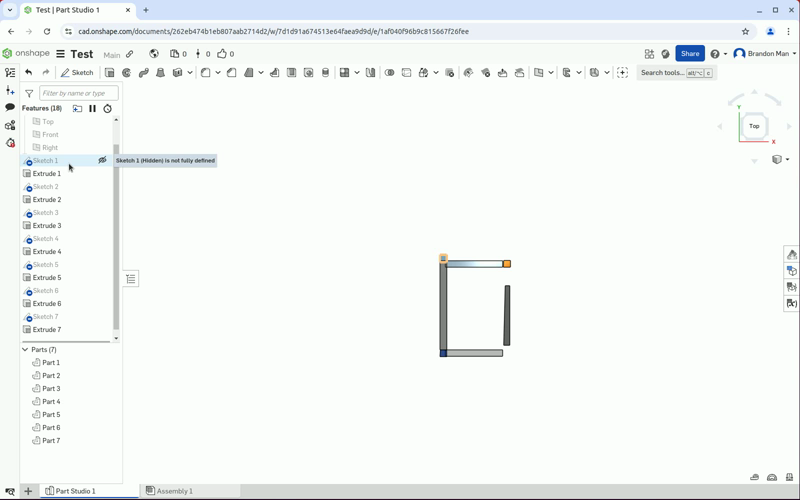
click(69, 163)
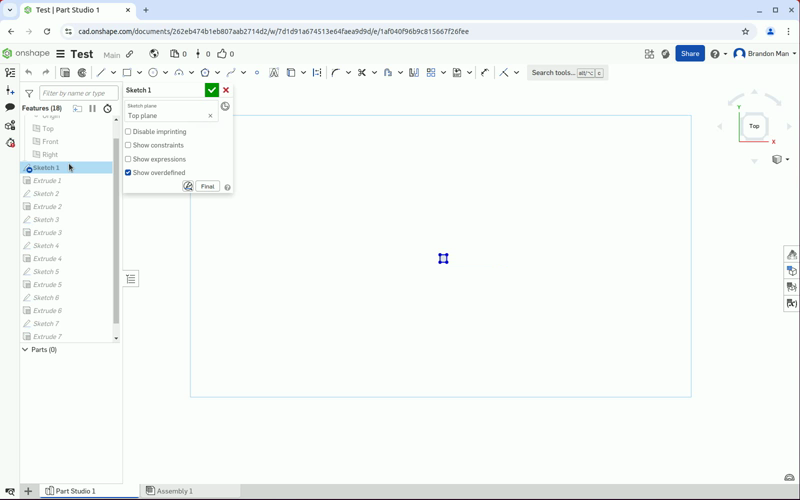
mouse_move(229, 92)
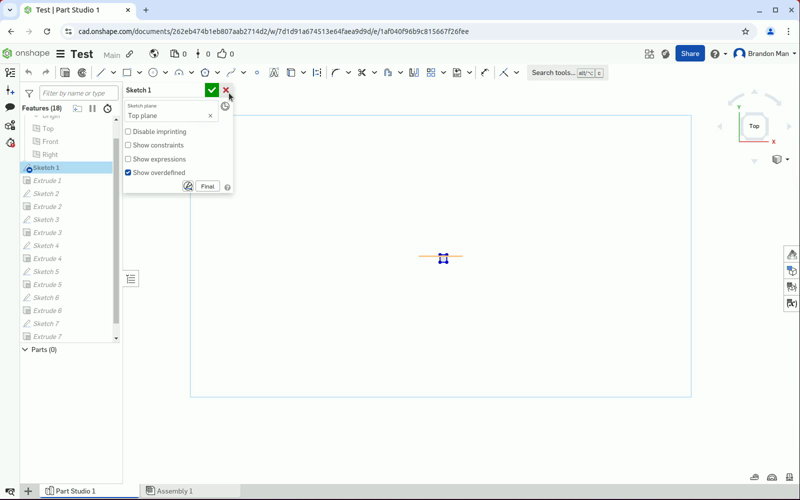
click(229, 92)
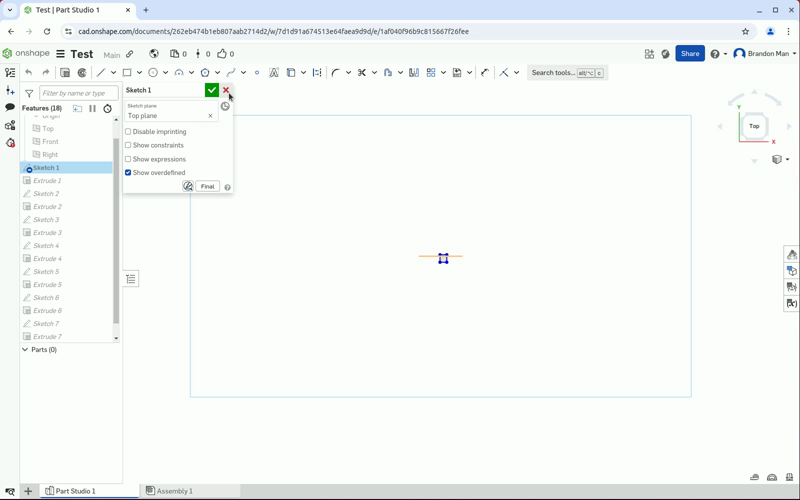
key(shift+s)
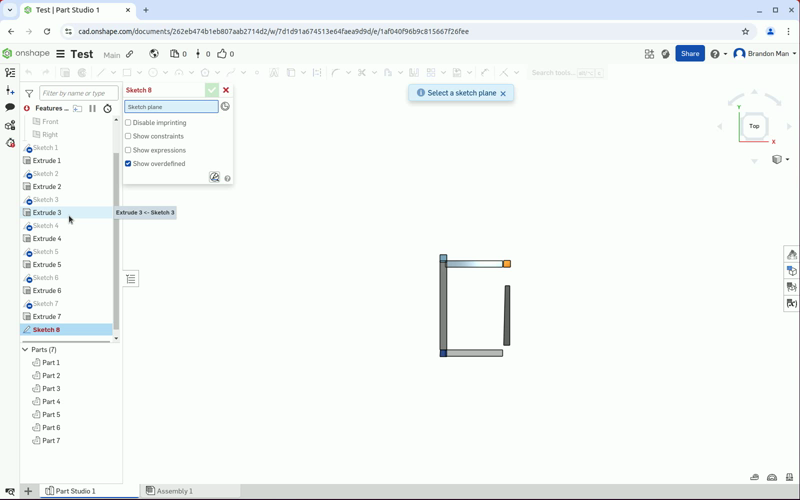
scroll(3)
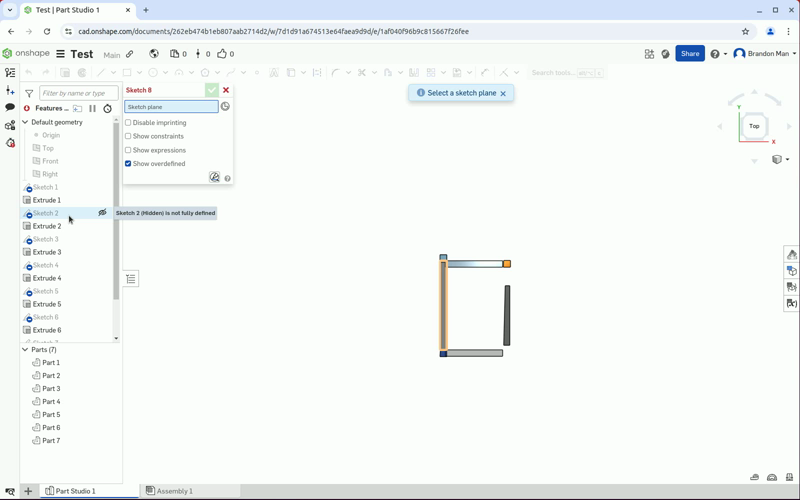
mouse_move(69, 150)
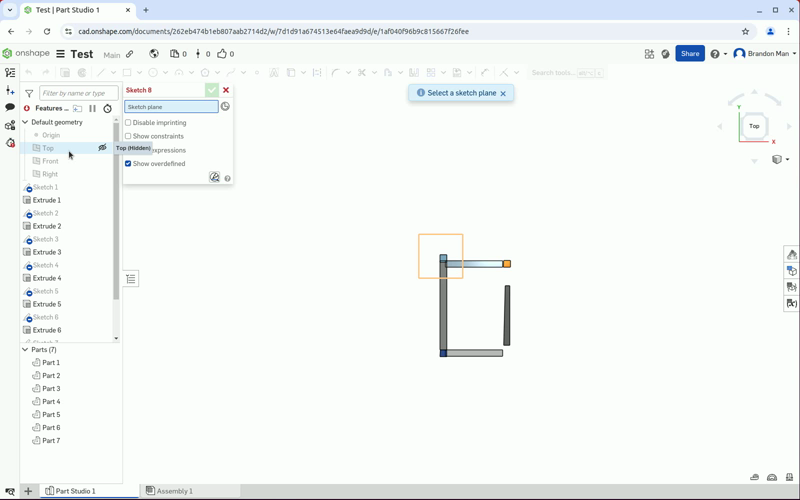
click(69, 150)
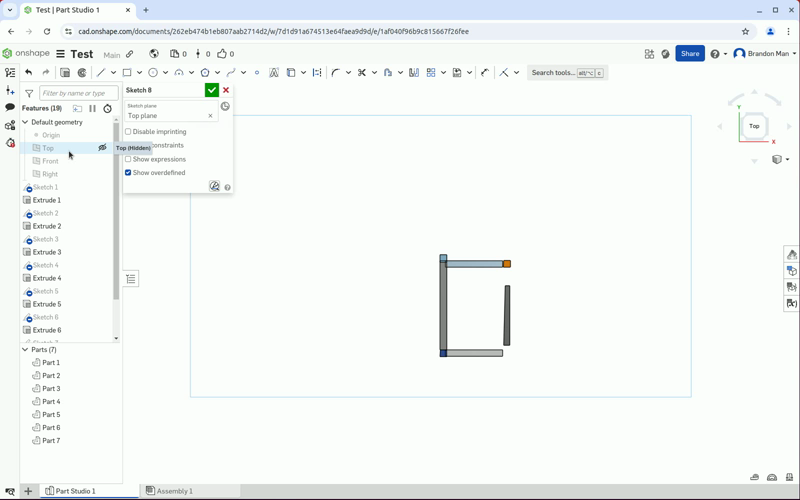
mouse_move(73, 352)
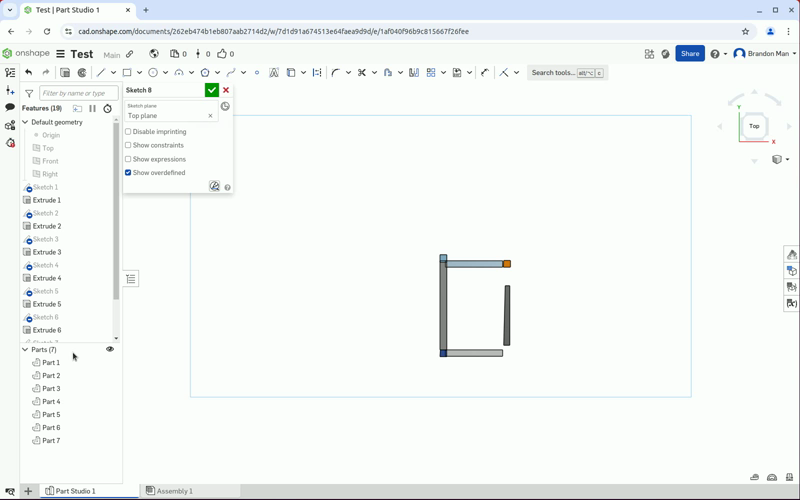
key(y)
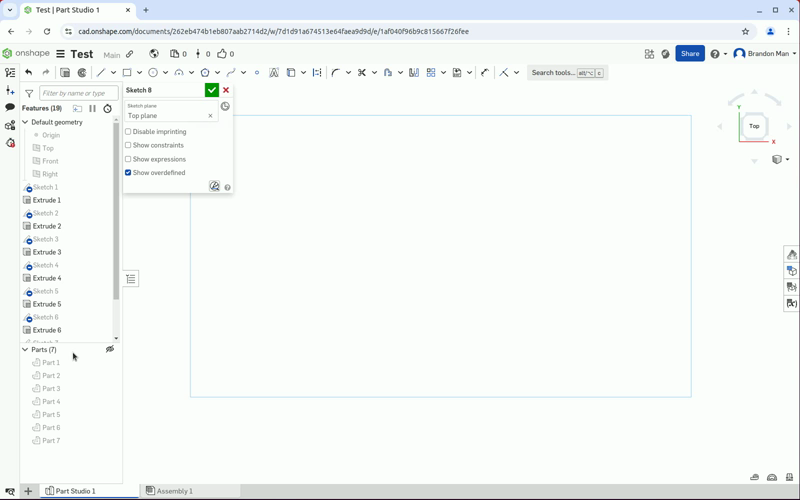
key(l)
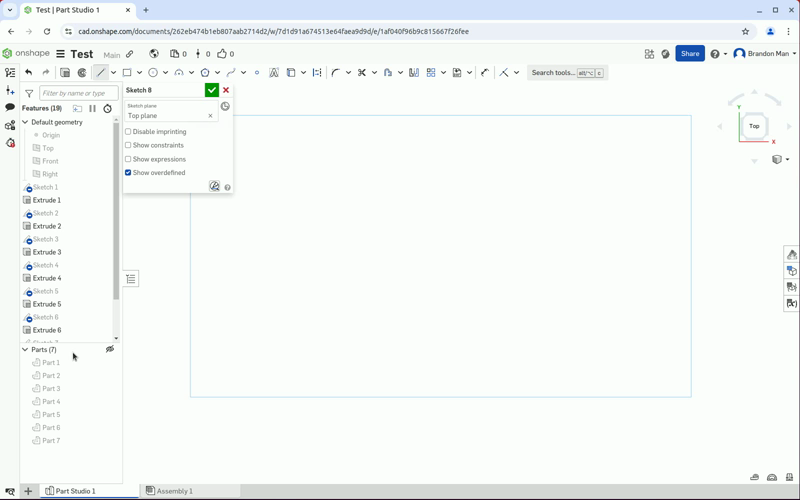
key_down(shift)
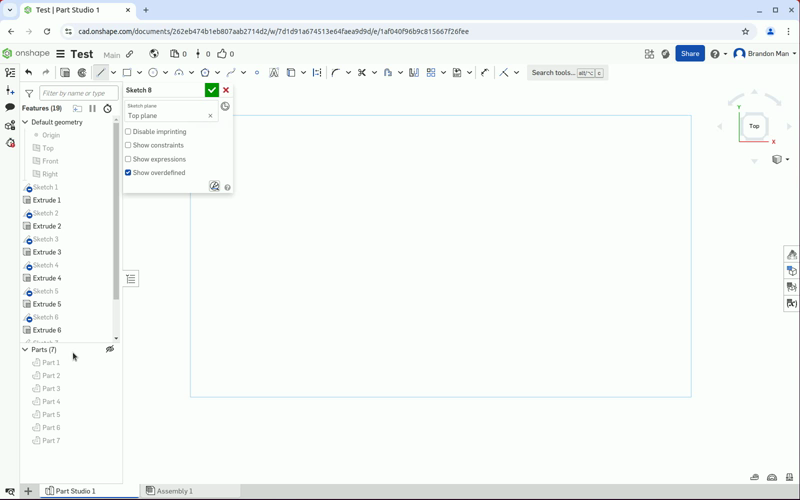
mouse_move(505, 349)
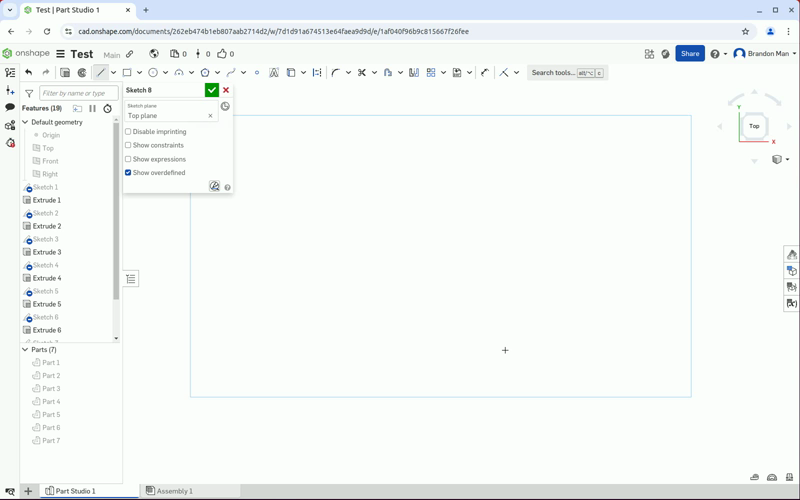
click(505, 349)
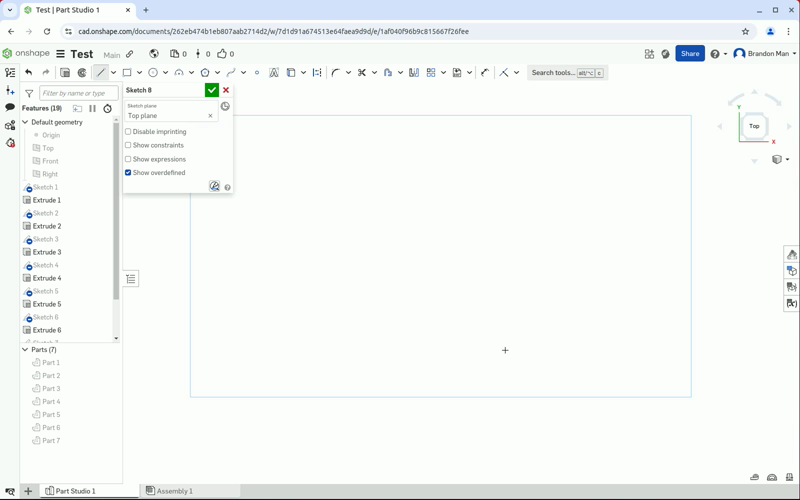
key_up(shift)
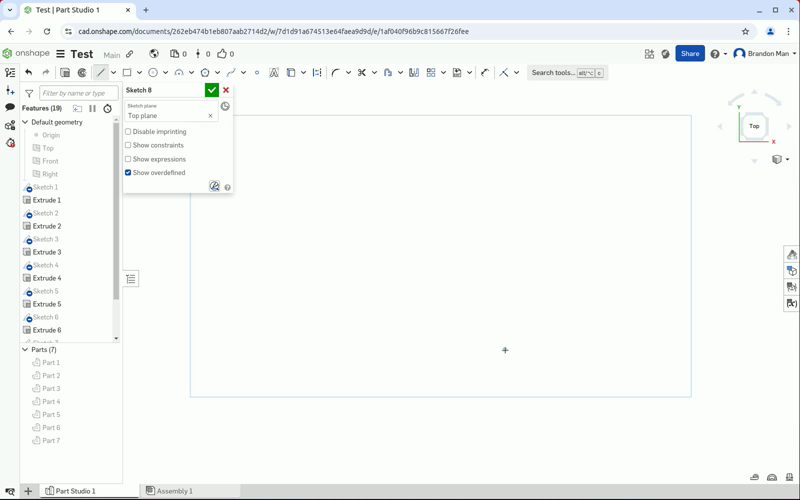
key_down(shift)
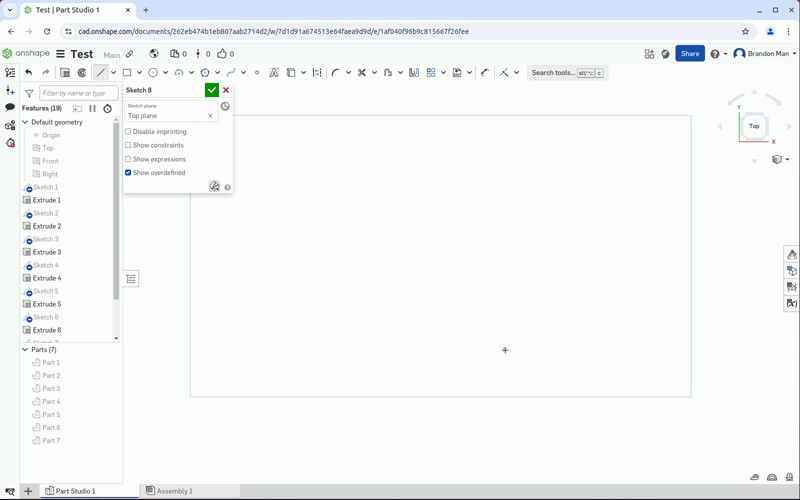
mouse_move(535, 349)
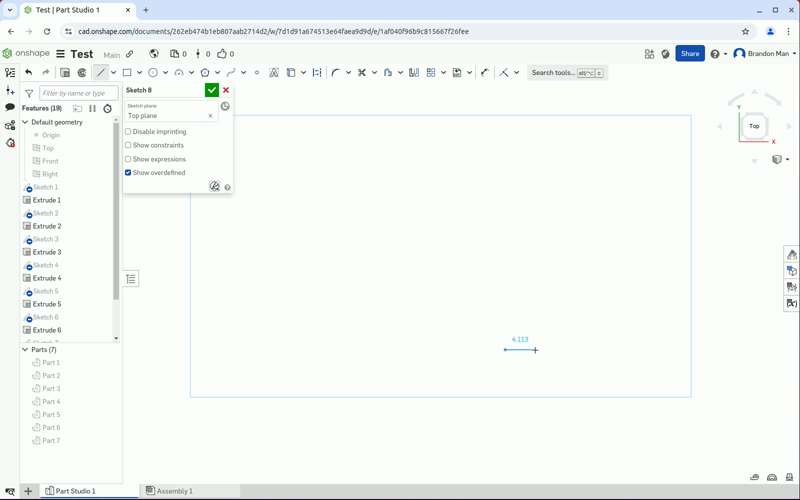
mouse_move(510, 349)
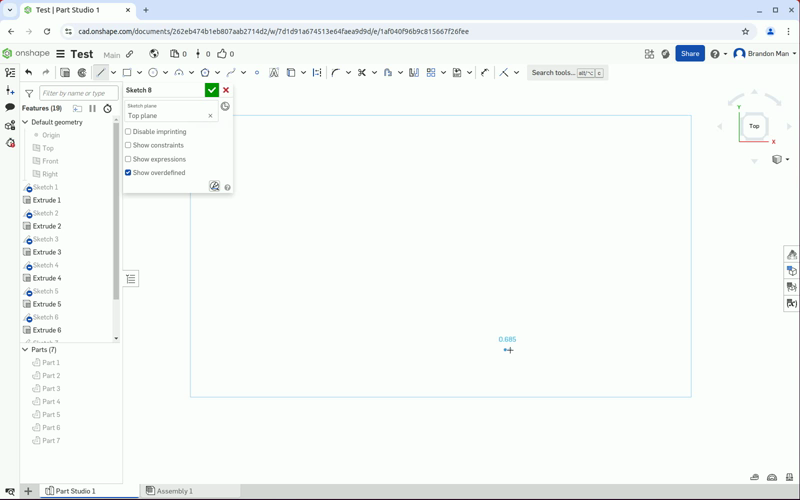
scroll(6)
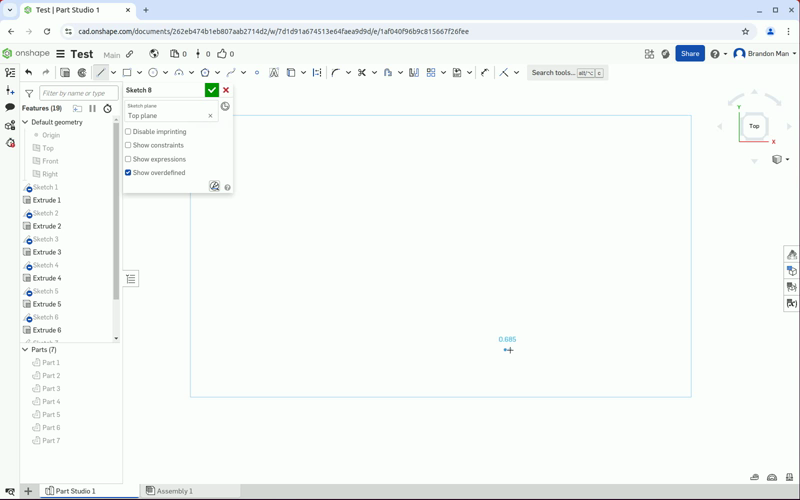
scroll(6)
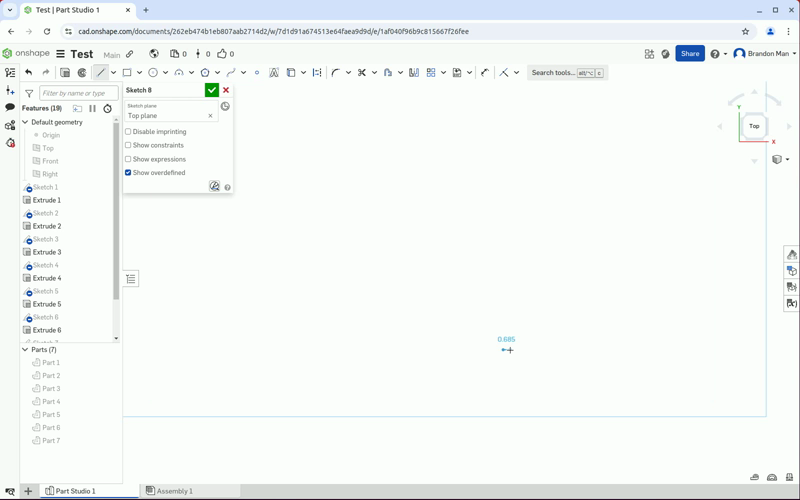
scroll(6)
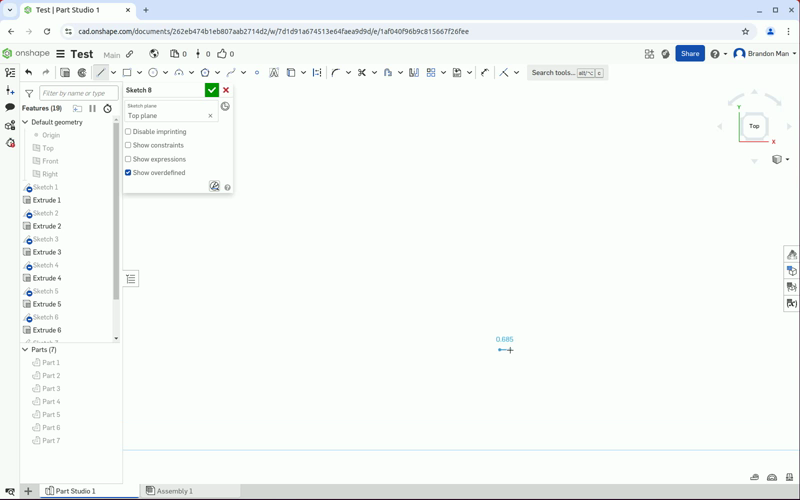
scroll(6)
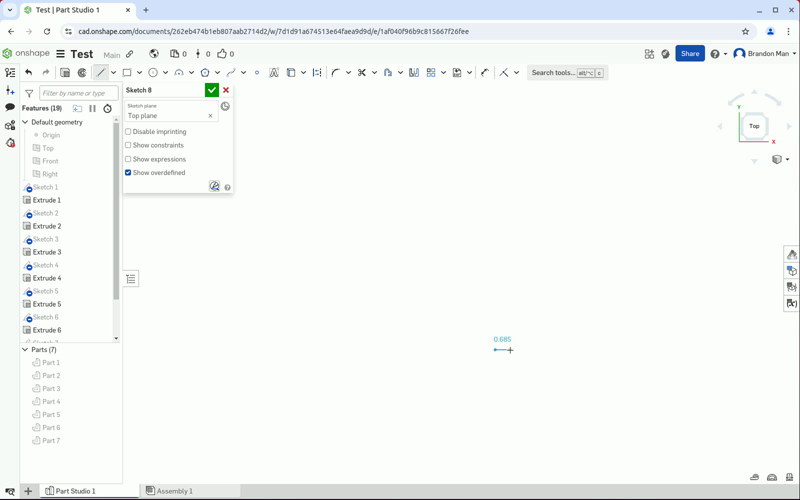
scroll(6)
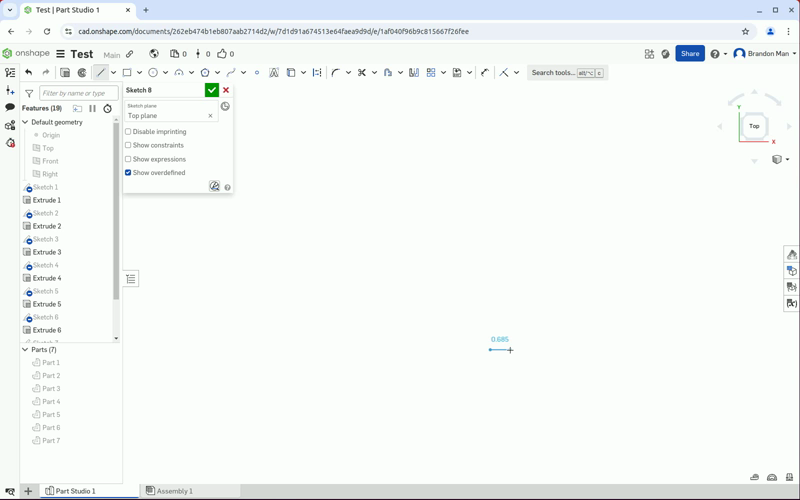
scroll(6)
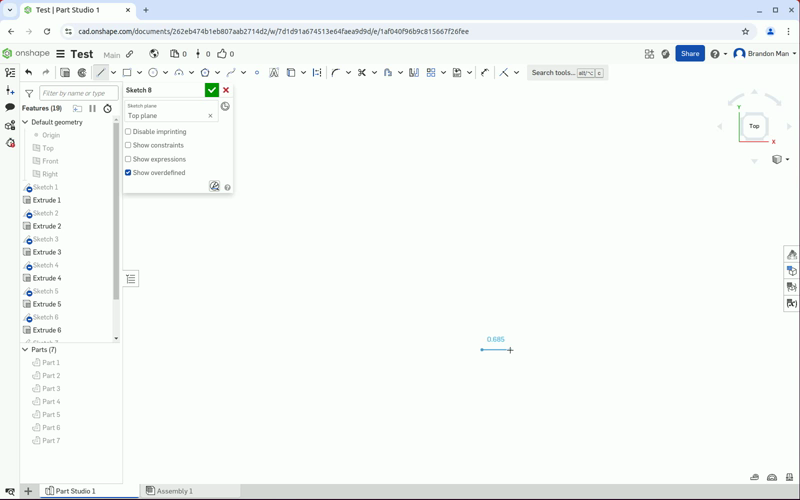
scroll(6)
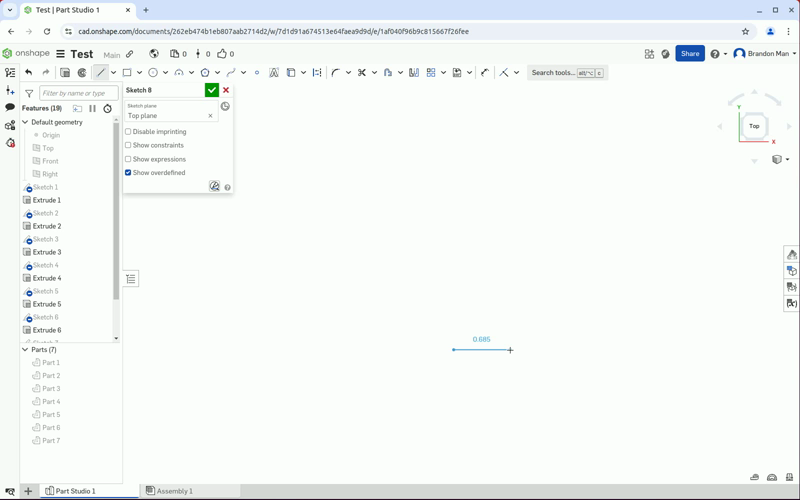
click(510, 349)
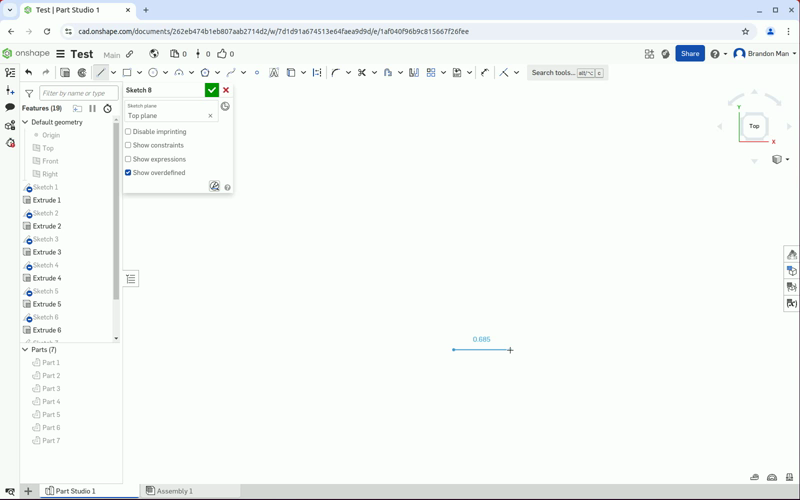
scroll(-6)
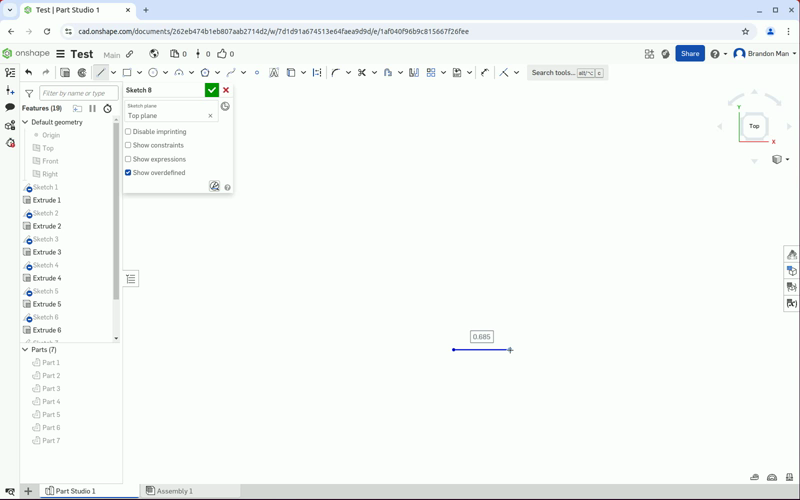
scroll(-6)
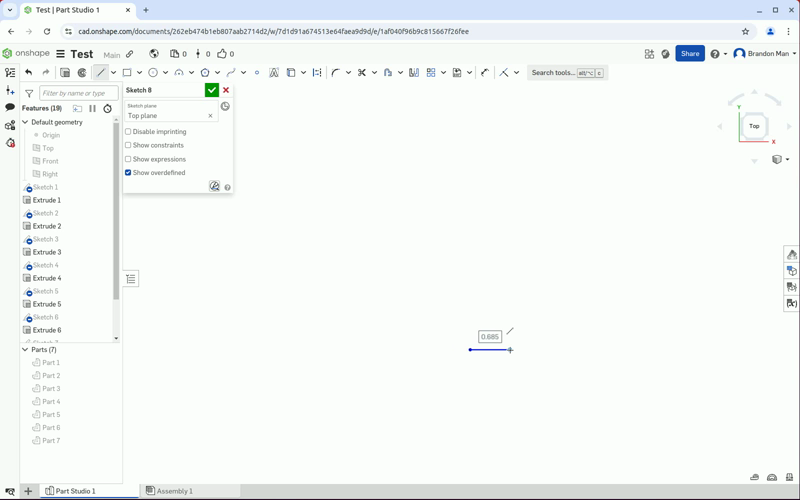
scroll(-6)
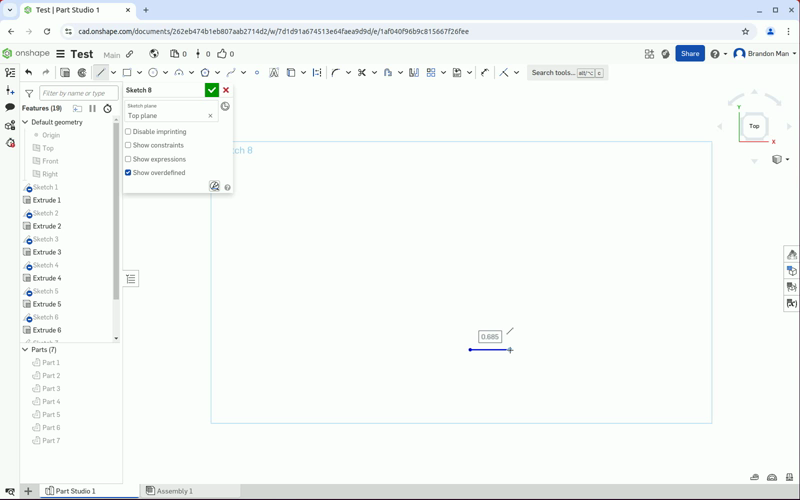
scroll(-6)
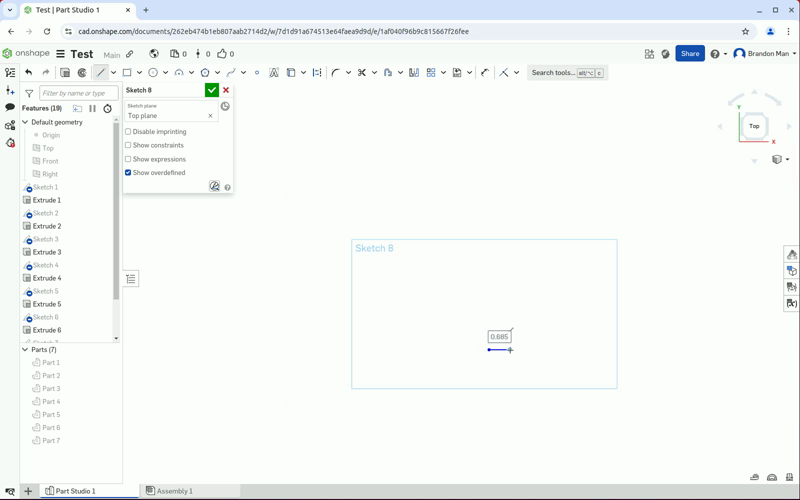
scroll(-6)
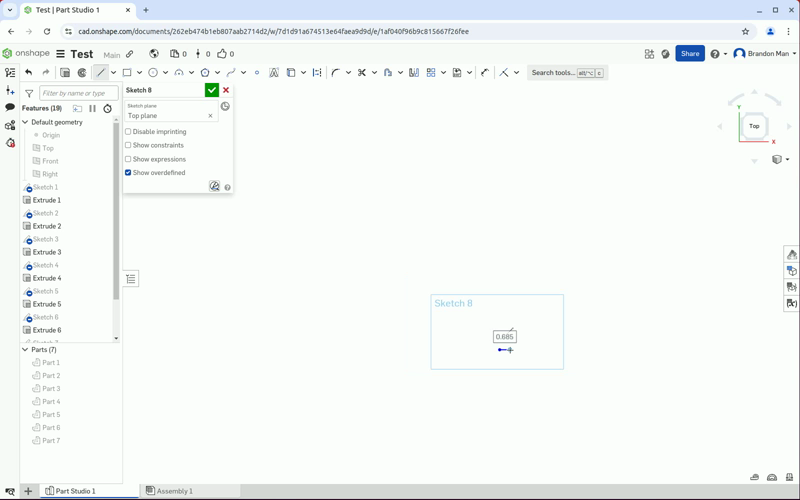
scroll(-6)
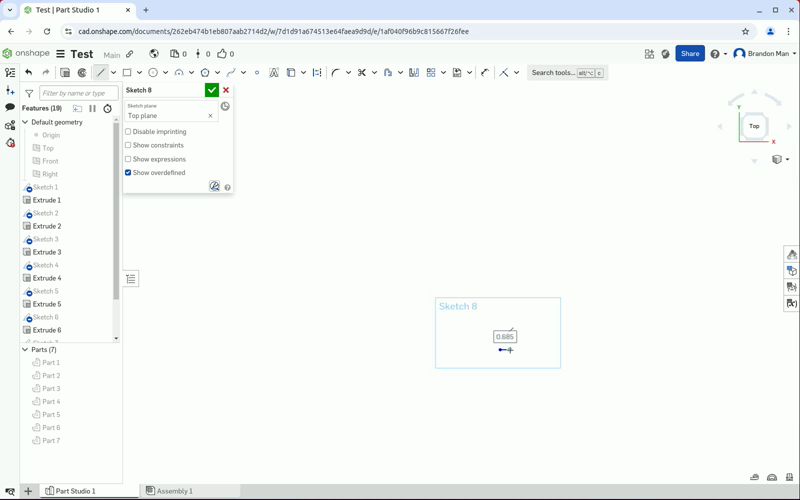
scroll(-6)
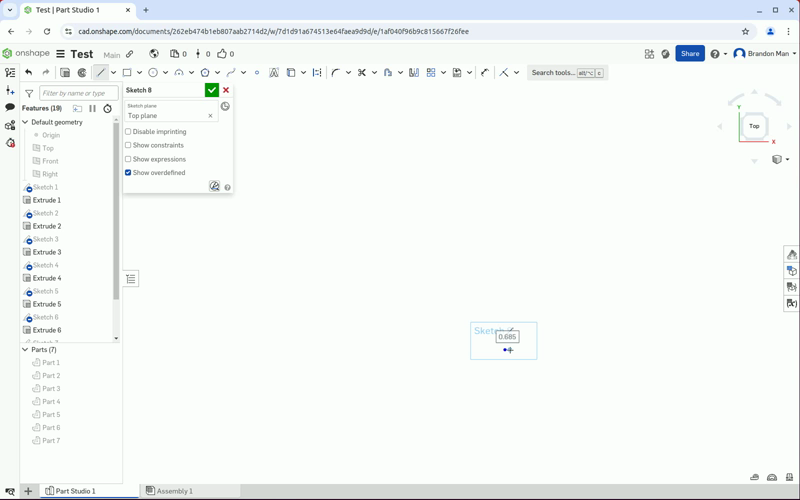
key_up(shift)
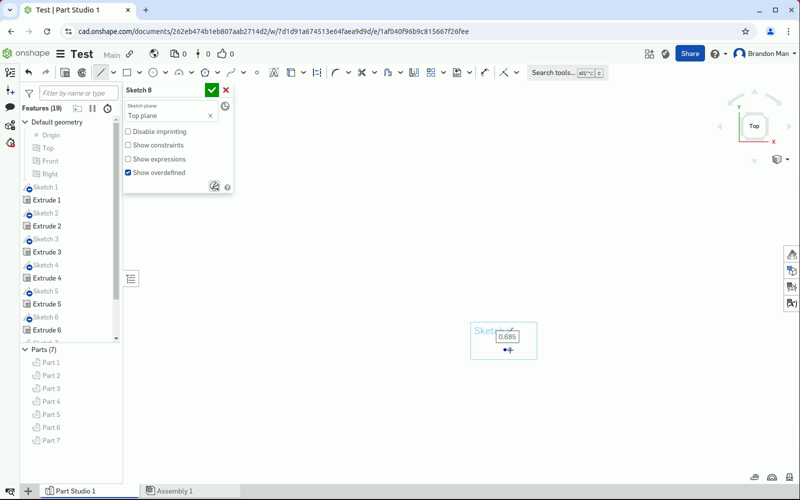
key_down(shift)
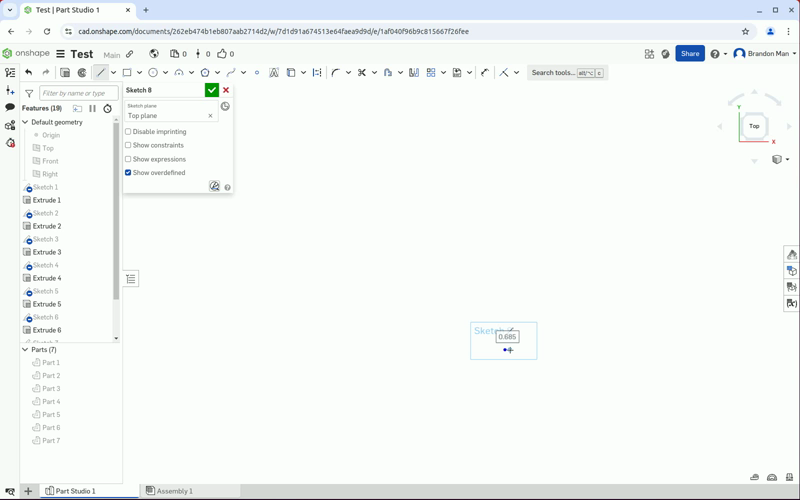
mouse_move(540, 349)
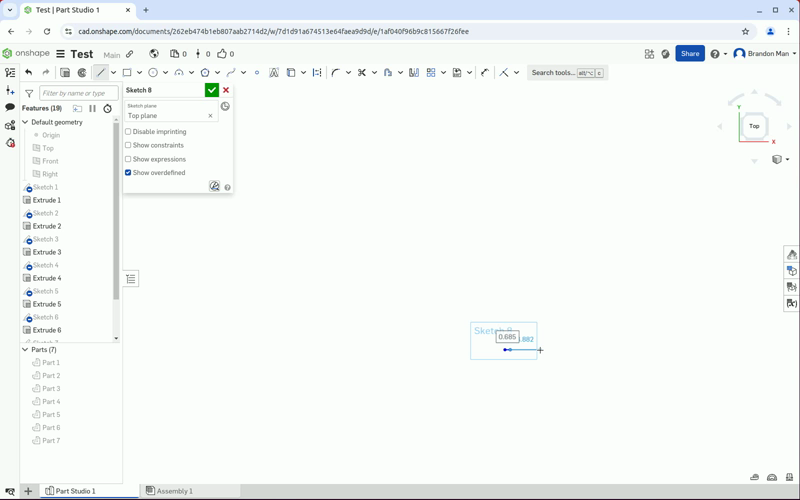
mouse_move(510, 345)
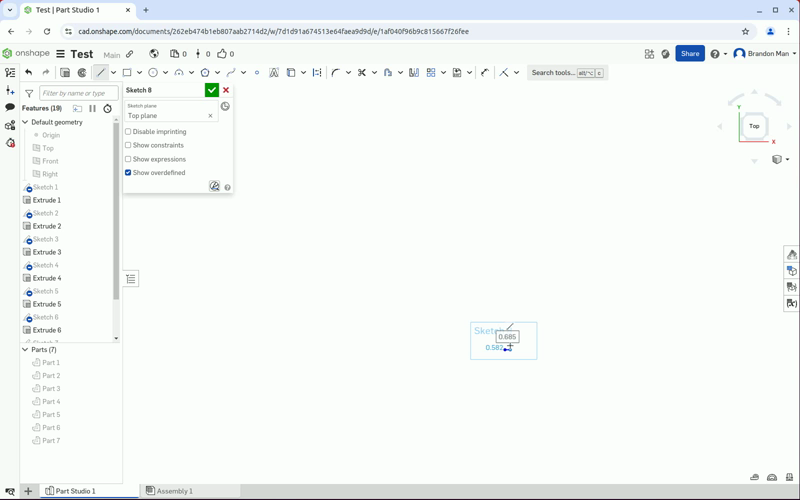
scroll(6)
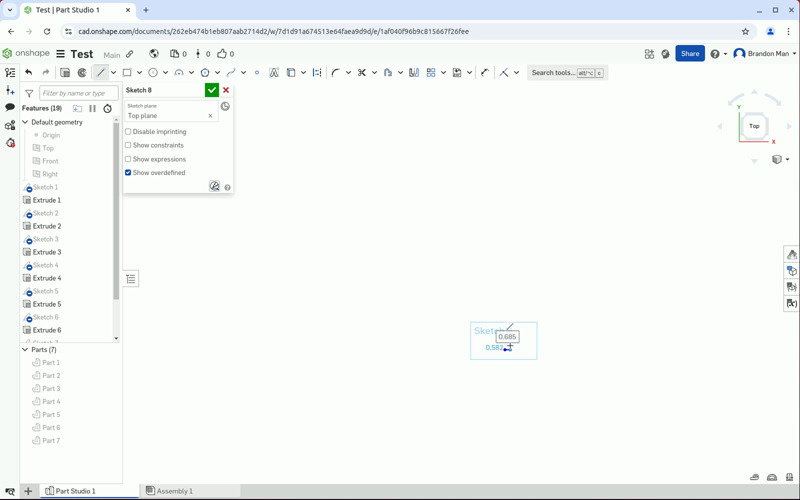
scroll(6)
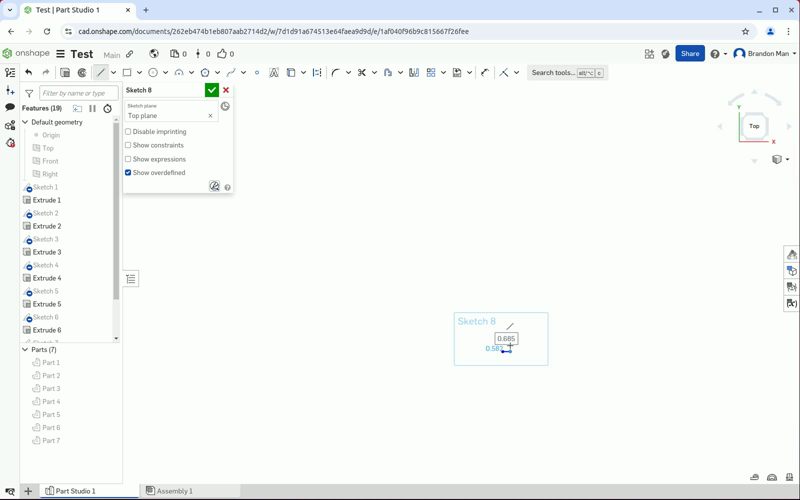
scroll(6)
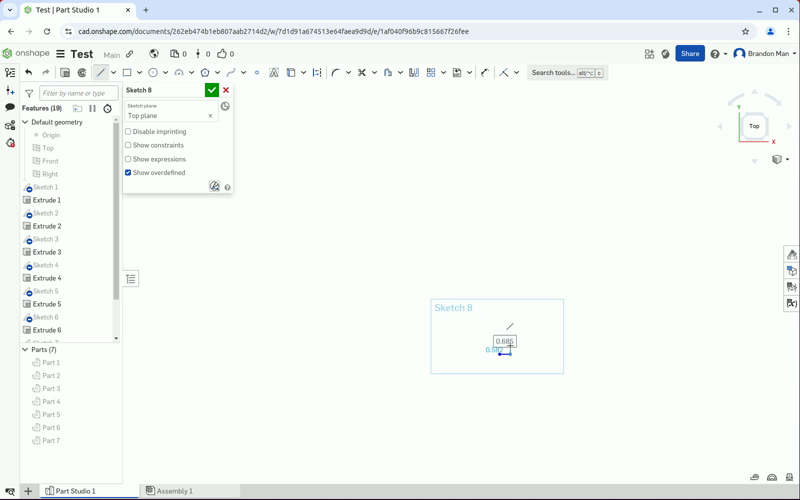
scroll(6)
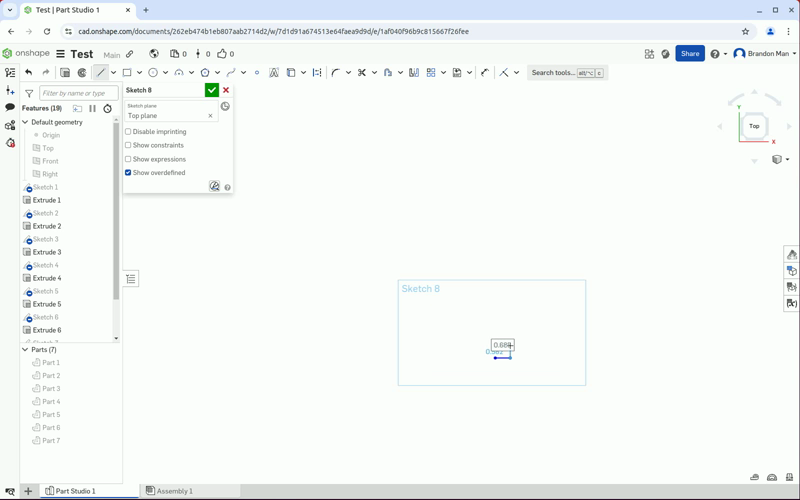
scroll(6)
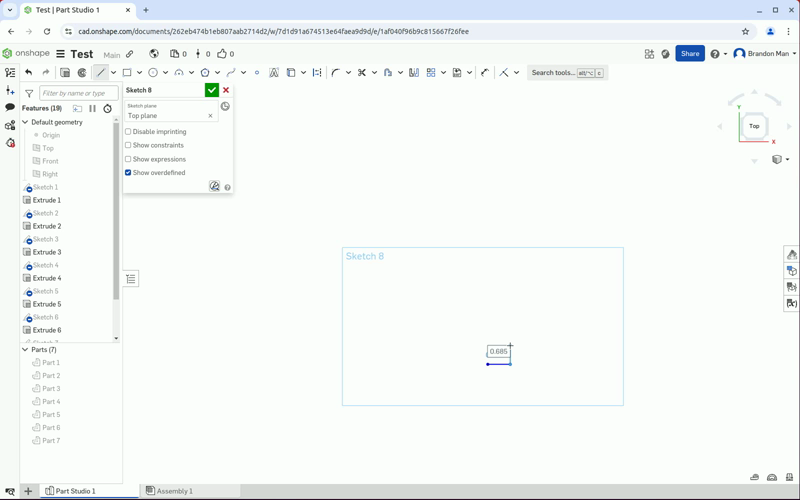
scroll(6)
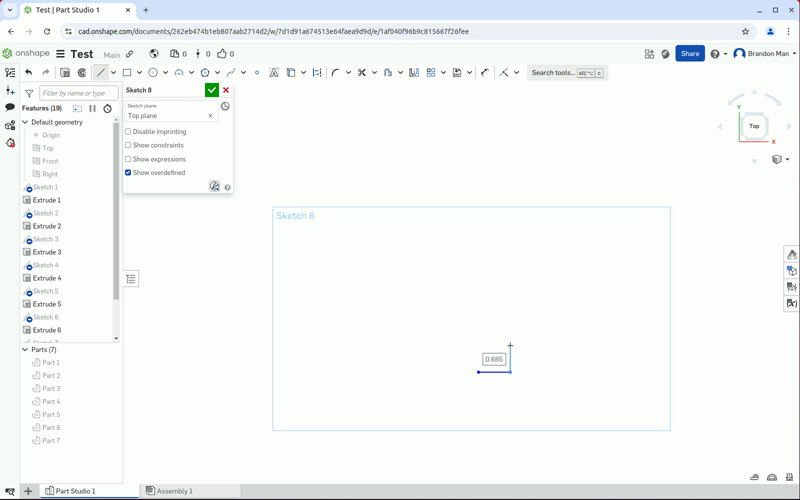
scroll(6)
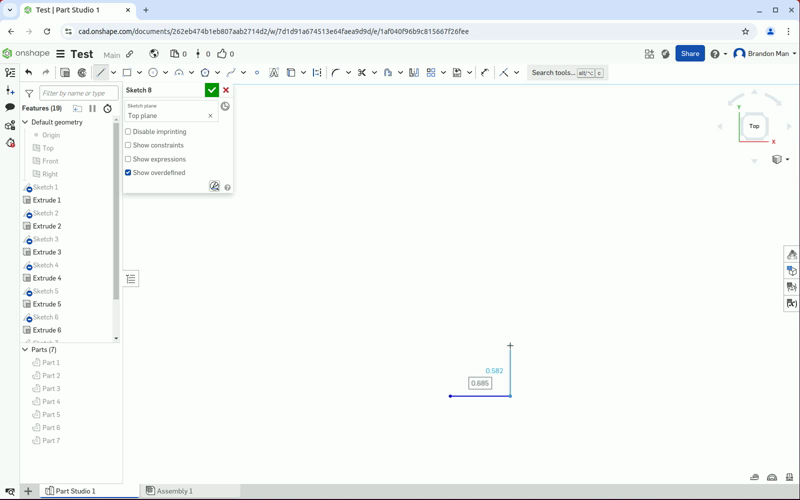
click(510, 345)
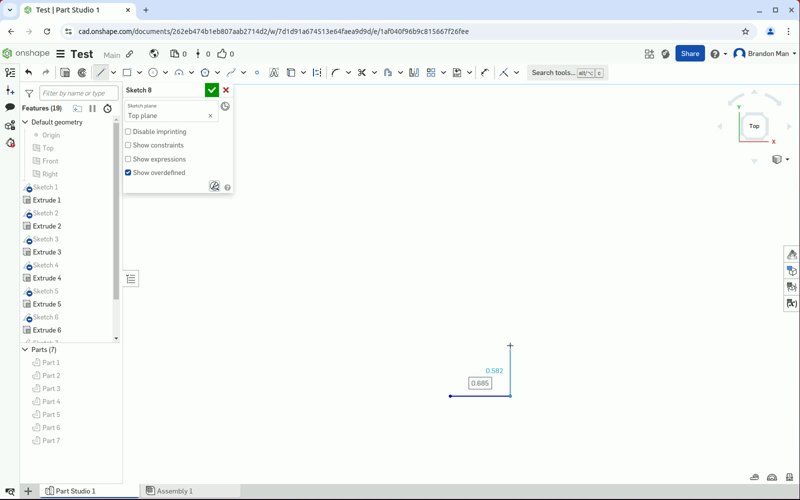
scroll(-6)
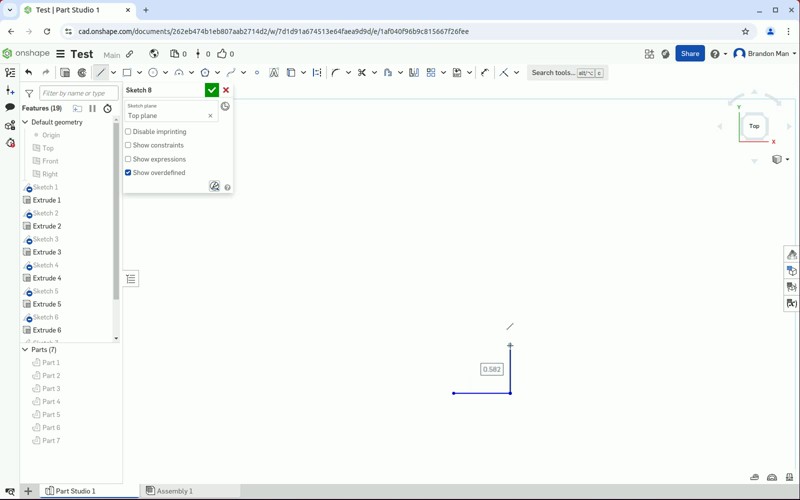
scroll(-6)
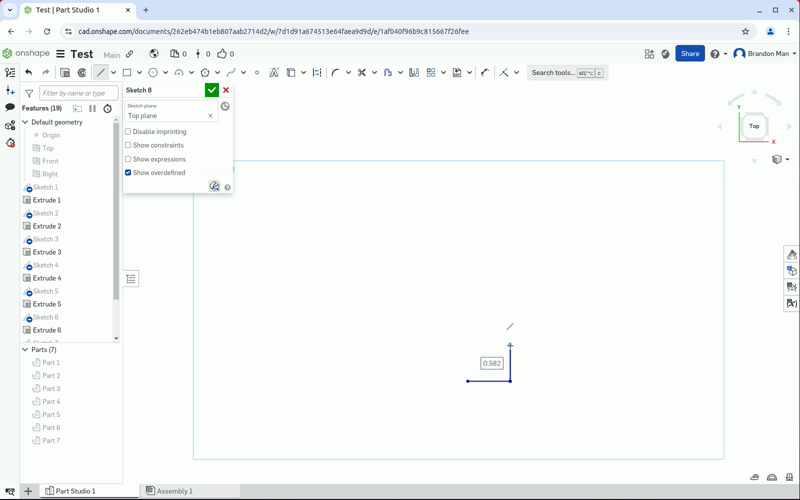
scroll(-6)
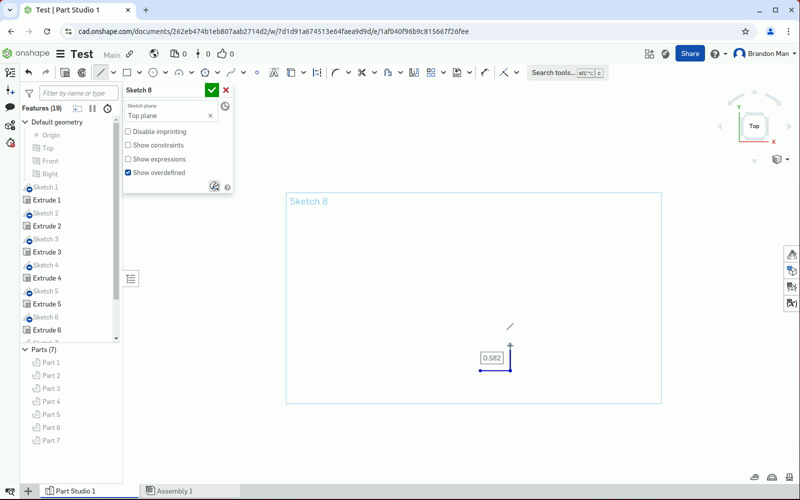
scroll(-6)
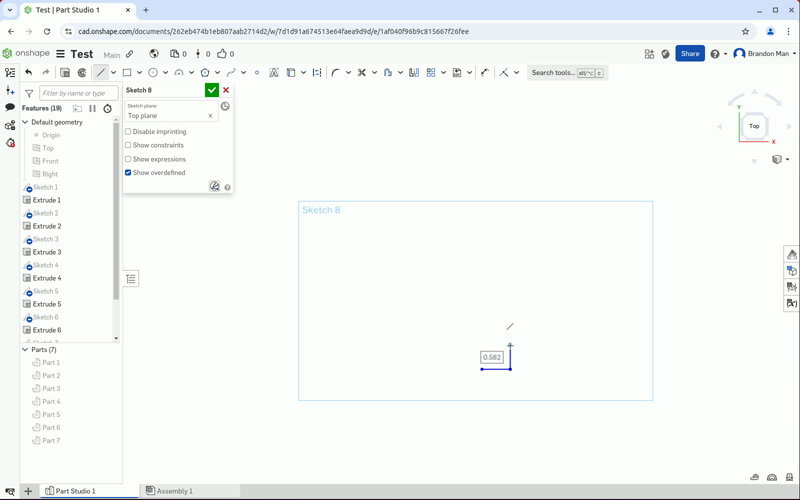
scroll(-6)
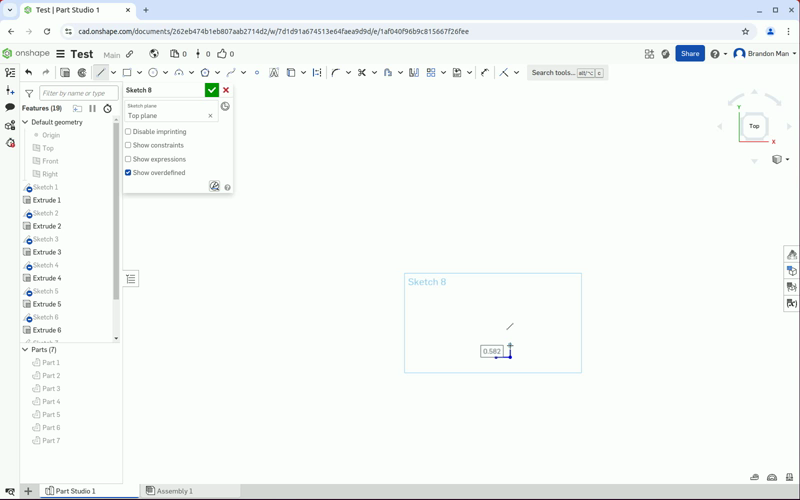
scroll(-6)
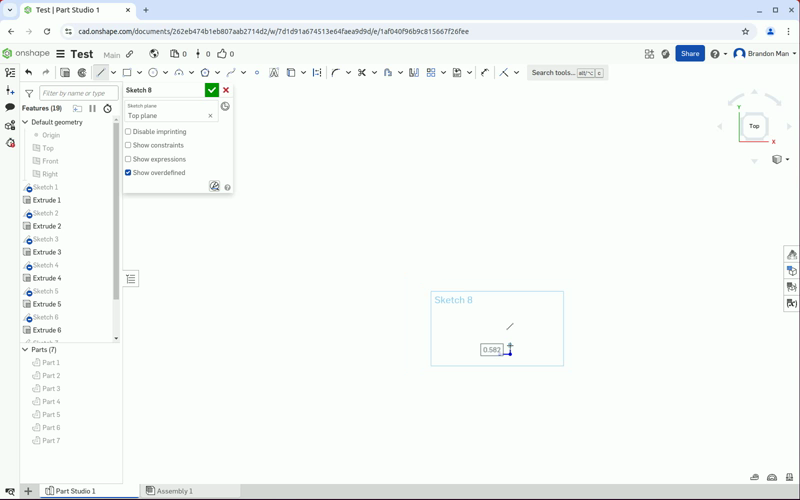
scroll(-6)
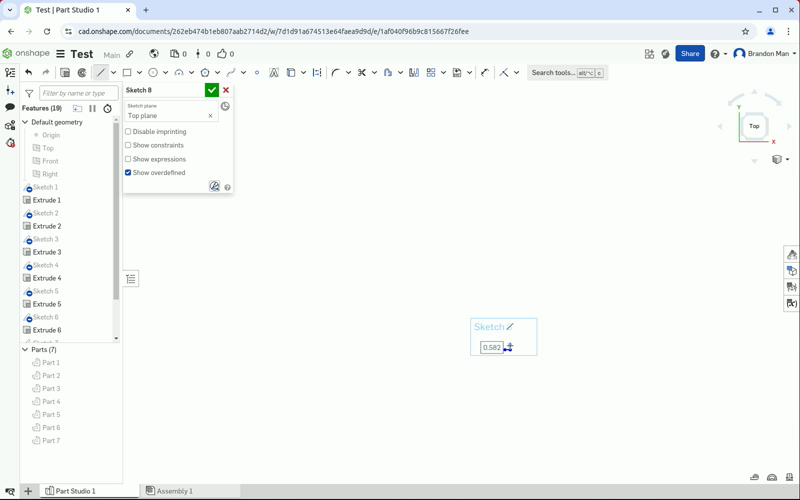
key_up(shift)
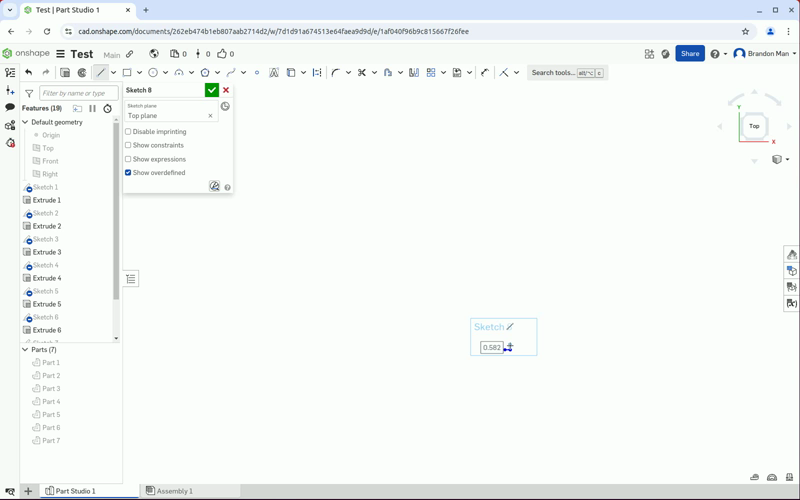
key_down(shift)
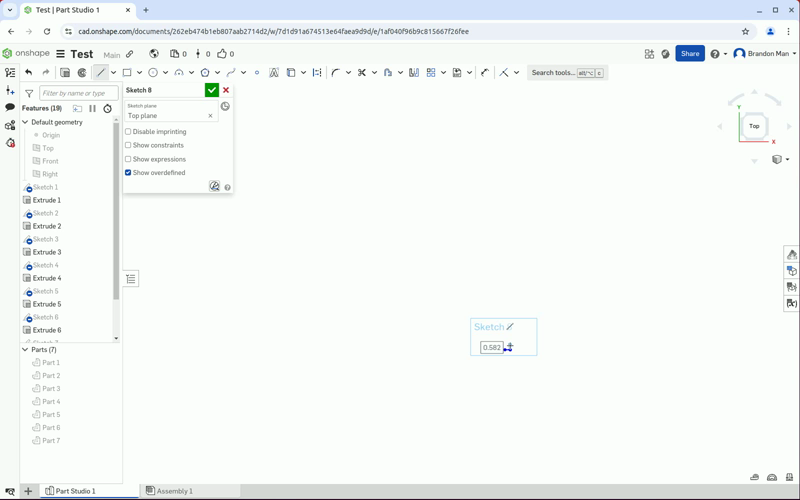
mouse_move(540, 345)
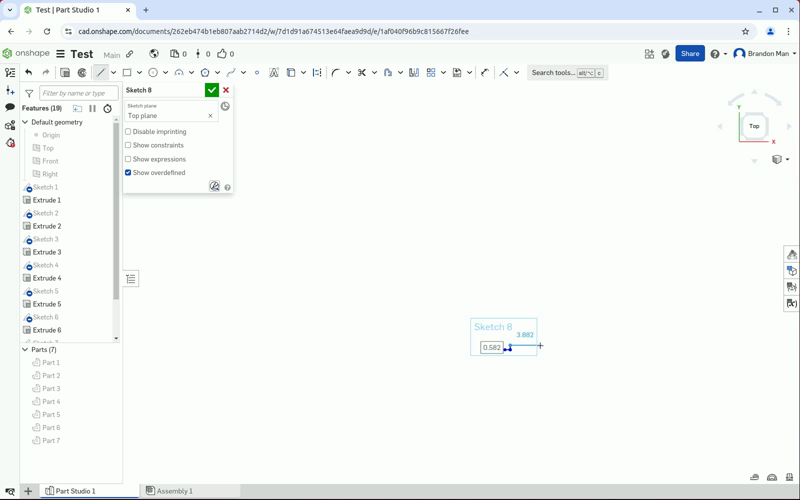
mouse_move(505, 345)
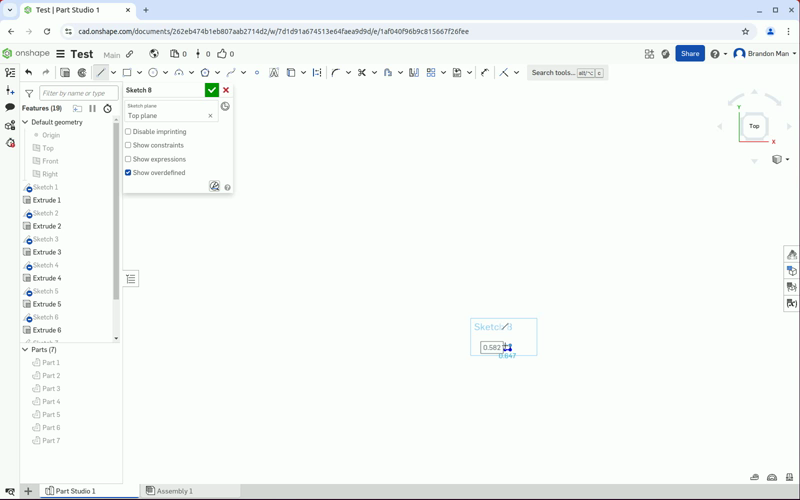
scroll(6)
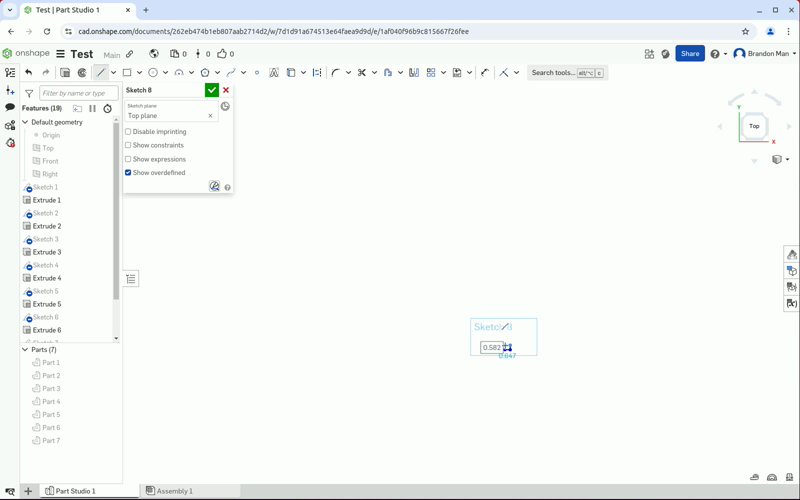
scroll(6)
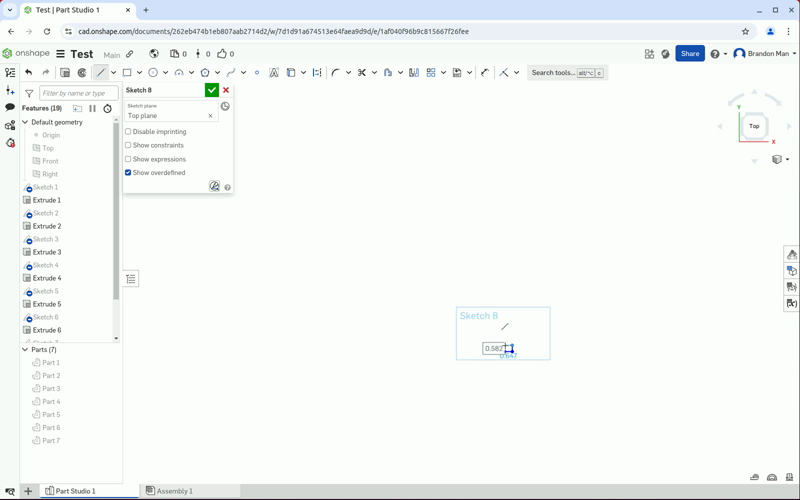
scroll(6)
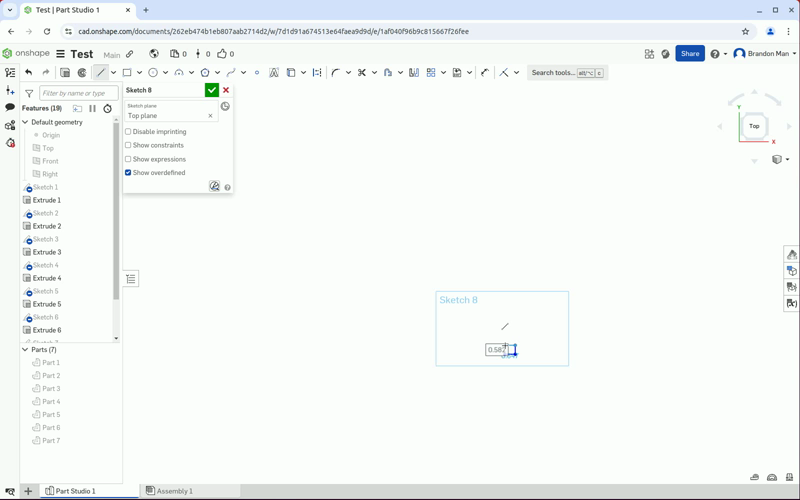
scroll(6)
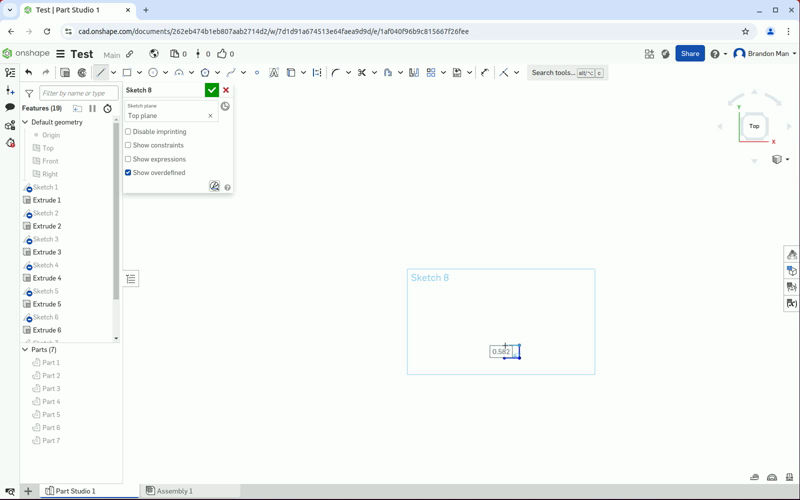
scroll(6)
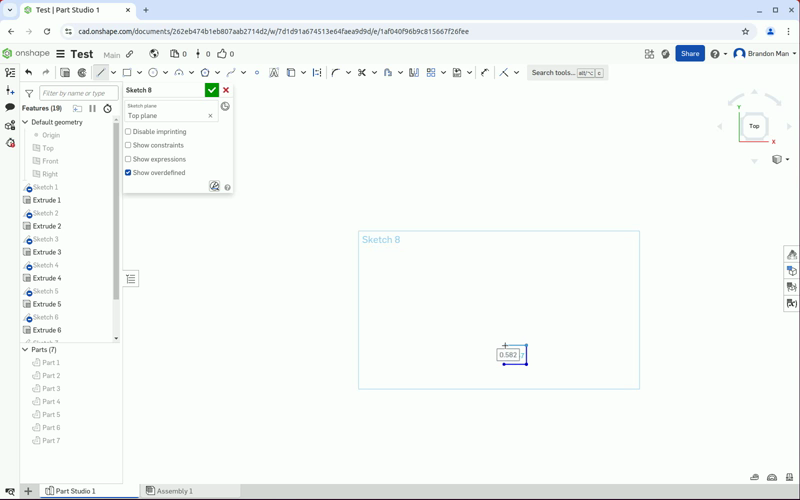
scroll(6)
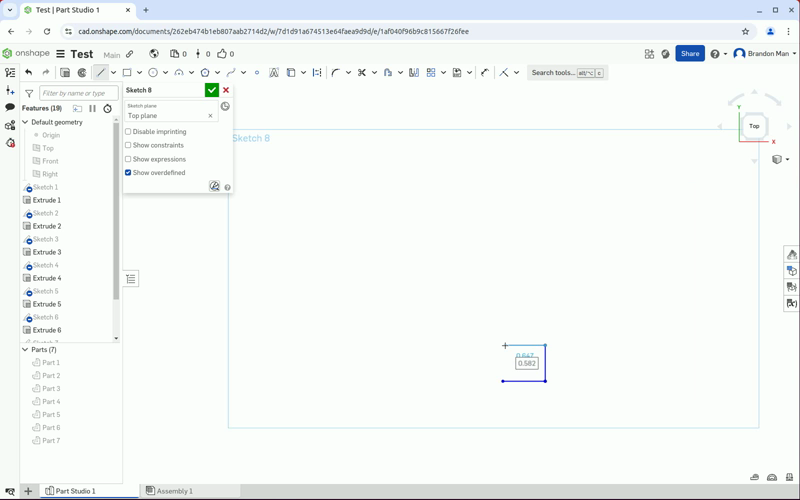
scroll(6)
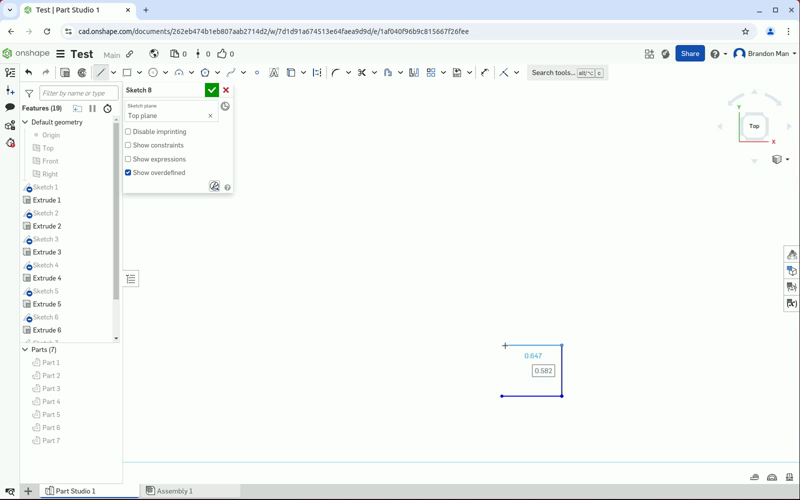
click(505, 345)
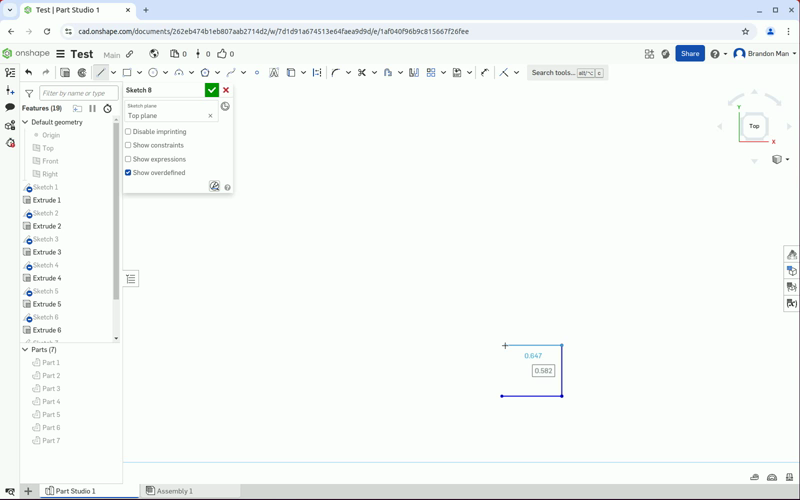
scroll(-6)
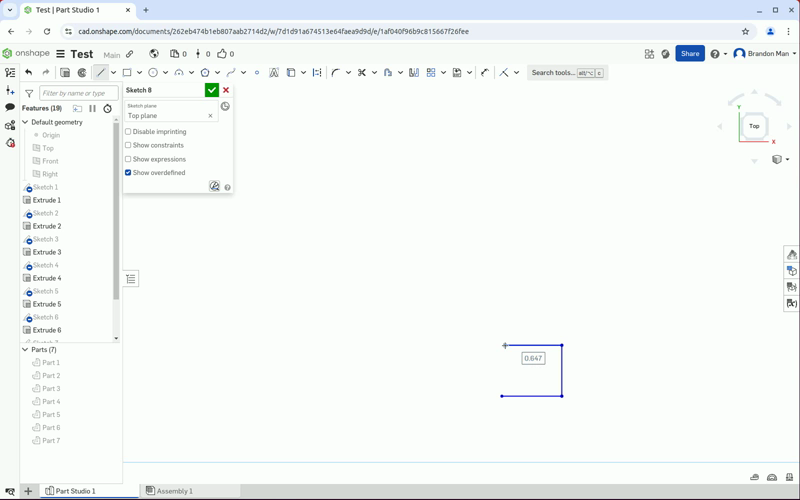
scroll(-6)
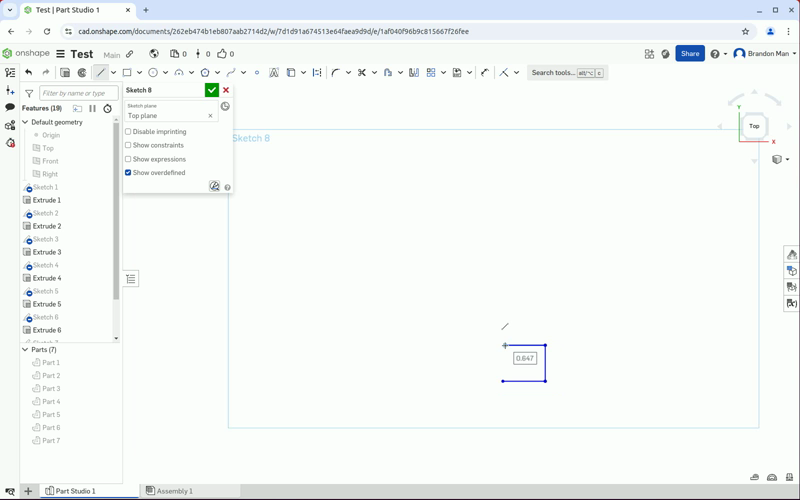
scroll(-6)
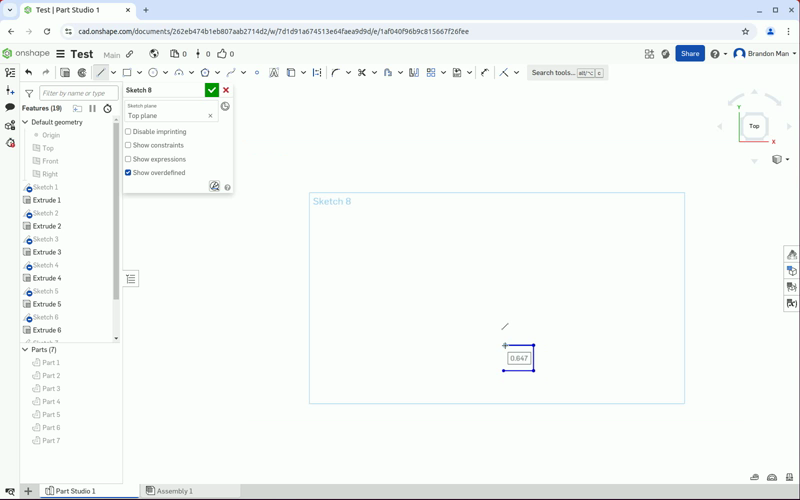
scroll(-6)
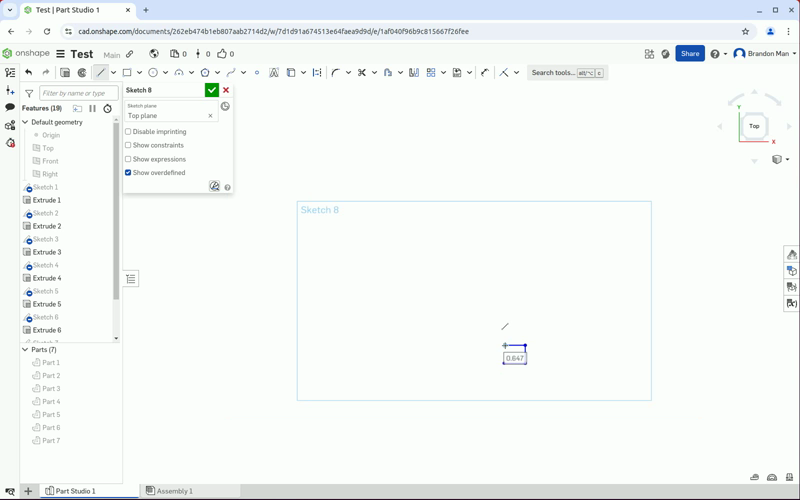
scroll(-6)
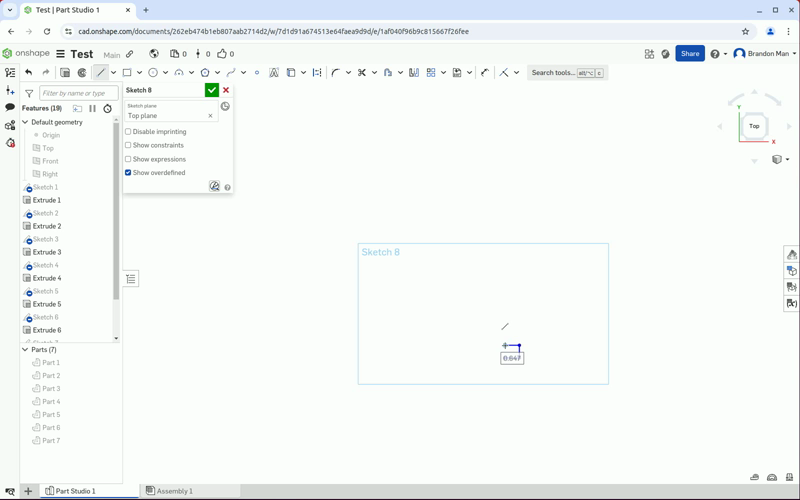
scroll(-6)
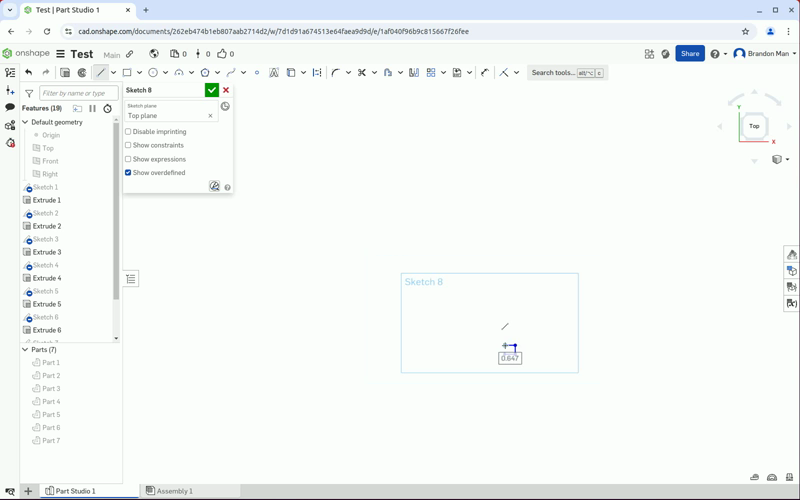
scroll(-6)
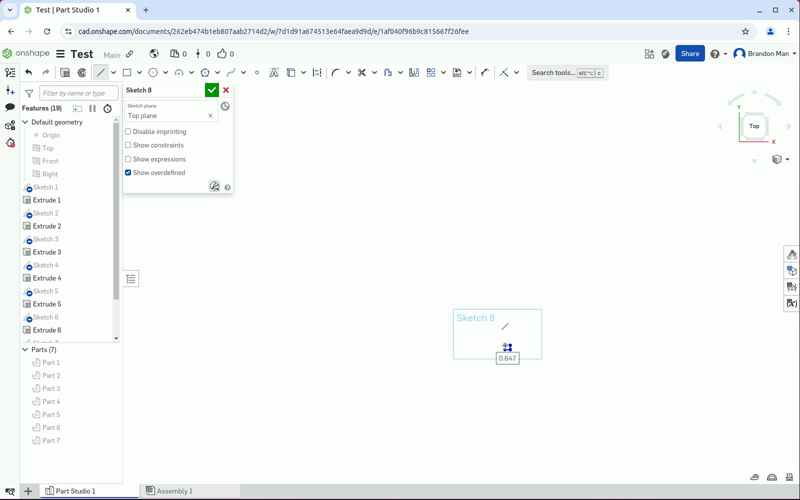
key_up(shift)
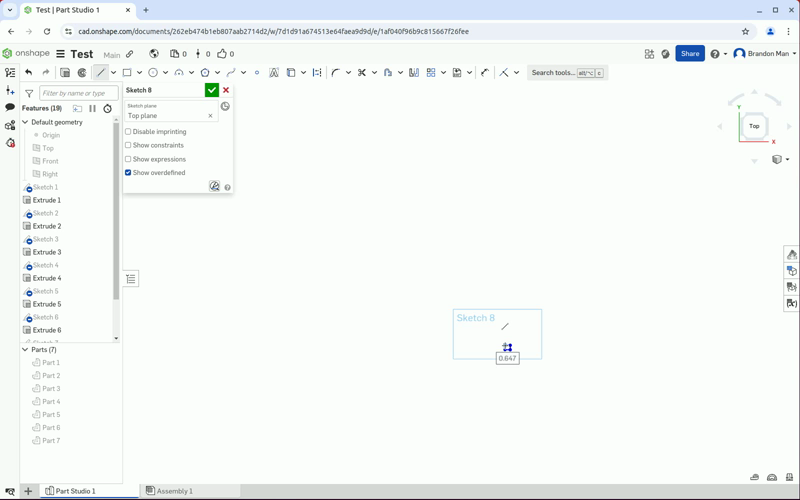
mouse_move(535, 345)
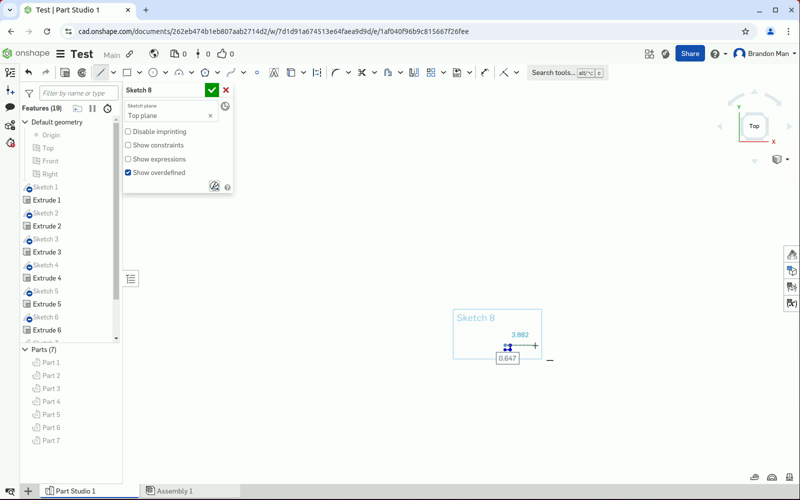
key_down(shift)
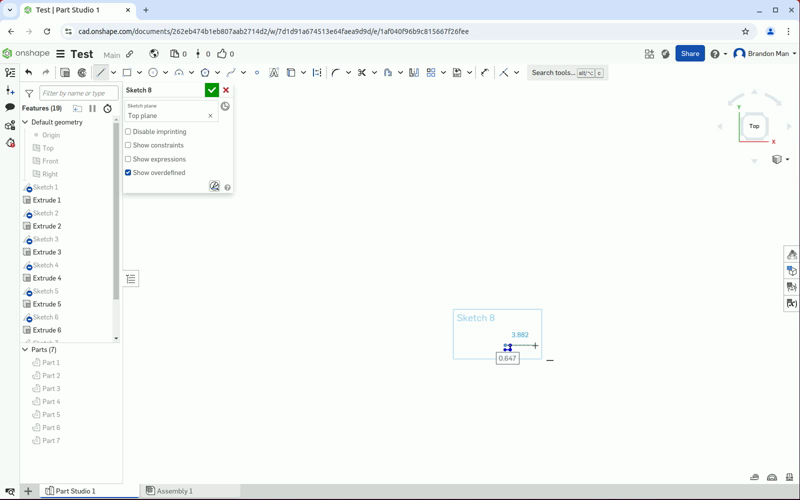
mouse_move(505, 349)
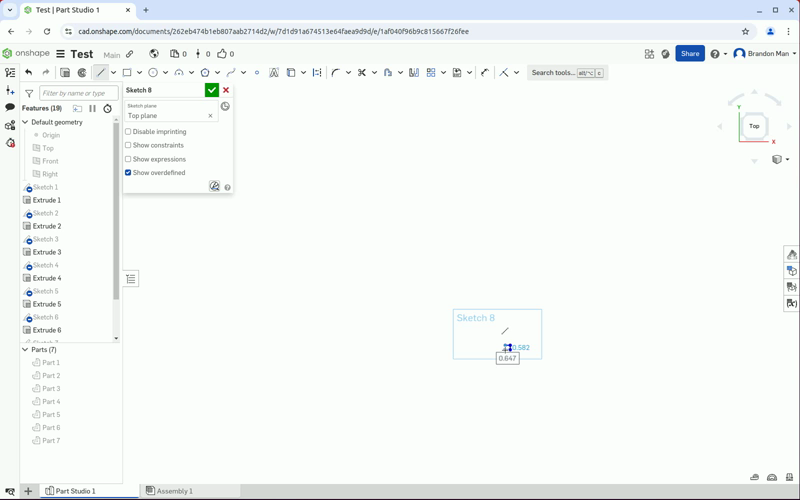
scroll(6)
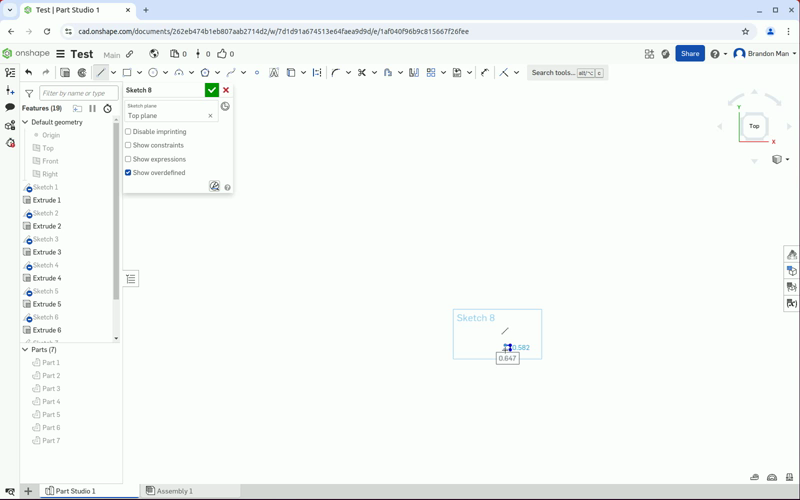
scroll(6)
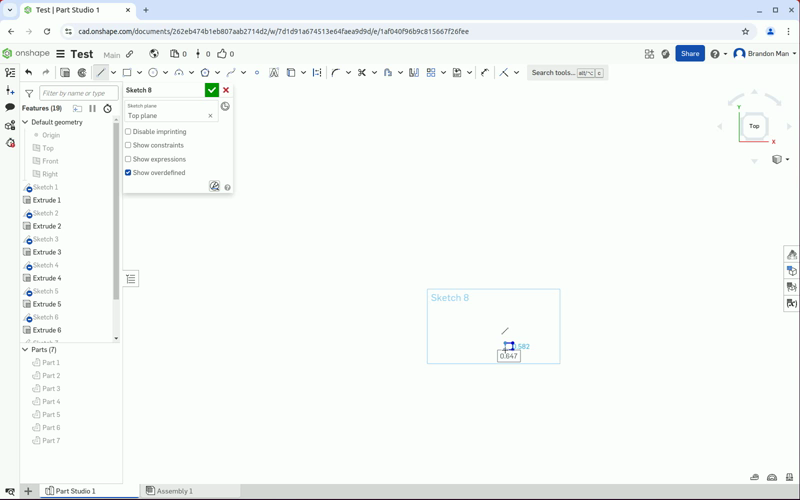
scroll(6)
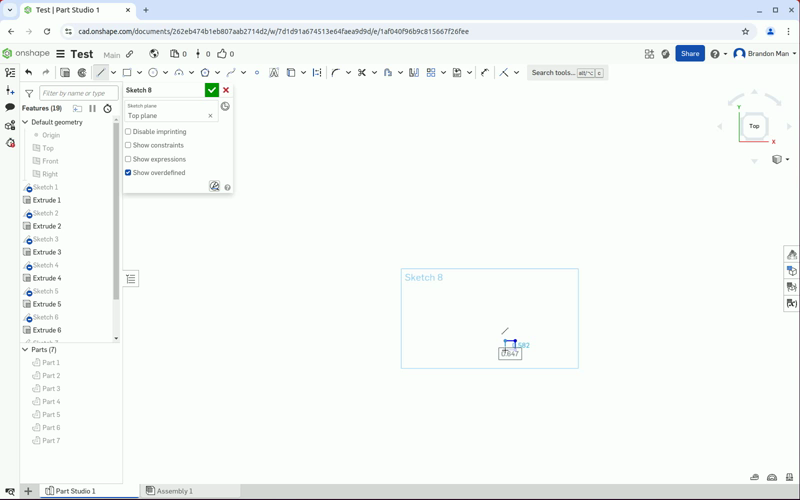
scroll(6)
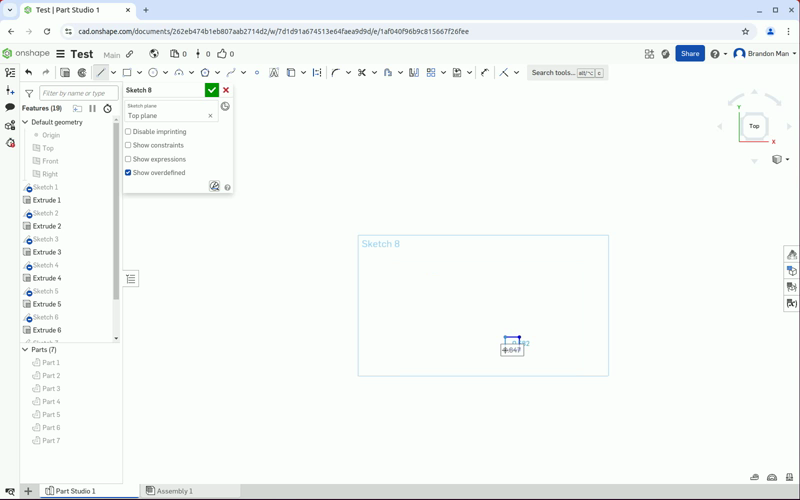
scroll(6)
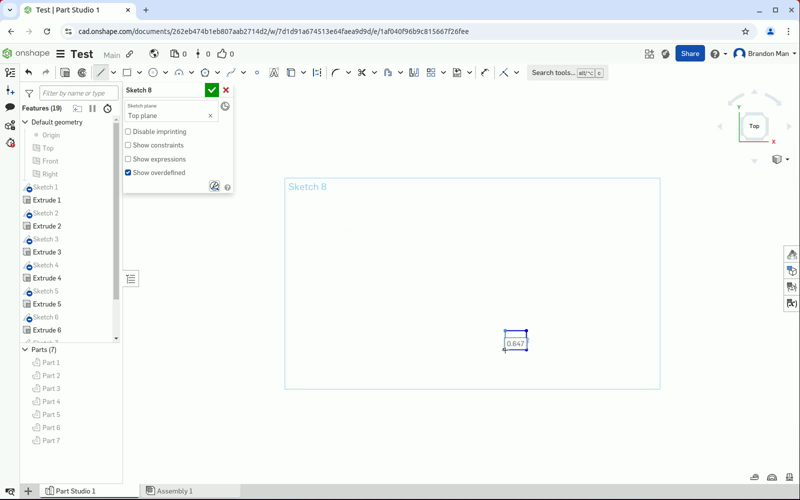
scroll(6)
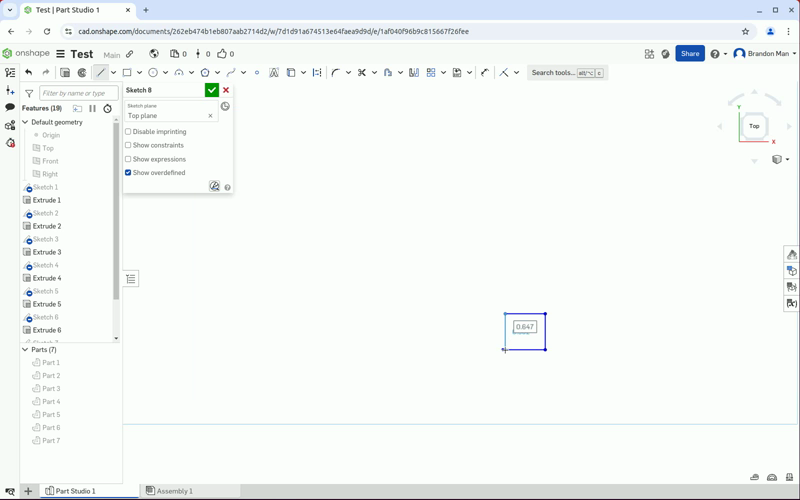
scroll(6)
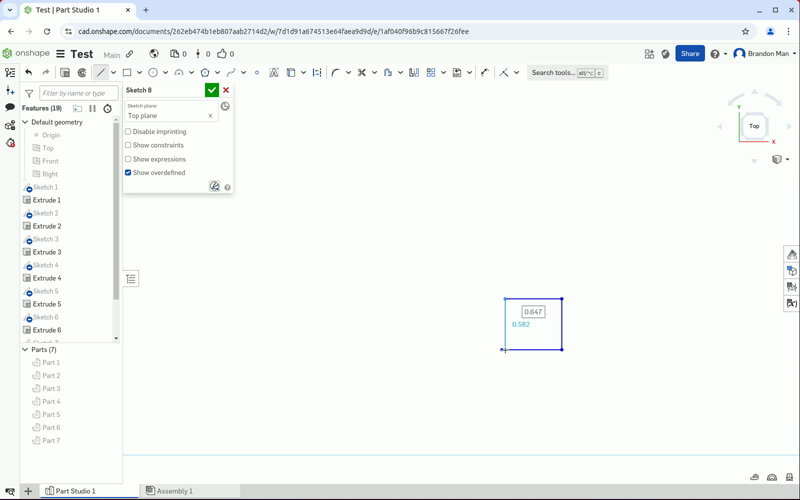
key_up(shift)
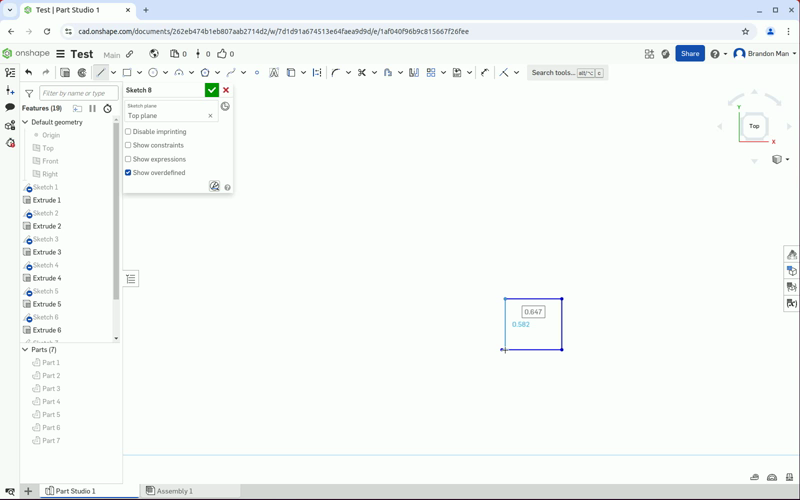
click(505, 349)
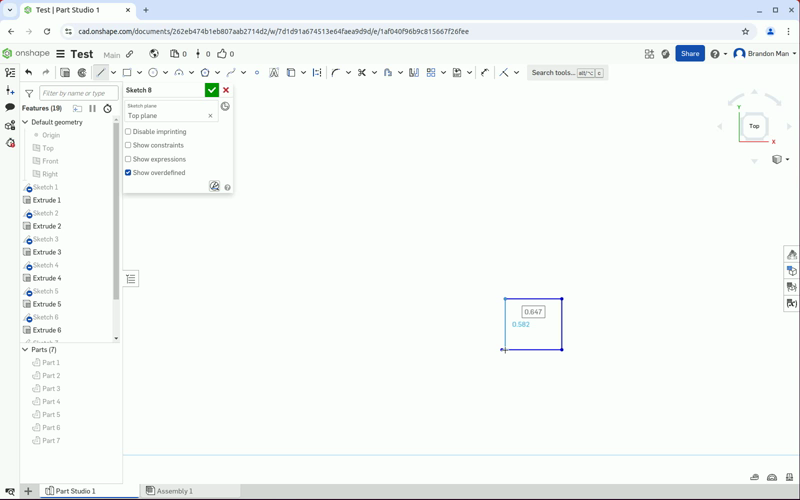
scroll(-6)
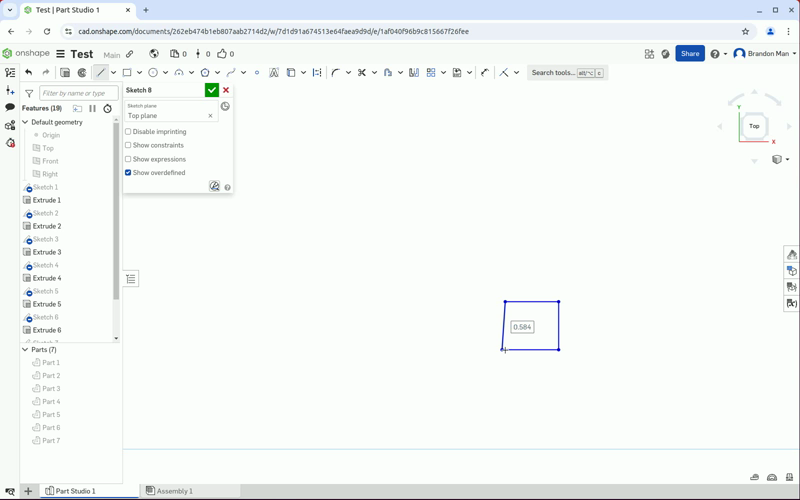
scroll(-6)
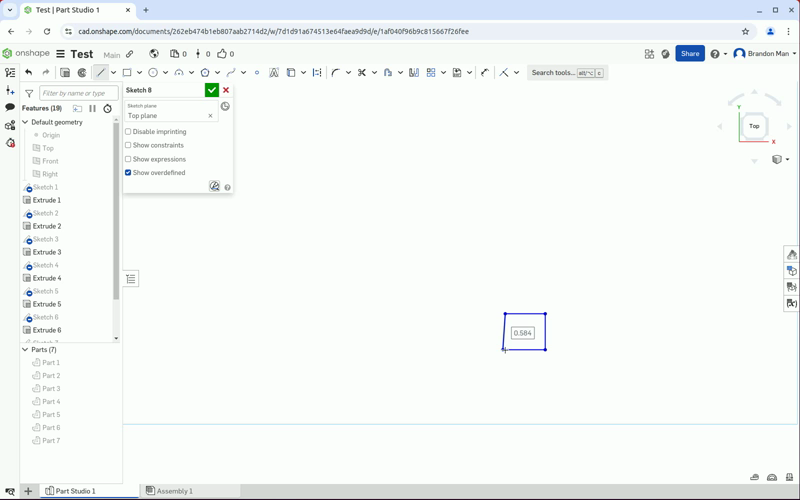
scroll(-6)
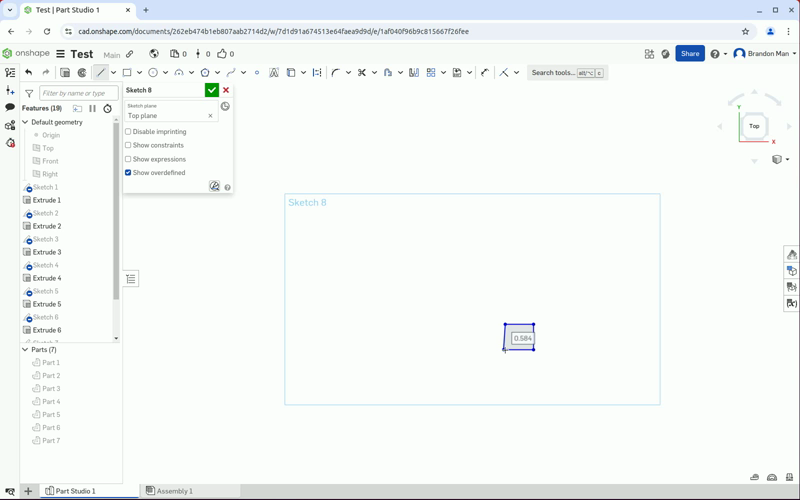
scroll(-6)
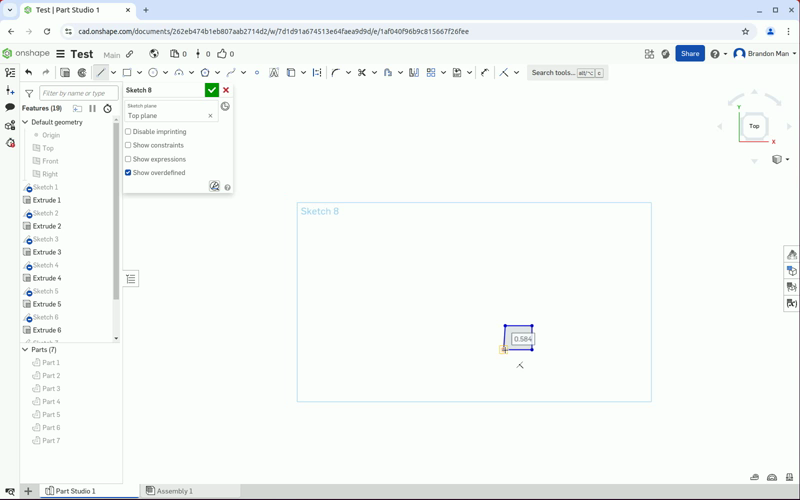
scroll(-6)
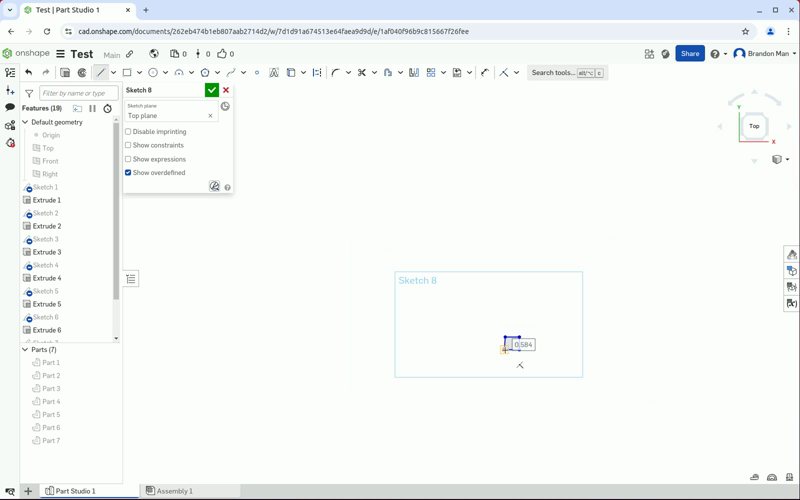
scroll(-6)
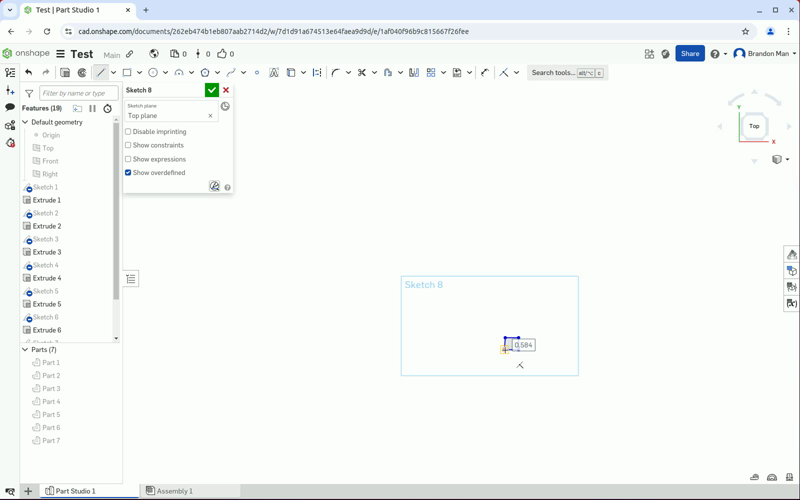
scroll(-6)
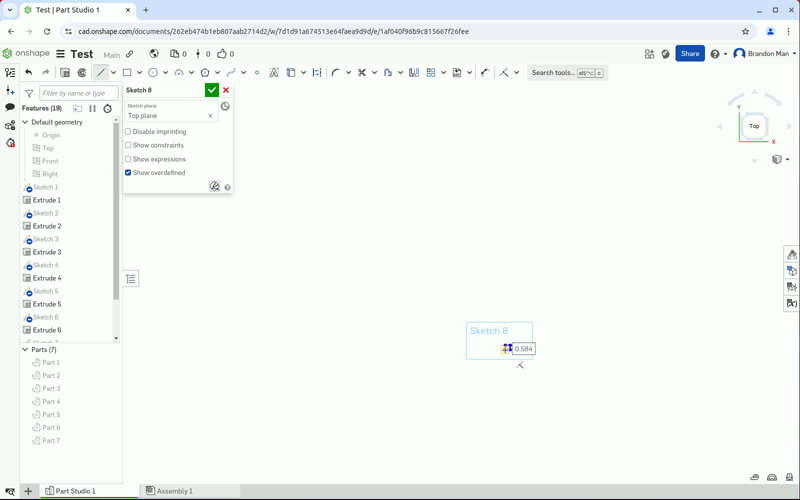
key(esc)
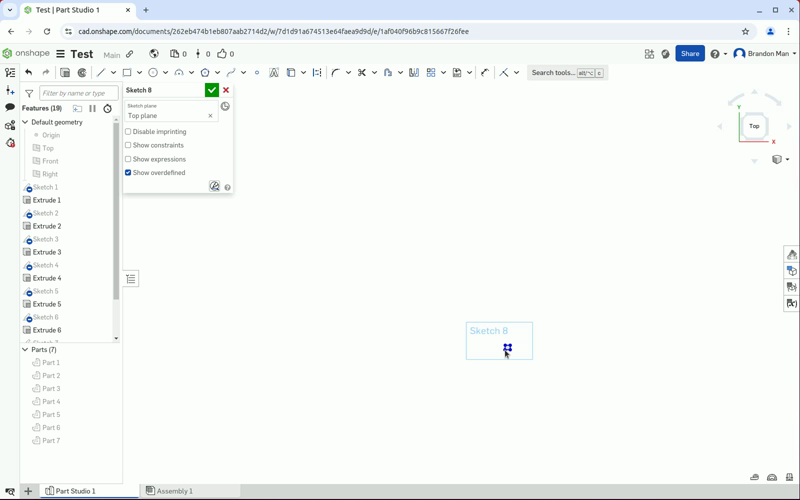
mouse_move(508, 349)
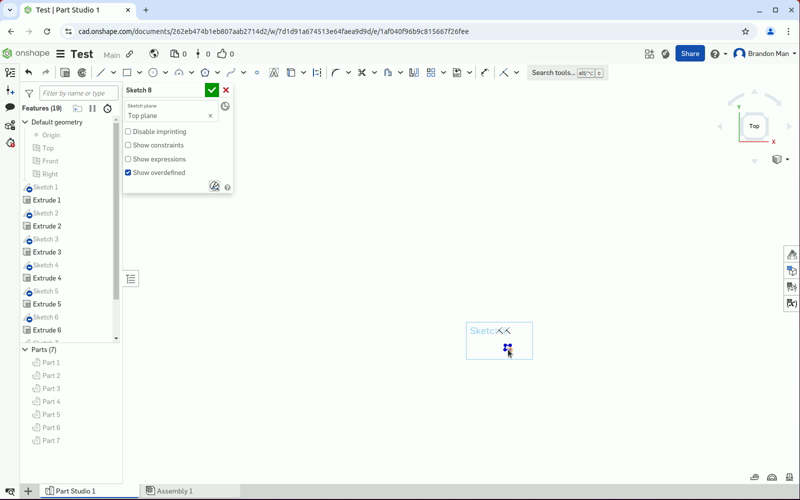
scroll(6)
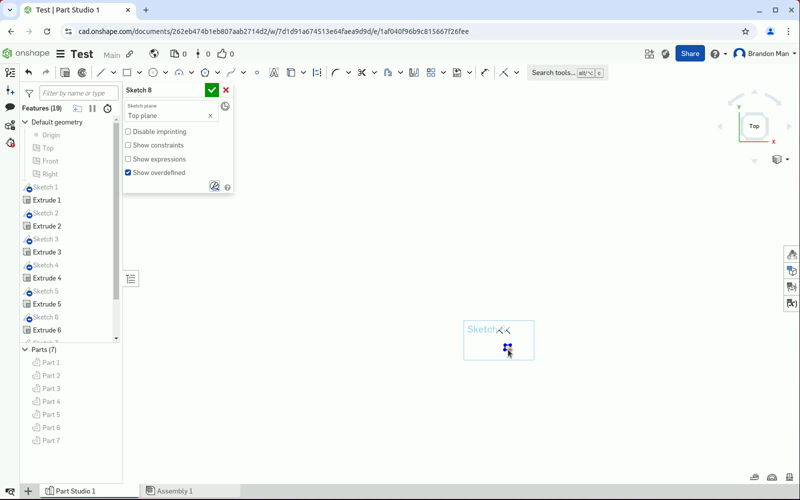
scroll(6)
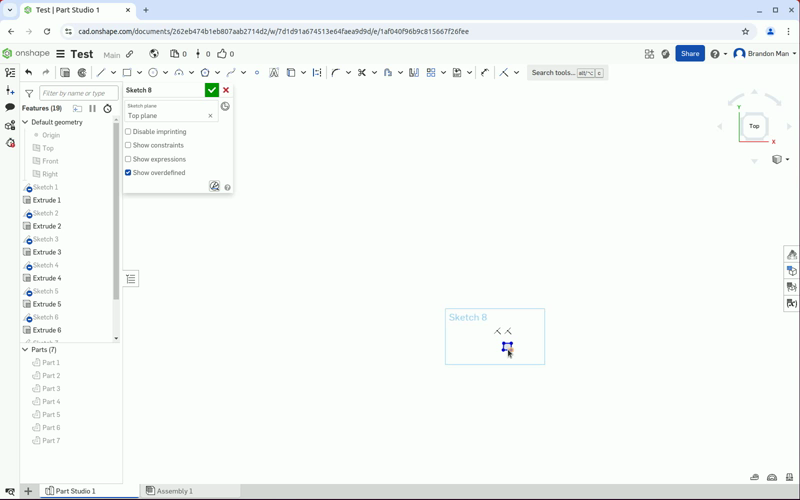
scroll(6)
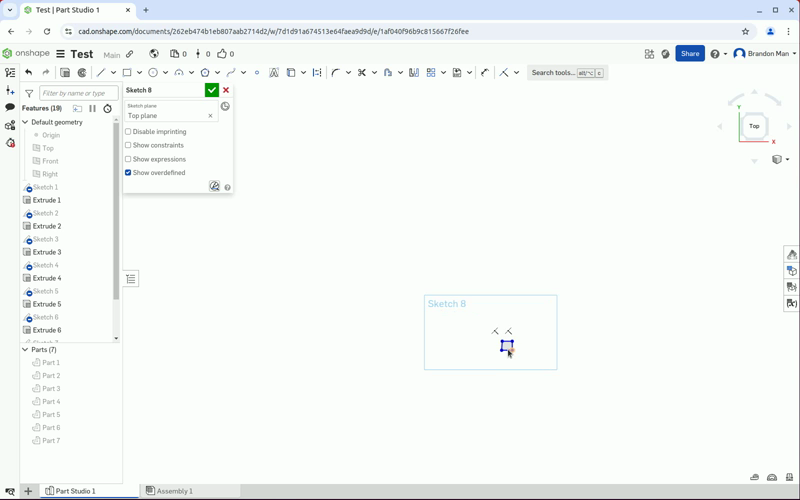
scroll(6)
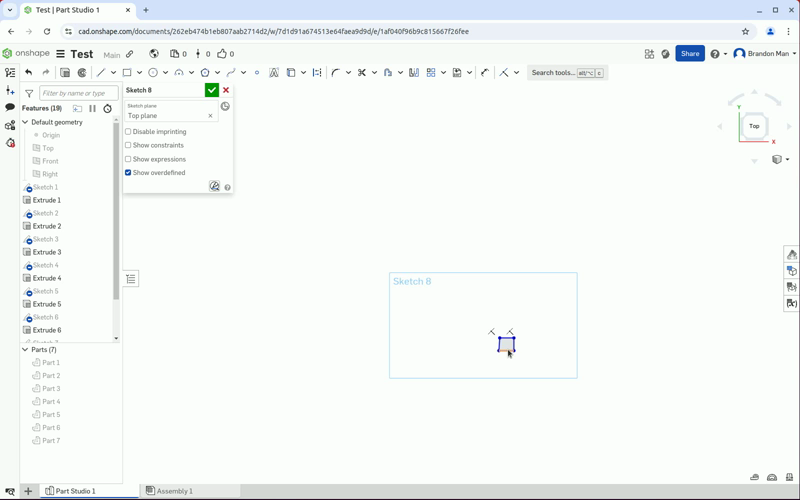
scroll(6)
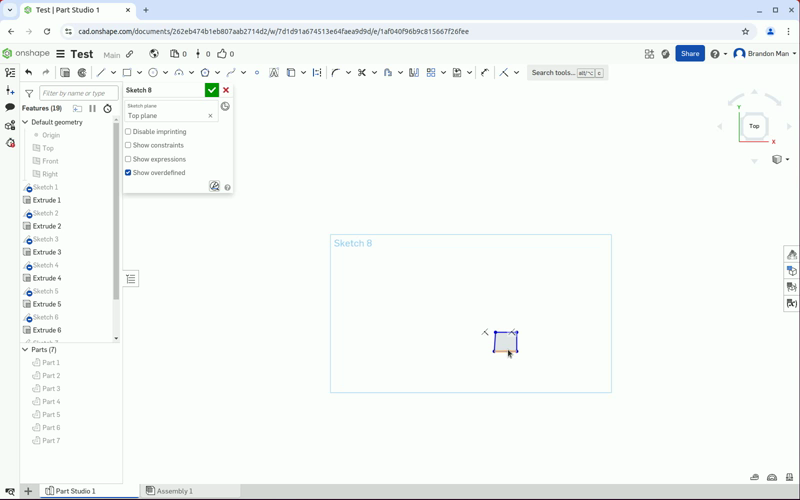
scroll(6)
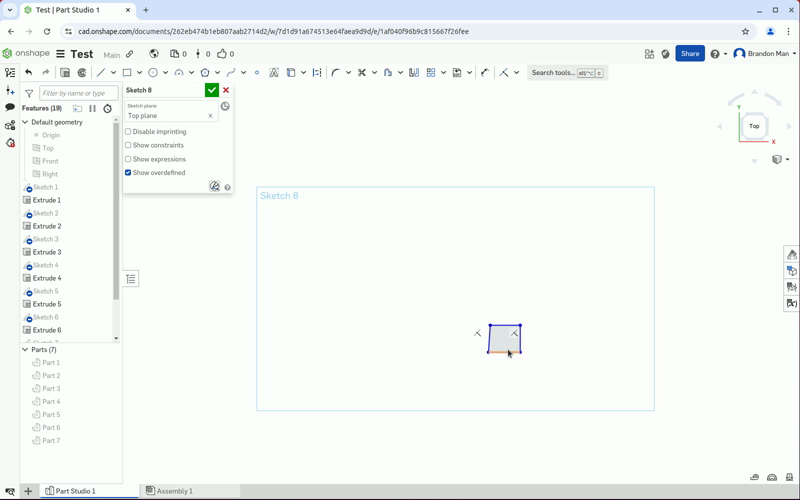
scroll(6)
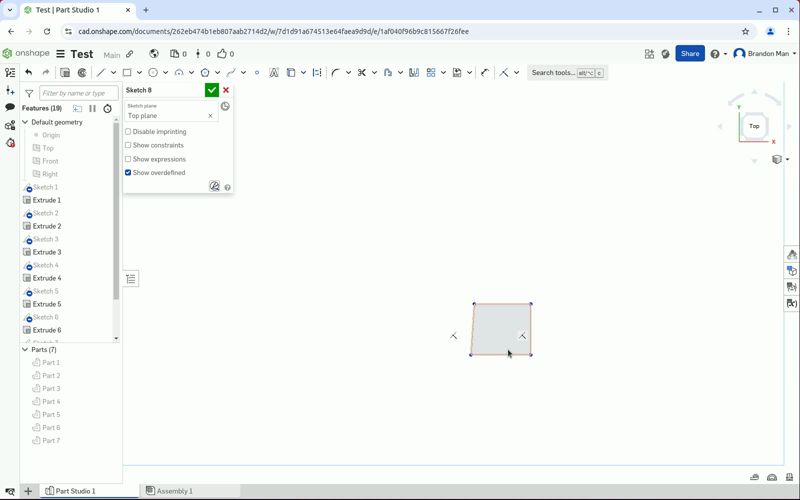
click(508, 349)
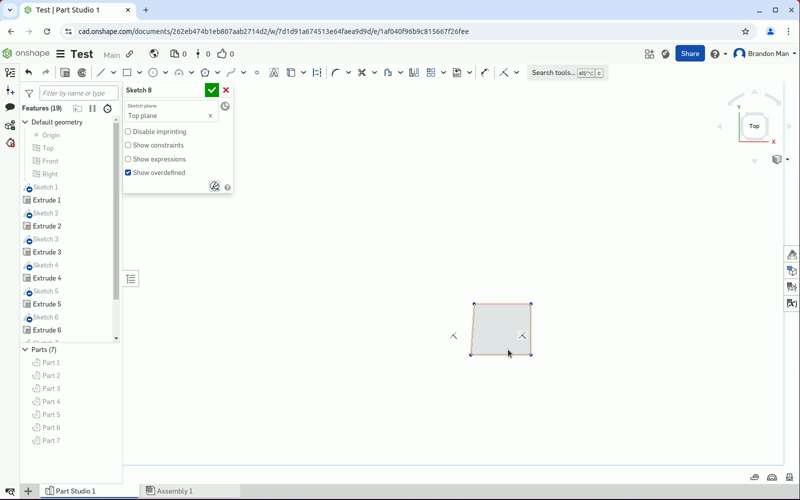
scroll(-6)
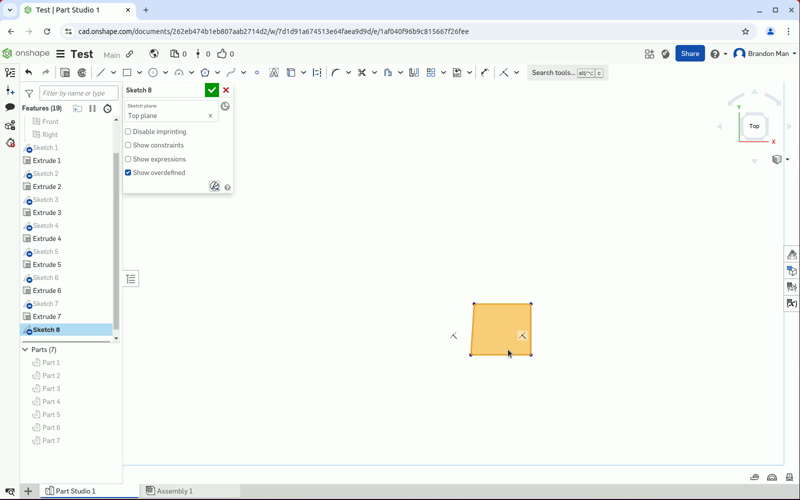
scroll(-6)
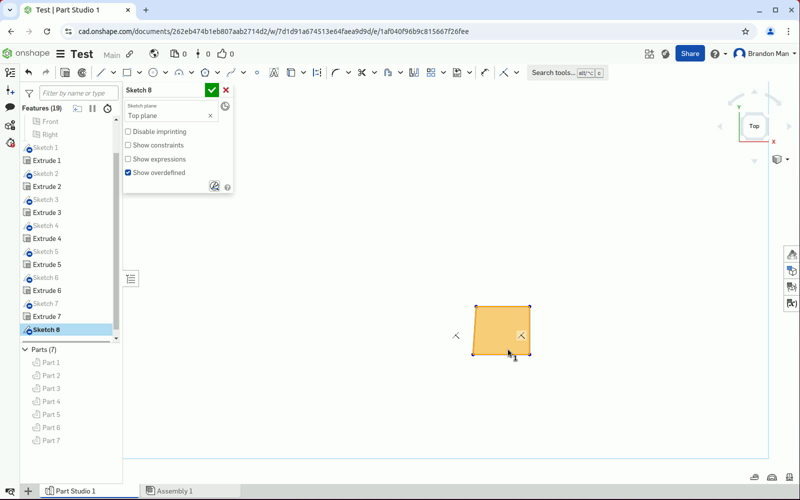
scroll(-6)
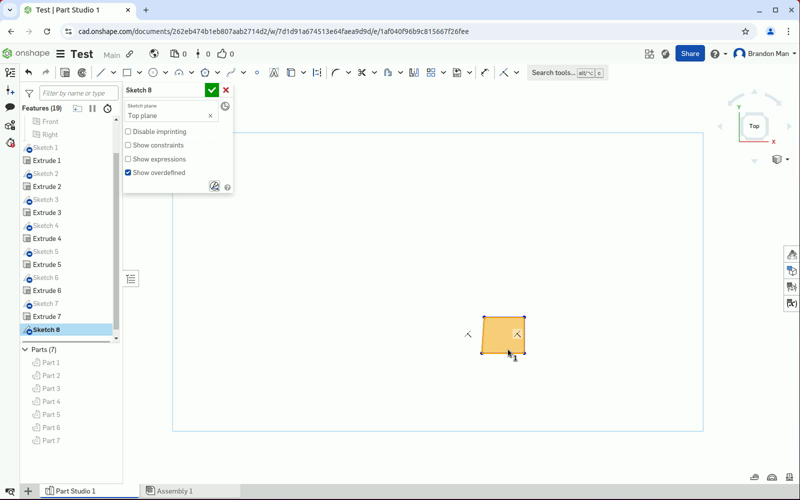
scroll(-6)
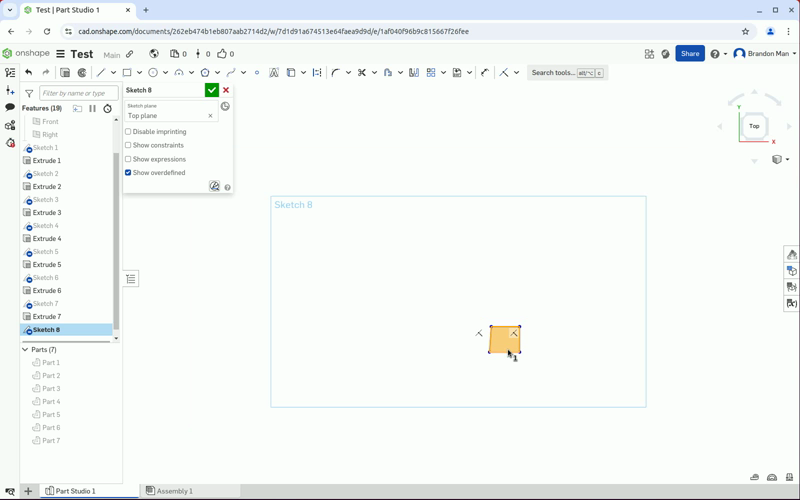
scroll(-6)
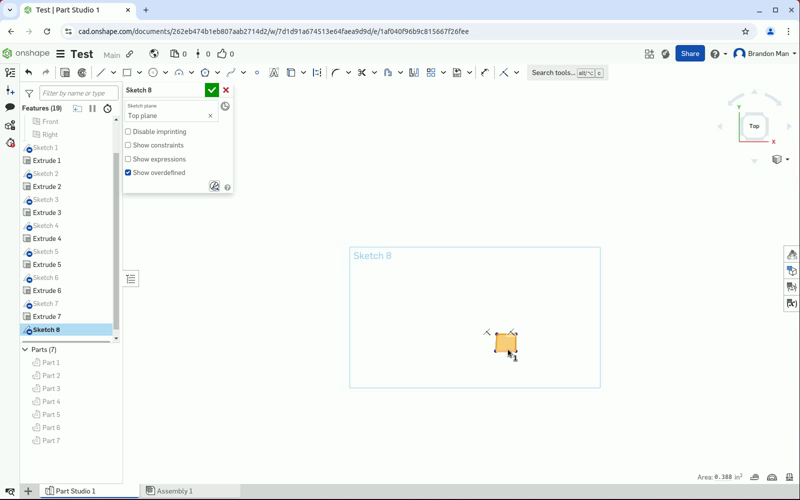
scroll(-6)
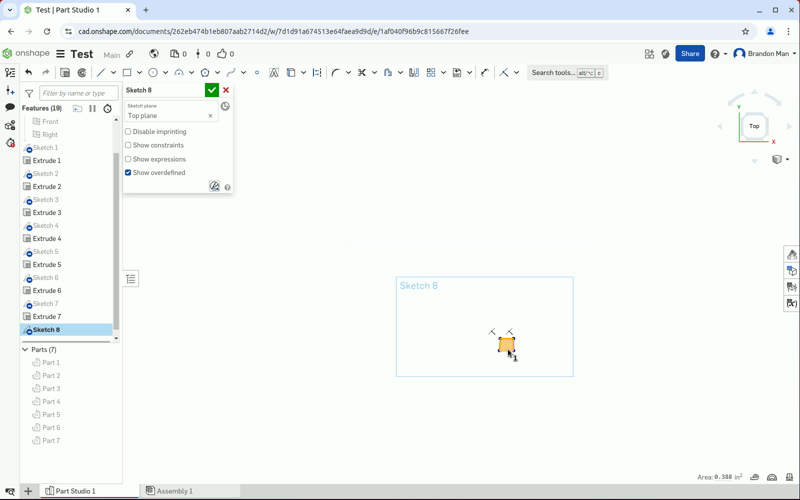
scroll(-6)
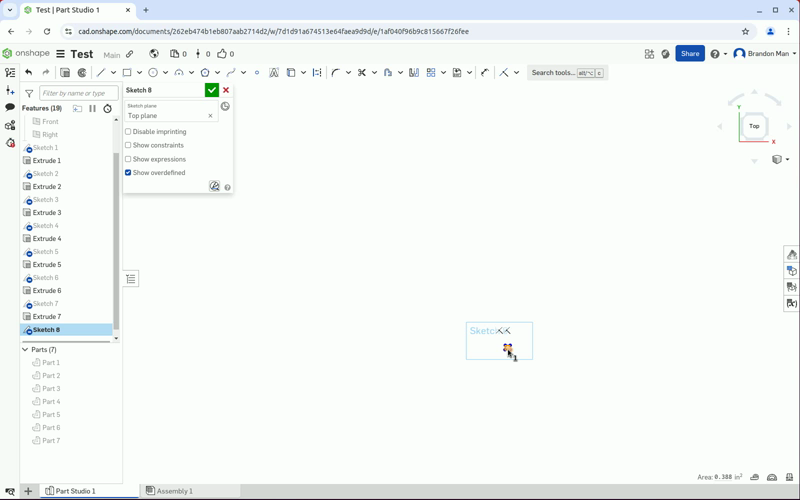
mouse_move(73, 352)
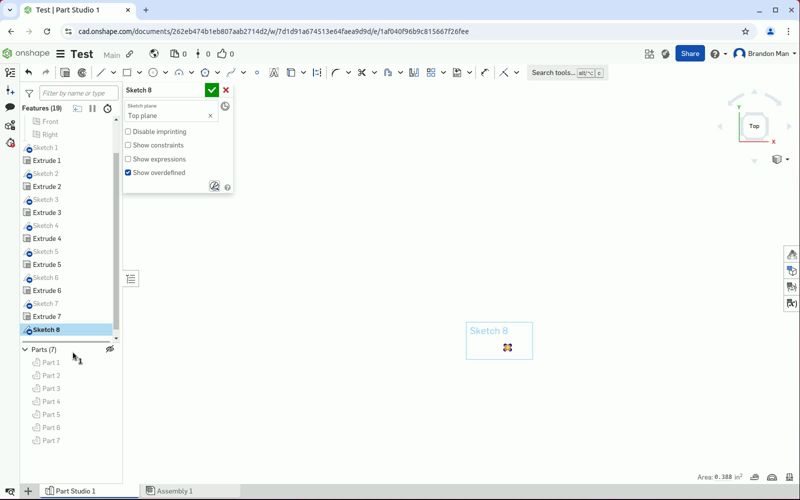
key(shift+y)
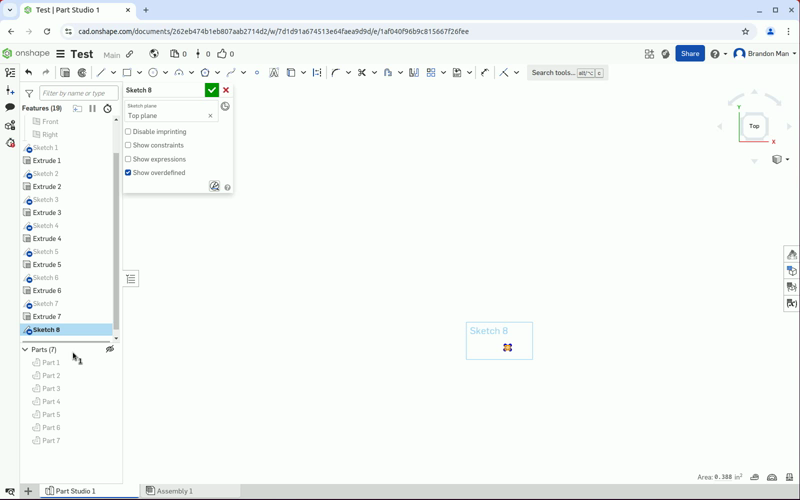
key(shift+e)
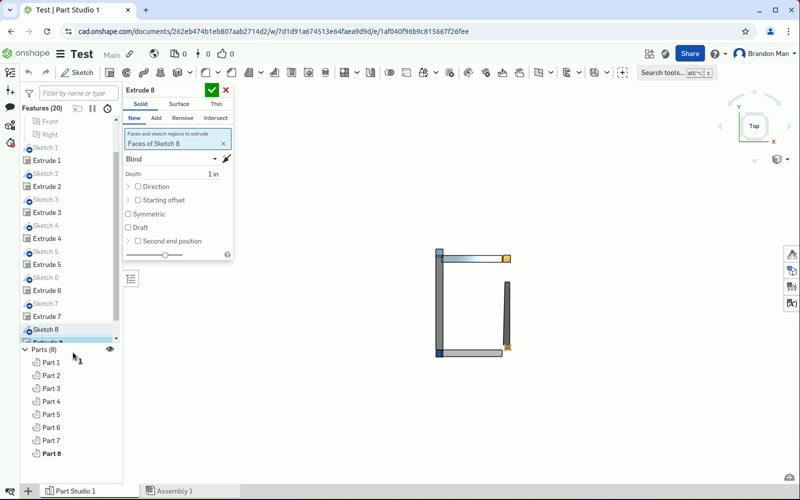
mouse_move(143, 106)
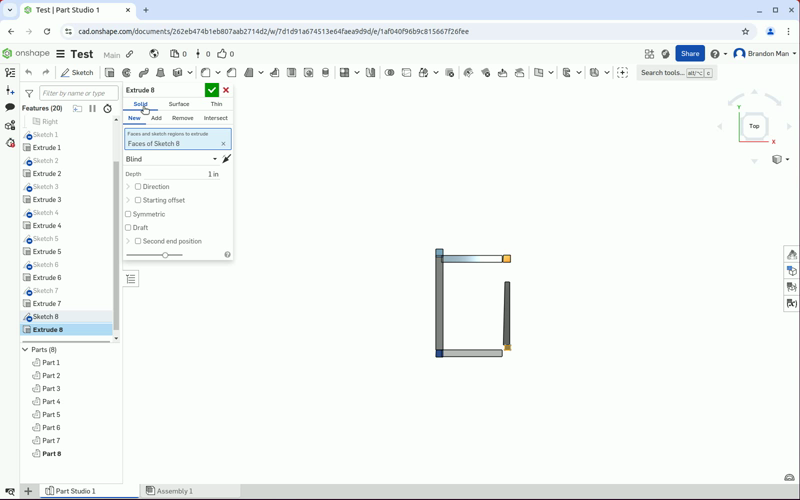
click(143, 106)
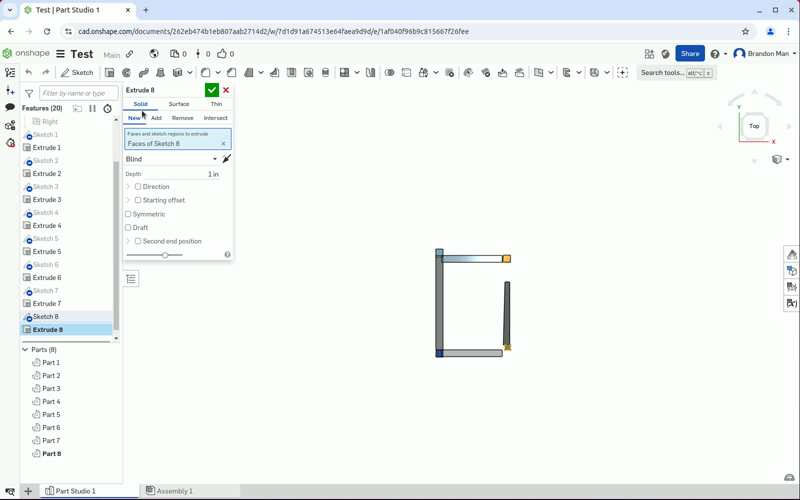
mouse_move(137, 120)
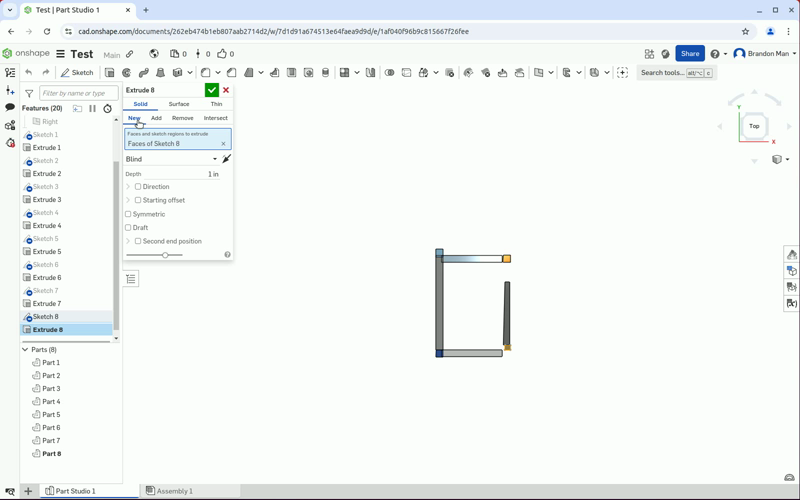
click(137, 120)
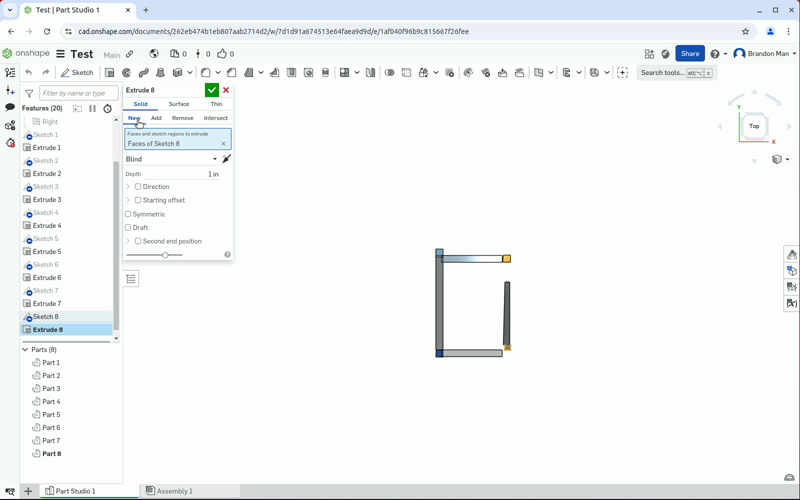
key(tab, 4)
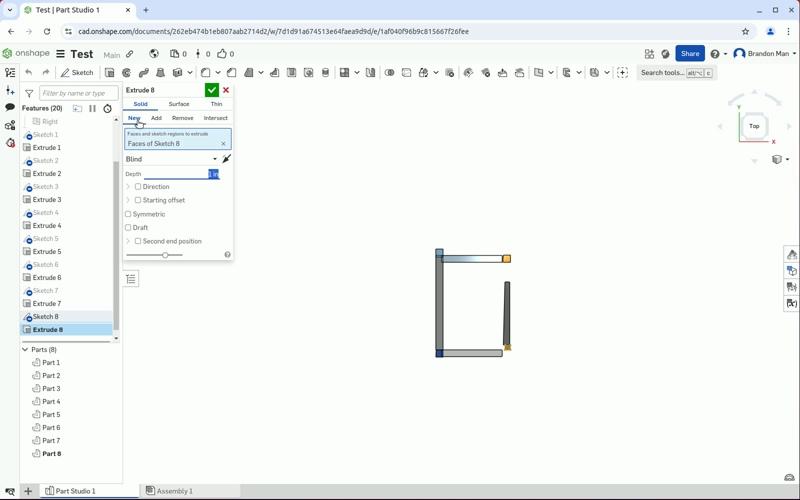
text(20.942)
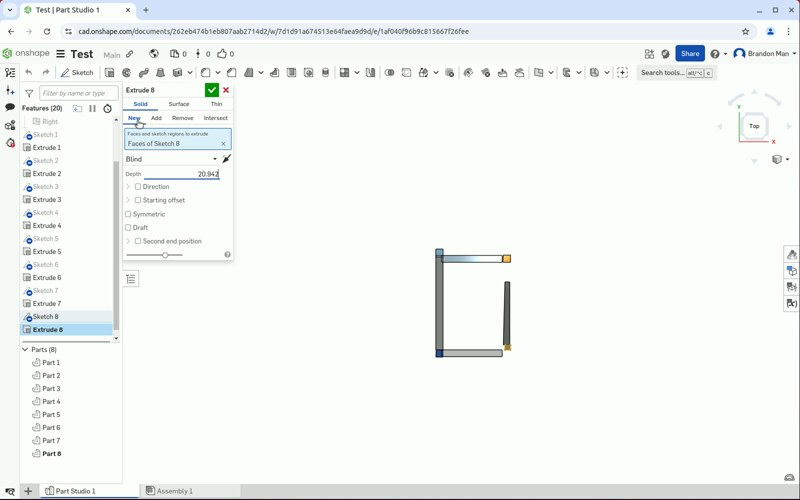
key(enter)
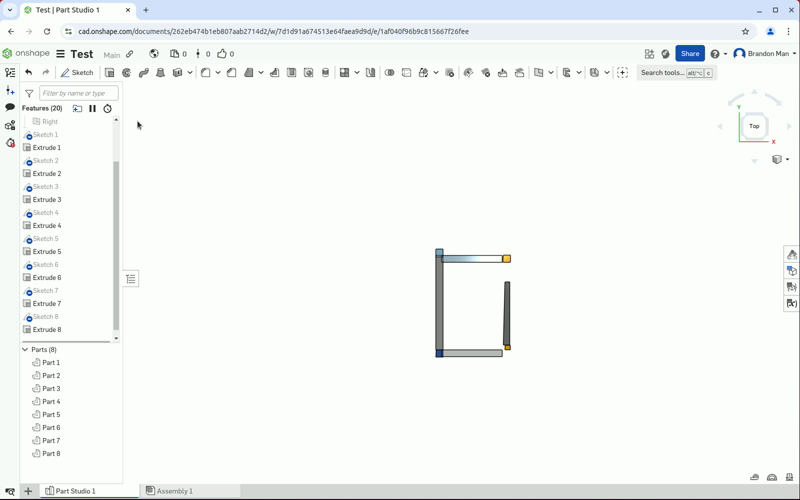
key(shift+h)
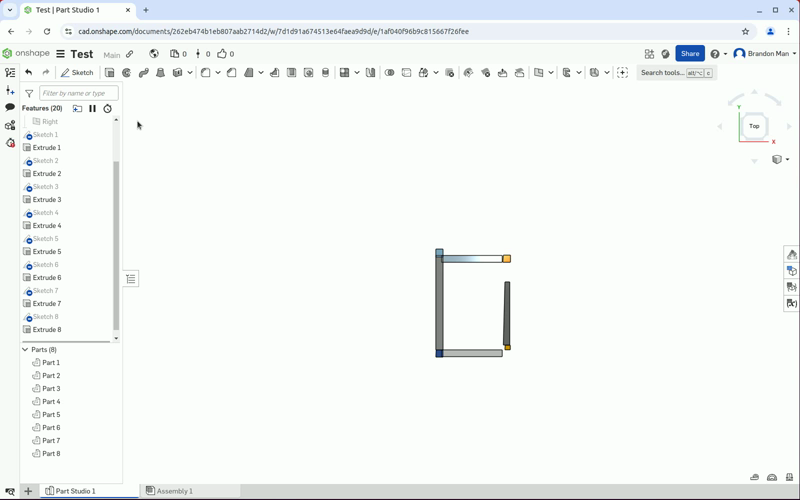
key(shift+h)
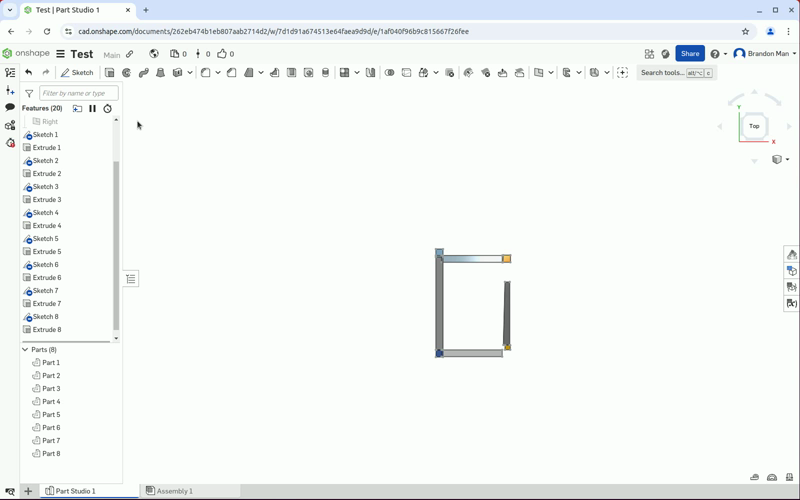
key(shift+7)
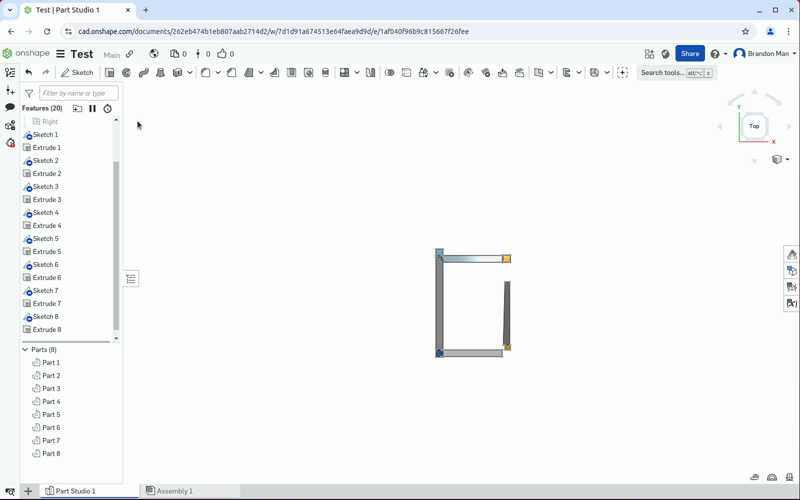
key(up, 3)
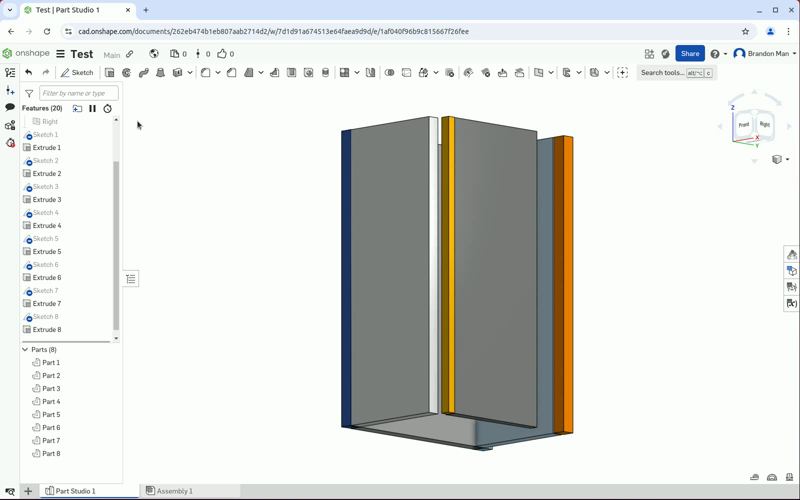
key(left, 3)
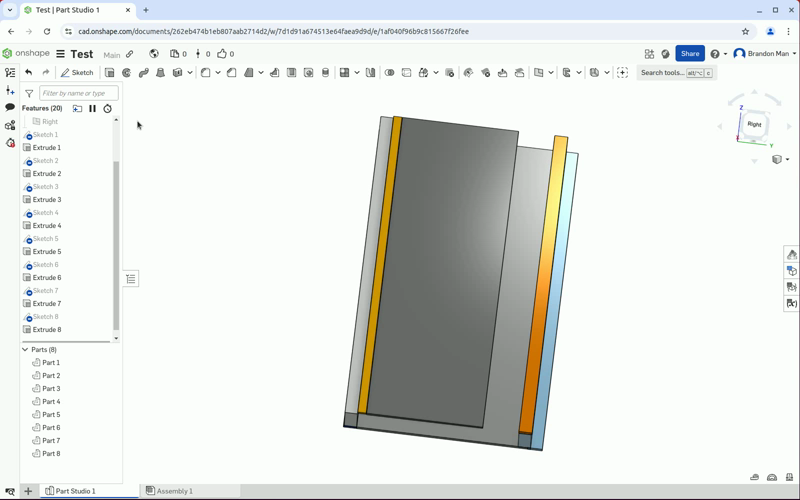
key(right, 3)
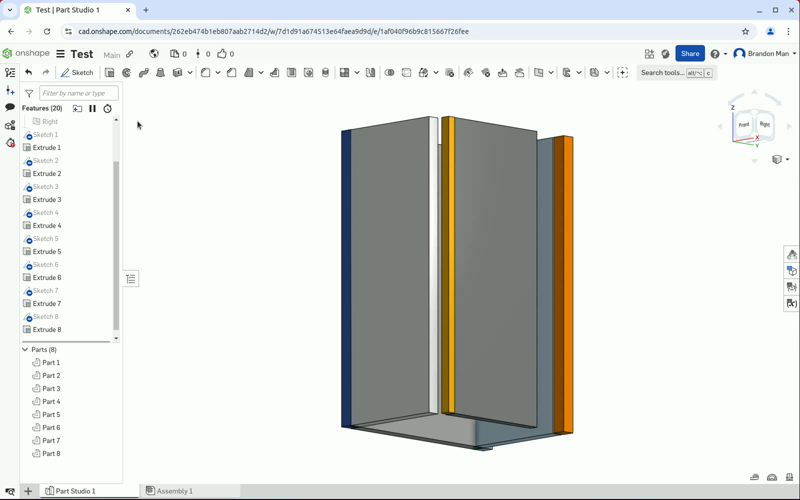
key(down, 3)
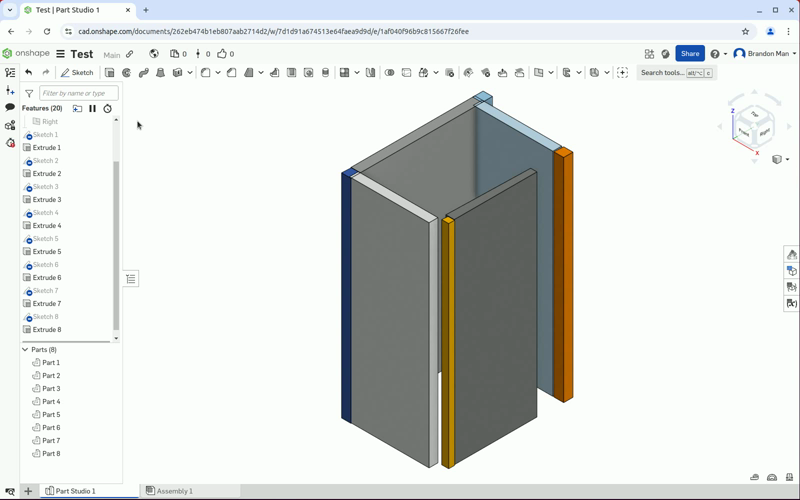
mouse_move(69, 137)
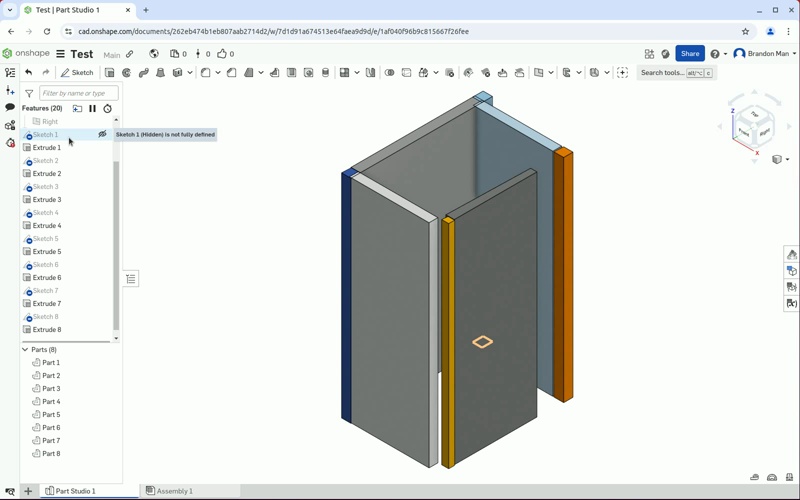
click(69, 137)